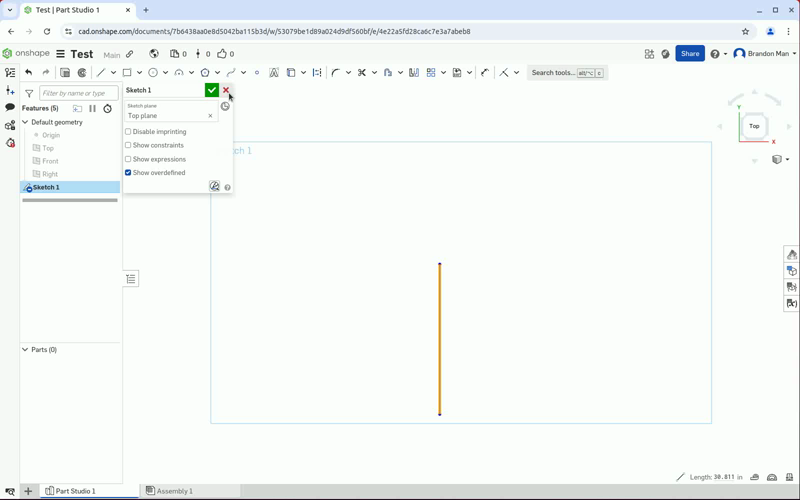
key(shift+h)
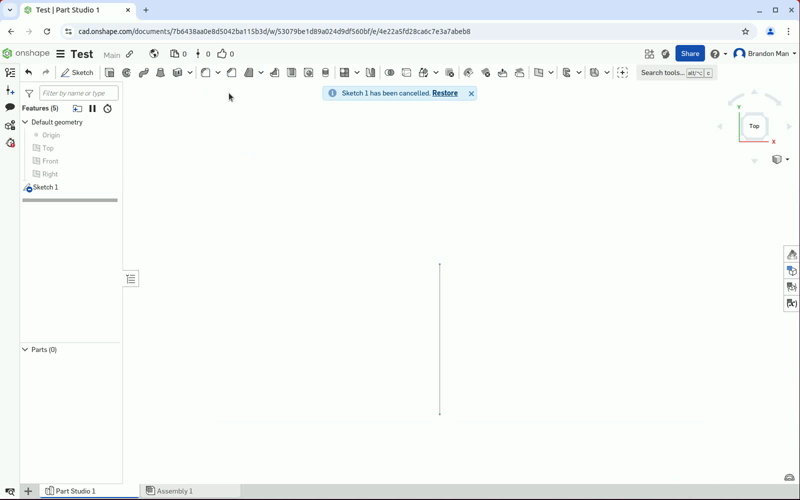
key(shift+s)
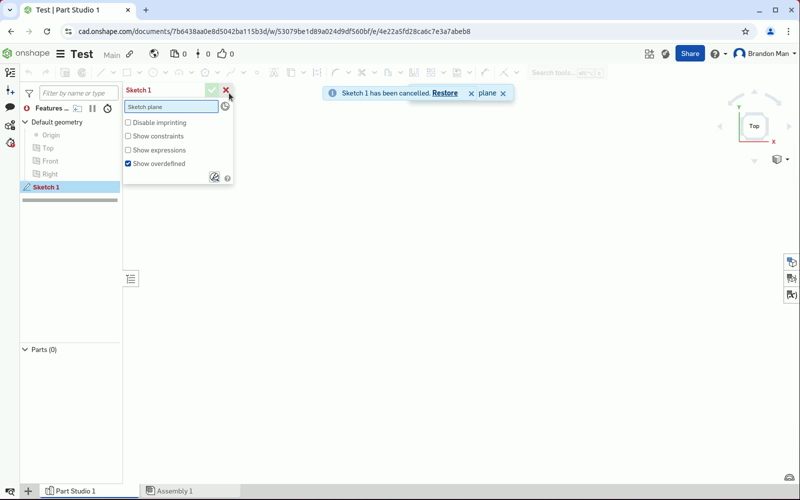
mouse_move(73, 150)
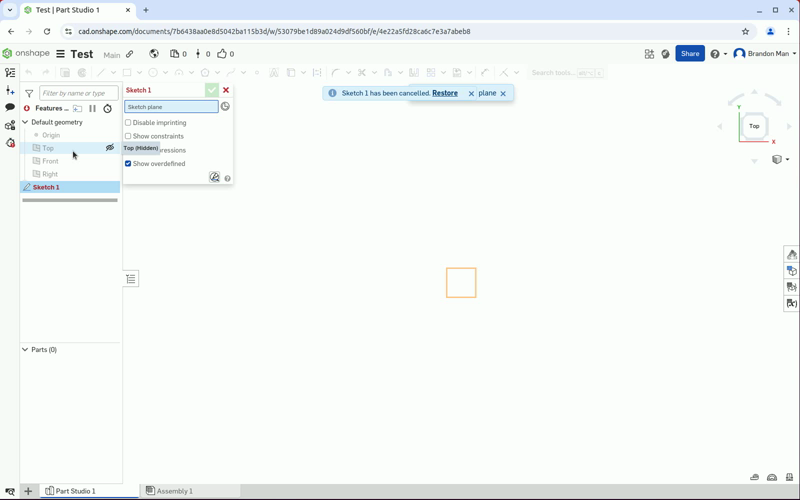
click(73, 150)
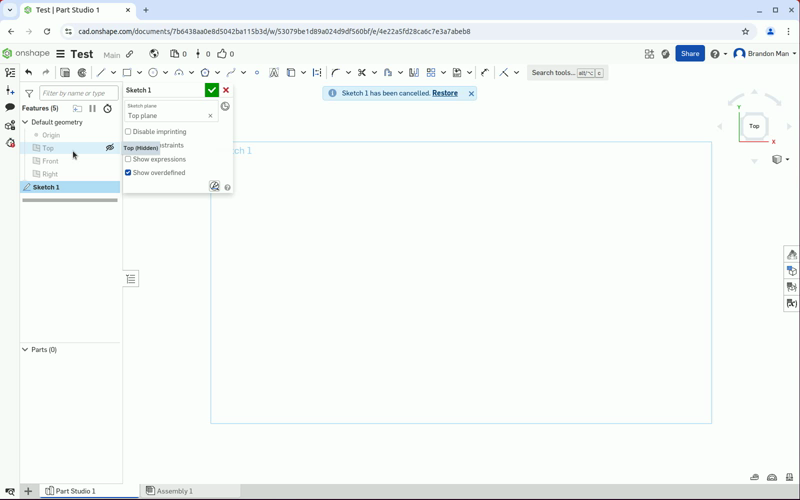
mouse_move(73, 352)
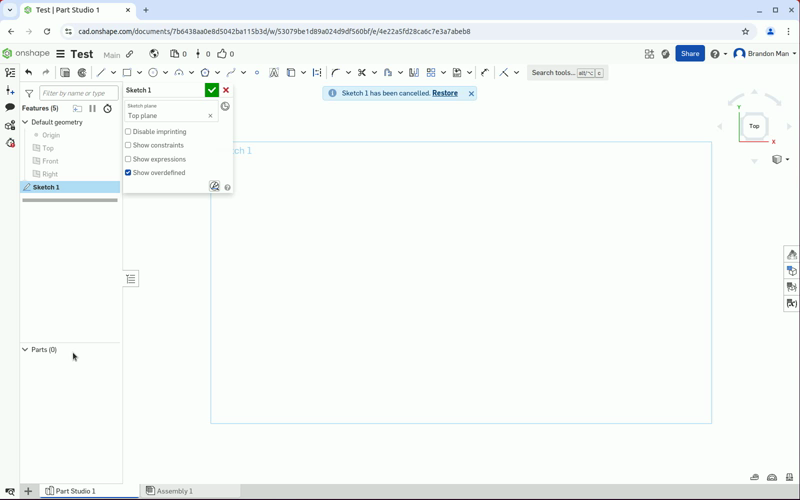
key(y)
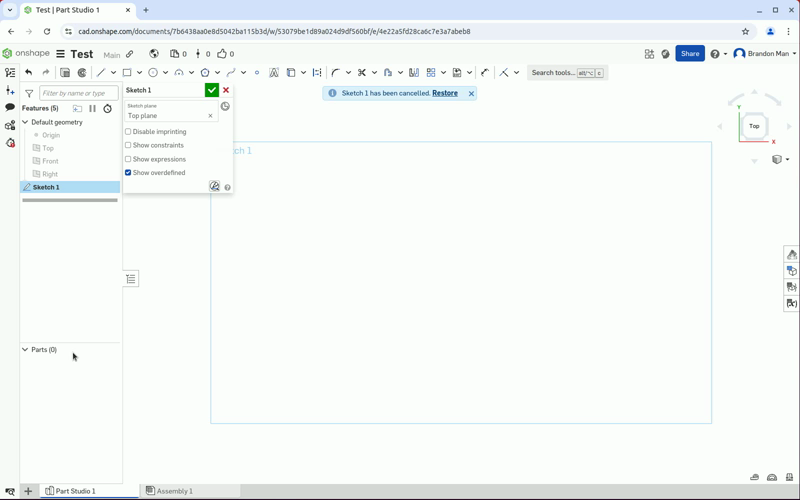
key(l)
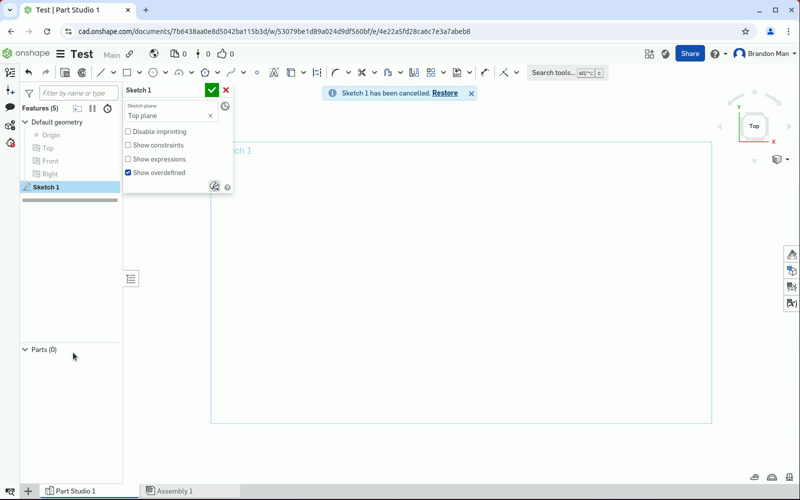
key_down(shift)
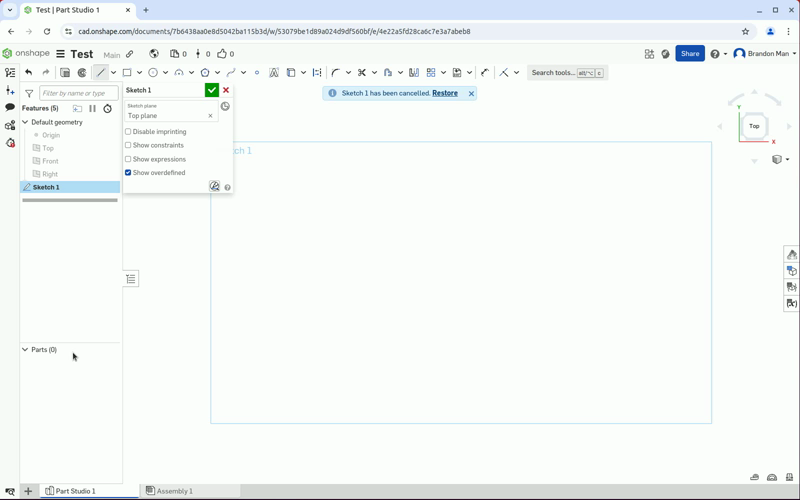
mouse_move(458, 285)
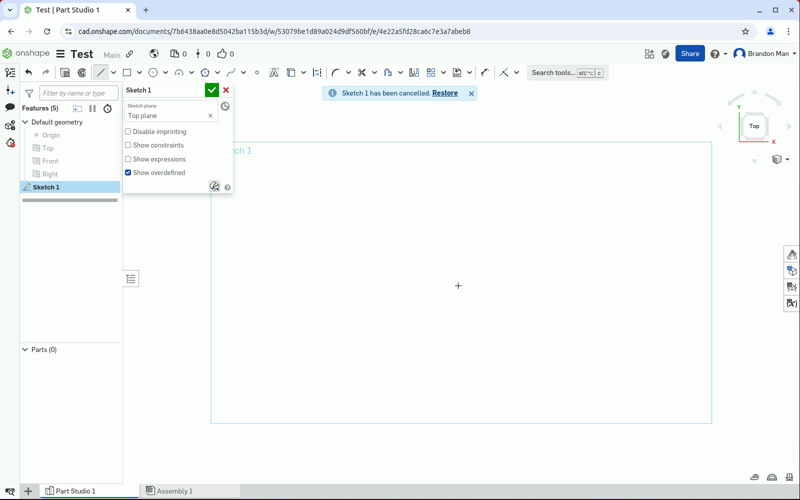
click(458, 285)
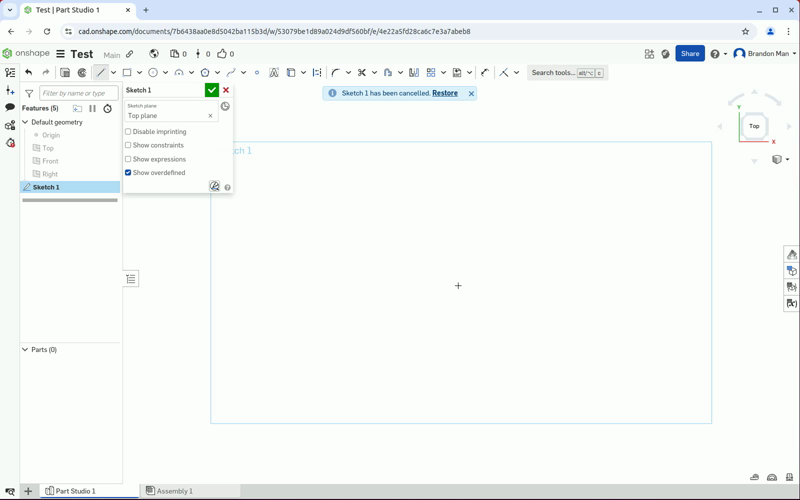
key_up(shift)
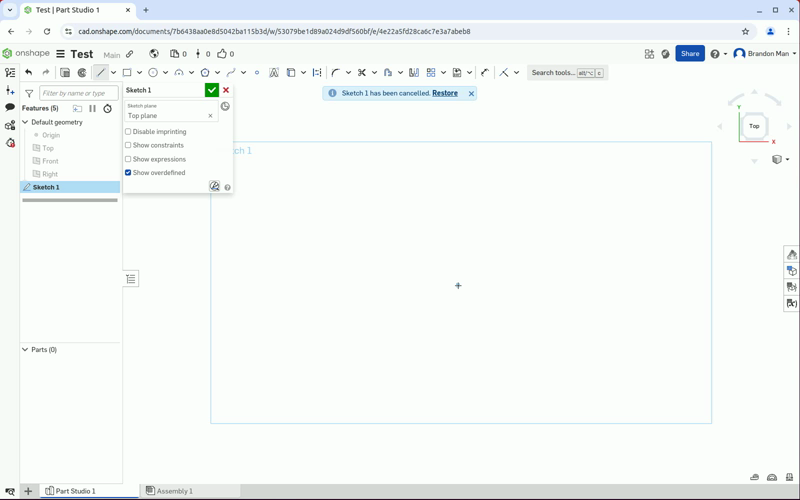
key_down(shift)
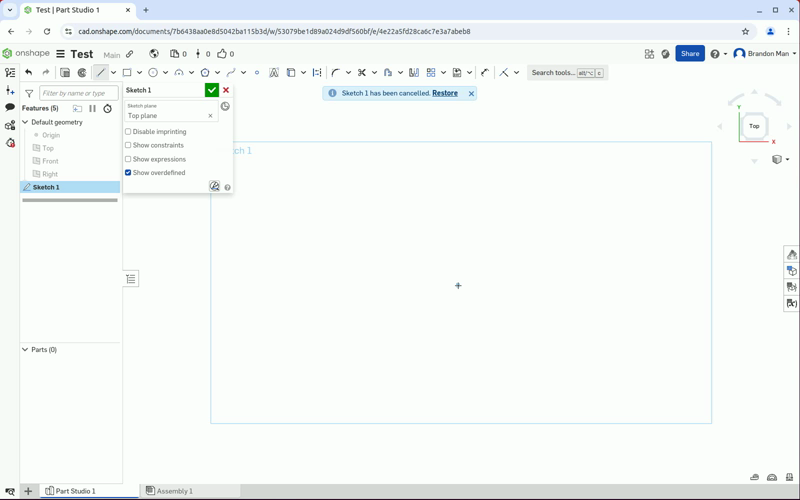
mouse_move(488, 285)
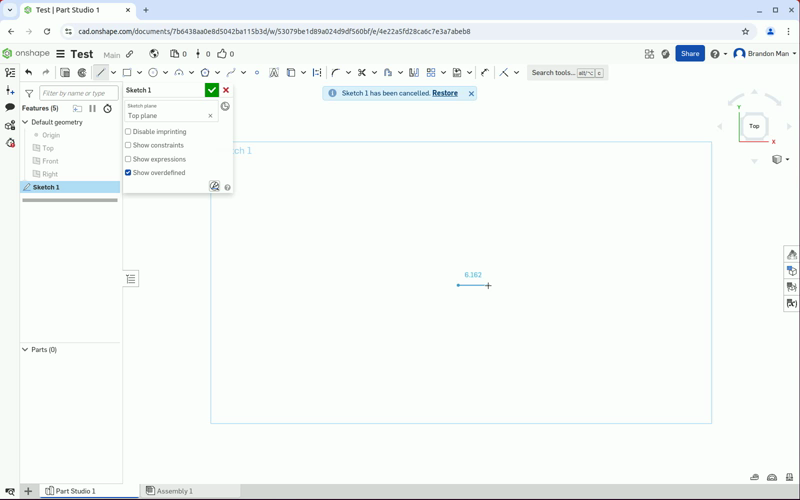
mouse_move(465, 285)
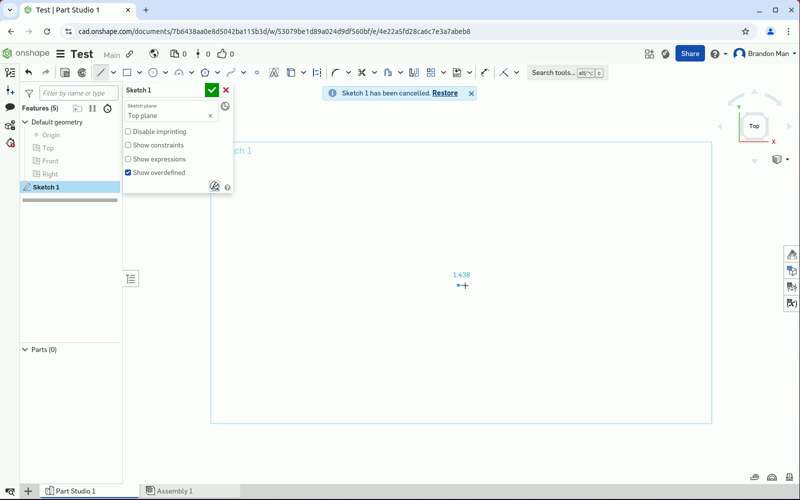
scroll(6)
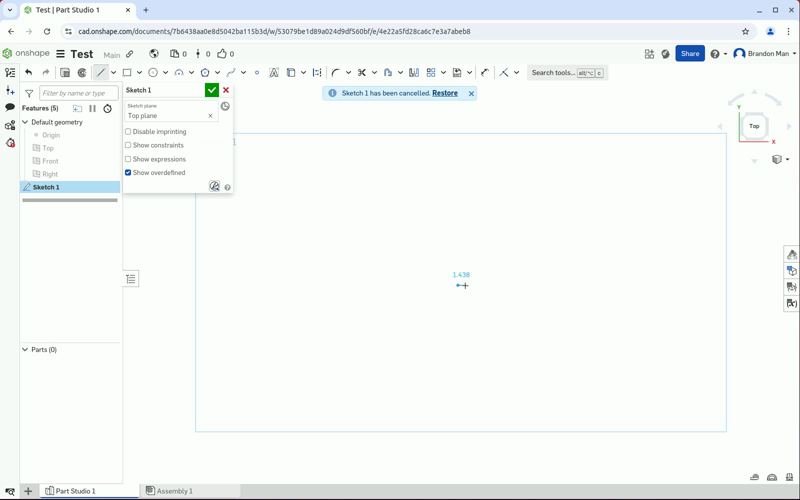
scroll(6)
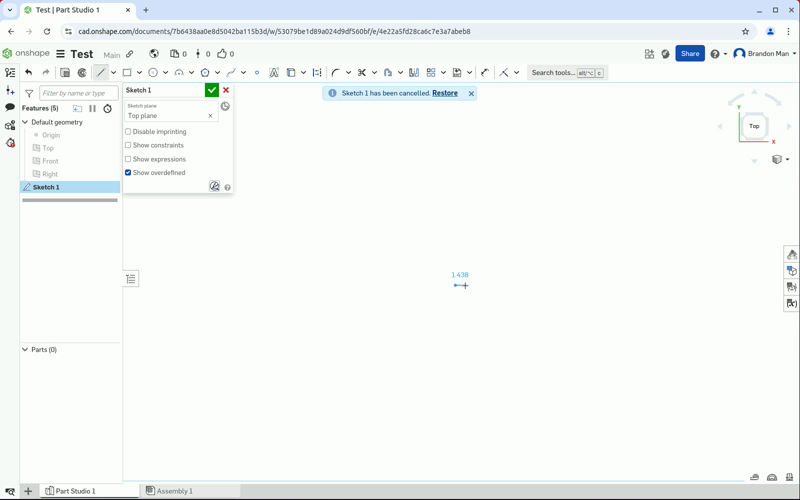
scroll(6)
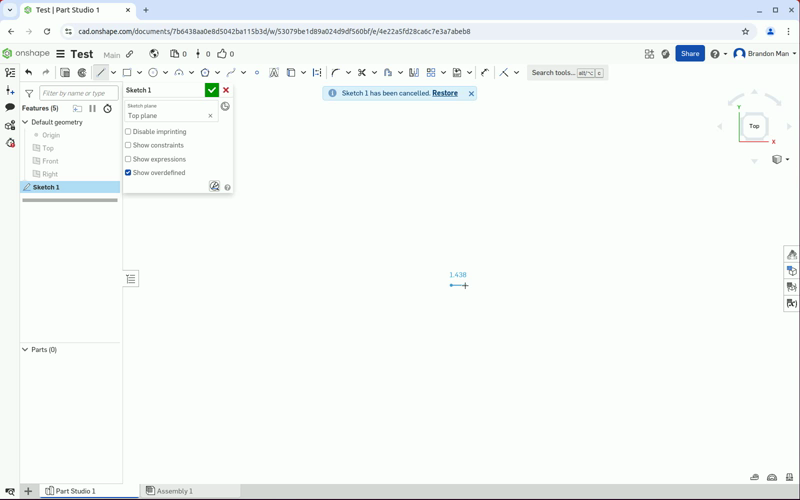
scroll(6)
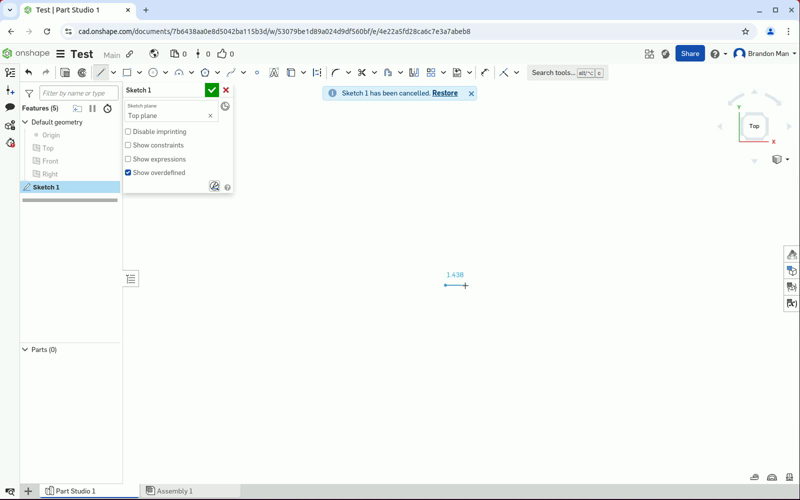
scroll(6)
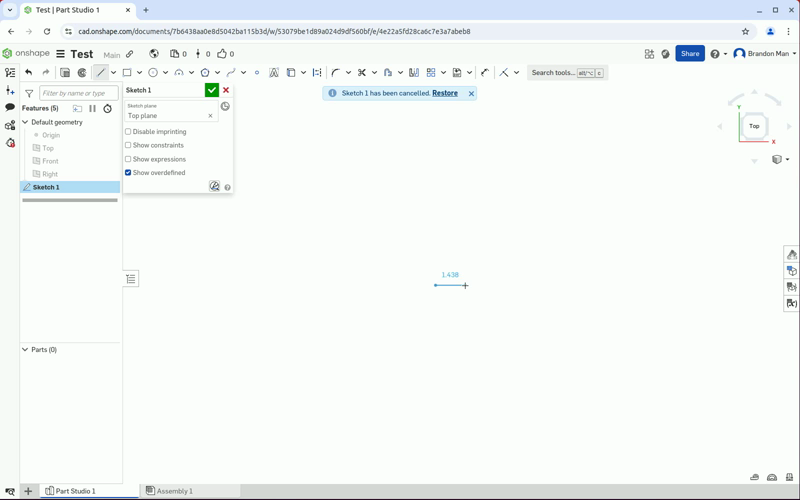
scroll(6)
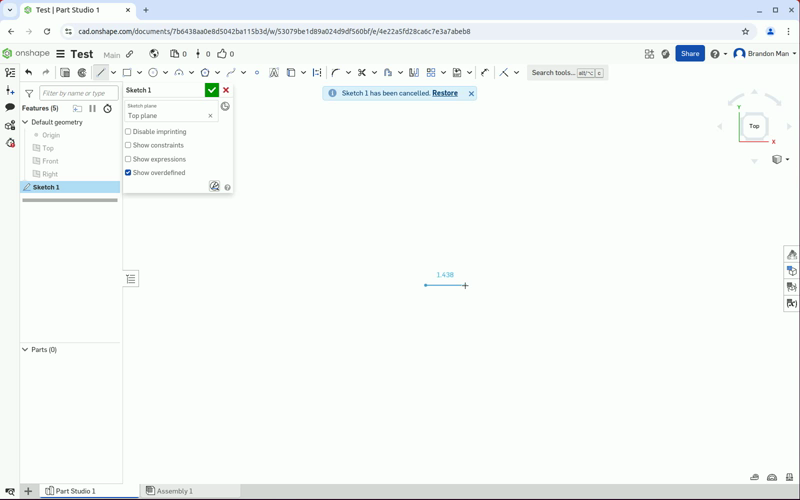
scroll(6)
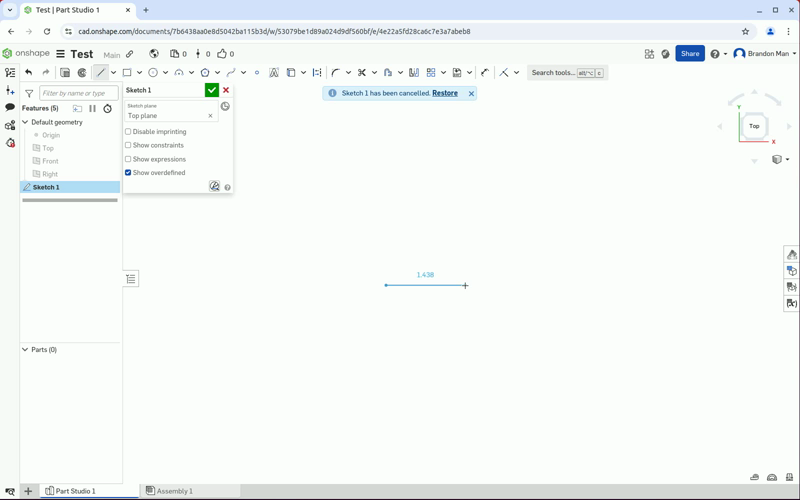
click(465, 285)
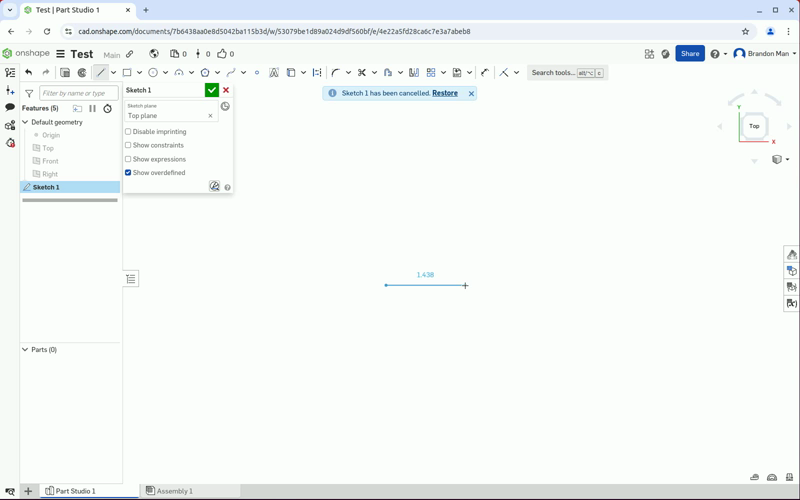
scroll(-6)
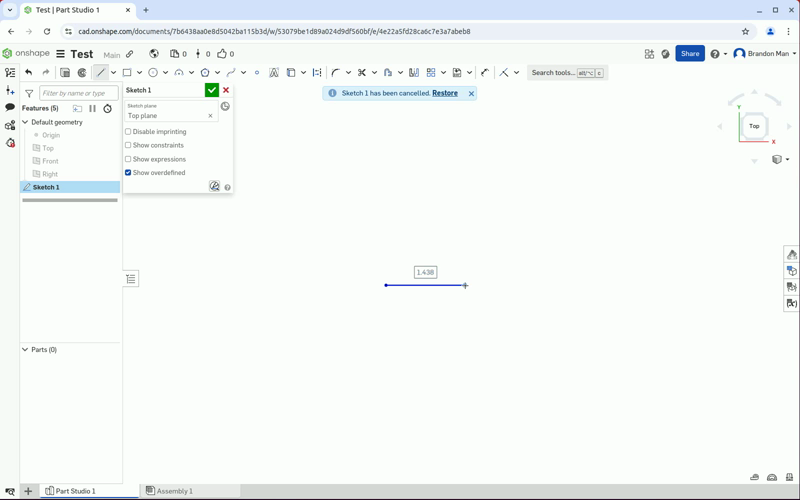
scroll(-6)
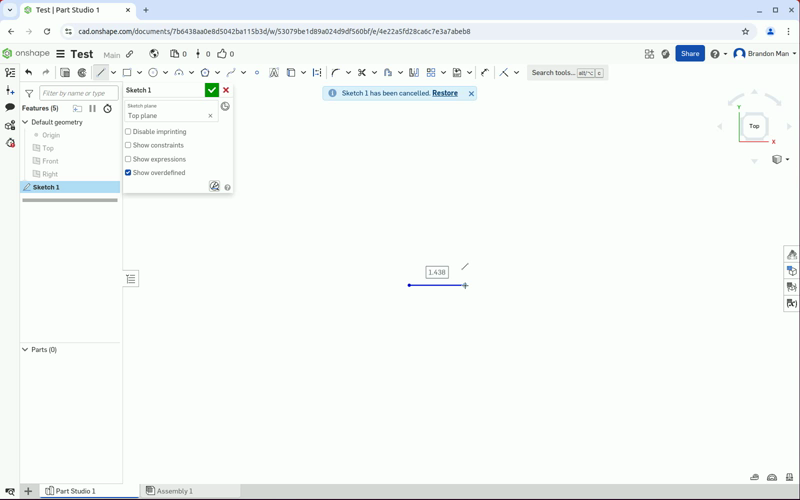
scroll(-6)
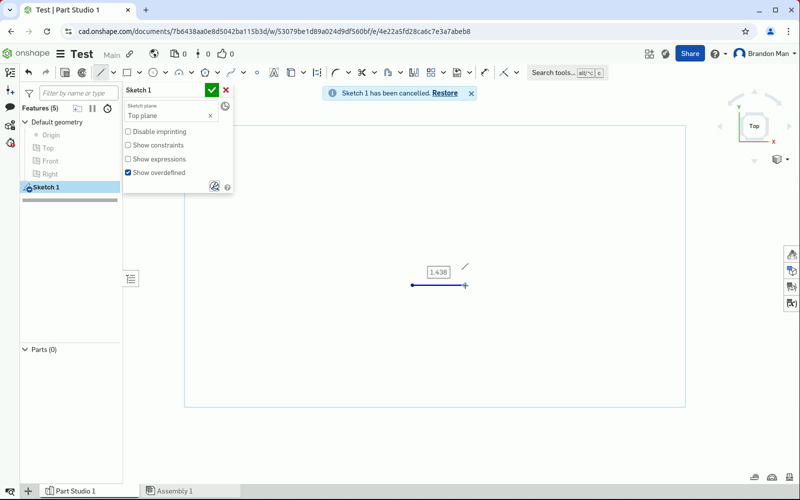
scroll(-6)
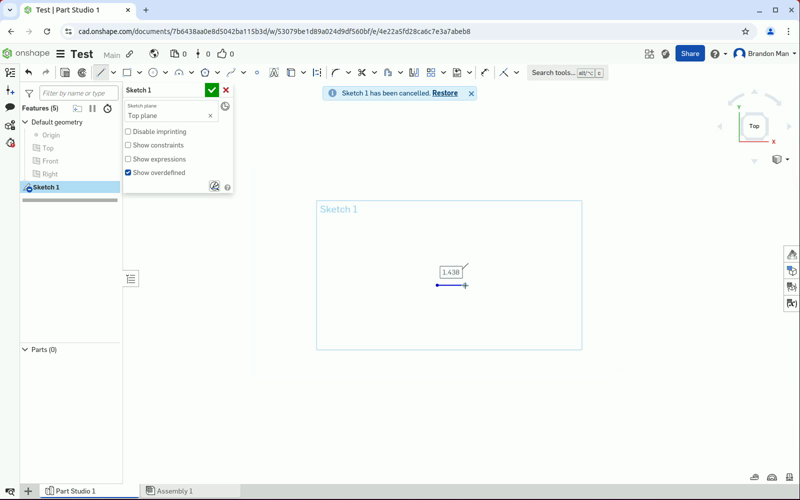
scroll(-6)
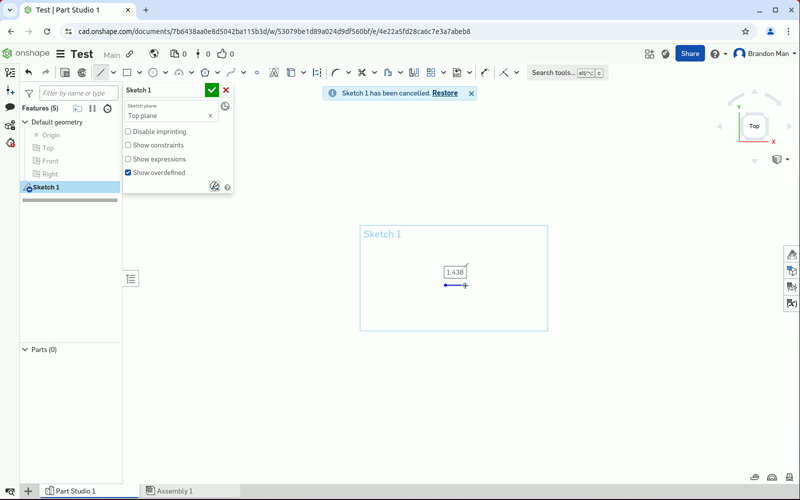
scroll(-6)
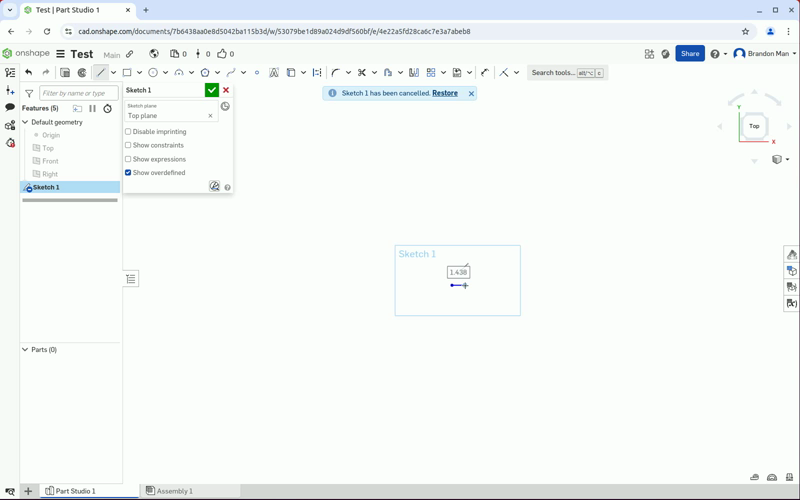
scroll(-6)
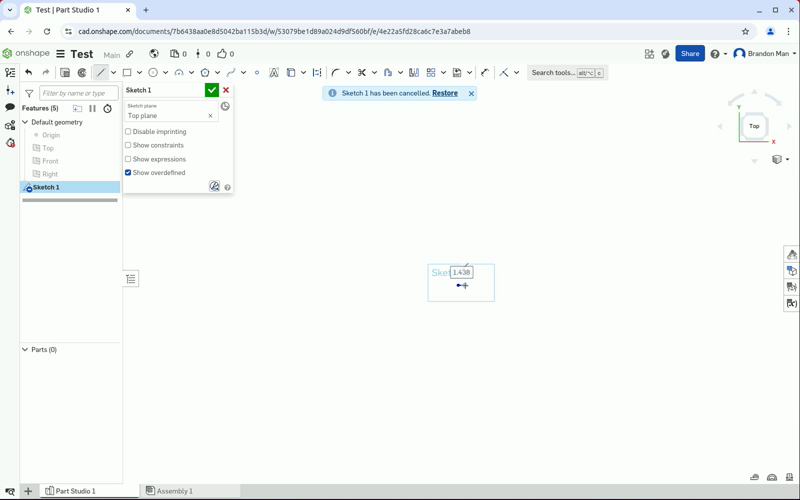
key_up(shift)
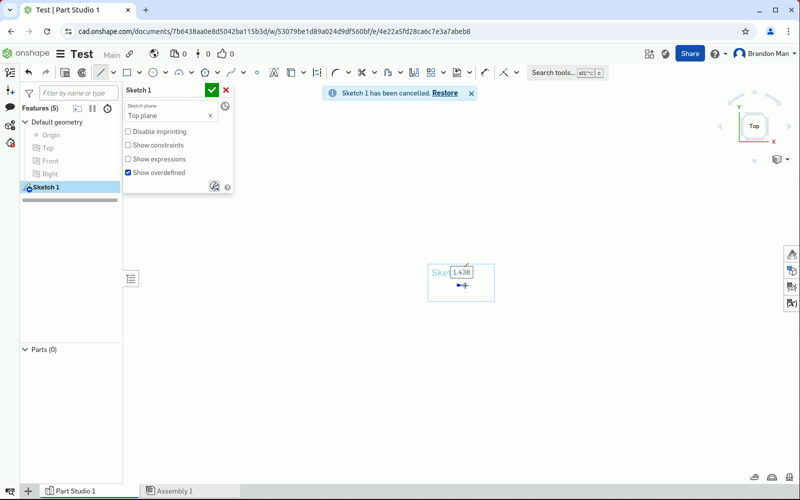
key_down(shift)
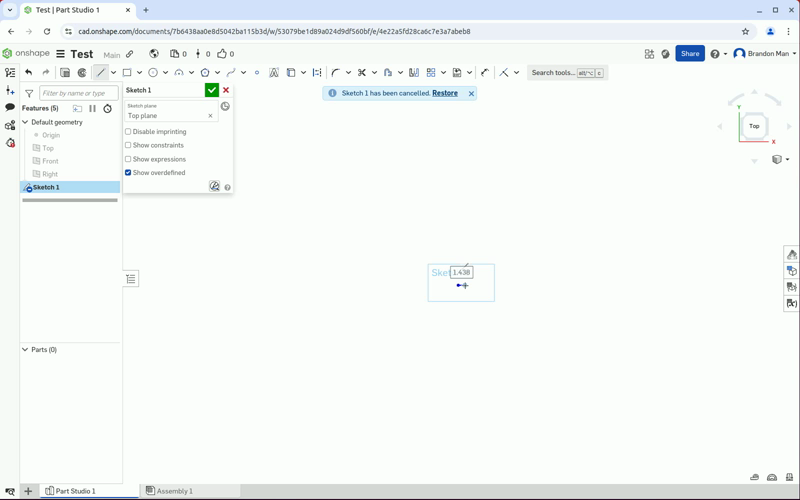
mouse_move(495, 285)
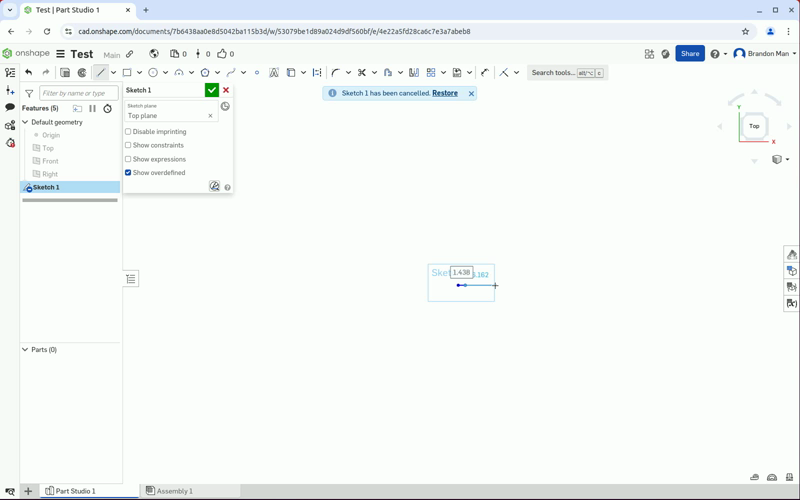
mouse_move(465, 278)
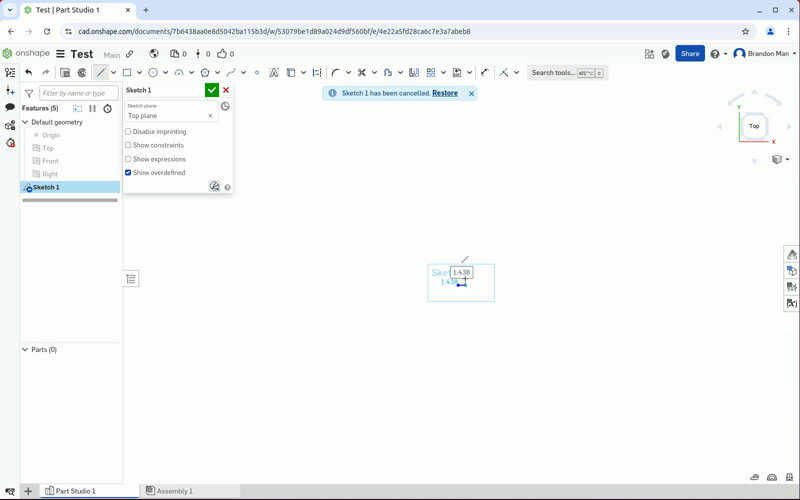
scroll(6)
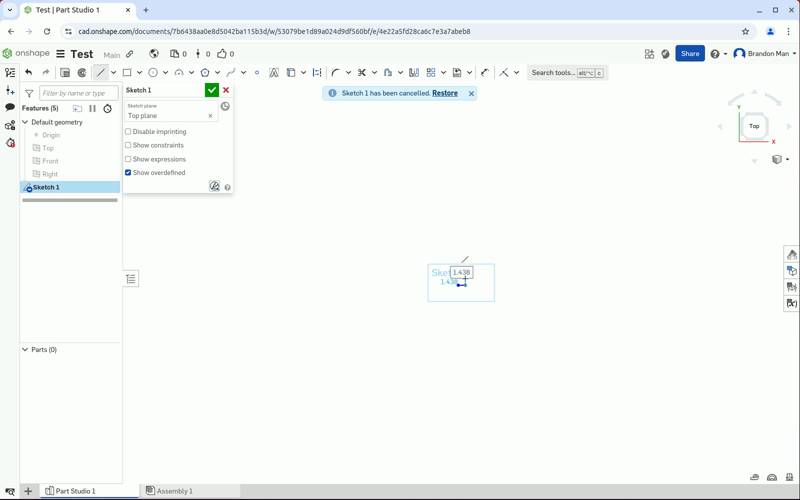
scroll(6)
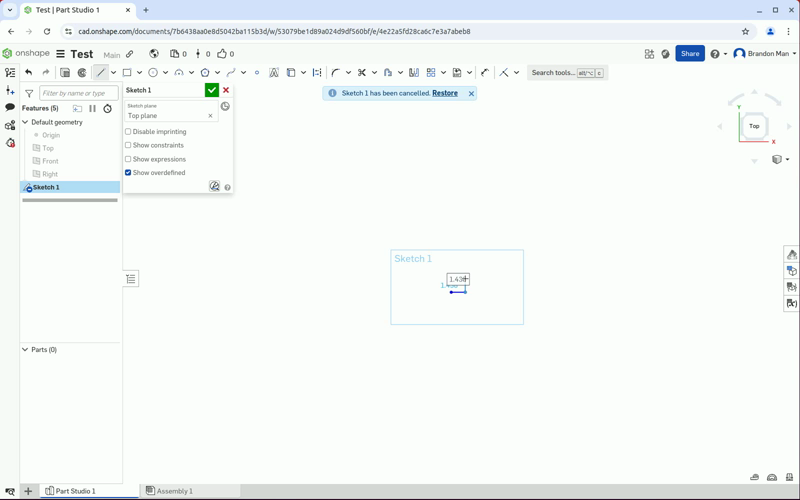
scroll(6)
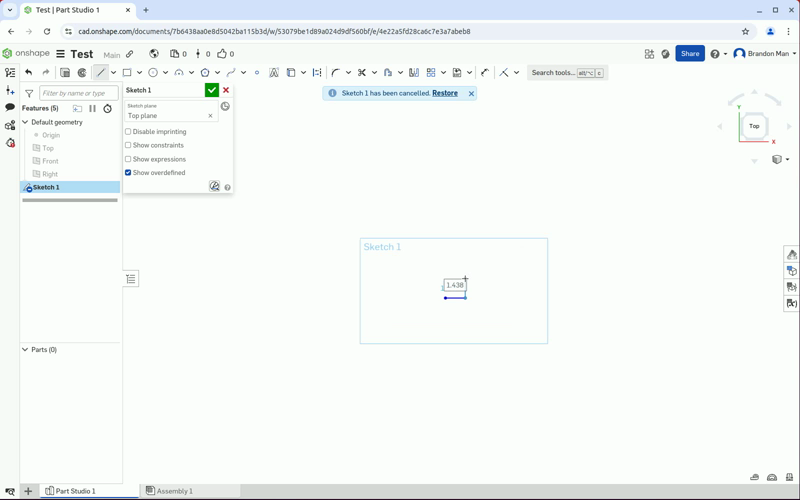
scroll(6)
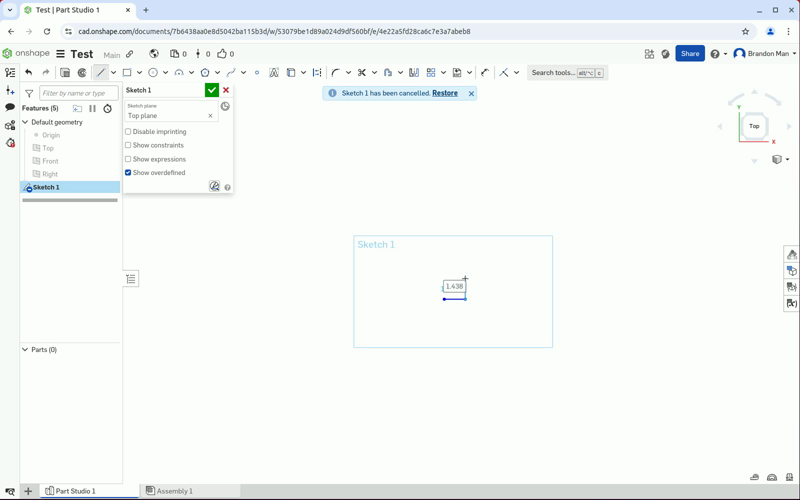
scroll(6)
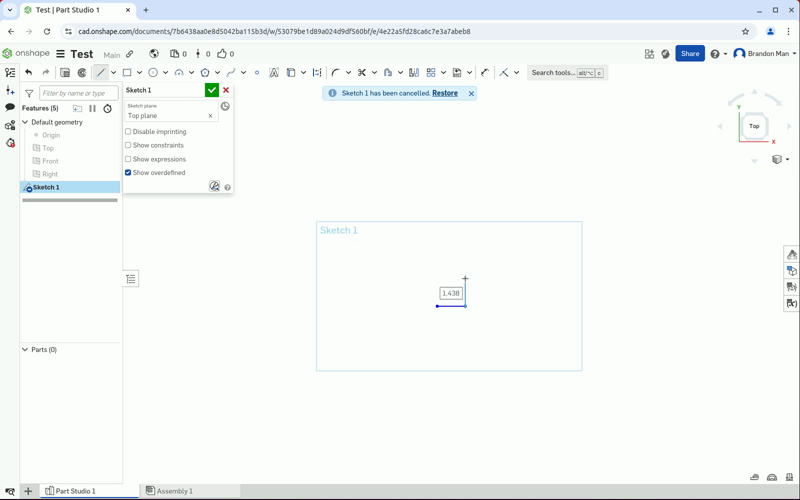
scroll(6)
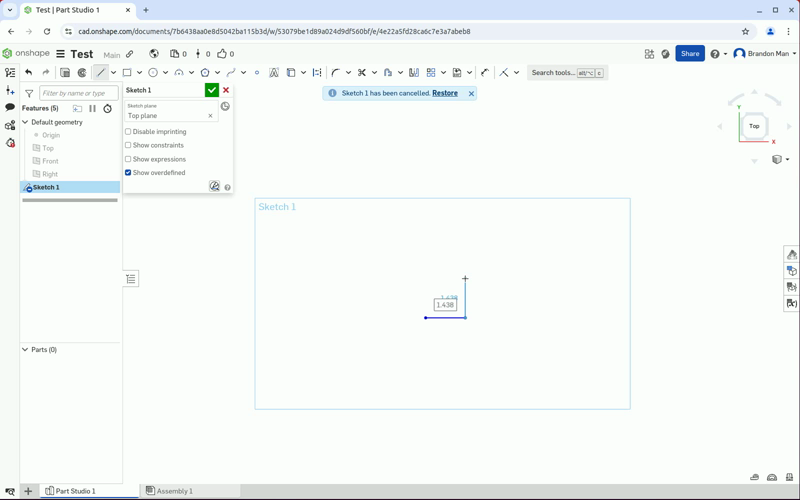
scroll(6)
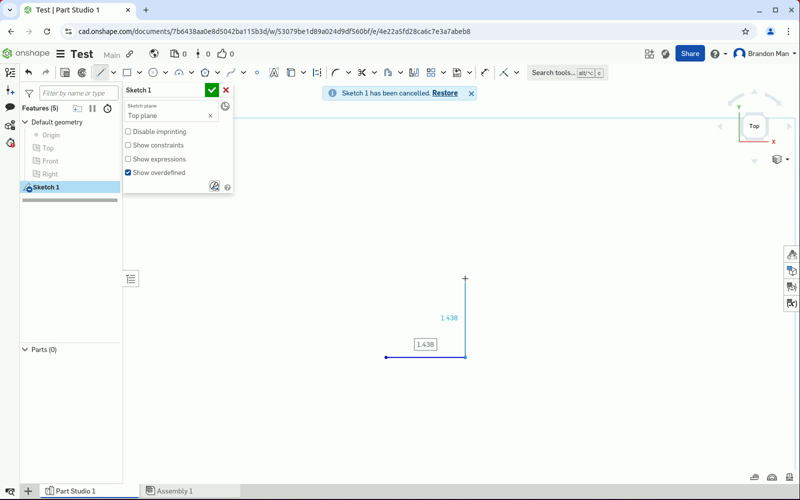
click(465, 278)
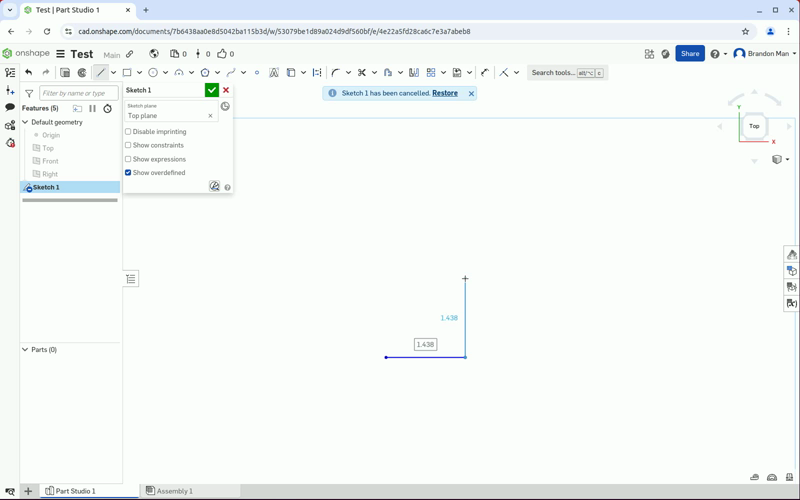
scroll(-6)
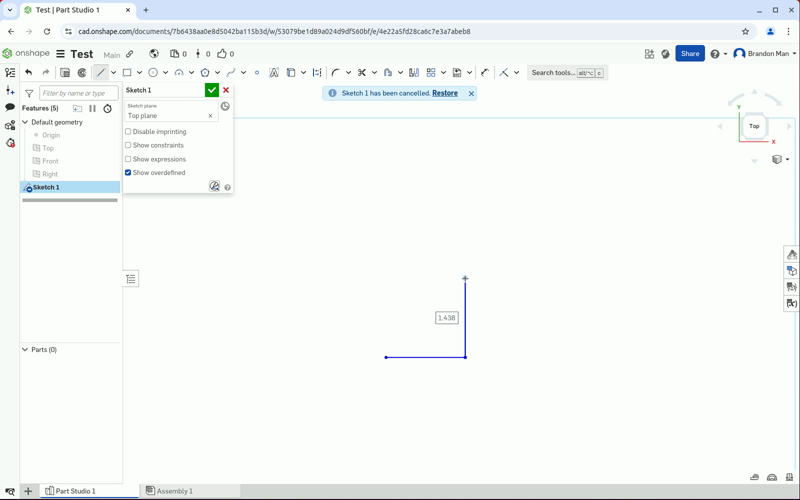
scroll(-6)
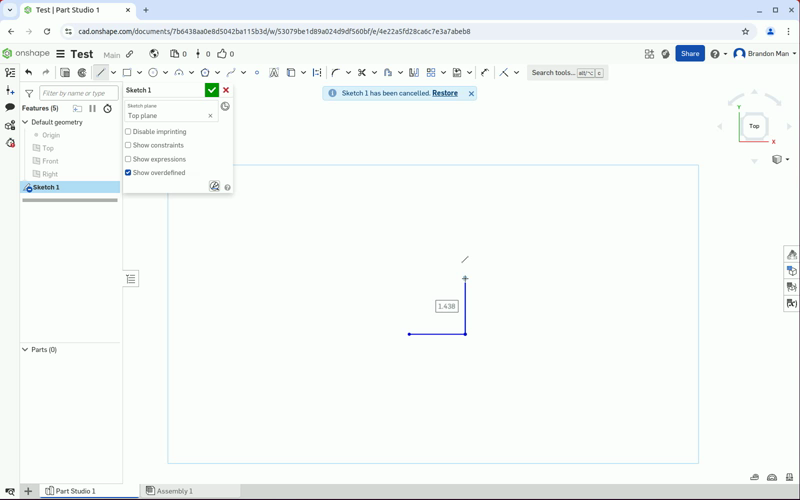
scroll(-6)
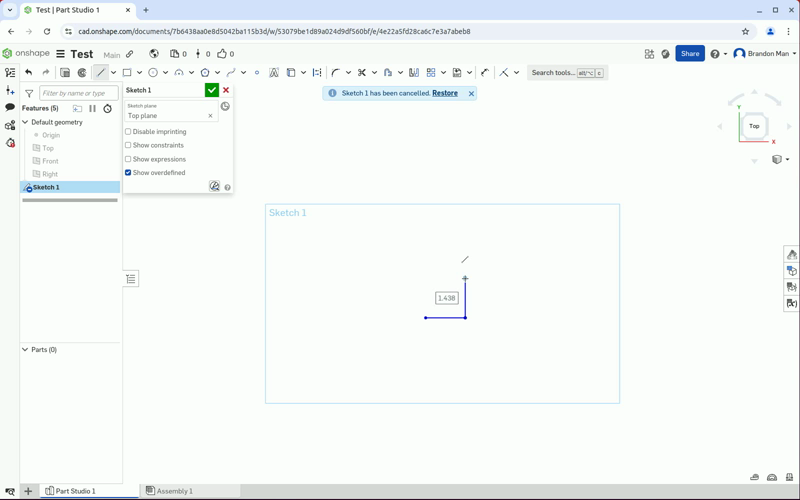
scroll(-6)
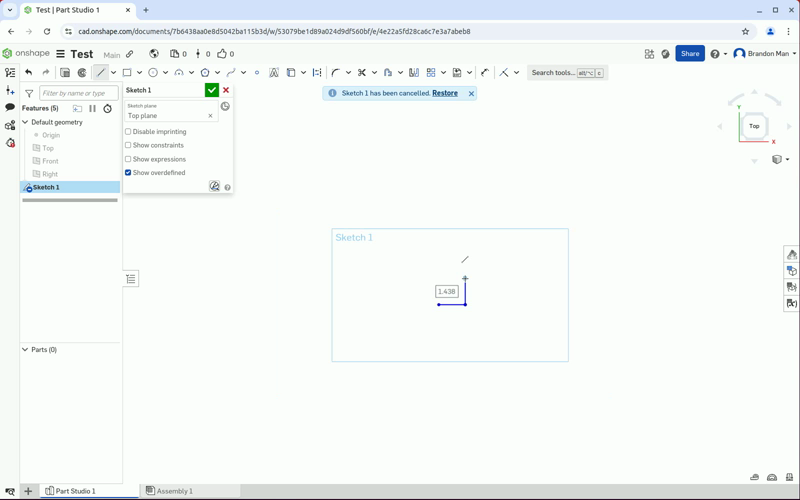
scroll(-6)
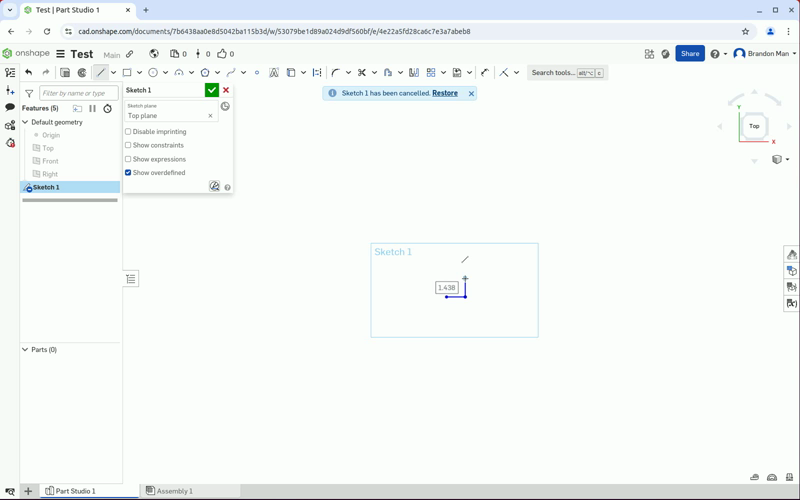
scroll(-6)
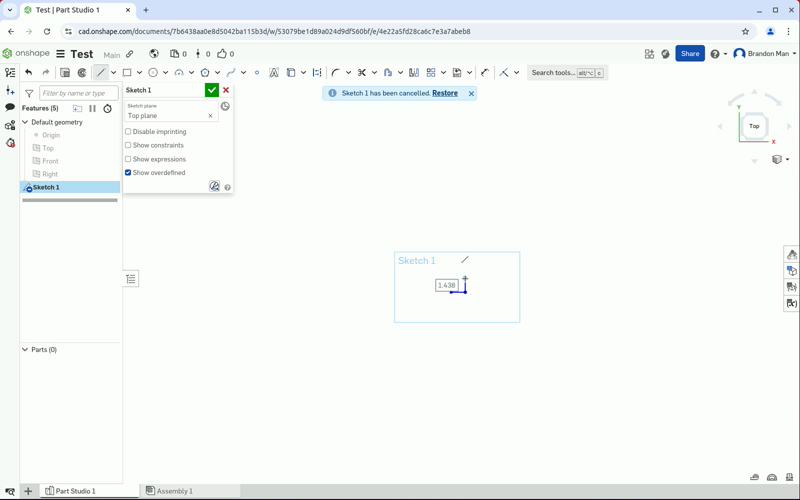
scroll(-6)
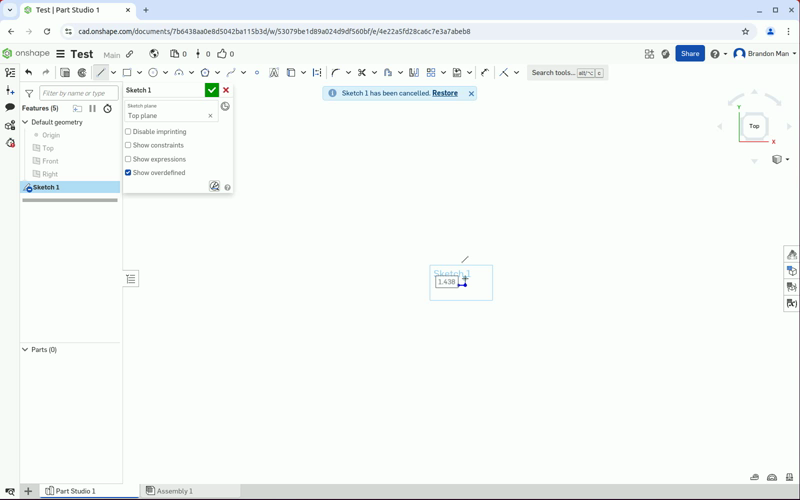
key_up(shift)
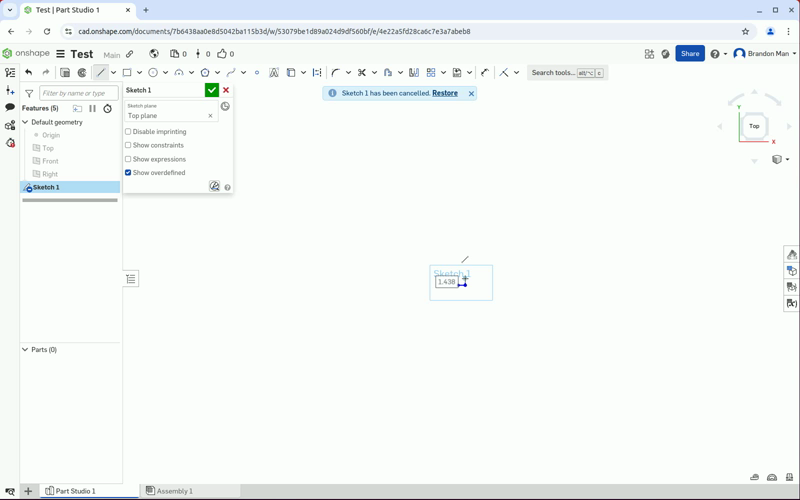
key_down(shift)
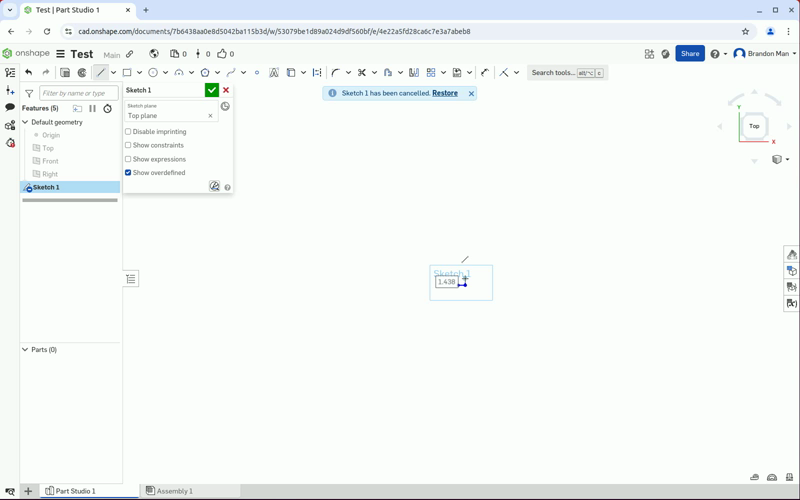
mouse_move(495, 278)
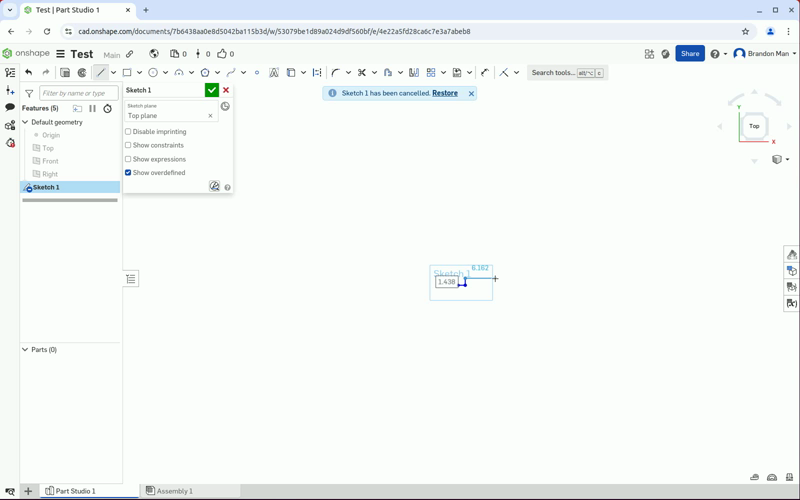
mouse_move(458, 278)
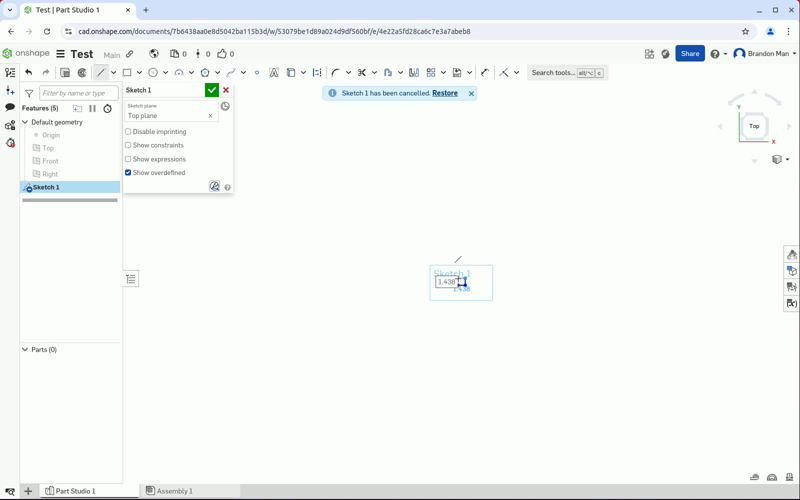
scroll(6)
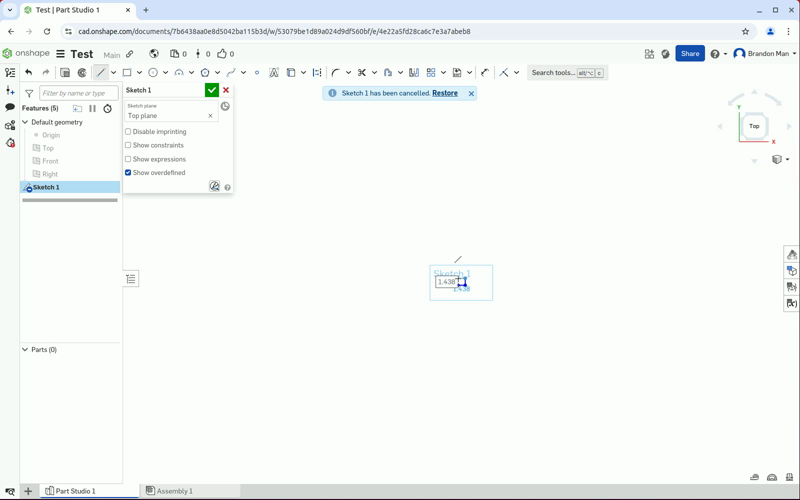
scroll(6)
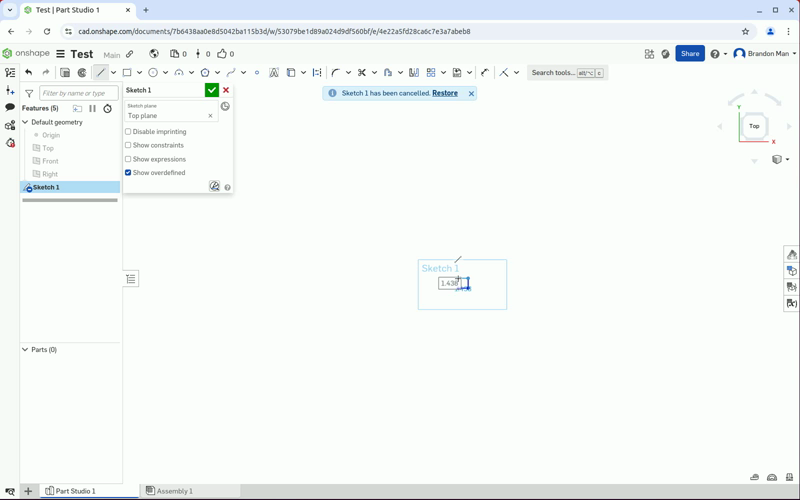
scroll(6)
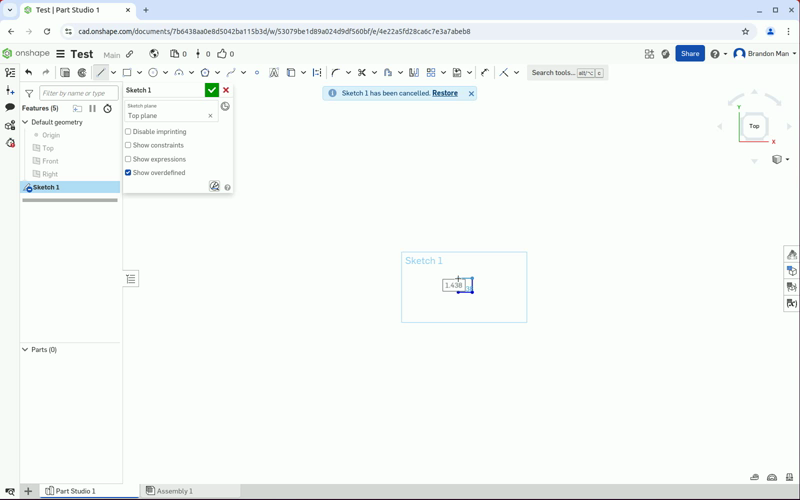
scroll(6)
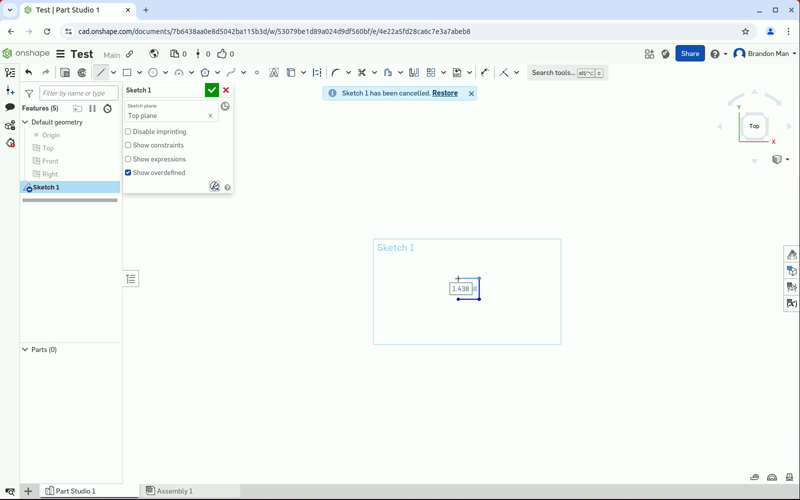
scroll(6)
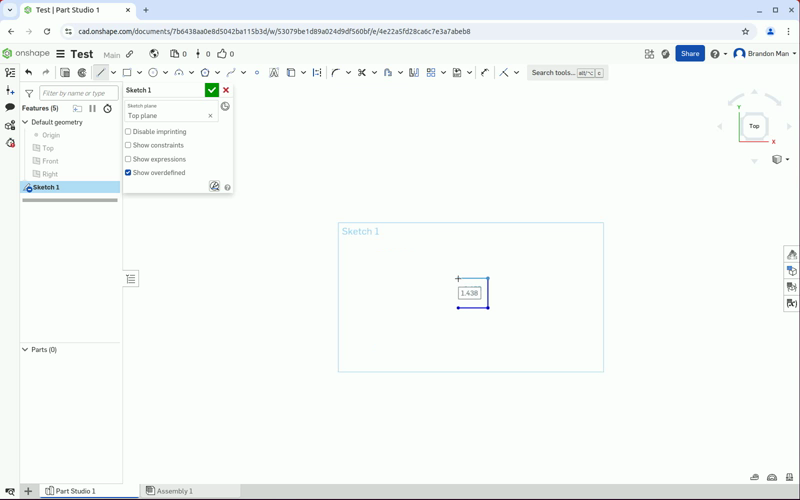
scroll(6)
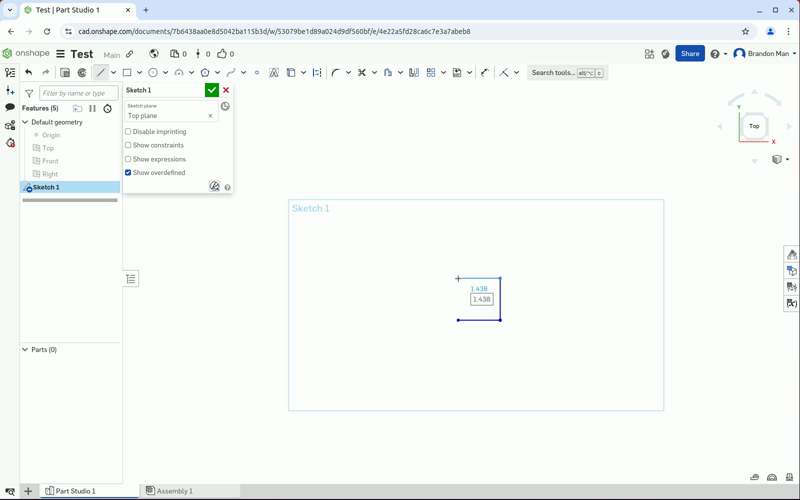
scroll(6)
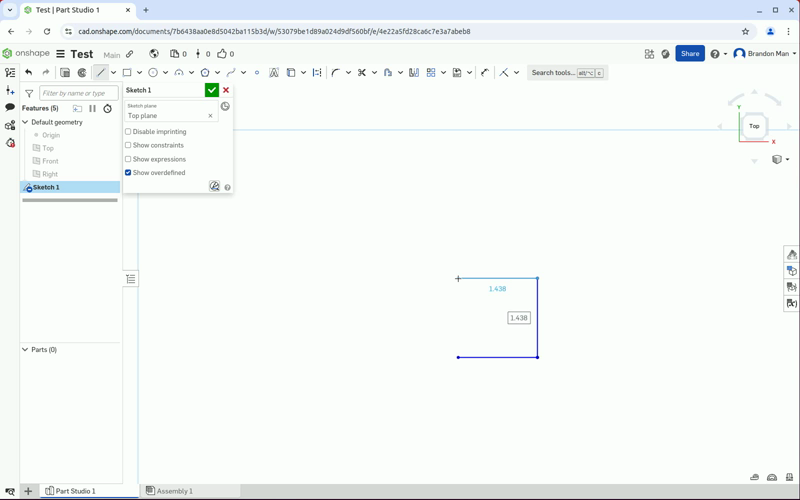
click(458, 278)
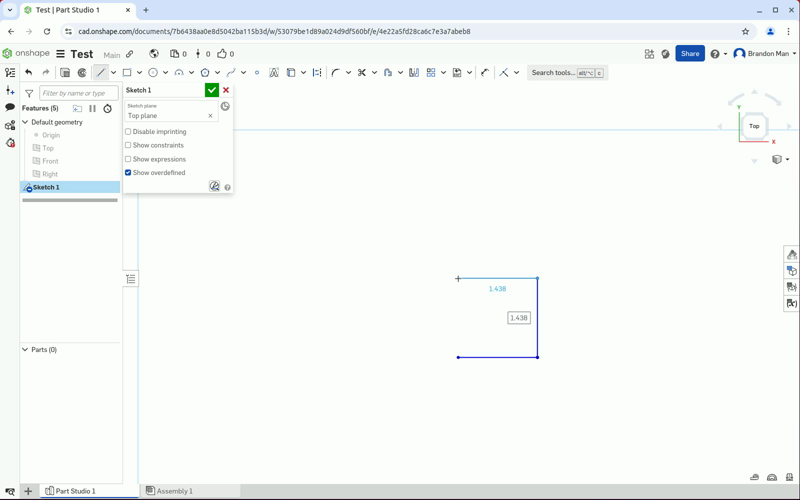
scroll(-6)
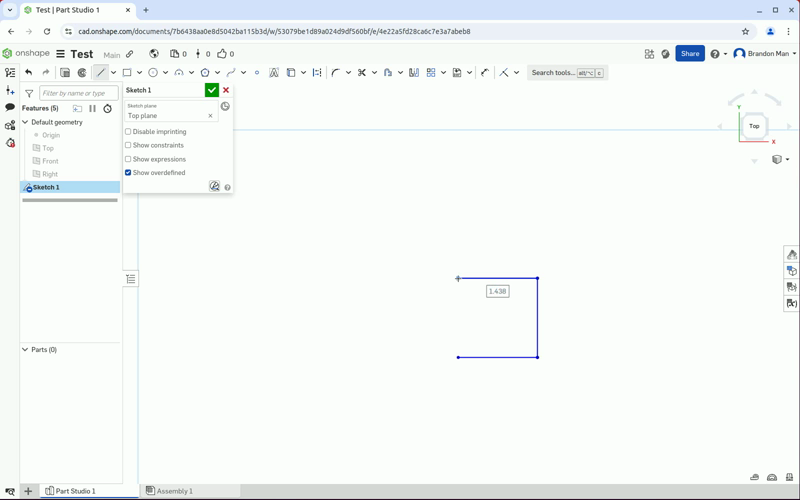
scroll(-6)
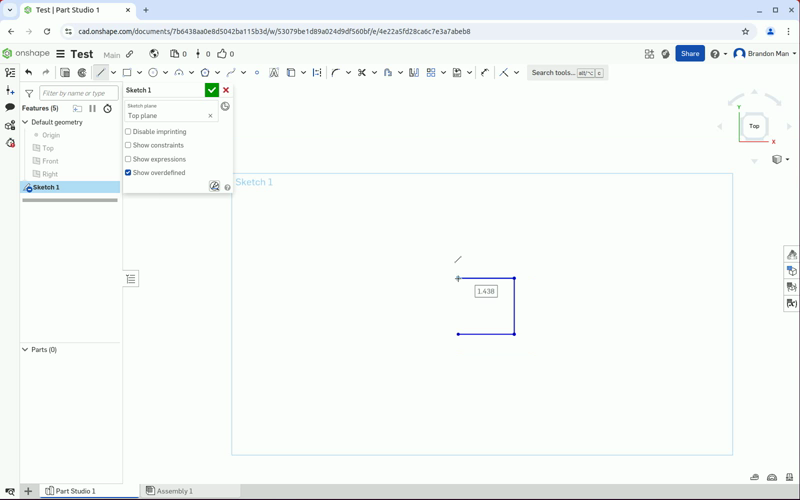
scroll(-6)
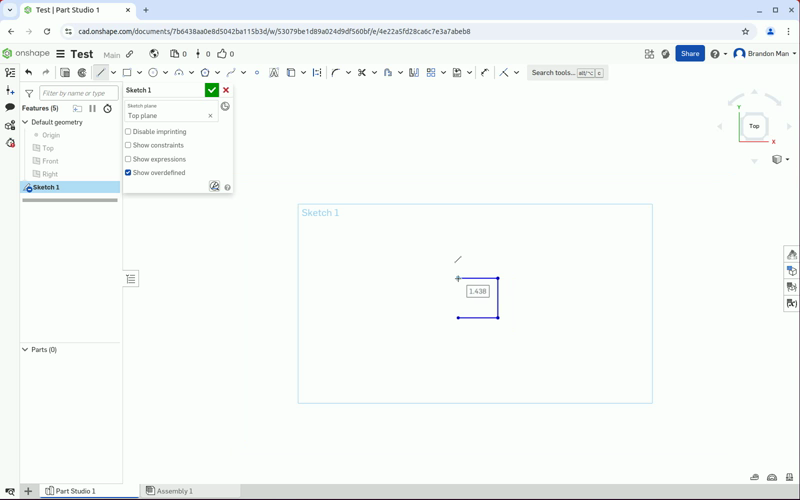
scroll(-6)
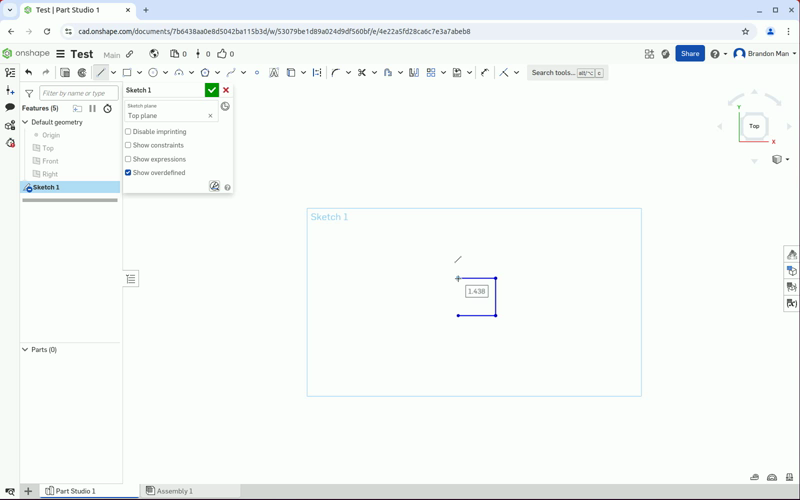
scroll(-6)
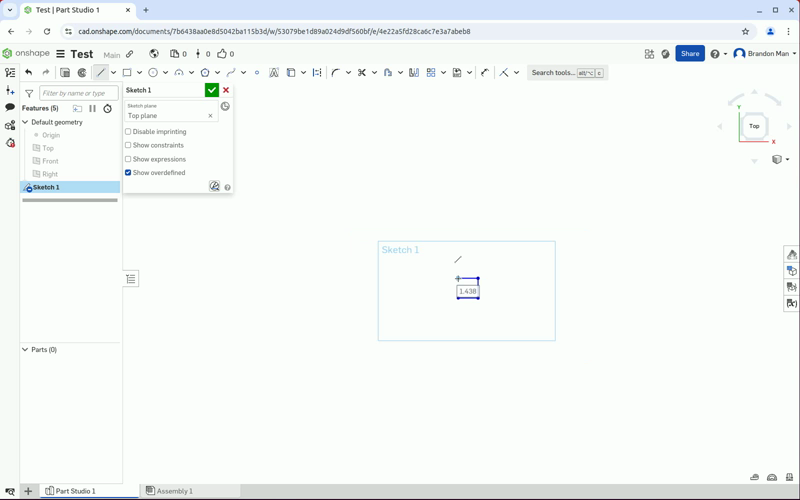
scroll(-6)
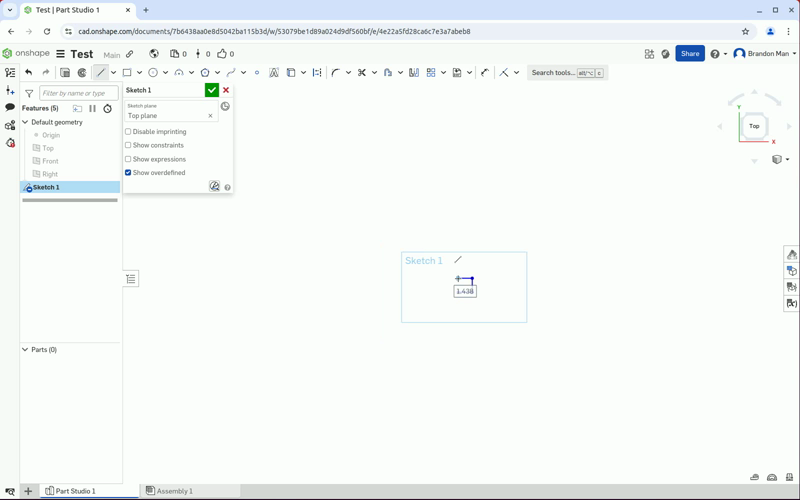
scroll(-6)
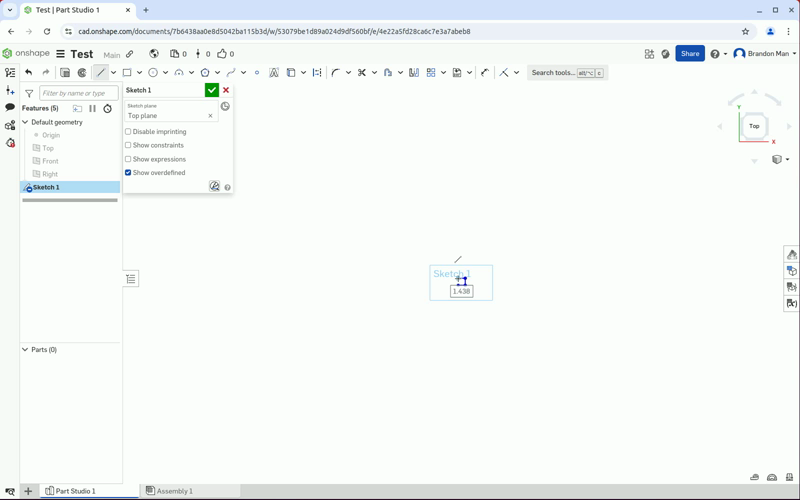
key_up(shift)
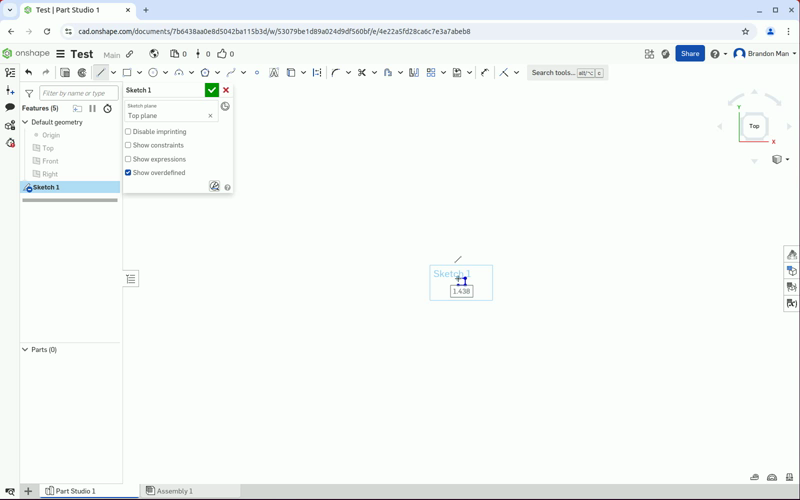
mouse_move(488, 278)
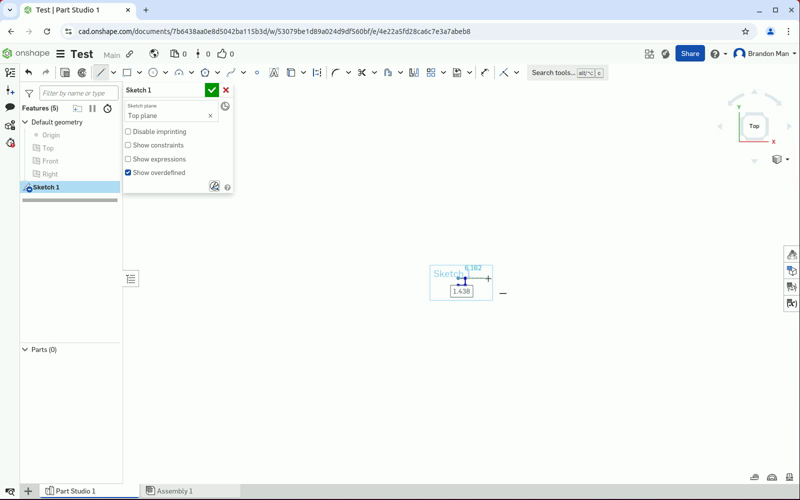
key_down(shift)
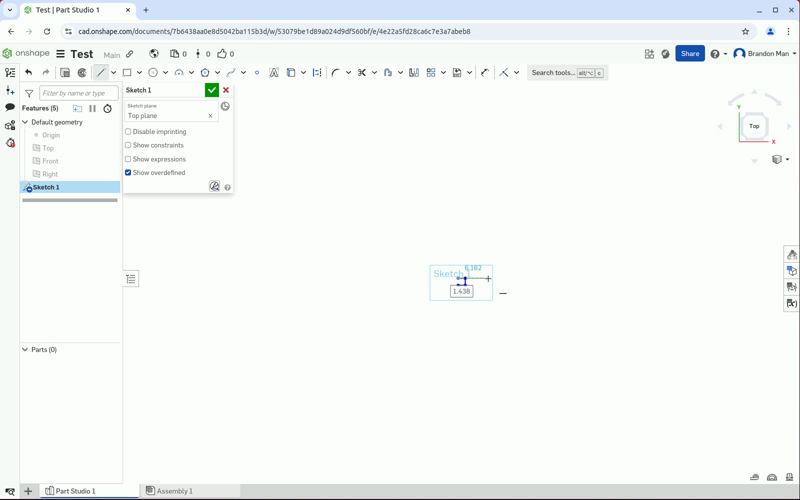
mouse_move(458, 285)
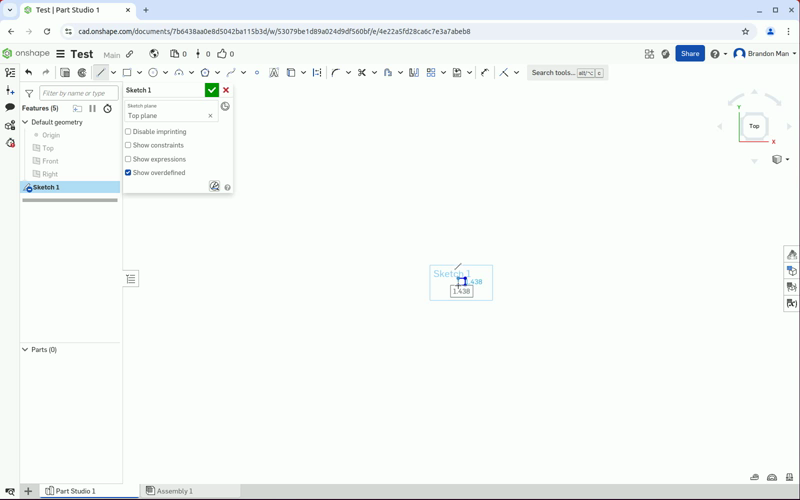
scroll(6)
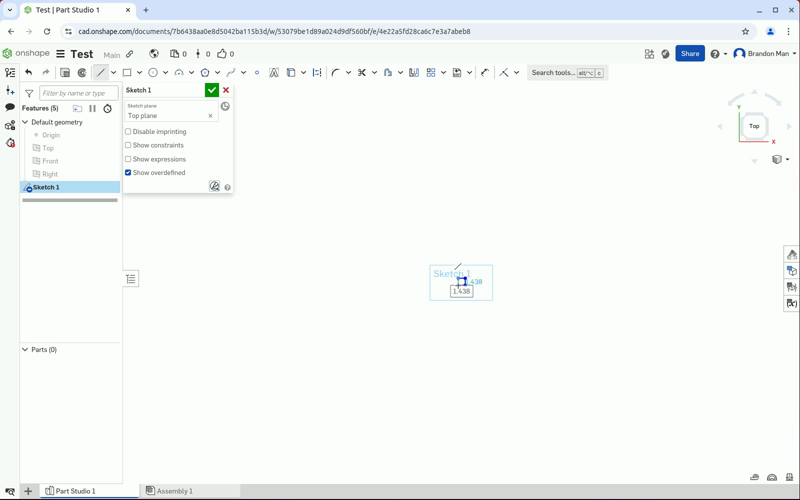
scroll(6)
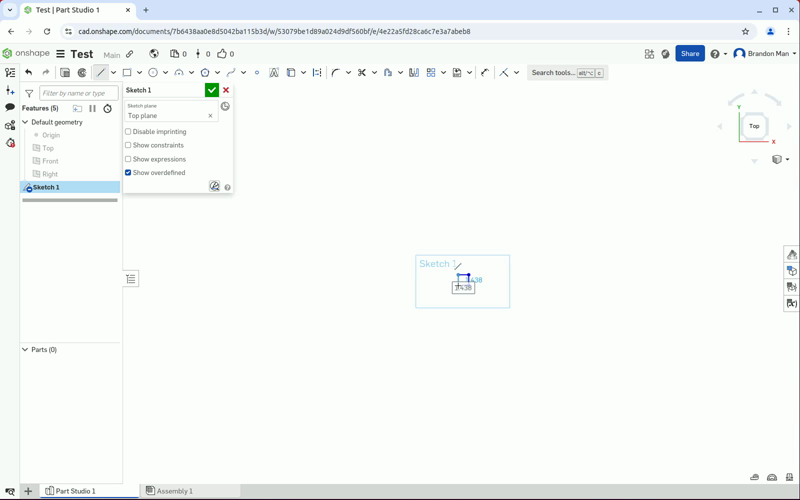
scroll(6)
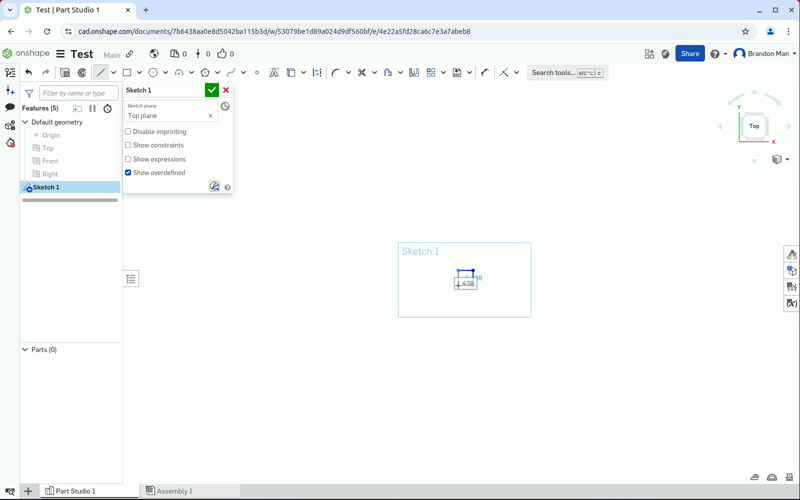
scroll(6)
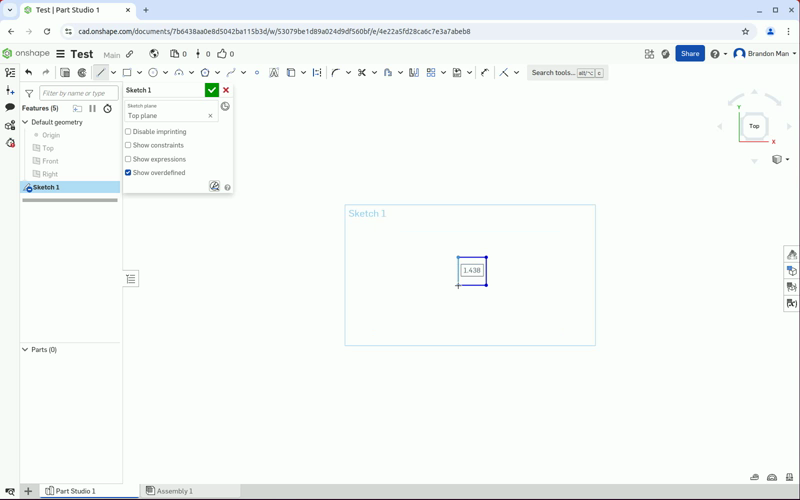
scroll(6)
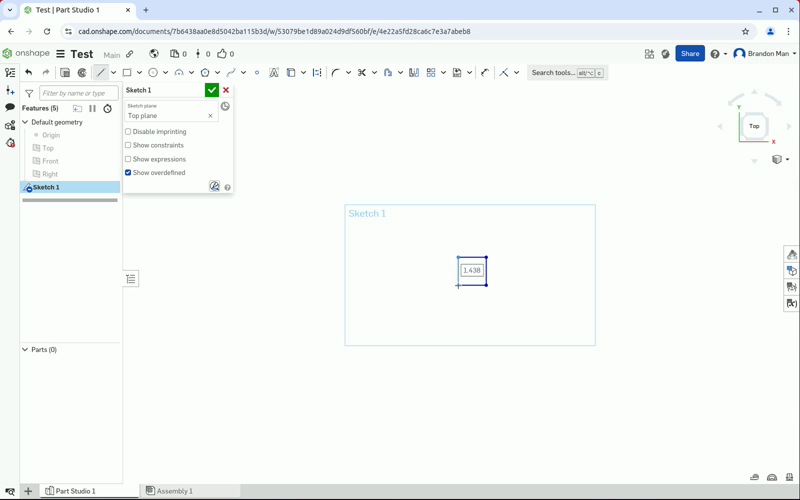
scroll(6)
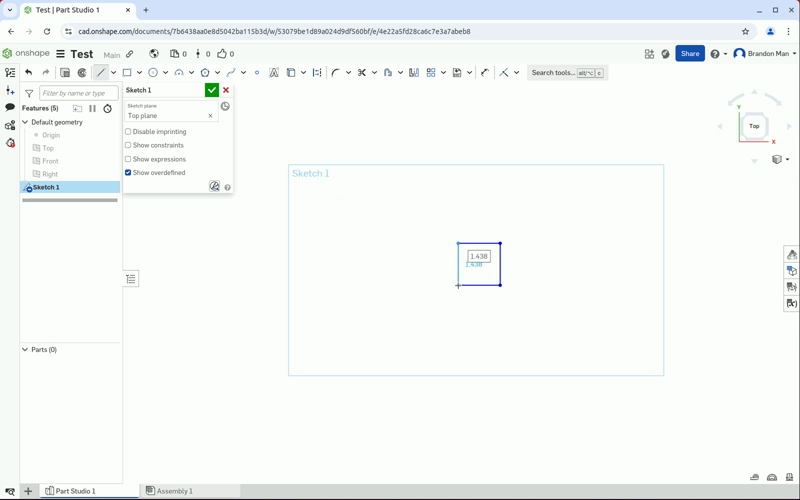
scroll(6)
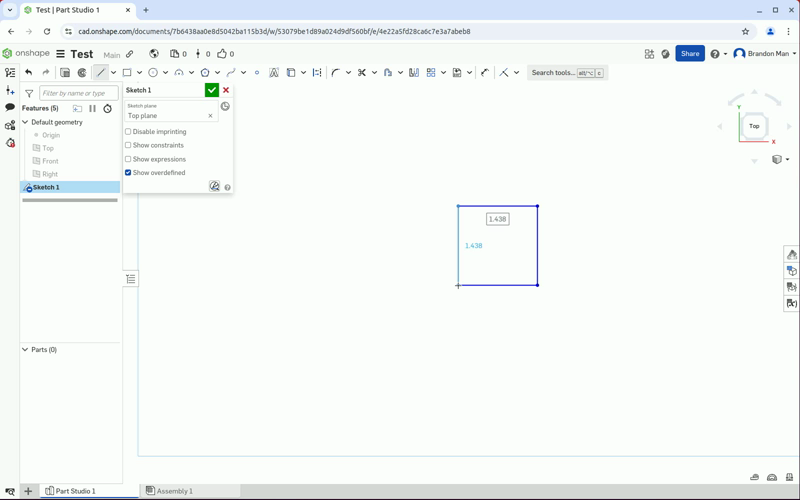
key_up(shift)
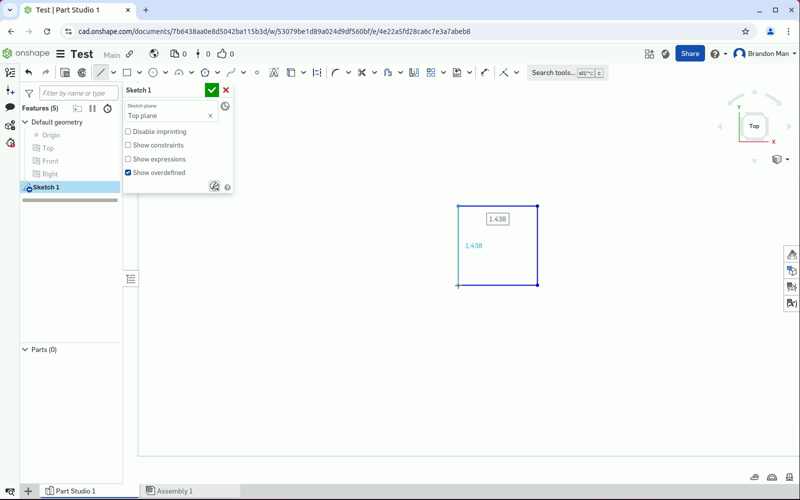
click(458, 285)
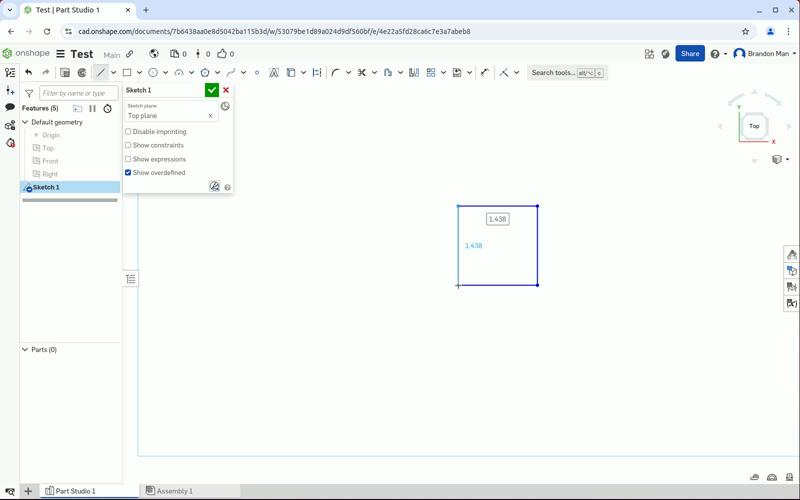
scroll(-6)
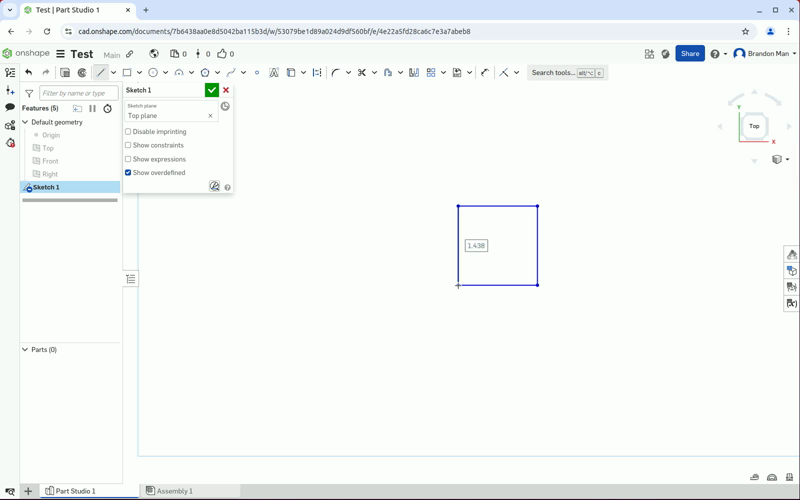
scroll(-6)
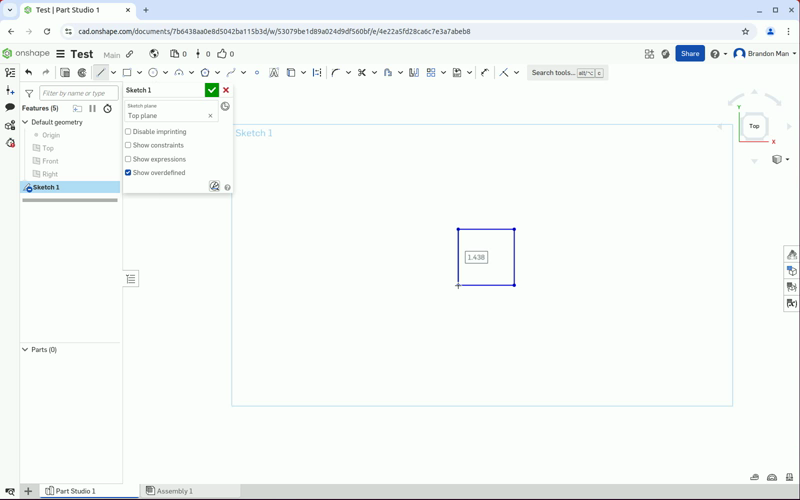
scroll(-6)
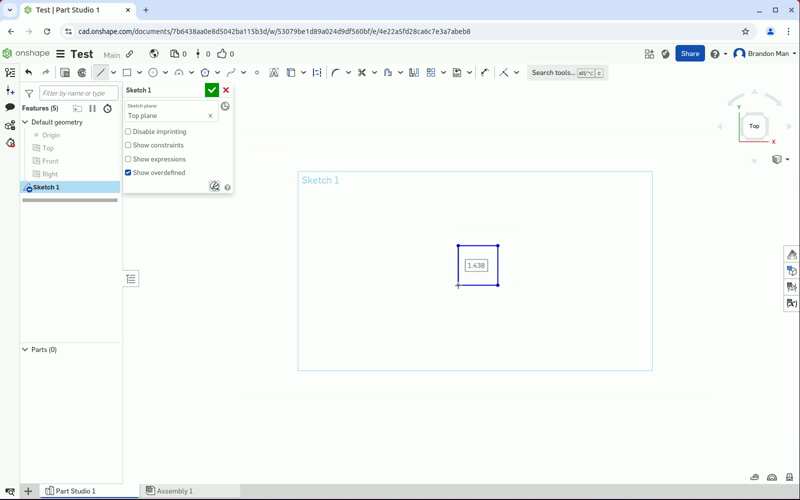
scroll(-6)
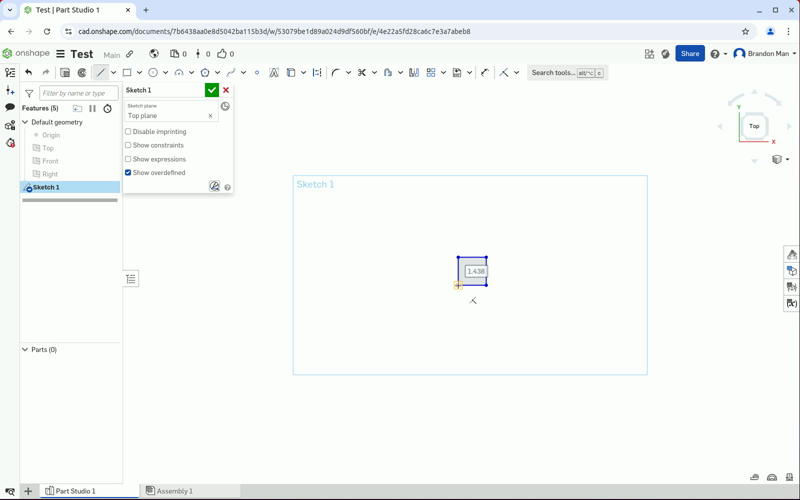
scroll(-6)
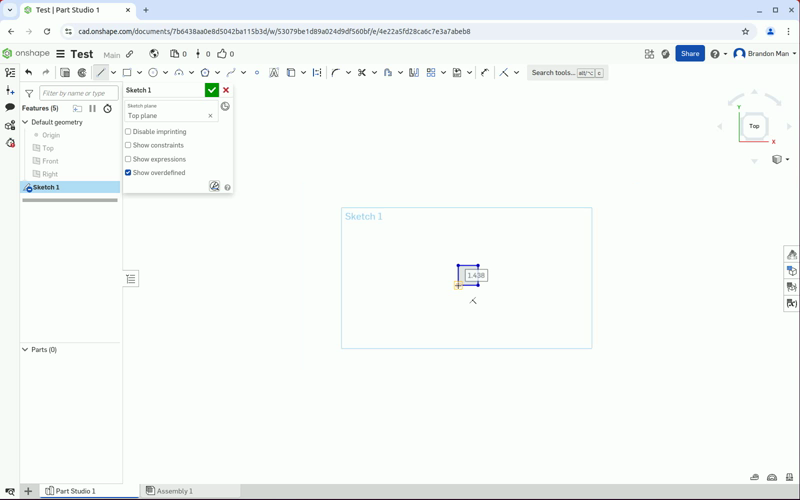
scroll(-6)
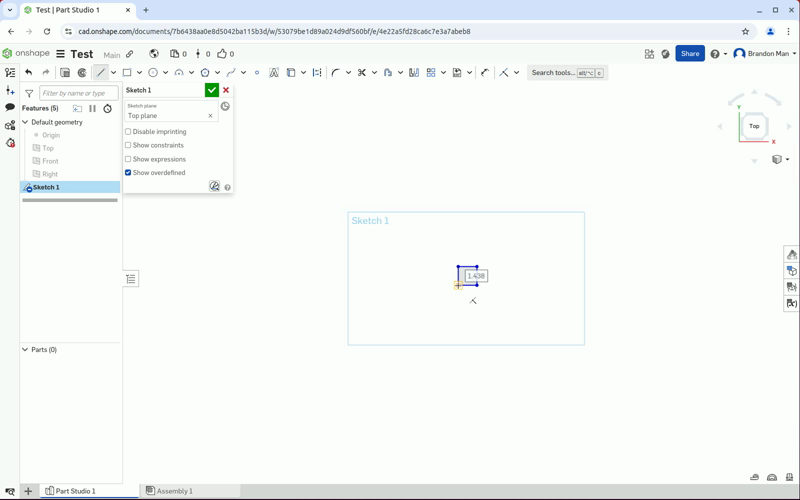
scroll(-6)
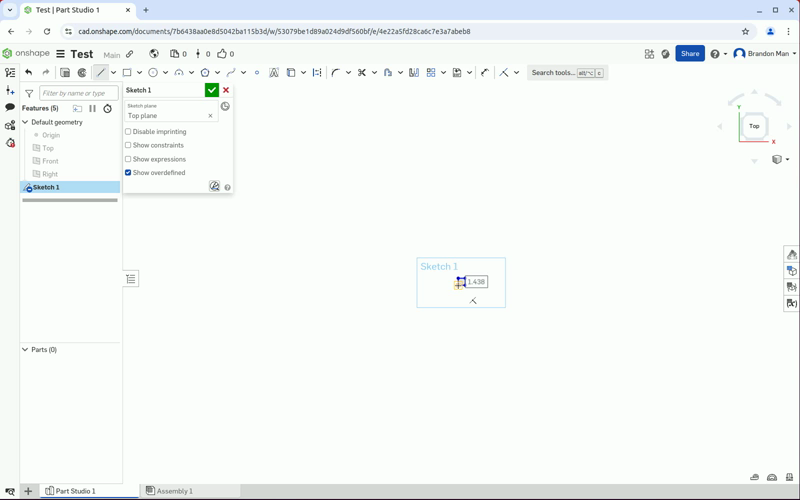
key(esc)
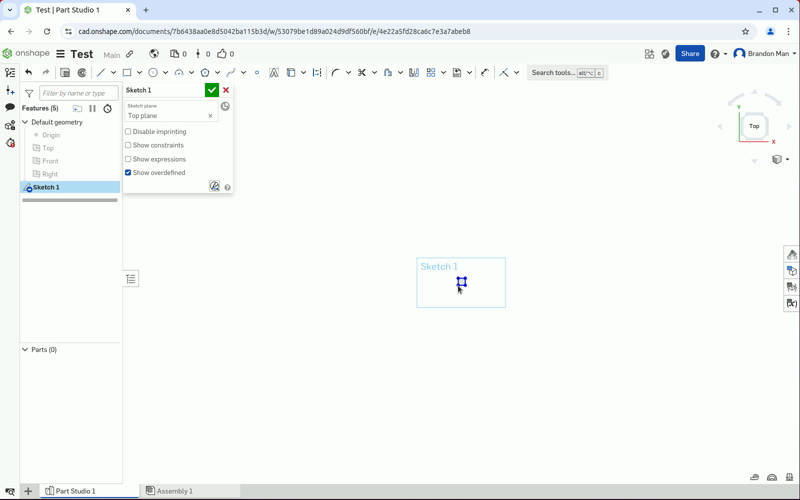
key(l)
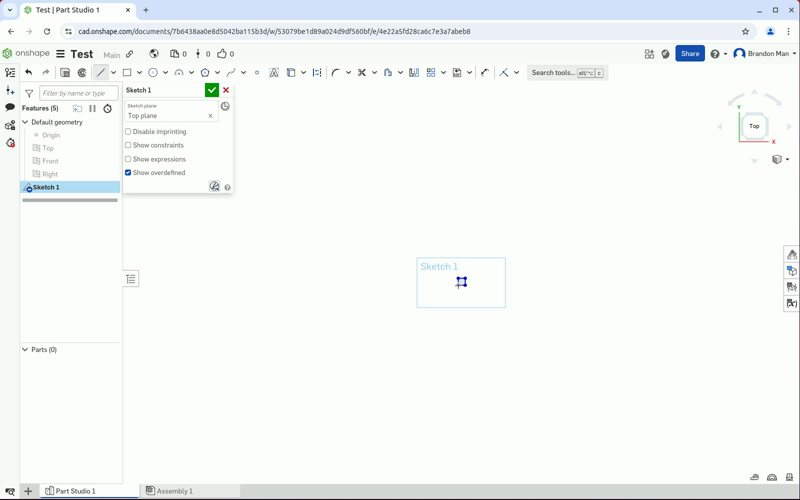
key_down(shift)
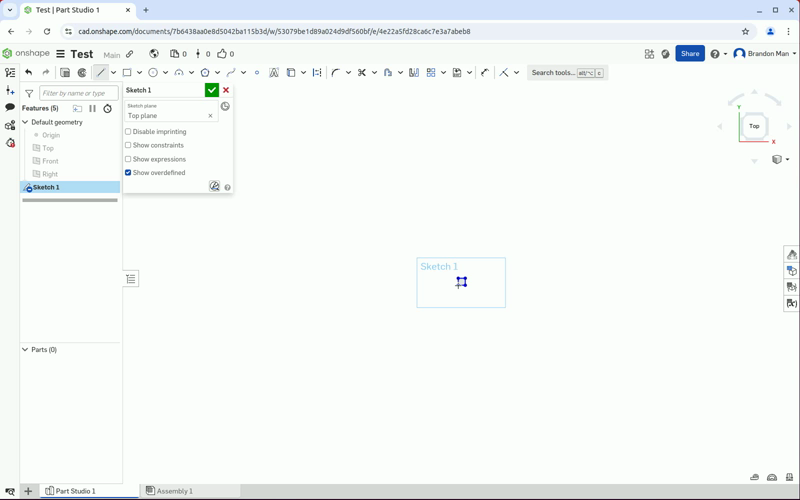
mouse_move(459, 284)
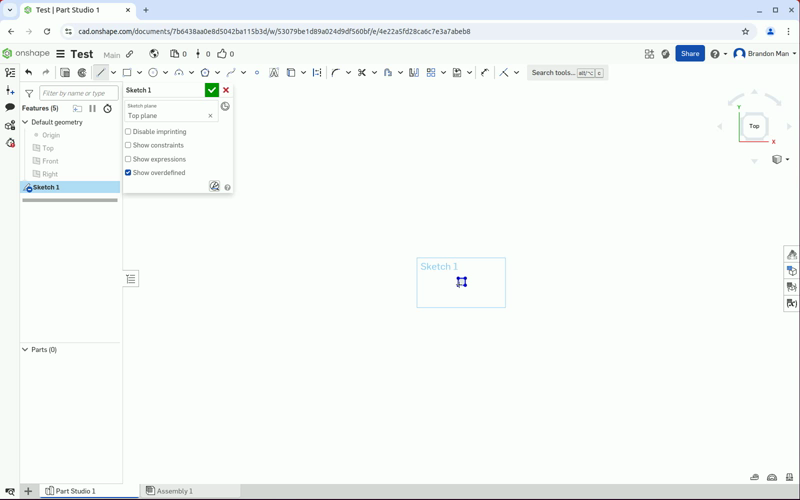
scroll(6)
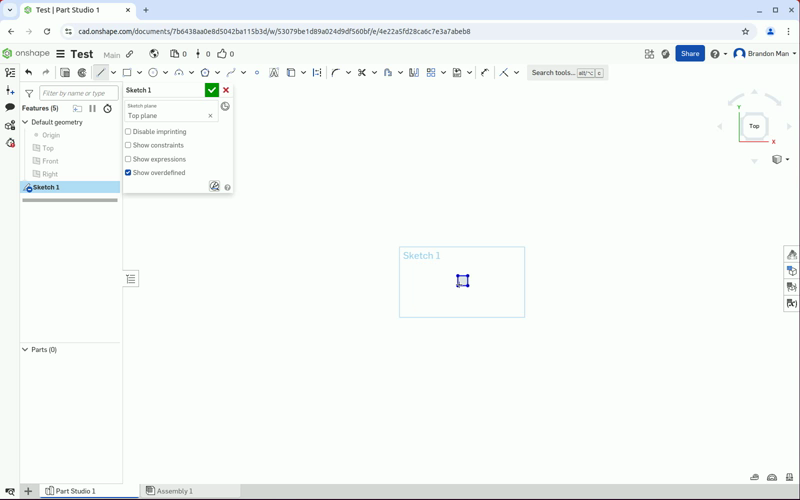
scroll(6)
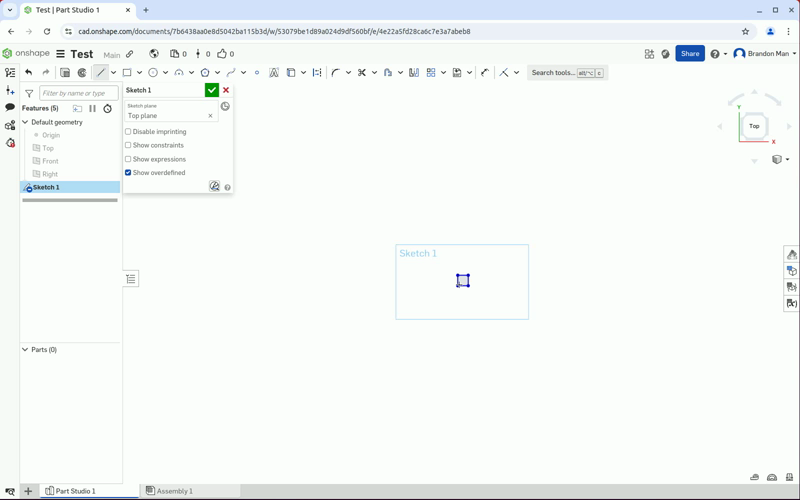
scroll(6)
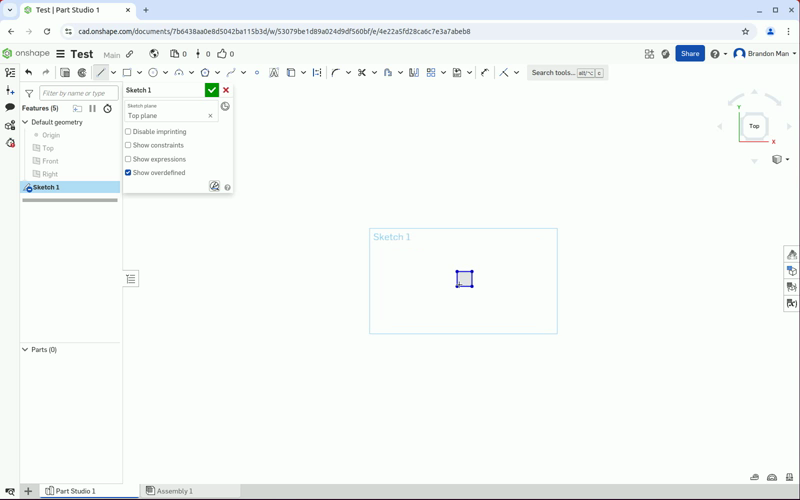
scroll(6)
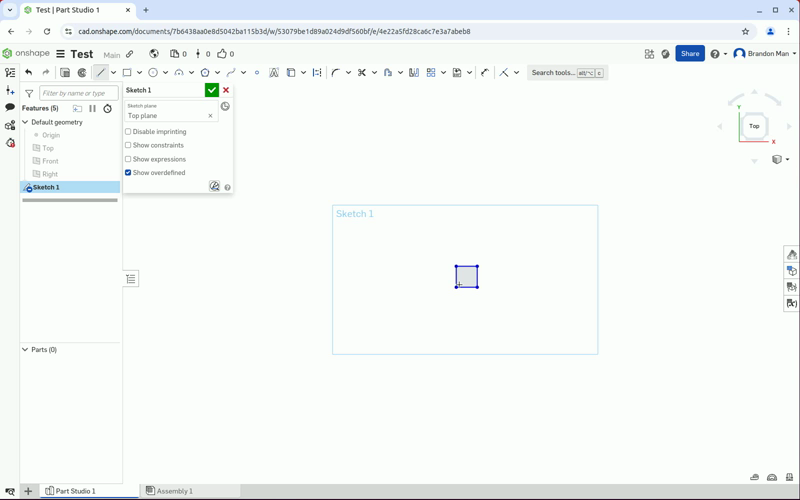
scroll(6)
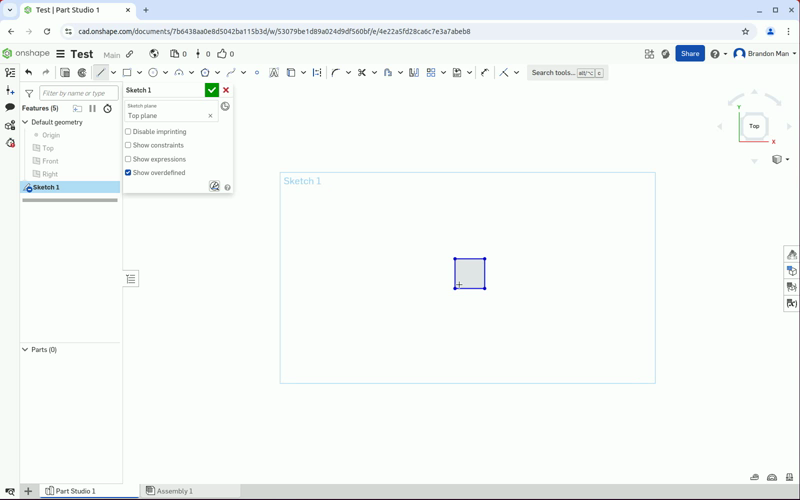
scroll(6)
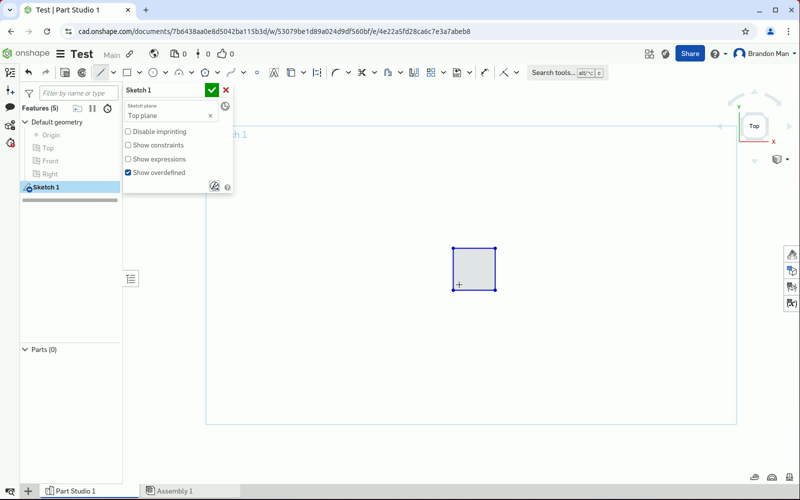
scroll(6)
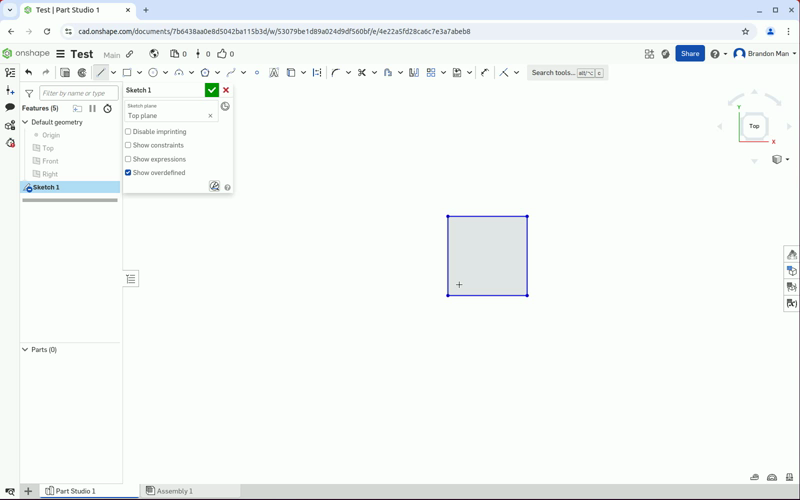
click(459, 284)
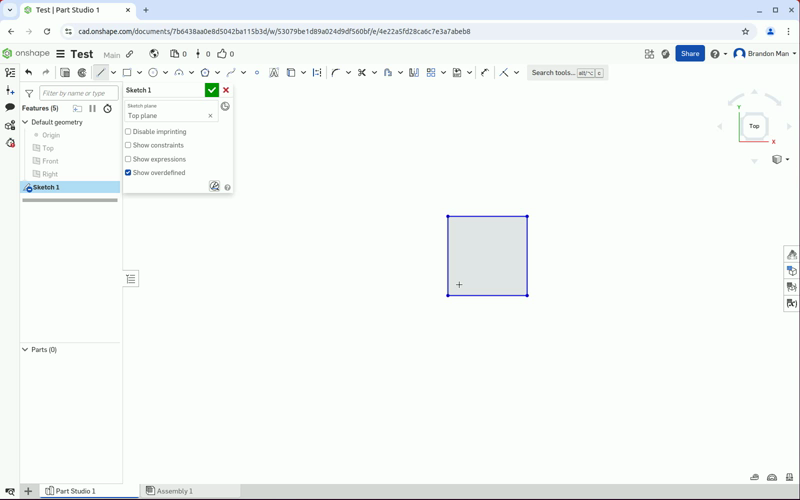
scroll(-6)
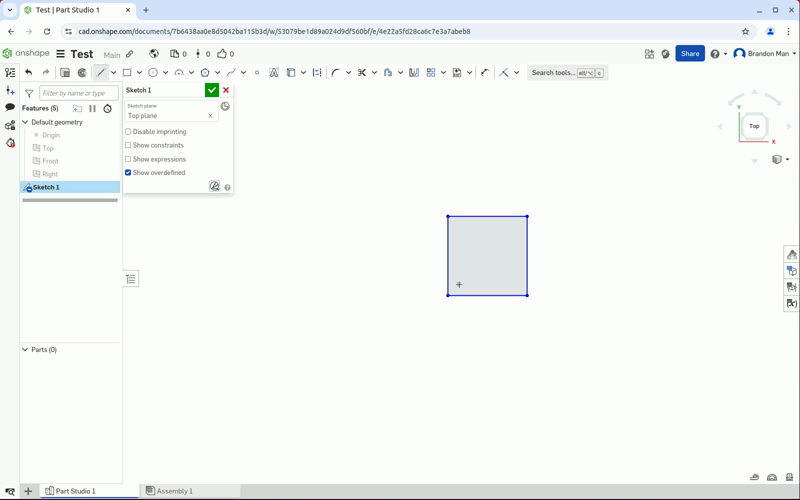
scroll(-6)
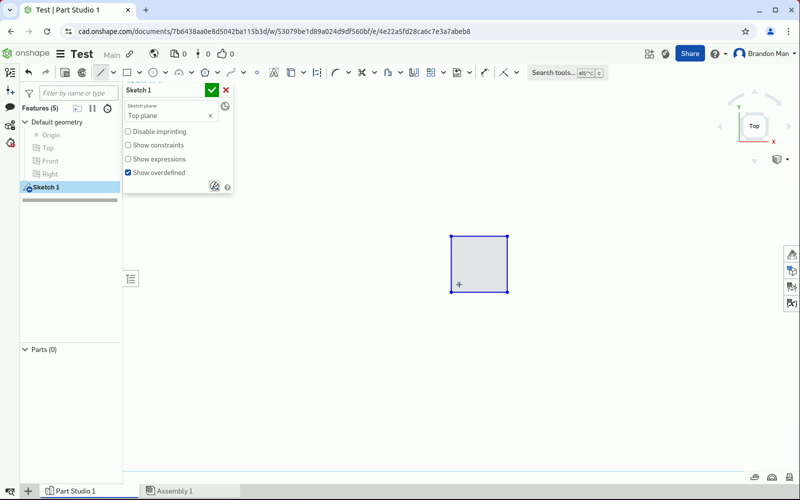
scroll(-6)
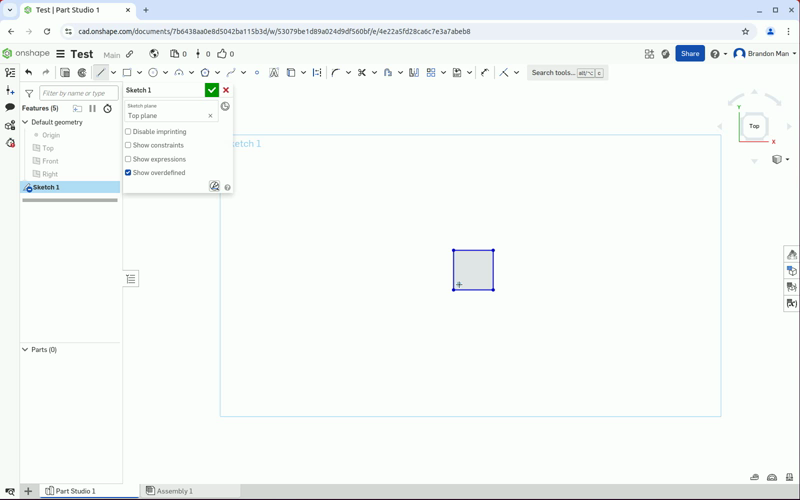
scroll(-6)
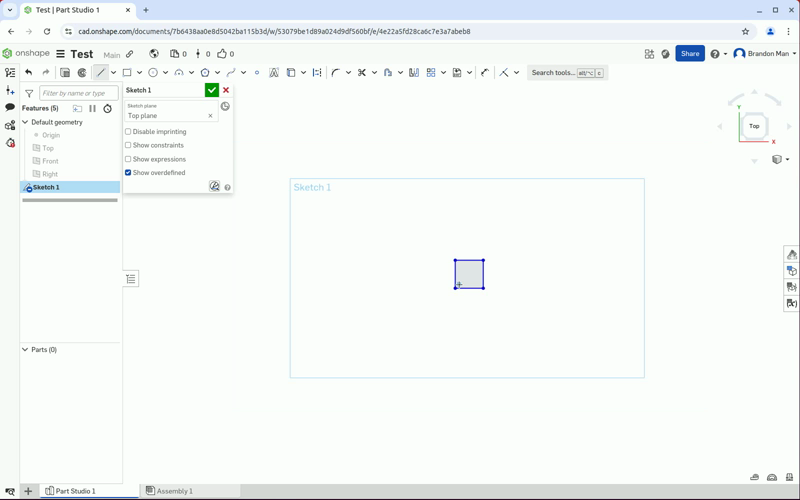
scroll(-6)
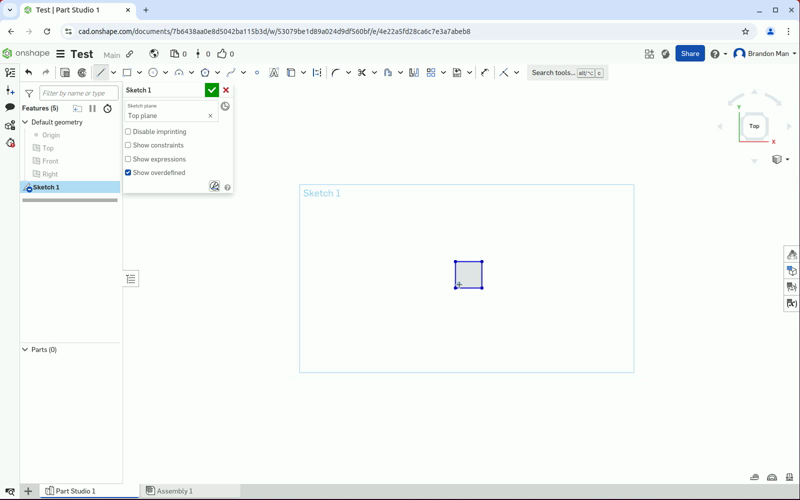
scroll(-6)
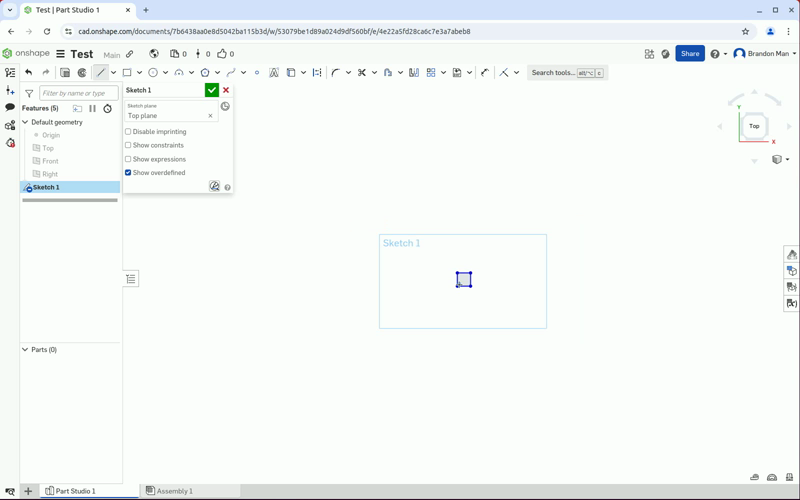
scroll(-6)
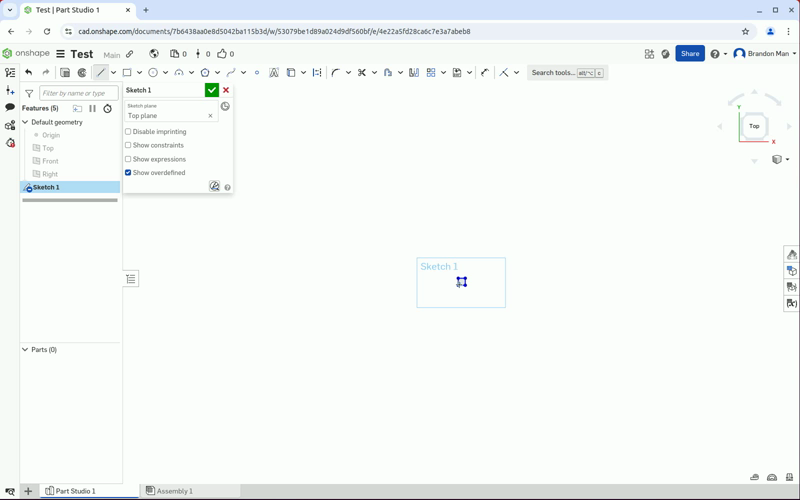
key_up(shift)
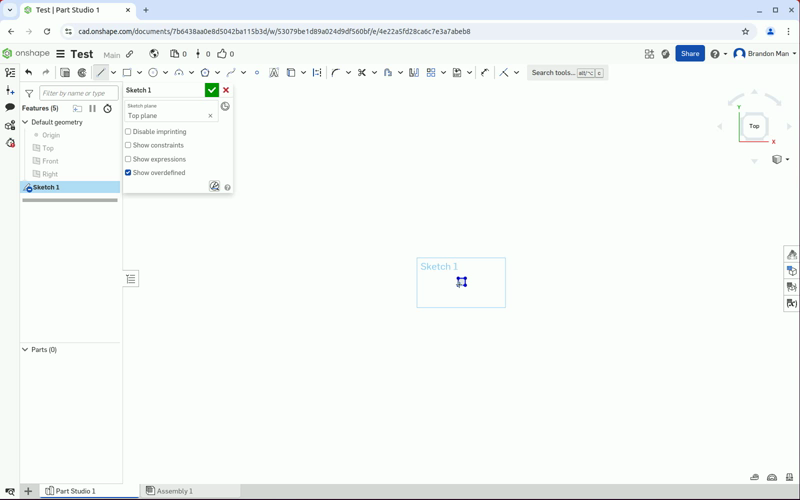
key_down(shift)
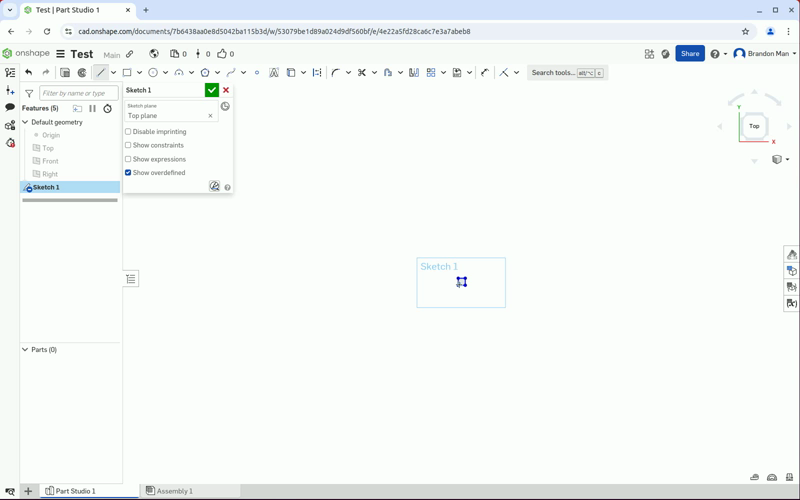
mouse_move(489, 284)
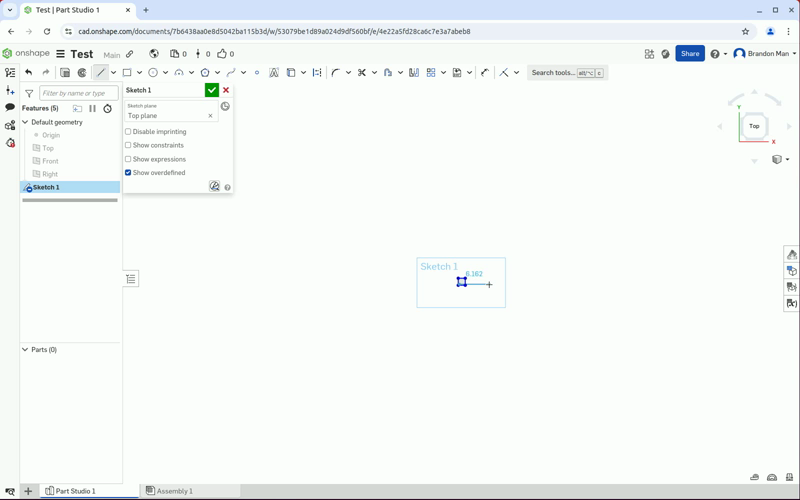
mouse_move(464, 284)
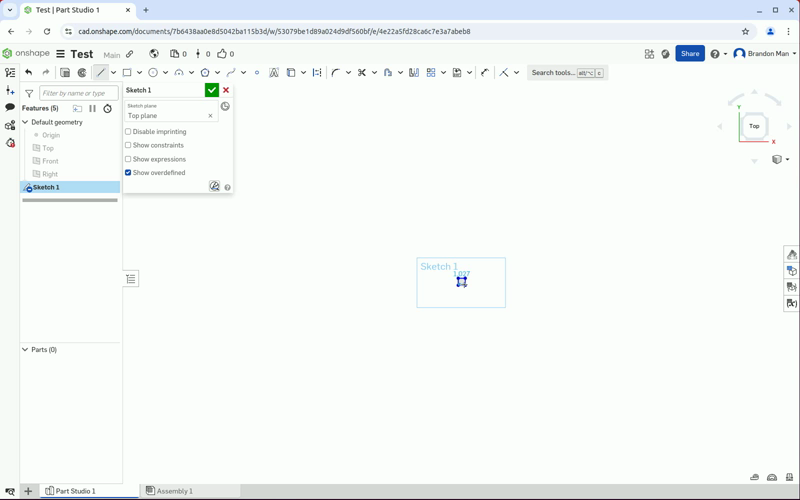
scroll(6)
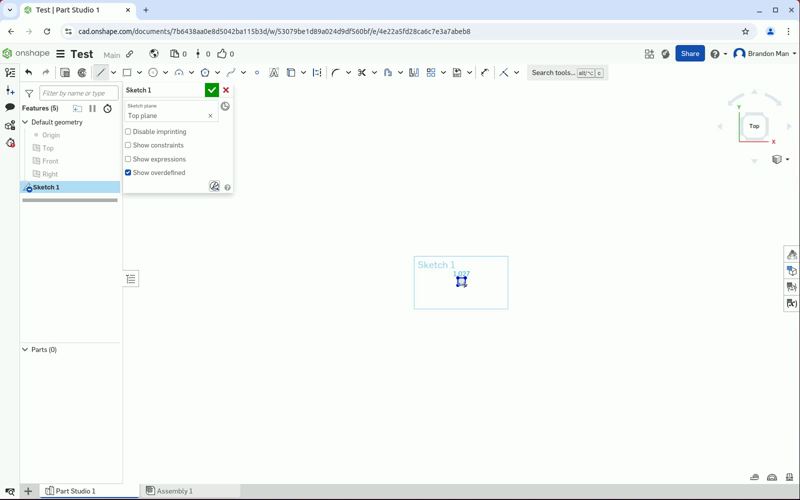
scroll(6)
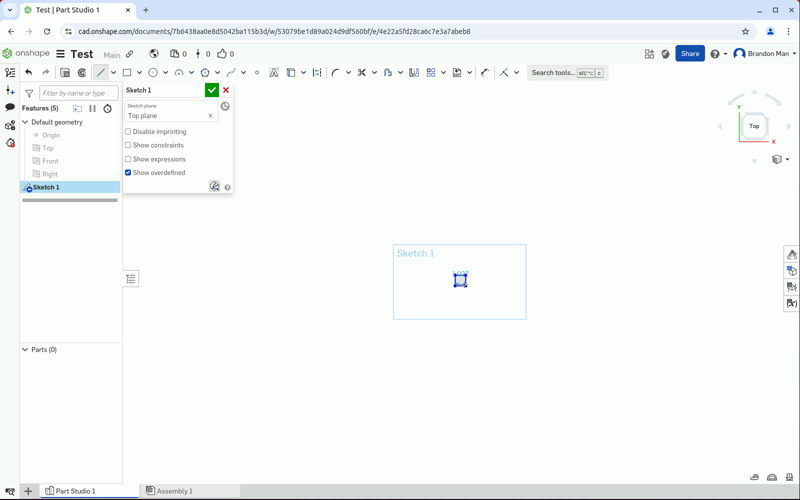
scroll(6)
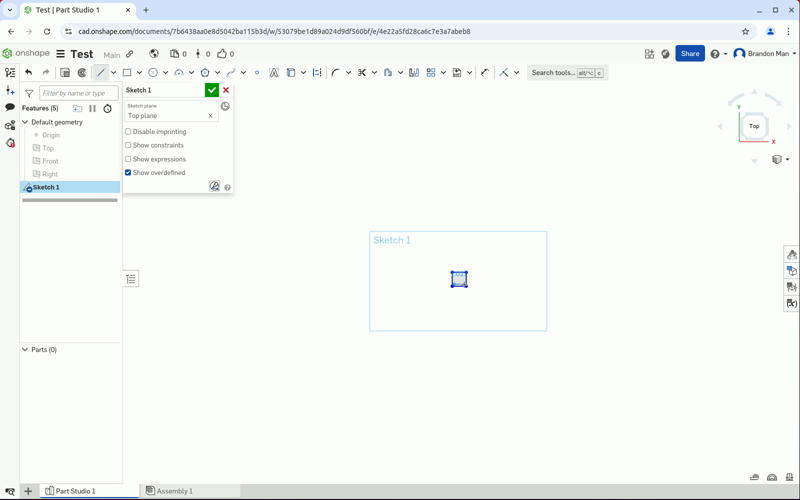
scroll(6)
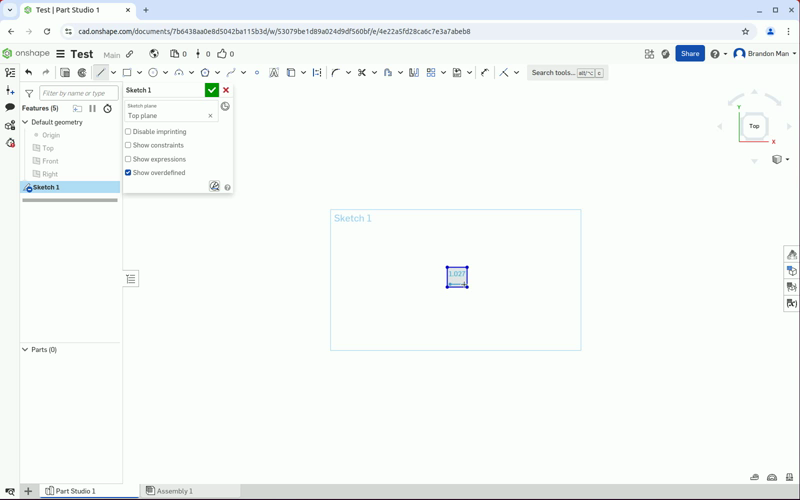
scroll(6)
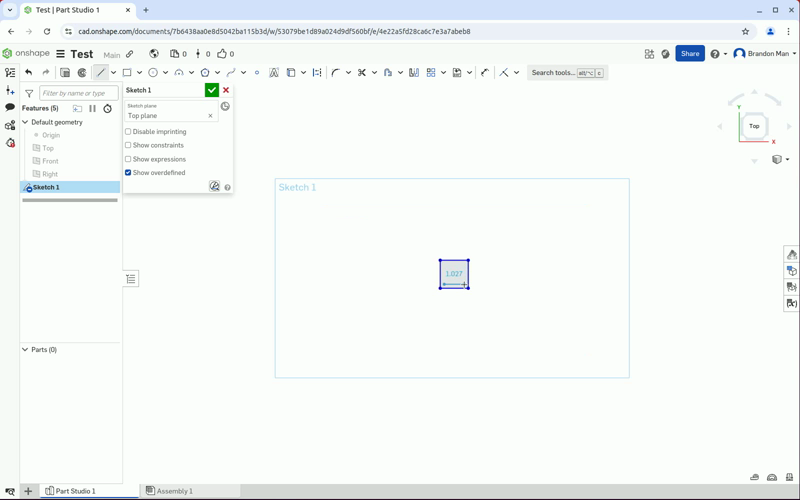
scroll(6)
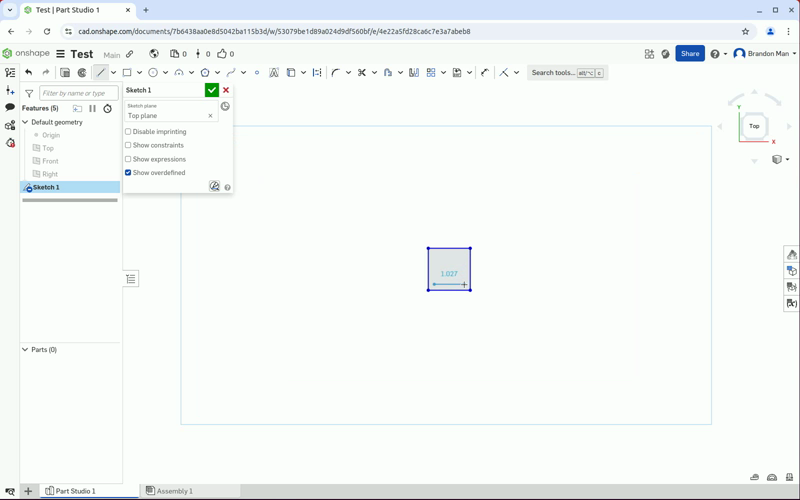
scroll(6)
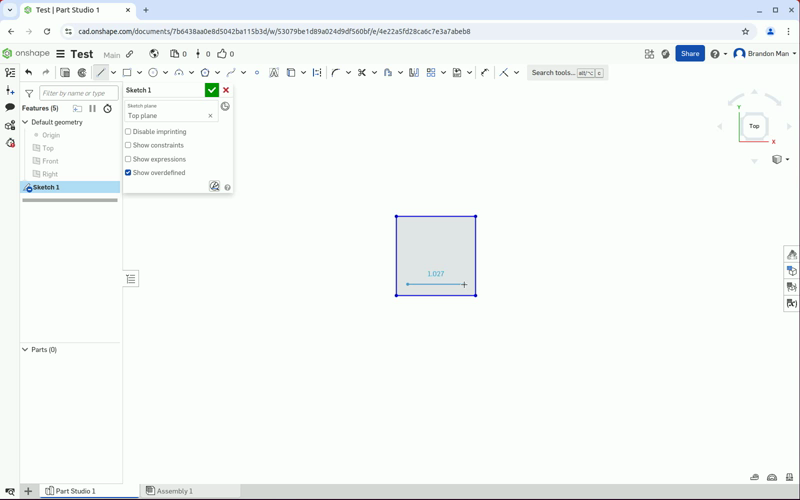
click(464, 284)
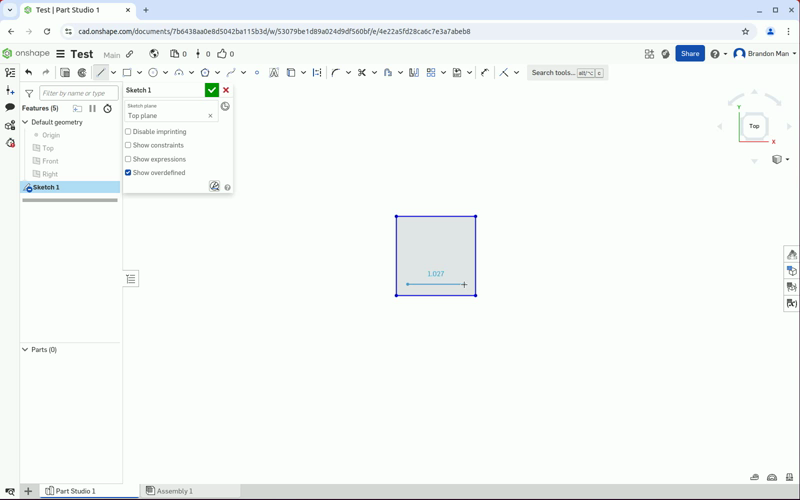
scroll(-6)
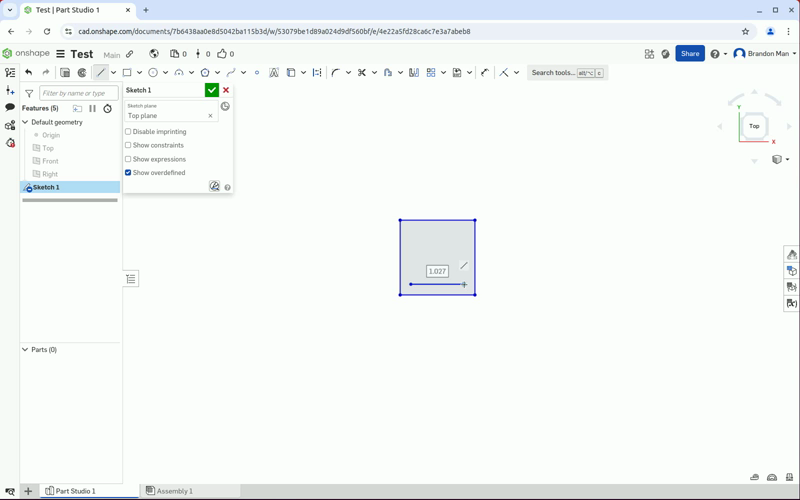
scroll(-6)
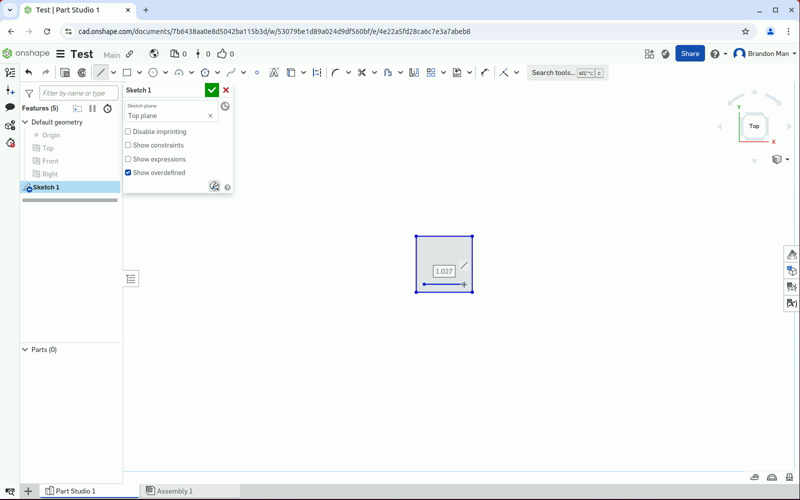
scroll(-6)
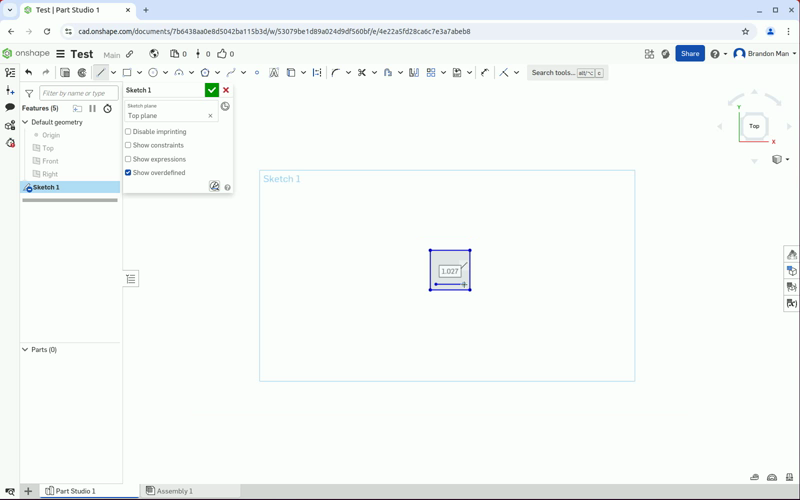
scroll(-6)
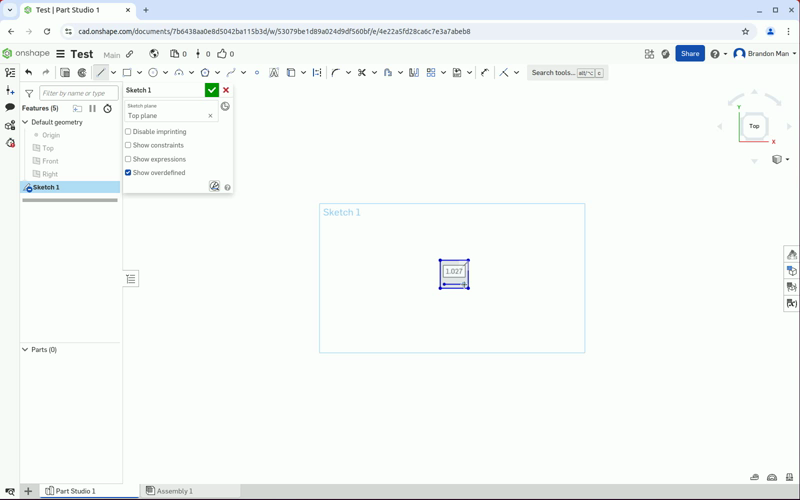
scroll(-6)
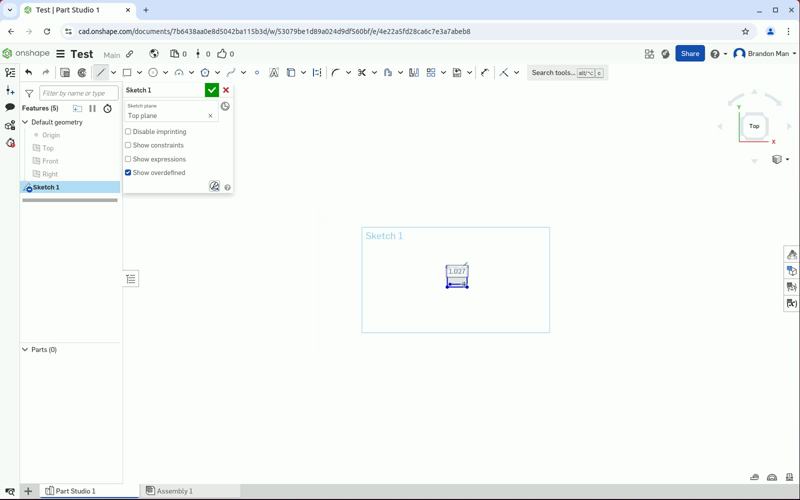
scroll(-6)
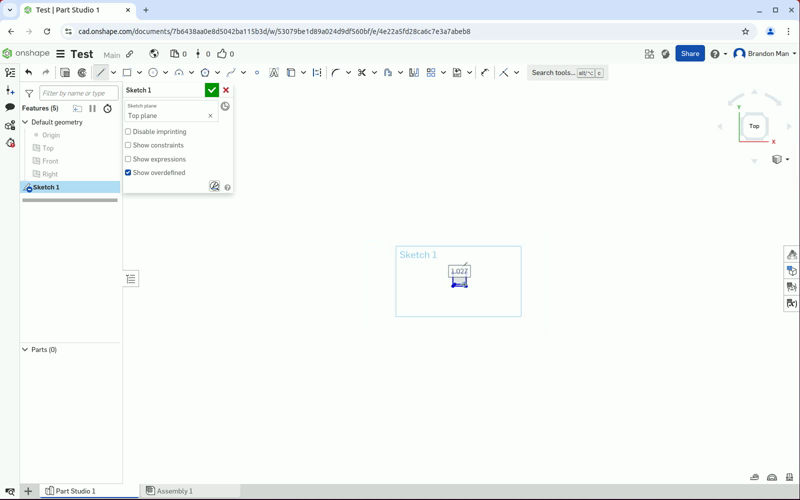
scroll(-6)
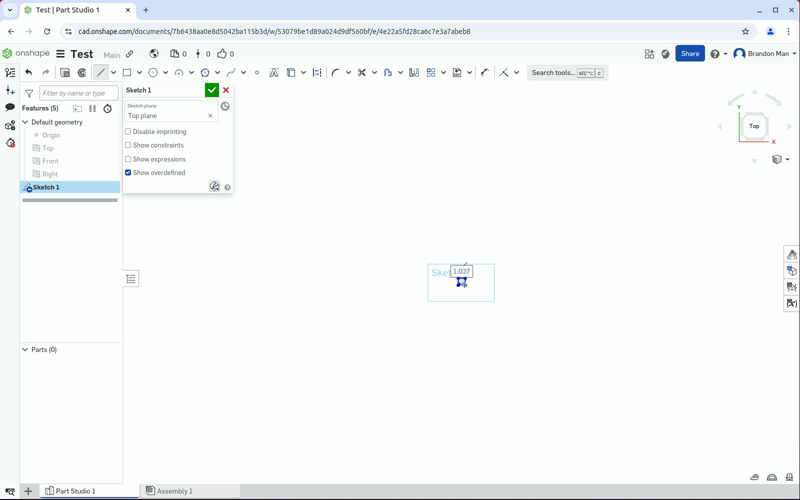
key_up(shift)
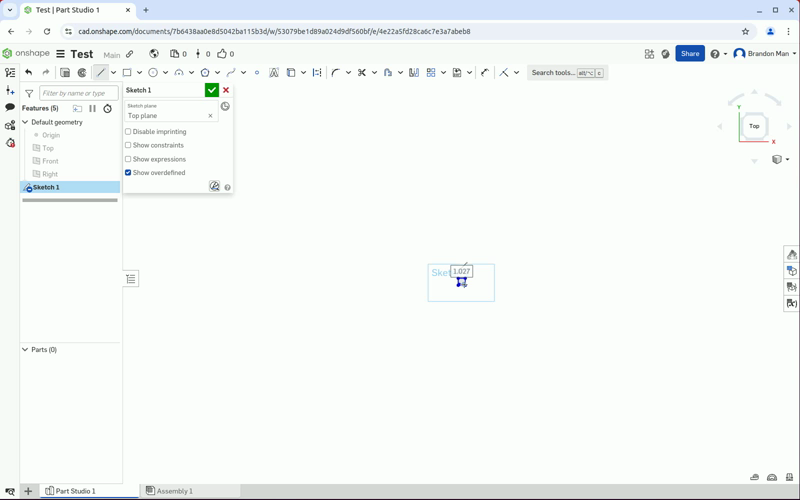
key_down(shift)
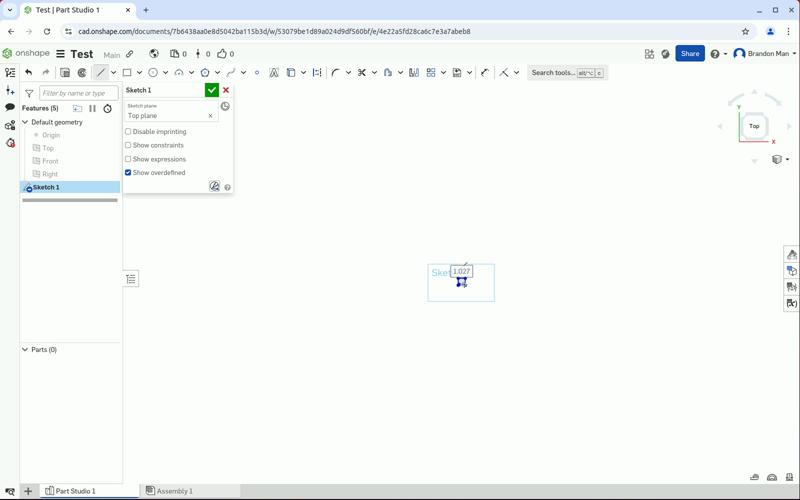
mouse_move(494, 284)
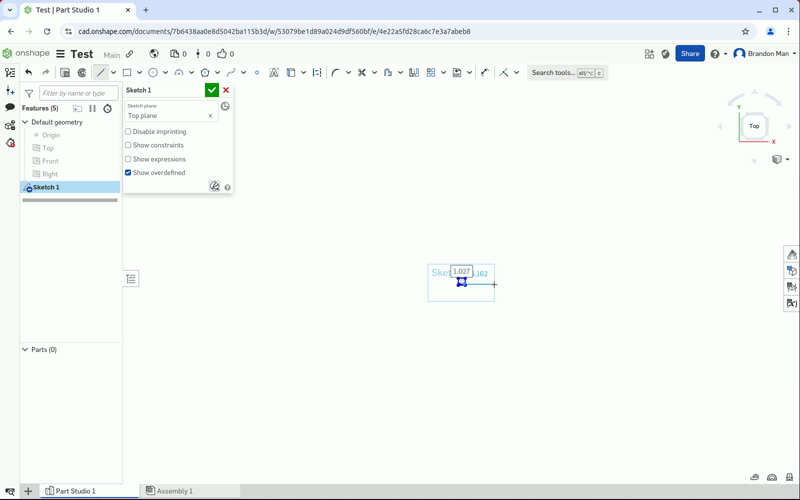
mouse_move(464, 279)
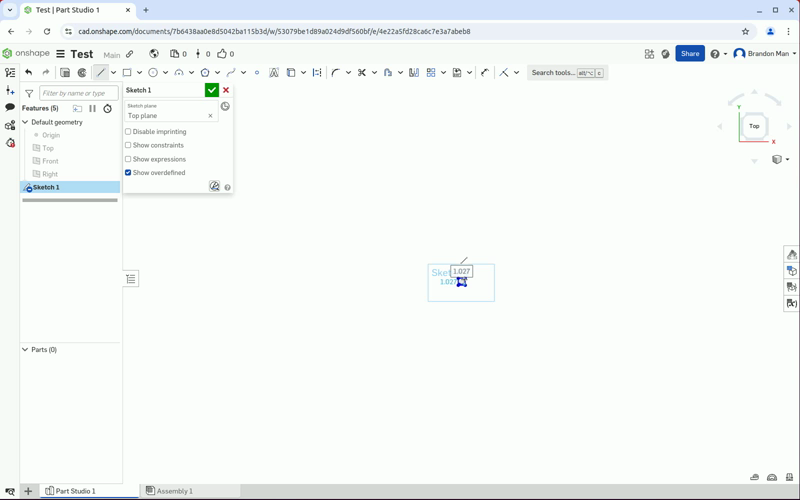
scroll(6)
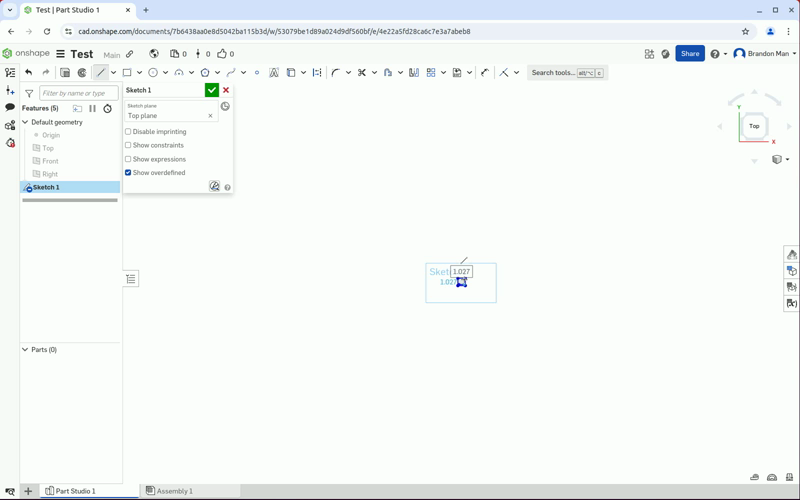
scroll(6)
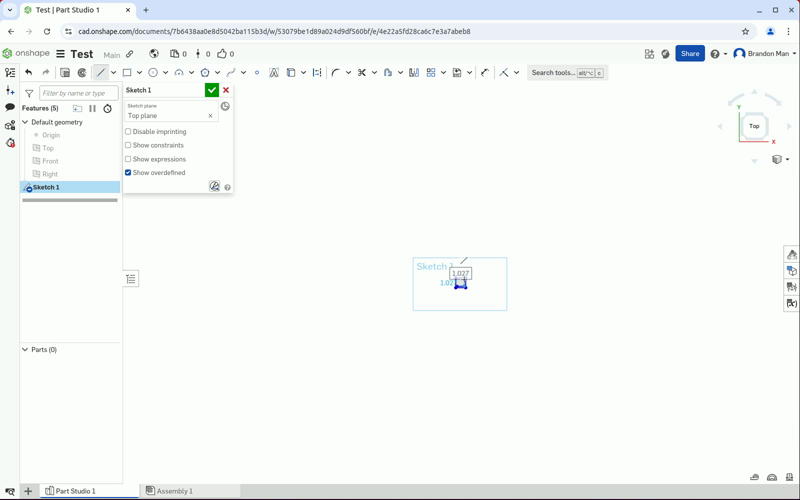
scroll(6)
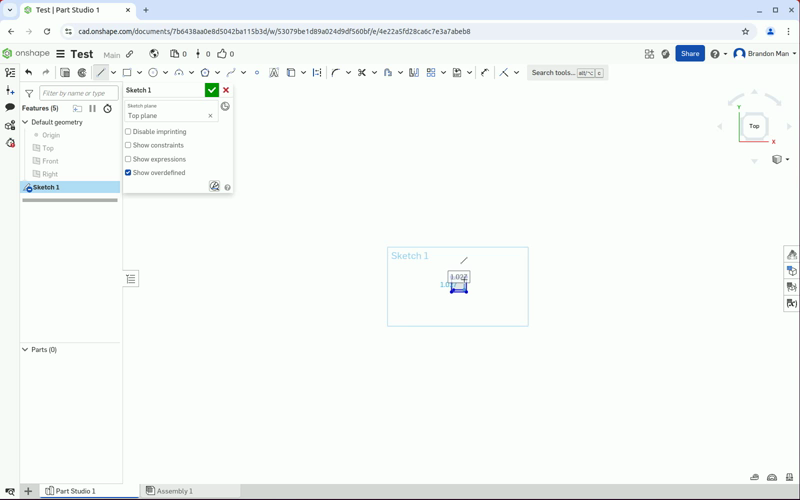
scroll(6)
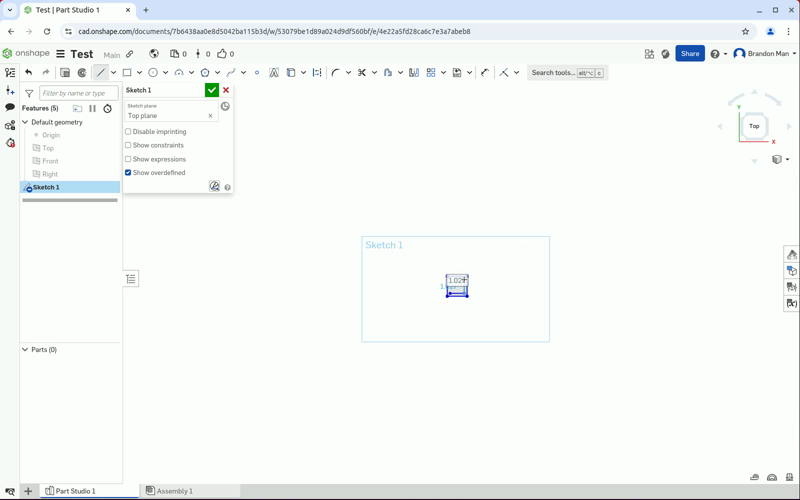
scroll(6)
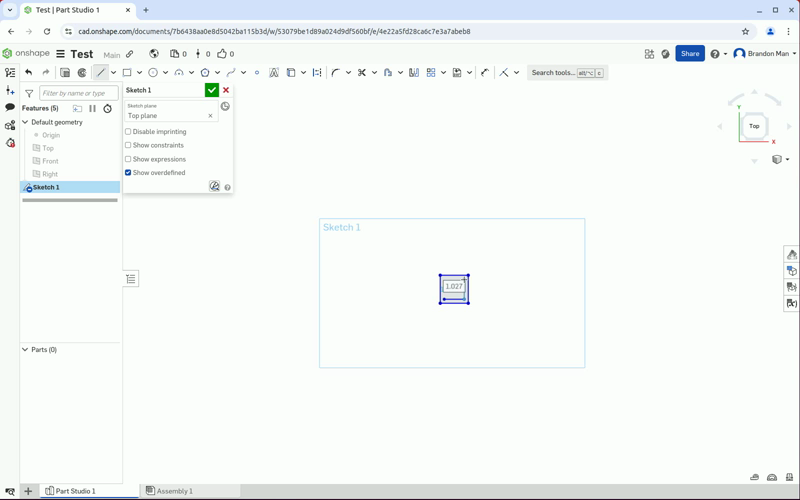
scroll(6)
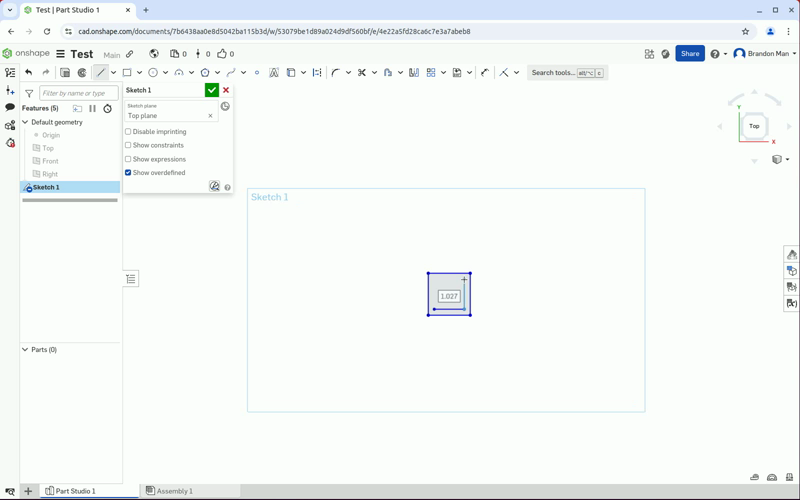
scroll(6)
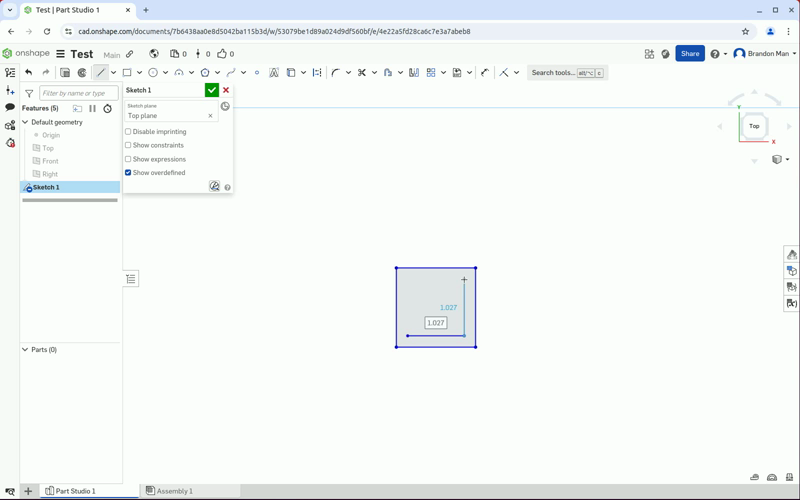
click(464, 279)
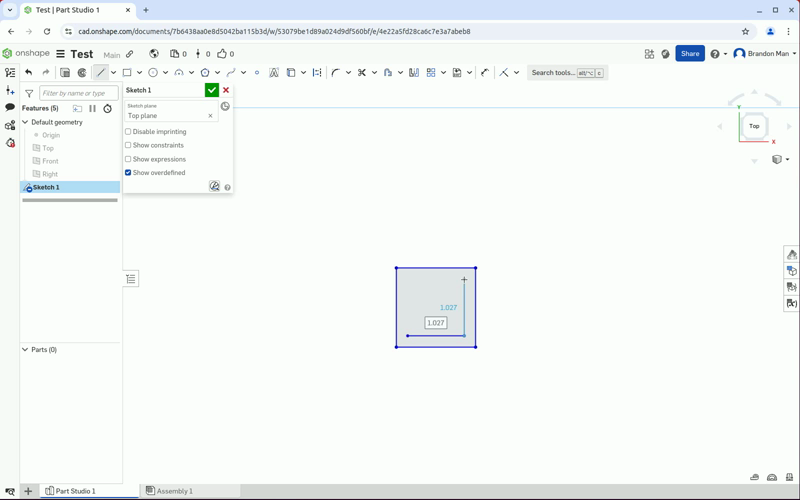
scroll(-6)
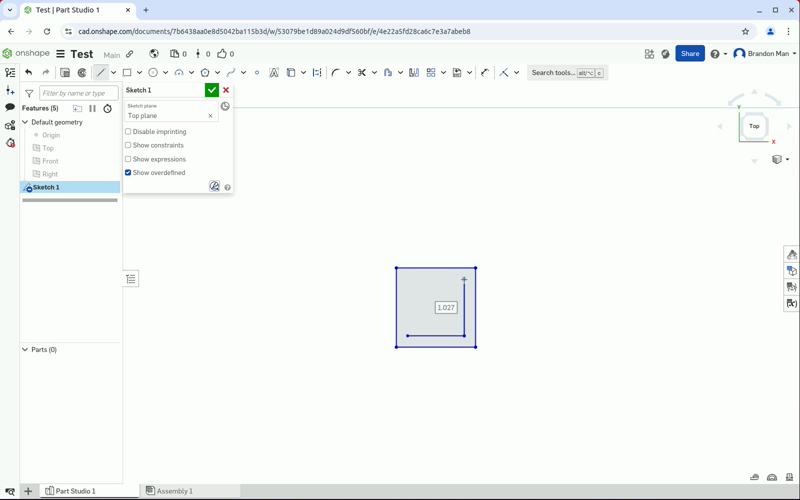
scroll(-6)
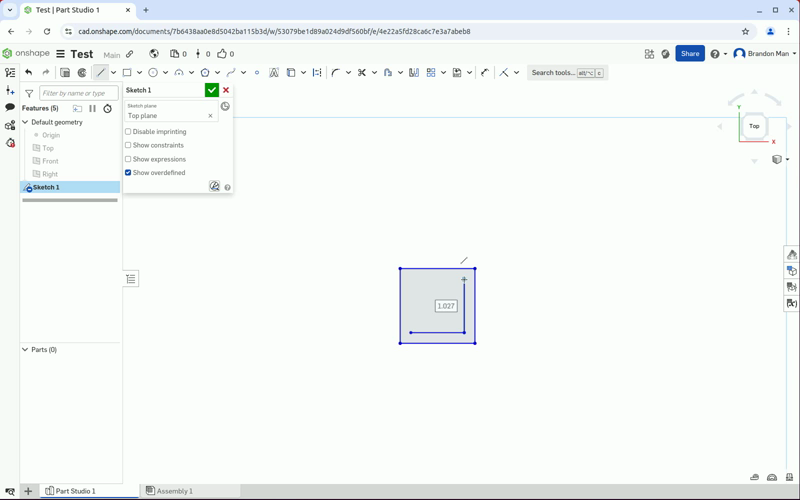
scroll(-6)
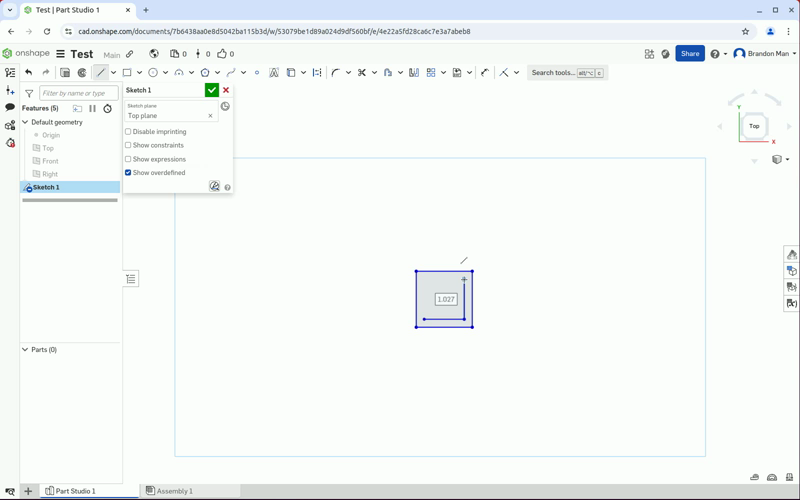
scroll(-6)
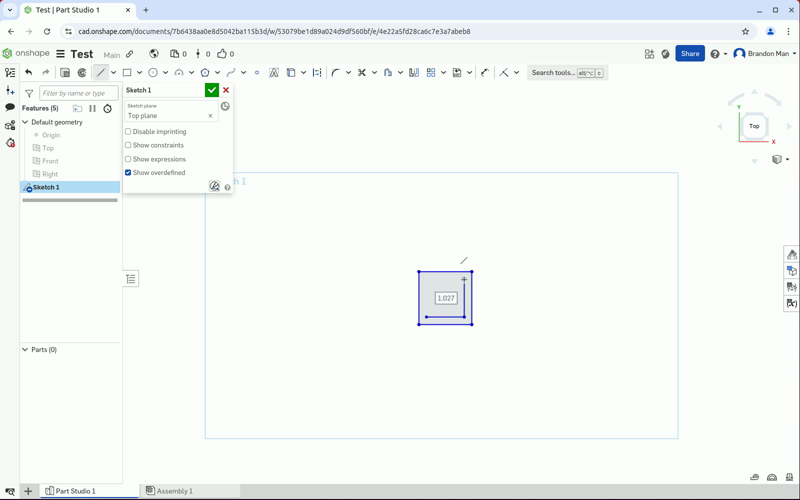
scroll(-6)
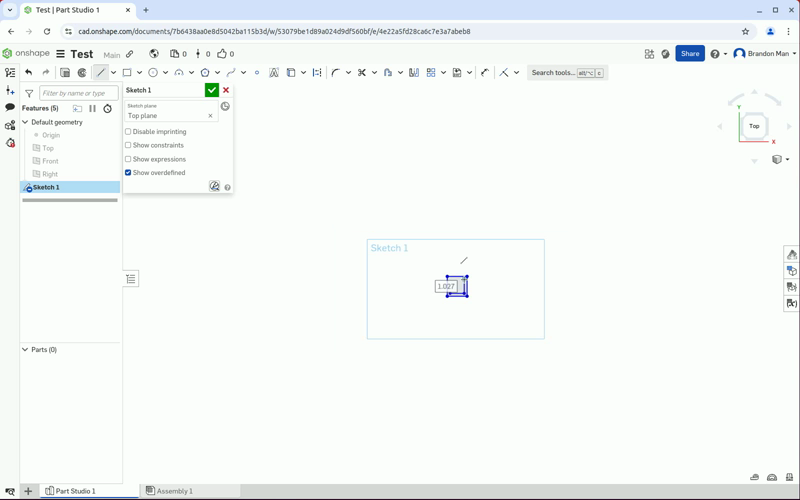
scroll(-6)
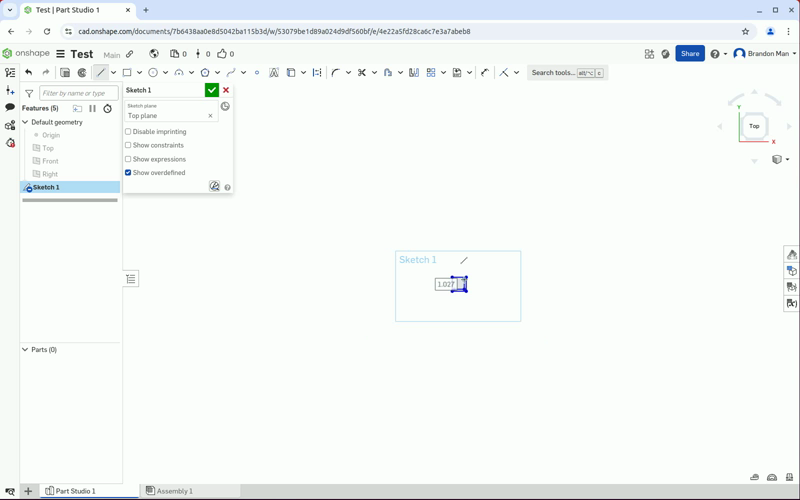
scroll(-6)
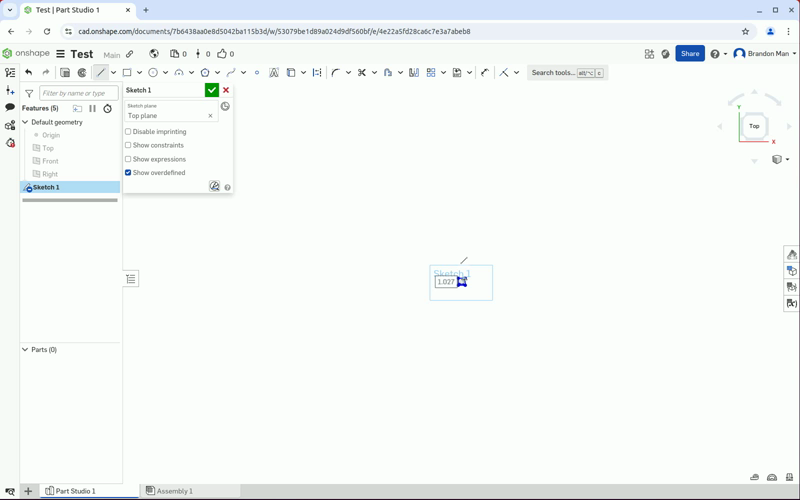
key_up(shift)
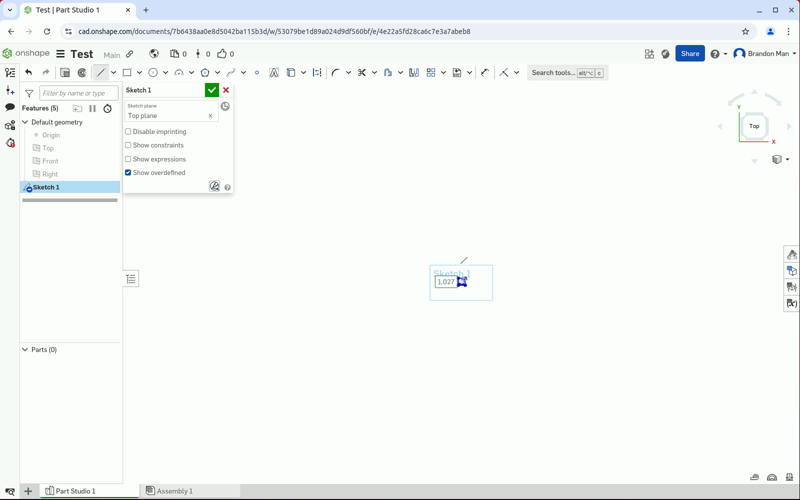
key_down(shift)
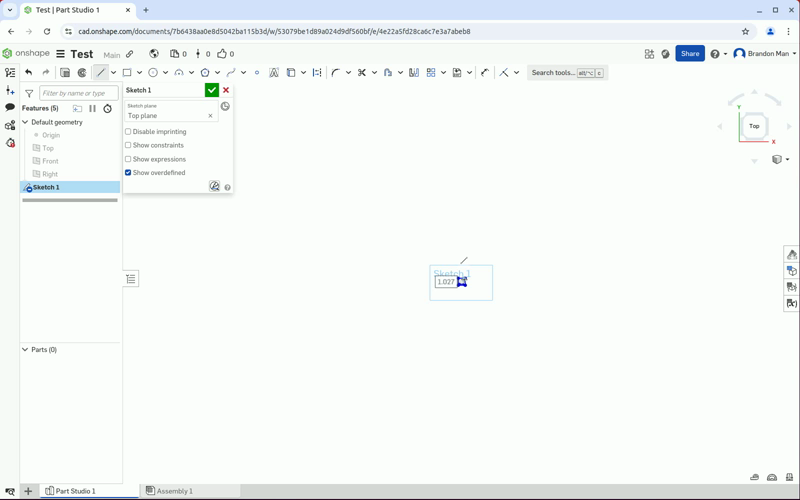
mouse_move(494, 279)
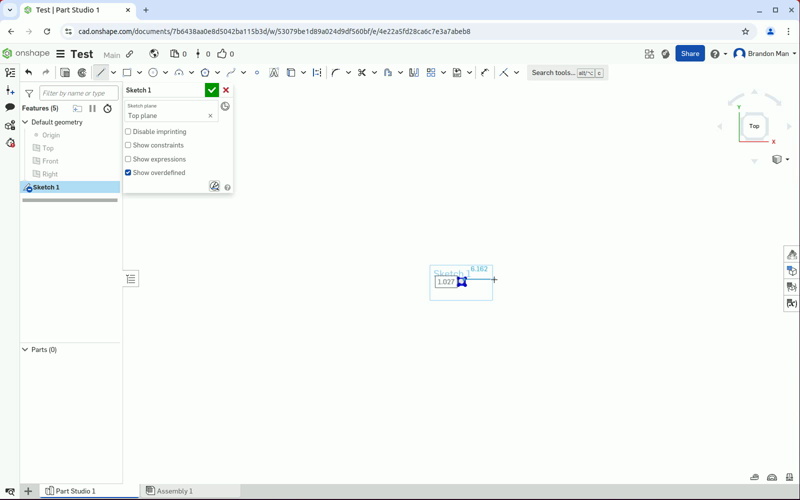
mouse_move(459, 279)
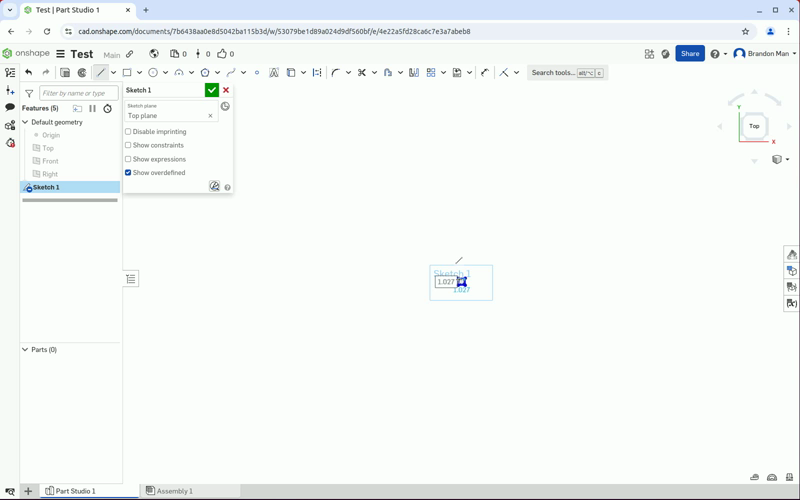
scroll(6)
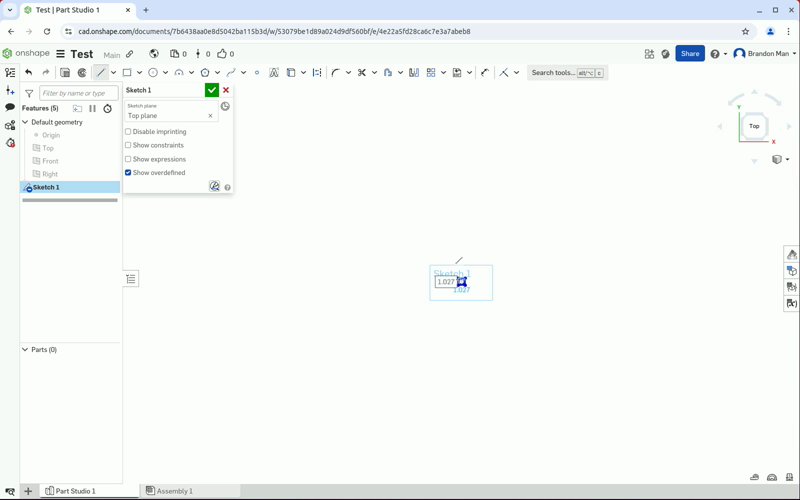
scroll(6)
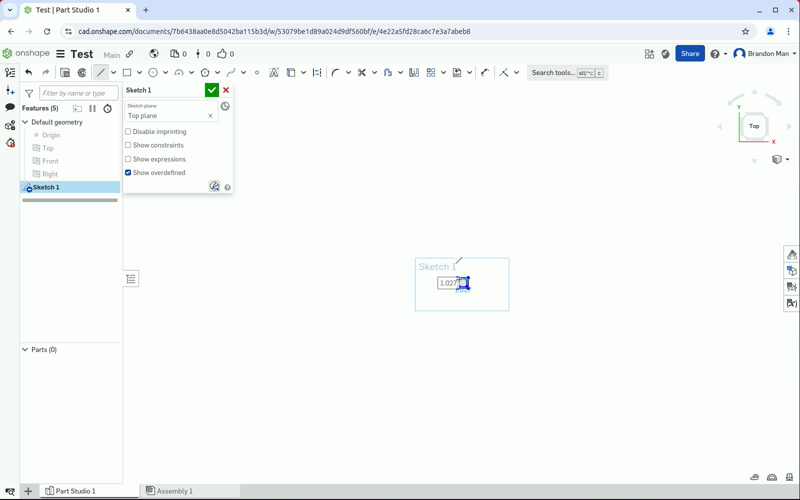
scroll(6)
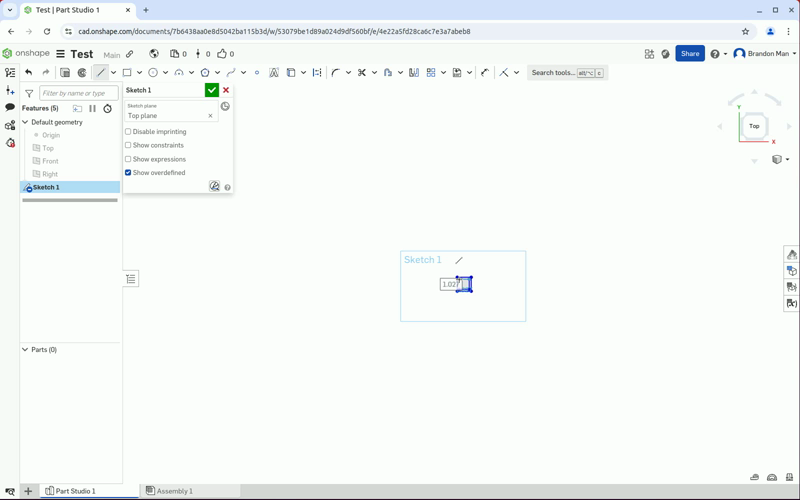
scroll(6)
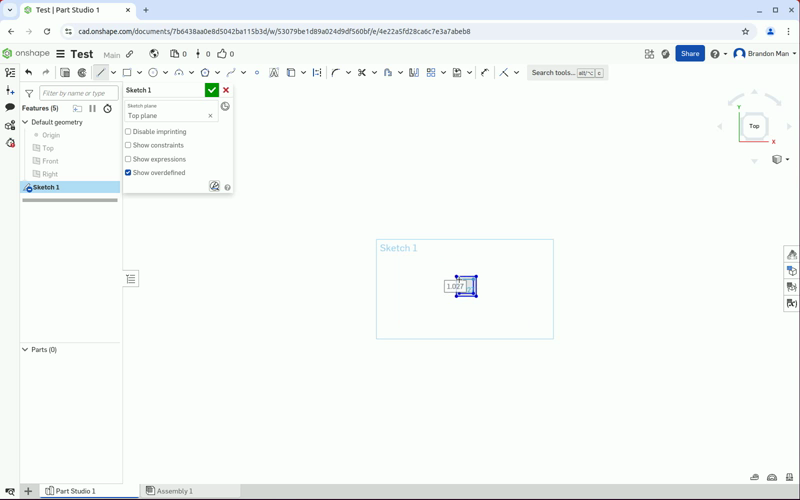
scroll(6)
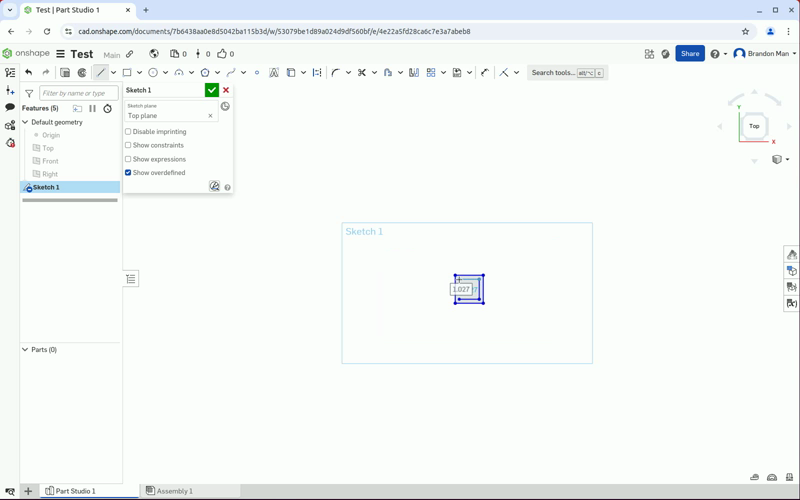
scroll(6)
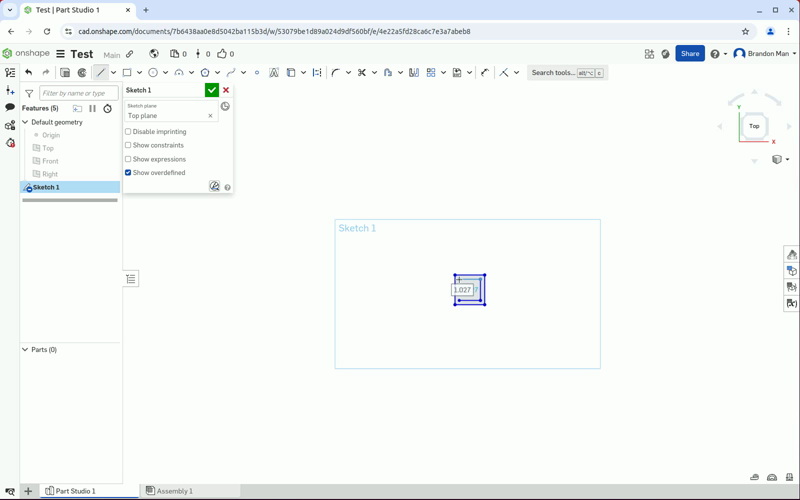
scroll(6)
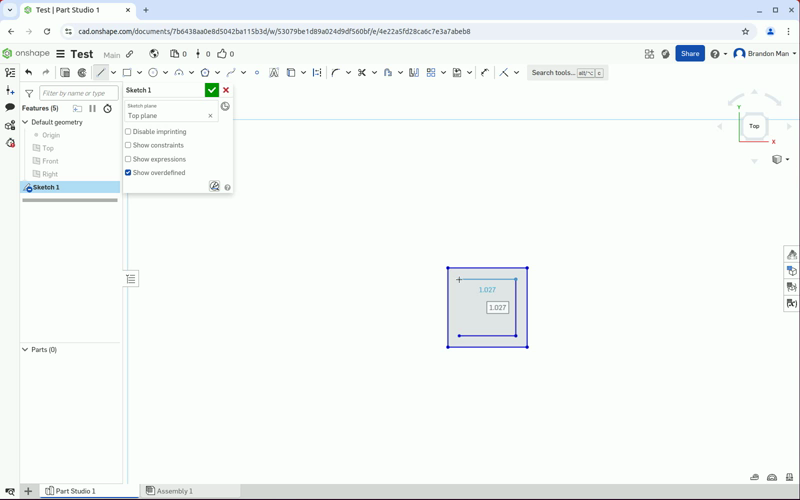
click(459, 279)
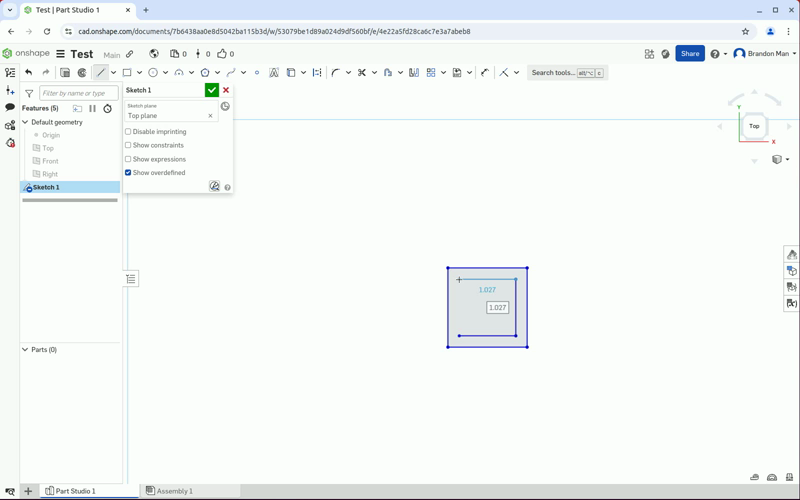
scroll(-6)
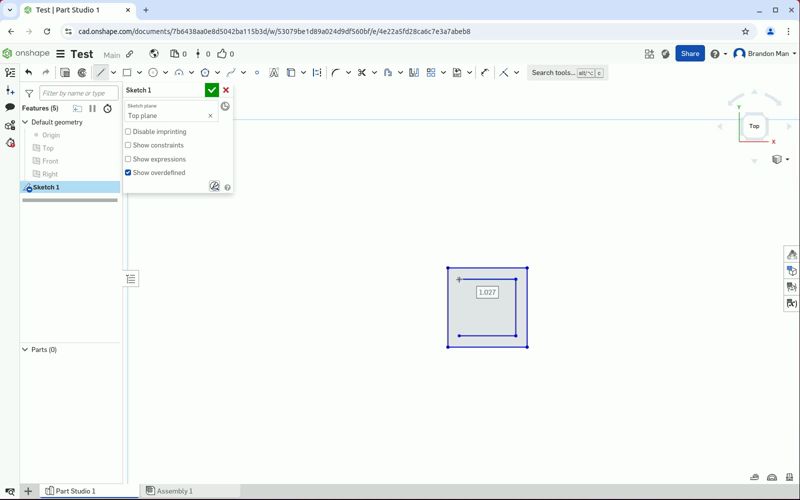
scroll(-6)
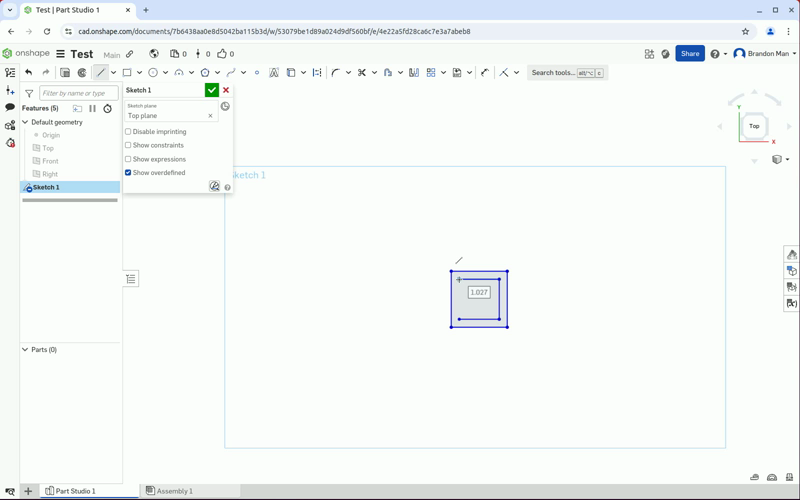
scroll(-6)
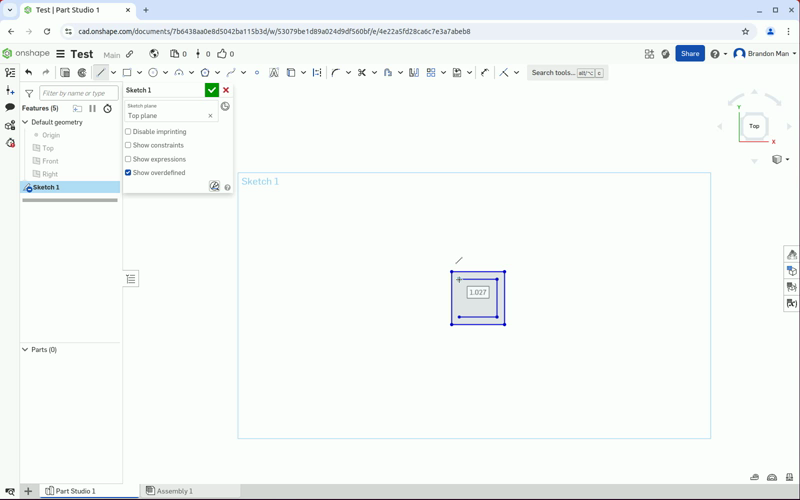
scroll(-6)
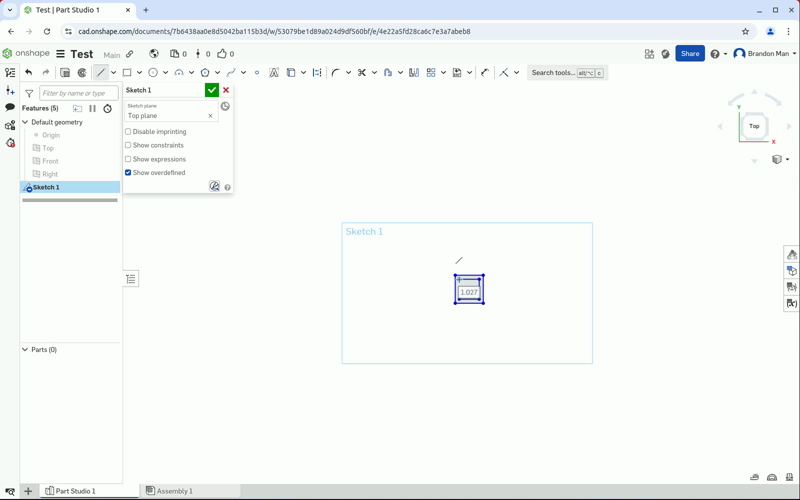
scroll(-6)
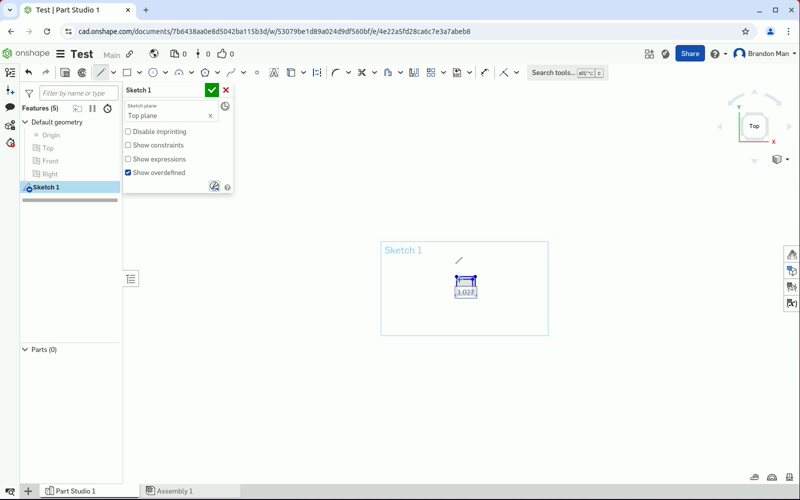
scroll(-6)
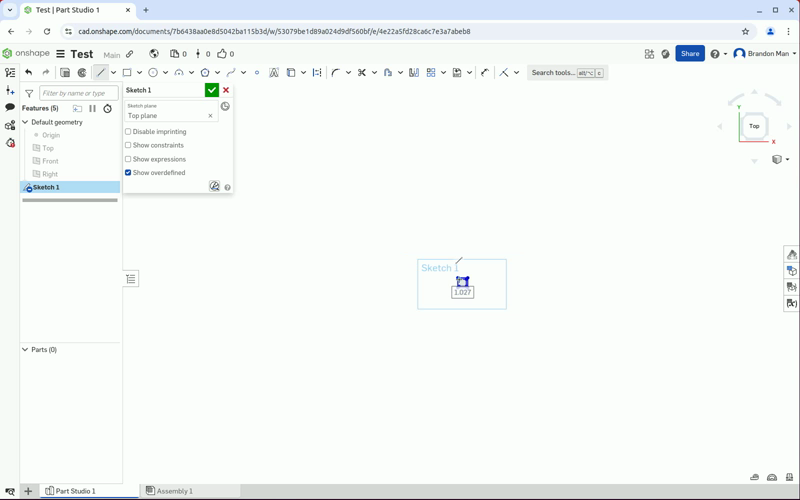
scroll(-6)
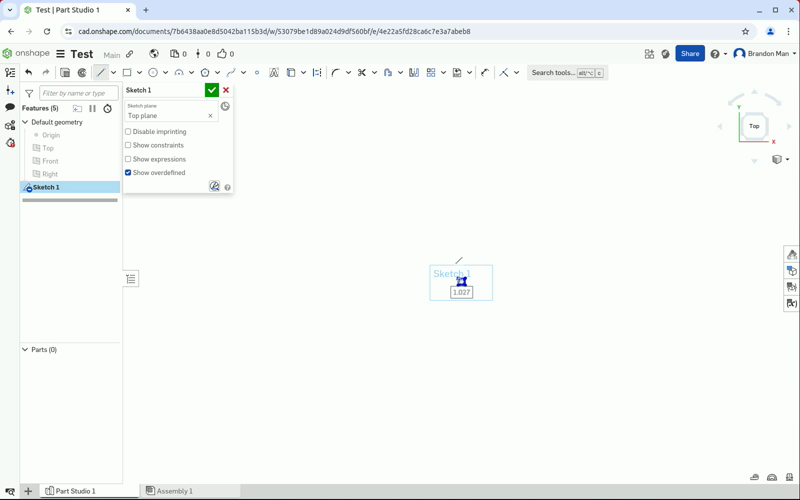
key_up(shift)
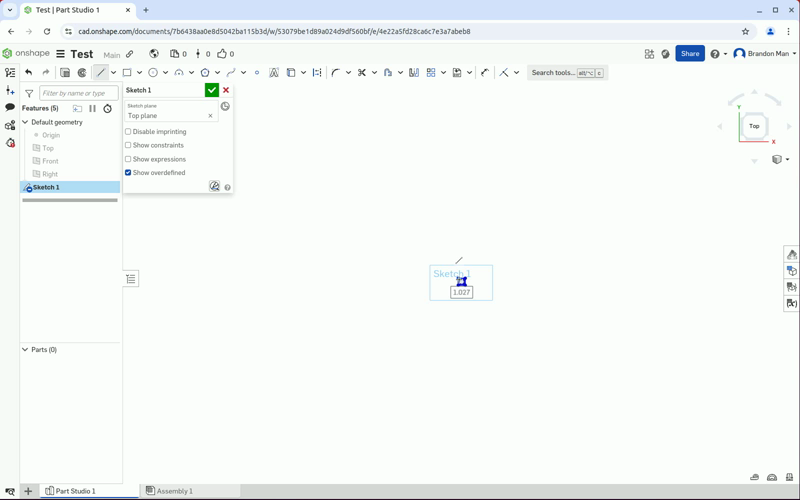
mouse_move(489, 279)
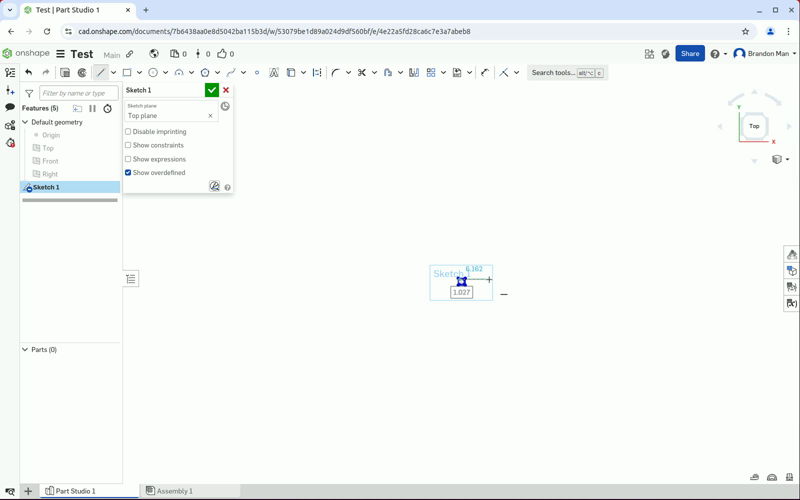
key_down(shift)
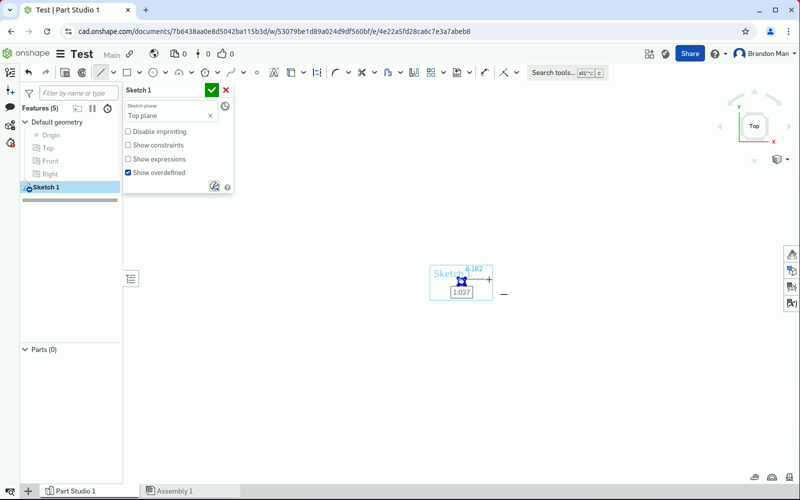
mouse_move(459, 284)
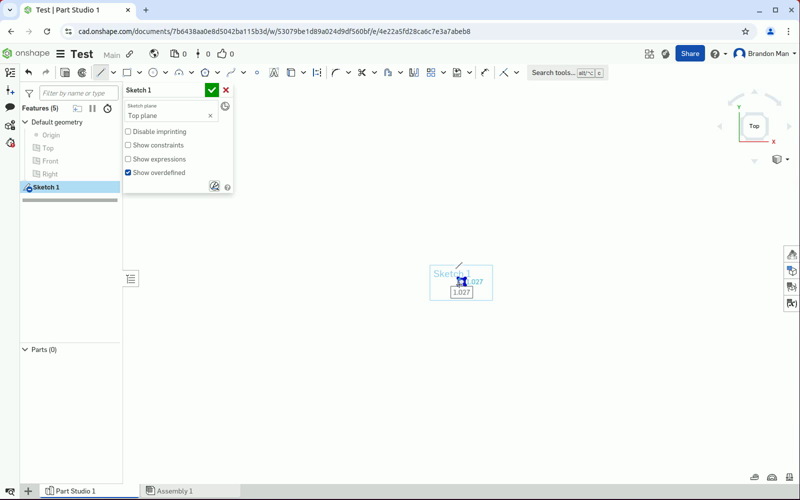
scroll(6)
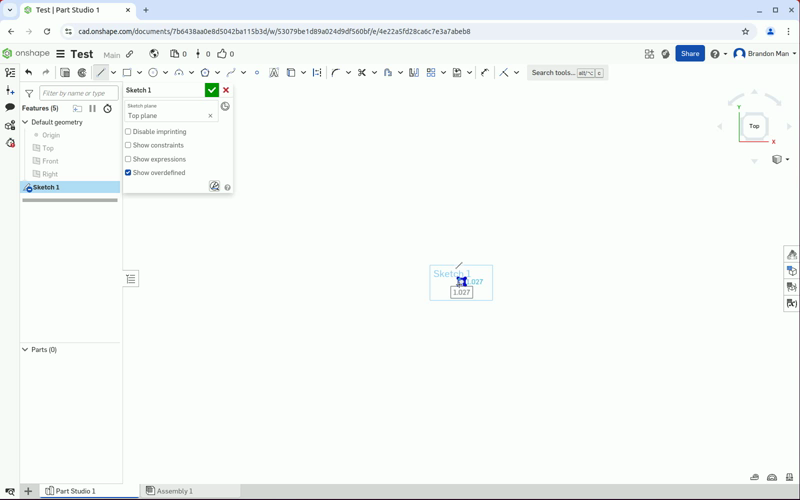
scroll(6)
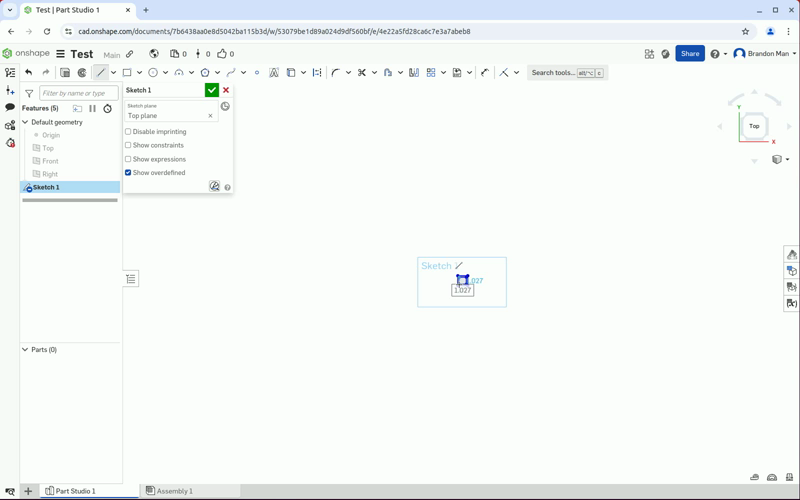
scroll(6)
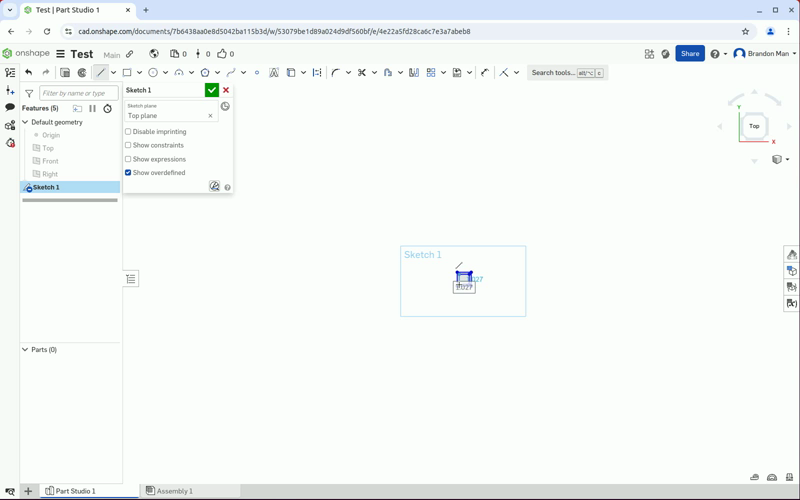
scroll(6)
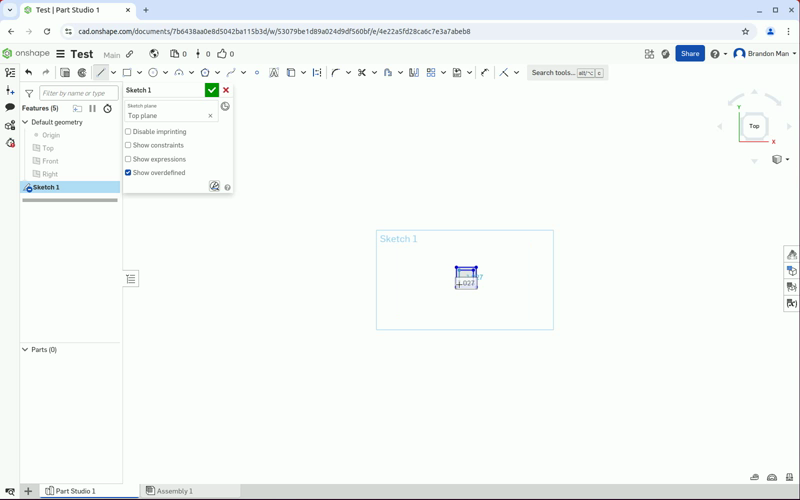
scroll(6)
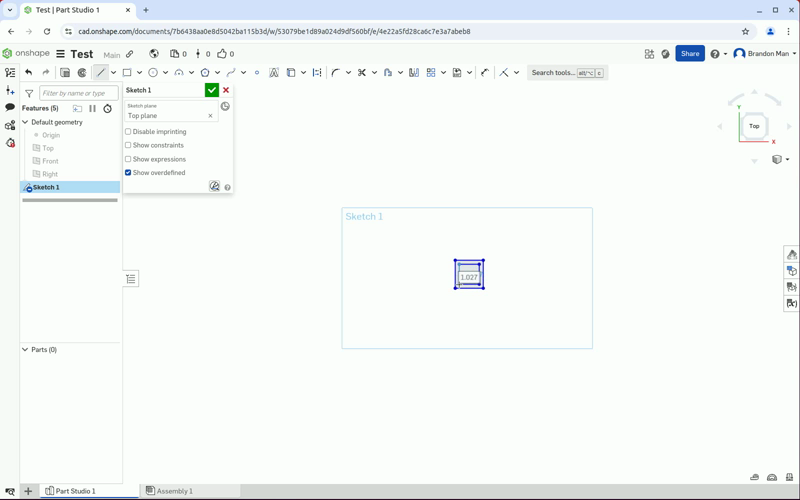
scroll(6)
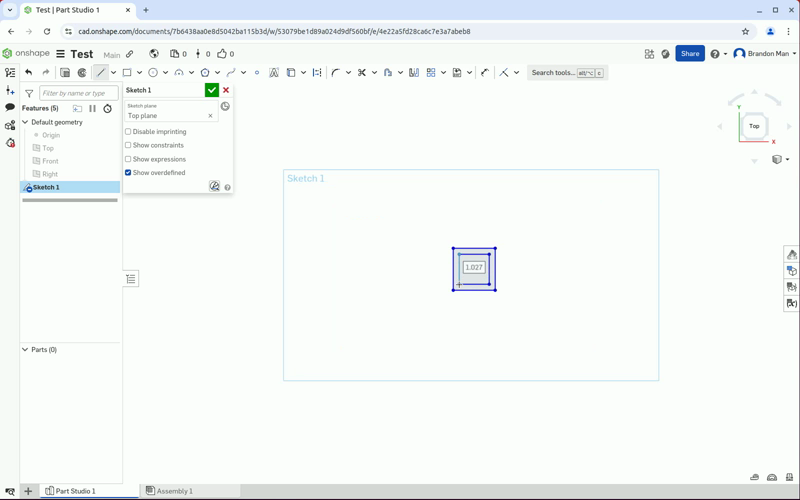
scroll(6)
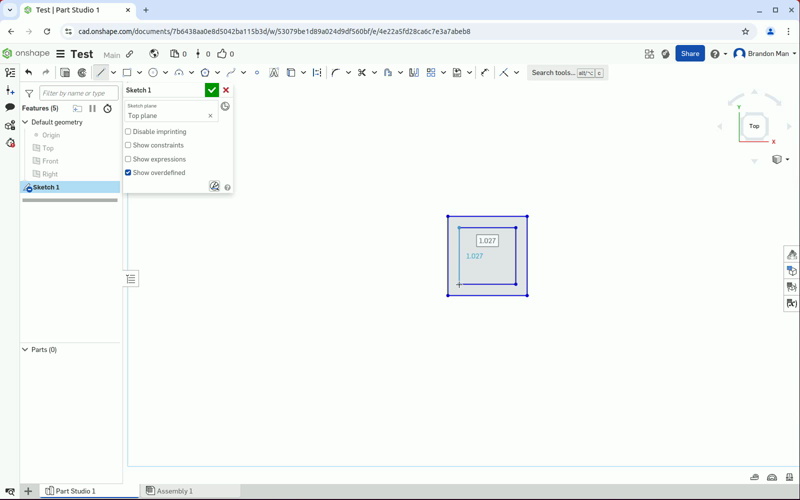
key_up(shift)
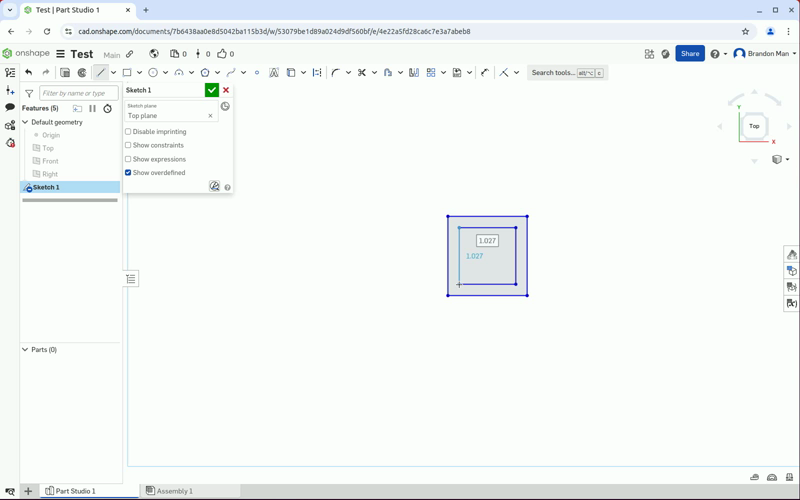
click(459, 284)
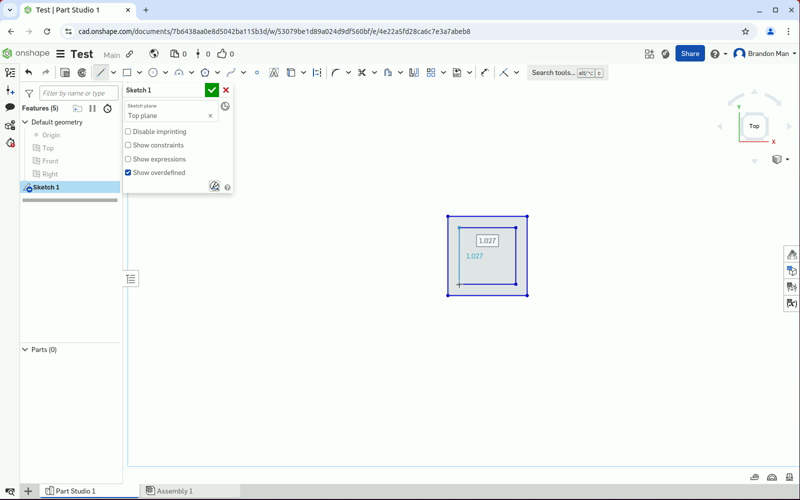
scroll(-6)
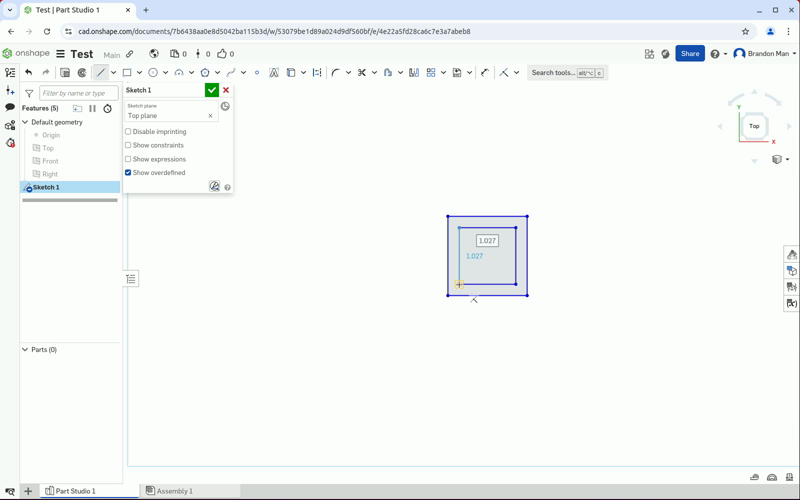
scroll(-6)
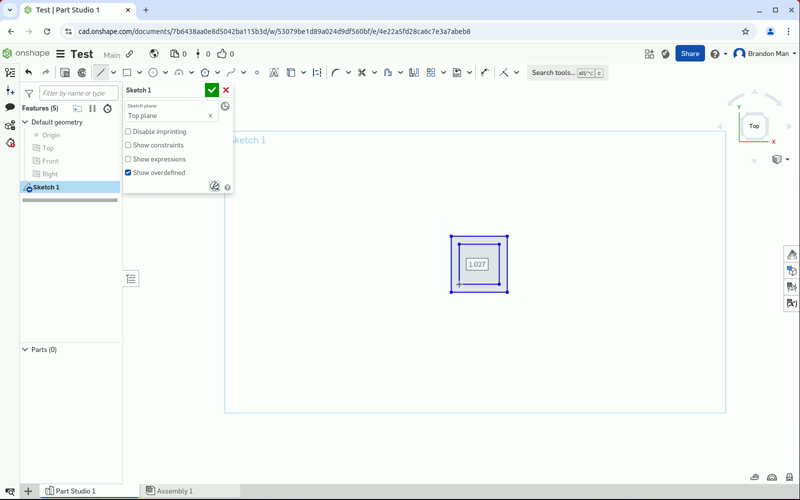
scroll(-6)
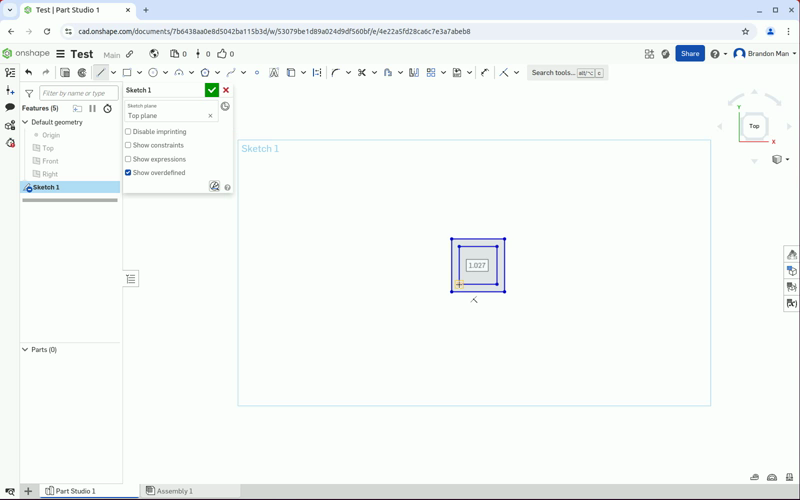
scroll(-6)
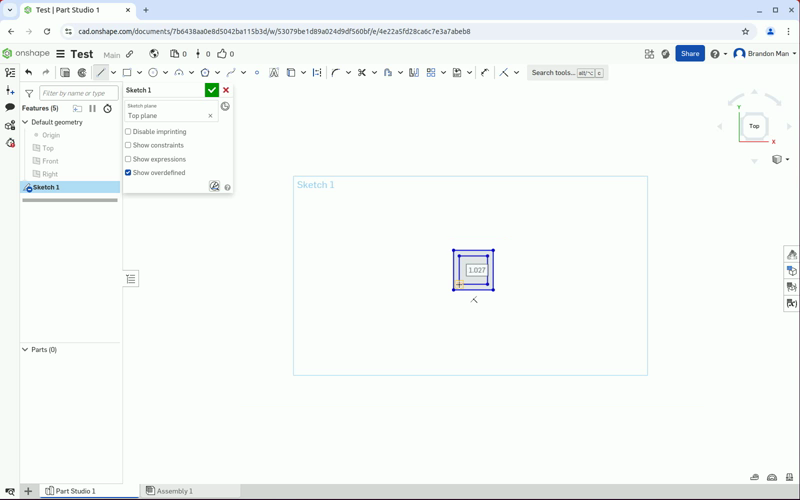
scroll(-6)
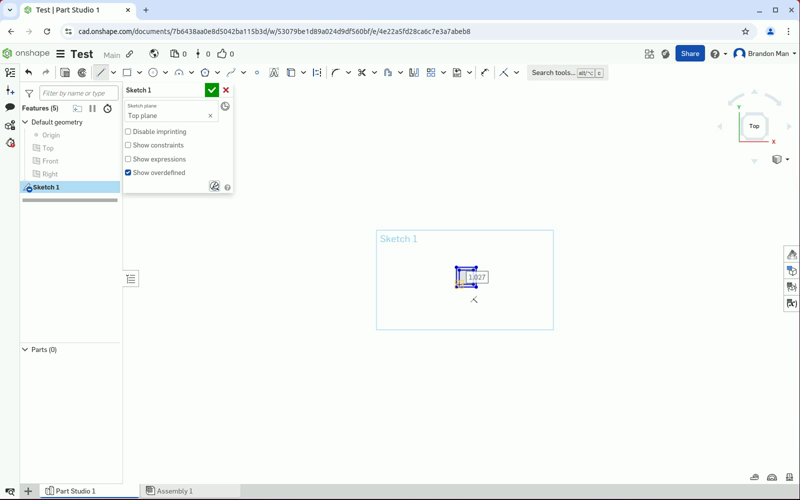
scroll(-6)
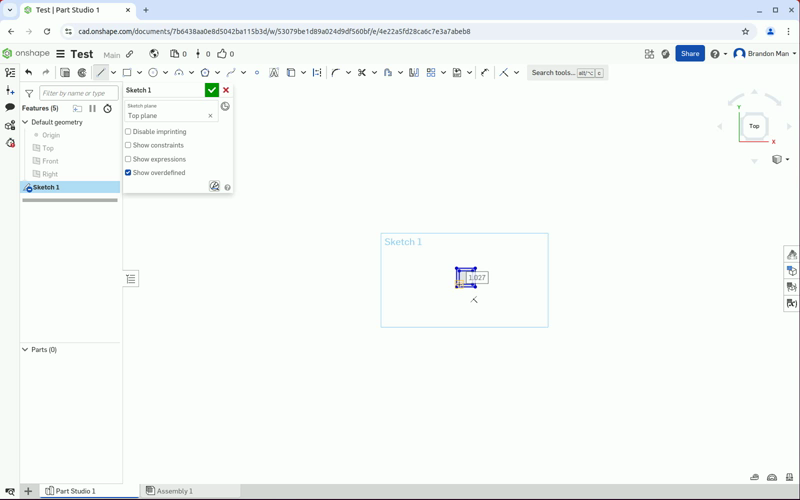
scroll(-6)
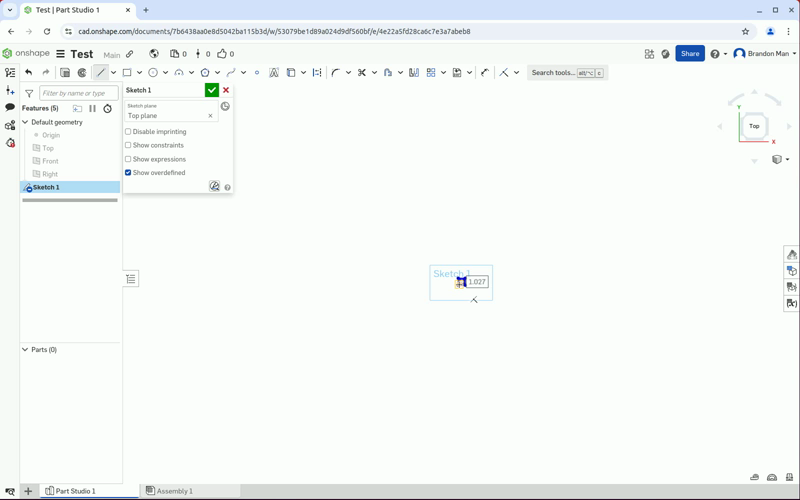
key(esc)
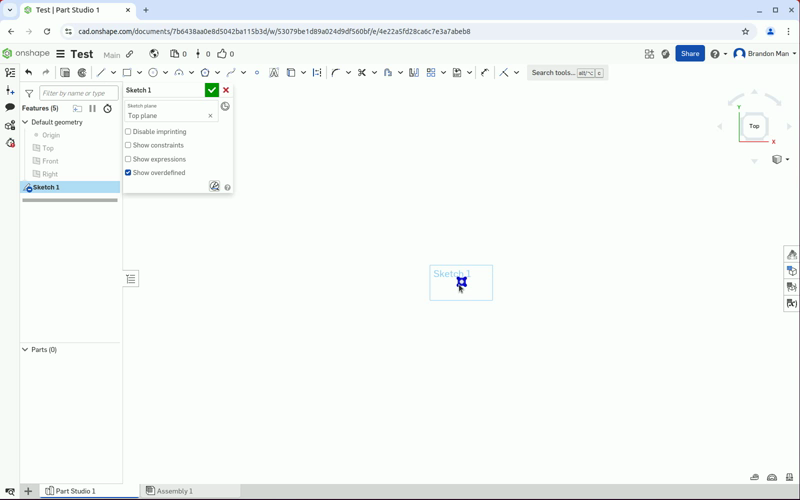
mouse_move(464, 283)
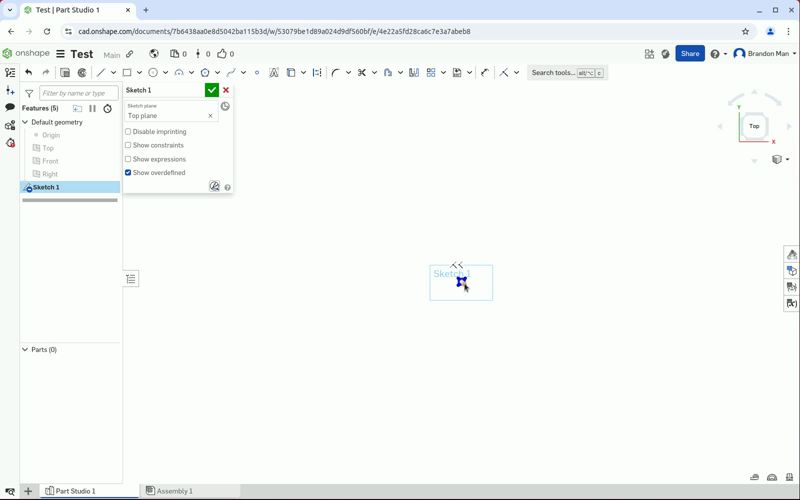
scroll(6)
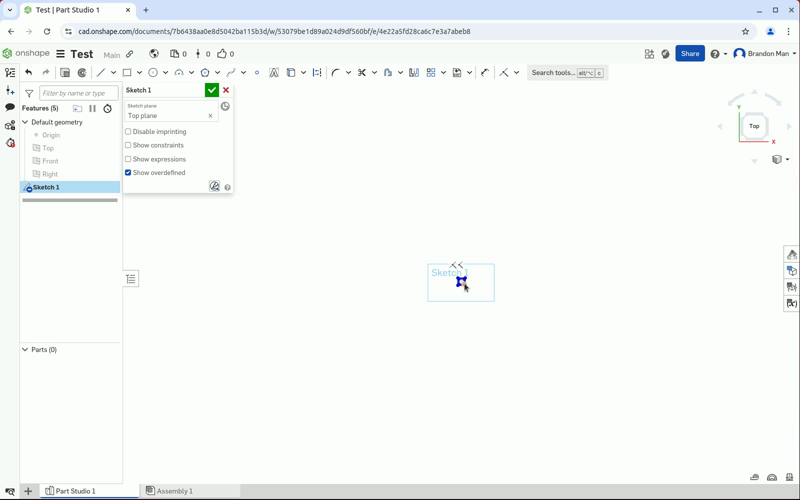
scroll(6)
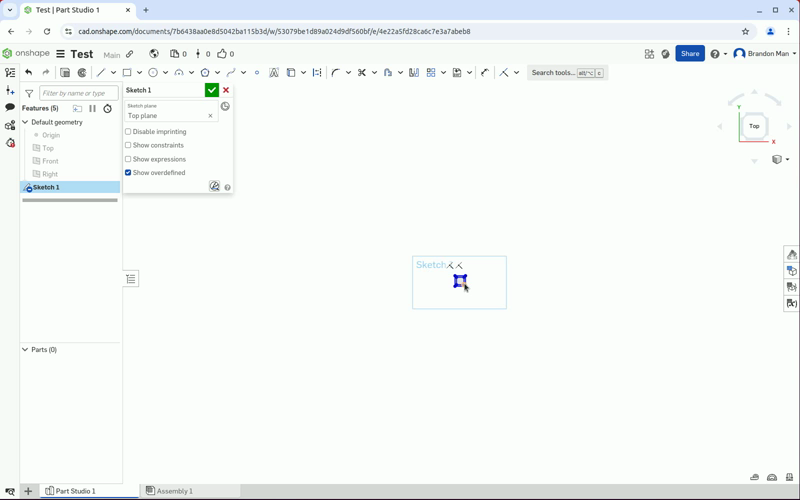
scroll(6)
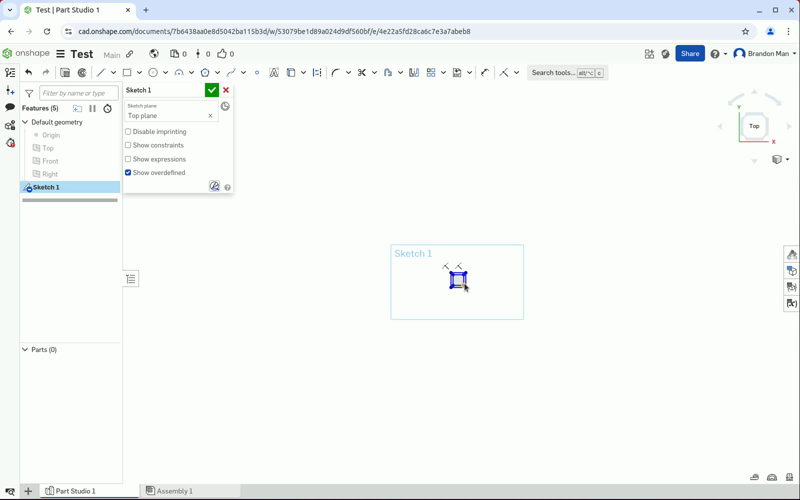
scroll(6)
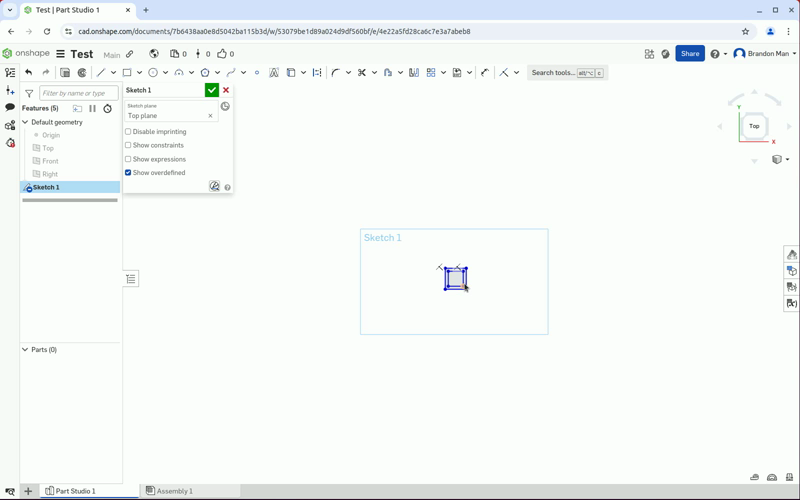
scroll(6)
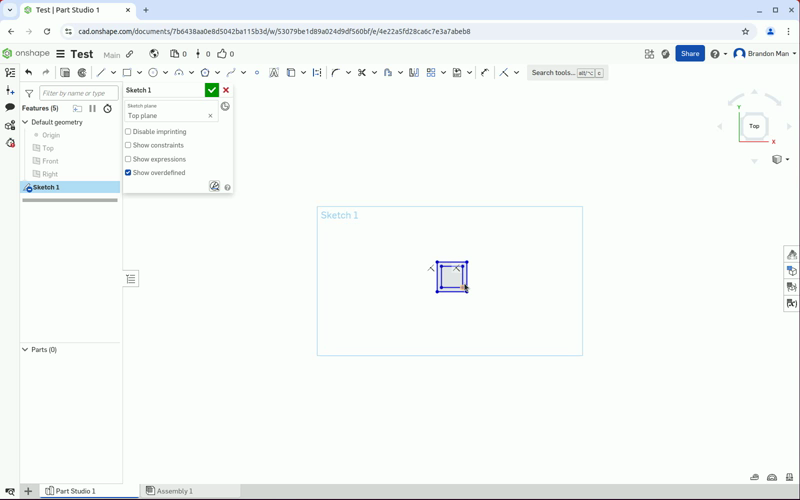
scroll(6)
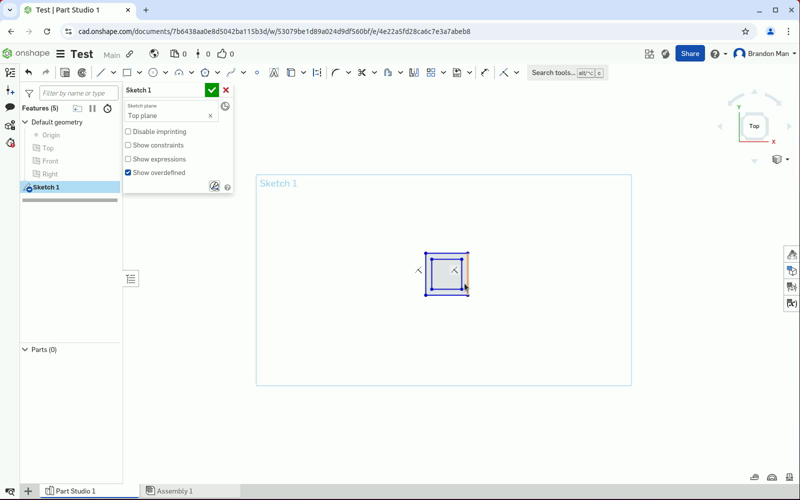
scroll(6)
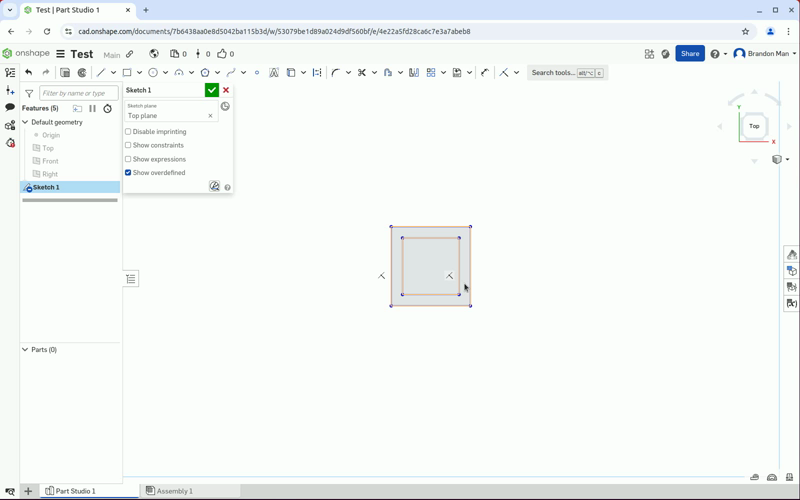
click(464, 283)
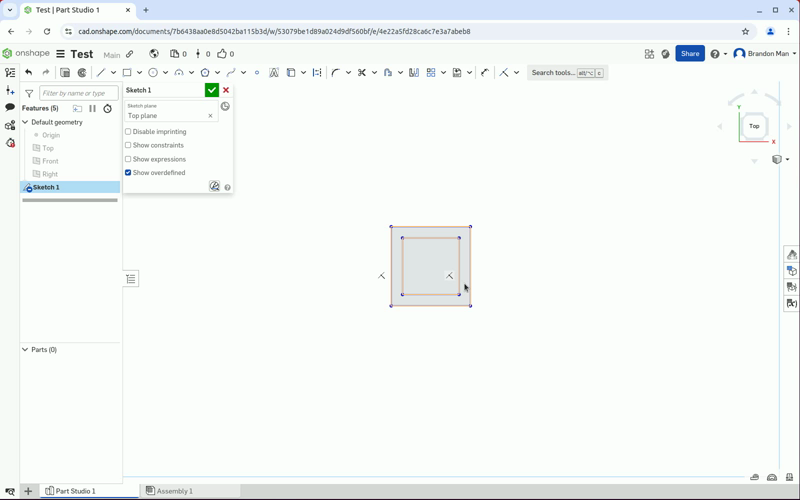
scroll(-6)
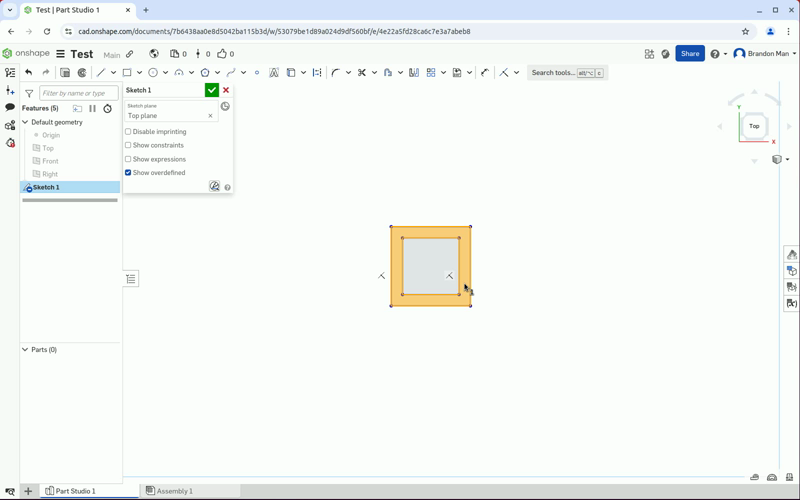
scroll(-6)
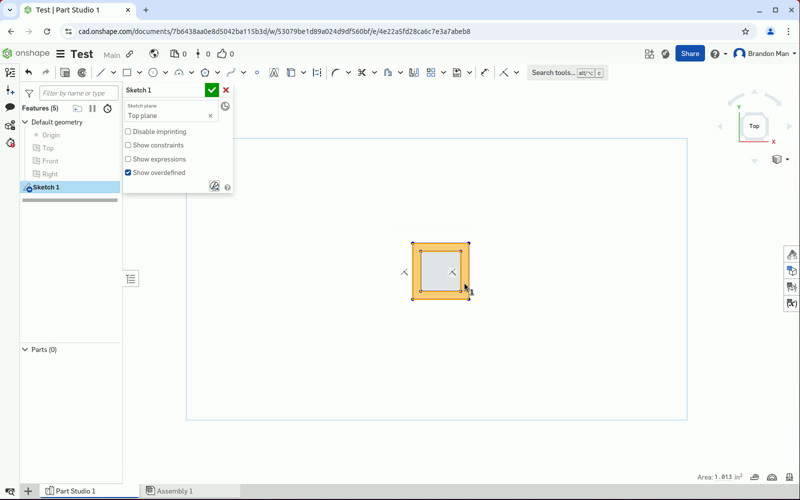
scroll(-6)
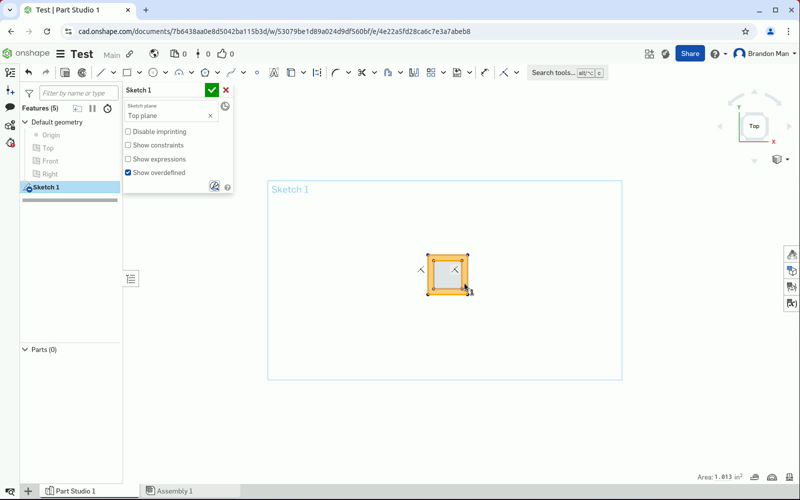
scroll(-6)
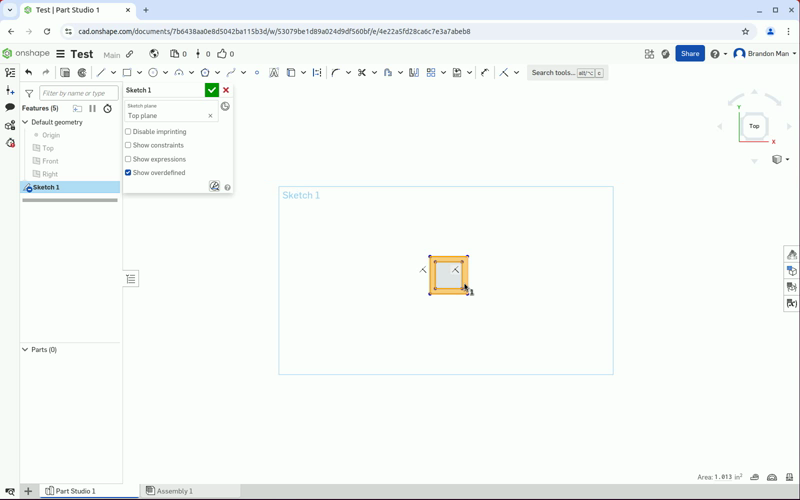
scroll(-6)
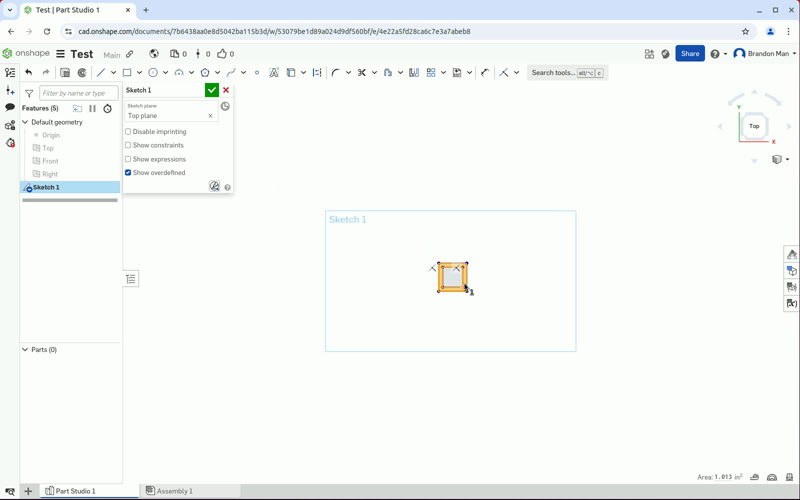
scroll(-6)
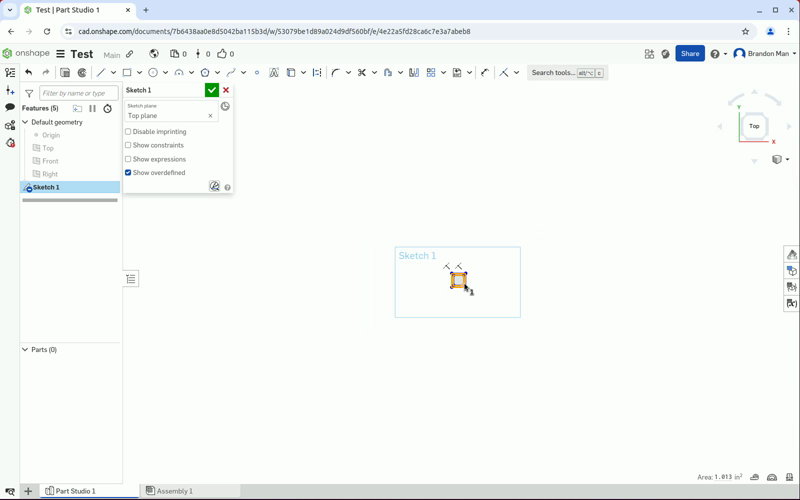
scroll(-6)
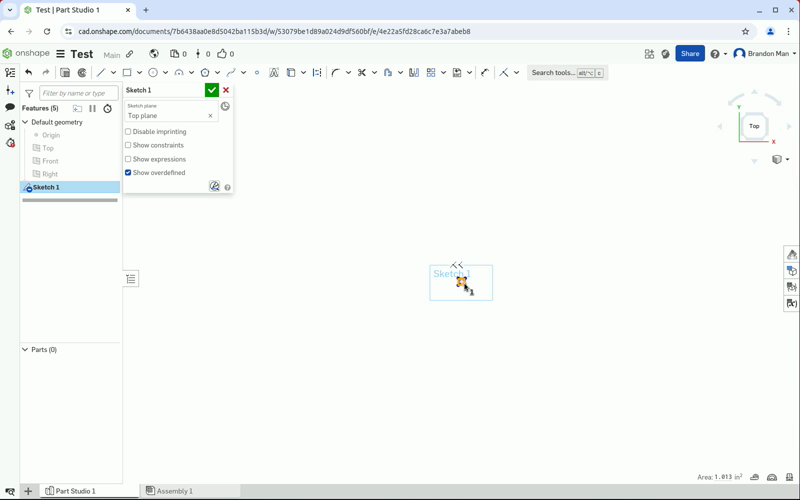
mouse_move(73, 352)
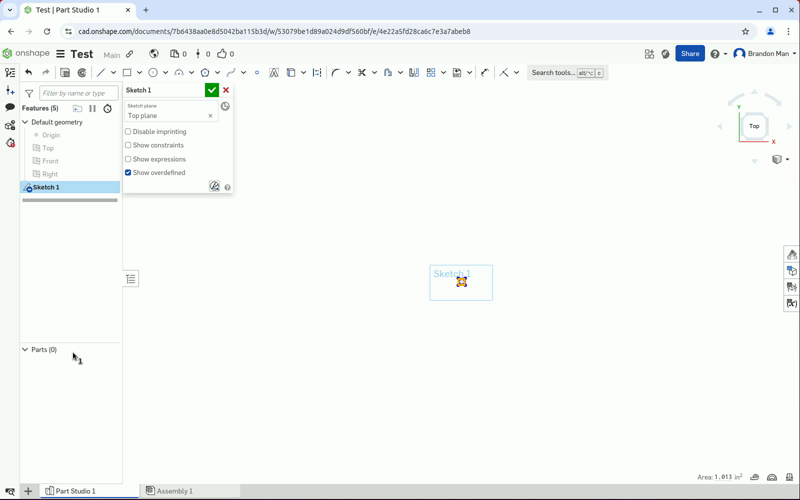
key(shift+y)
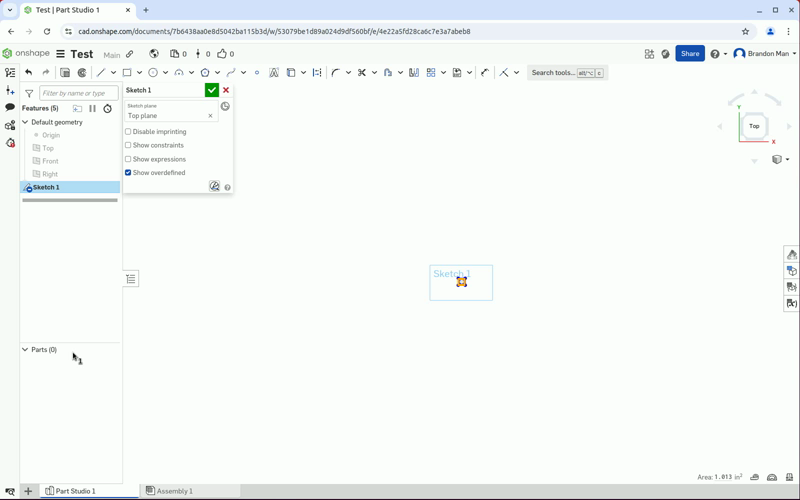
key(shift+e)
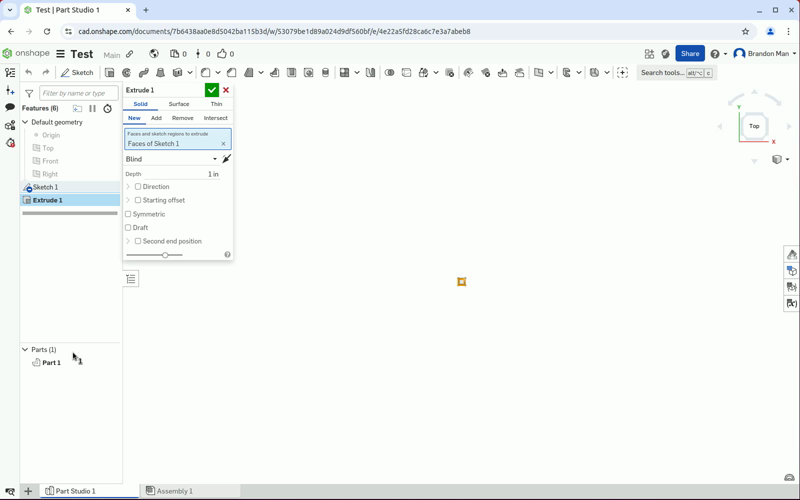
mouse_move(143, 106)
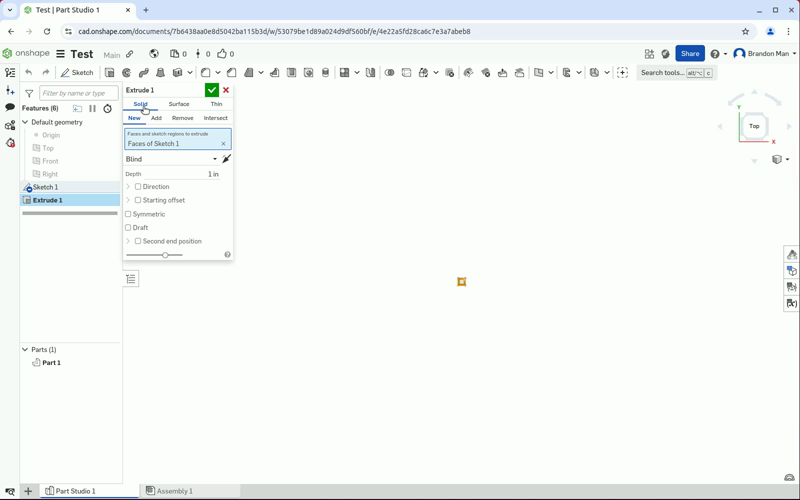
click(143, 106)
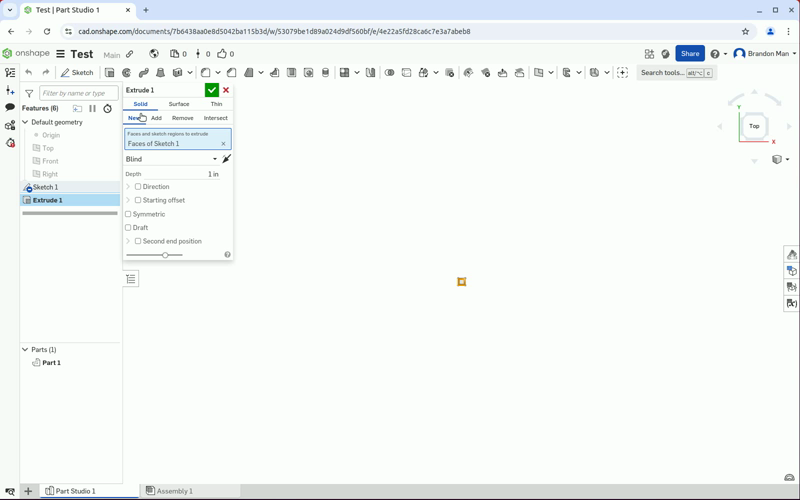
mouse_move(137, 120)
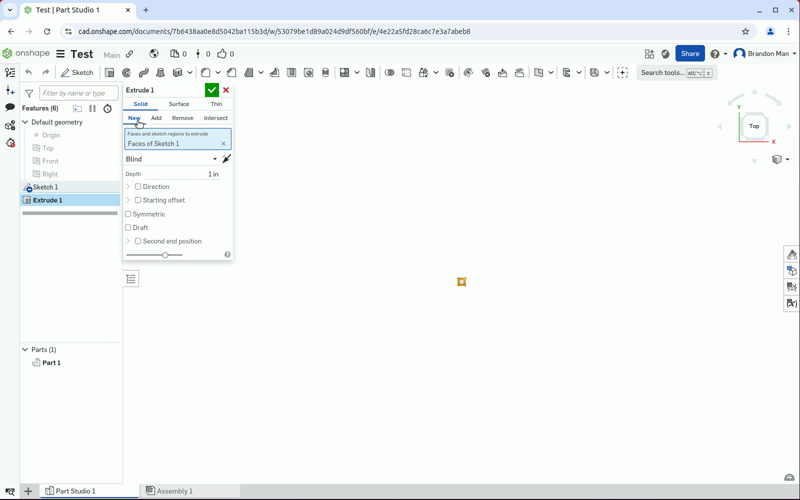
click(137, 120)
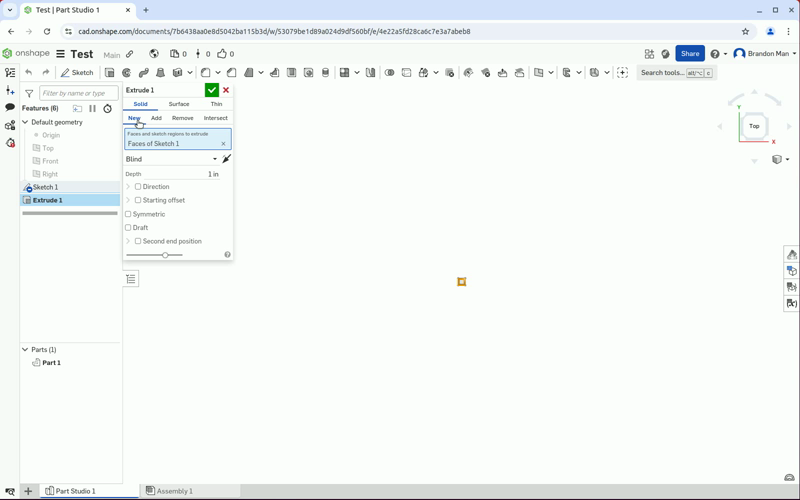
key(tab, 4)
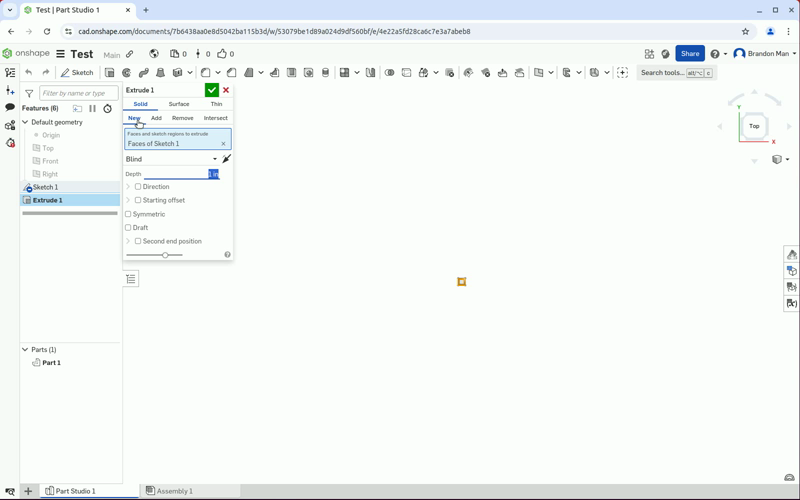
text(23.108)
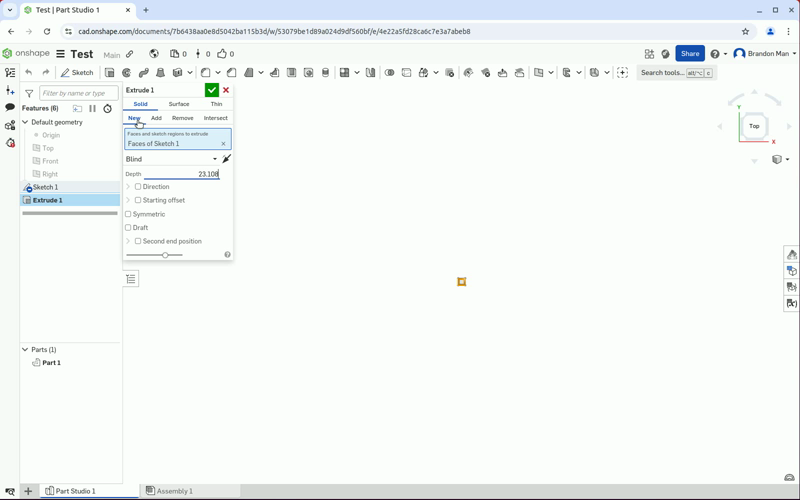
key(enter)
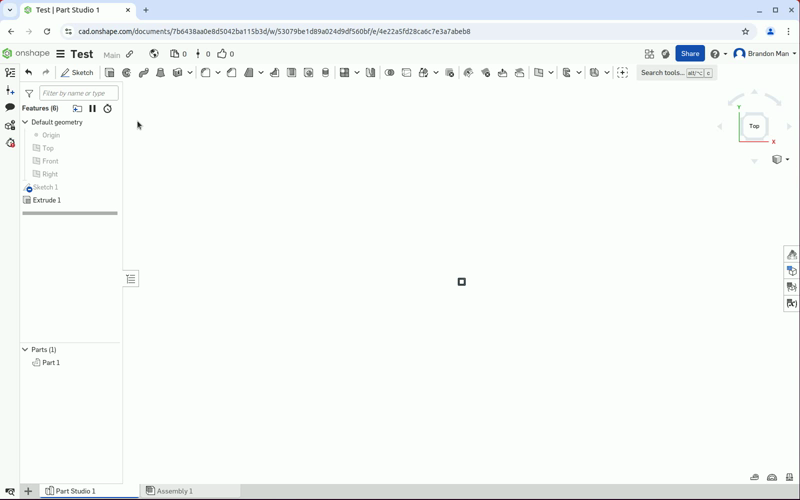
key(shift+h)
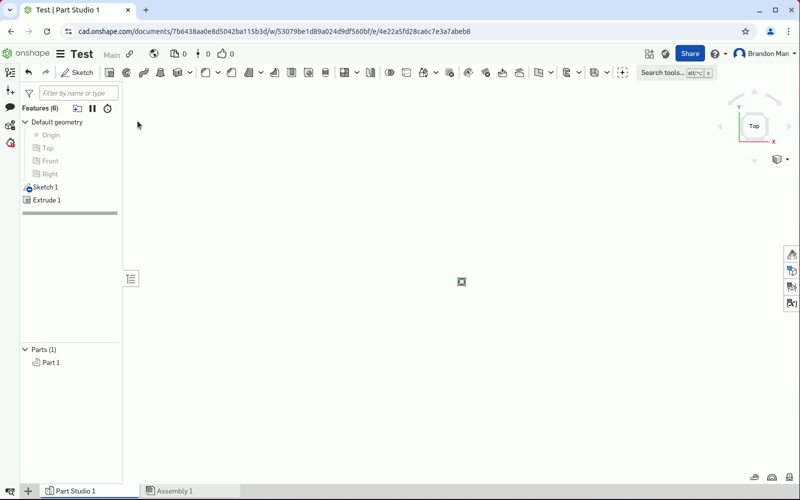
key(shift+h)
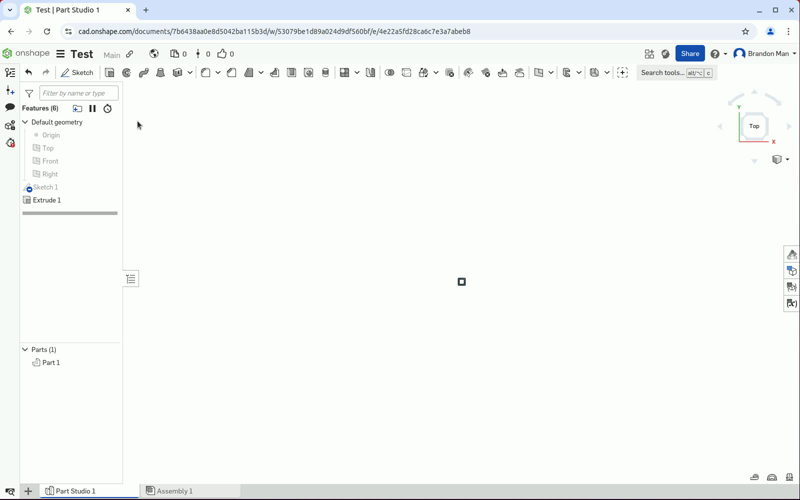
mouse_move(73, 189)
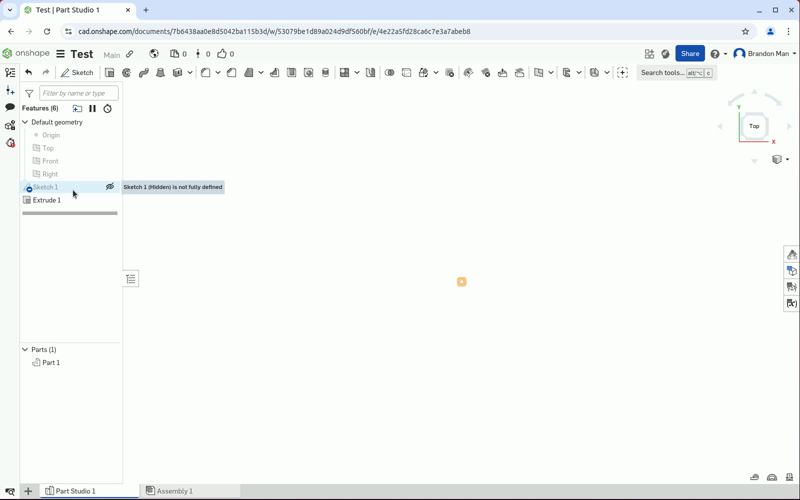
click(73, 189)
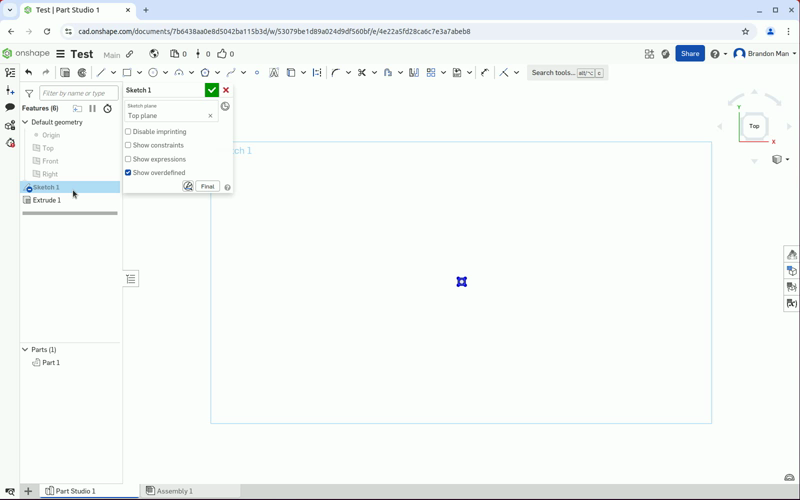
mouse_move(229, 92)
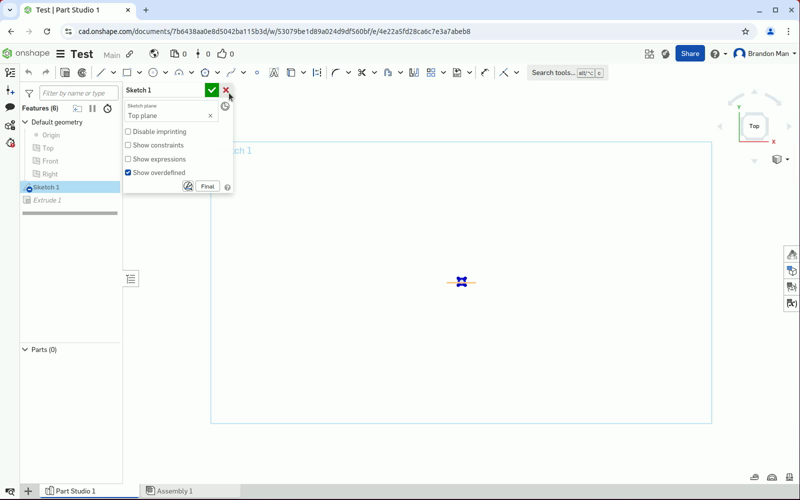
click(229, 92)
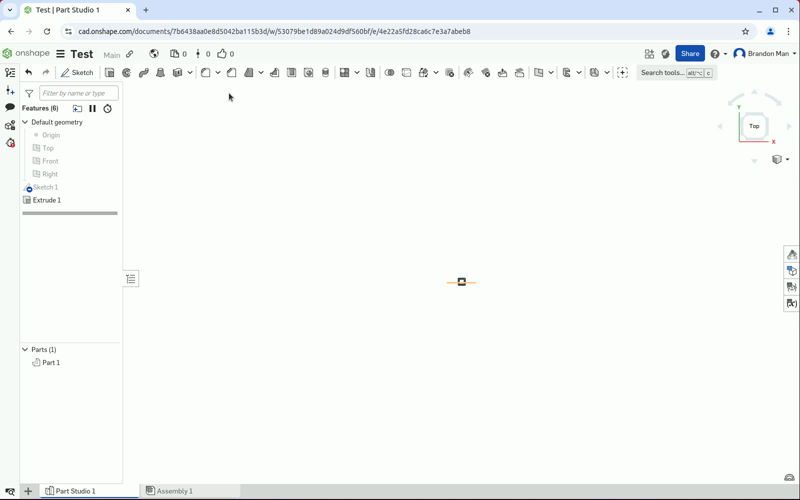
mouse_move(73, 352)
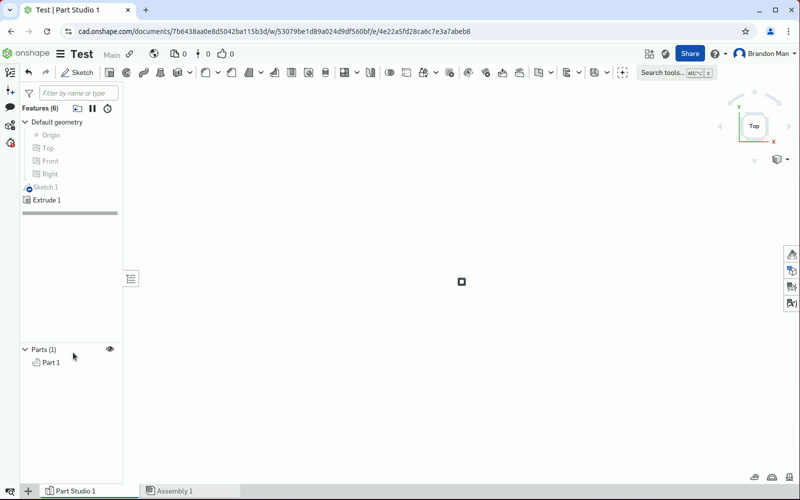
key(y)
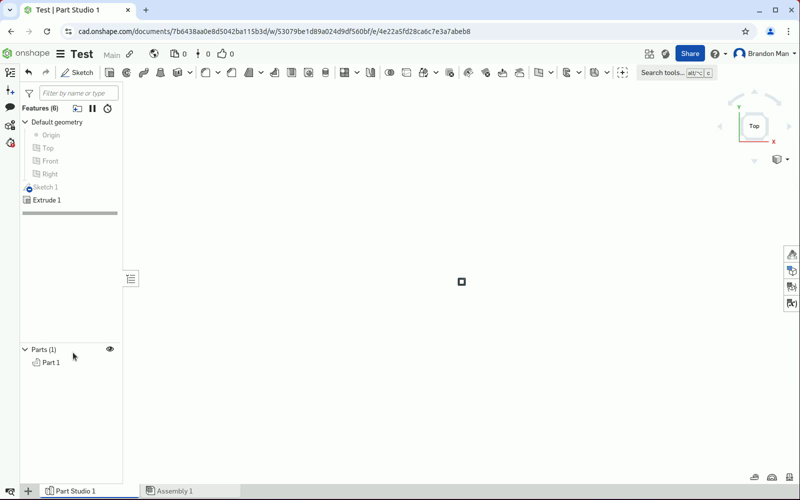
key(shift+p)
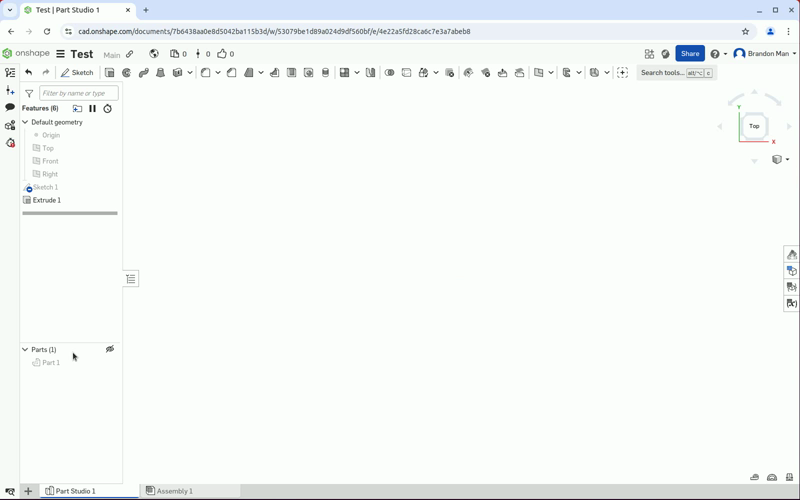
key(space)
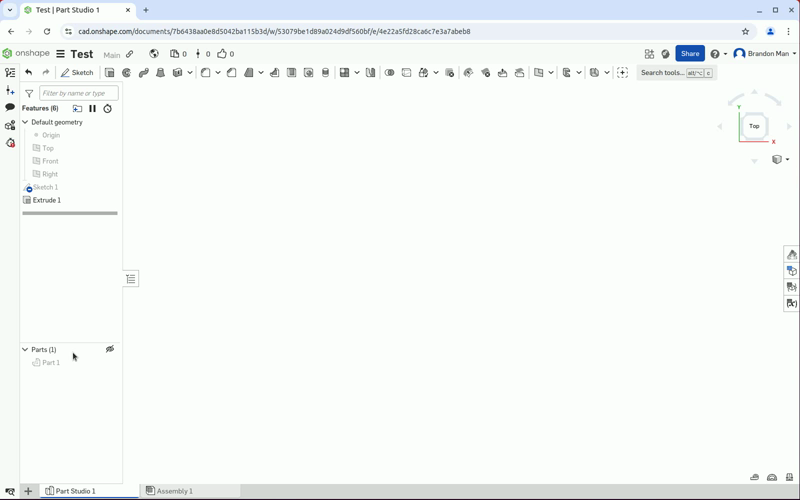
key_down(shift)
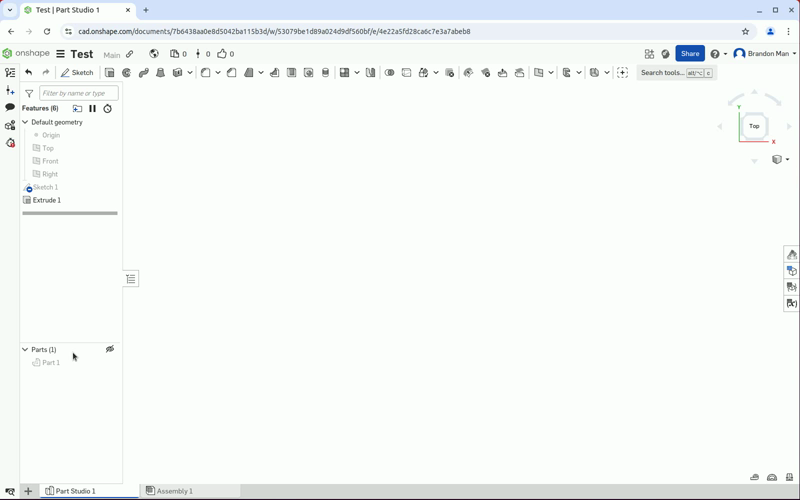
key(up)
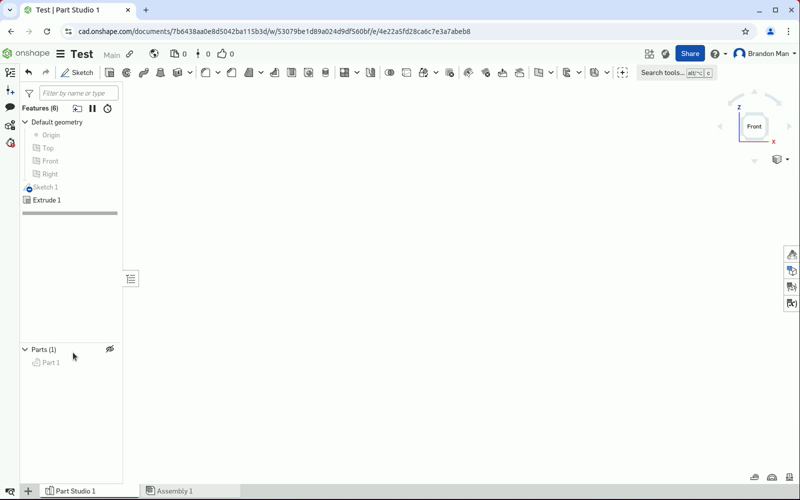
key_up(shift)
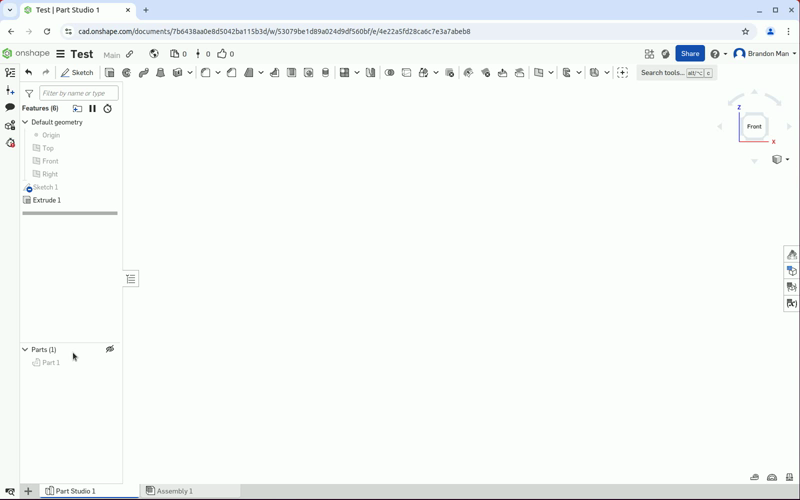
mouse_move(73, 352)
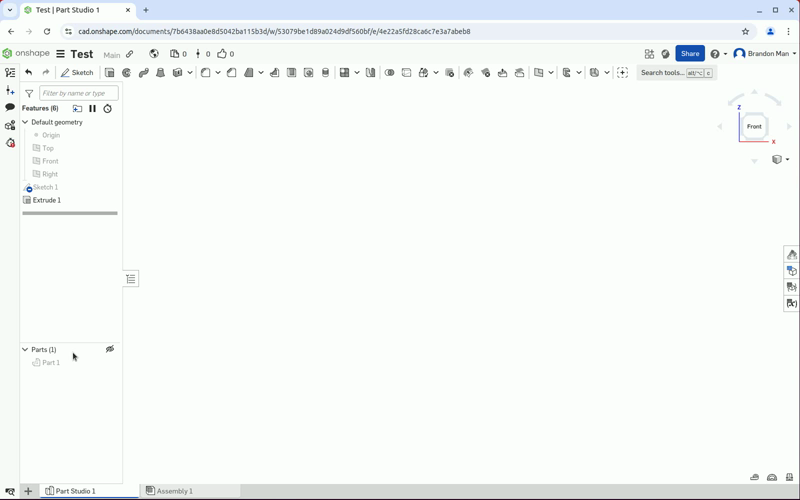
key(shift+y)
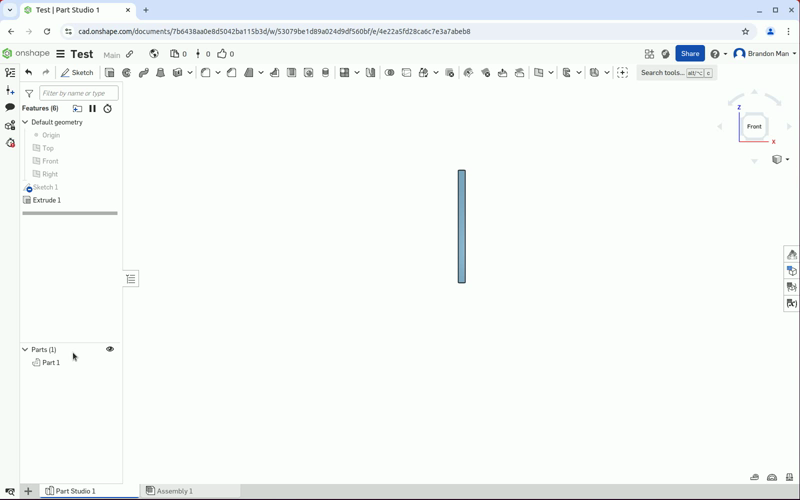
mouse_move(541, 75)
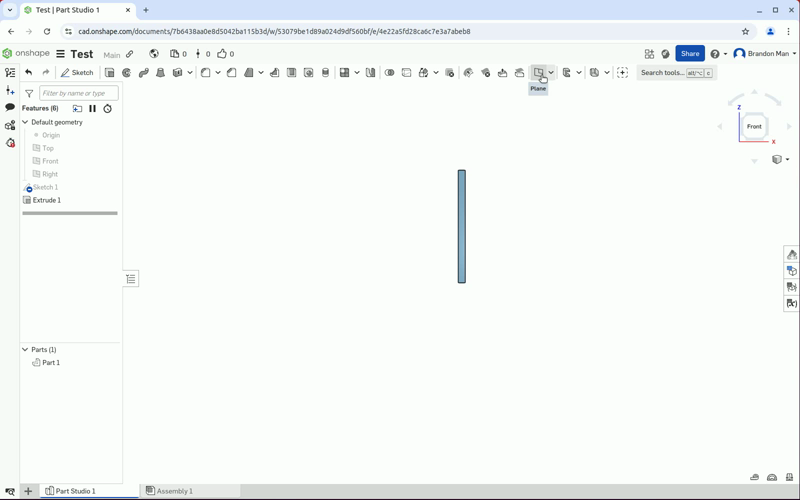
click(541, 75)
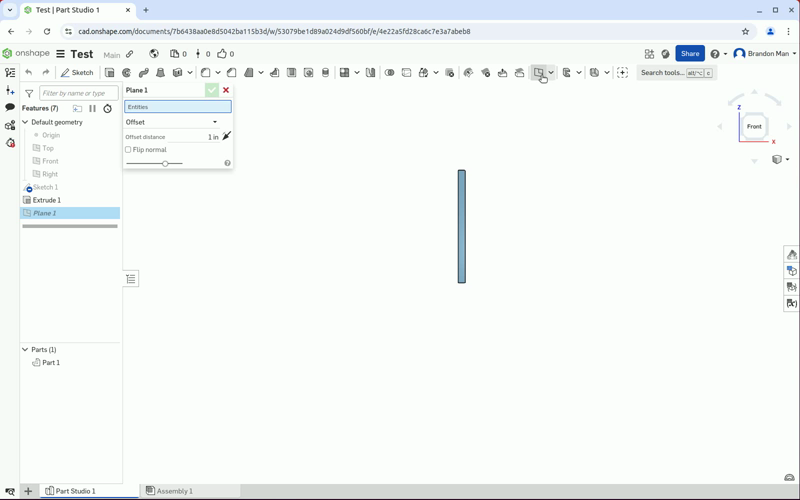
mouse_move(73, 163)
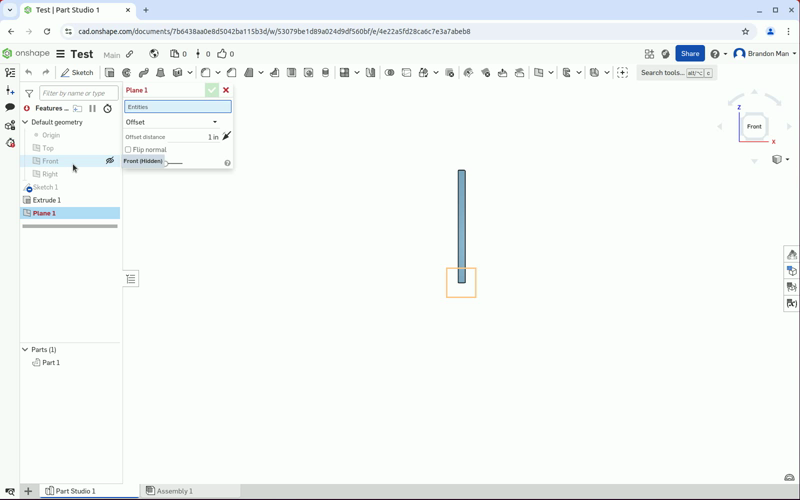
click(73, 163)
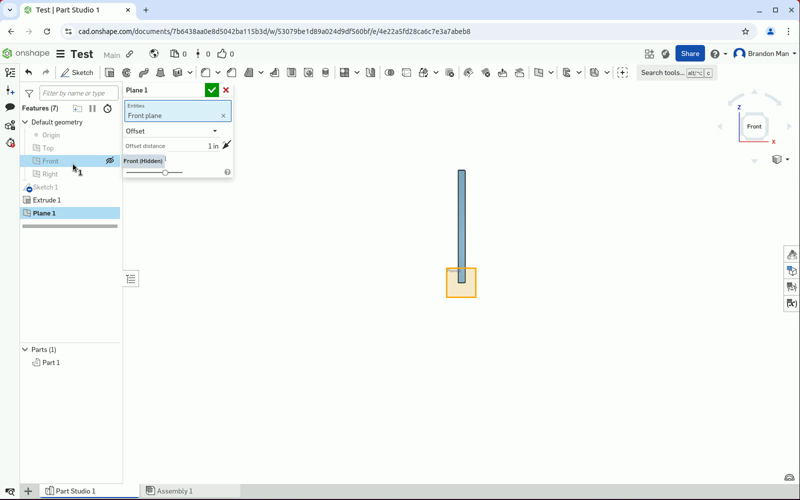
key(tab, 2)
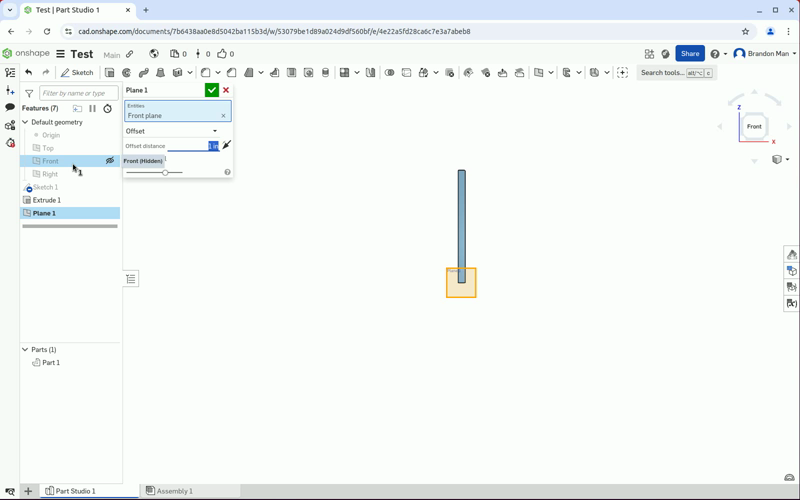
text(0.493)
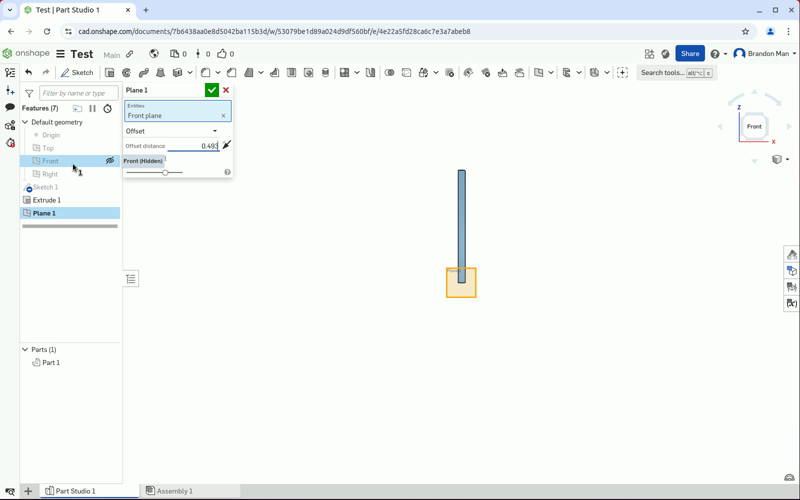
key(enter, 2)
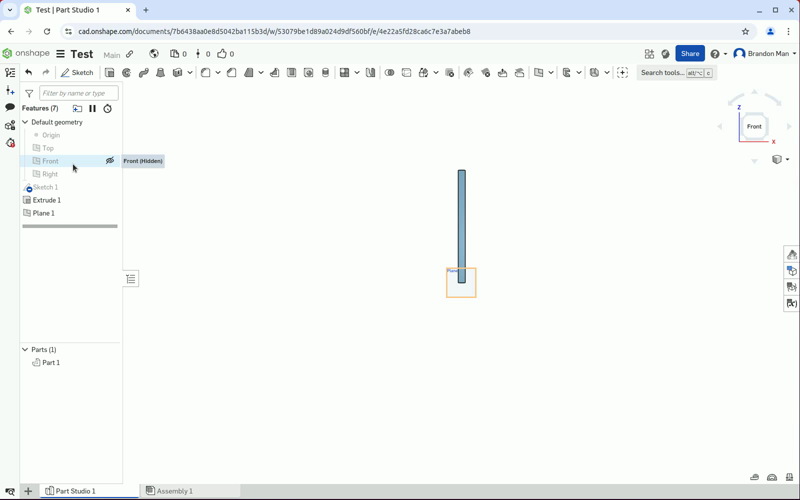
key(shift+s)
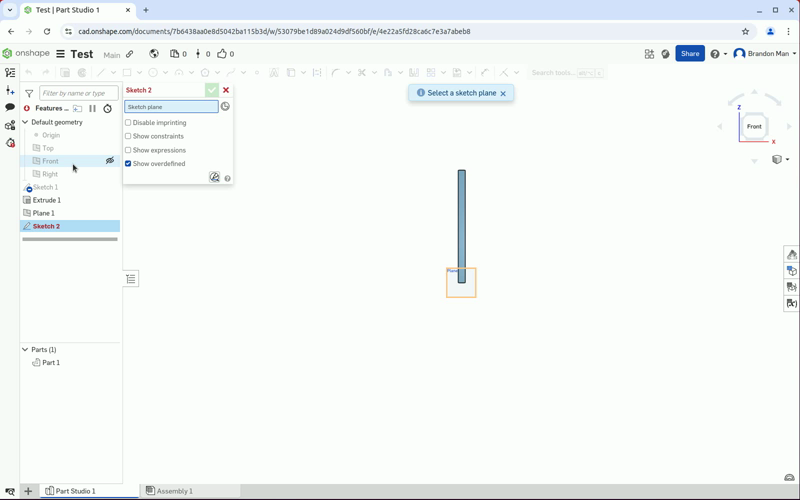
mouse_move(73, 215)
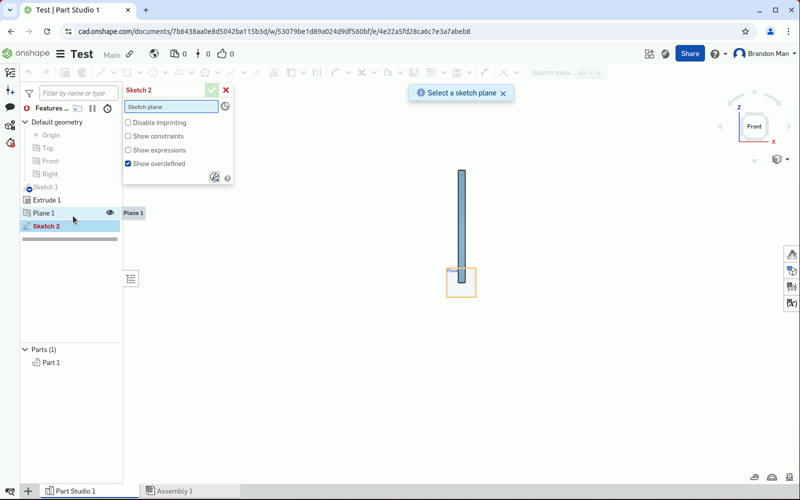
click(73, 215)
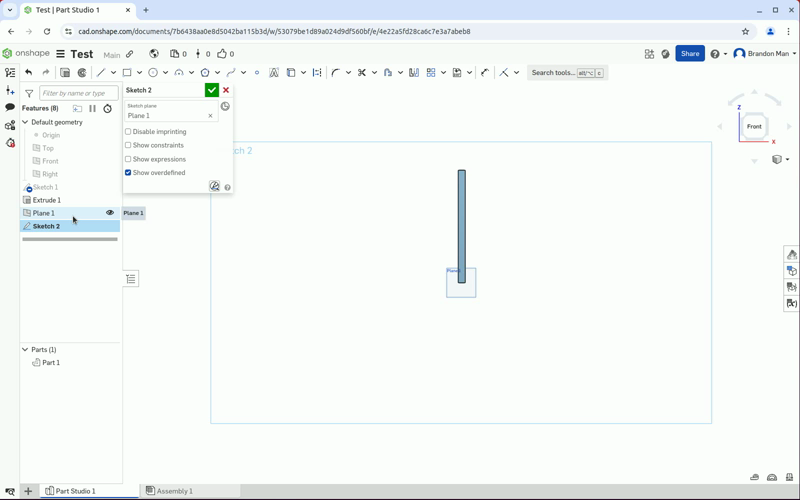
mouse_move(73, 352)
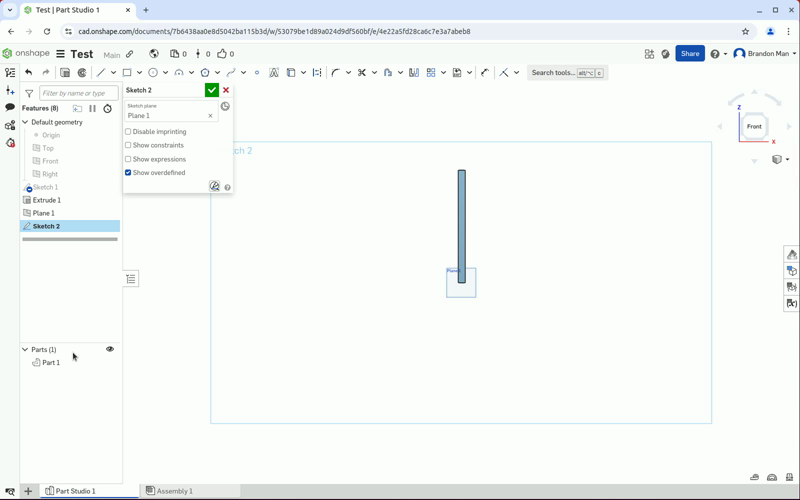
key(y)
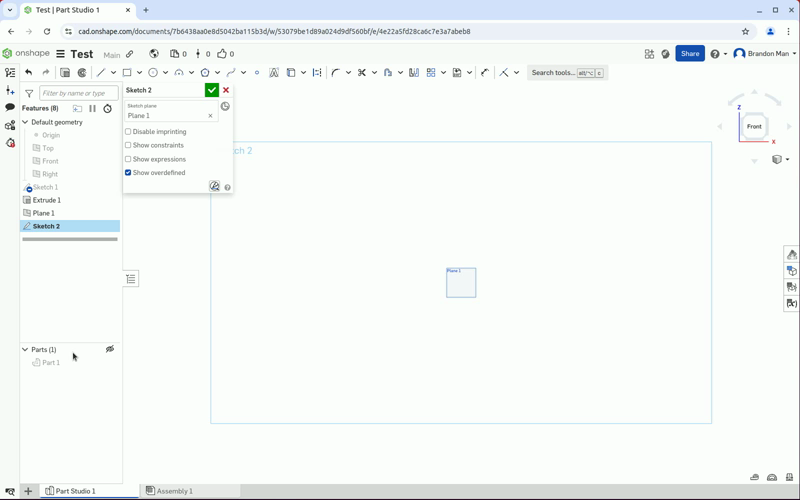
key(l)
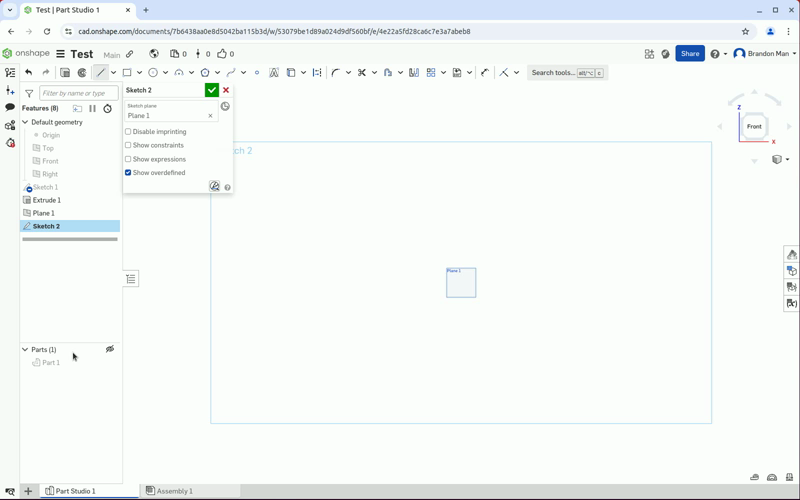
key_down(shift)
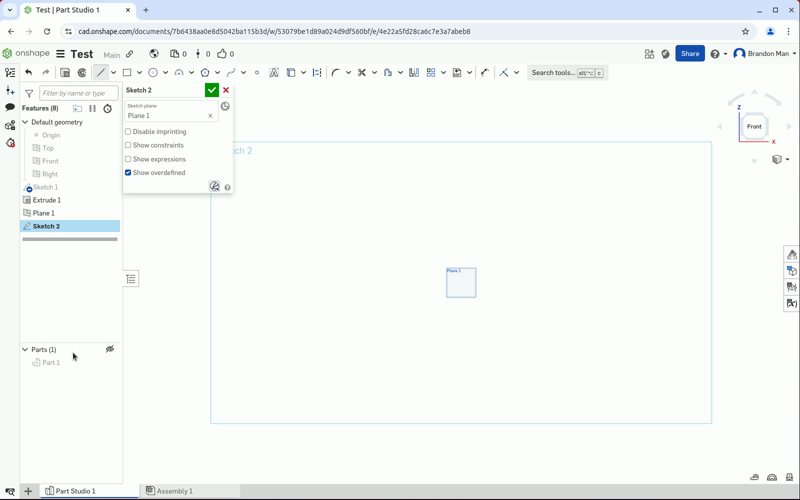
mouse_move(459, 179)
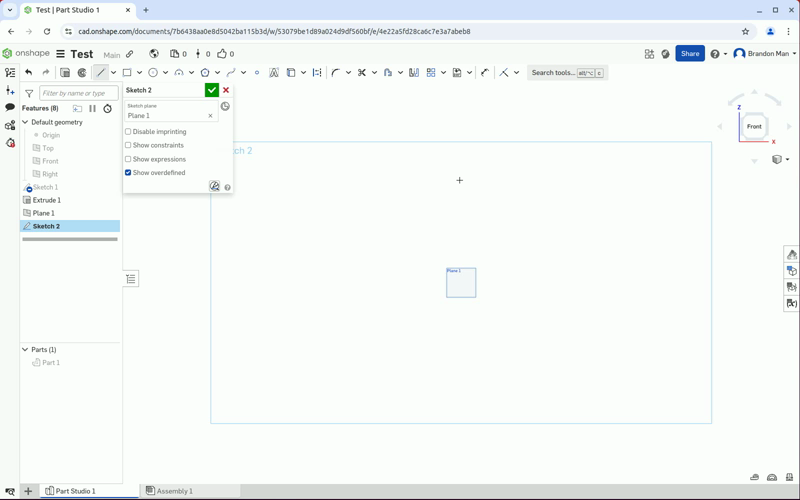
click(459, 179)
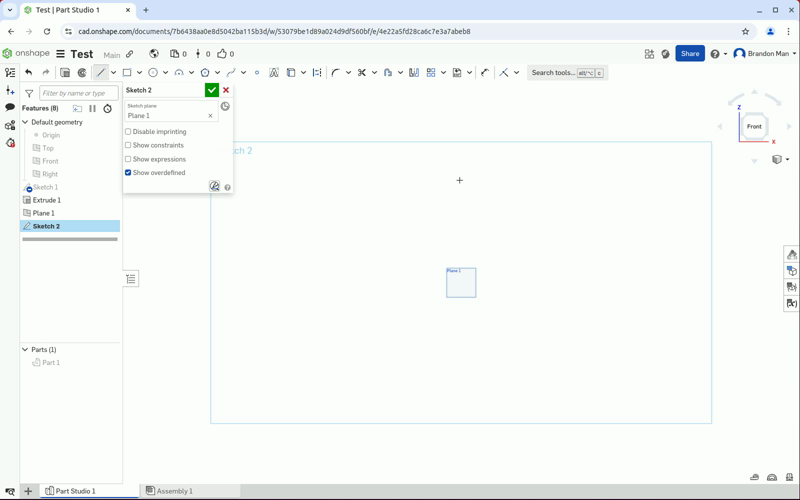
key_up(shift)
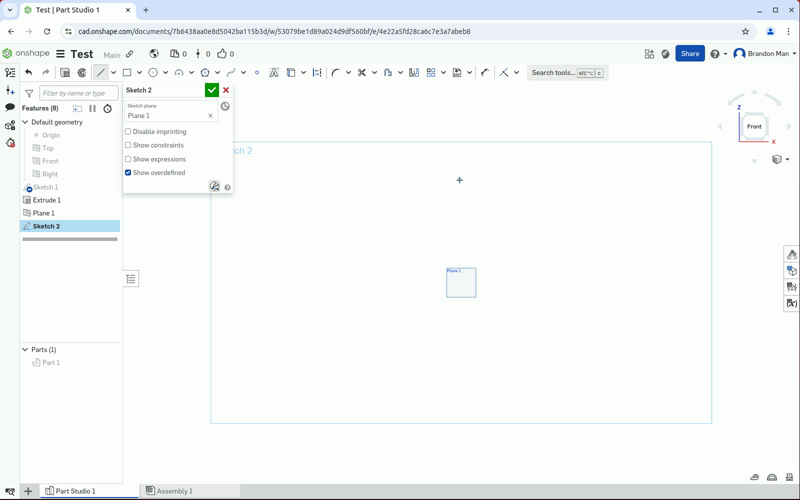
key_down(shift)
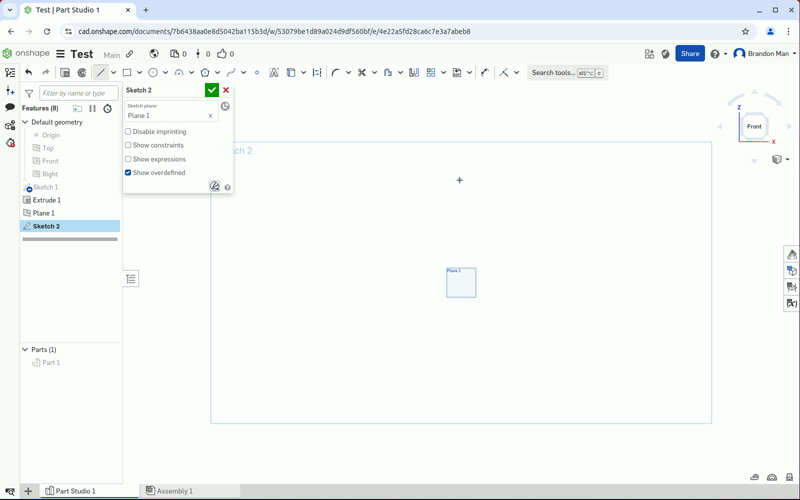
mouse_move(489, 179)
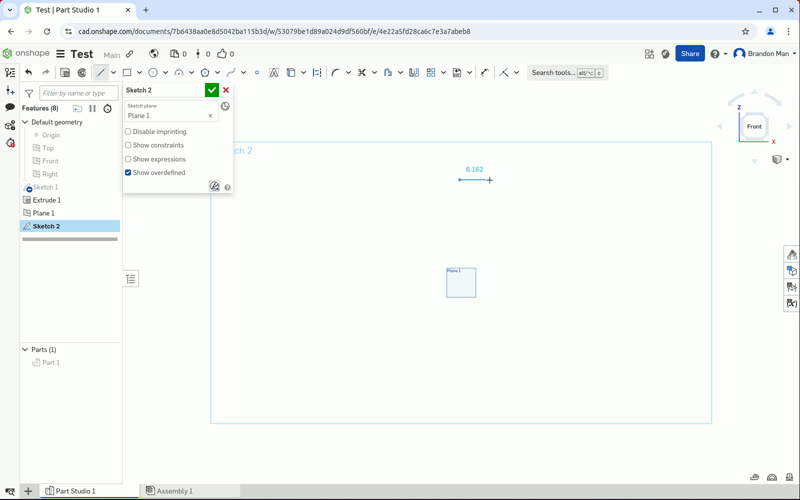
mouse_move(461, 179)
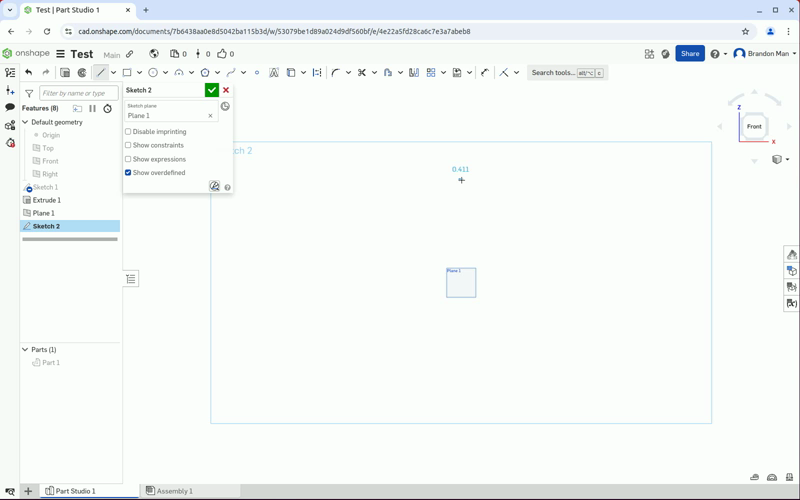
scroll(6)
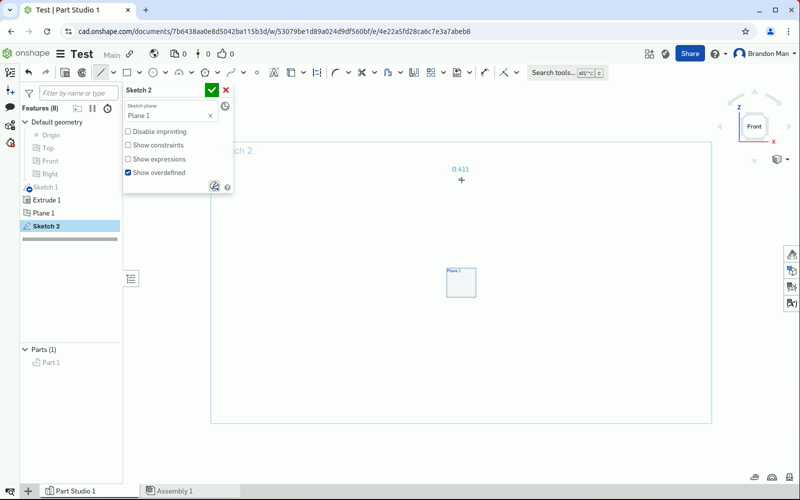
scroll(6)
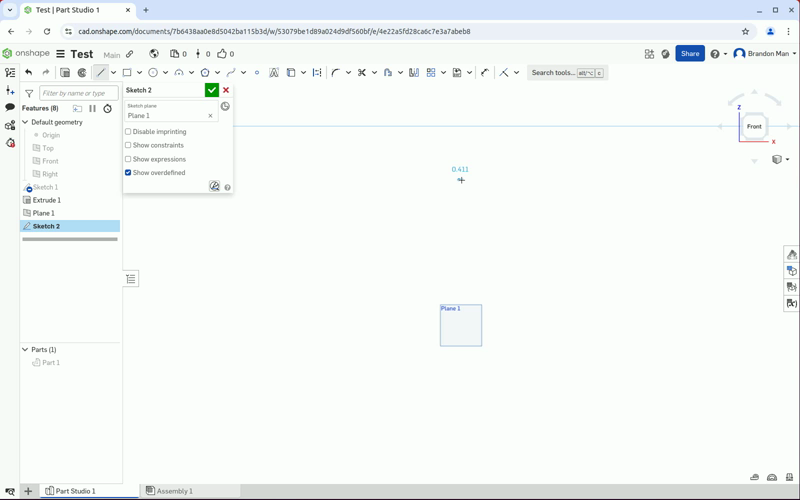
scroll(6)
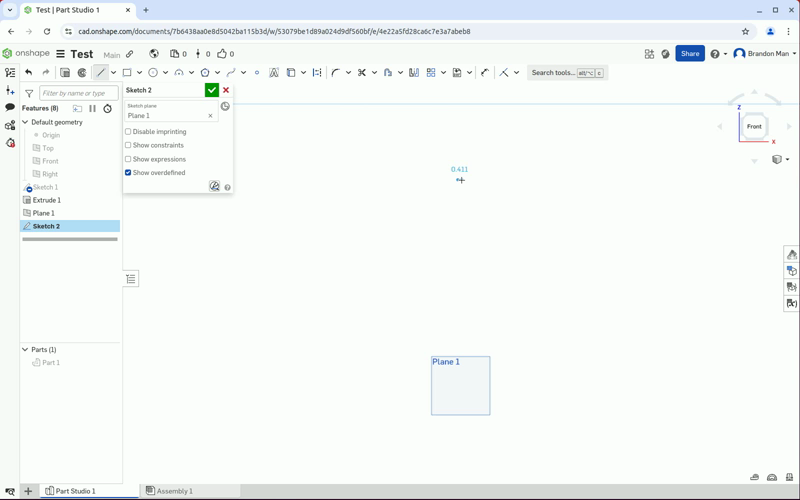
scroll(6)
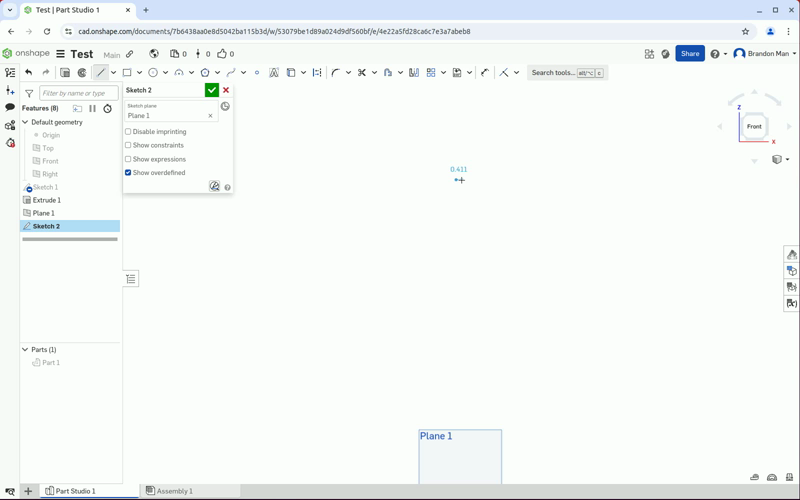
scroll(6)
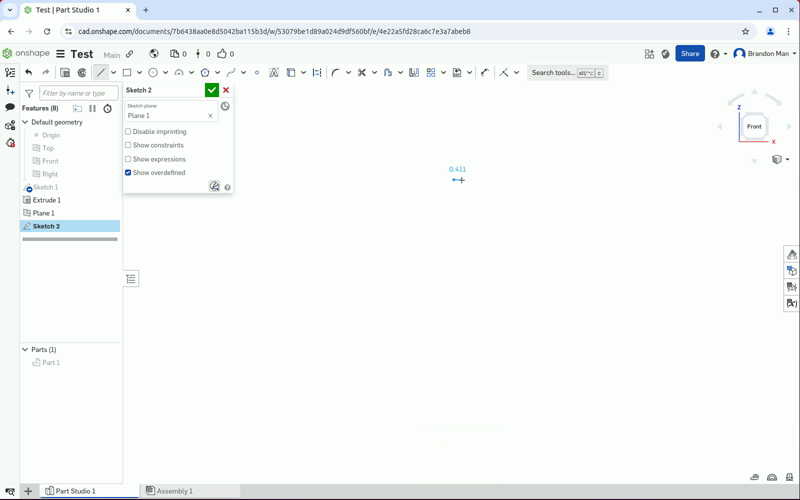
scroll(6)
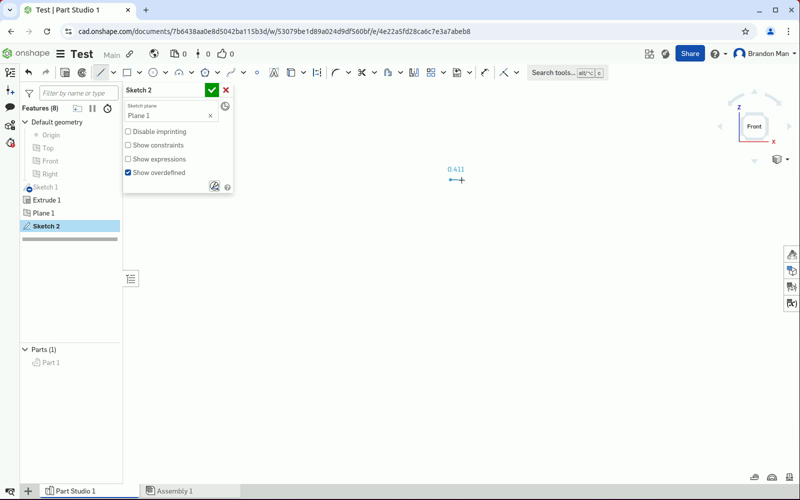
scroll(6)
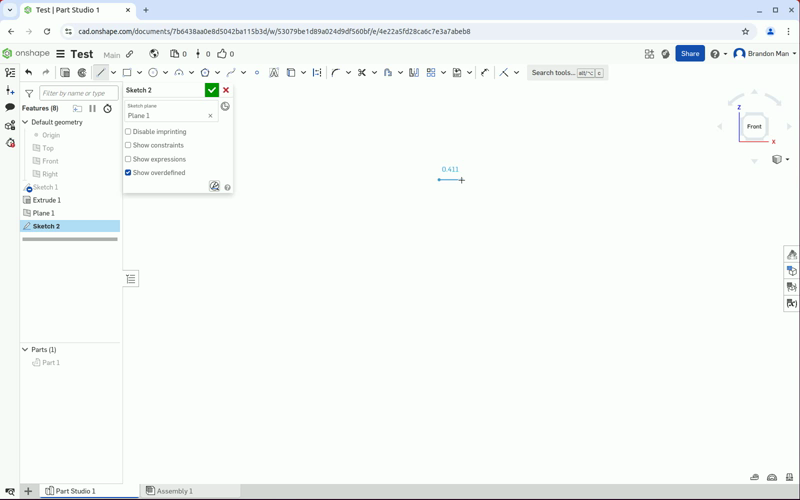
click(461, 179)
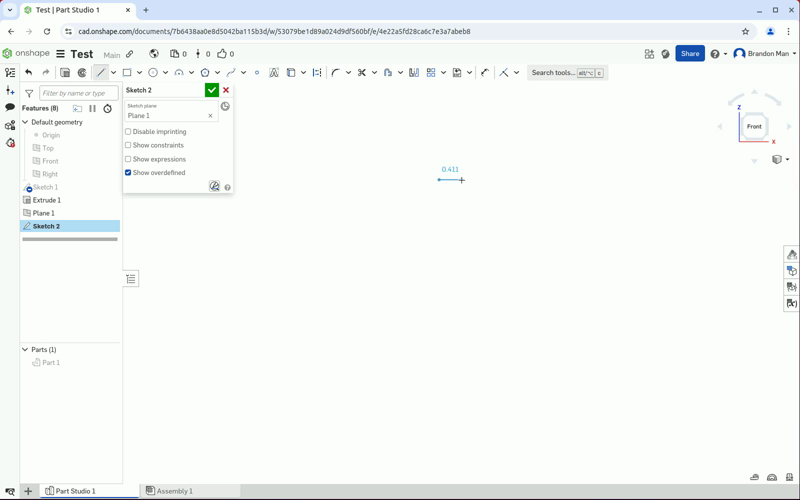
scroll(-6)
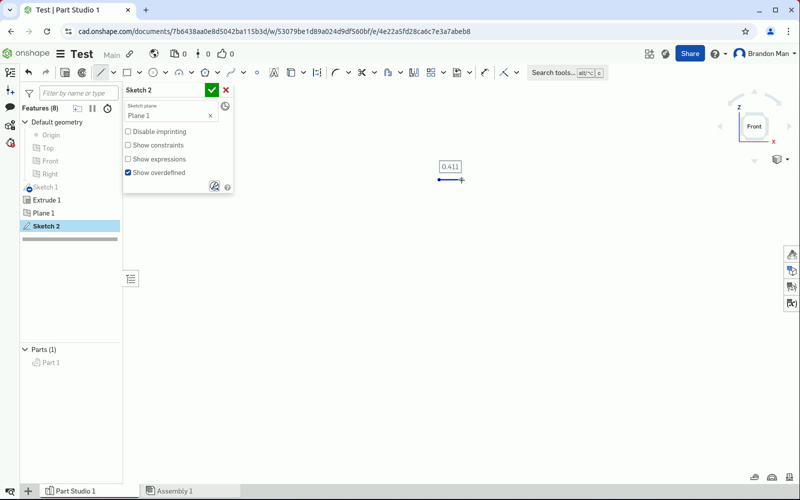
scroll(-6)
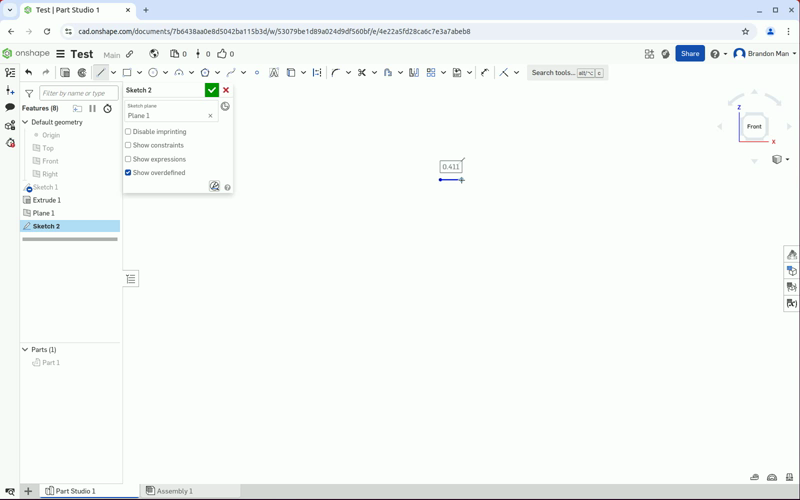
scroll(-6)
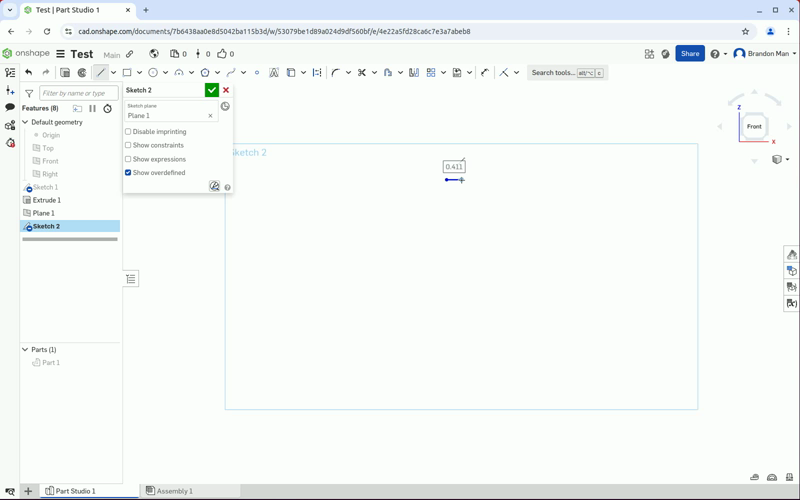
scroll(-6)
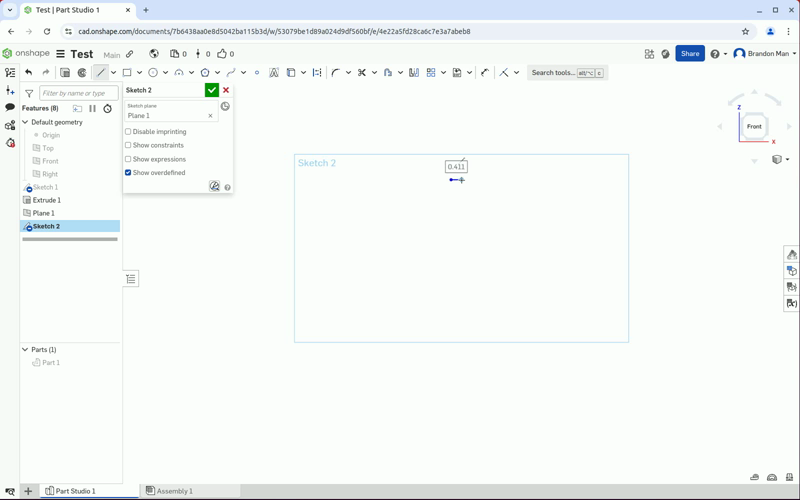
scroll(-6)
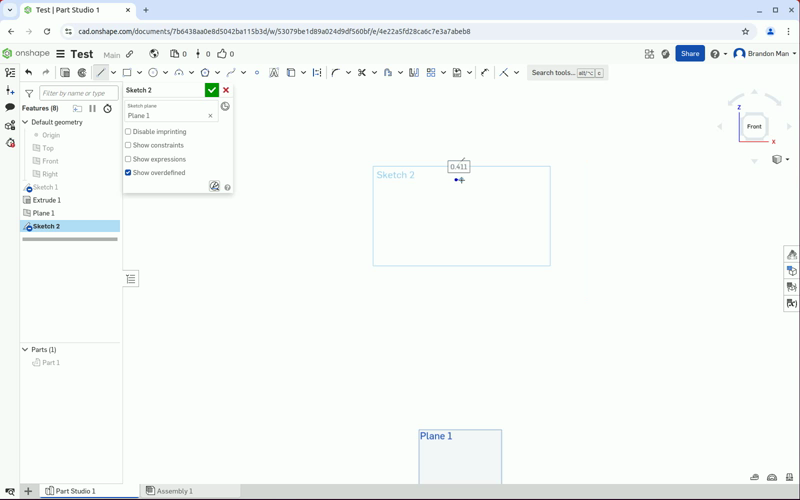
scroll(-6)
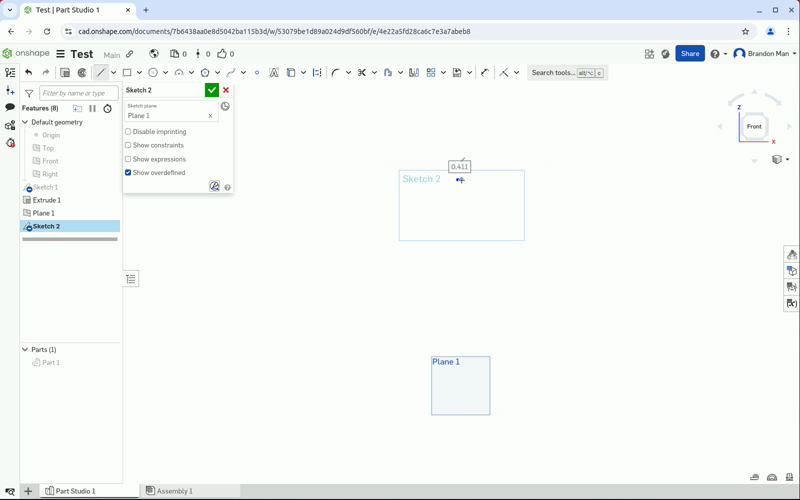
scroll(-6)
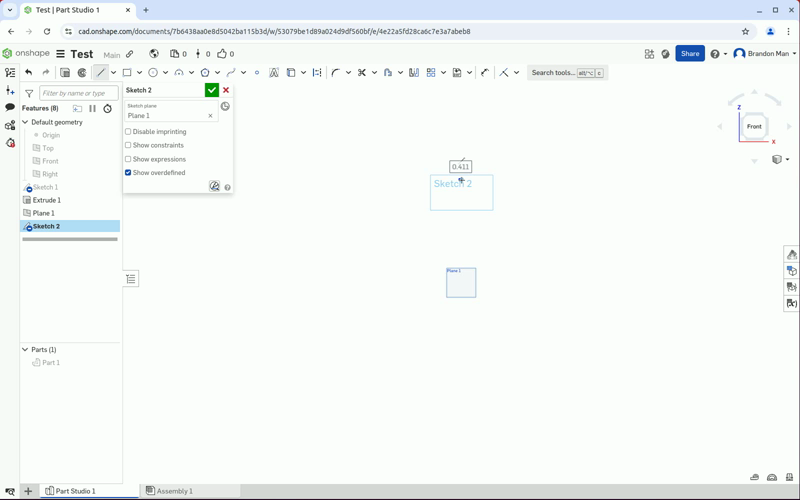
key_up(shift)
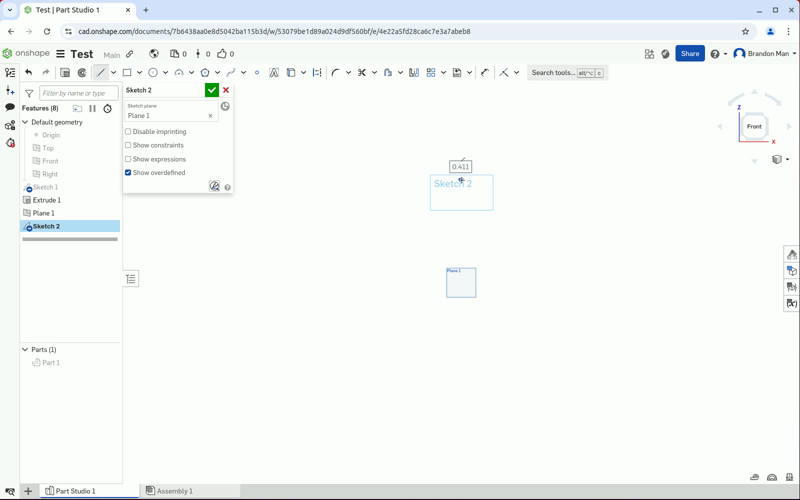
key(esc)
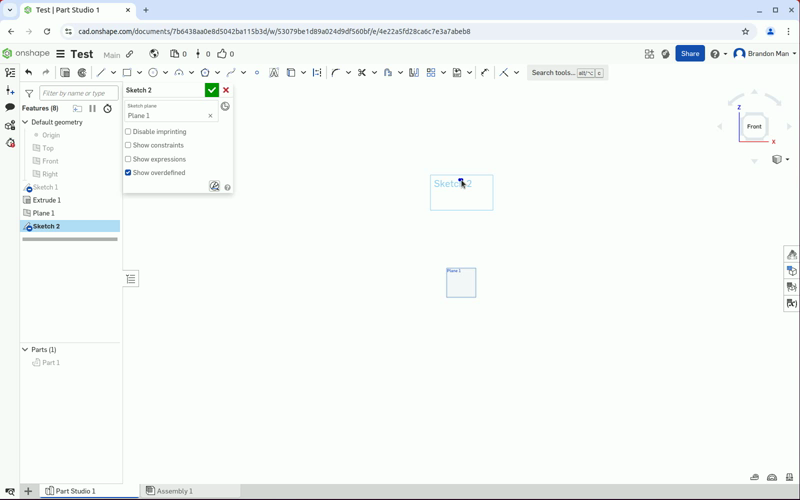
key(a)
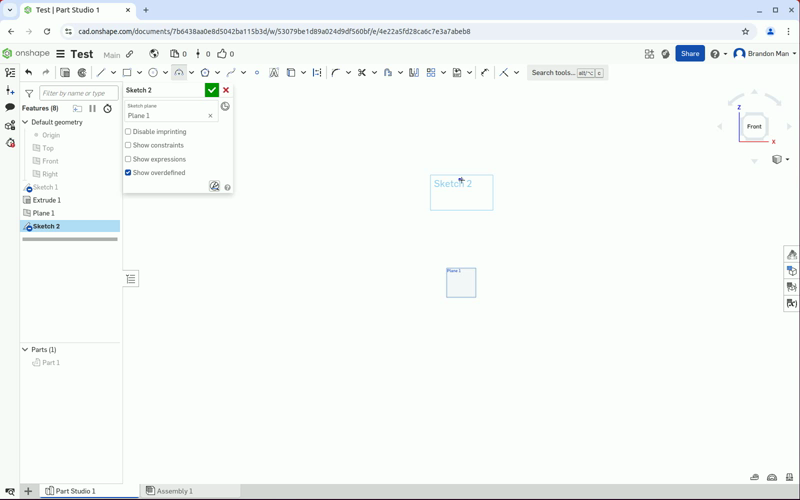
mouse_move(461, 179)
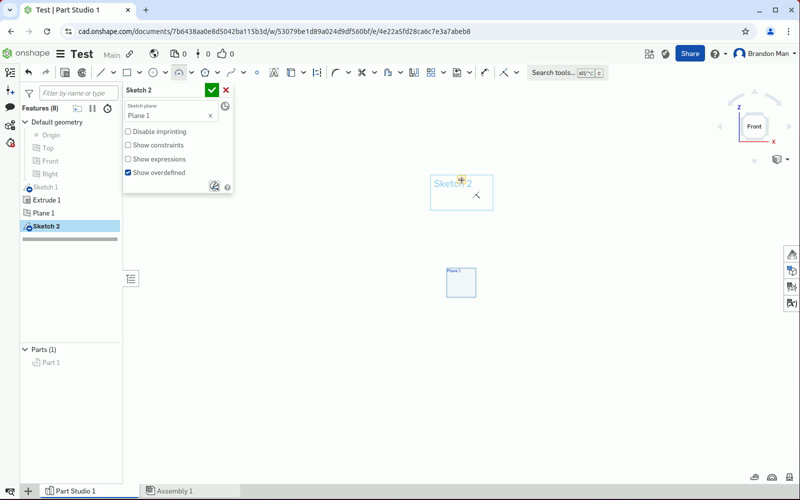
scroll(6)
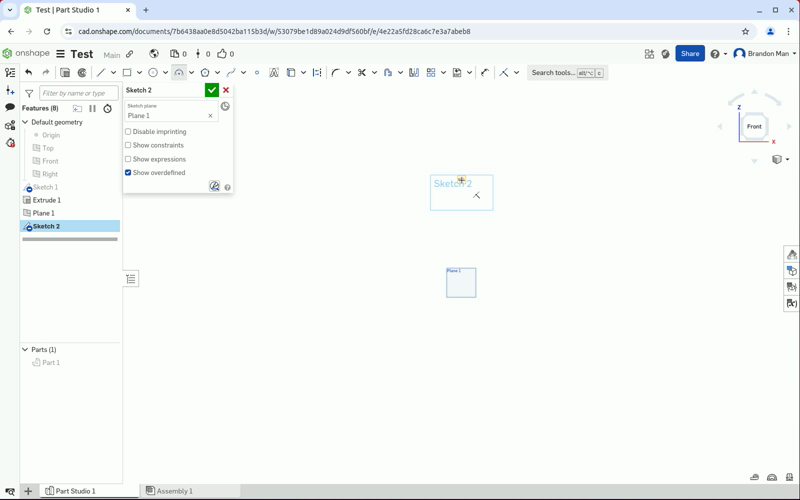
scroll(6)
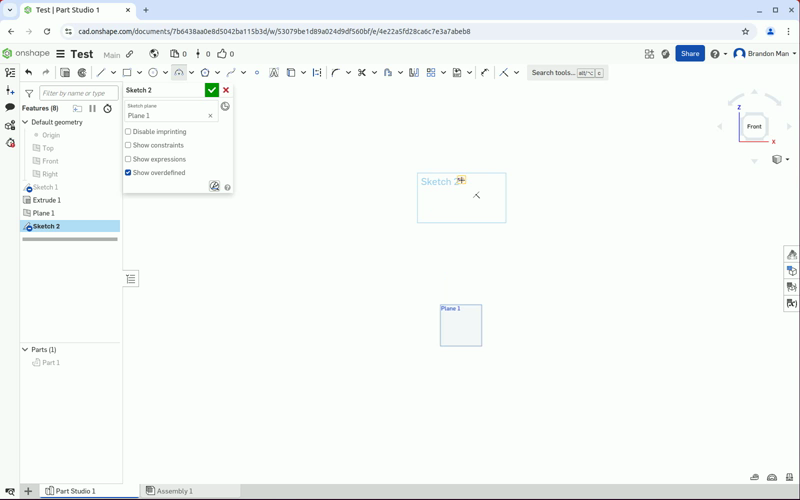
scroll(6)
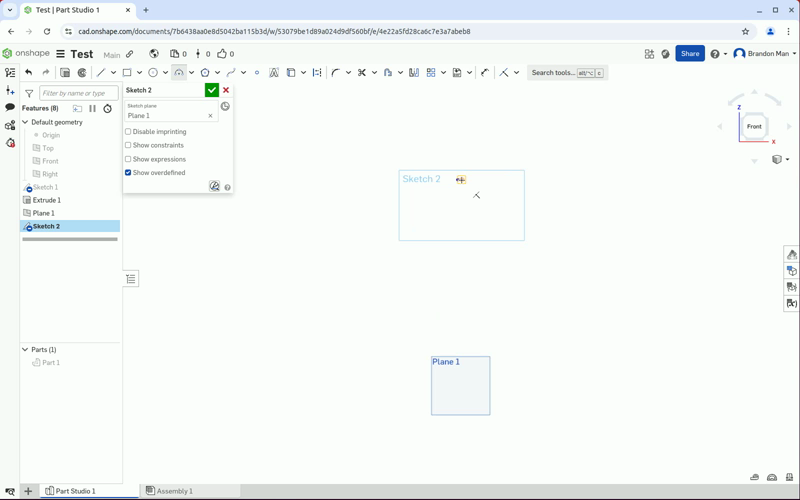
scroll(6)
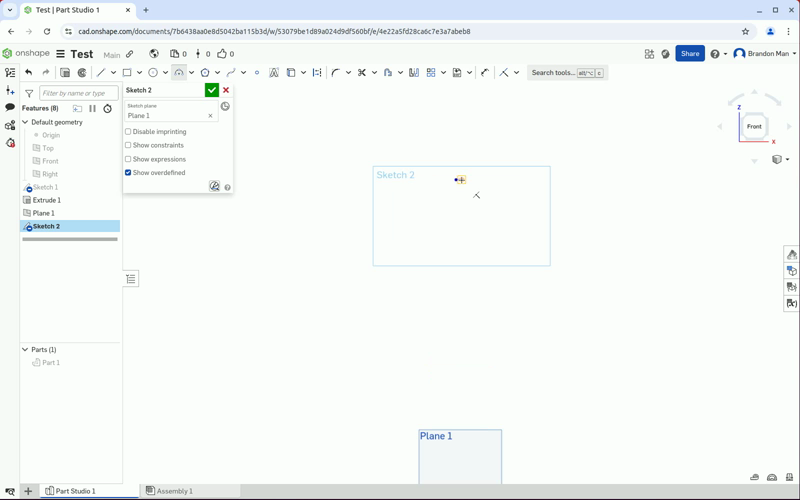
scroll(6)
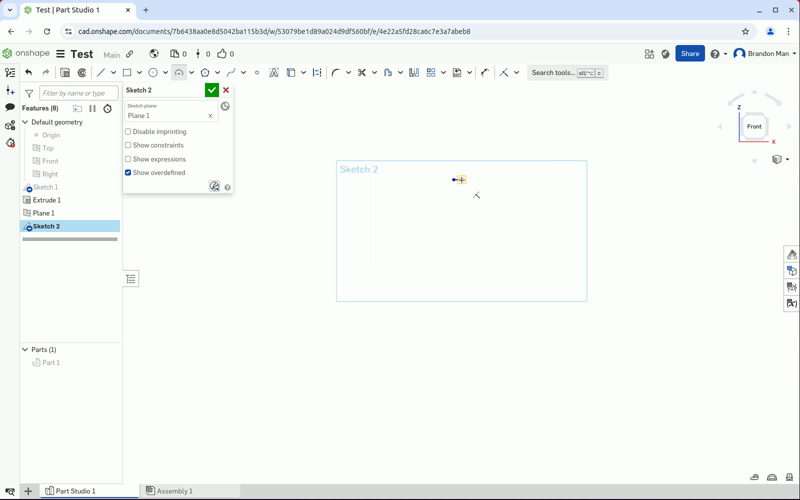
scroll(6)
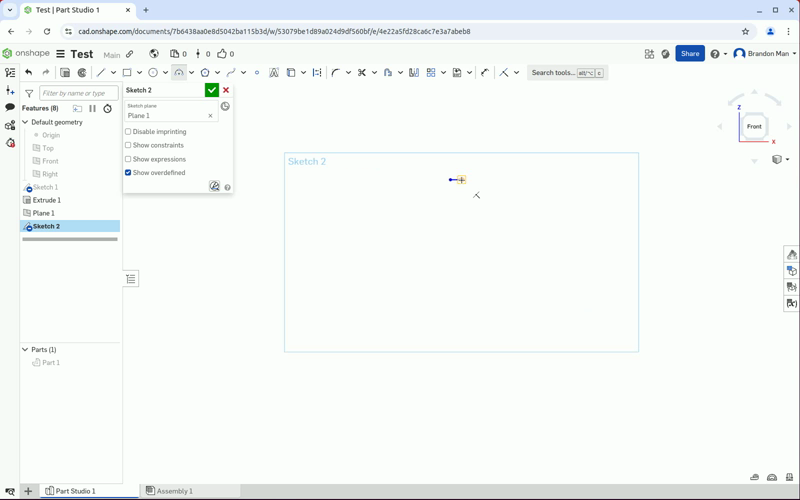
scroll(6)
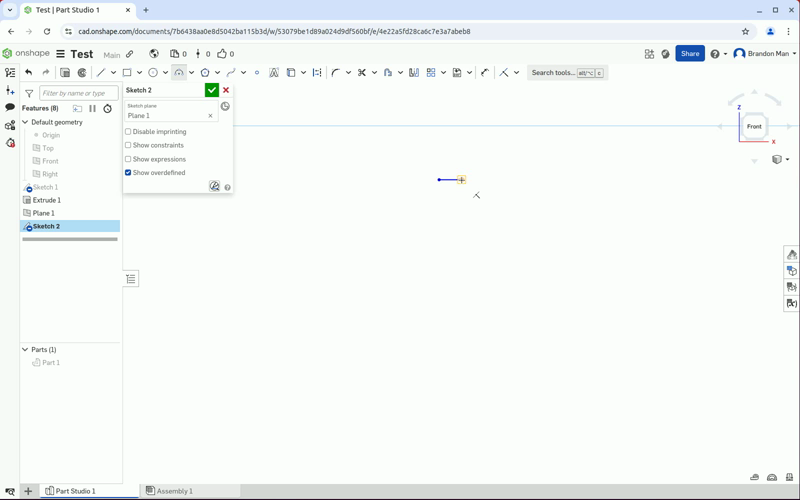
click(461, 179)
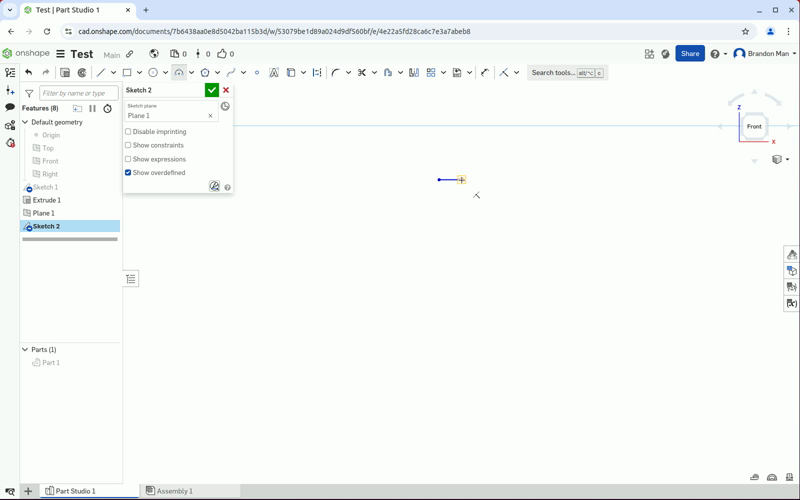
scroll(-6)
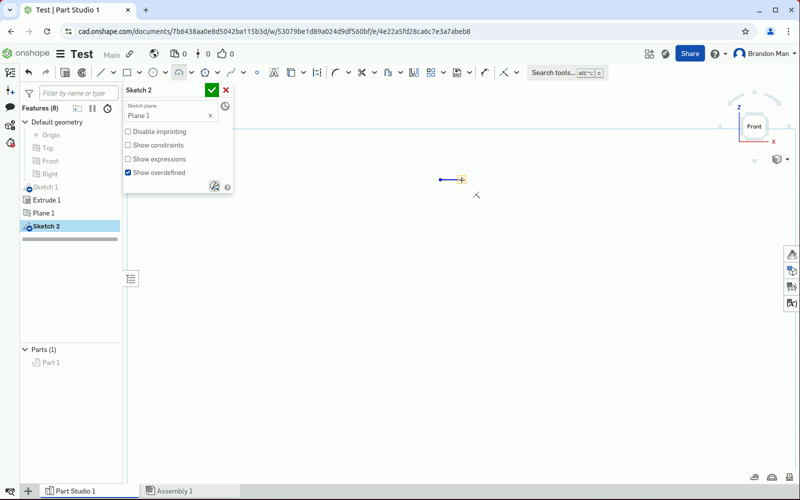
scroll(-6)
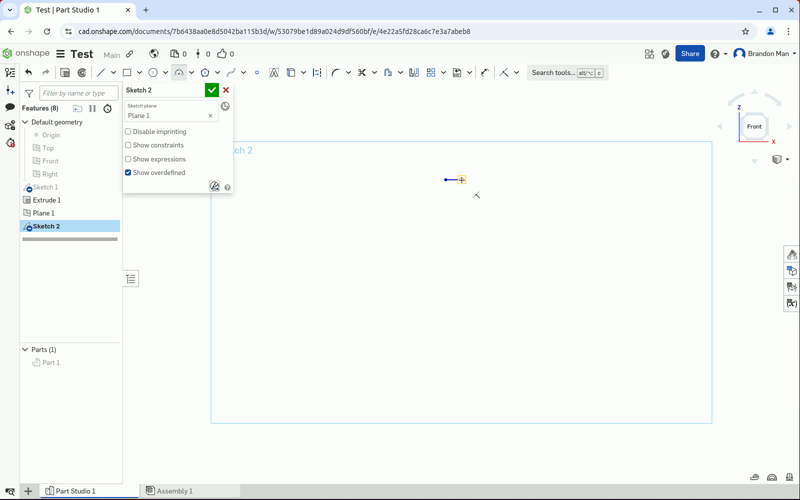
scroll(-6)
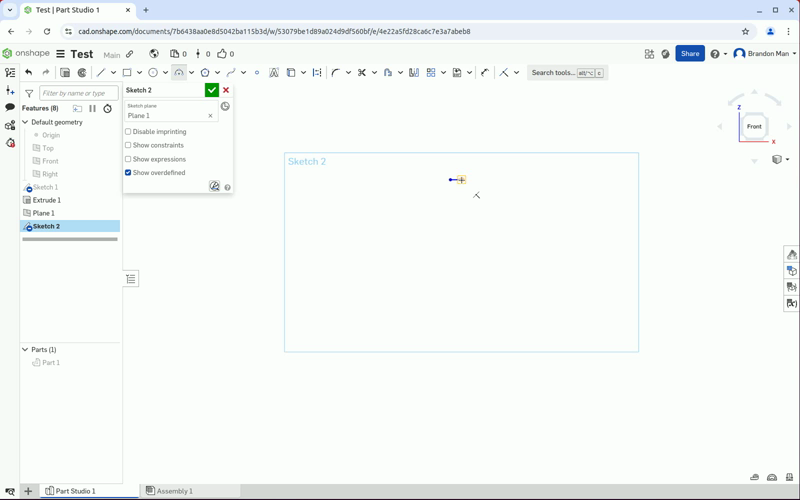
scroll(-6)
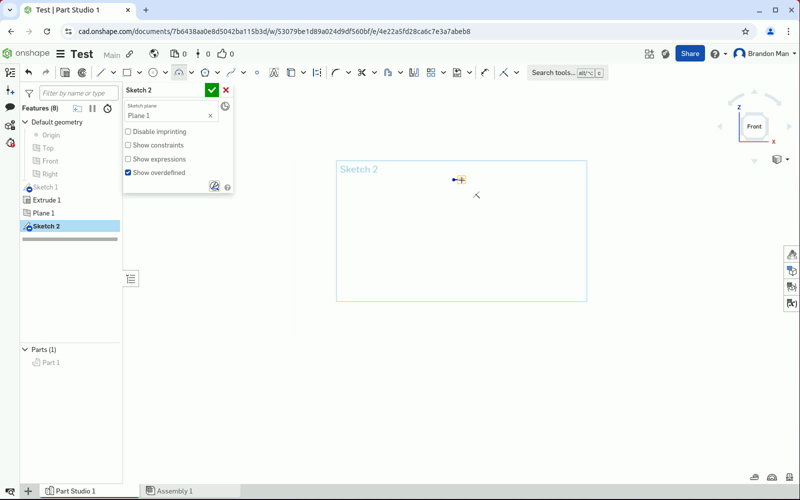
scroll(-6)
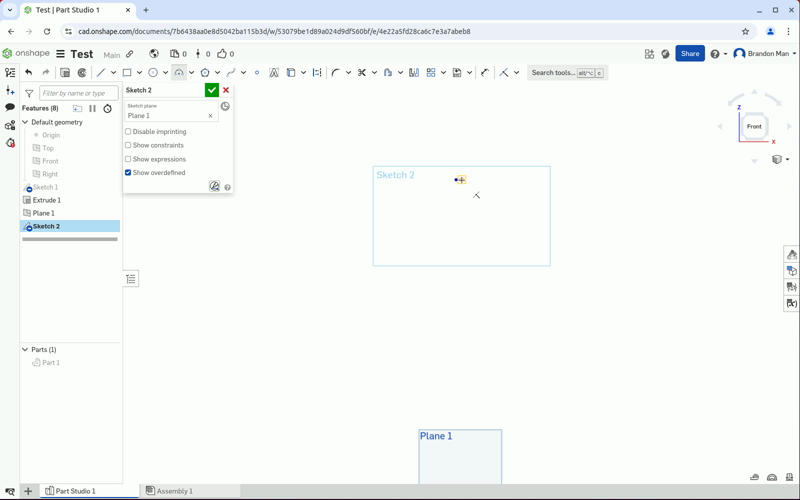
scroll(-6)
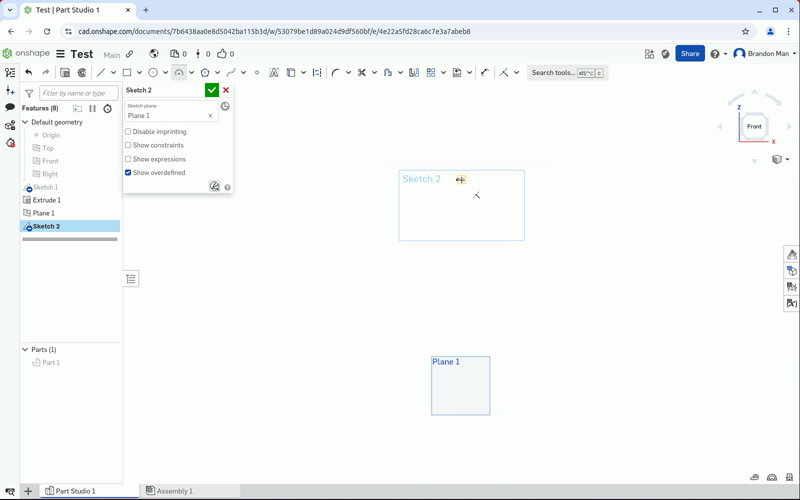
scroll(-6)
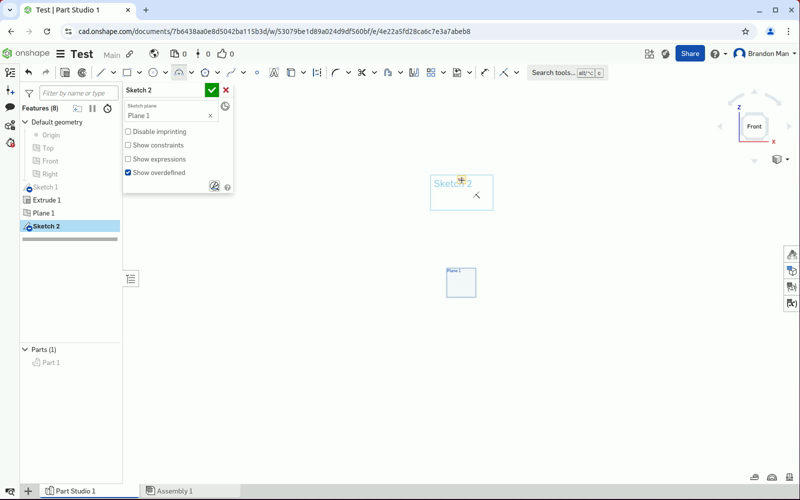
key_down(shift)
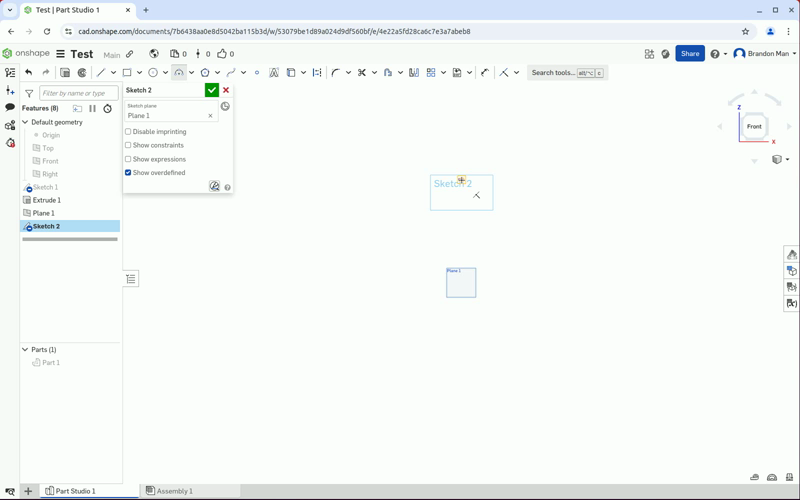
mouse_move(461, 177)
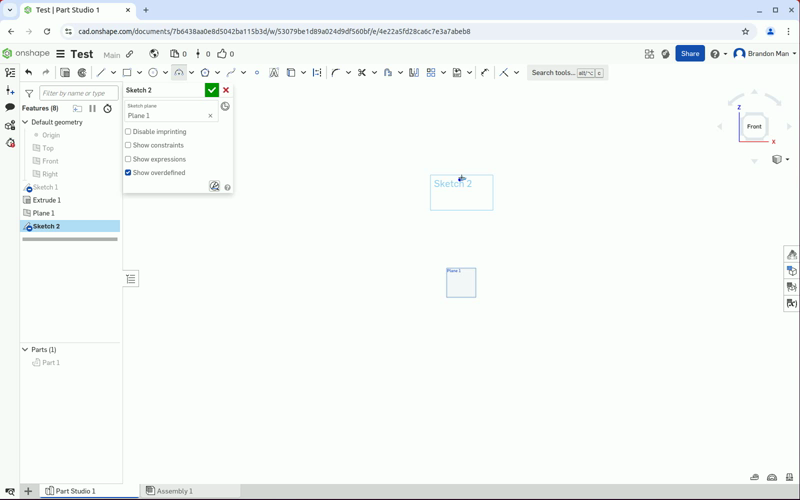
scroll(6)
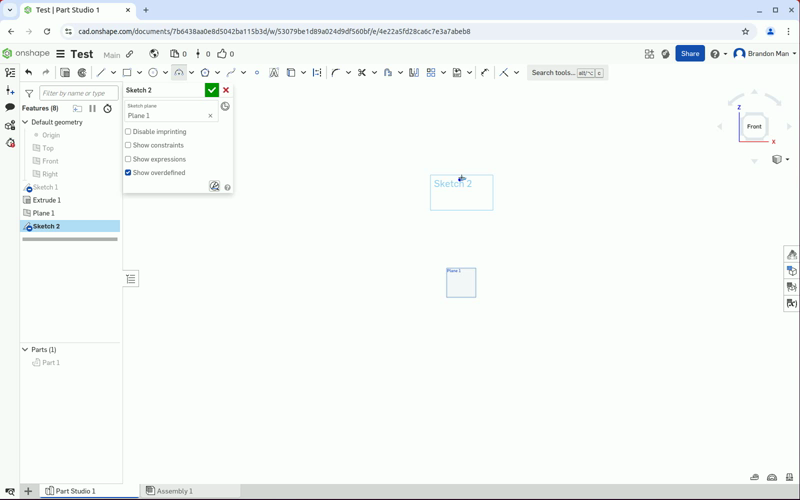
scroll(6)
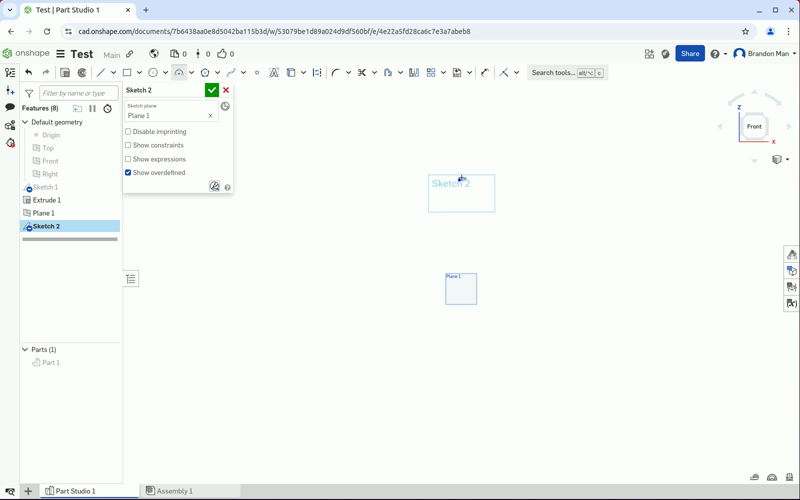
scroll(6)
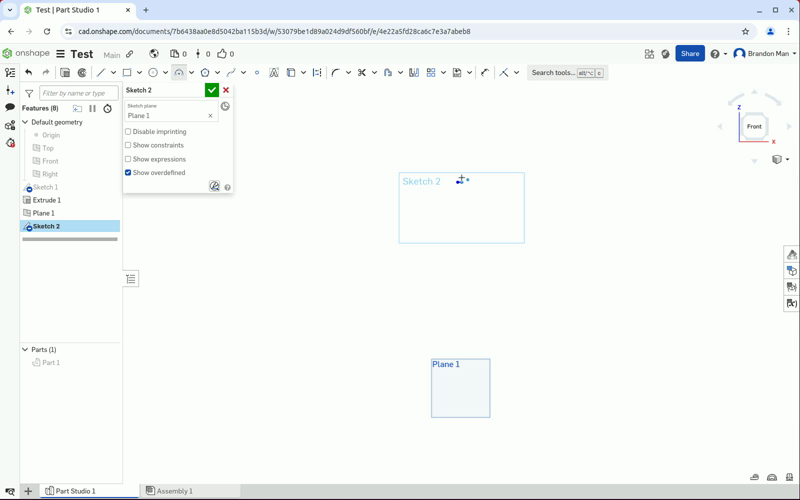
scroll(6)
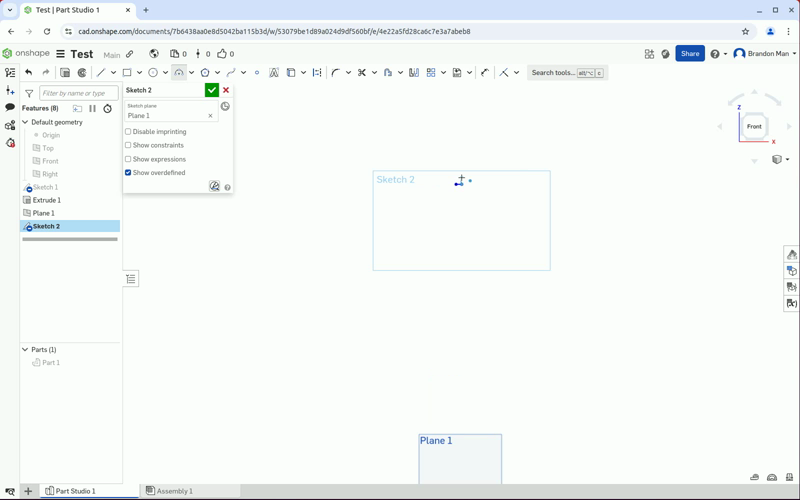
scroll(6)
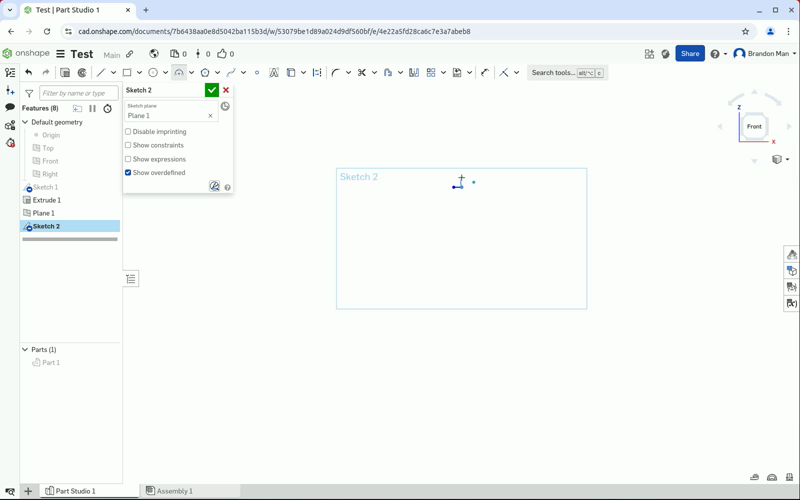
scroll(6)
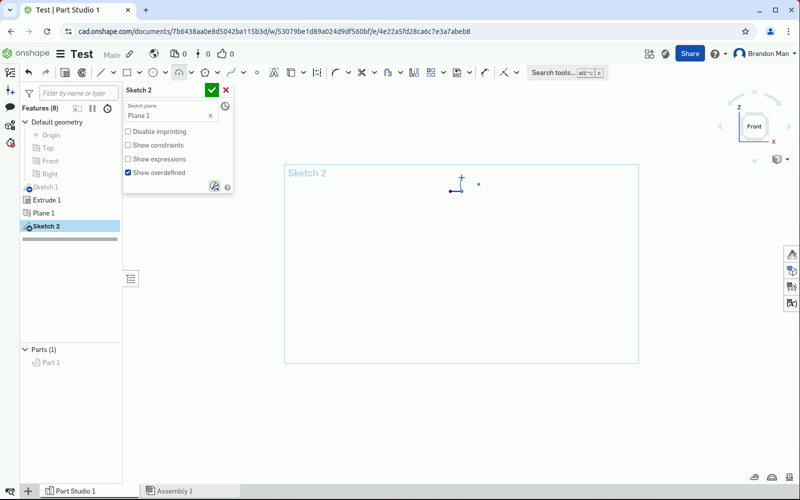
scroll(6)
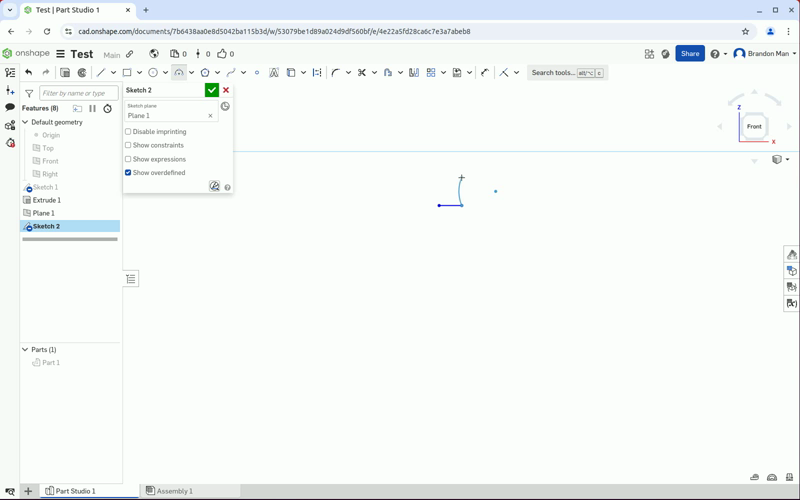
click(461, 177)
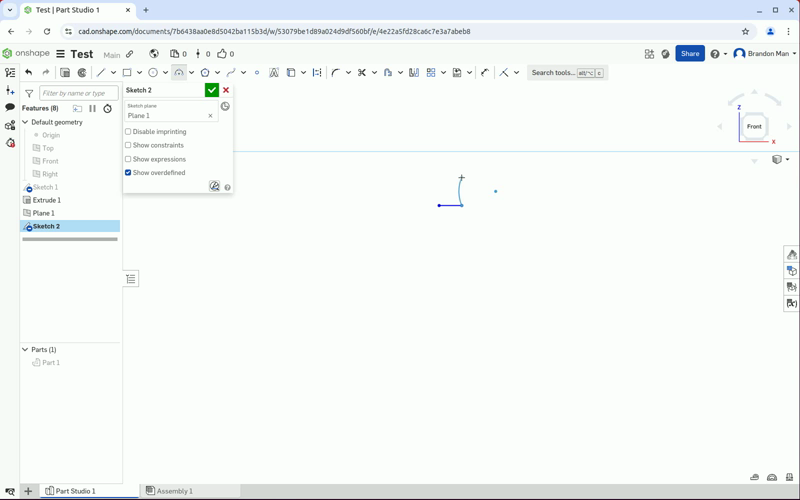
scroll(-6)
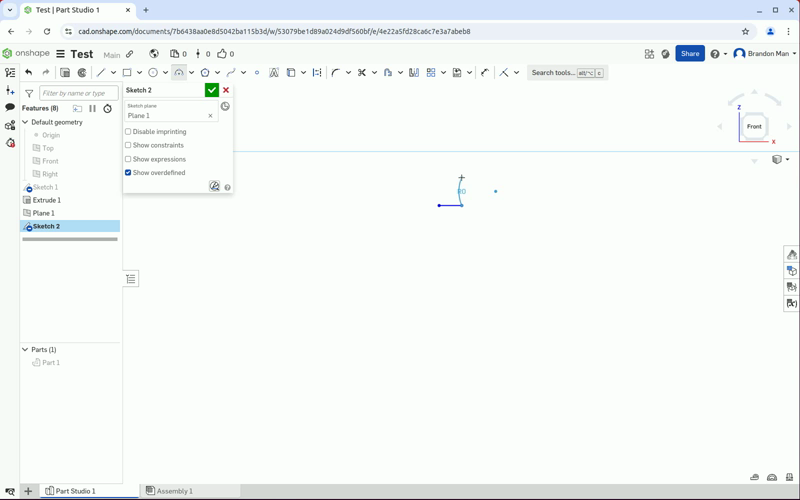
scroll(-6)
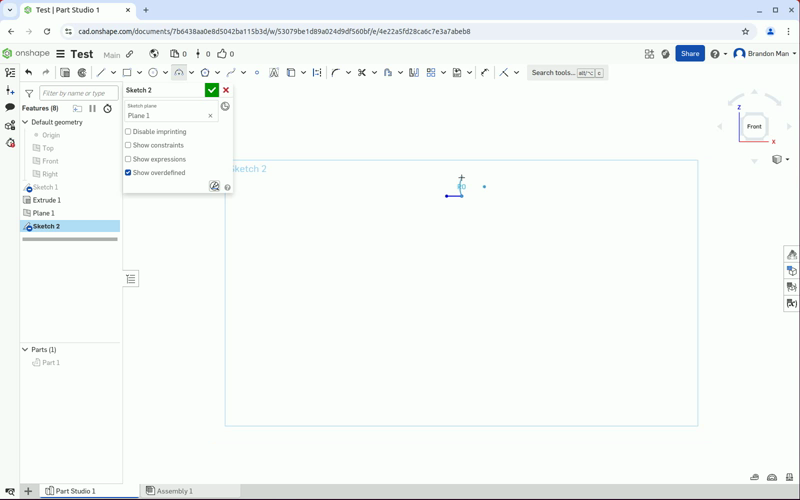
scroll(-6)
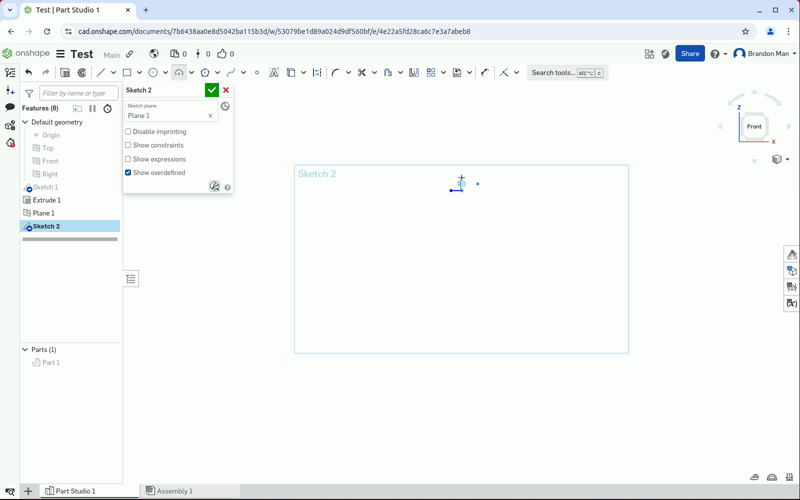
scroll(-6)
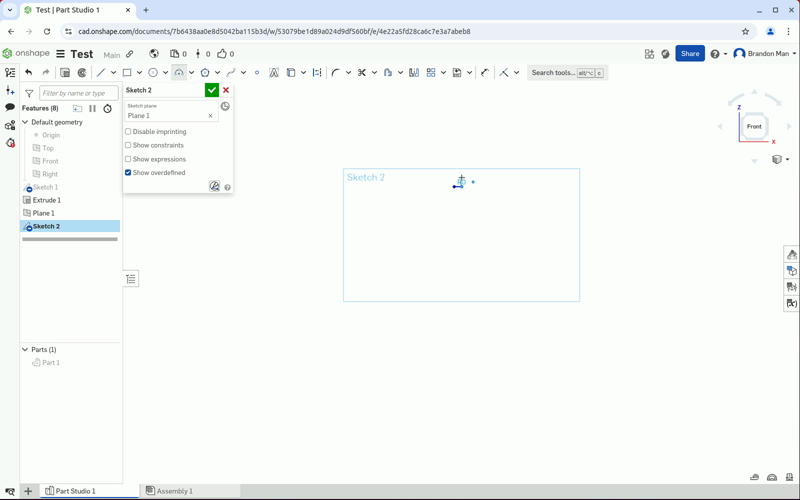
scroll(-6)
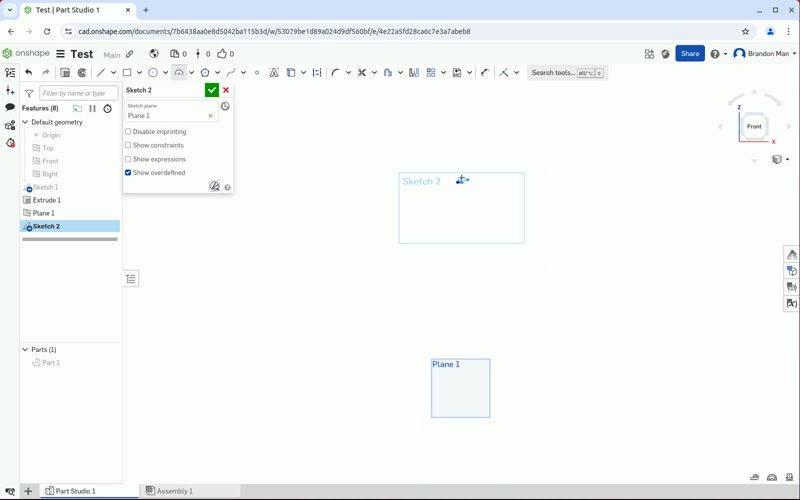
scroll(-6)
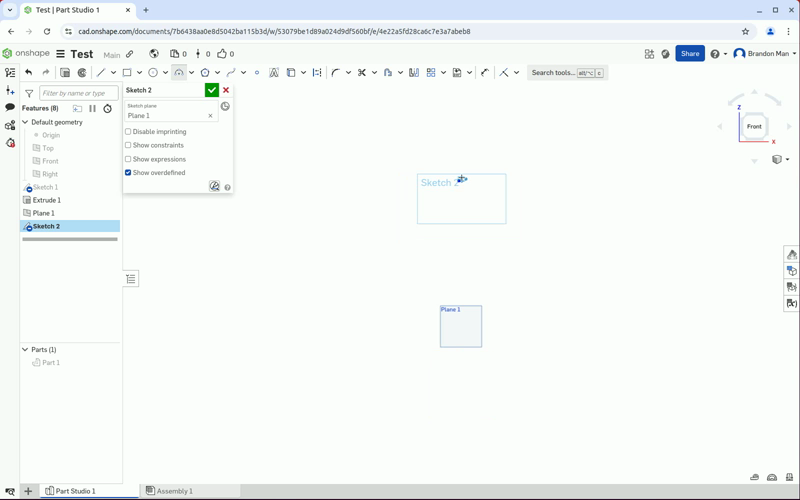
scroll(-6)
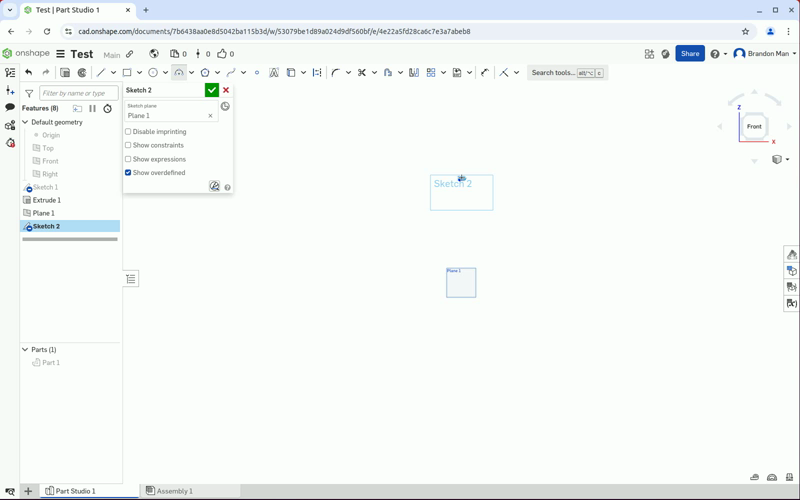
mouse_move(463, 178)
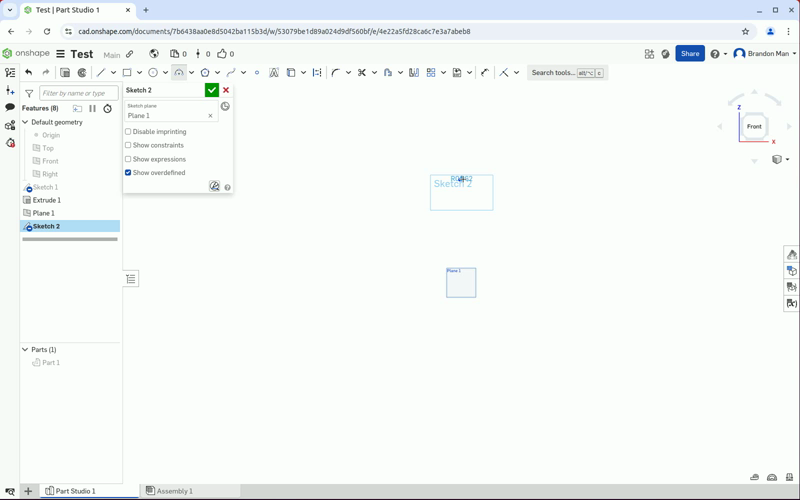
scroll(6)
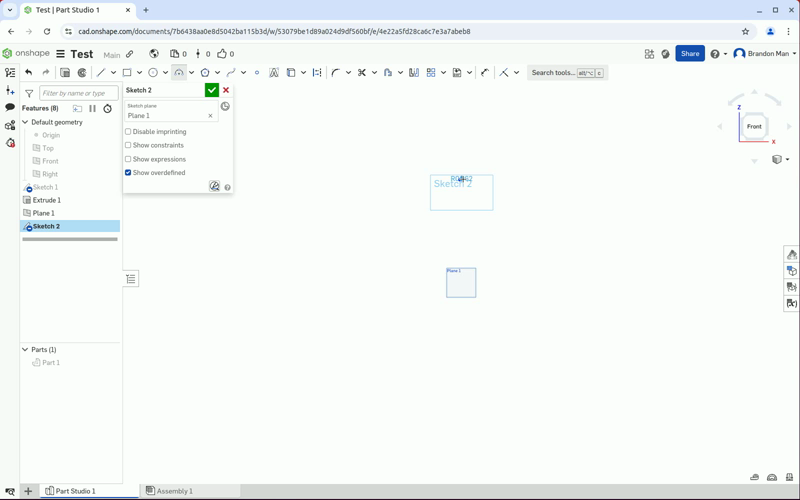
scroll(6)
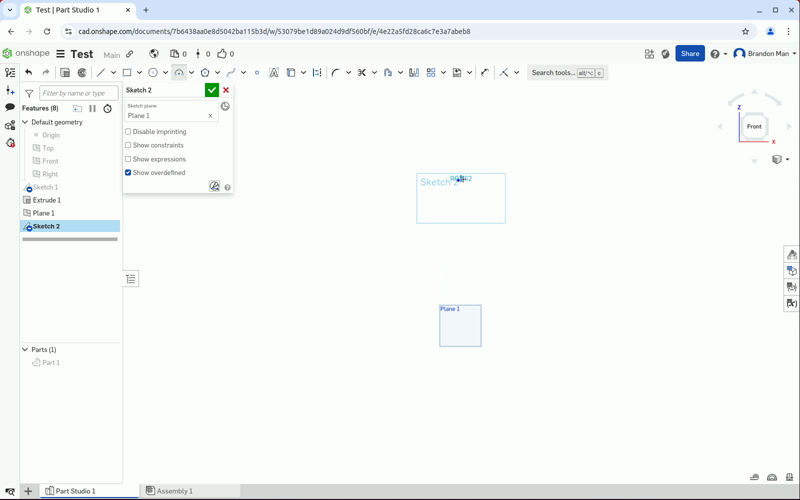
scroll(6)
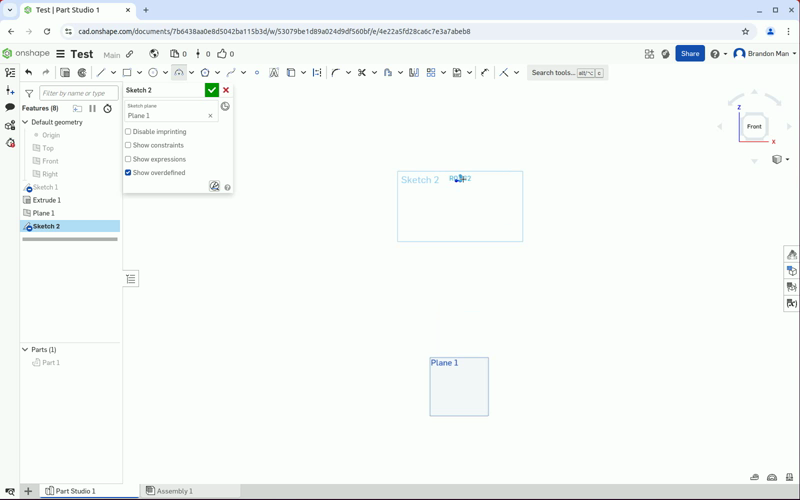
scroll(6)
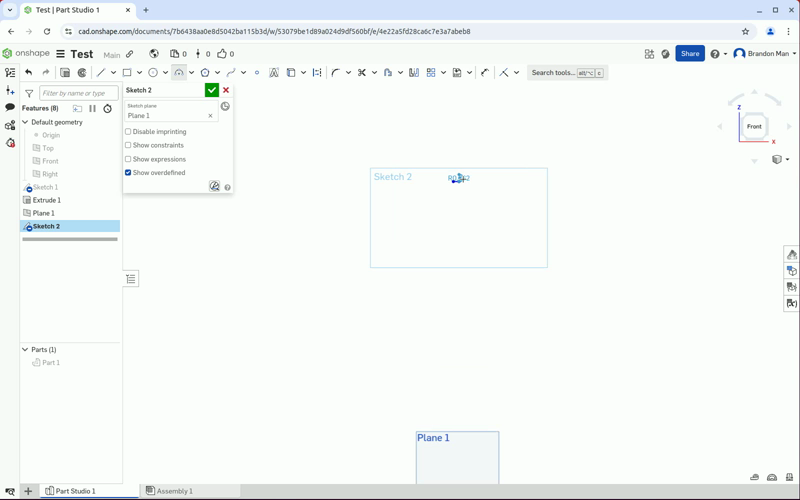
scroll(6)
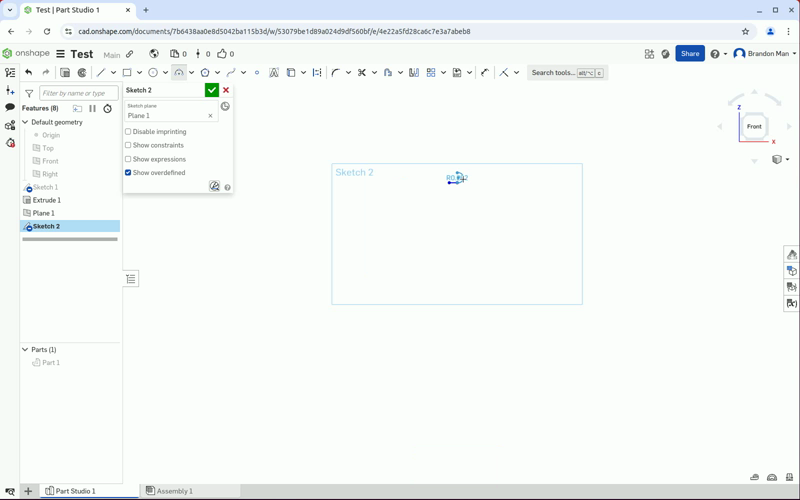
scroll(6)
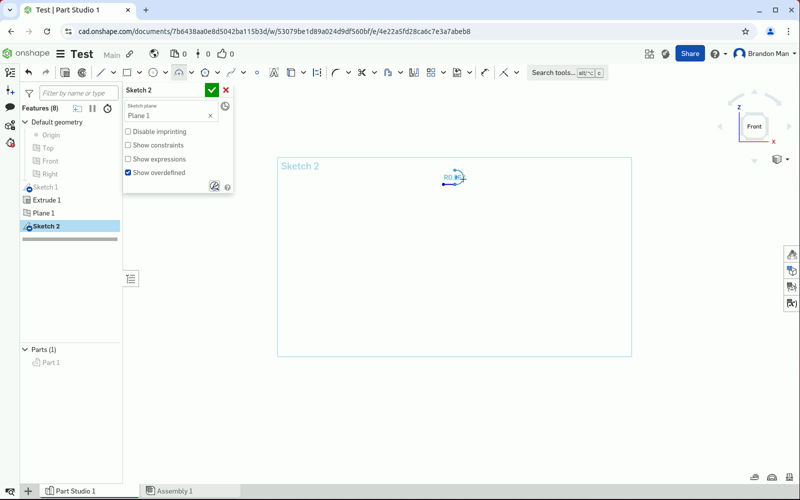
scroll(6)
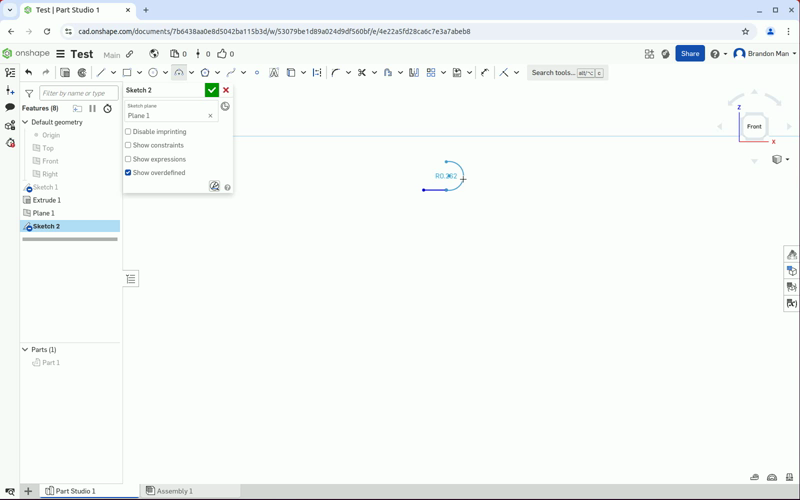
click(463, 178)
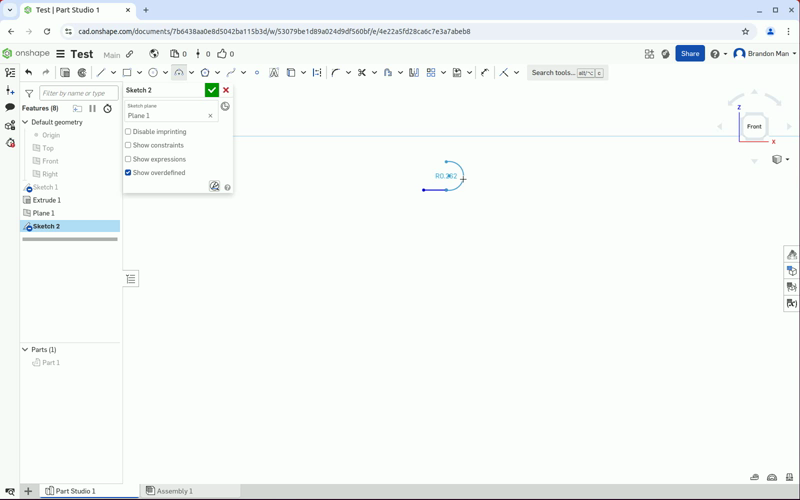
scroll(-6)
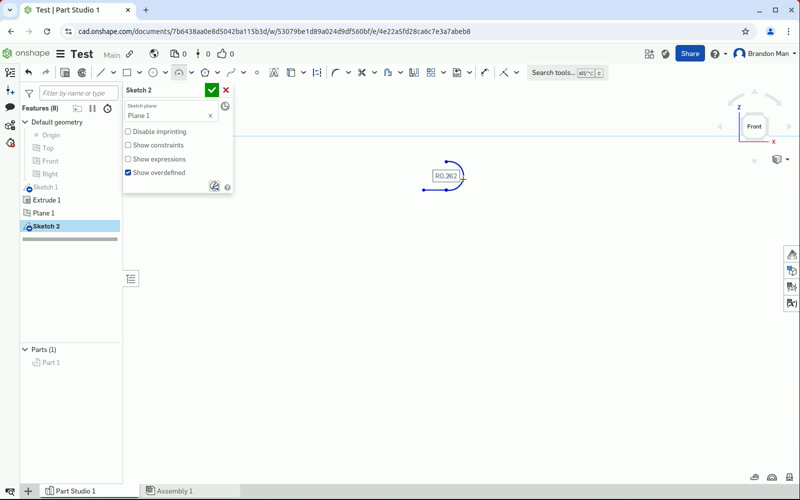
scroll(-6)
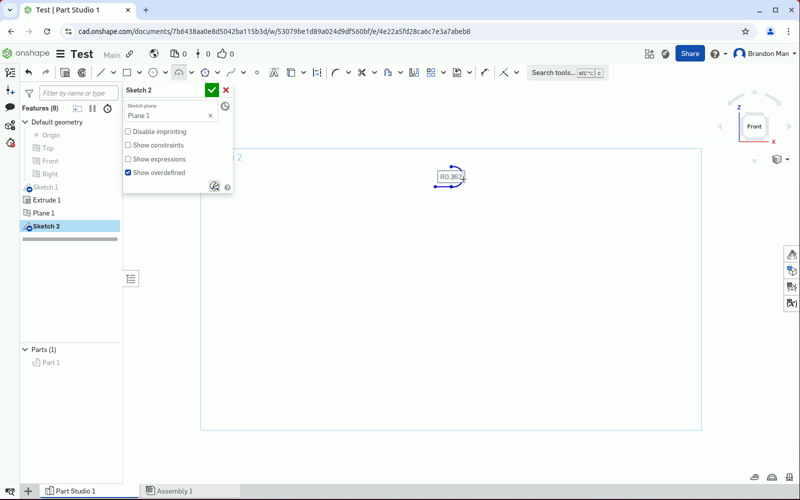
scroll(-6)
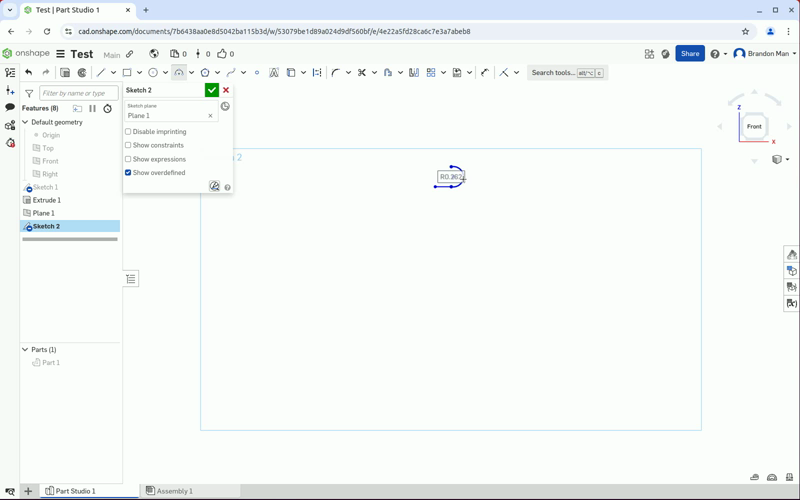
scroll(-6)
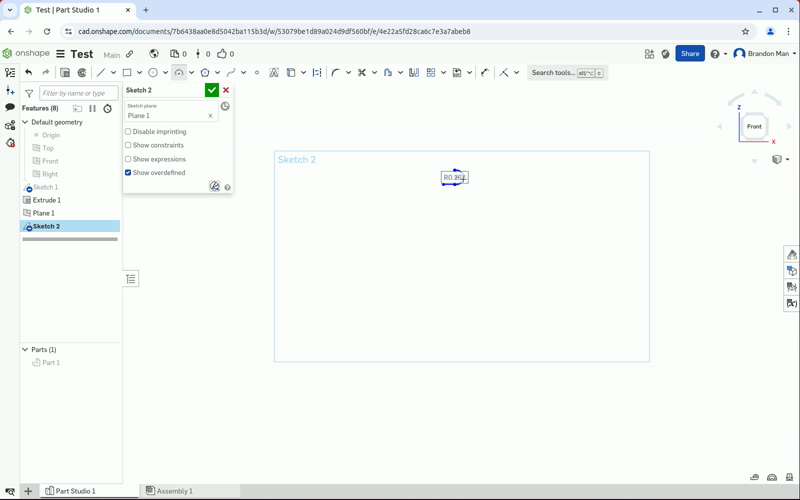
scroll(-6)
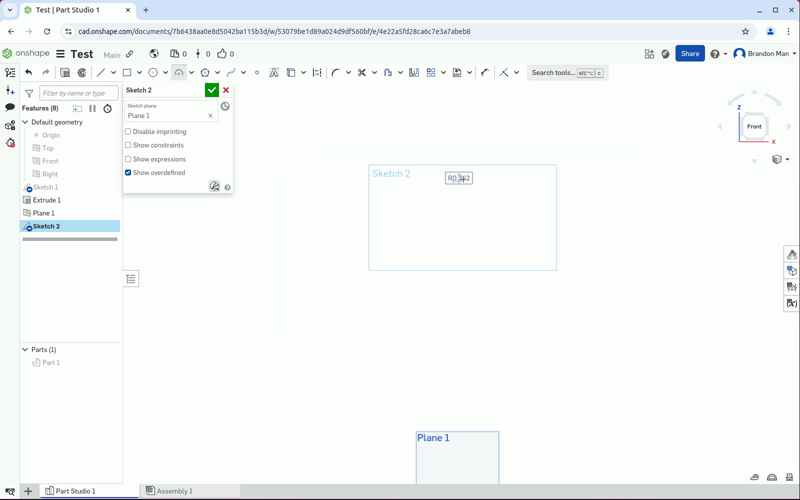
scroll(-6)
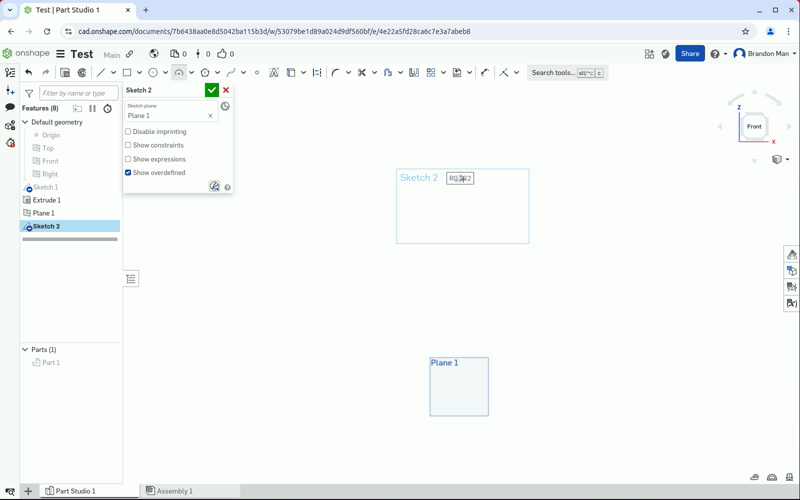
scroll(-6)
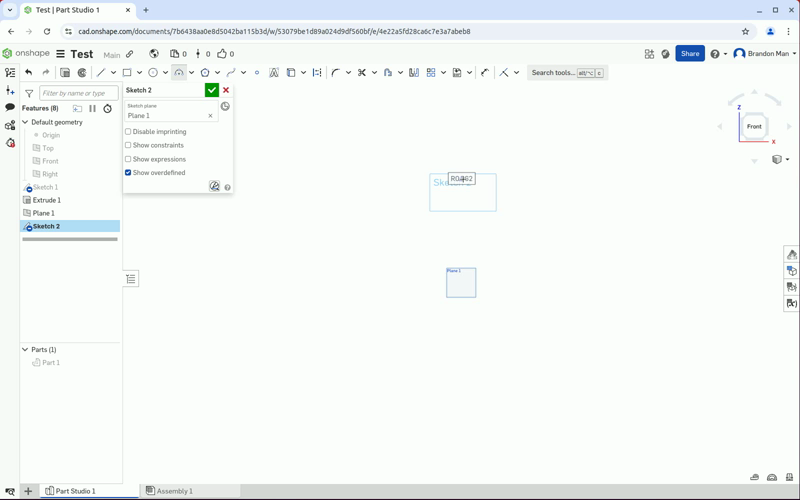
key_up(shift)
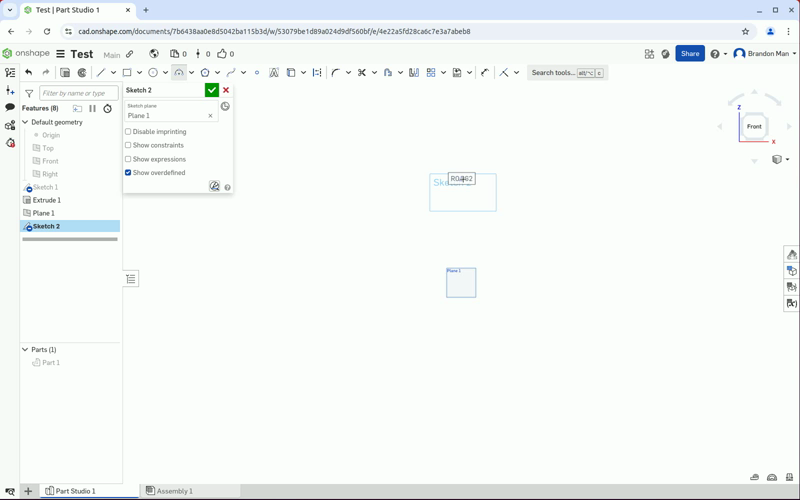
key(esc)
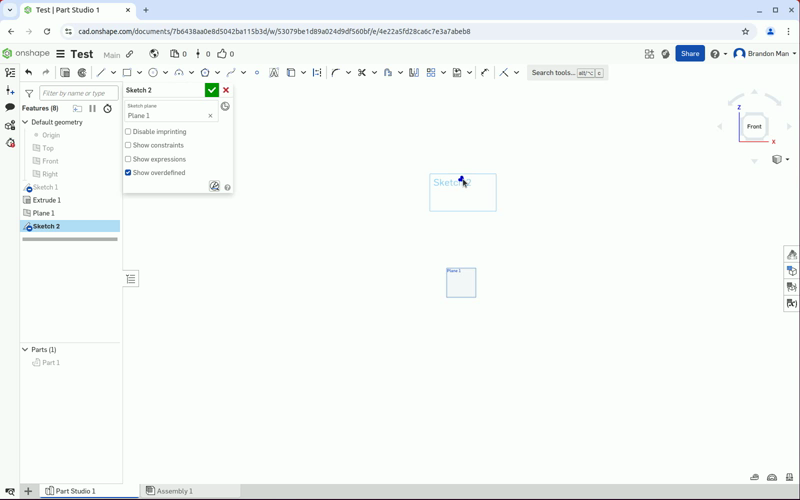
key(l)
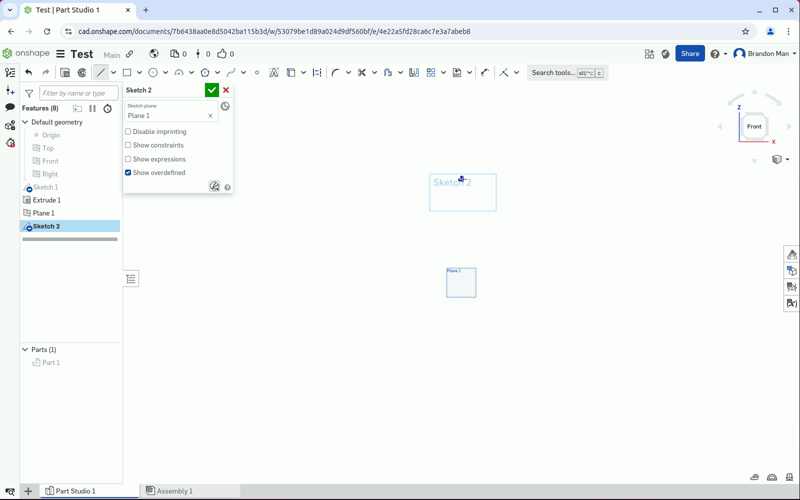
mouse_move(461, 177)
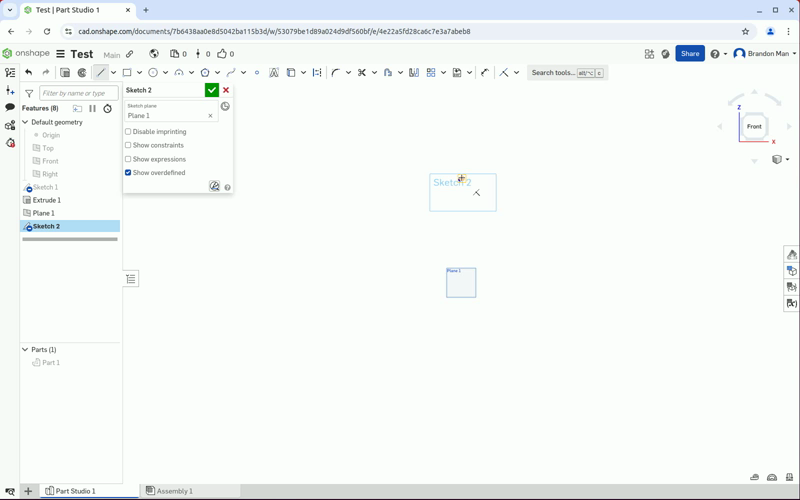
scroll(6)
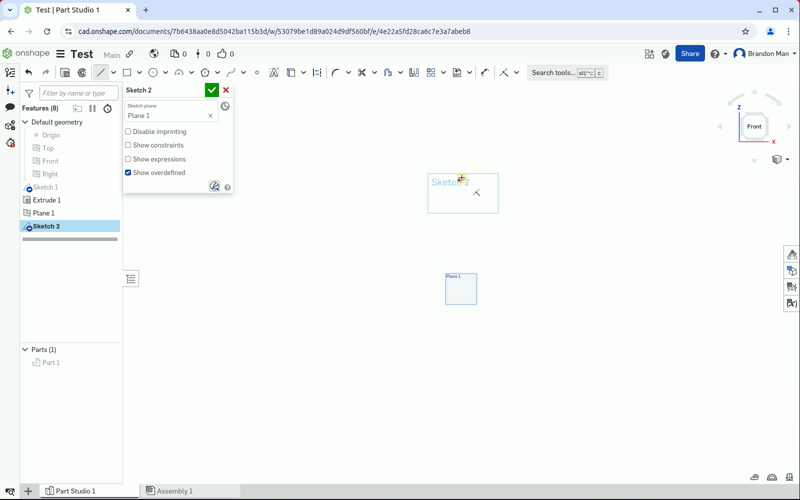
scroll(6)
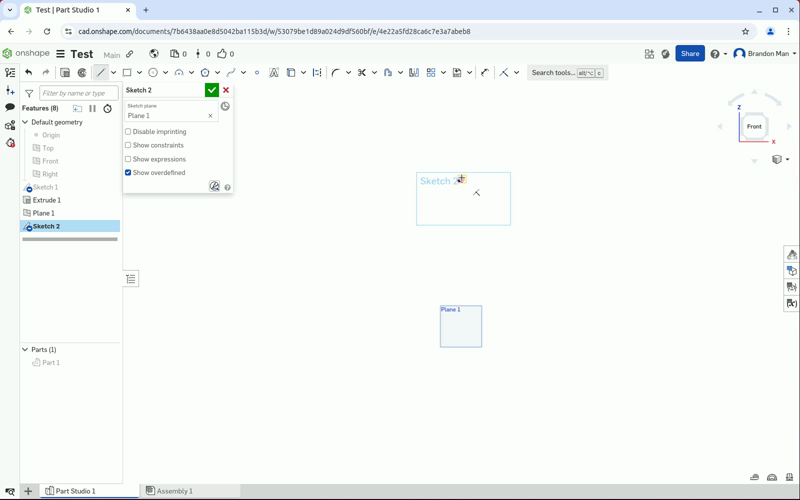
scroll(6)
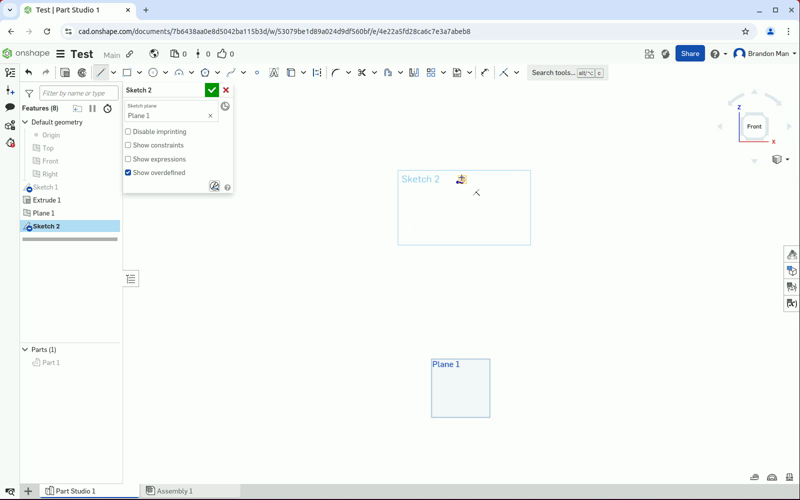
scroll(6)
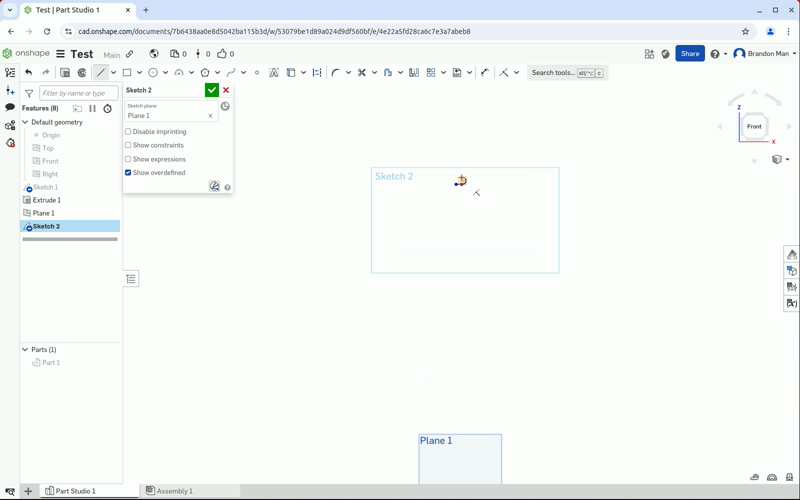
scroll(6)
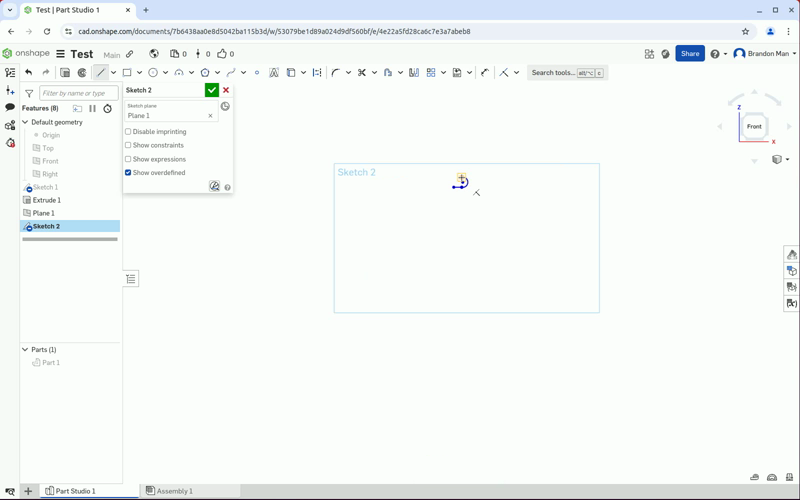
scroll(6)
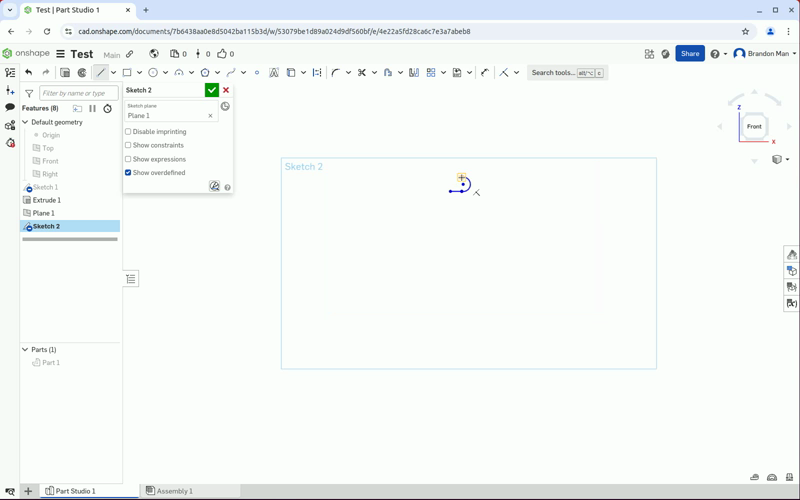
scroll(6)
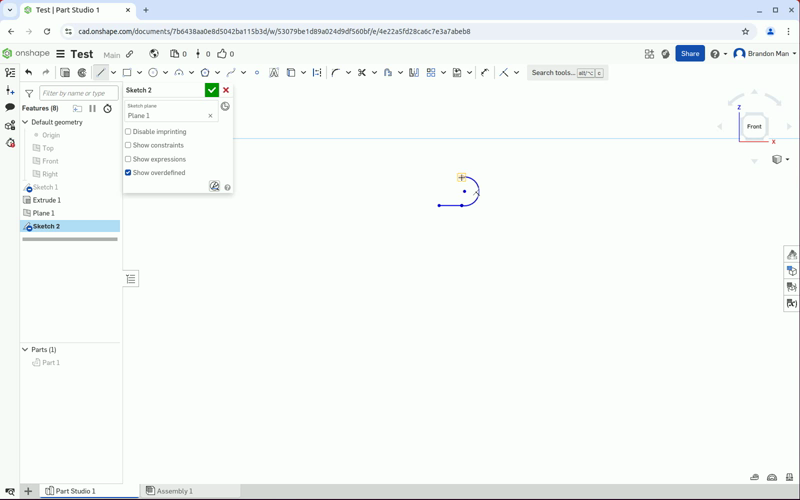
click(461, 177)
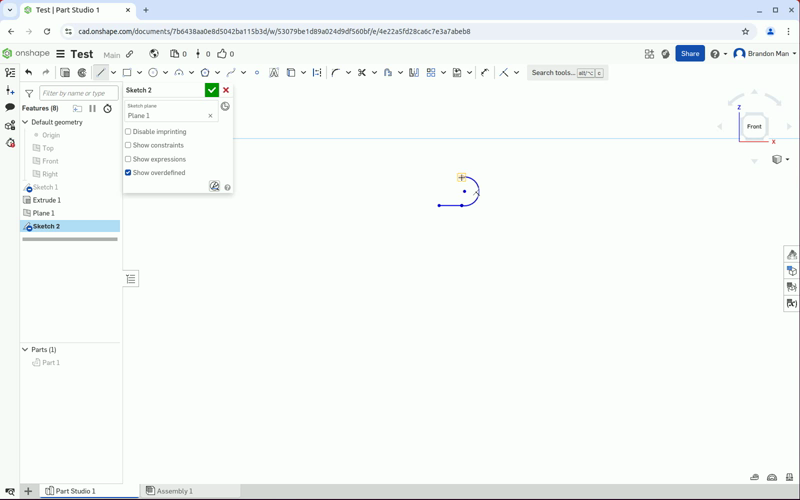
scroll(-6)
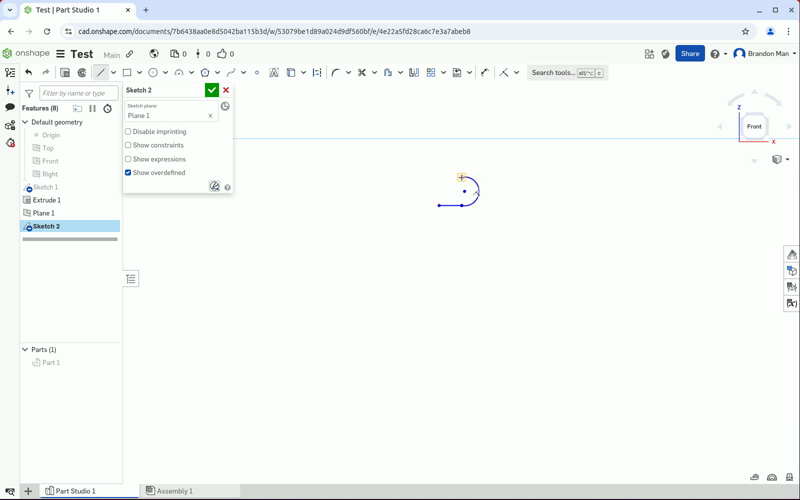
scroll(-6)
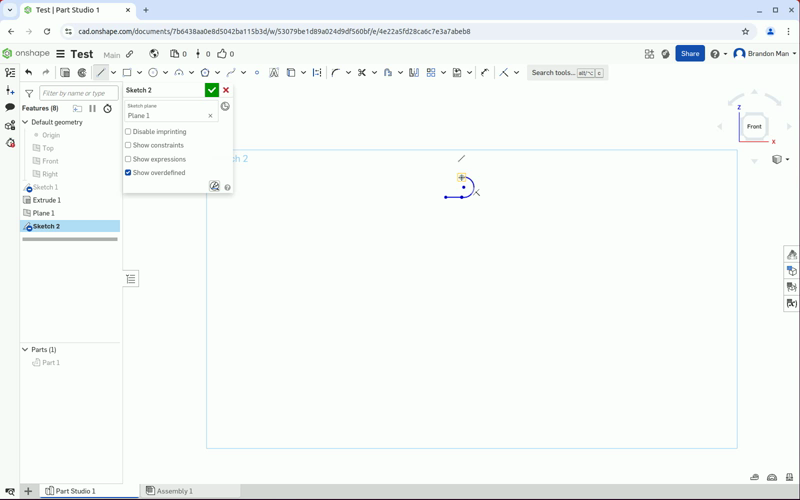
scroll(-6)
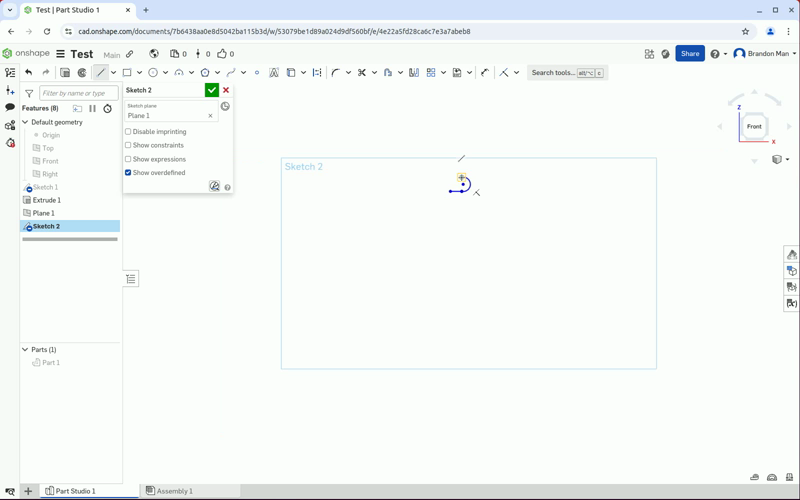
scroll(-6)
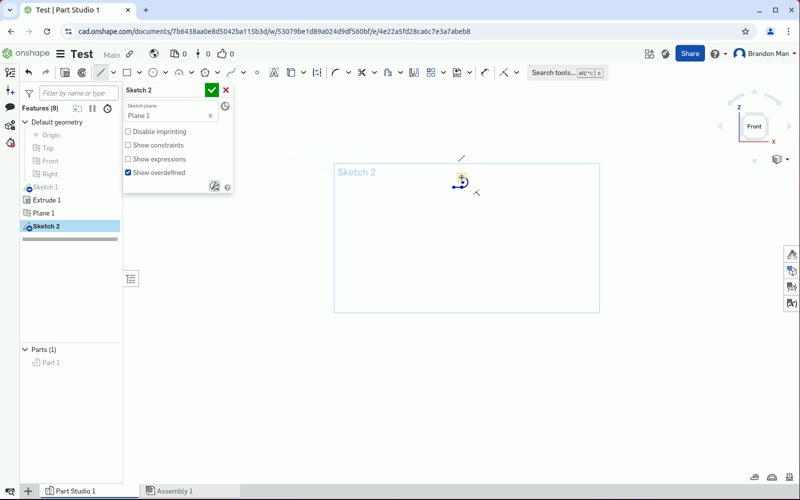
scroll(-6)
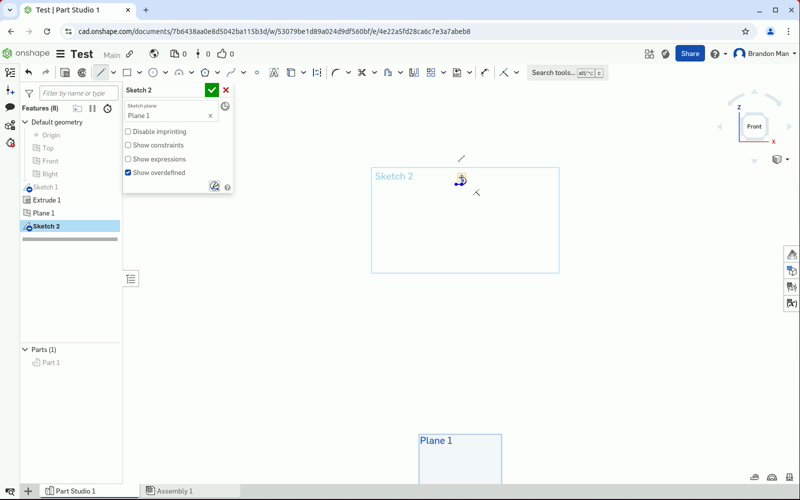
scroll(-6)
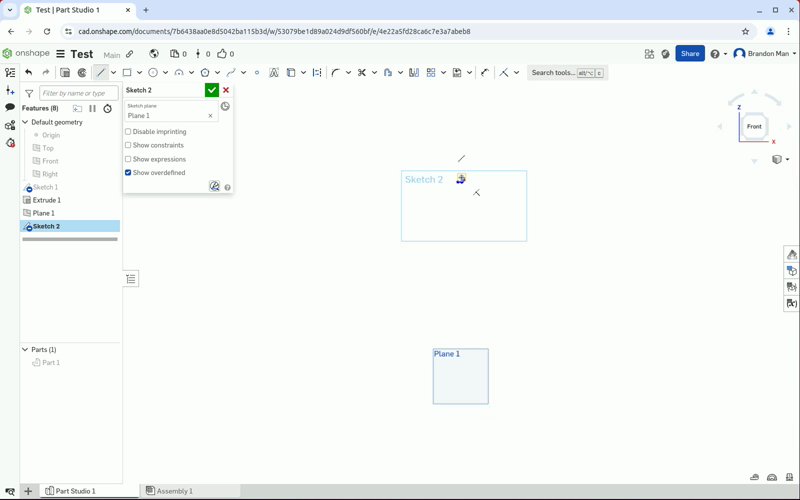
scroll(-6)
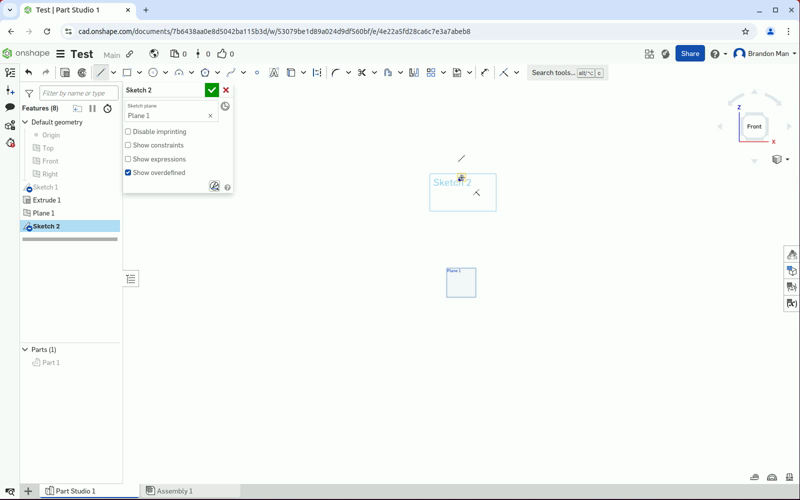
key_down(shift)
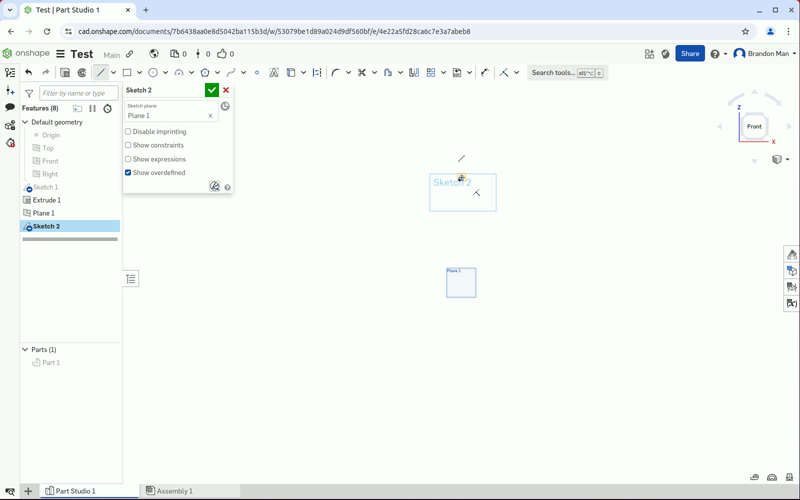
mouse_move(492, 177)
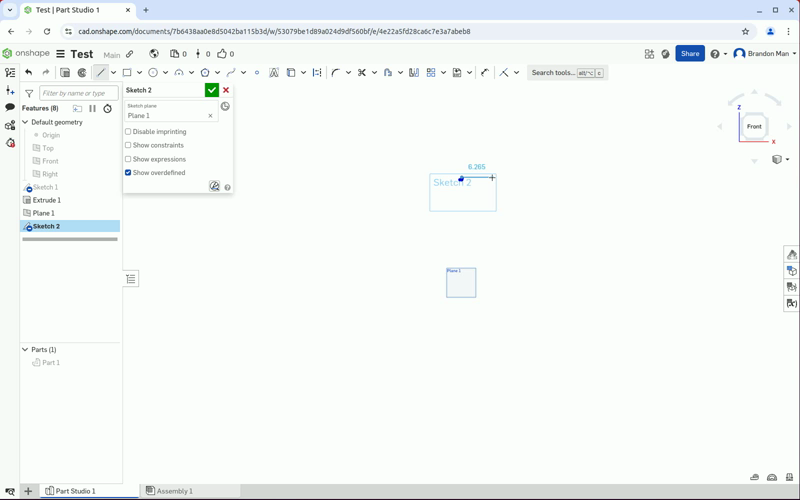
mouse_move(459, 177)
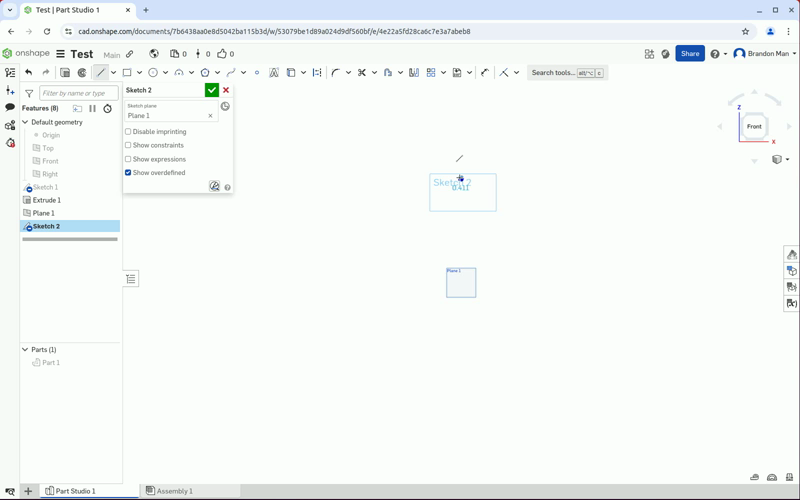
scroll(6)
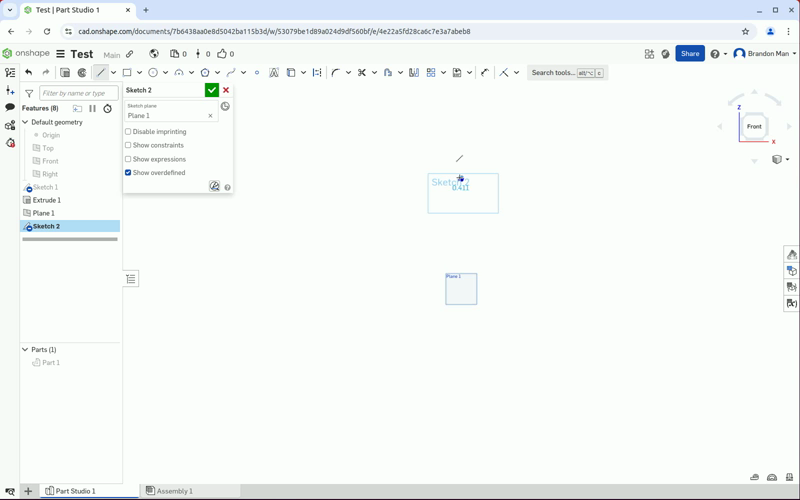
scroll(6)
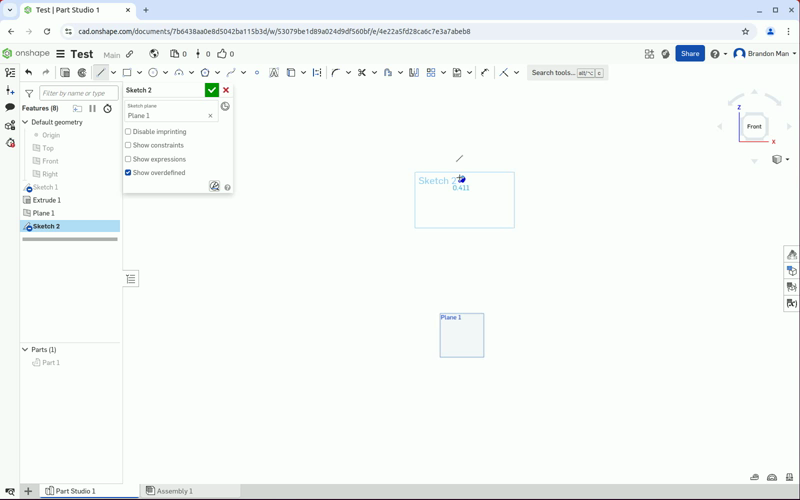
scroll(6)
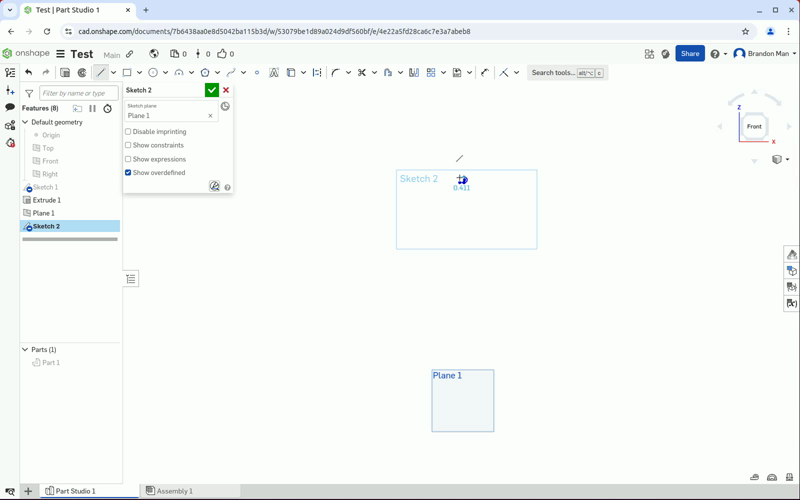
scroll(6)
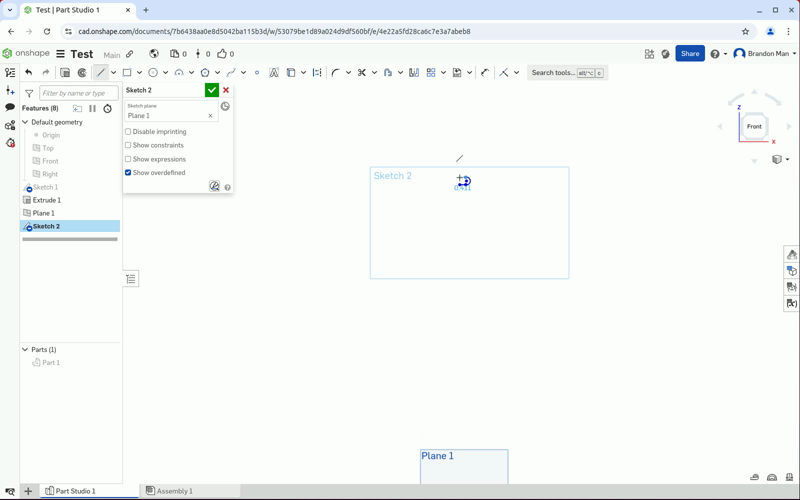
scroll(6)
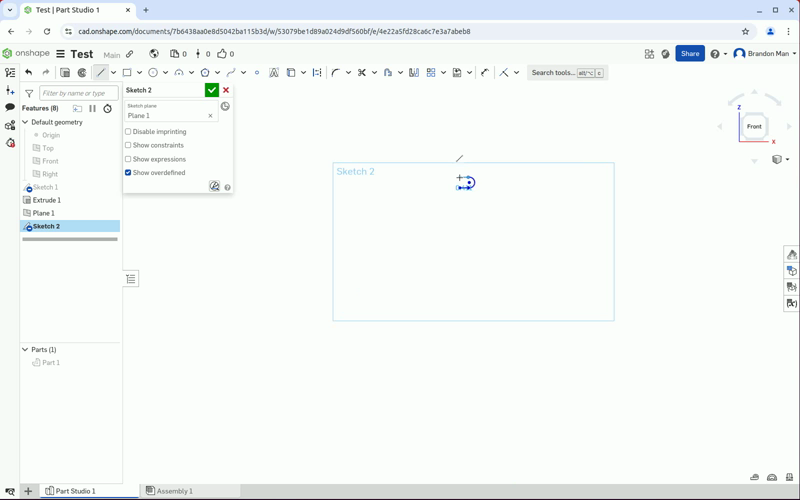
scroll(6)
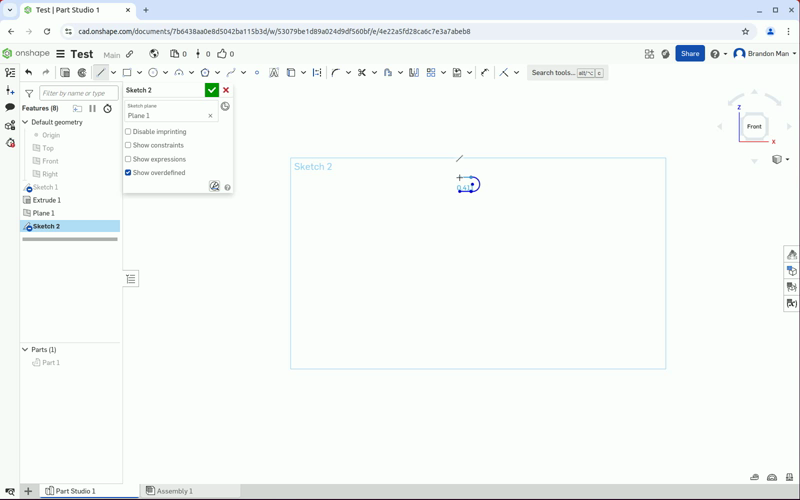
scroll(6)
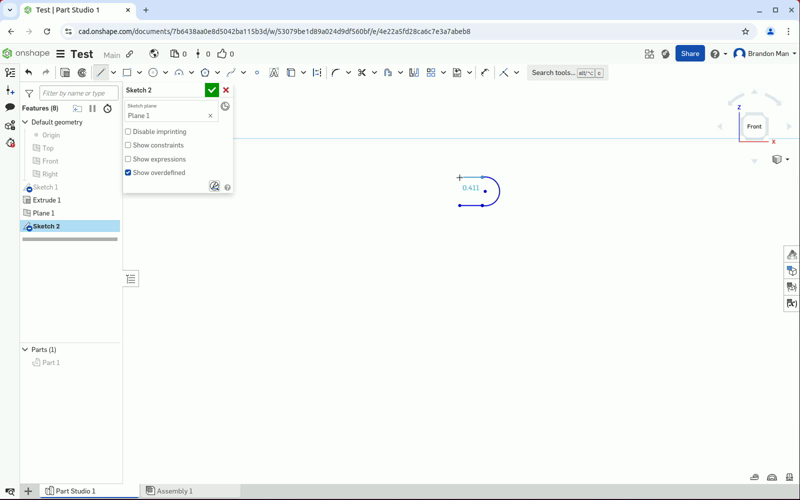
click(459, 177)
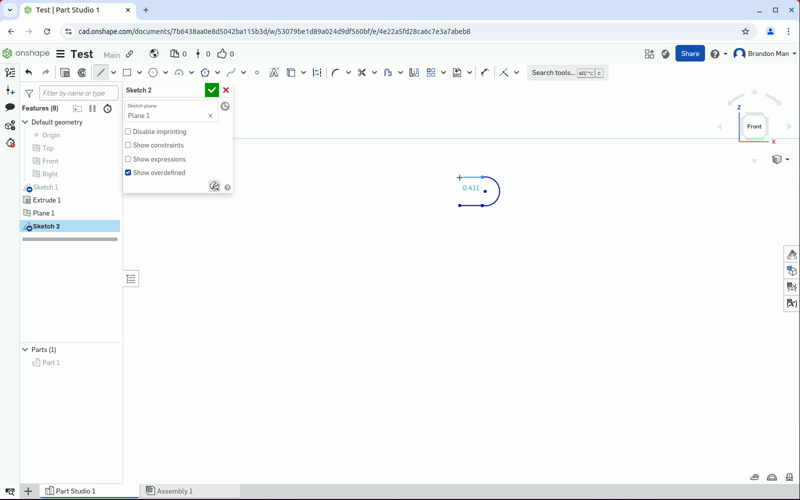
scroll(-6)
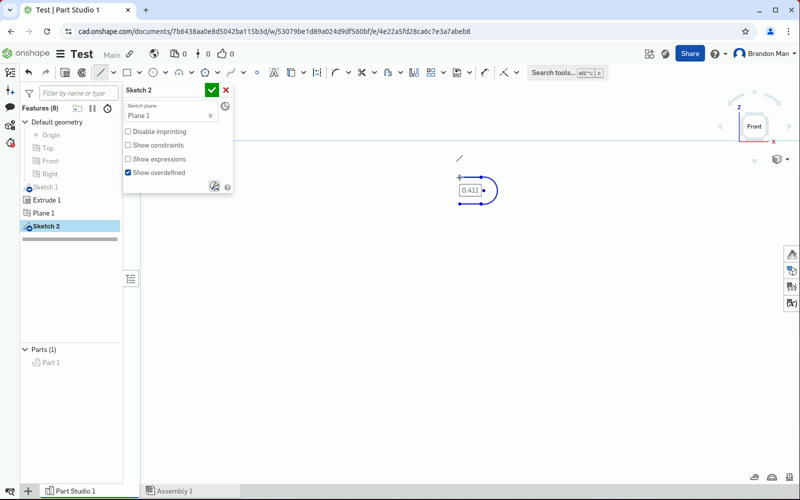
scroll(-6)
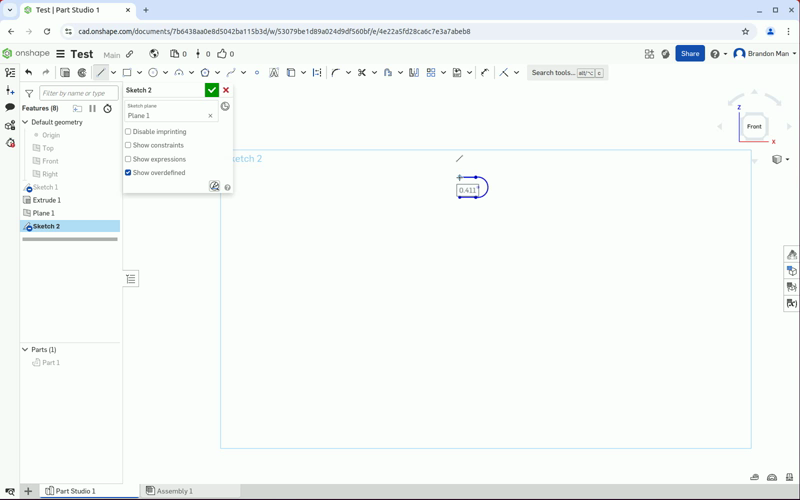
scroll(-6)
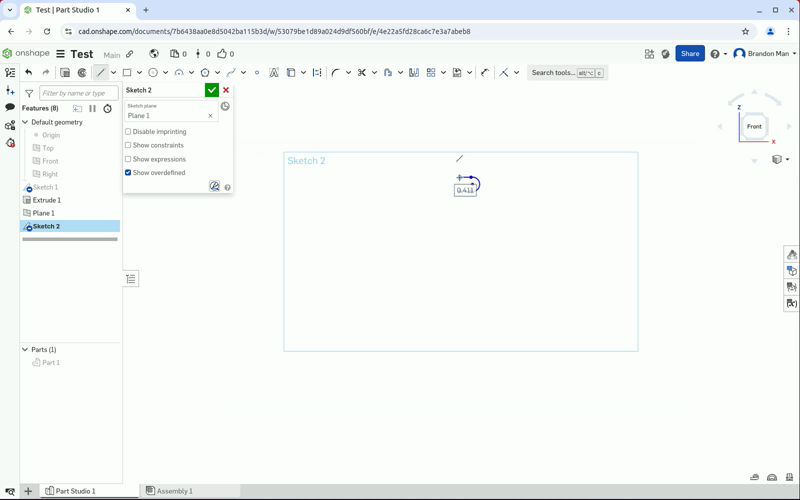
scroll(-6)
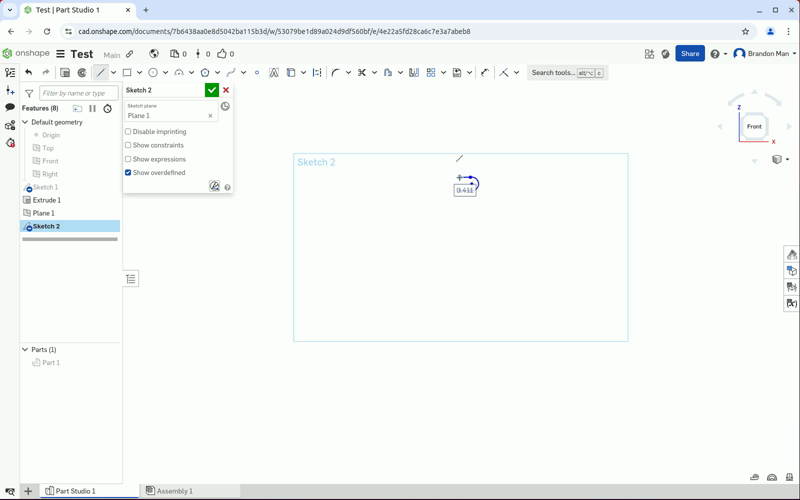
scroll(-6)
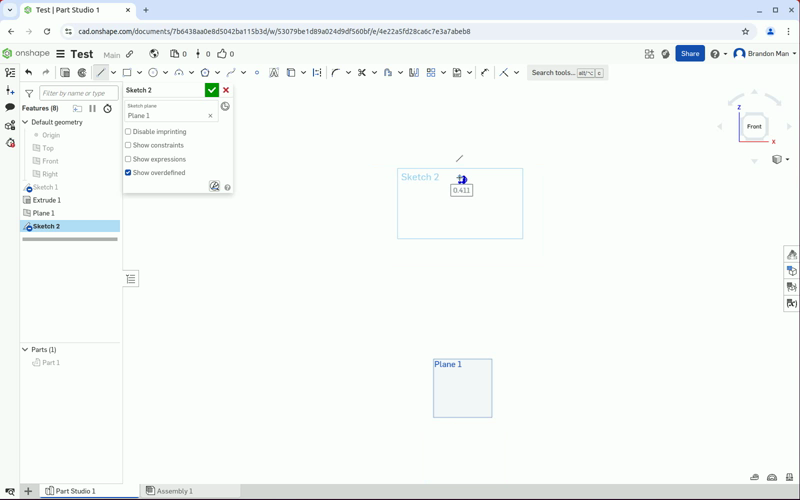
scroll(-6)
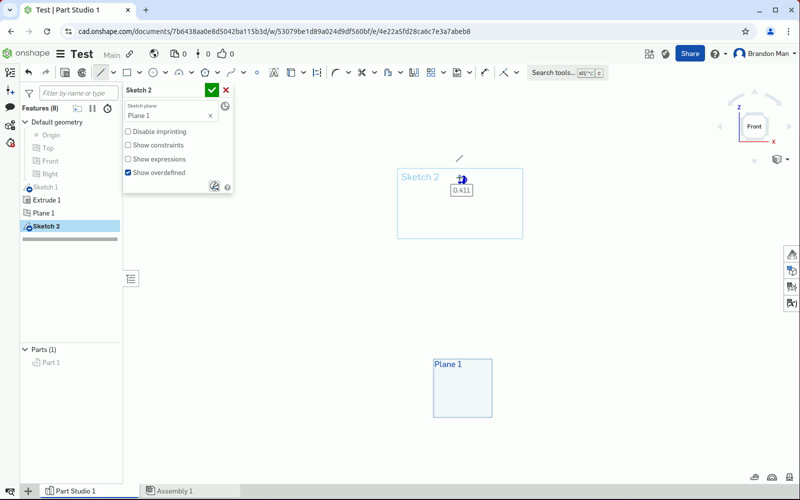
scroll(-6)
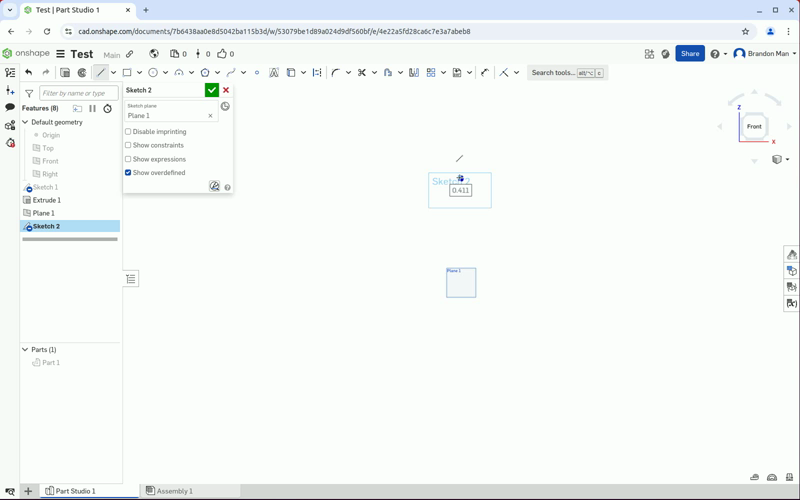
key_up(shift)
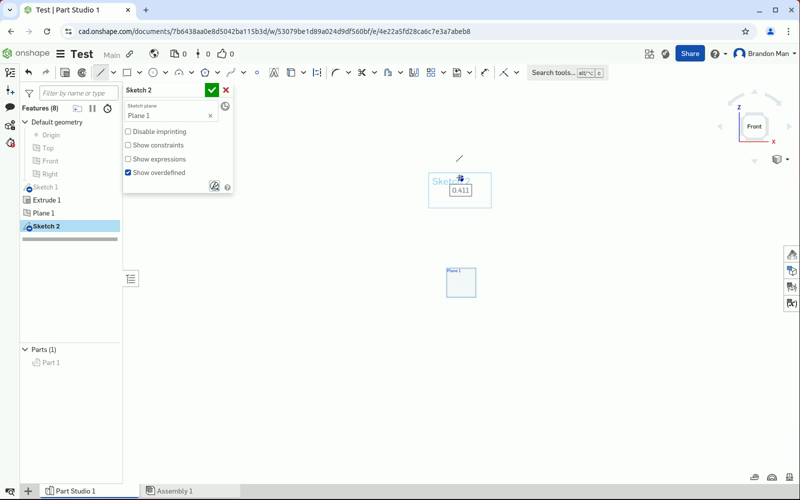
key(esc)
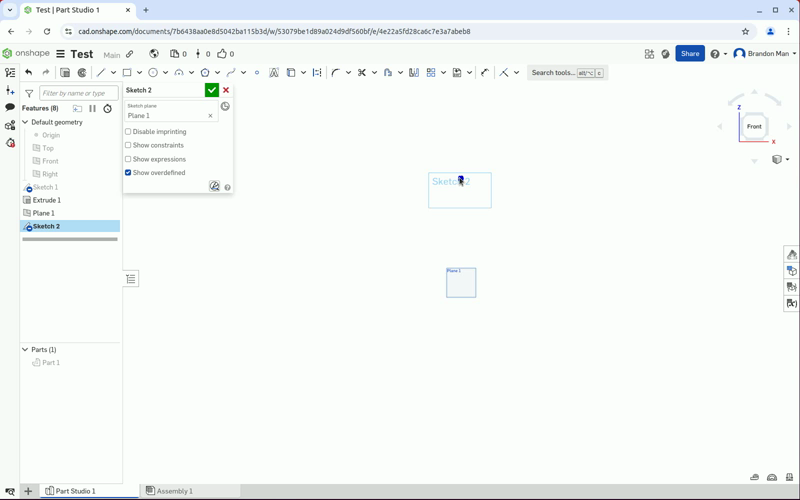
key(a)
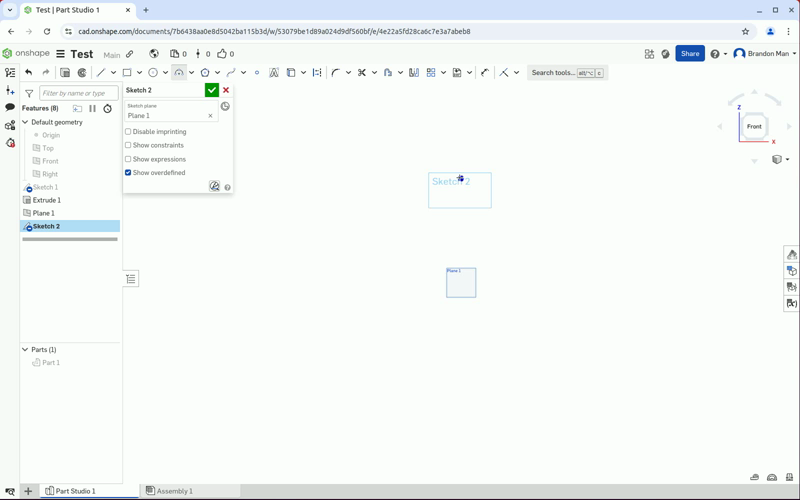
mouse_move(459, 177)
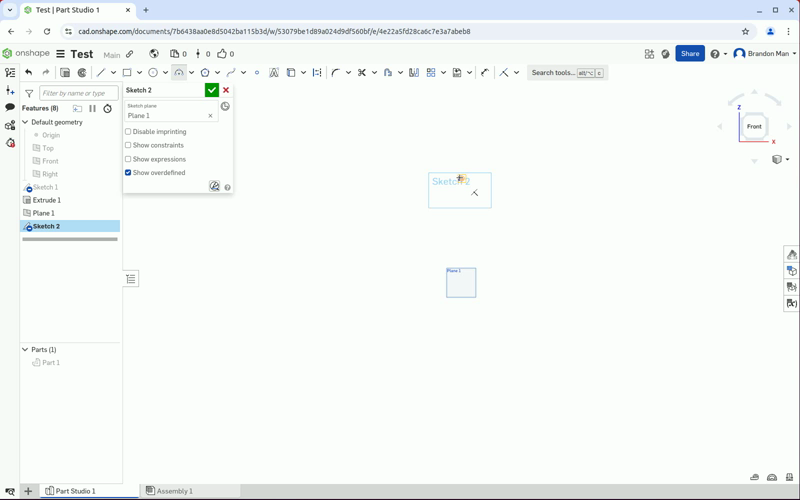
scroll(6)
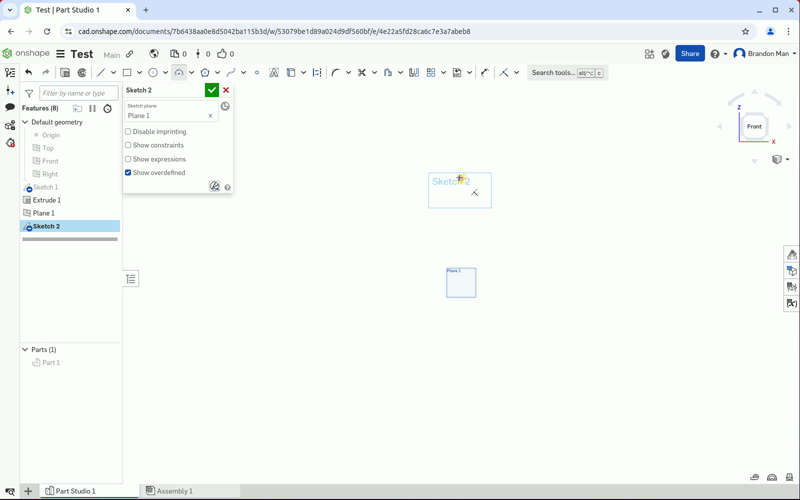
scroll(6)
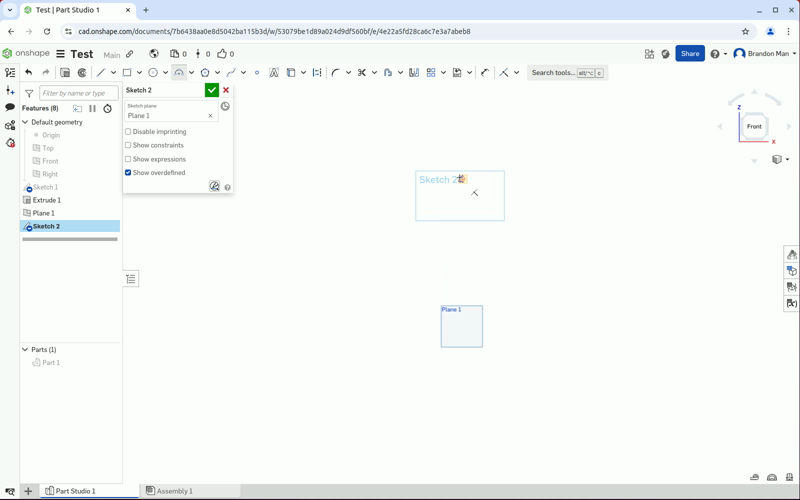
scroll(6)
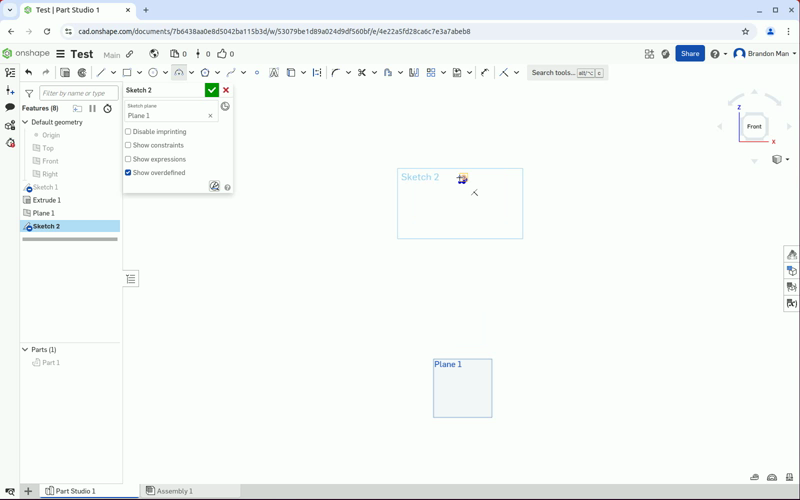
scroll(6)
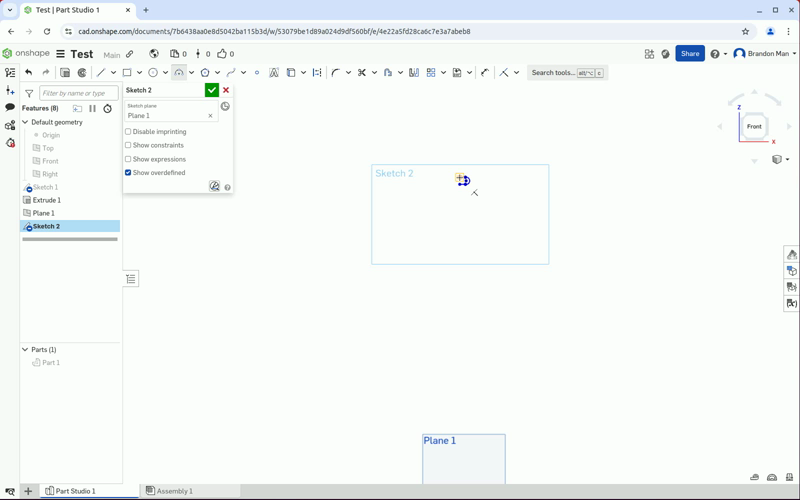
scroll(6)
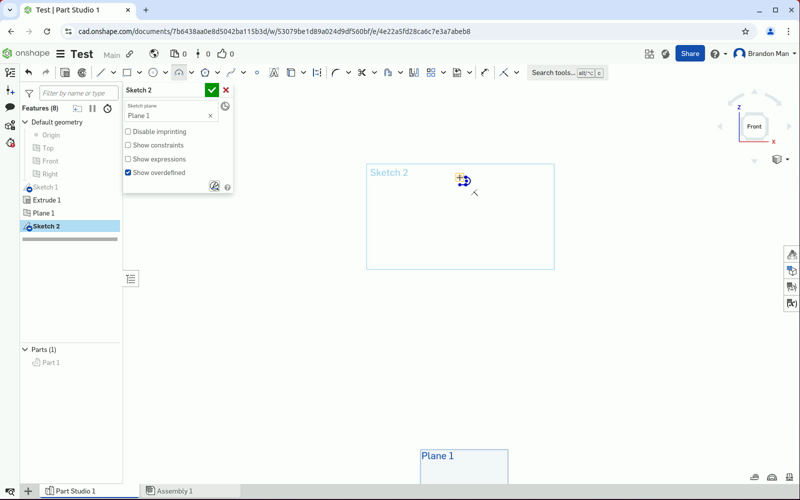
scroll(6)
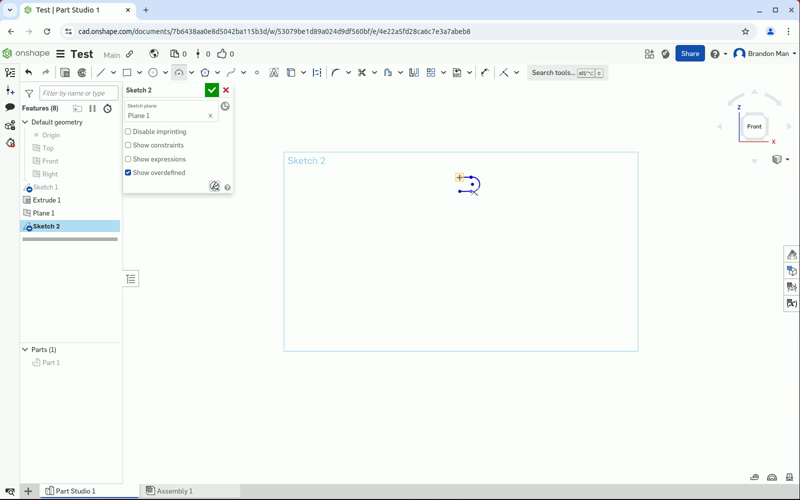
scroll(6)
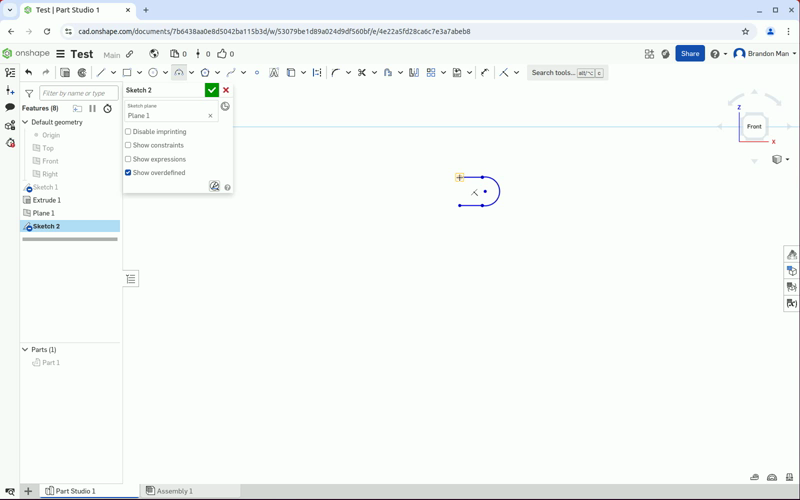
click(459, 177)
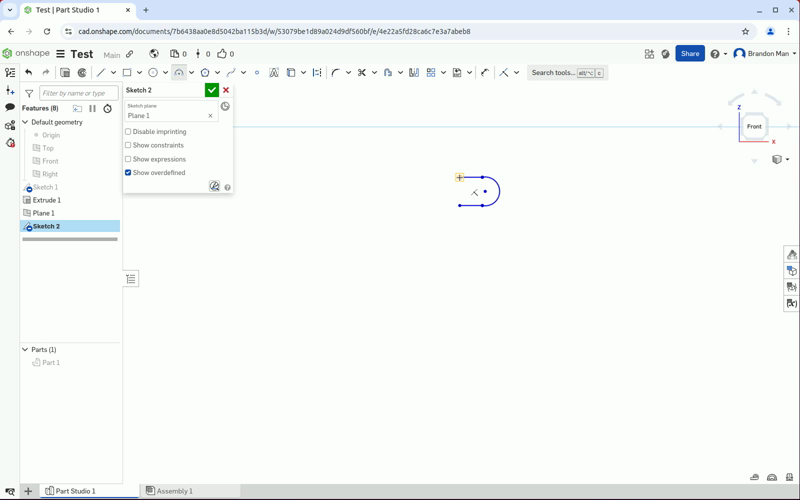
scroll(-6)
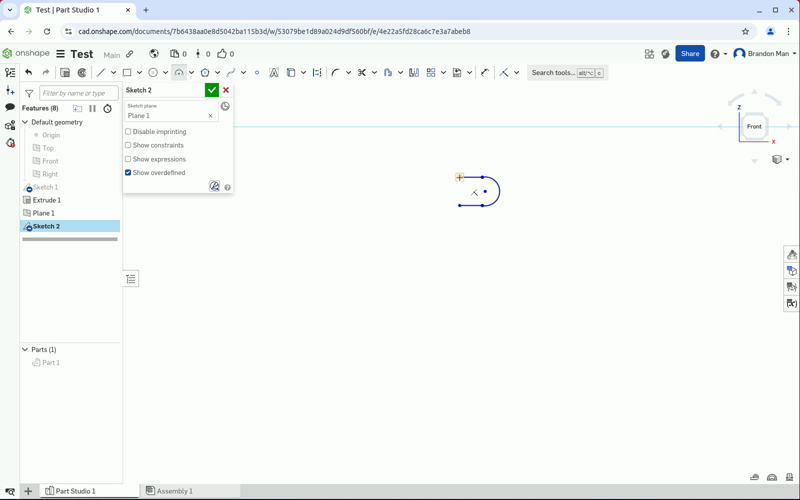
scroll(-6)
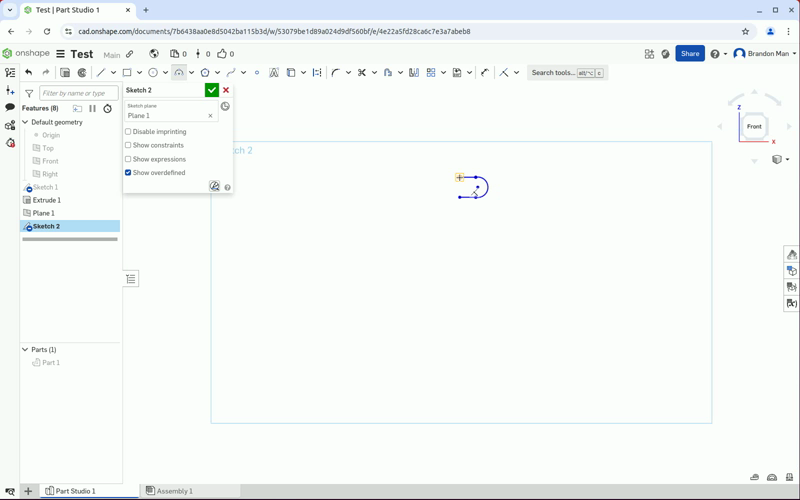
scroll(-6)
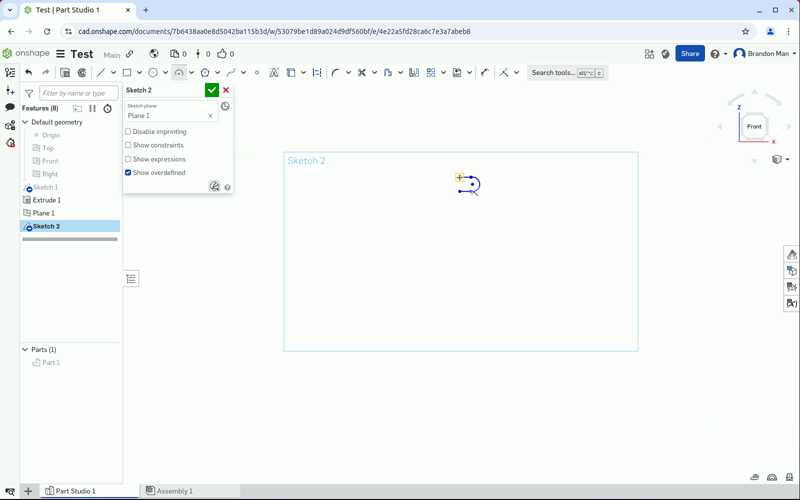
scroll(-6)
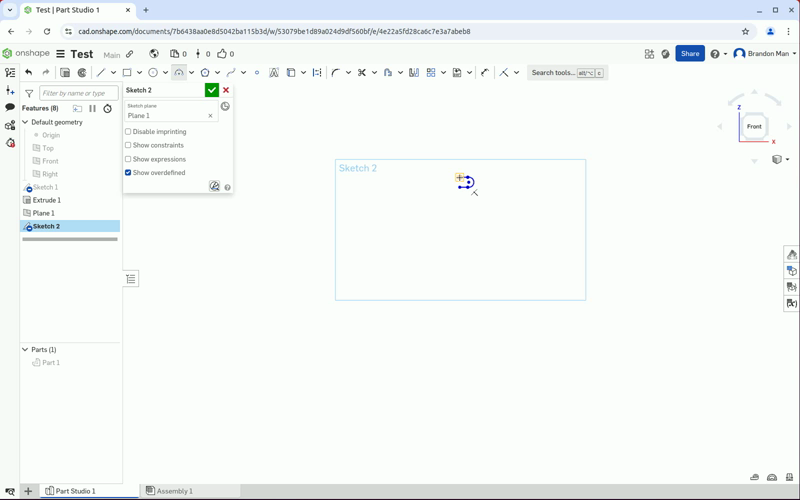
scroll(-6)
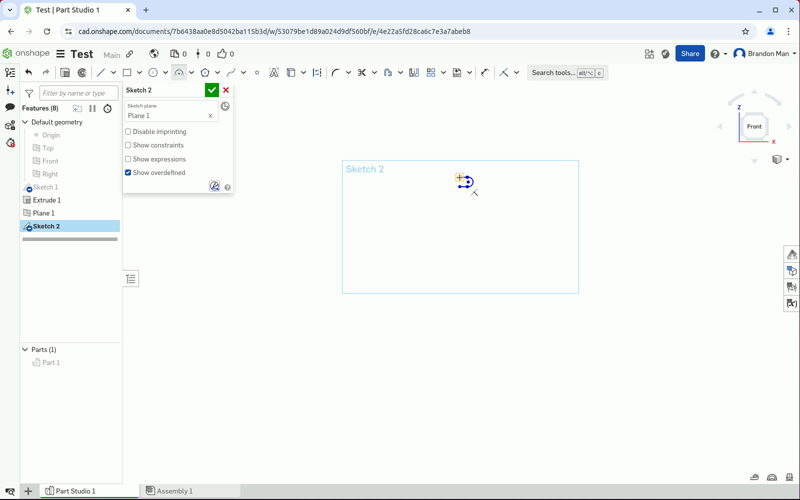
scroll(-6)
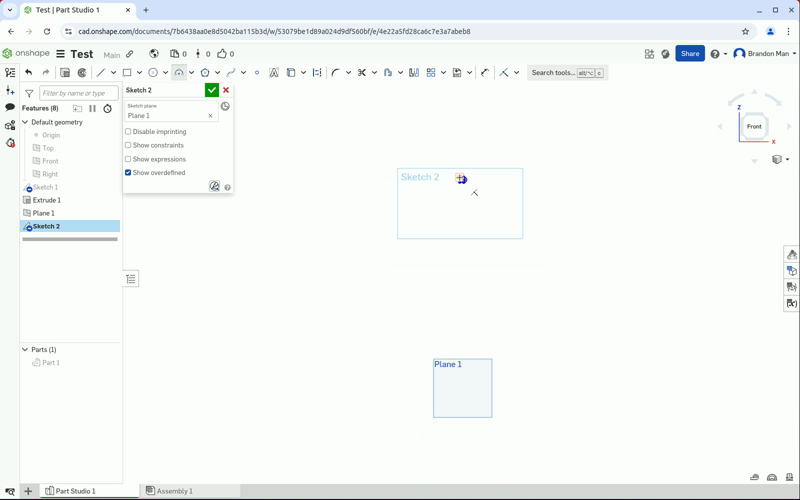
scroll(-6)
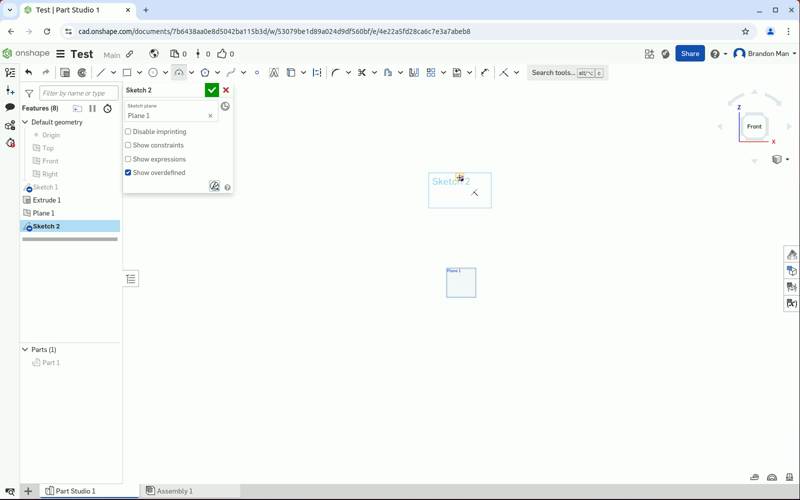
mouse_move(459, 179)
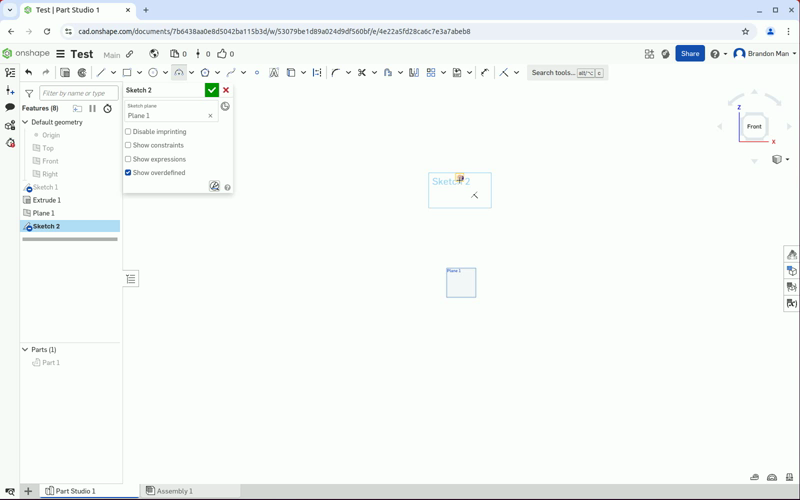
scroll(6)
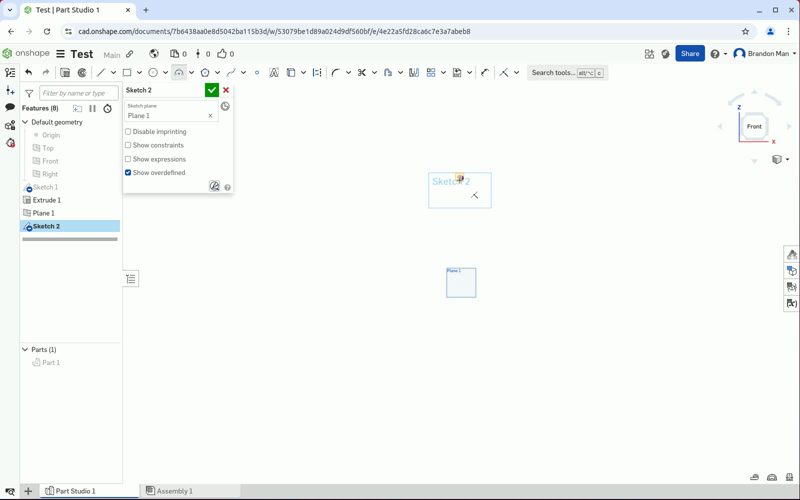
scroll(6)
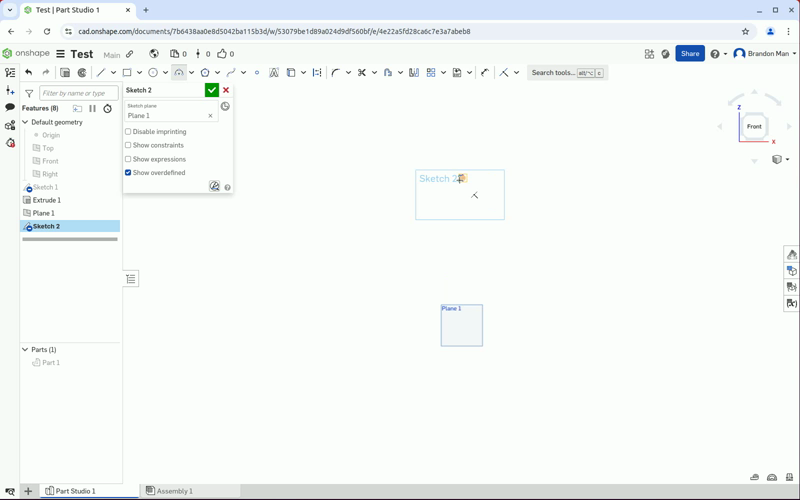
scroll(6)
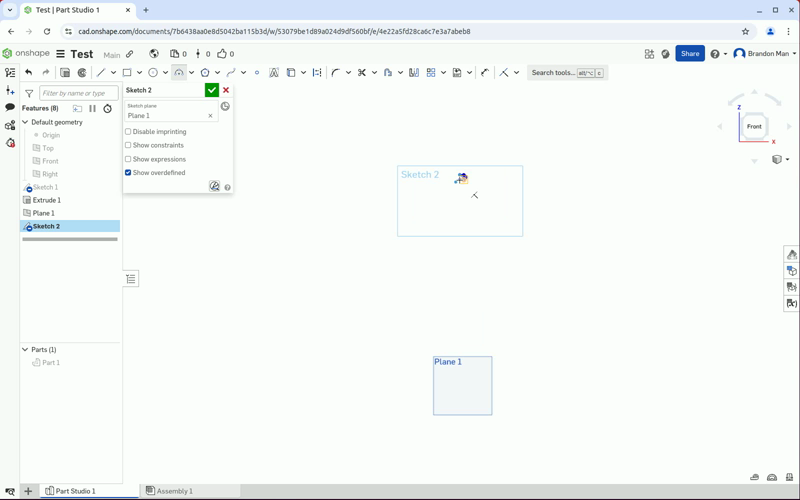
scroll(6)
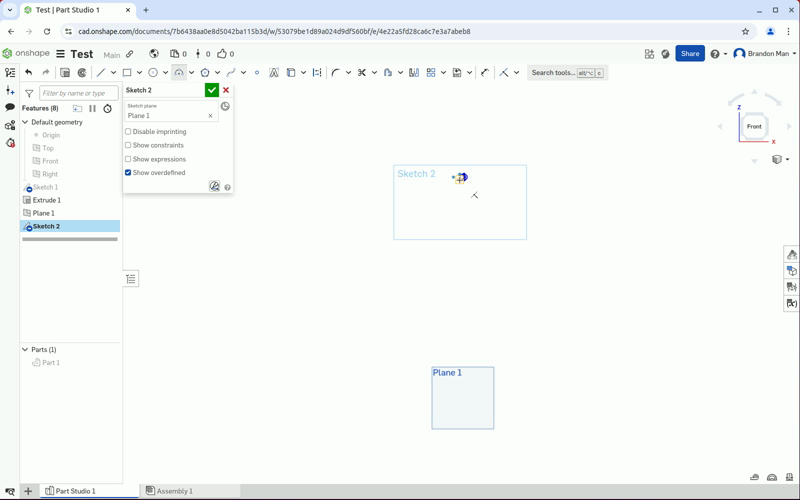
scroll(6)
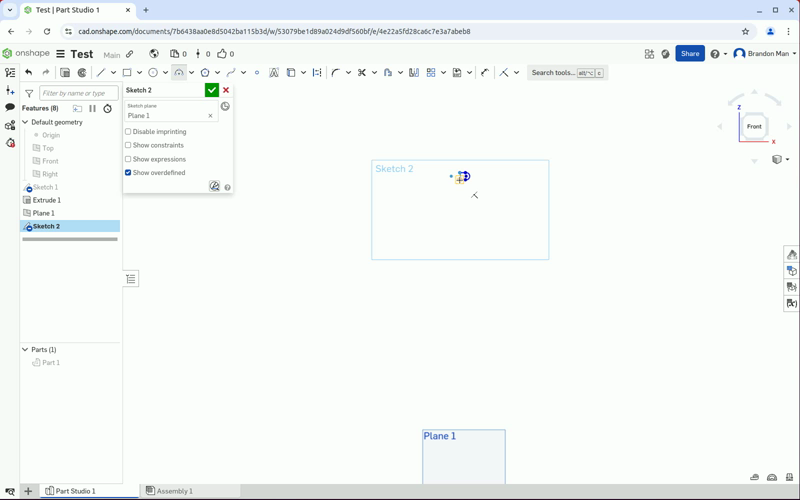
scroll(6)
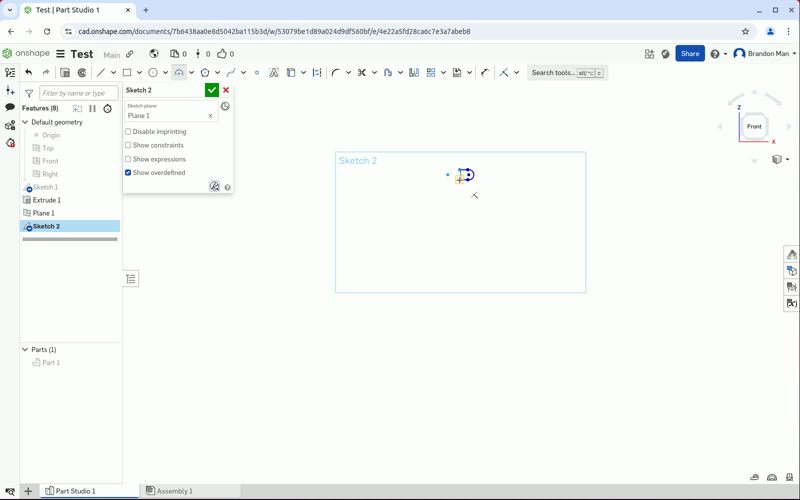
scroll(6)
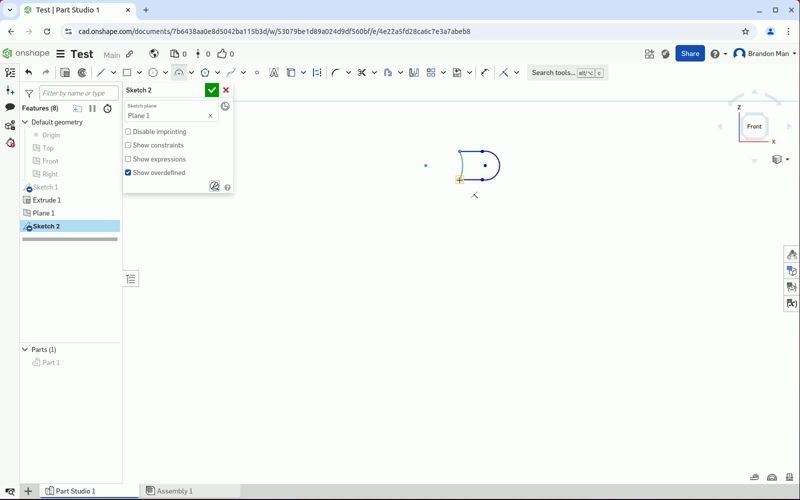
click(459, 179)
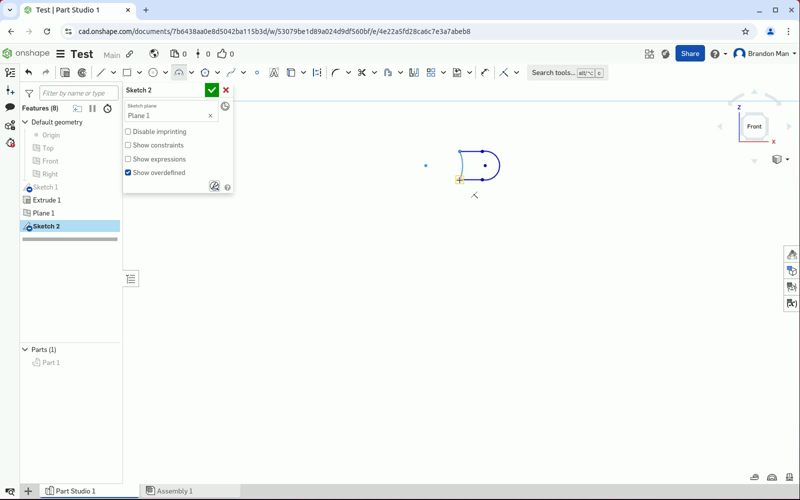
scroll(-6)
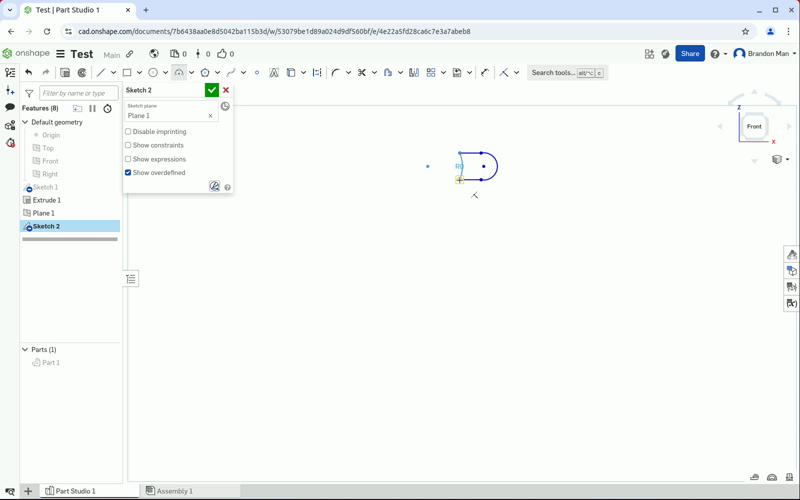
scroll(-6)
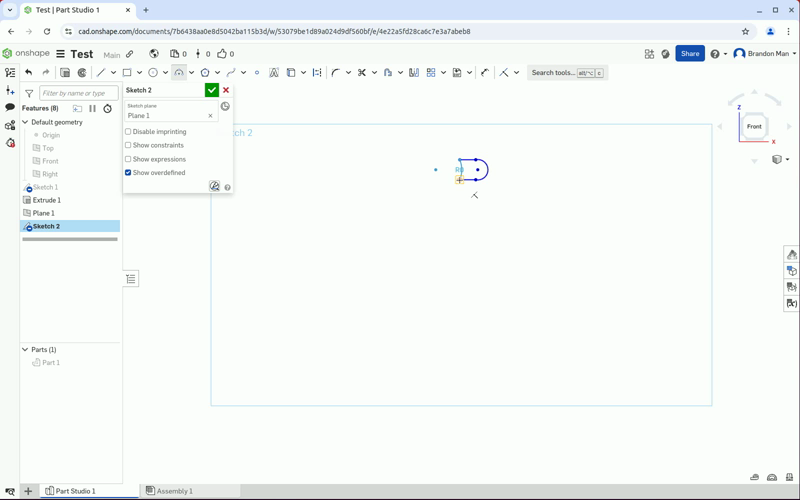
scroll(-6)
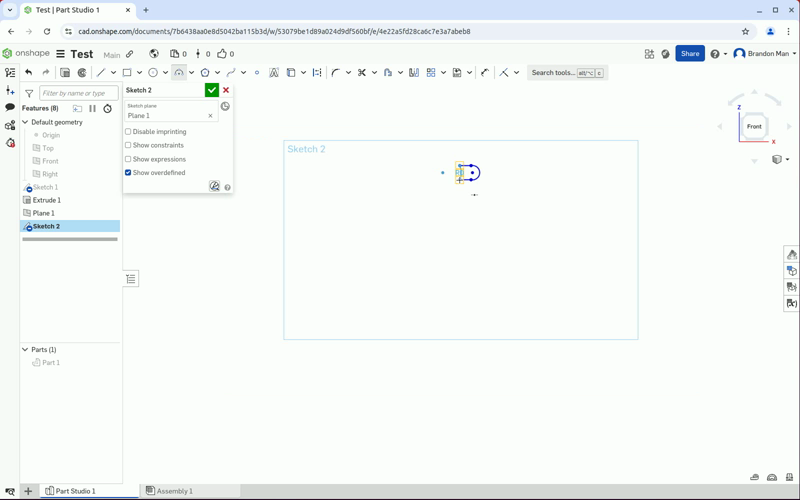
scroll(-6)
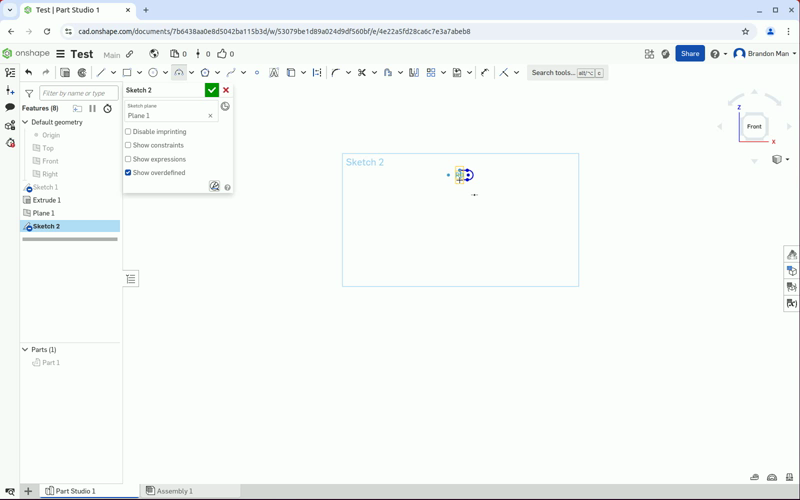
scroll(-6)
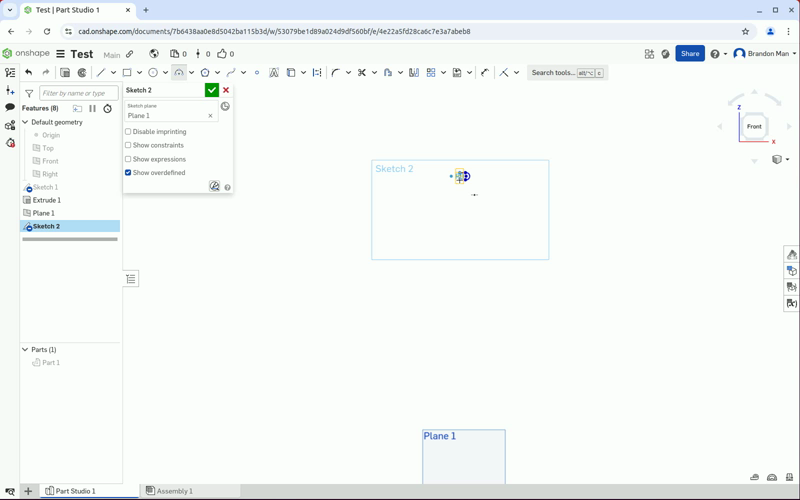
scroll(-6)
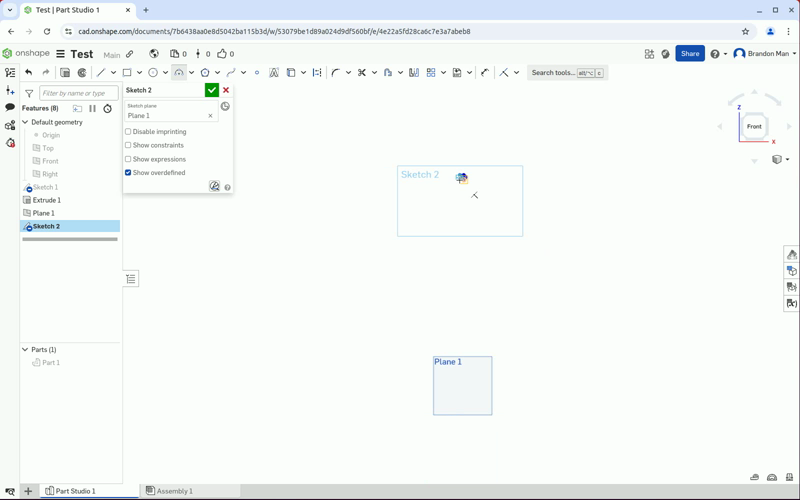
scroll(-6)
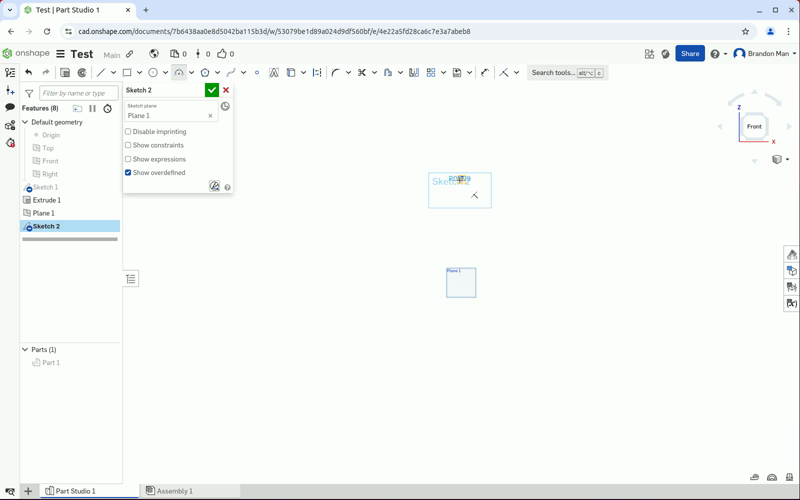
key_down(shift)
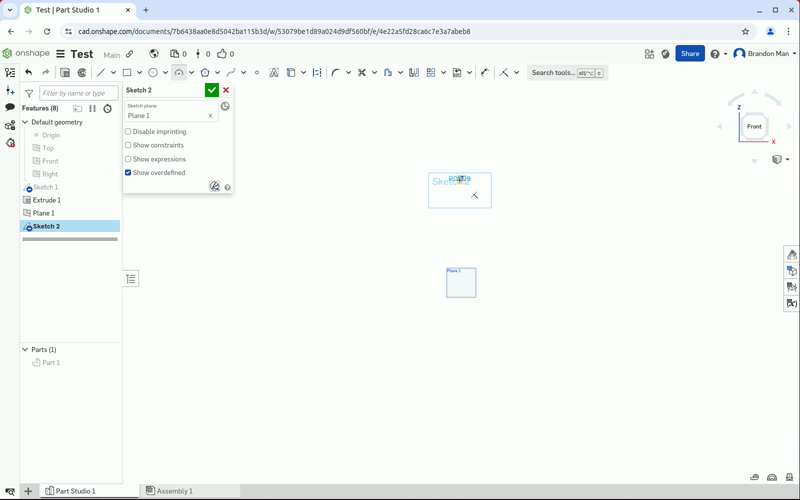
mouse_move(458, 178)
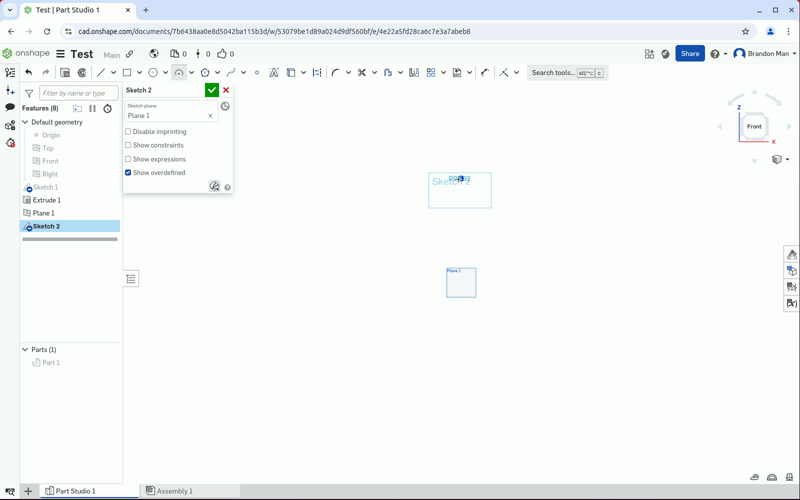
scroll(6)
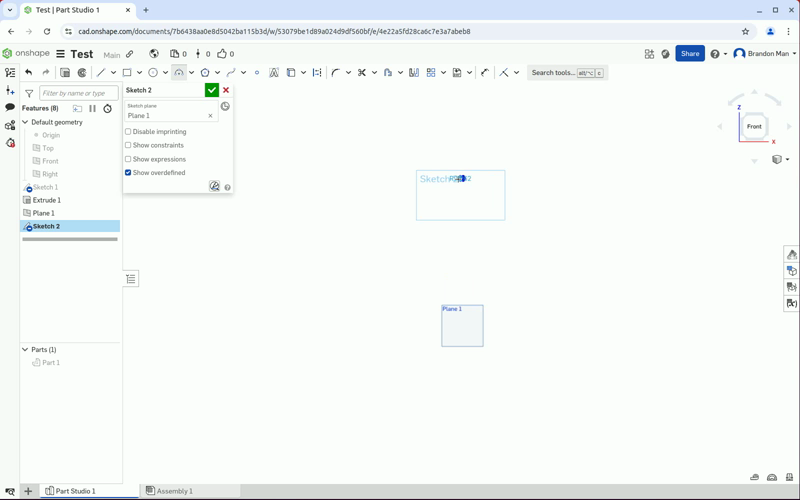
scroll(6)
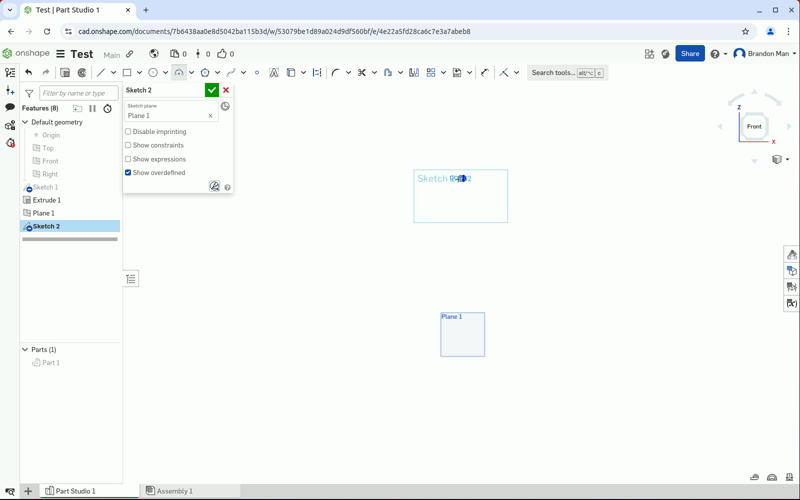
scroll(6)
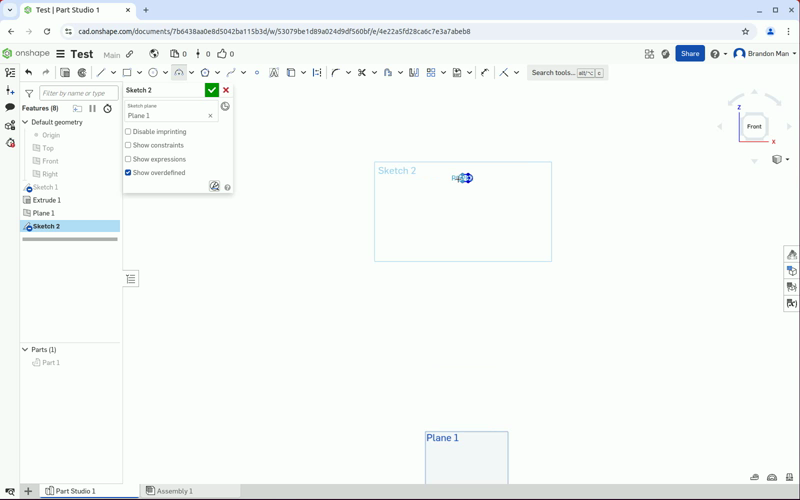
scroll(6)
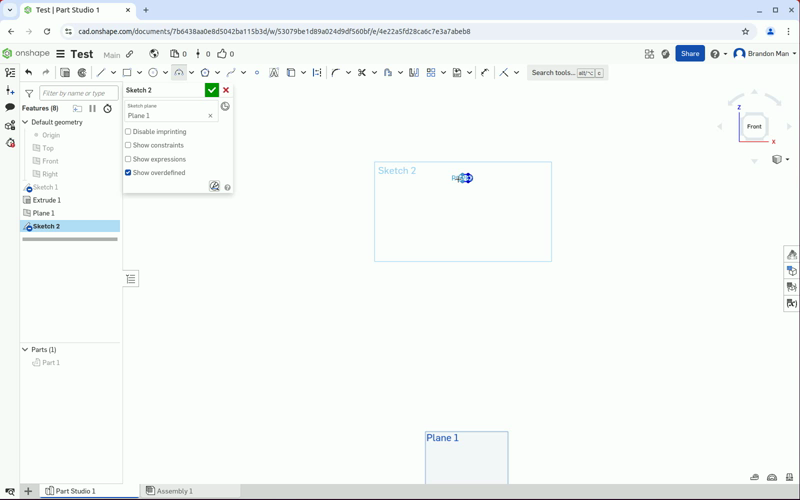
scroll(6)
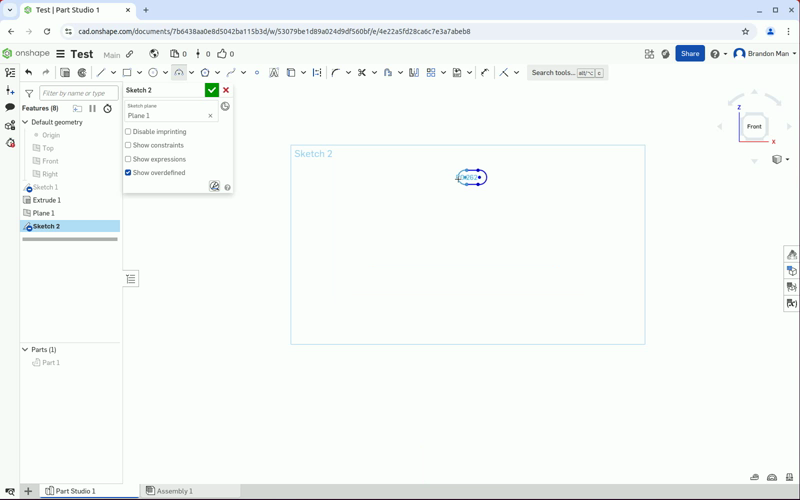
scroll(6)
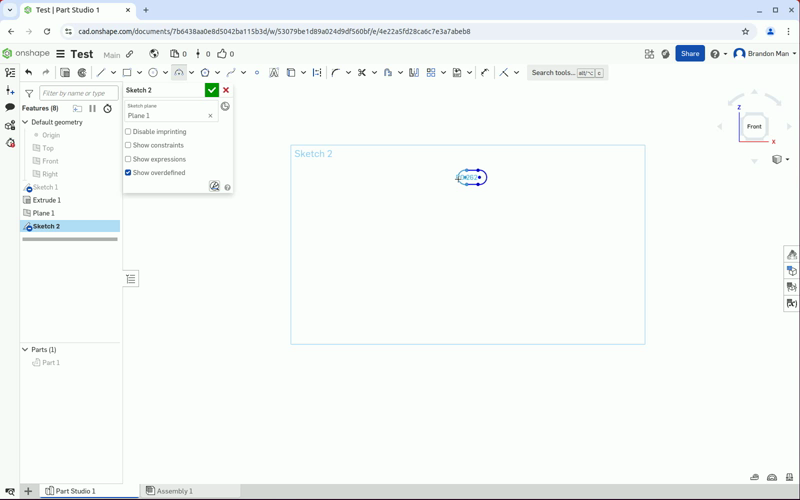
scroll(6)
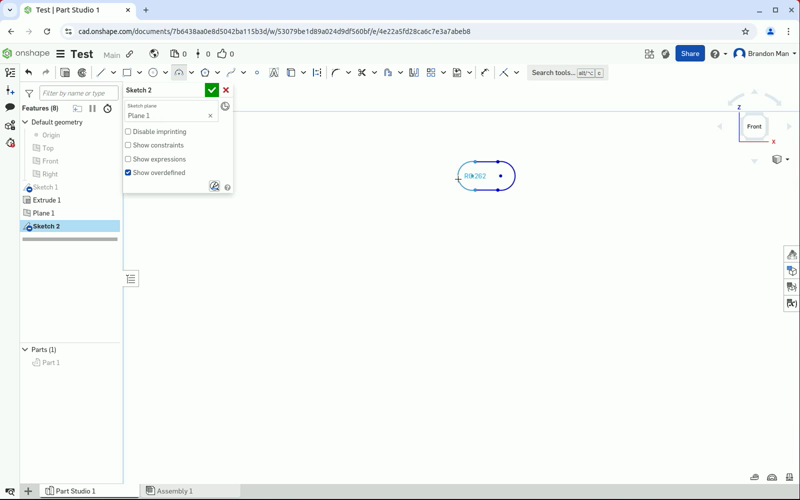
click(458, 178)
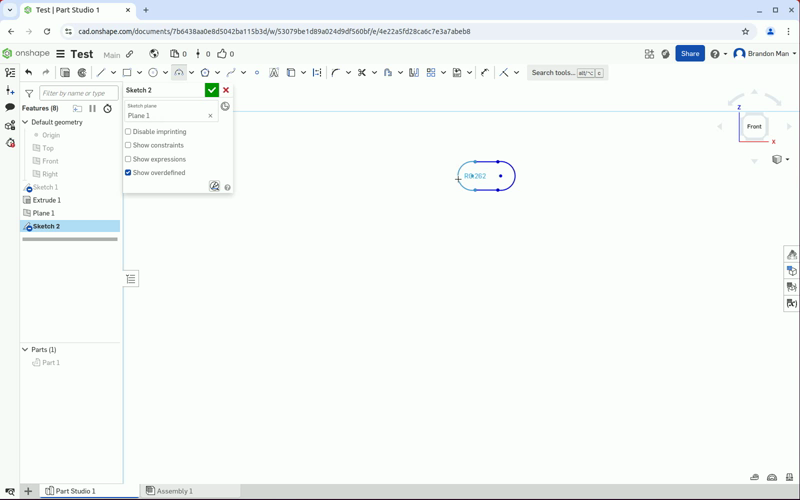
scroll(-6)
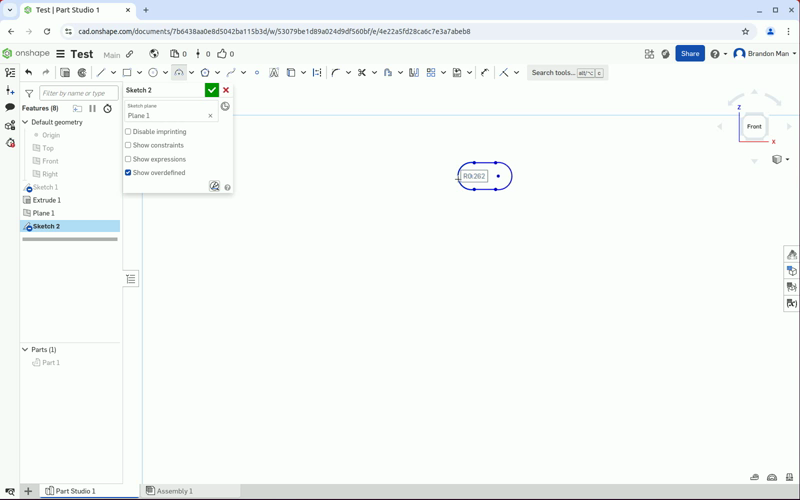
scroll(-6)
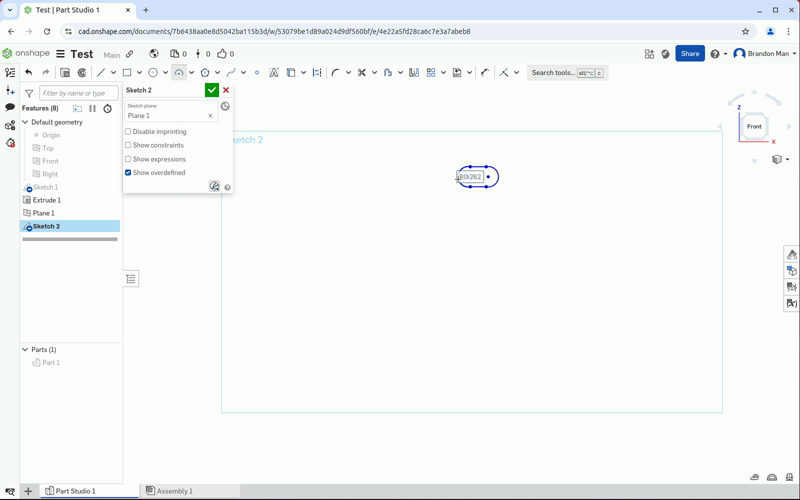
scroll(-6)
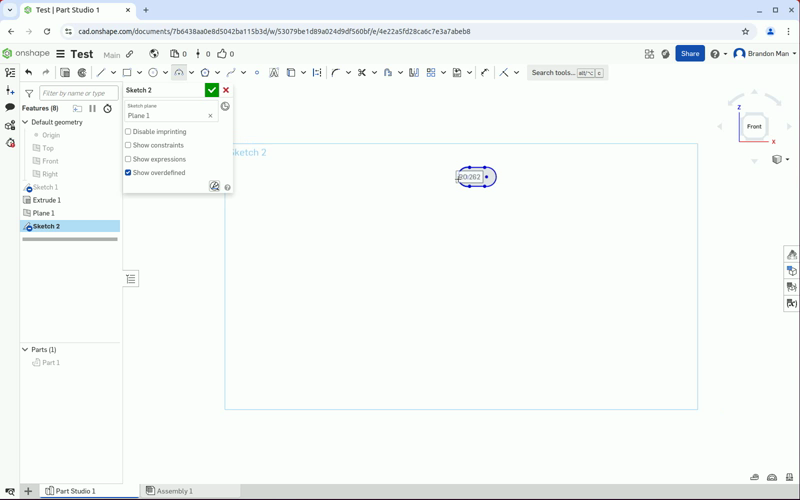
scroll(-6)
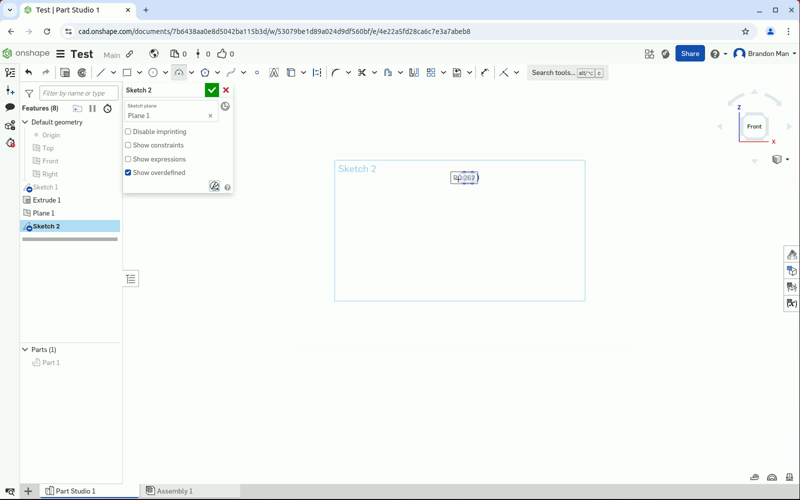
scroll(-6)
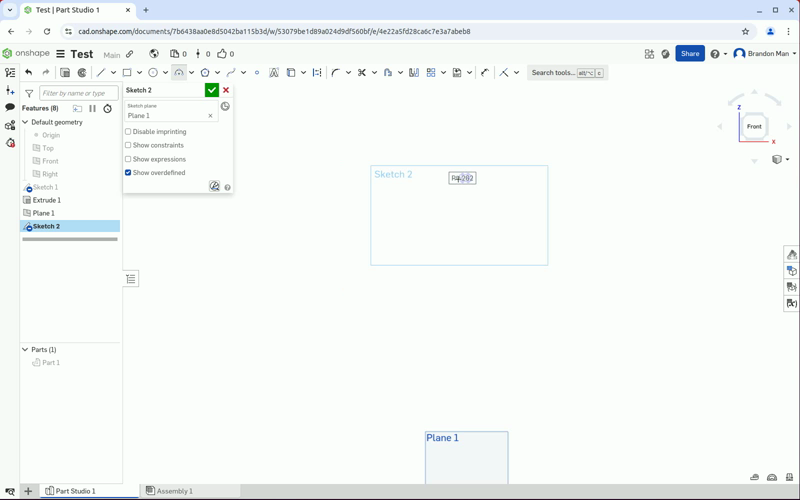
scroll(-6)
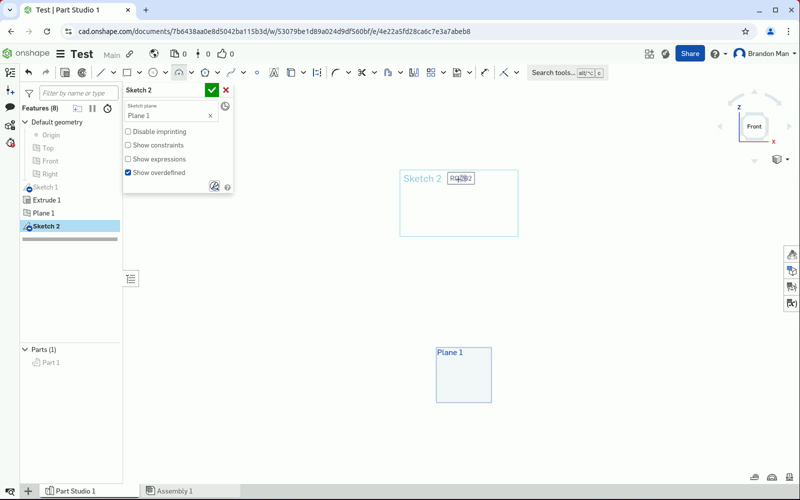
scroll(-6)
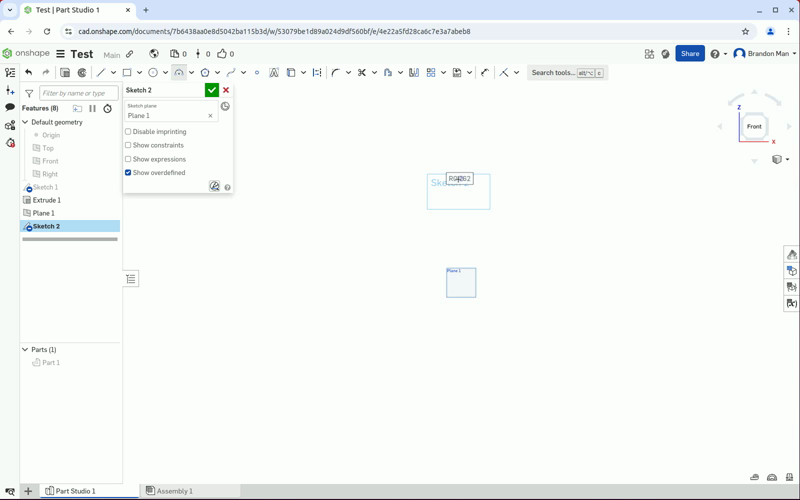
key_up(shift)
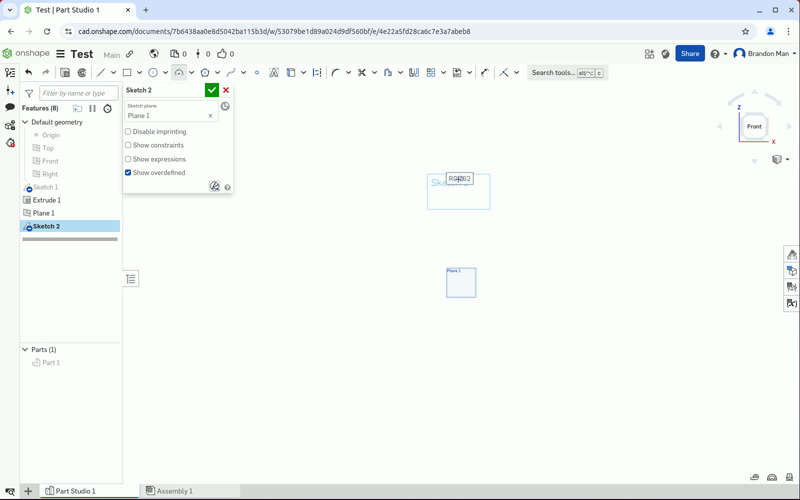
key(esc)
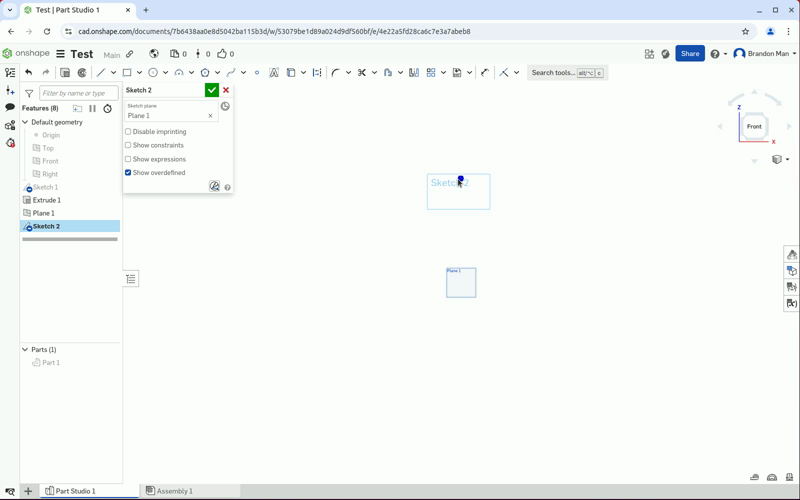
mouse_move(460, 177)
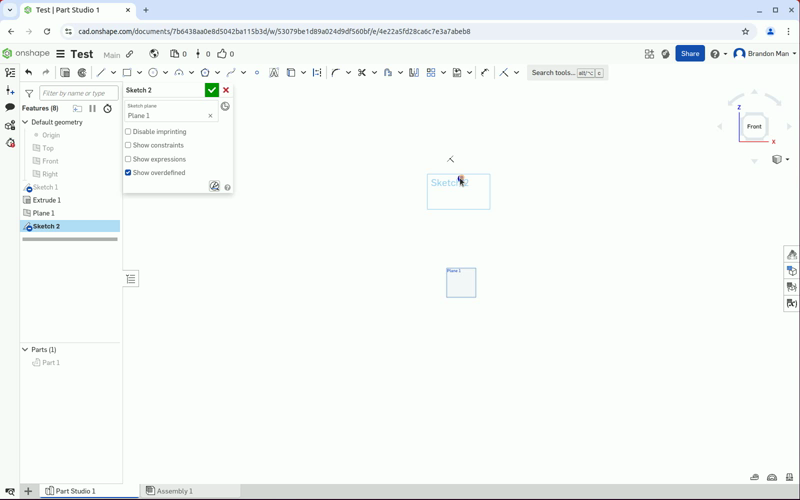
scroll(6)
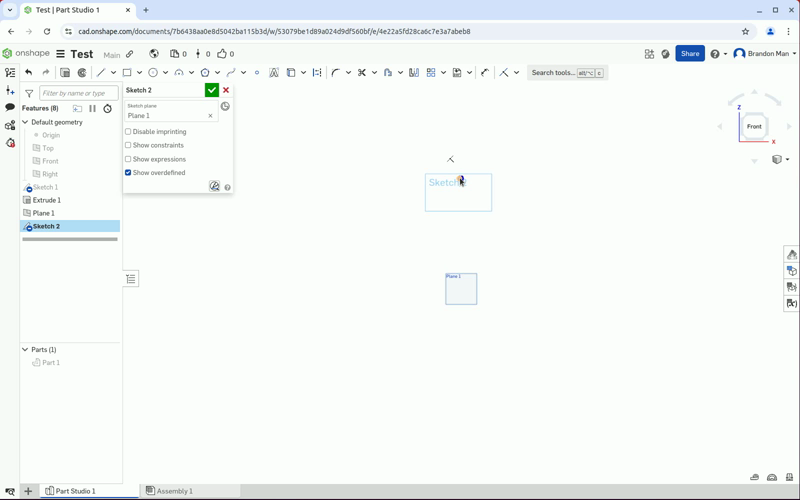
scroll(6)
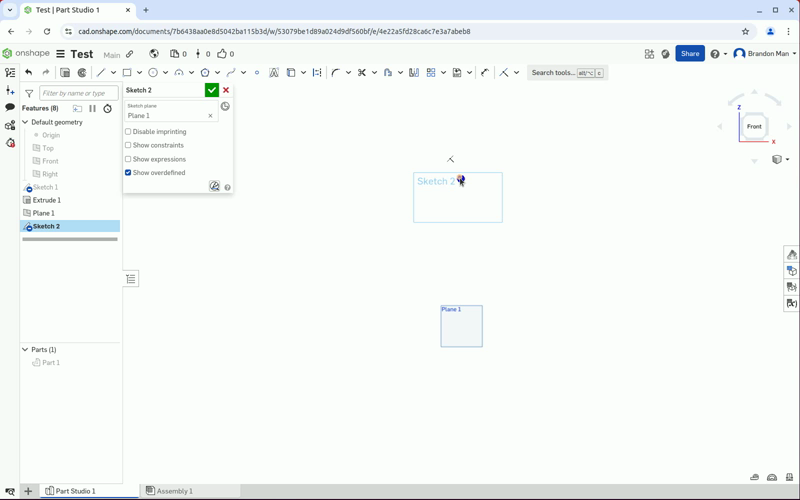
scroll(6)
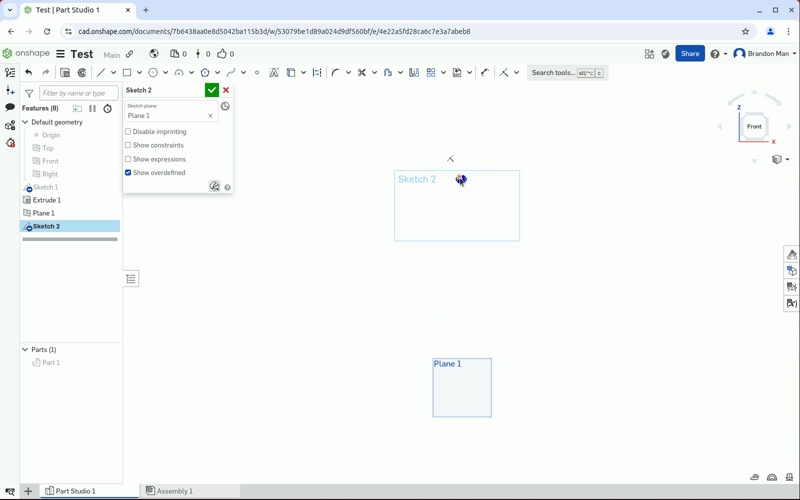
scroll(6)
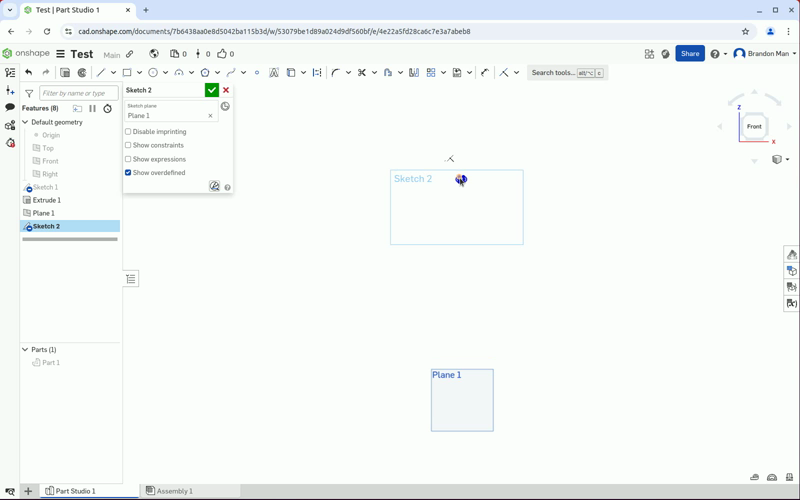
scroll(6)
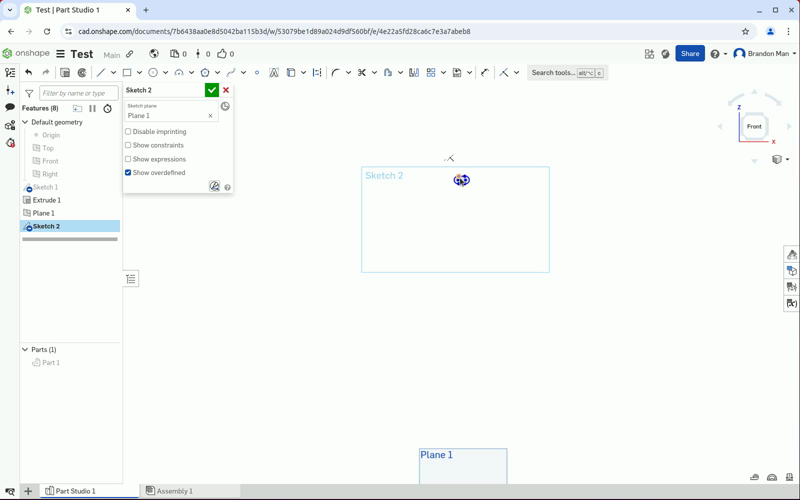
scroll(6)
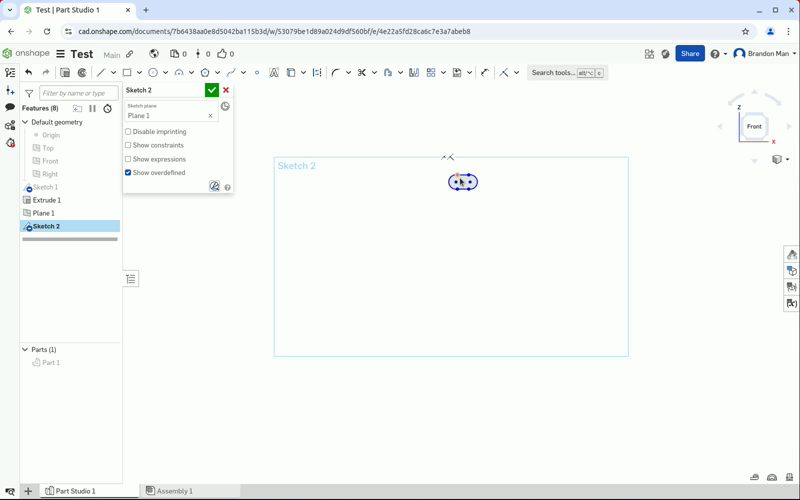
scroll(6)
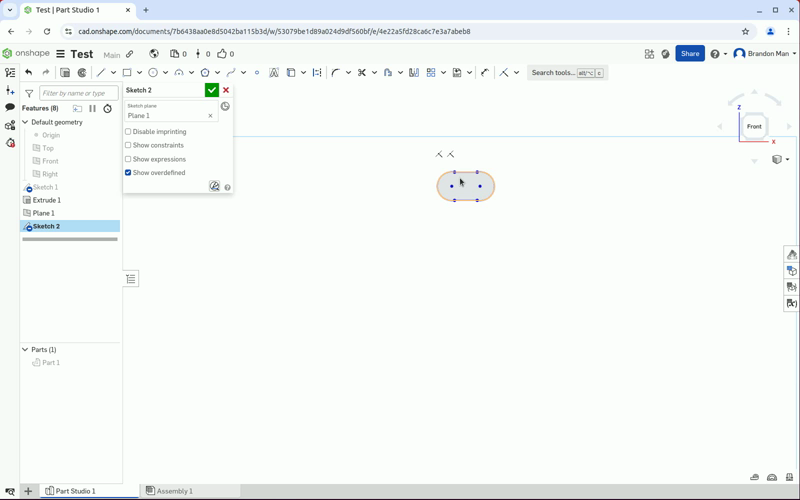
click(460, 177)
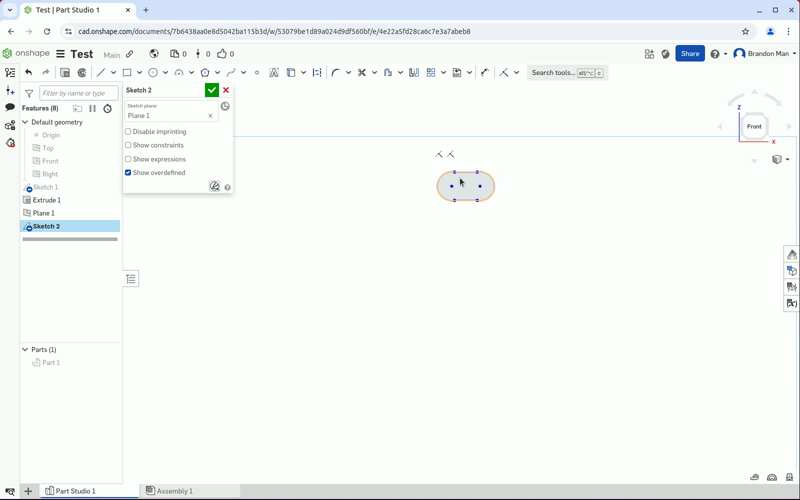
scroll(-6)
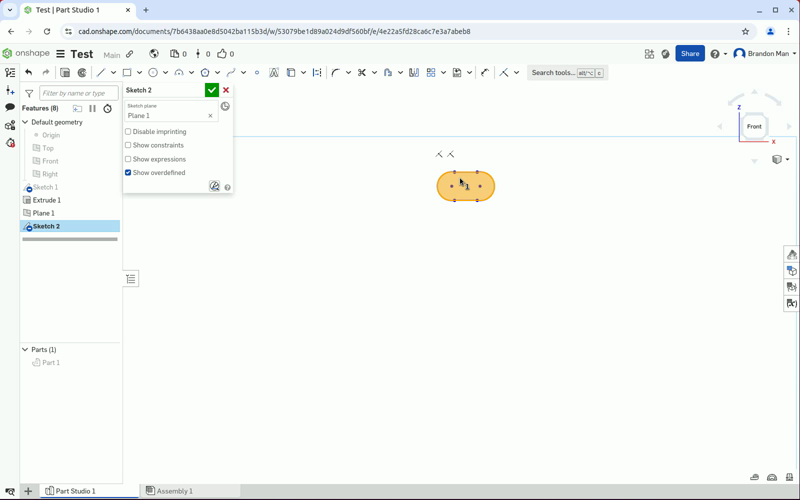
scroll(-6)
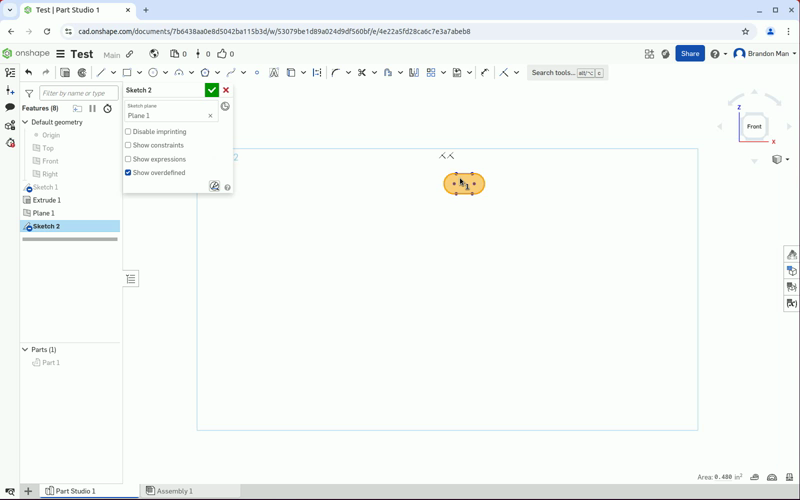
scroll(-6)
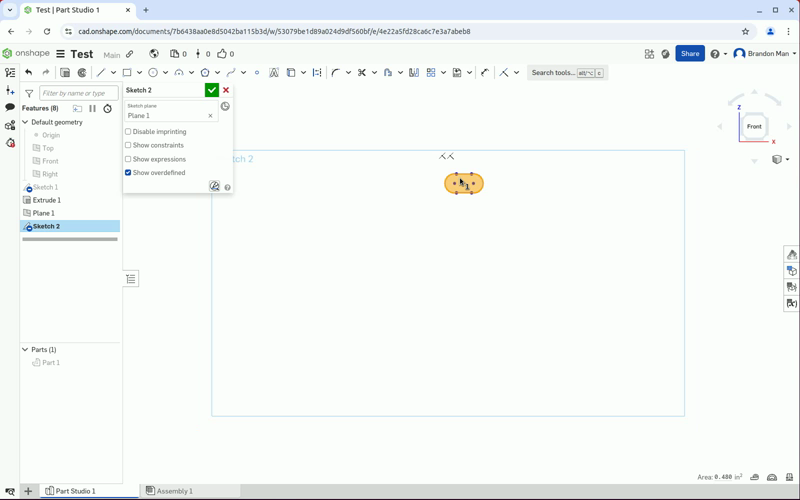
scroll(-6)
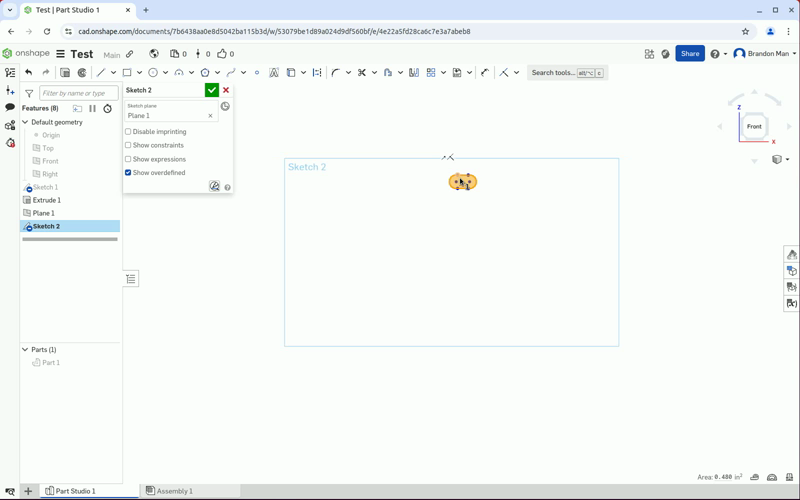
scroll(-6)
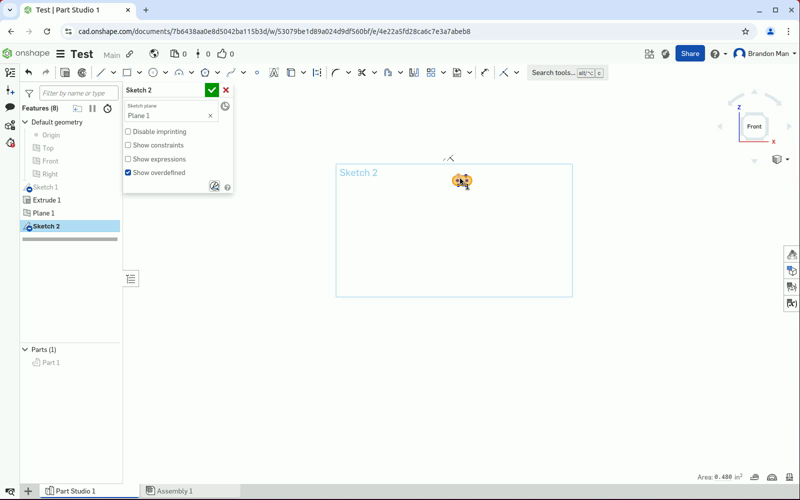
scroll(-6)
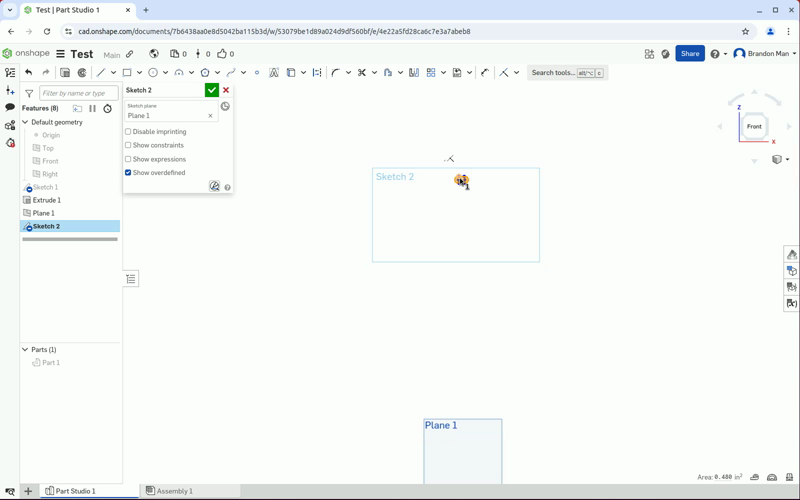
scroll(-6)
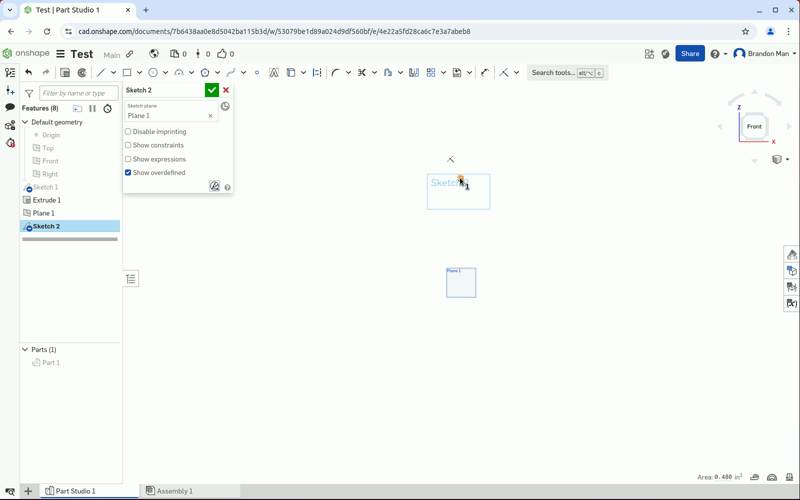
mouse_move(73, 352)
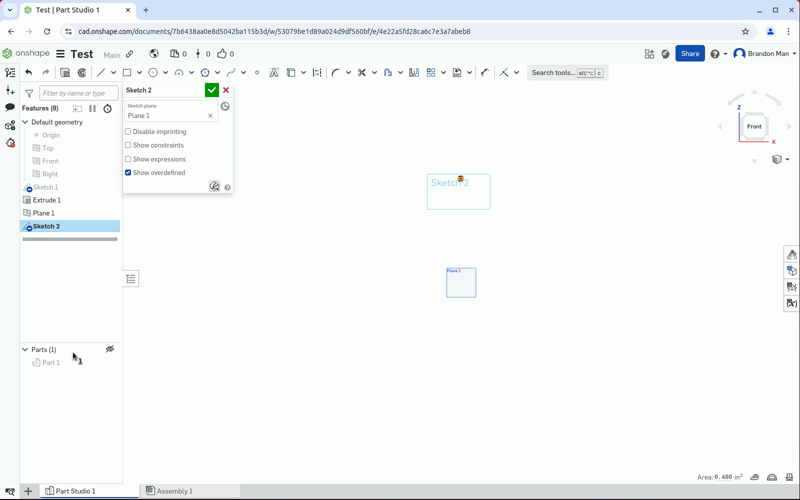
key(shift+y)
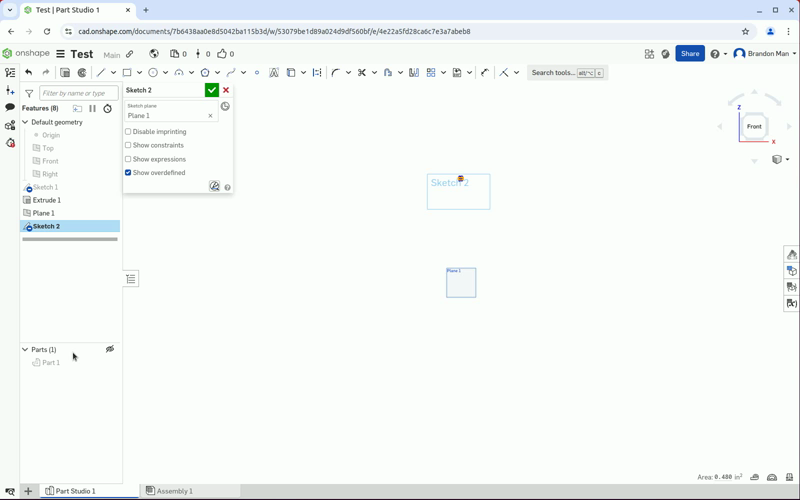
key(shift+e)
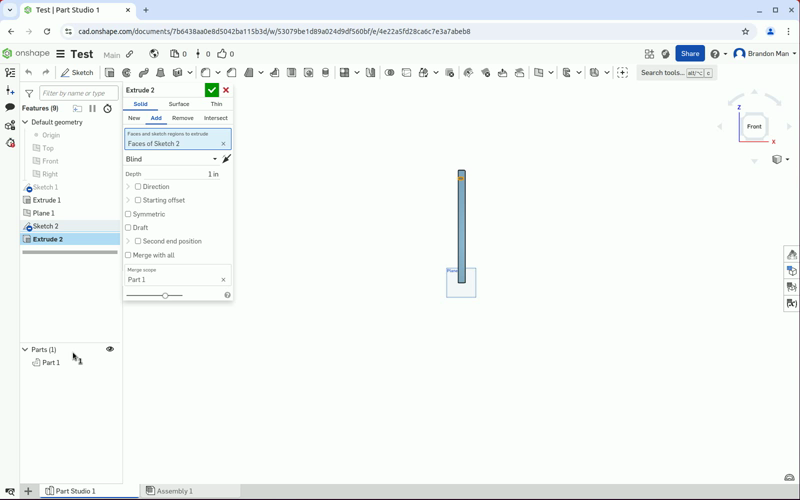
mouse_move(143, 106)
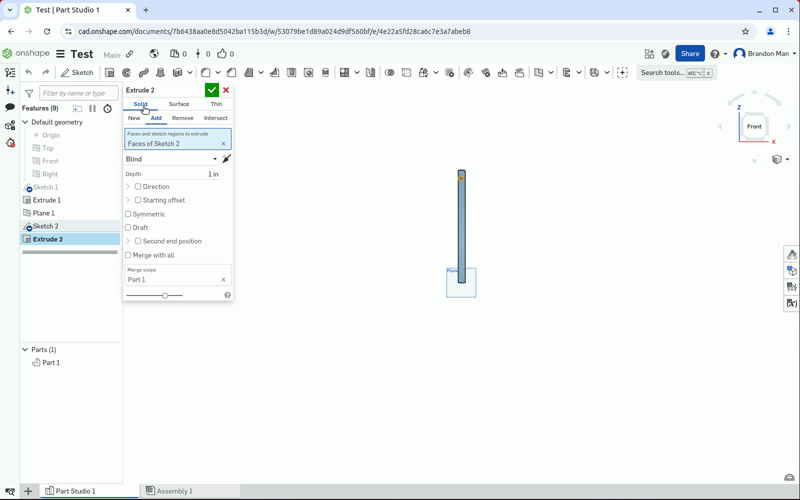
click(143, 106)
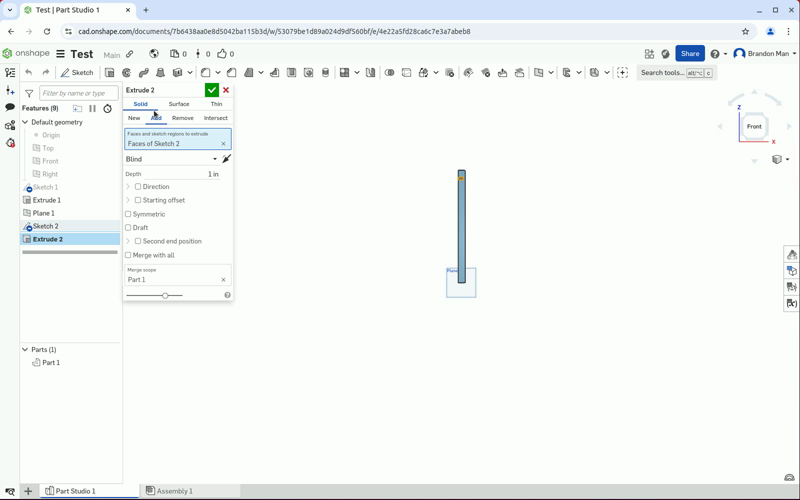
mouse_move(186, 120)
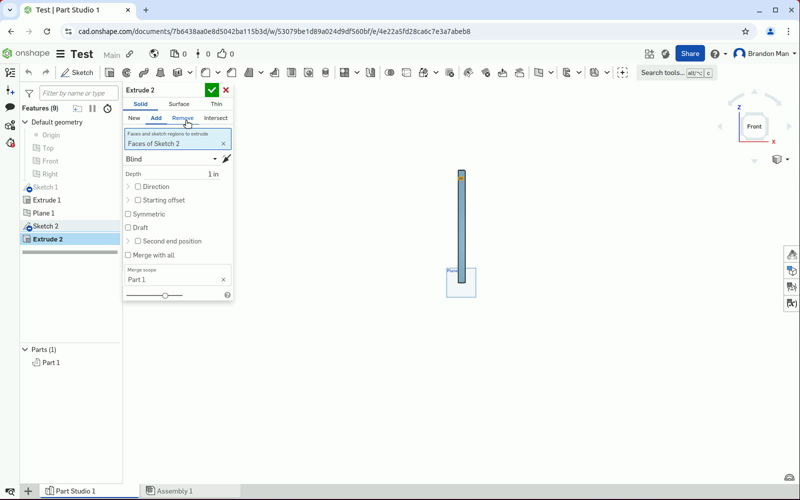
click(186, 120)
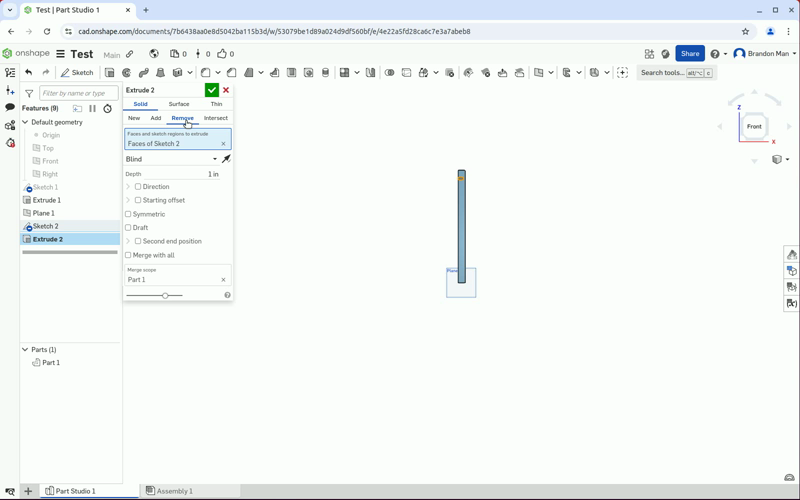
key(tab, 4)
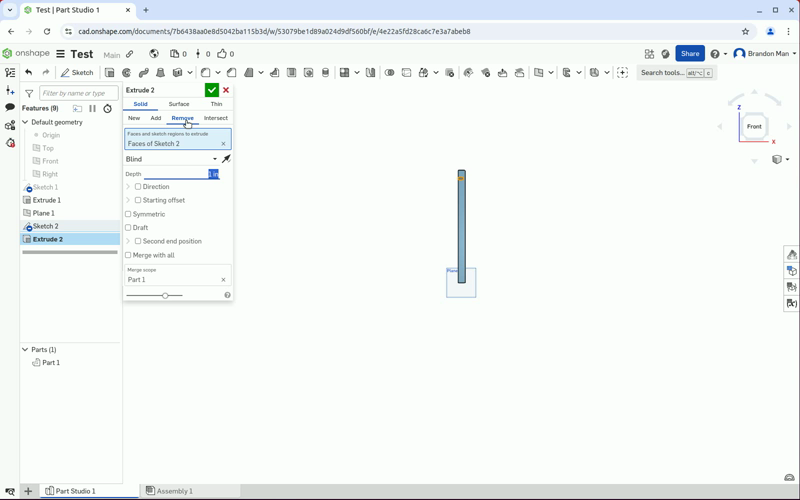
text(0.241)
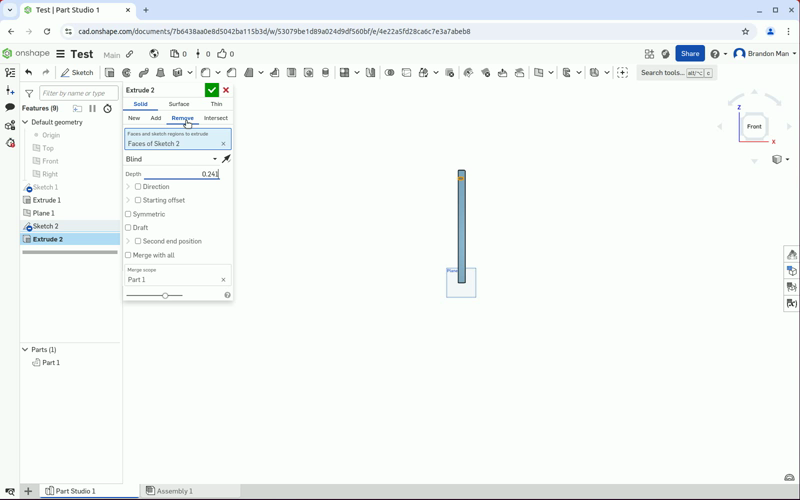
key(tab, 6)
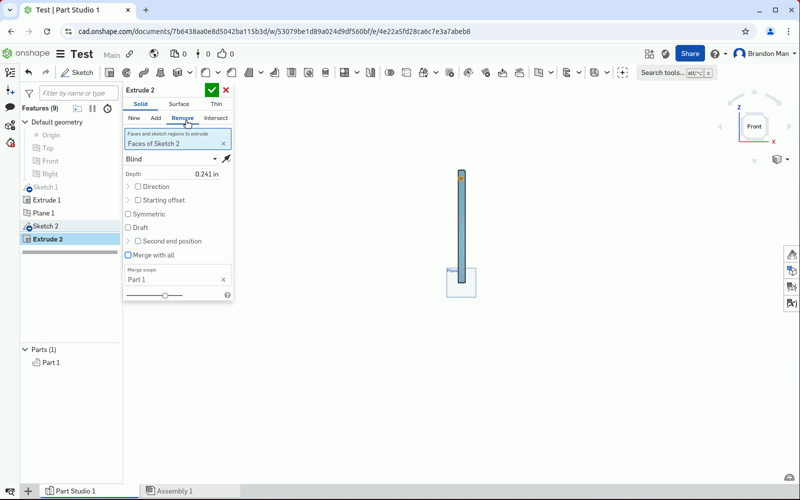
key(space)
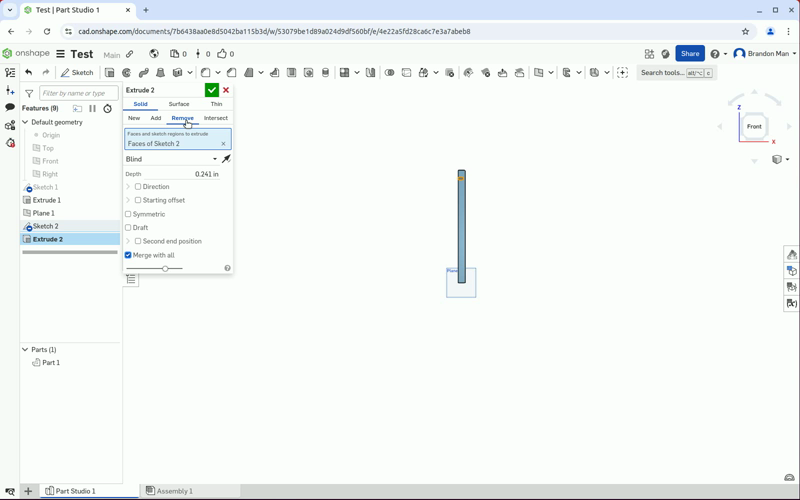
key(enter)
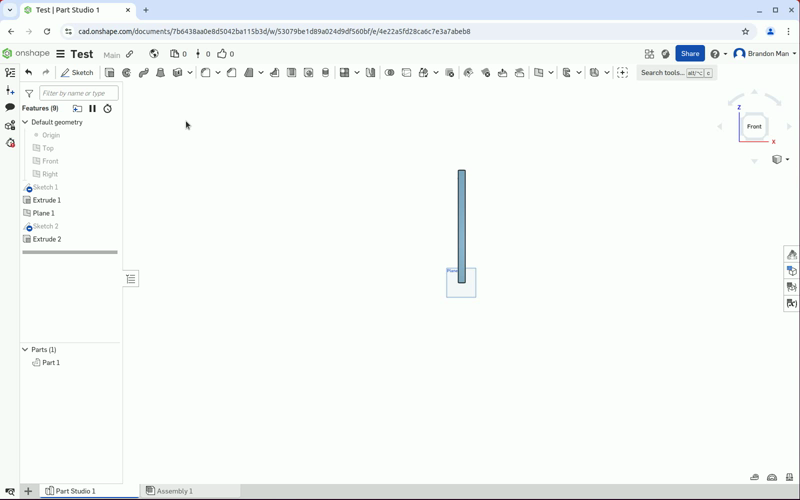
key(shift+h)
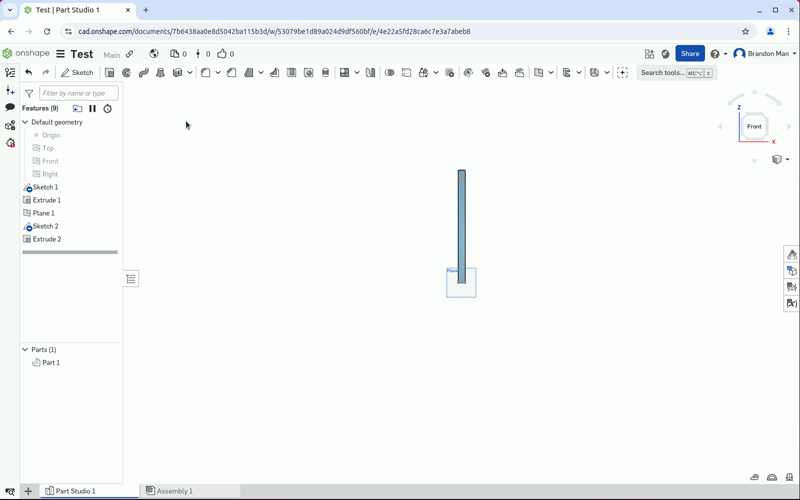
key(shift+h)
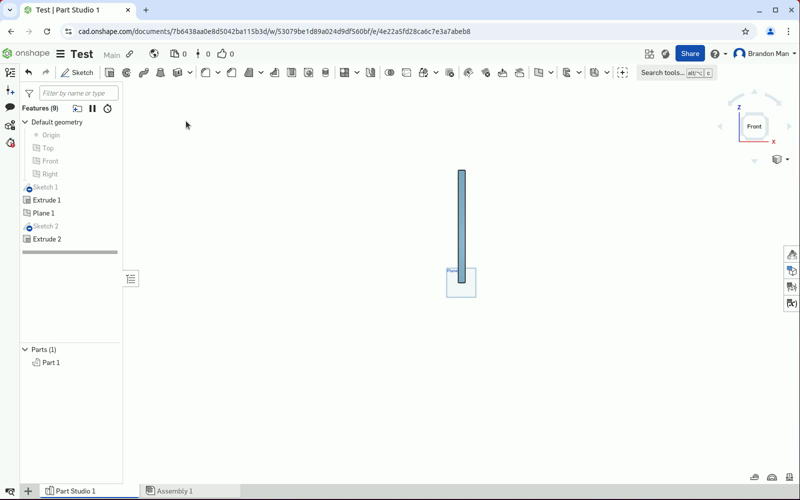
mouse_move(73, 189)
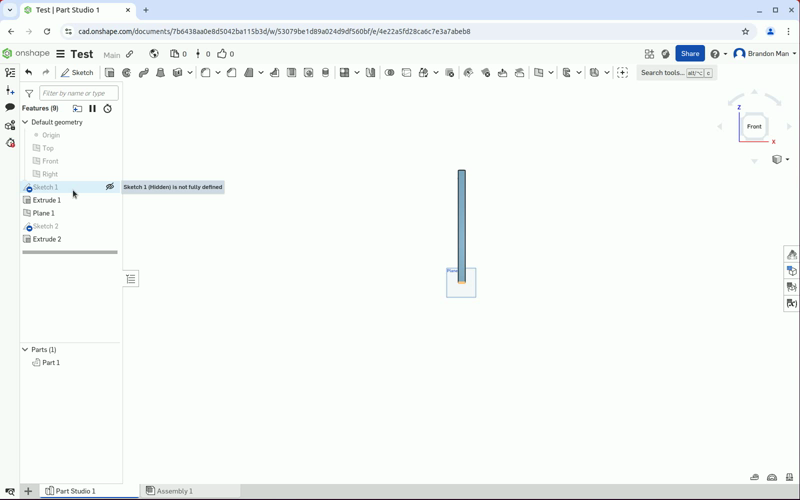
click(73, 189)
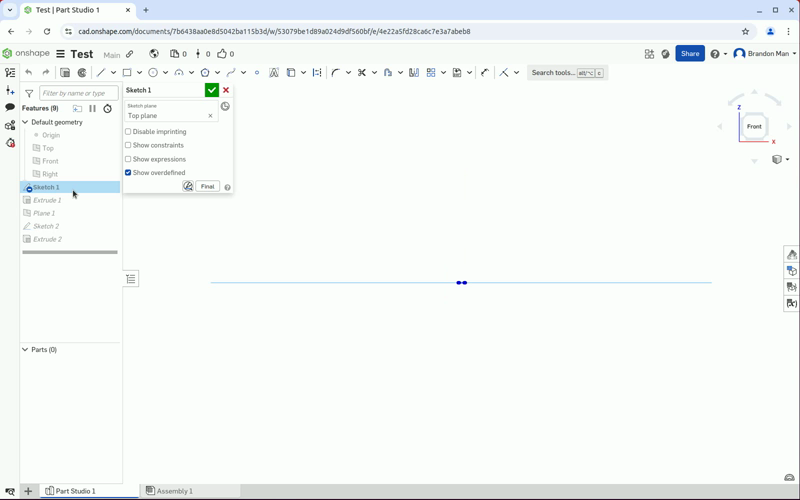
mouse_move(229, 92)
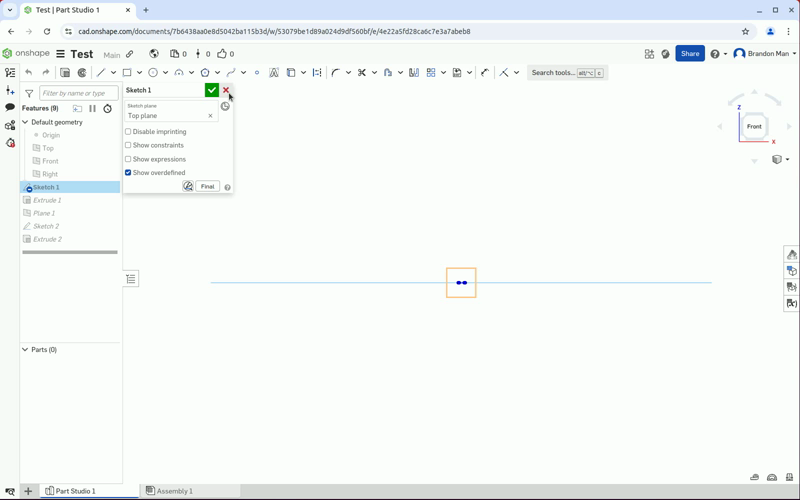
click(229, 92)
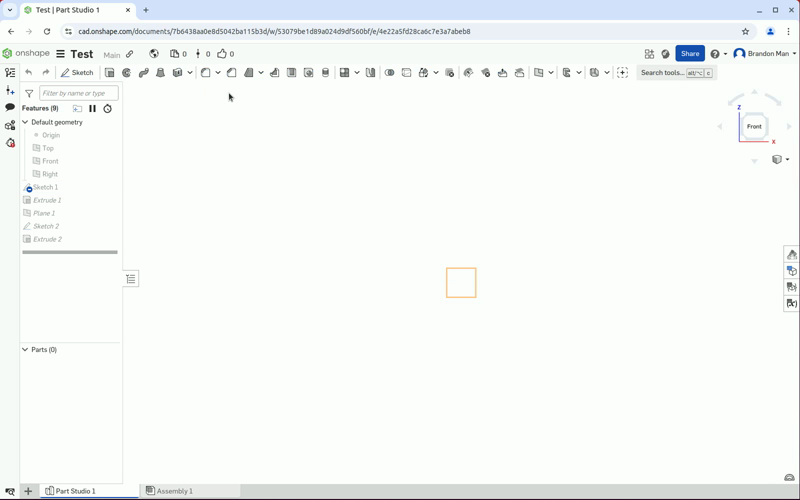
key(shift+s)
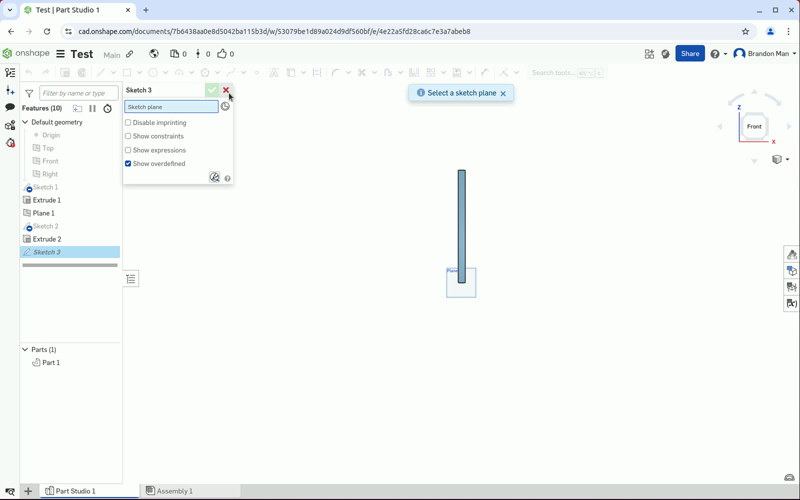
mouse_move(73, 215)
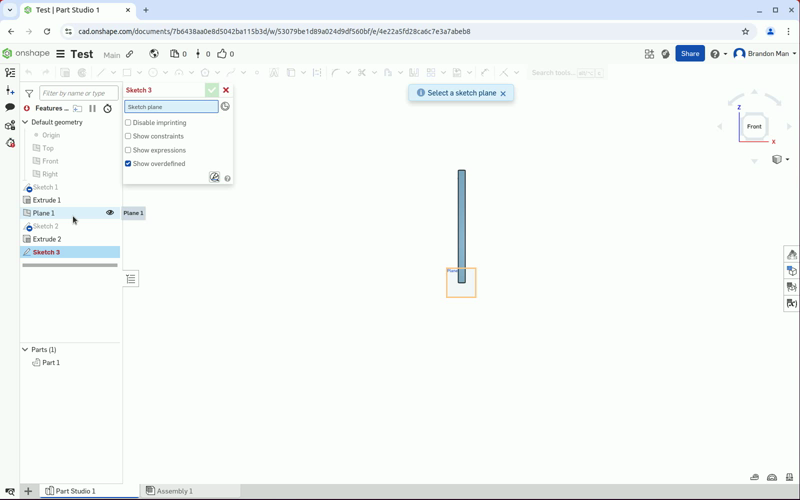
click(73, 215)
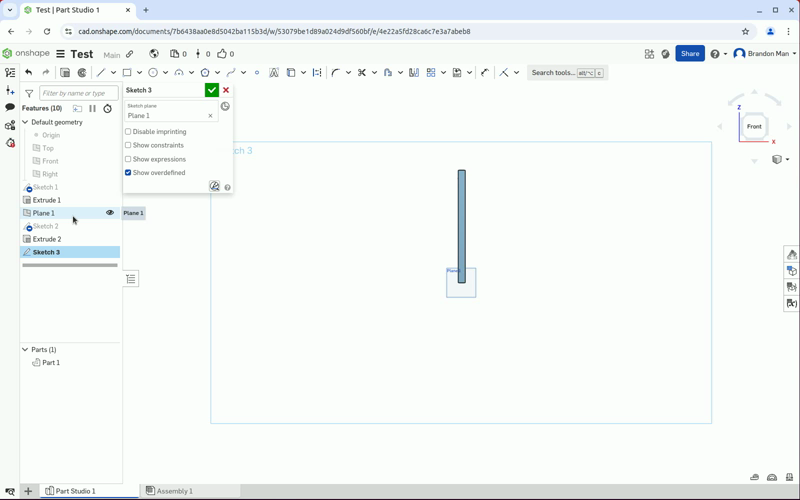
mouse_move(73, 352)
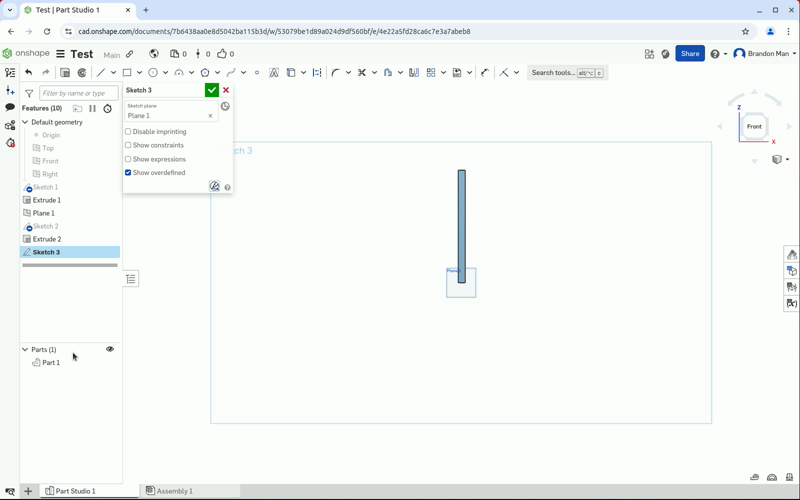
key(y)
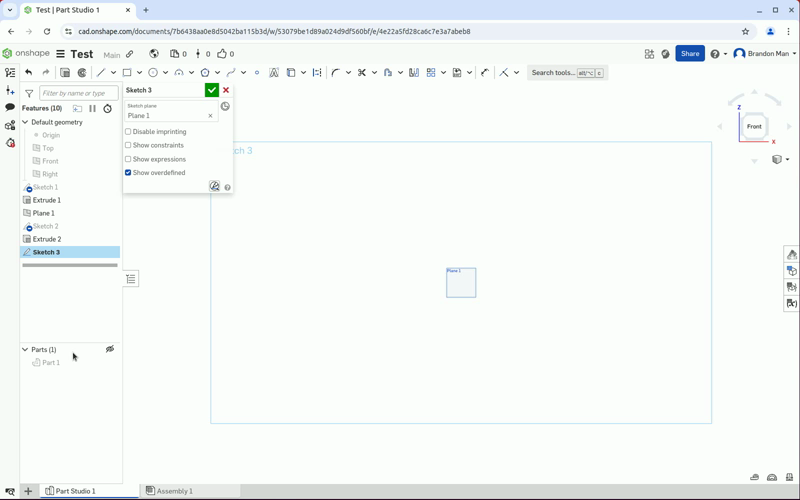
key(l)
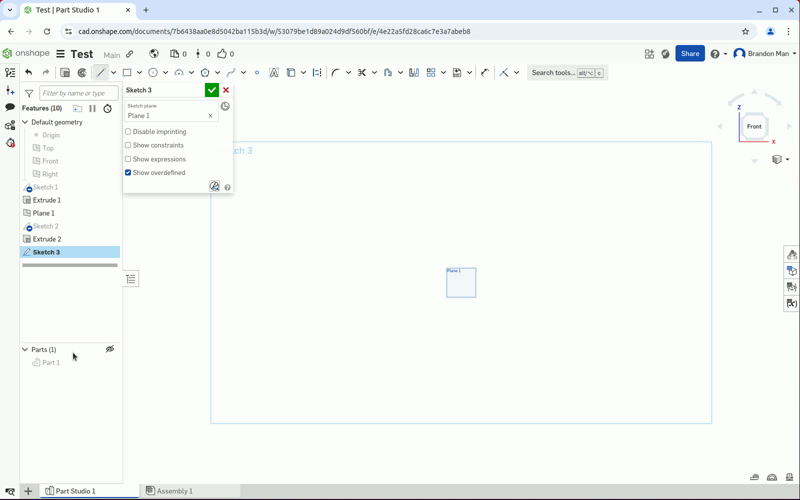
key_down(shift)
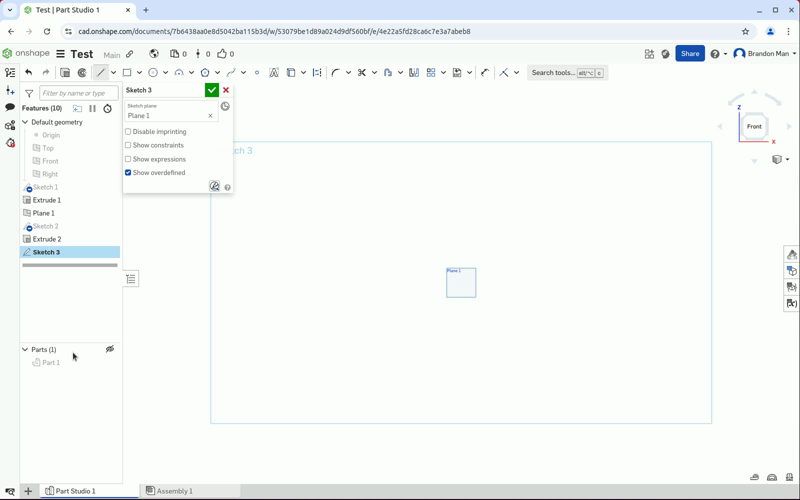
mouse_move(459, 239)
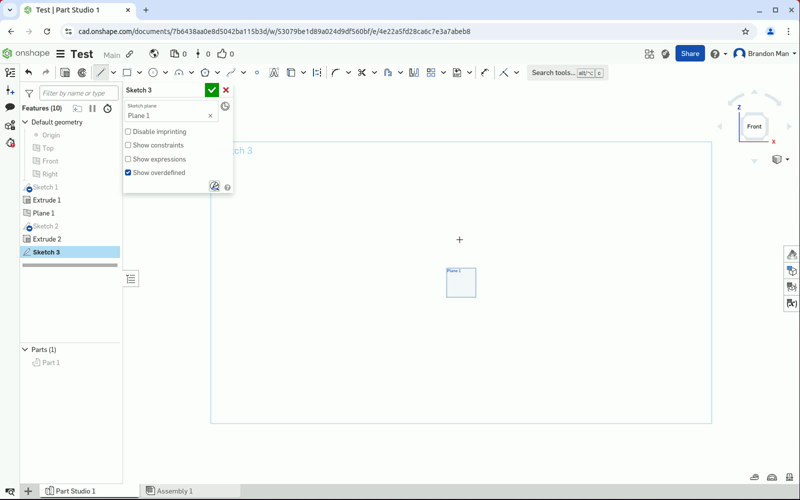
click(459, 239)
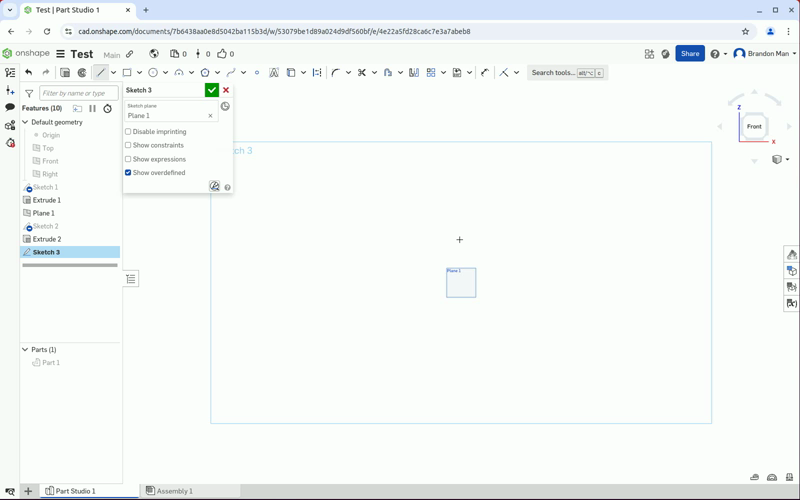
key_up(shift)
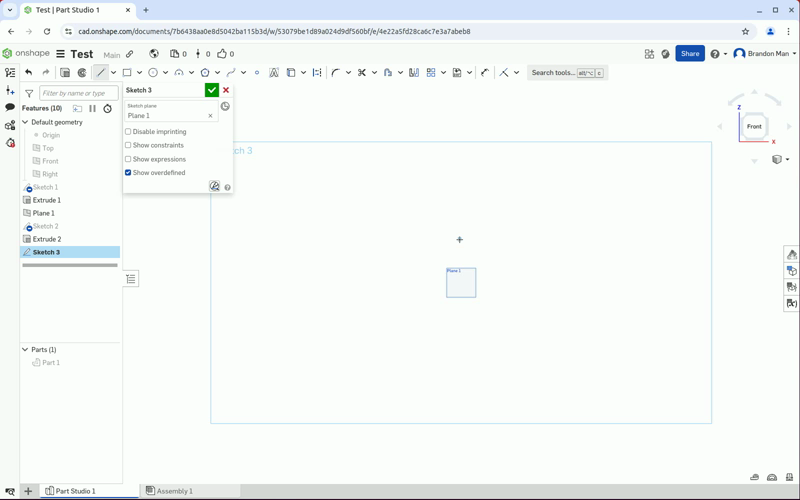
key_down(shift)
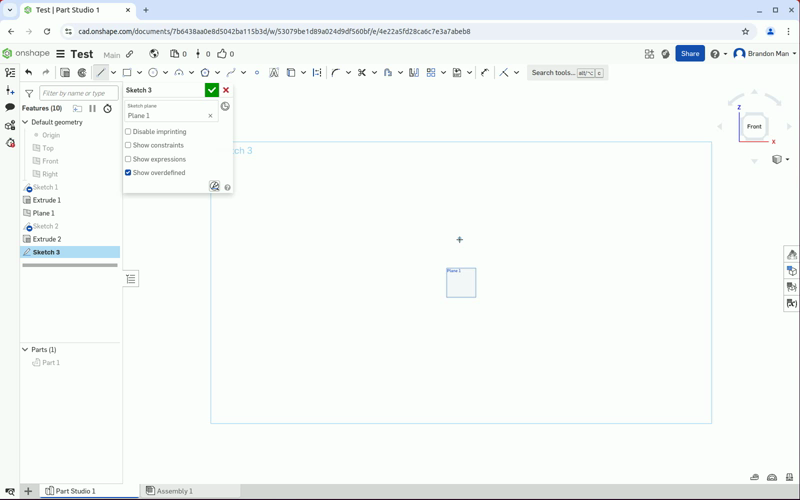
mouse_move(489, 239)
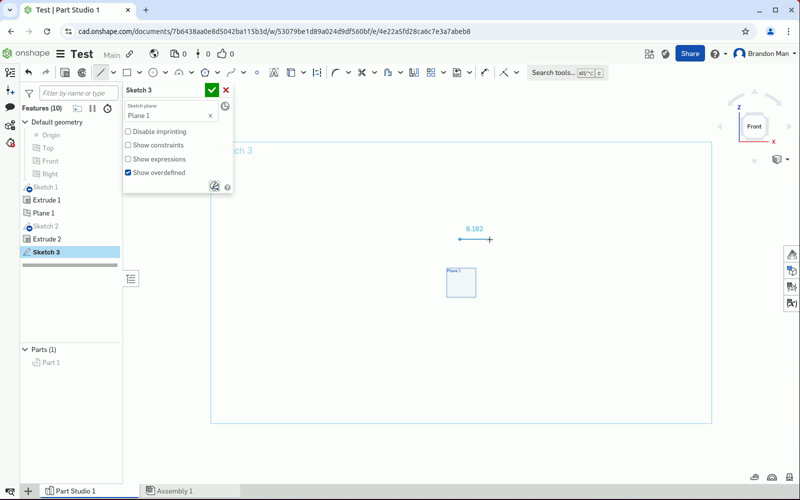
mouse_move(459, 238)
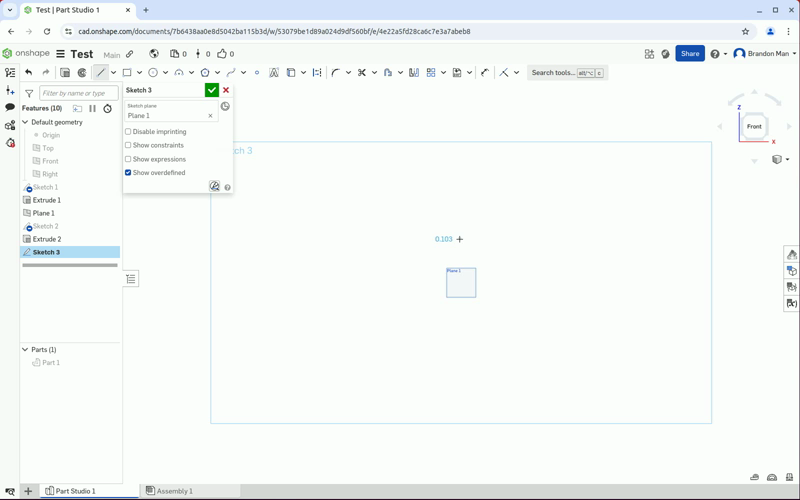
scroll(6)
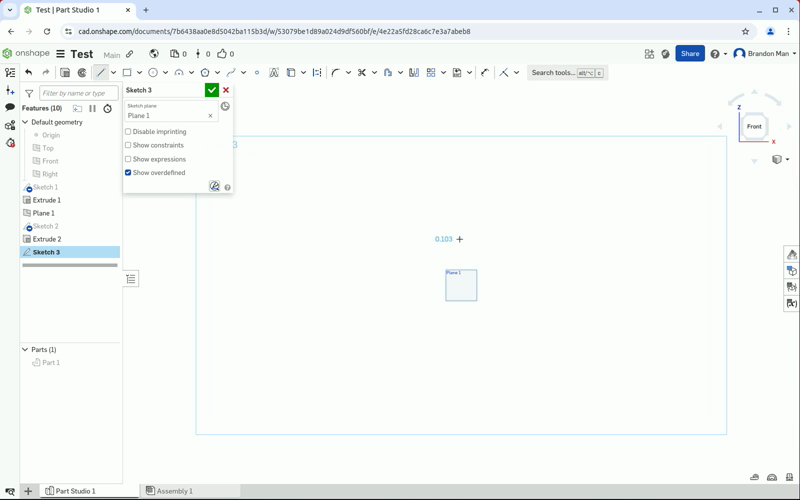
scroll(6)
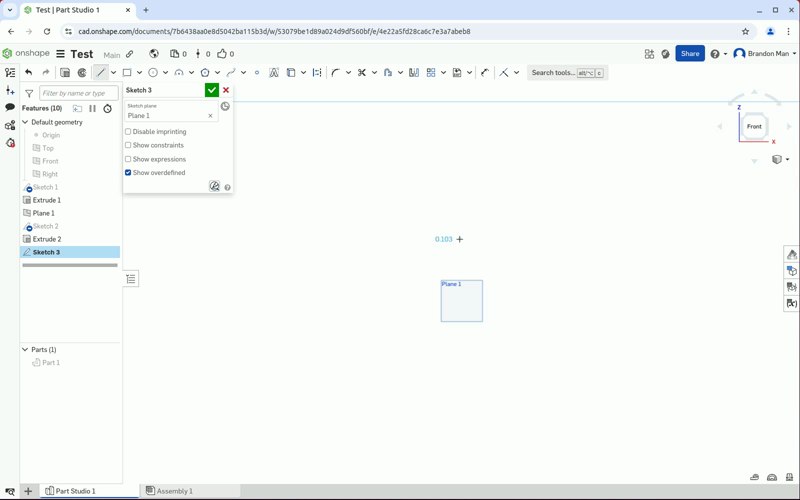
scroll(6)
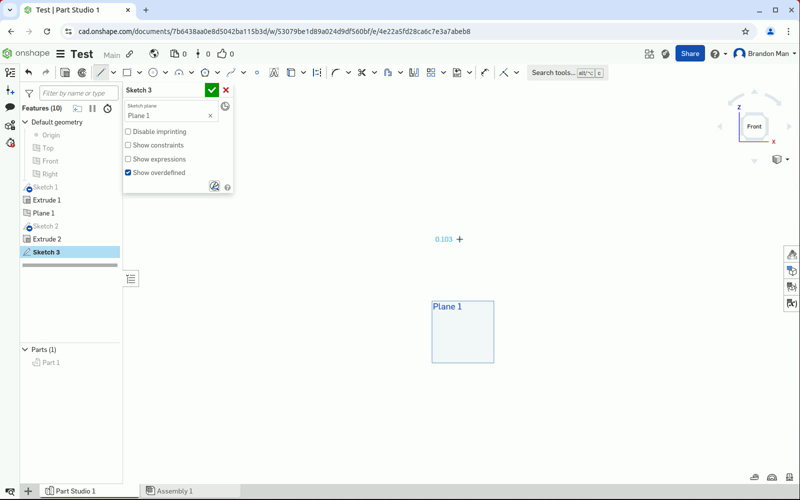
scroll(6)
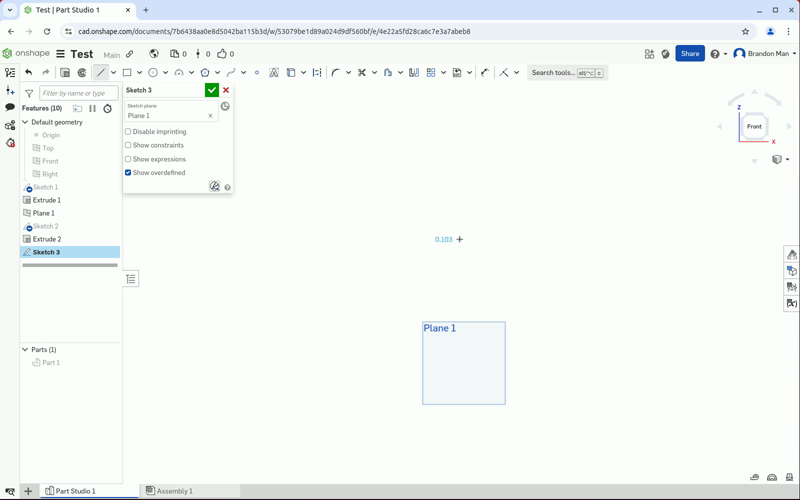
scroll(6)
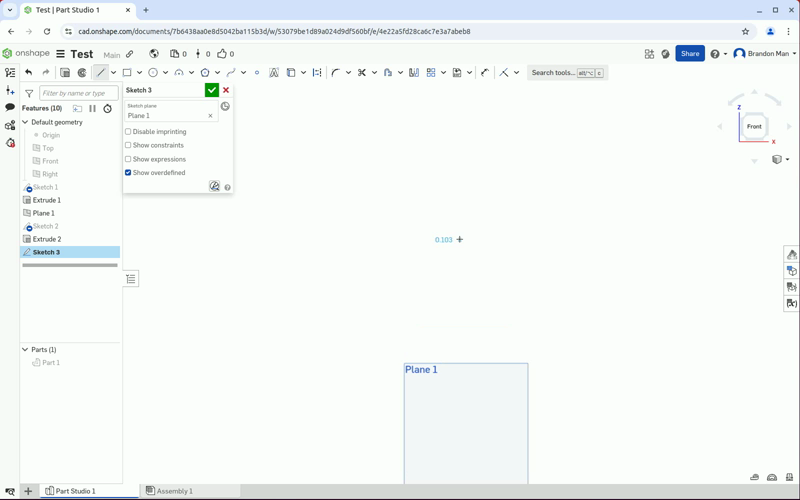
scroll(6)
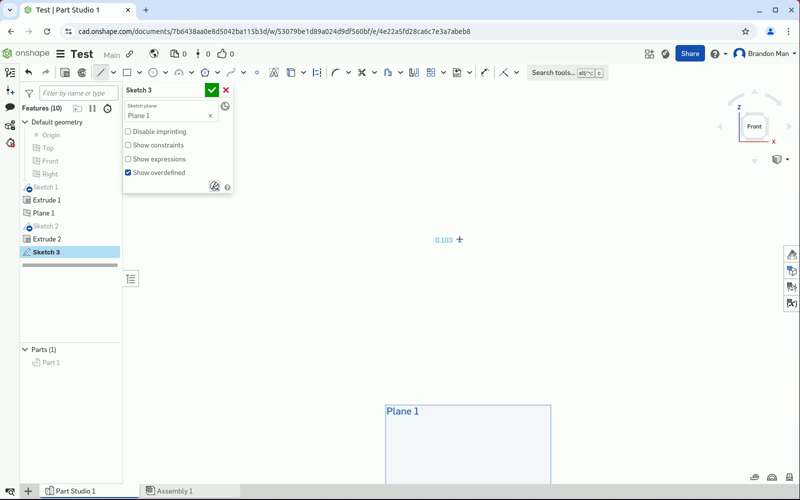
scroll(6)
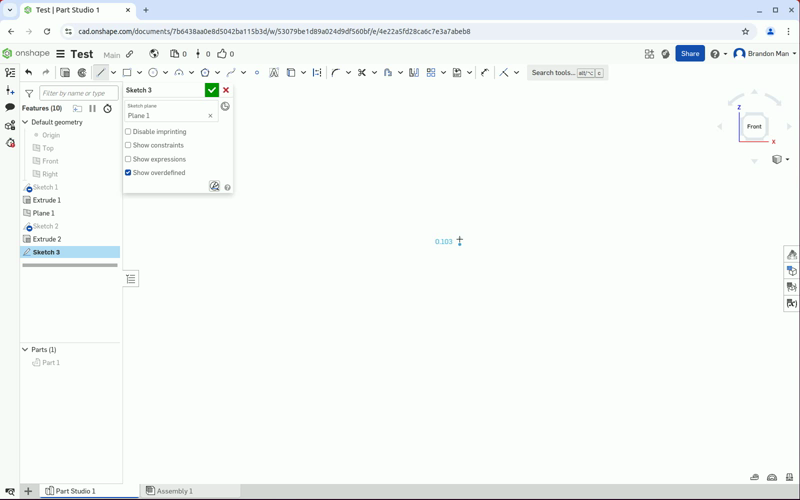
click(459, 238)
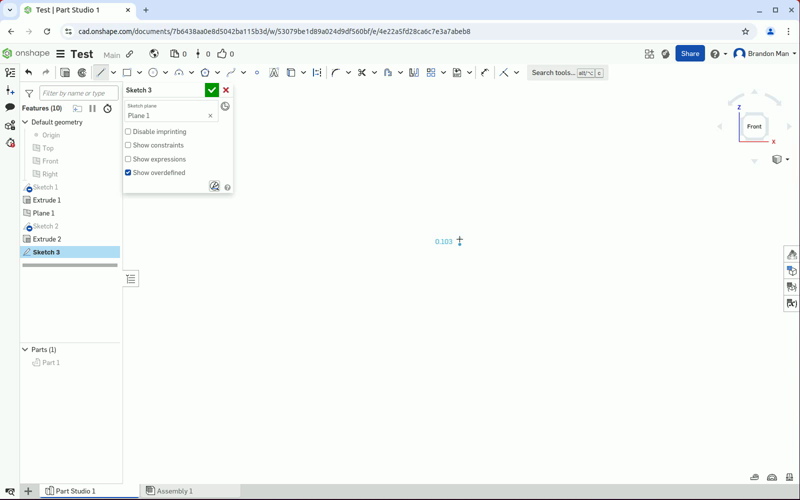
scroll(-6)
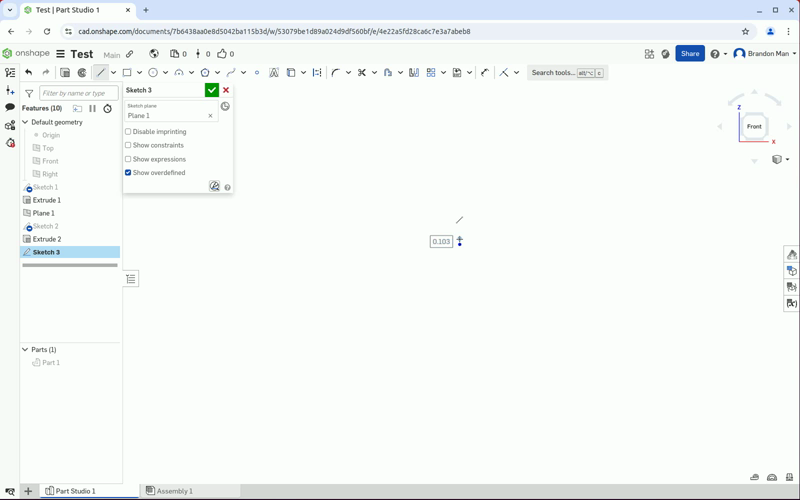
scroll(-6)
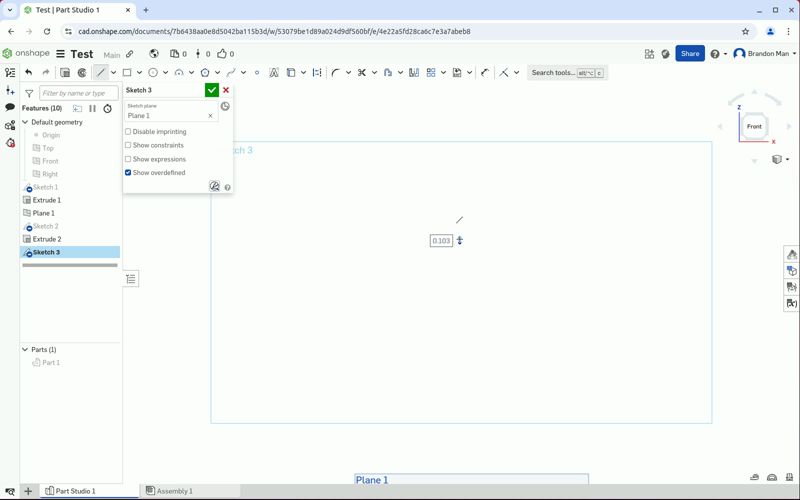
scroll(-6)
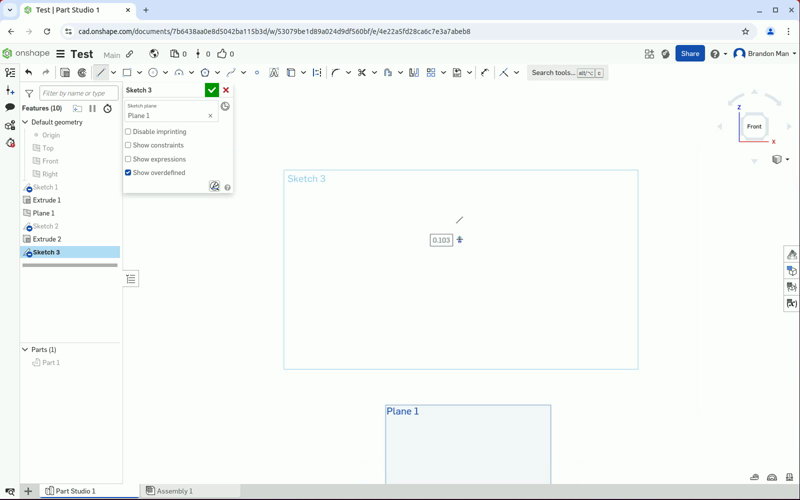
scroll(-6)
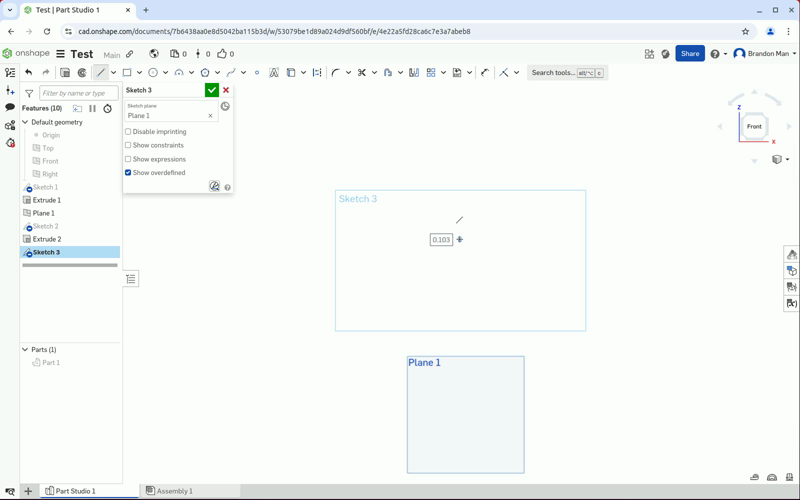
scroll(-6)
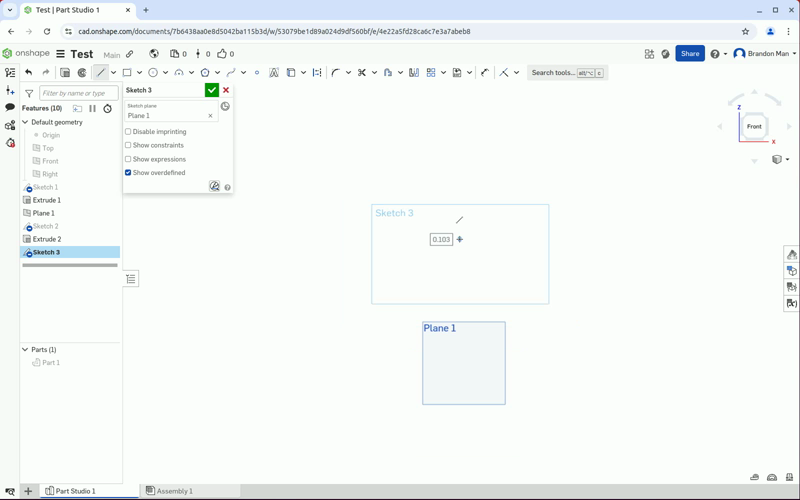
scroll(-6)
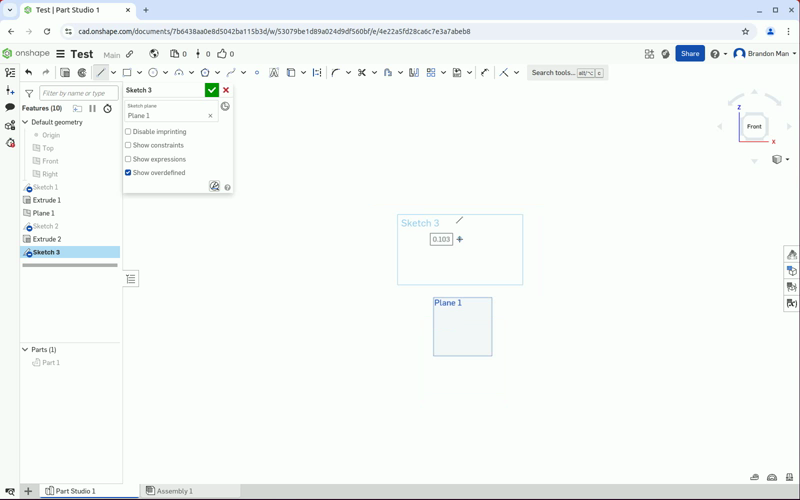
scroll(-6)
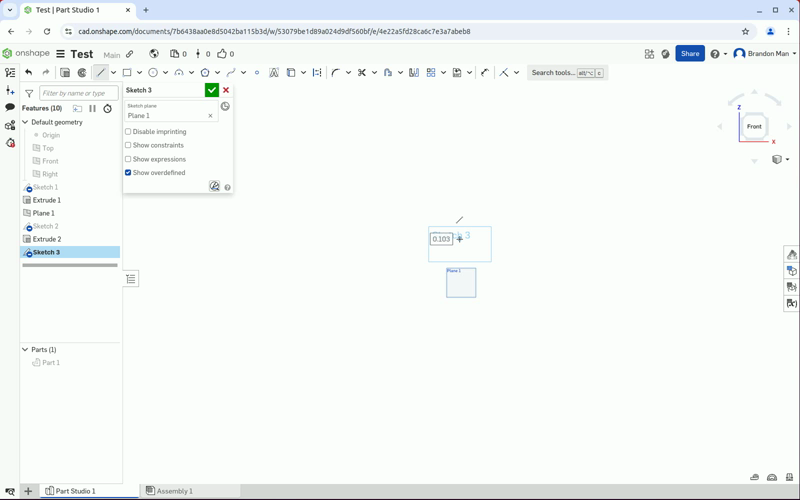
key_up(shift)
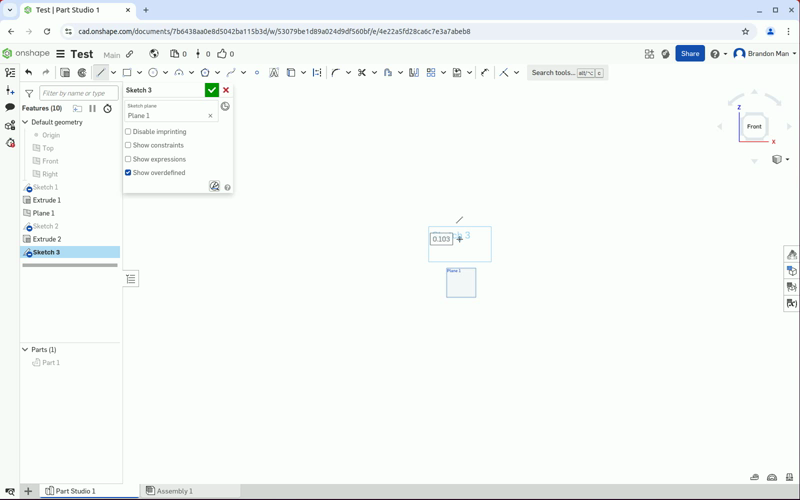
key_down(shift)
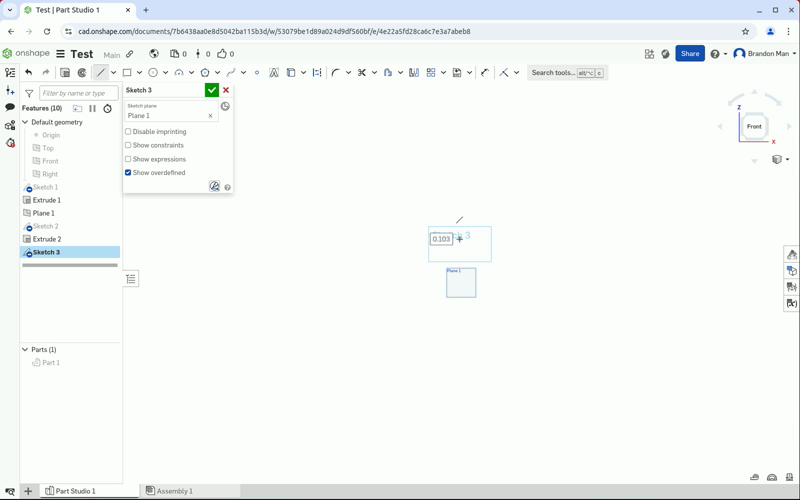
mouse_move(489, 238)
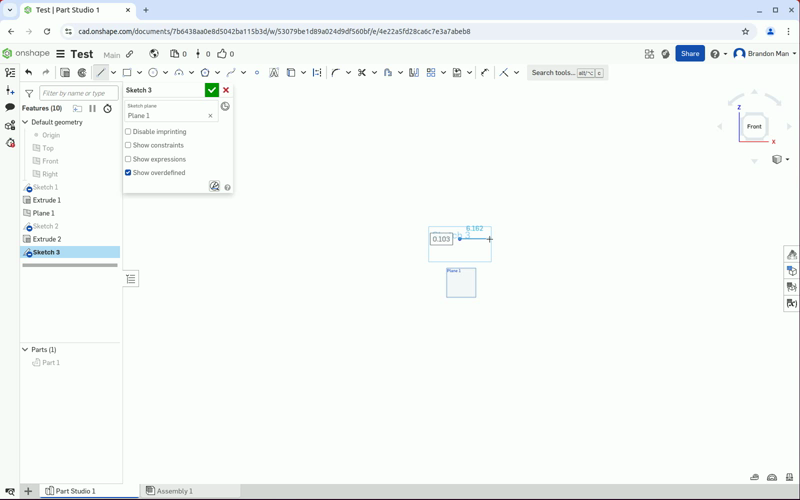
mouse_move(459, 237)
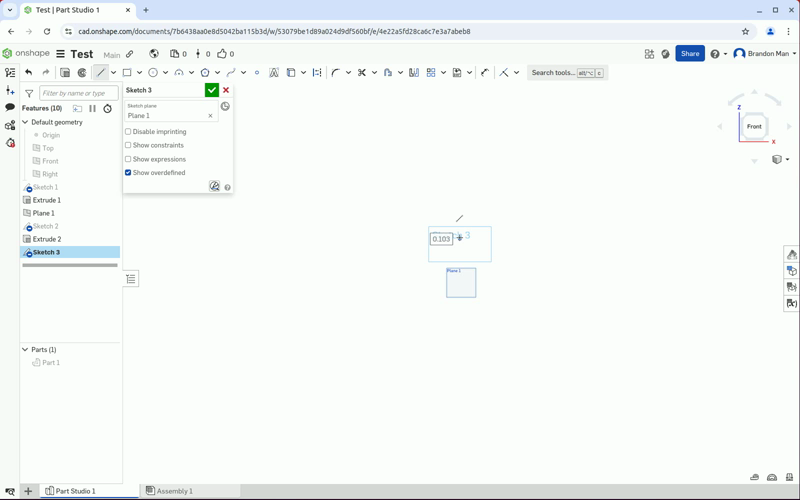
scroll(6)
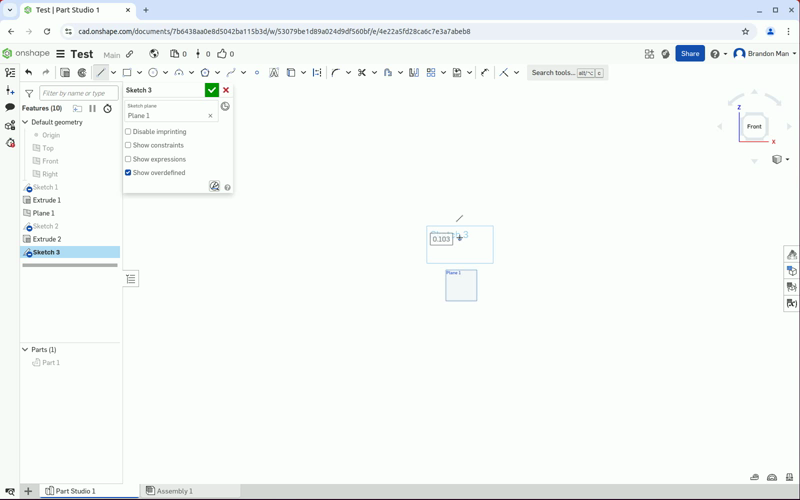
scroll(6)
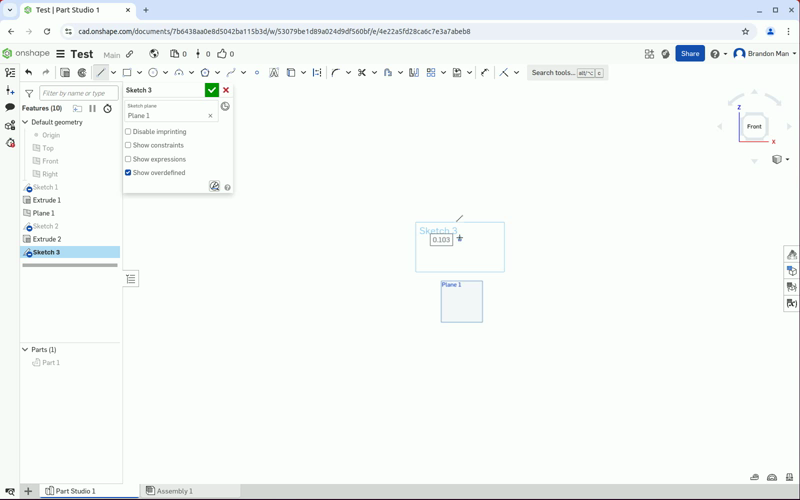
scroll(6)
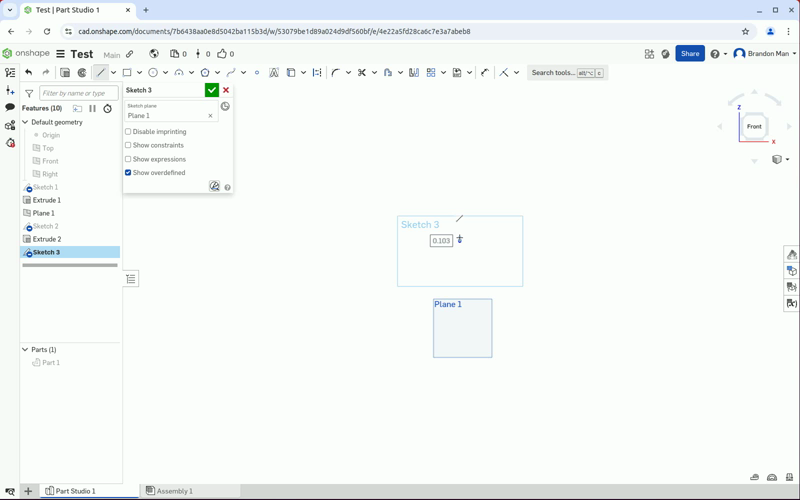
scroll(6)
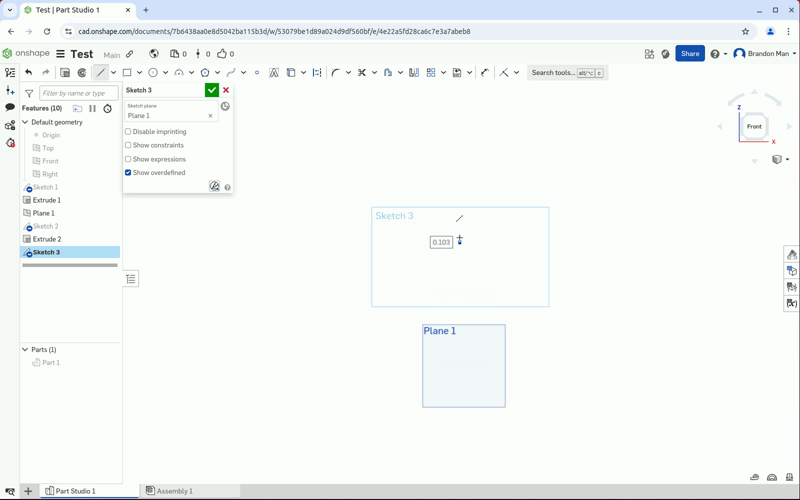
scroll(6)
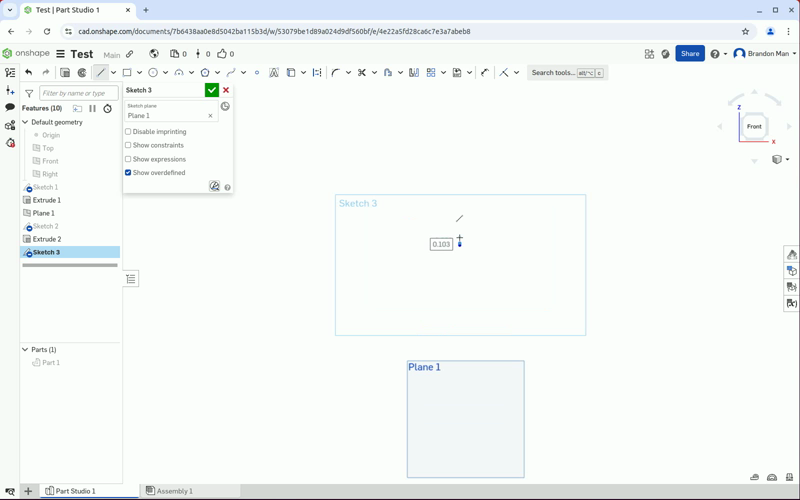
scroll(6)
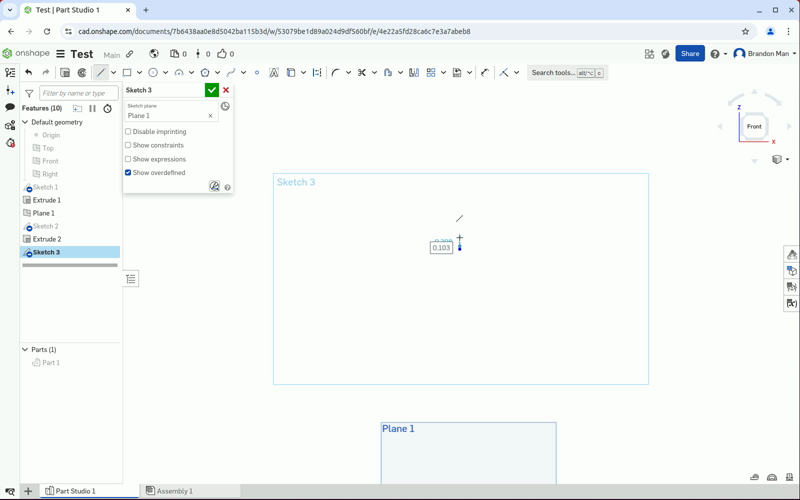
scroll(6)
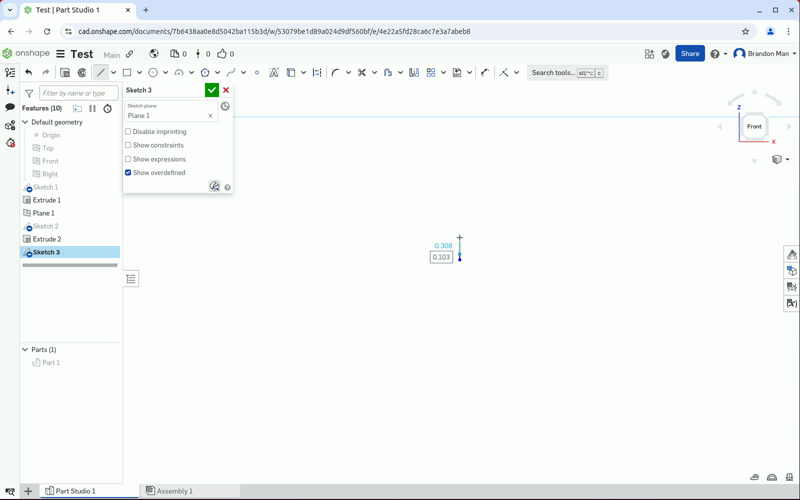
click(459, 237)
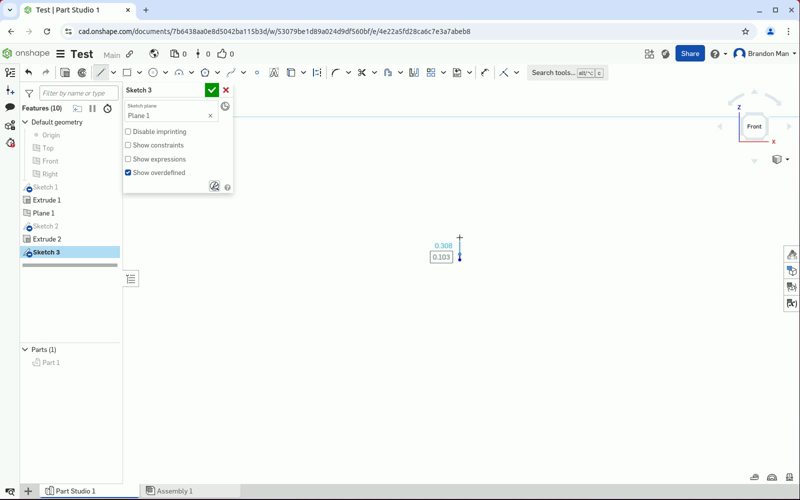
scroll(-6)
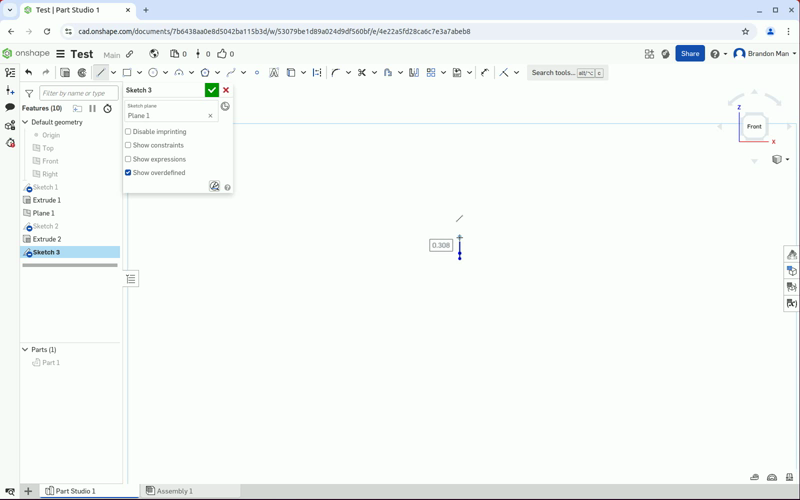
scroll(-6)
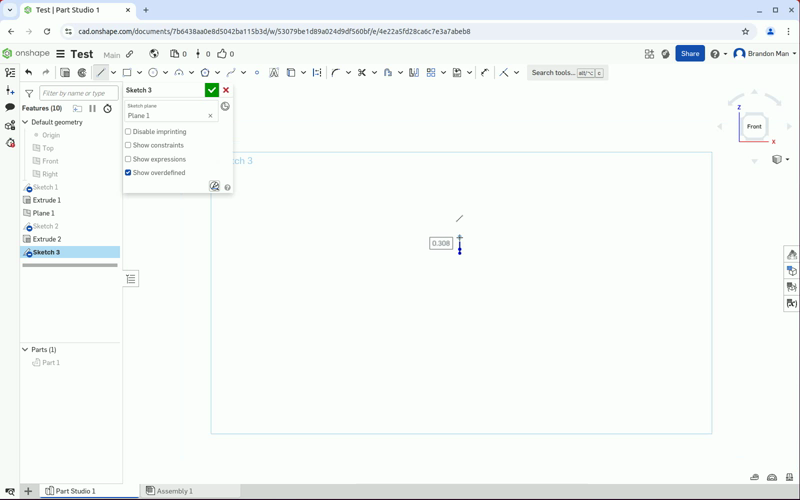
scroll(-6)
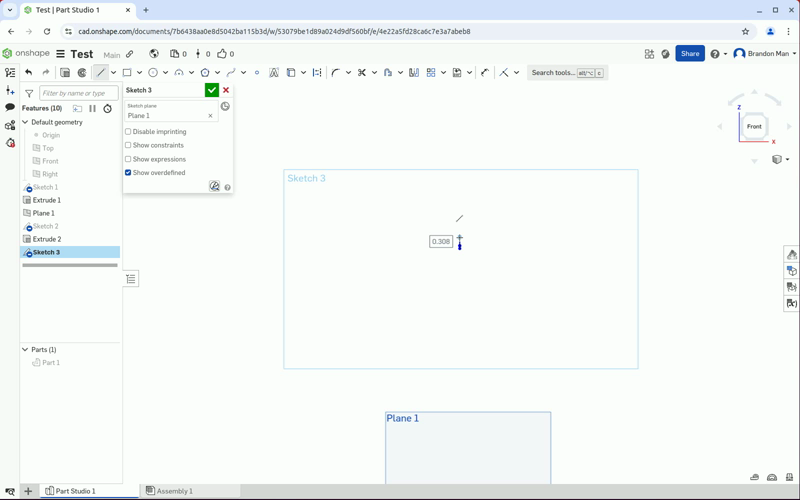
scroll(-6)
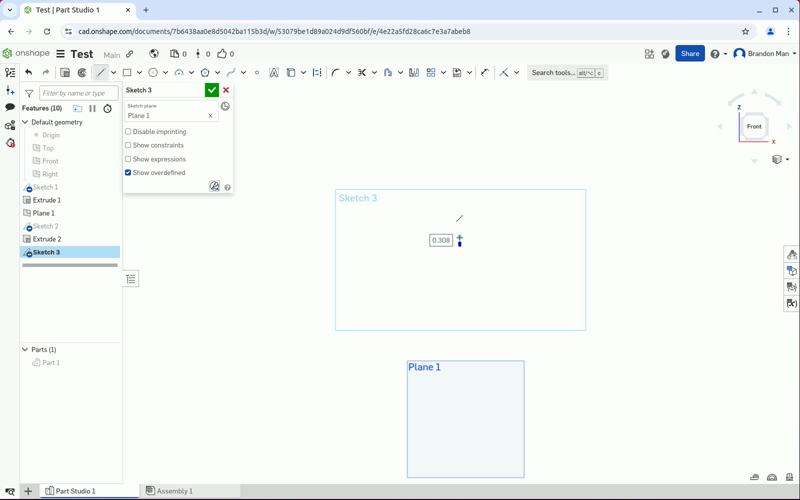
scroll(-6)
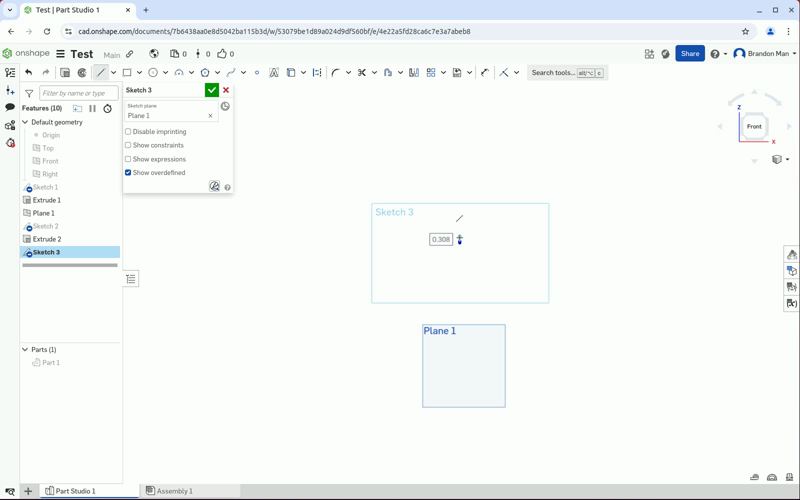
scroll(-6)
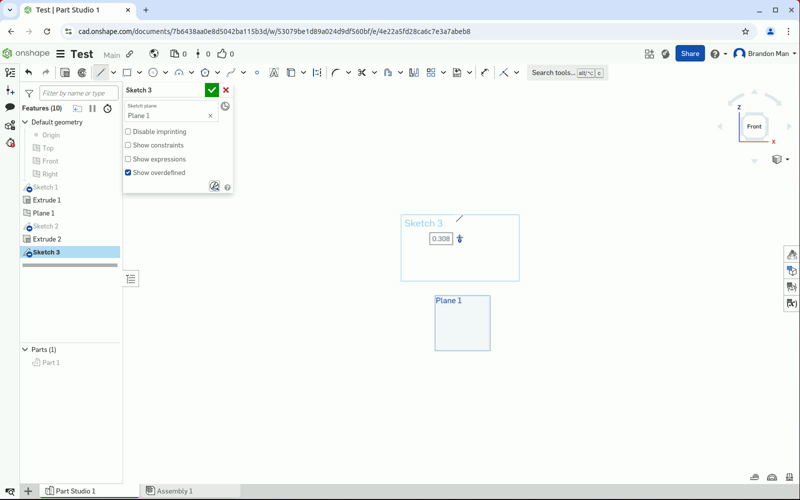
scroll(-6)
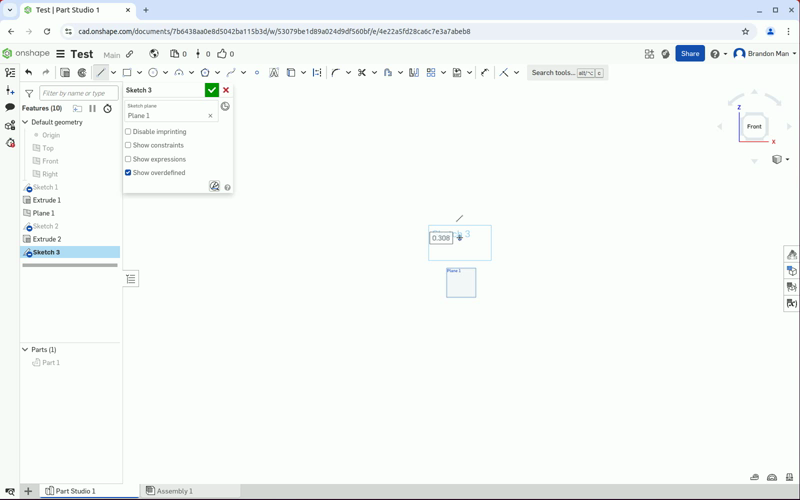
key_up(shift)
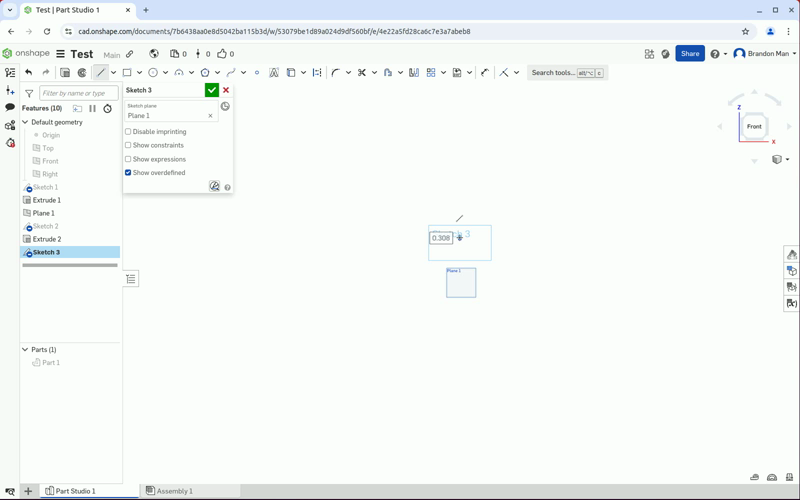
key(esc)
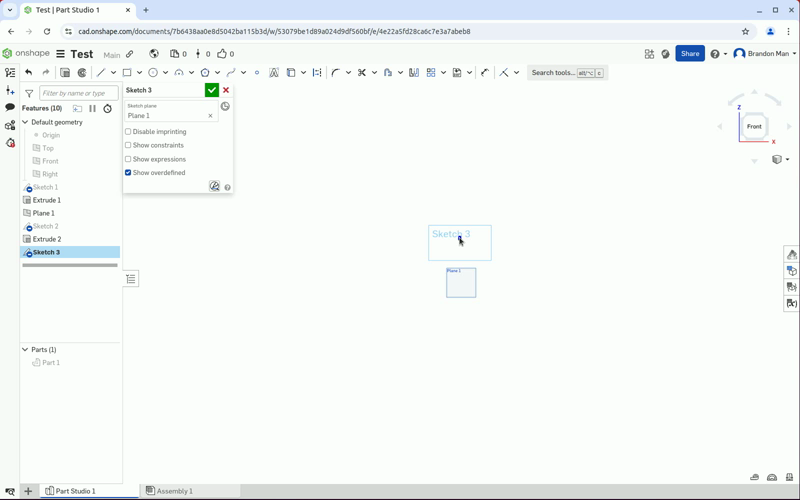
key(a)
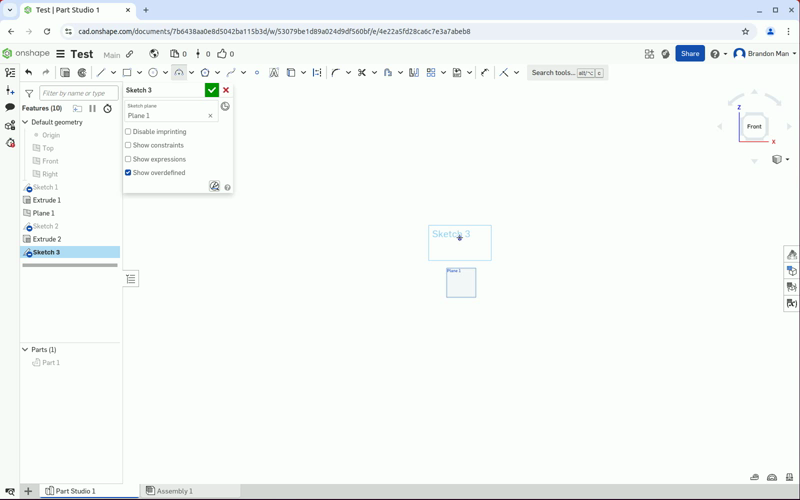
mouse_move(459, 237)
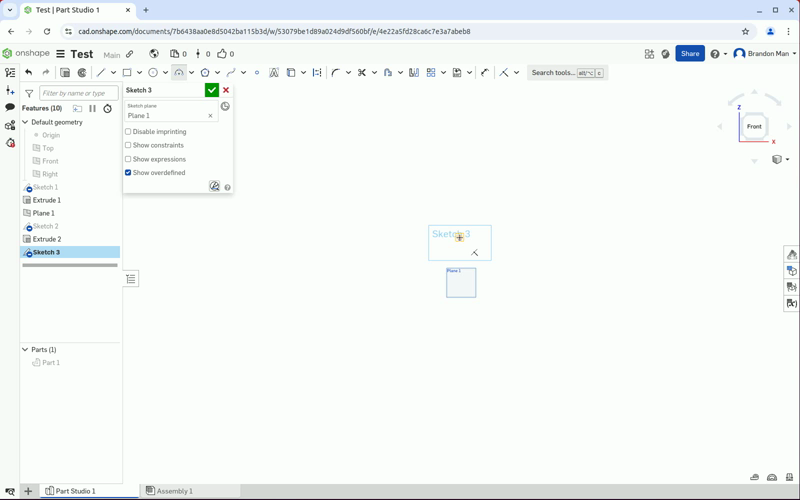
scroll(6)
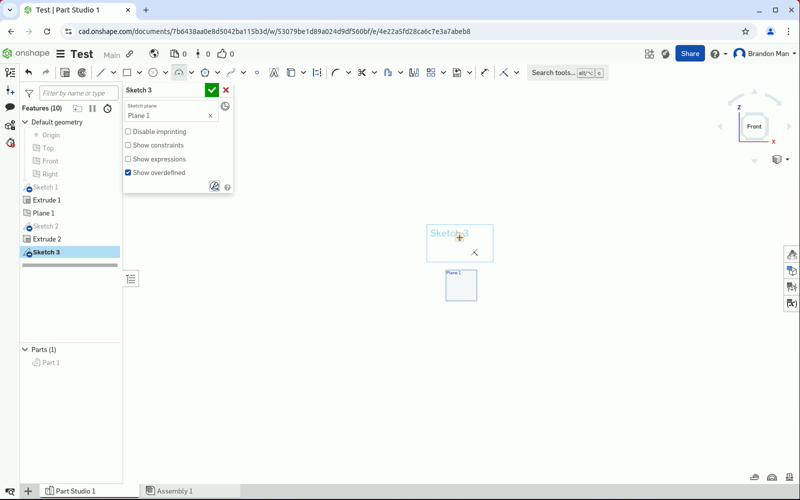
scroll(6)
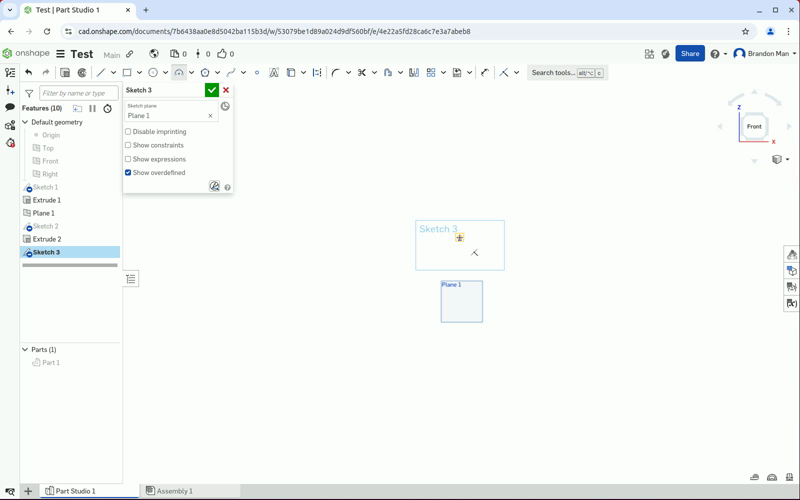
scroll(6)
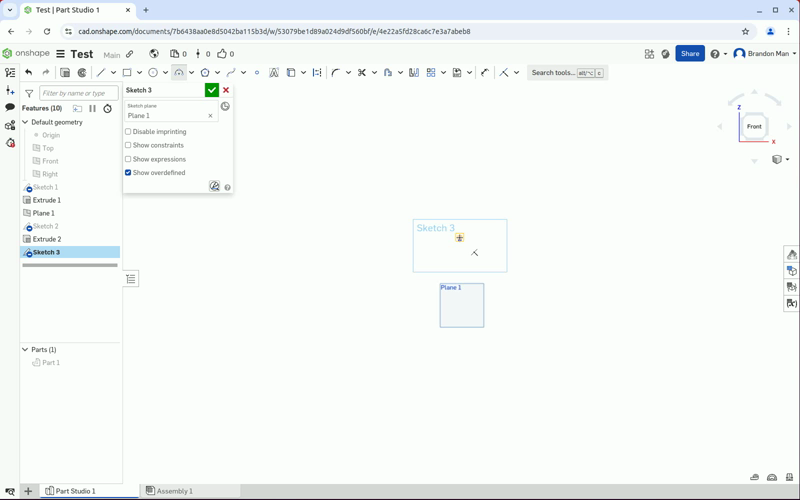
scroll(6)
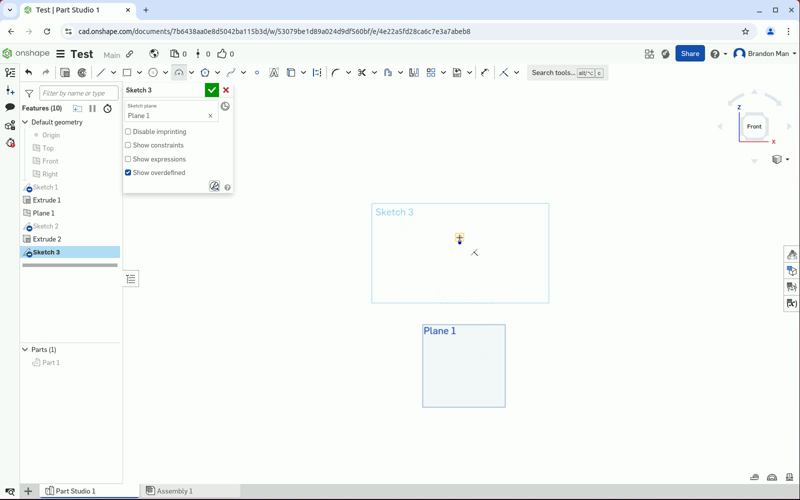
scroll(6)
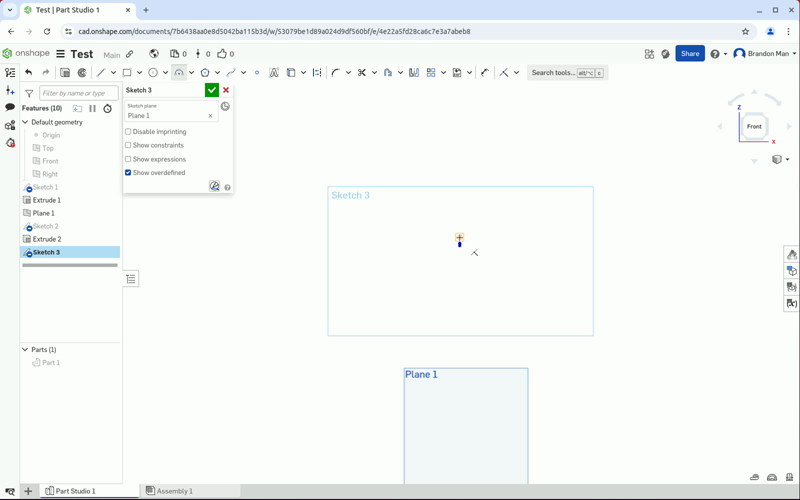
scroll(6)
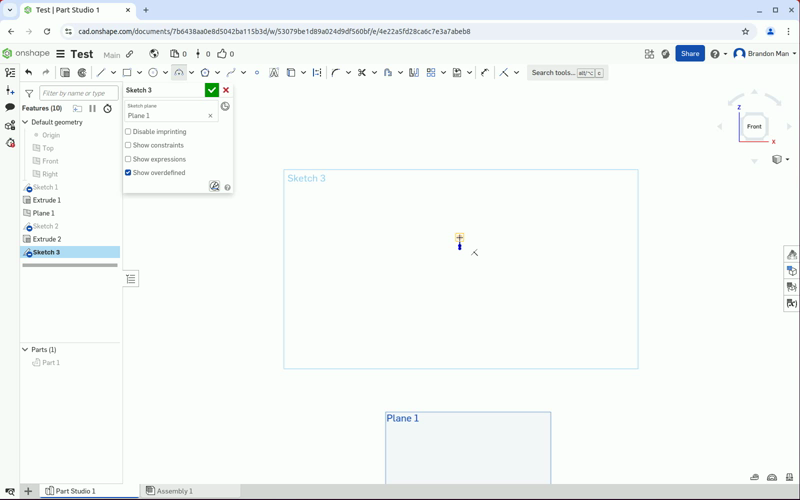
scroll(6)
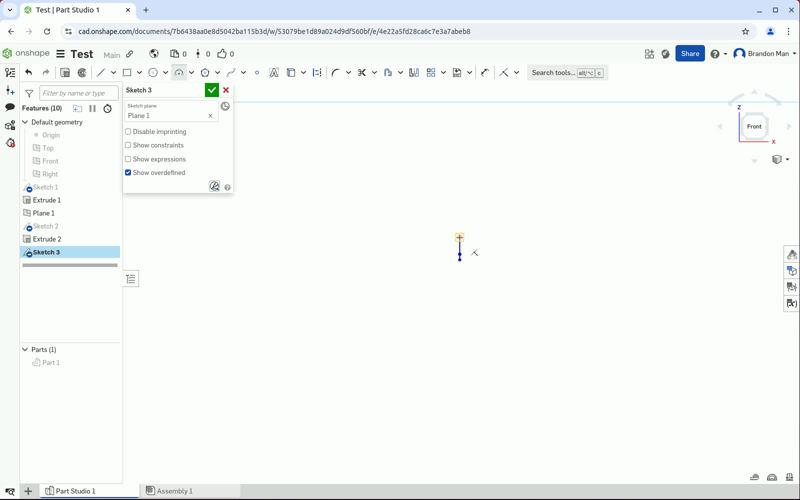
click(459, 237)
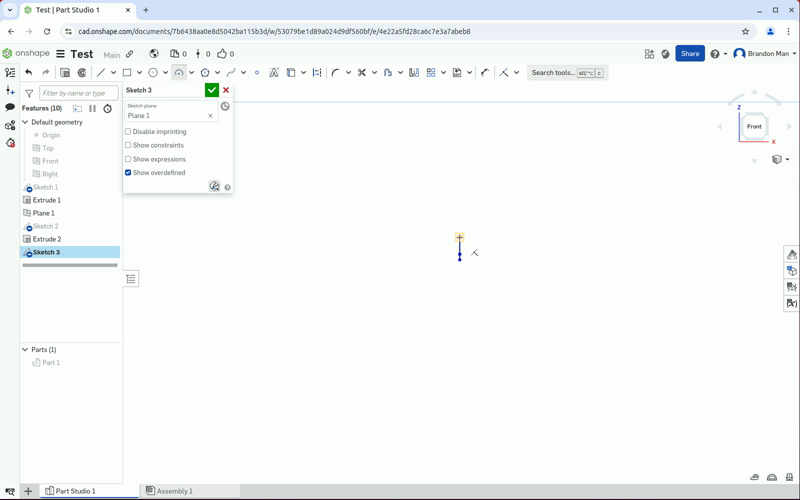
scroll(-6)
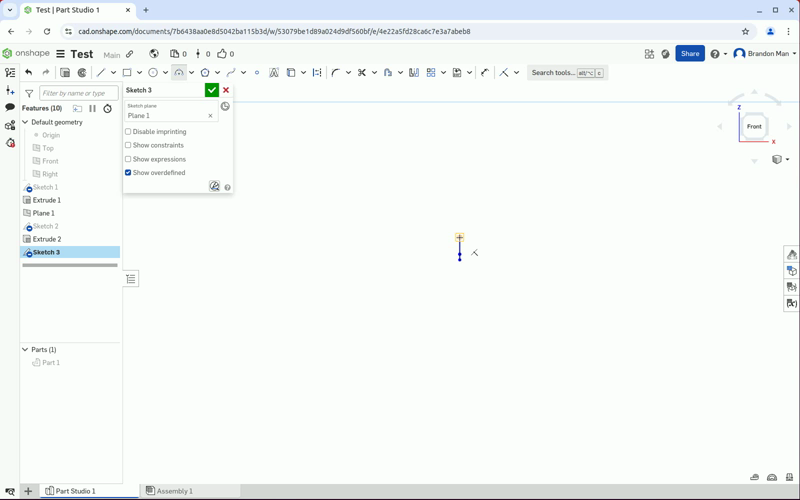
scroll(-6)
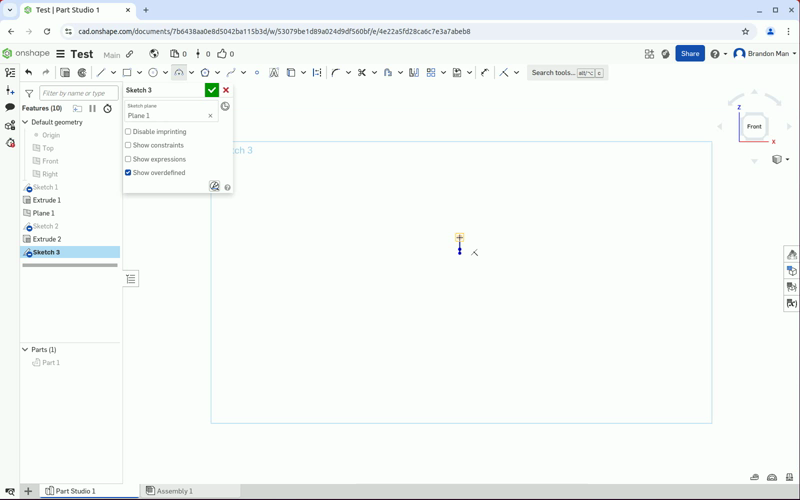
scroll(-6)
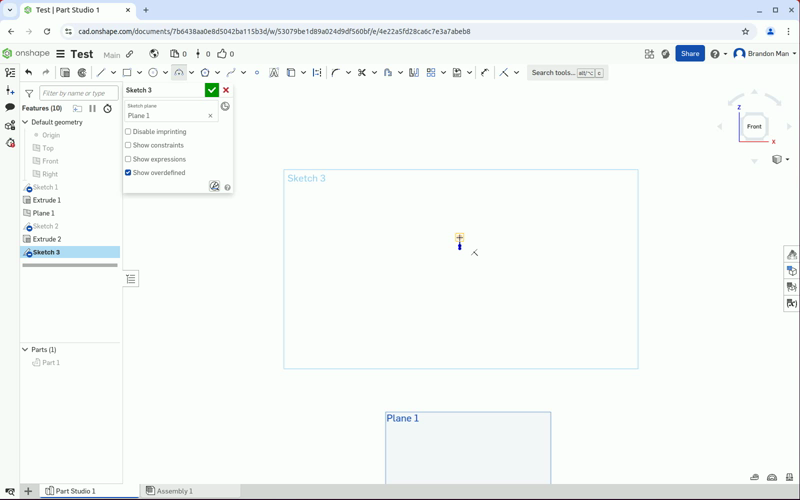
scroll(-6)
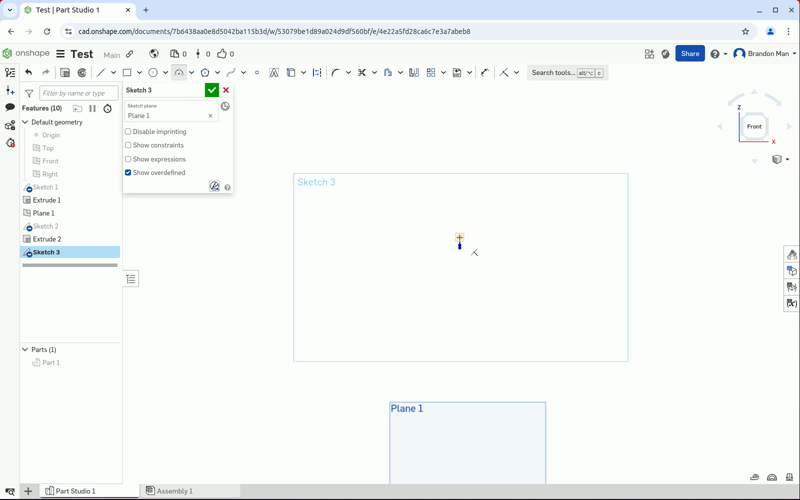
scroll(-6)
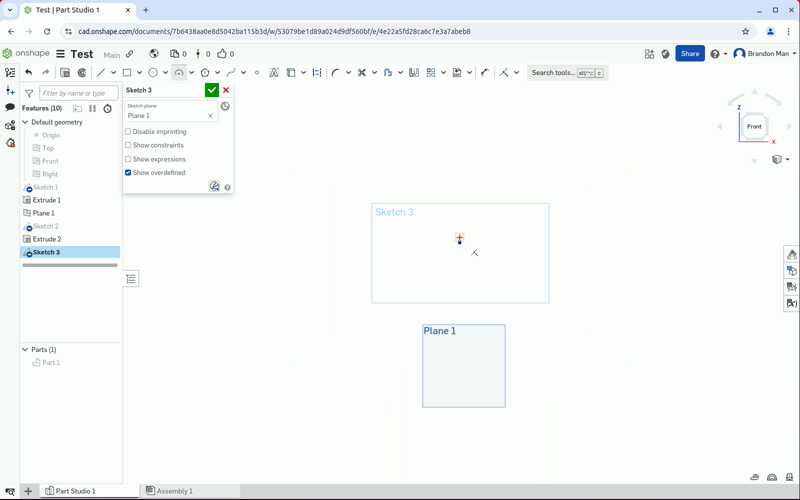
scroll(-6)
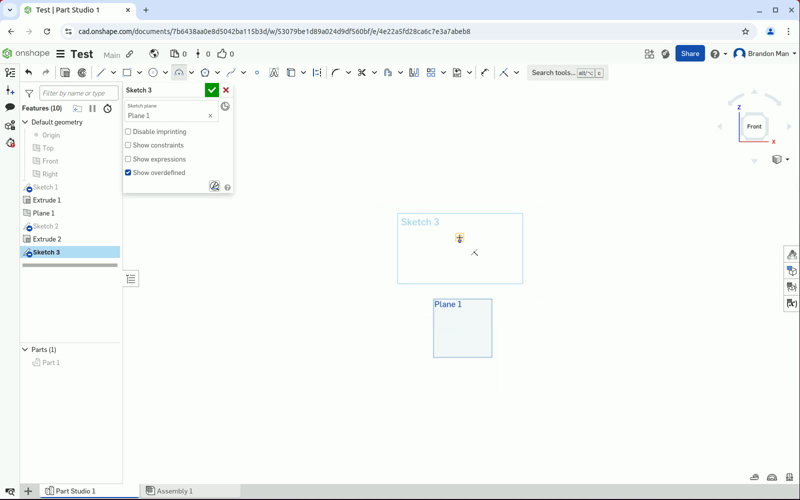
scroll(-6)
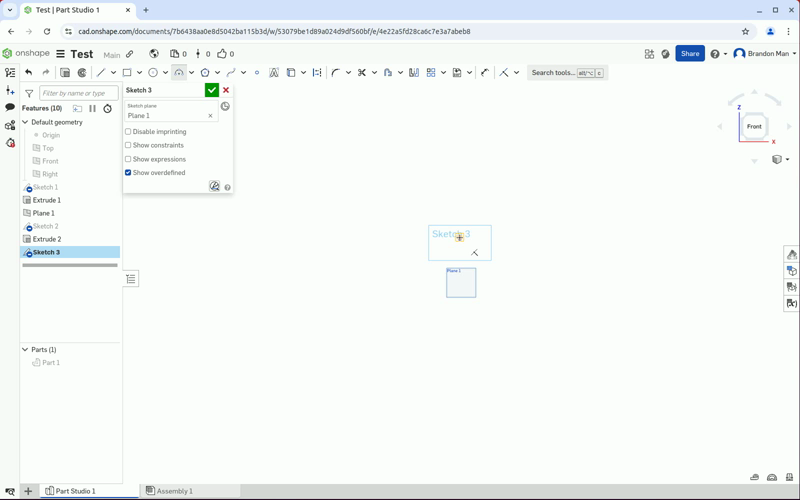
mouse_move(459, 239)
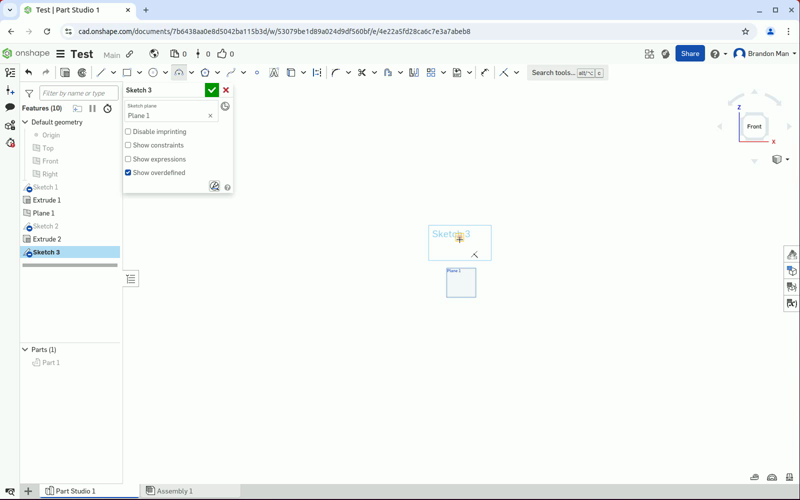
scroll(6)
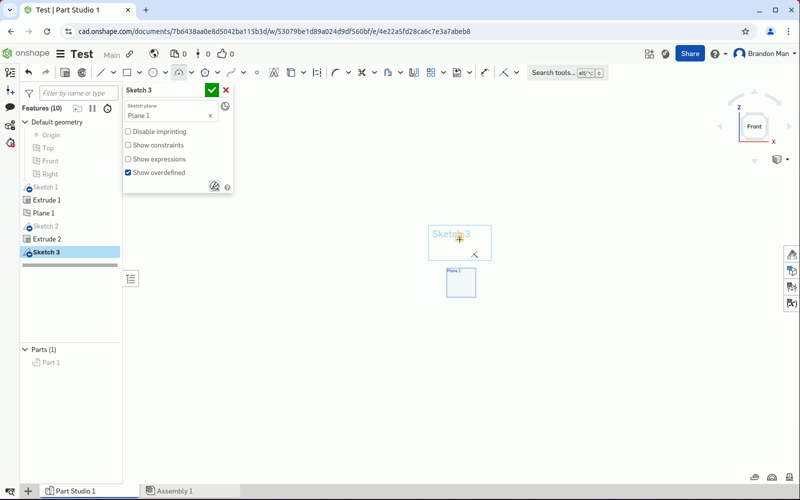
scroll(6)
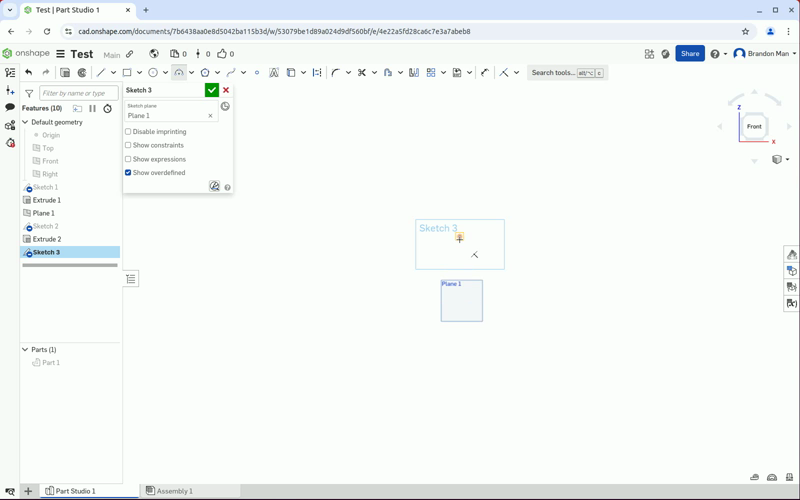
scroll(6)
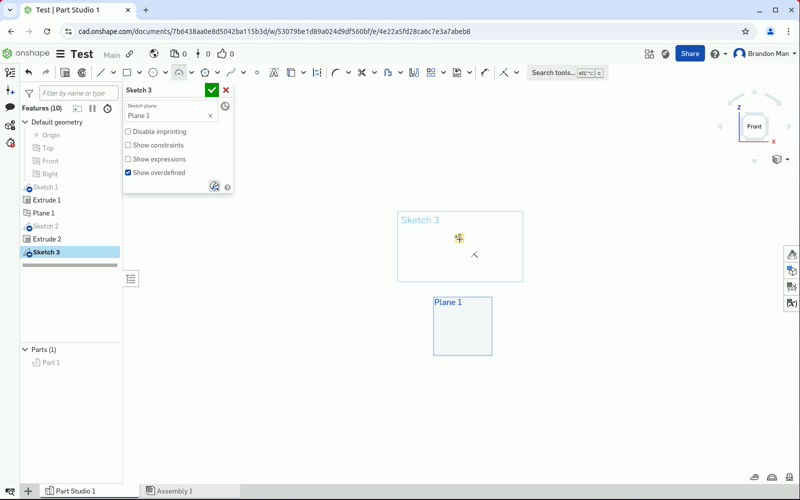
scroll(6)
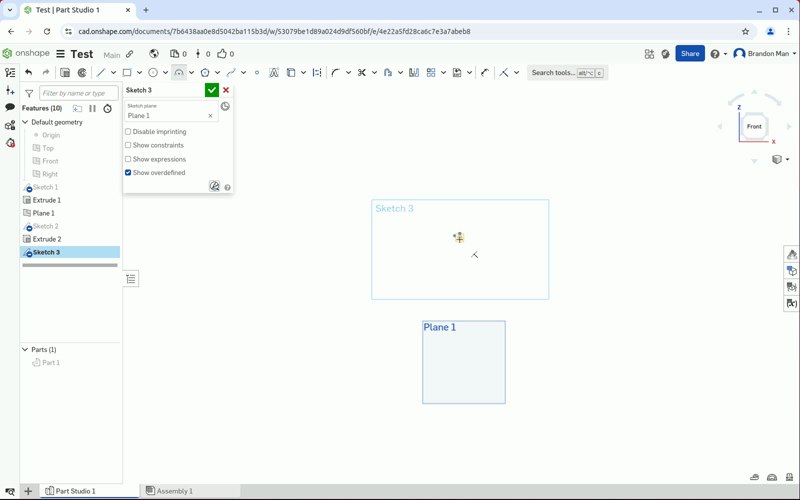
scroll(6)
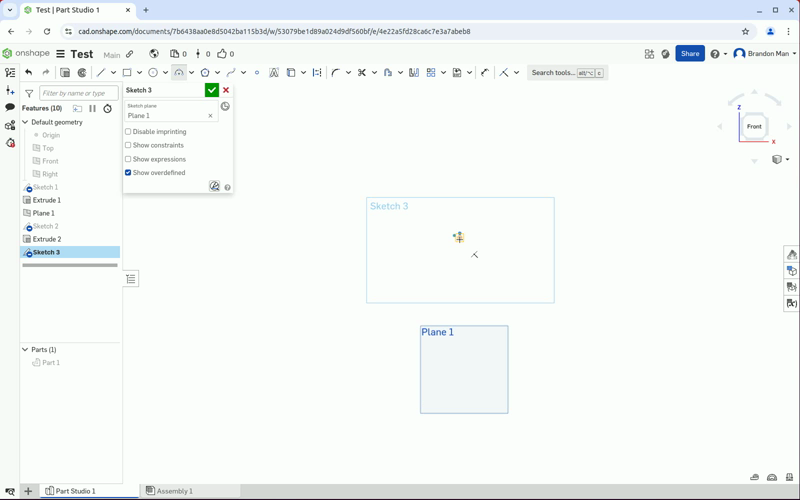
scroll(6)
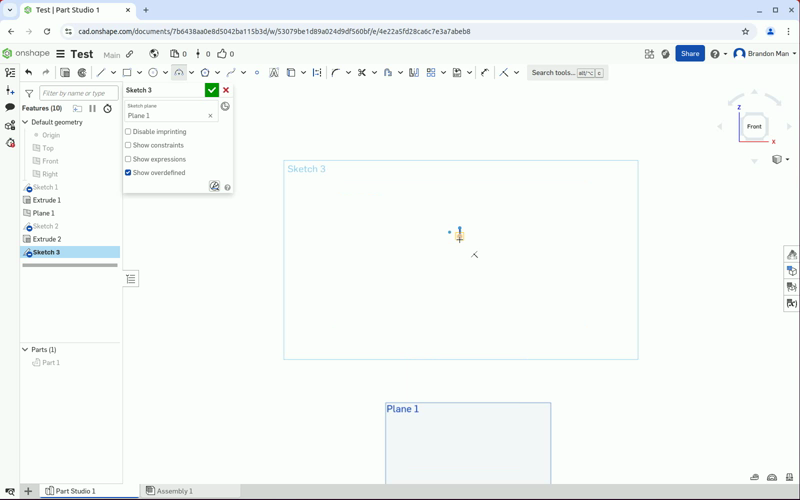
scroll(6)
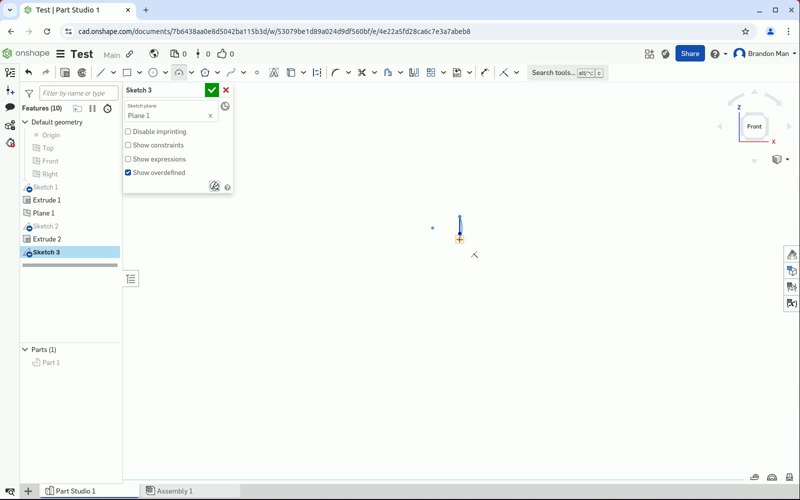
click(459, 239)
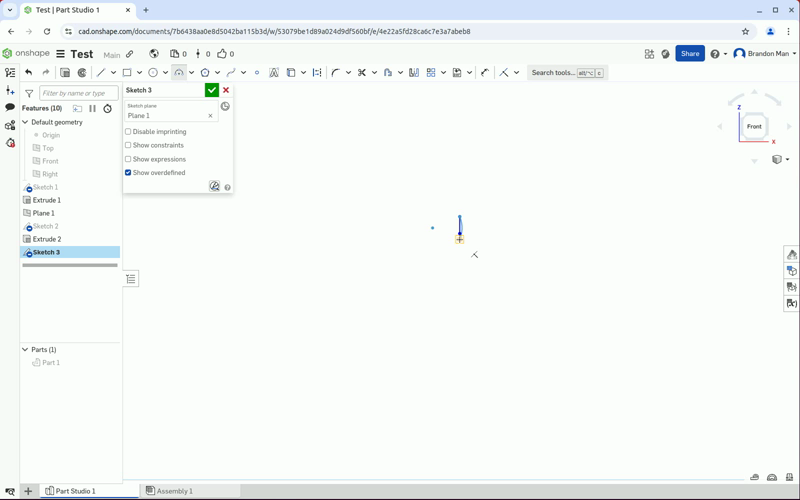
scroll(-6)
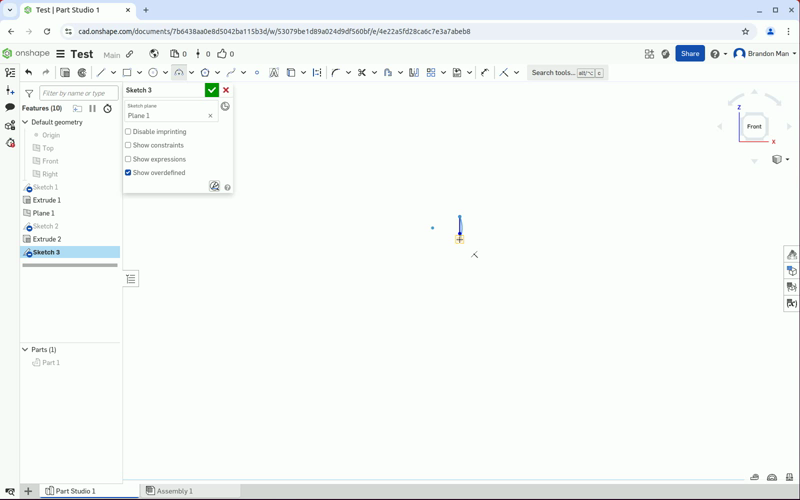
scroll(-6)
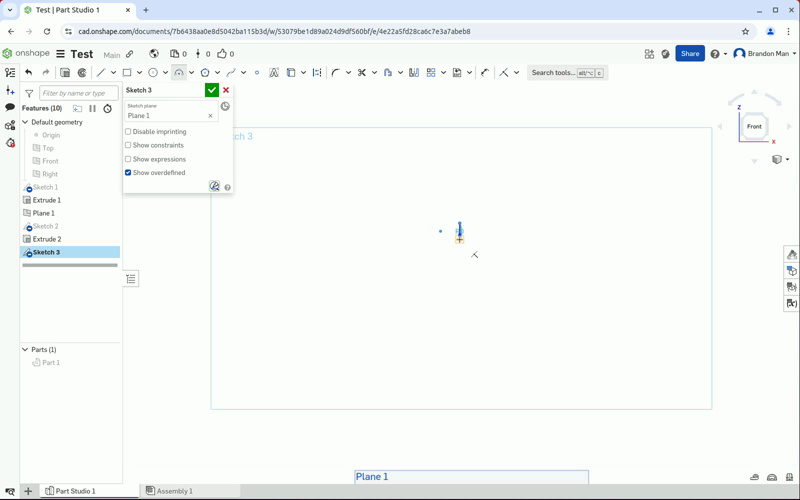
scroll(-6)
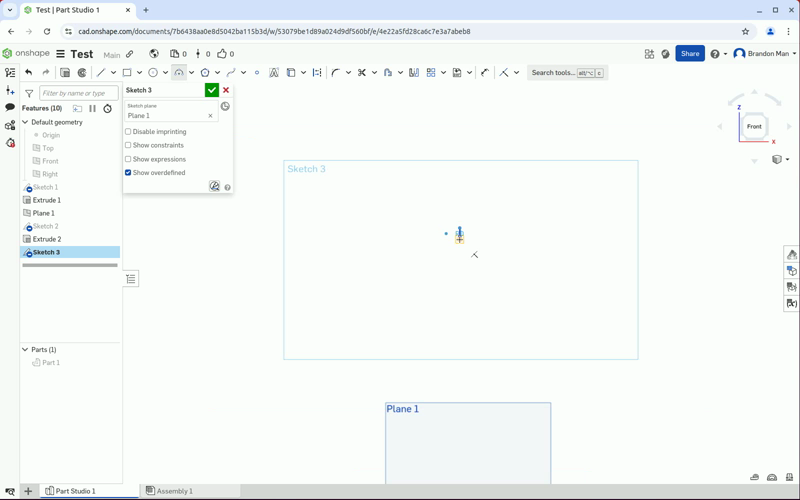
scroll(-6)
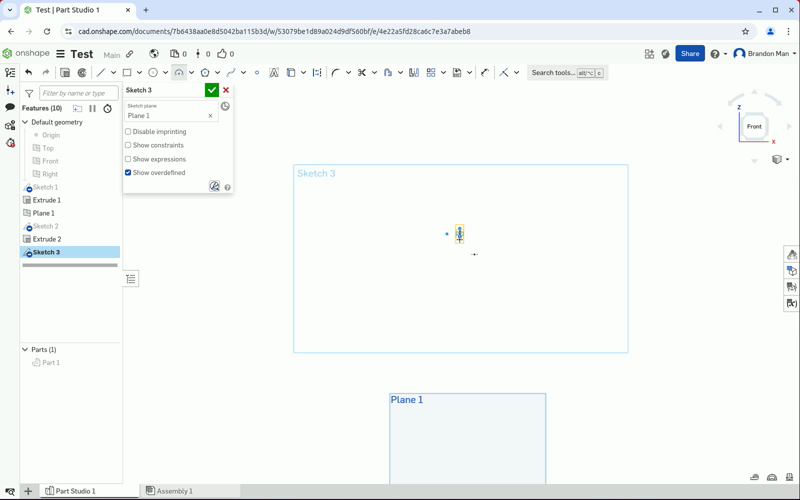
scroll(-6)
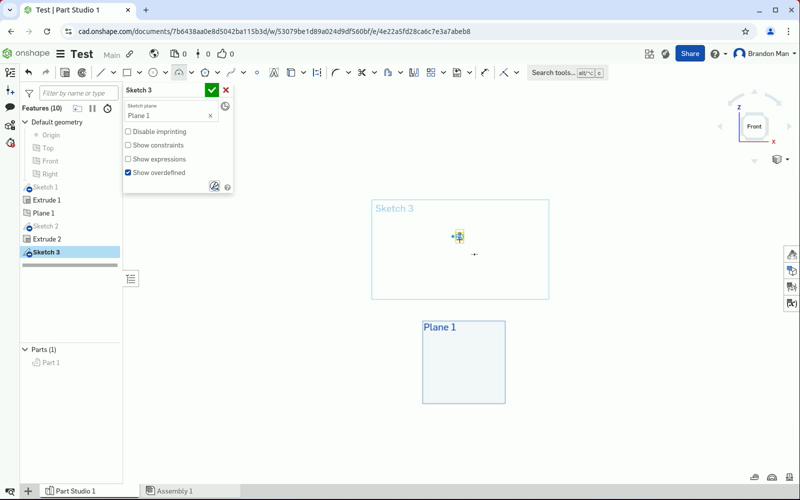
scroll(-6)
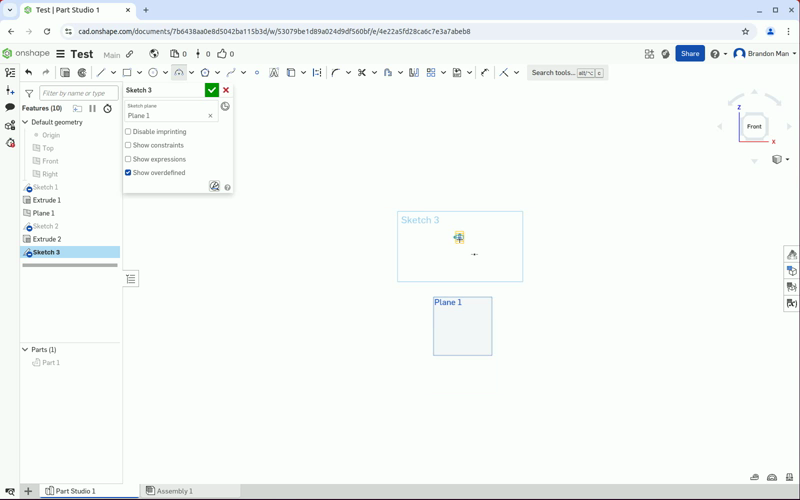
scroll(-6)
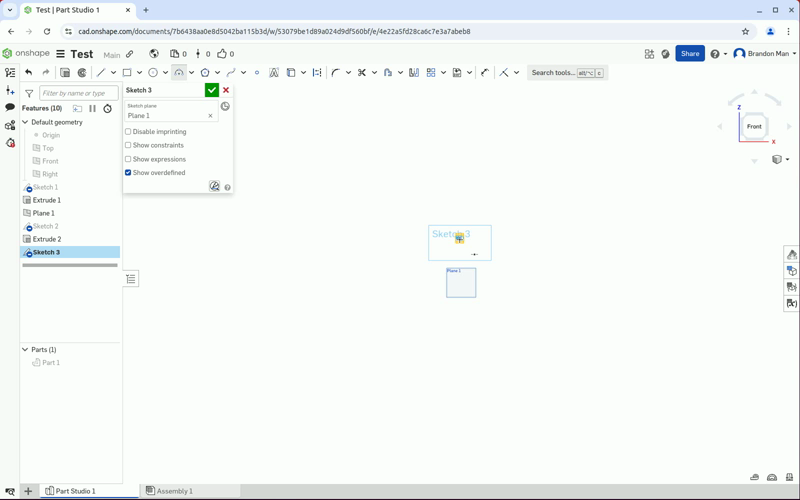
key_down(shift)
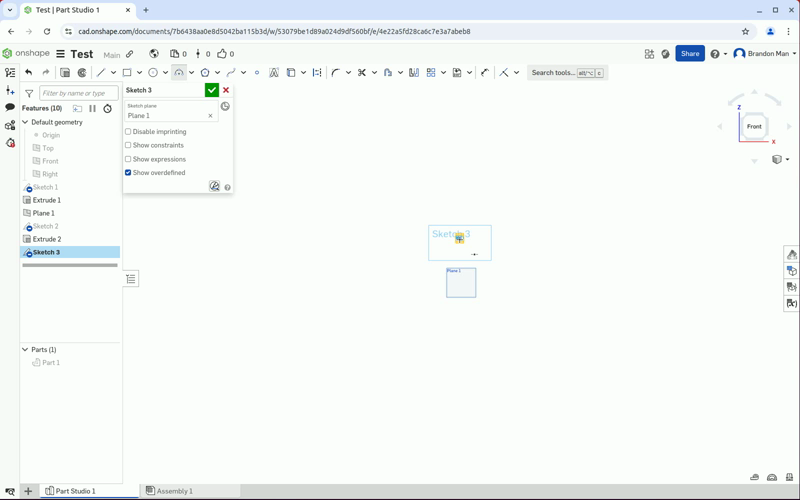
mouse_move(458, 238)
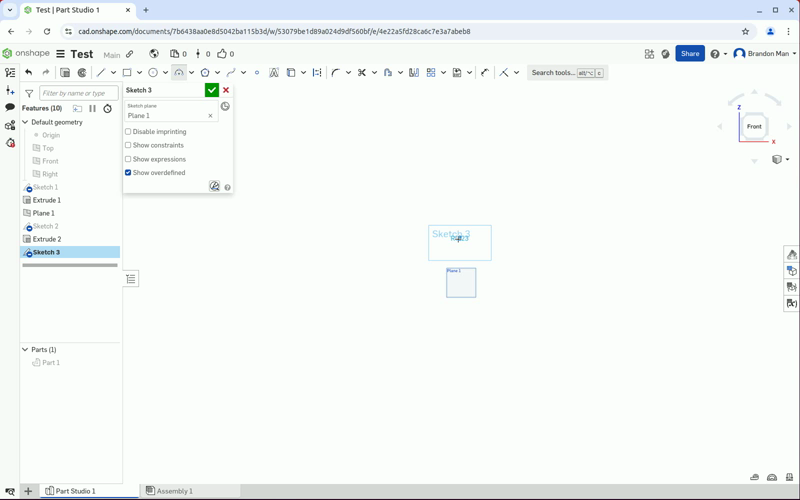
scroll(6)
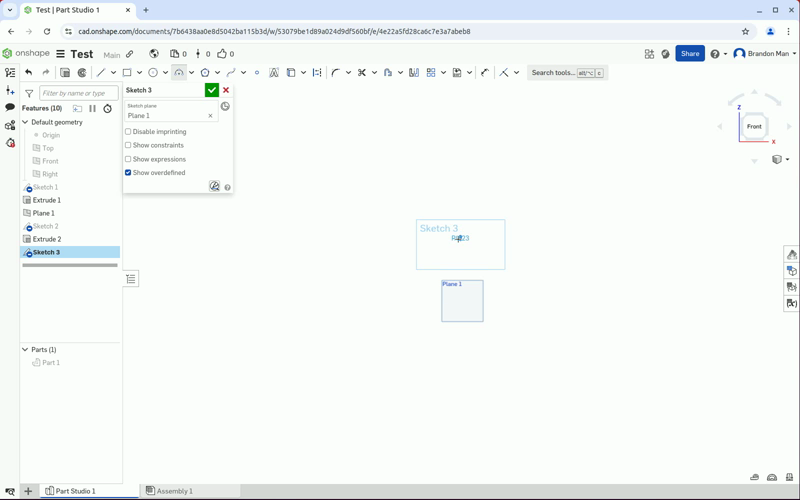
scroll(6)
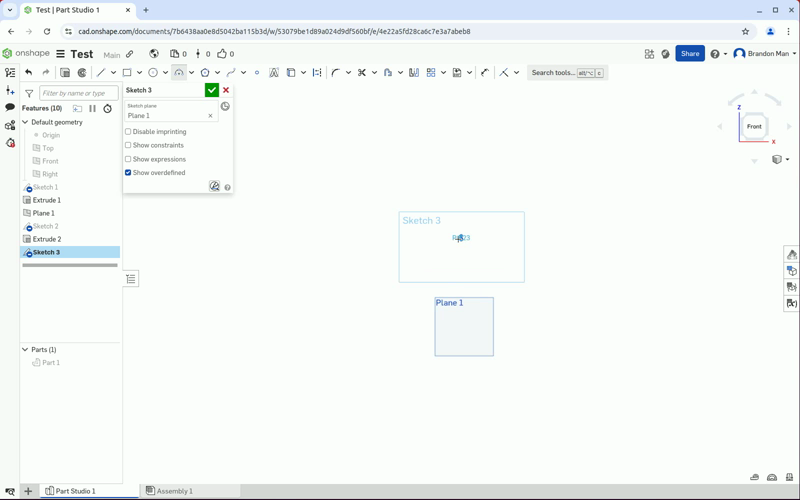
scroll(6)
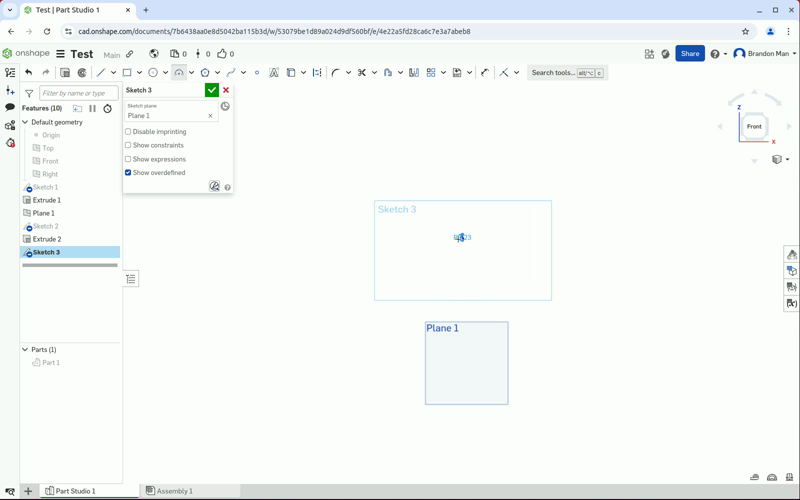
scroll(6)
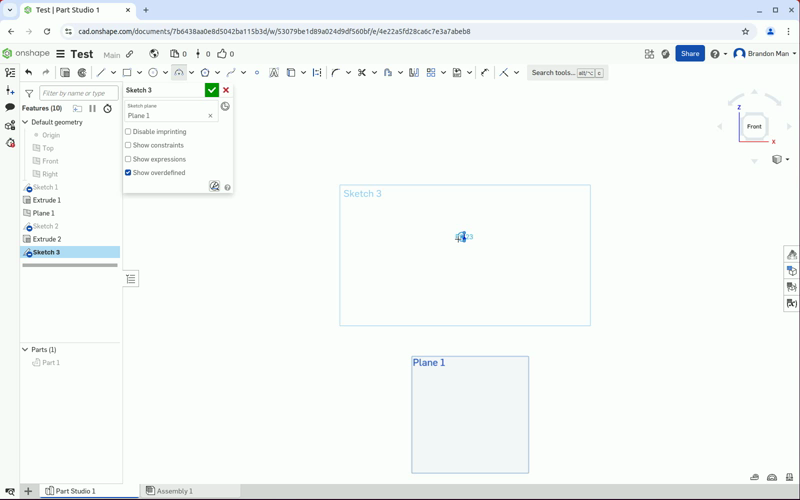
scroll(6)
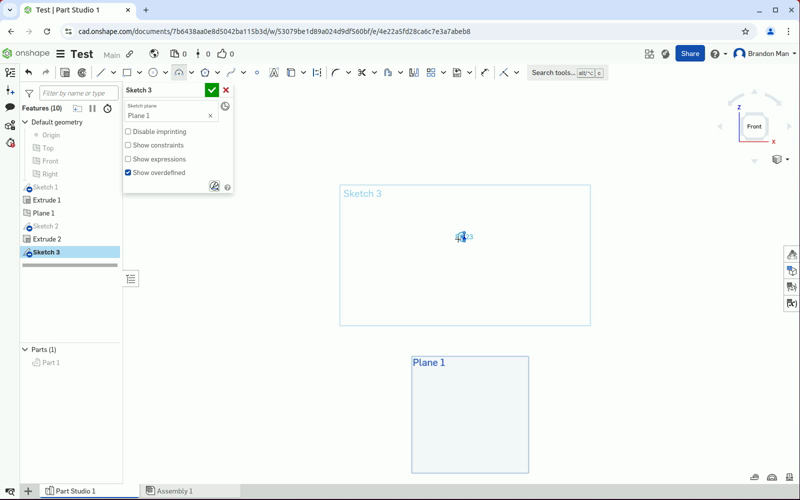
scroll(6)
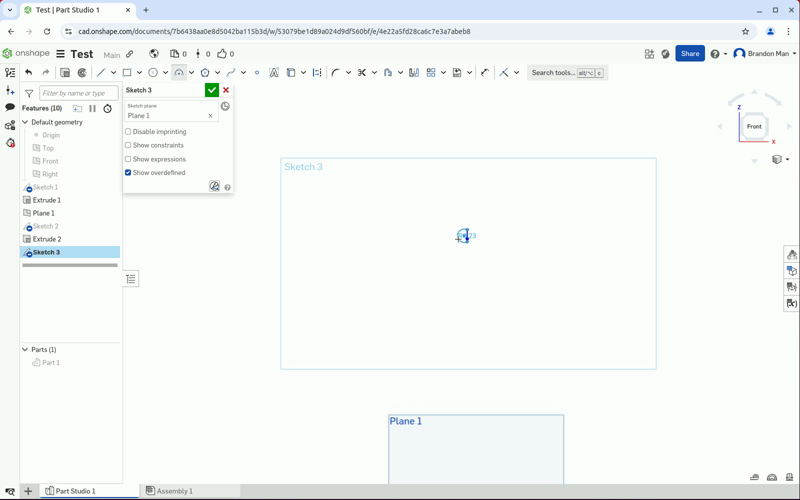
scroll(6)
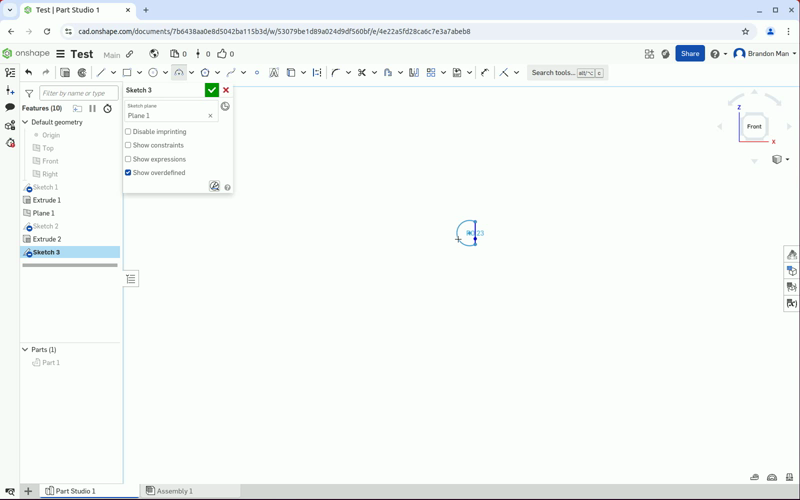
click(458, 238)
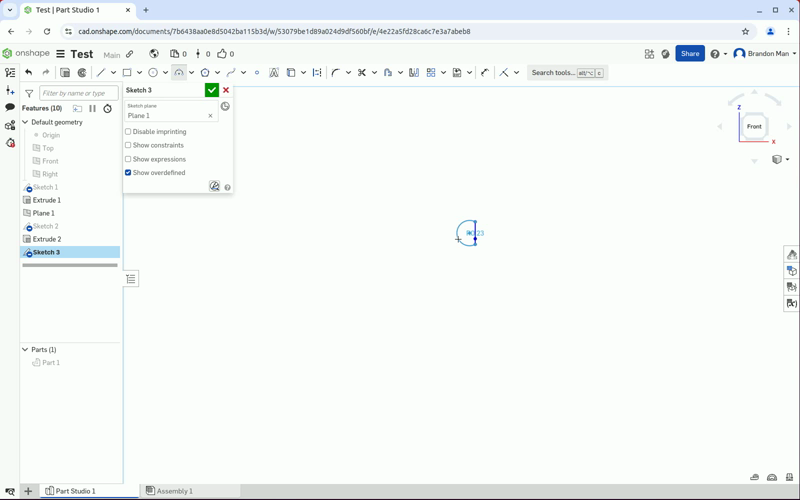
scroll(-6)
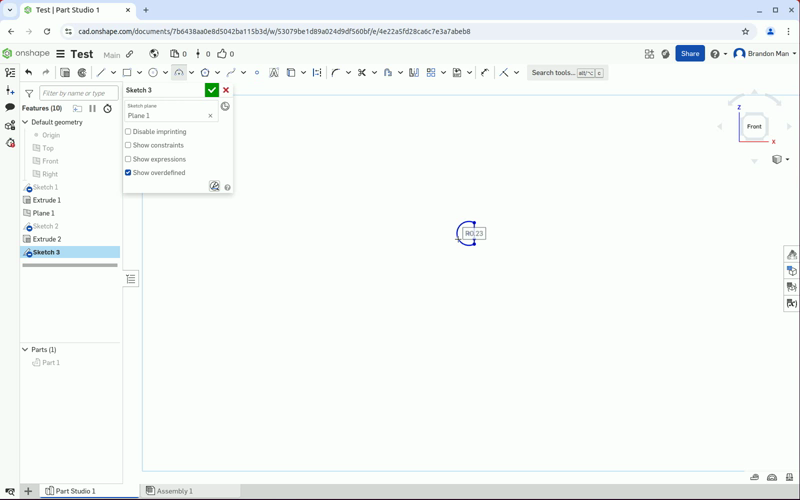
scroll(-6)
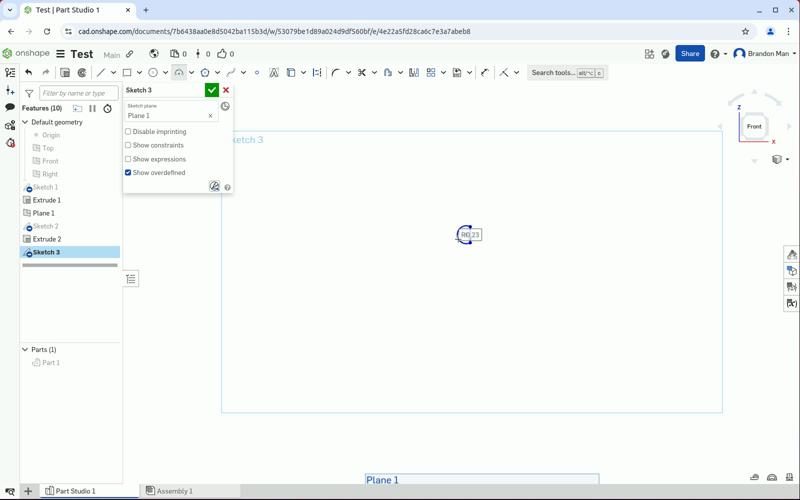
scroll(-6)
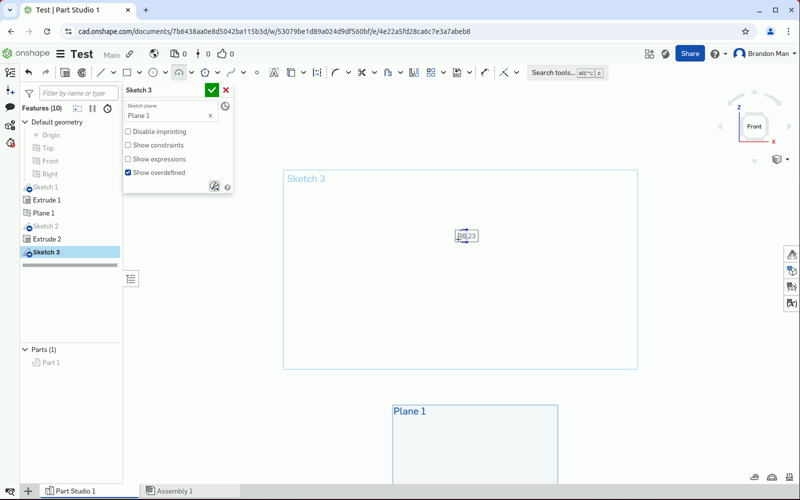
scroll(-6)
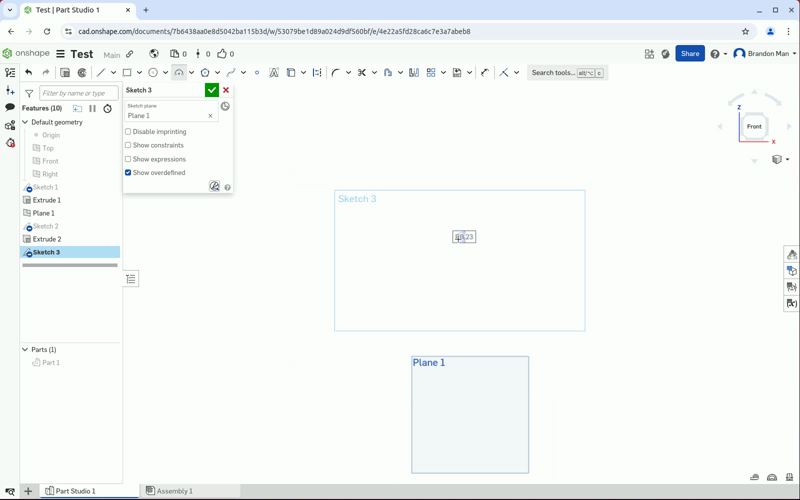
scroll(-6)
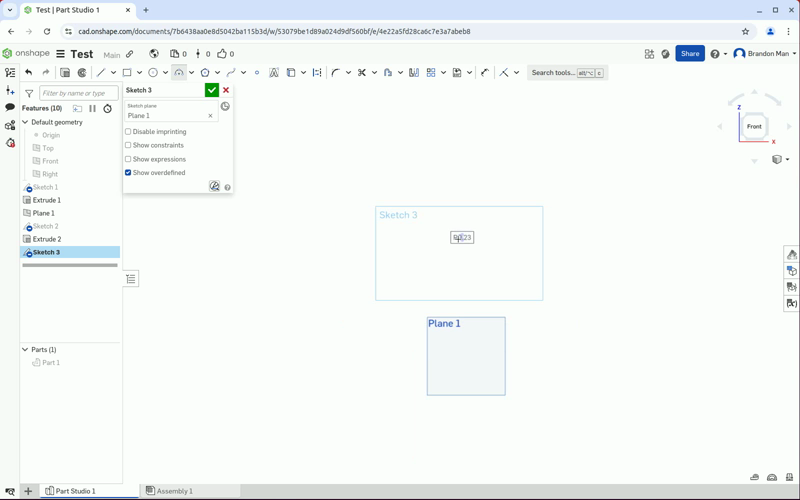
scroll(-6)
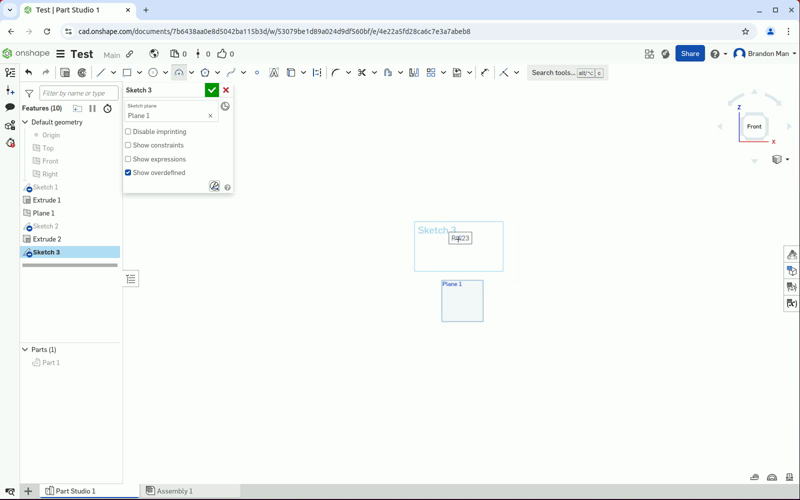
scroll(-6)
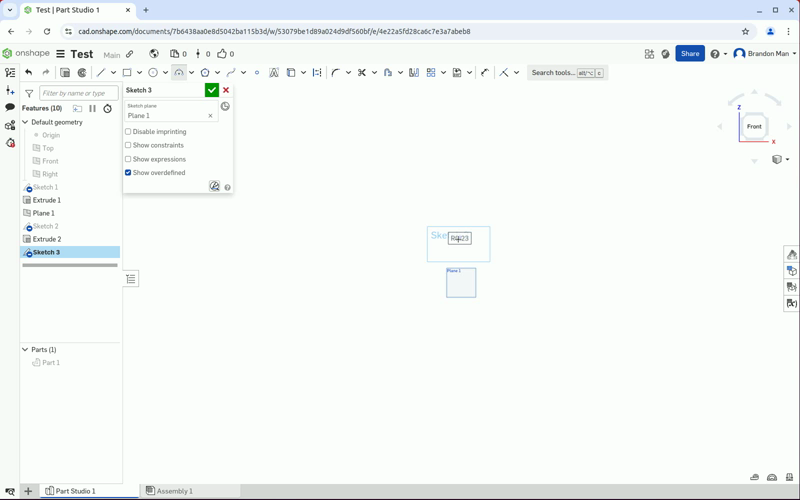
key_up(shift)
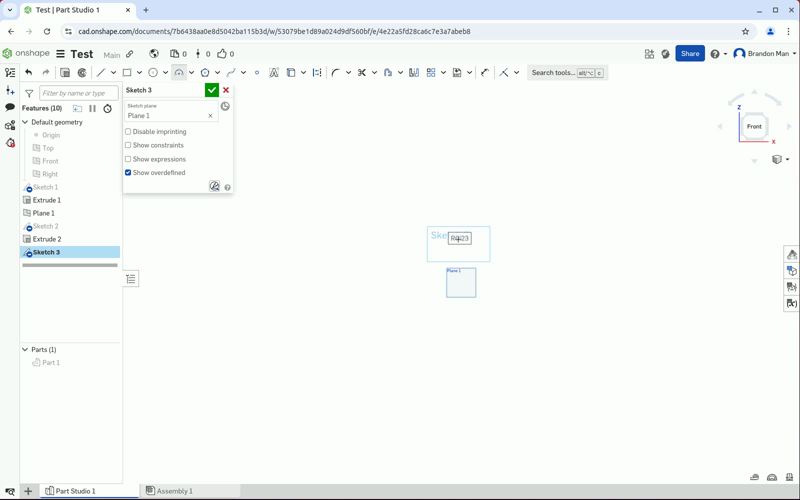
key(esc)
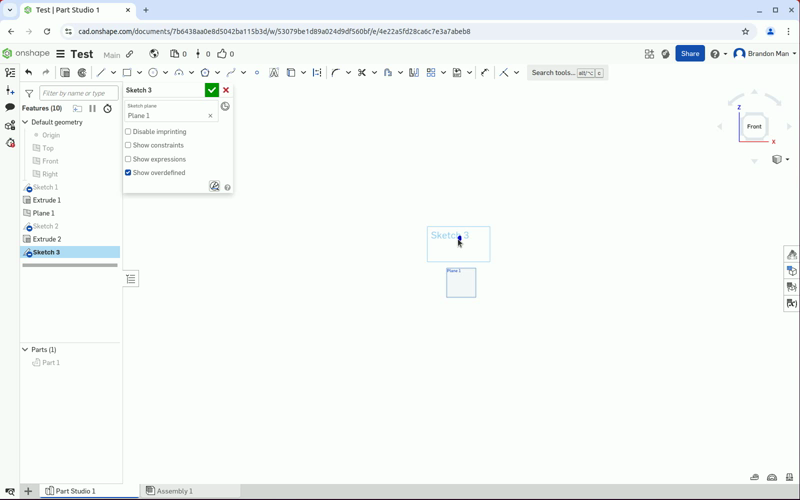
mouse_move(458, 239)
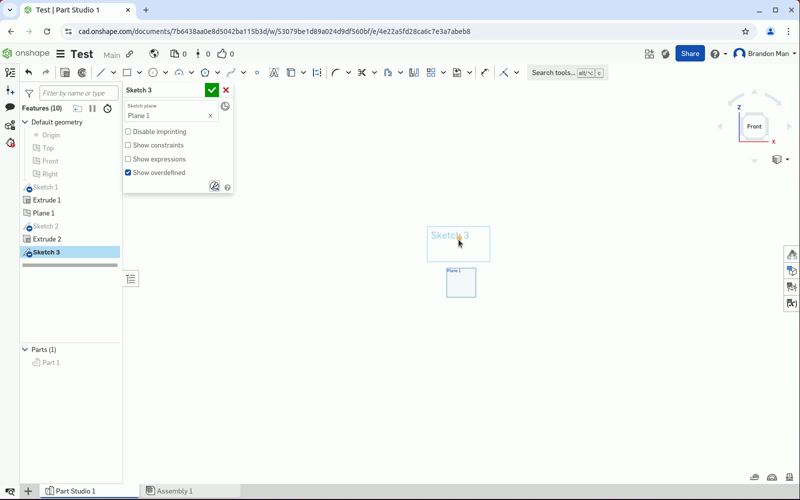
scroll(6)
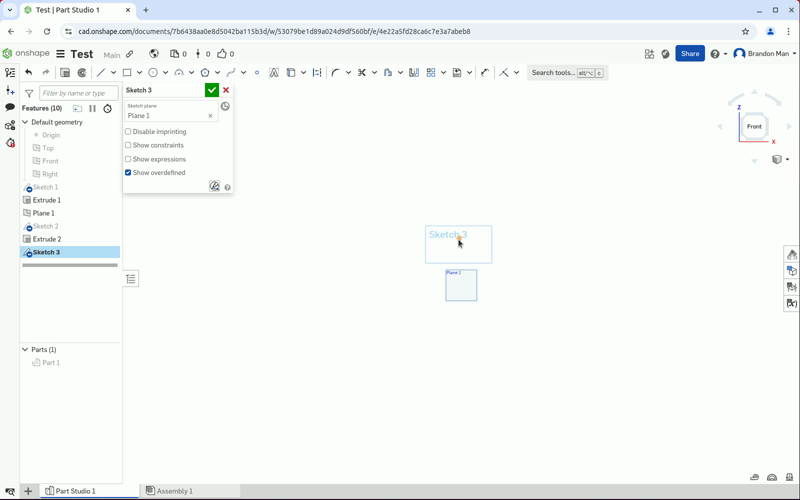
scroll(6)
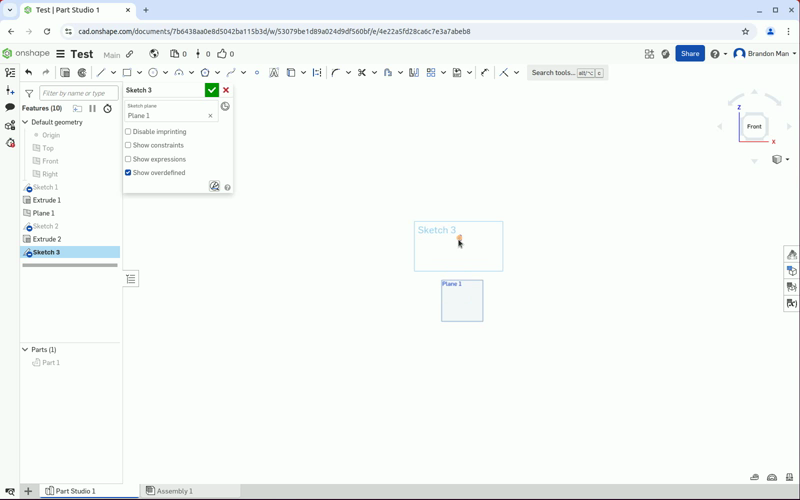
scroll(6)
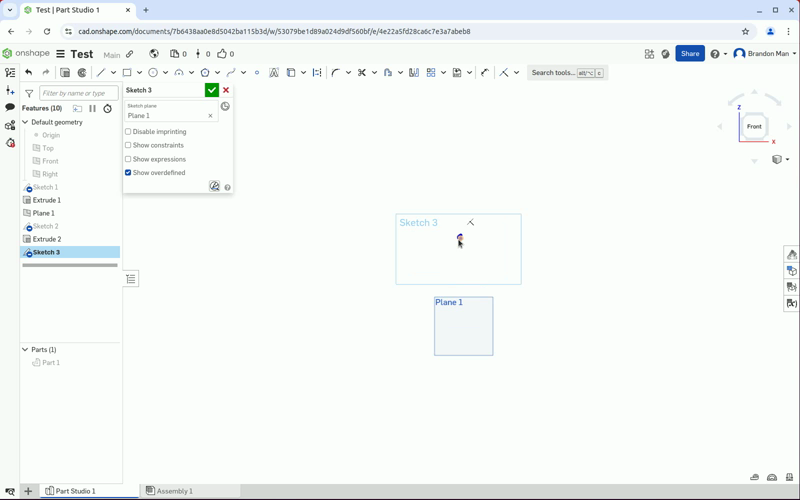
scroll(6)
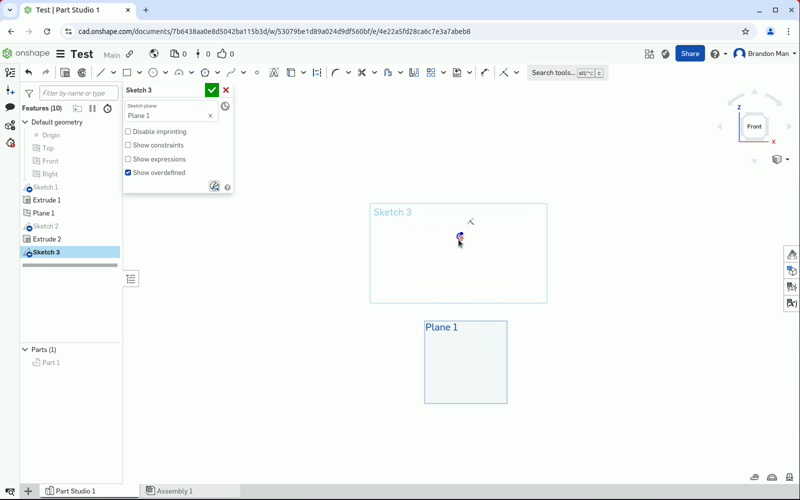
scroll(6)
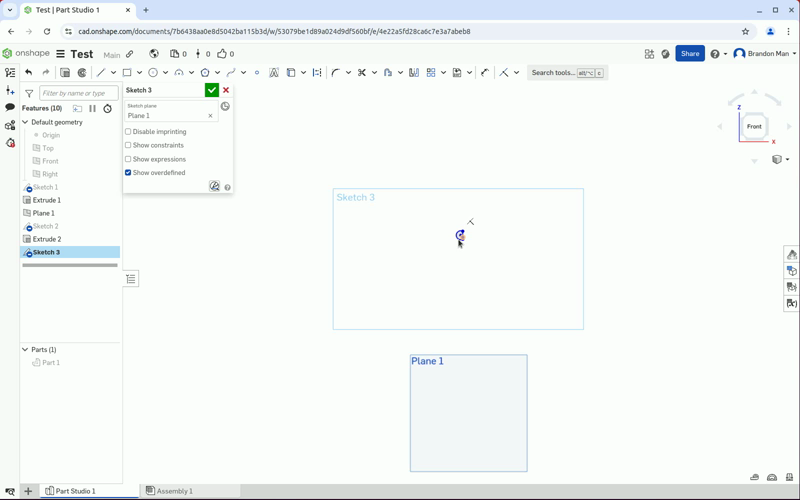
scroll(6)
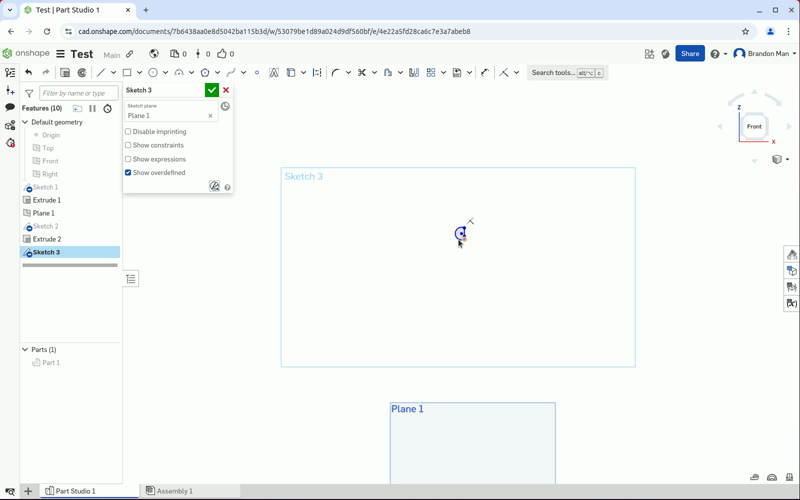
scroll(6)
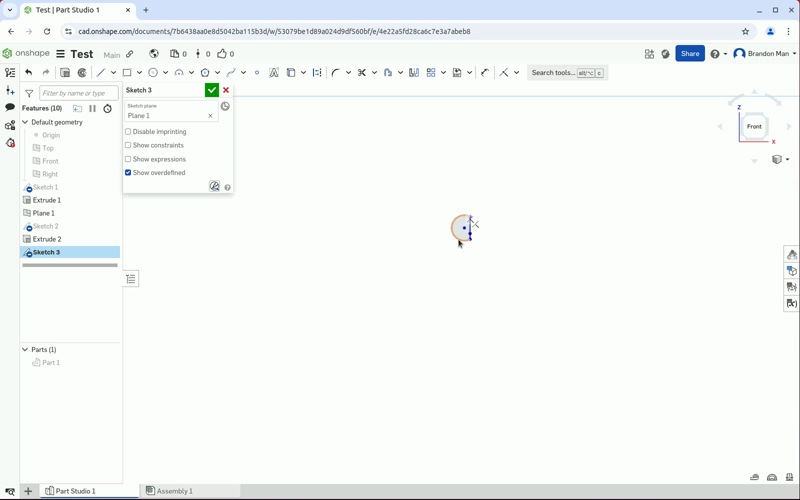
click(458, 239)
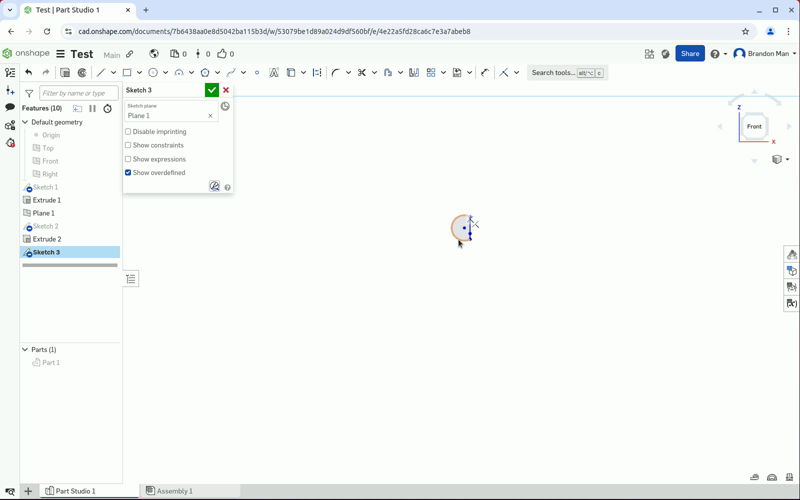
scroll(-6)
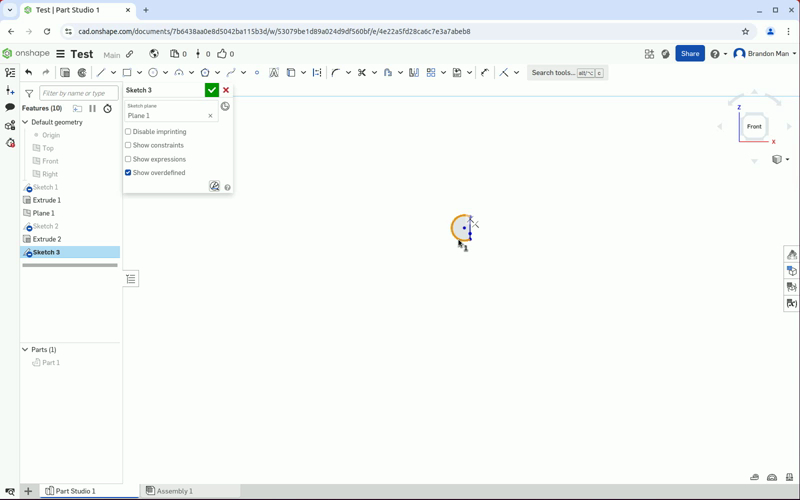
scroll(-6)
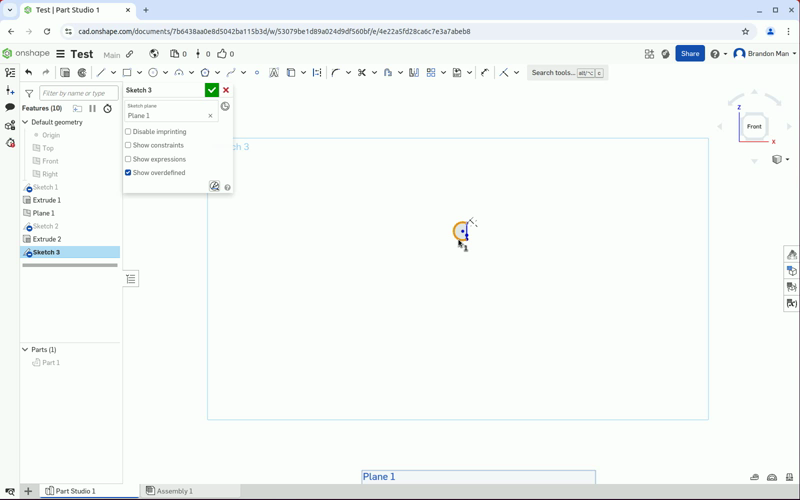
scroll(-6)
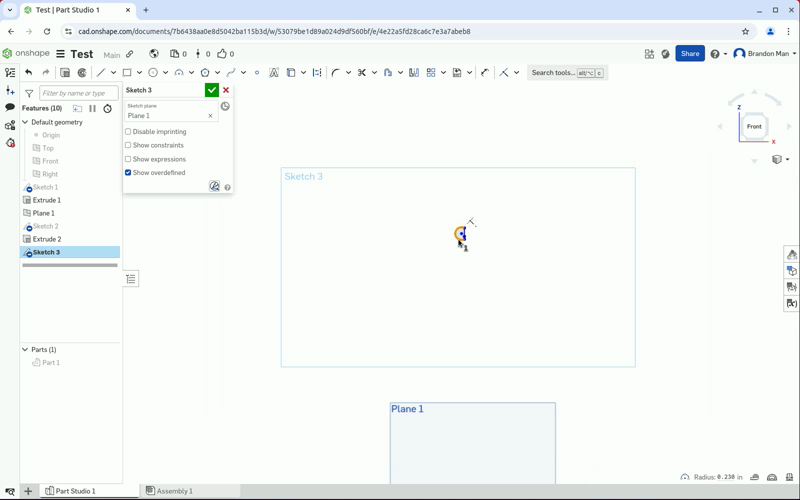
scroll(-6)
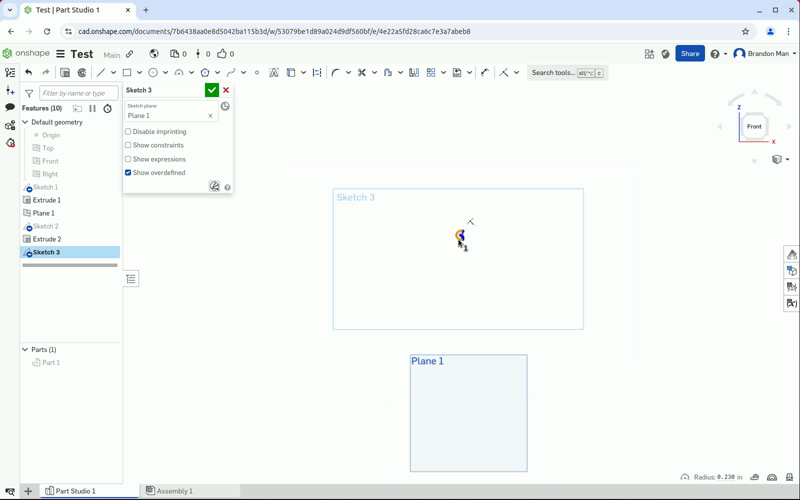
scroll(-6)
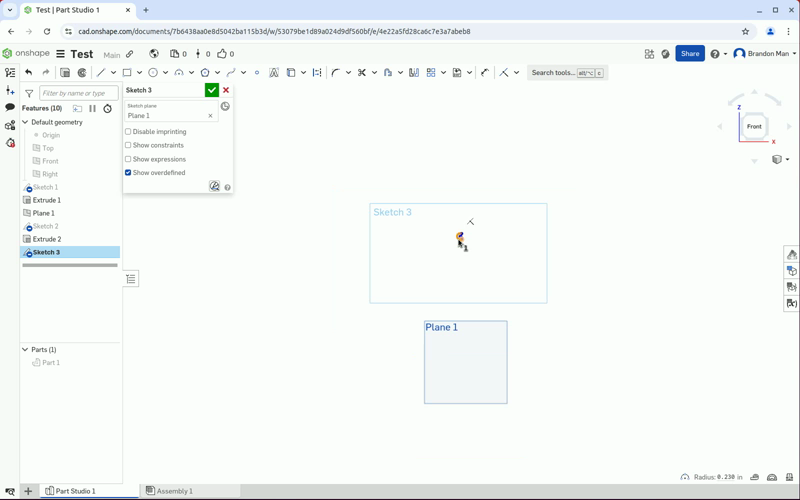
scroll(-6)
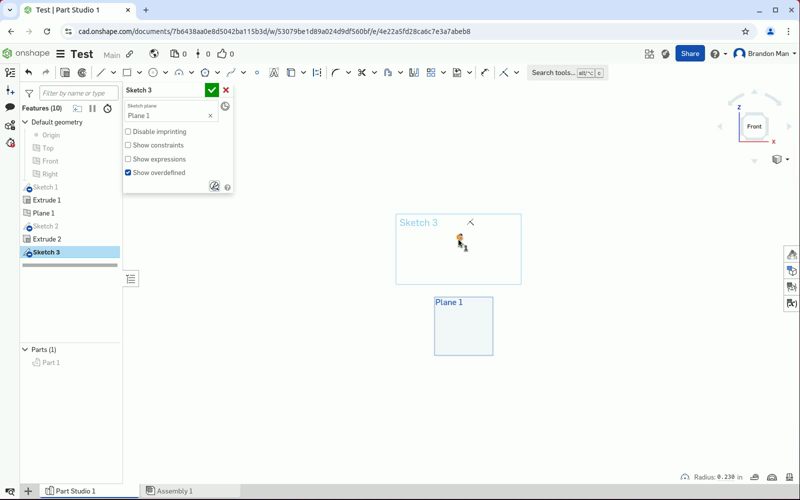
scroll(-6)
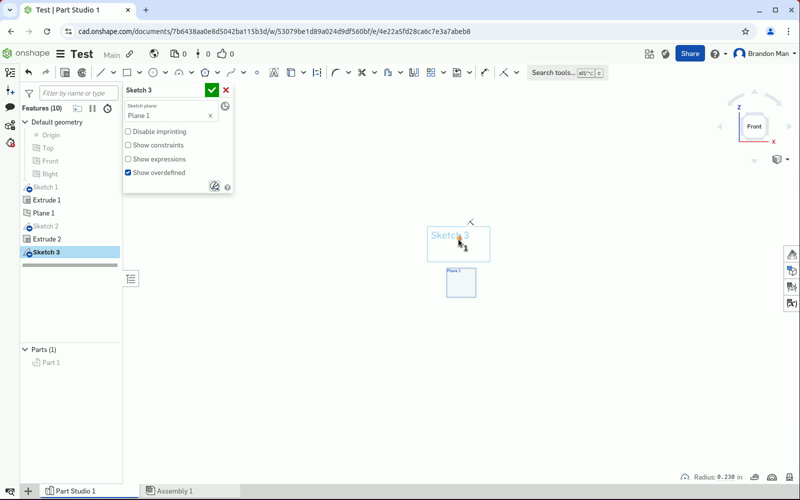
mouse_move(73, 352)
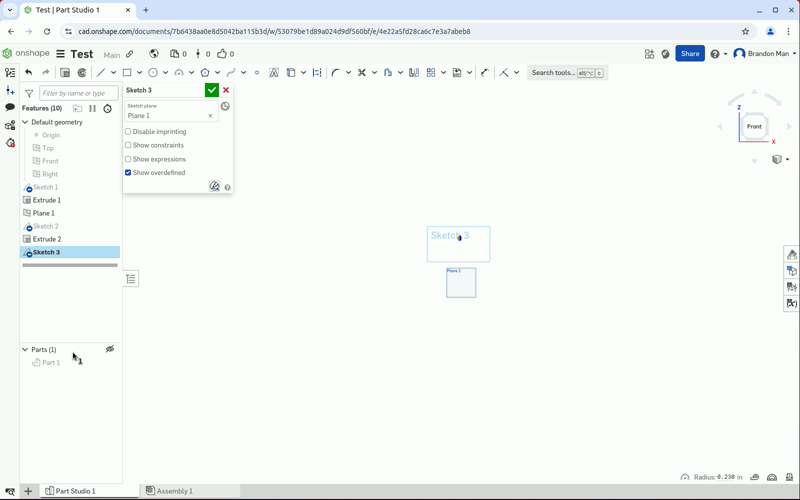
key(shift+y)
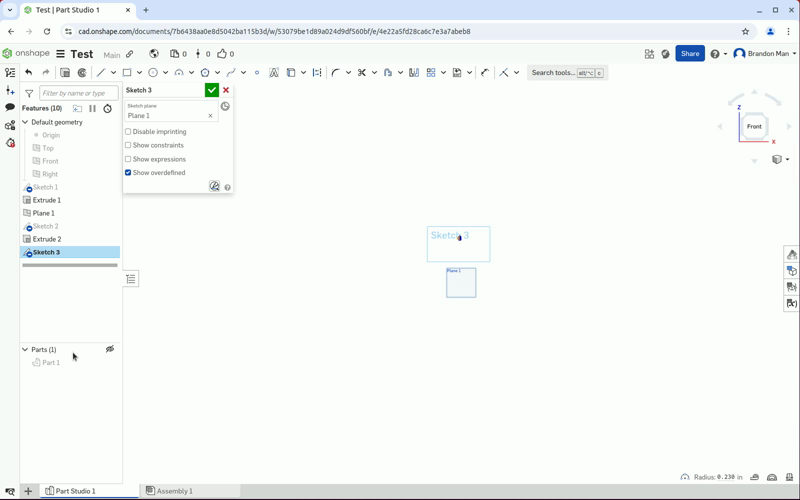
key(shift+e)
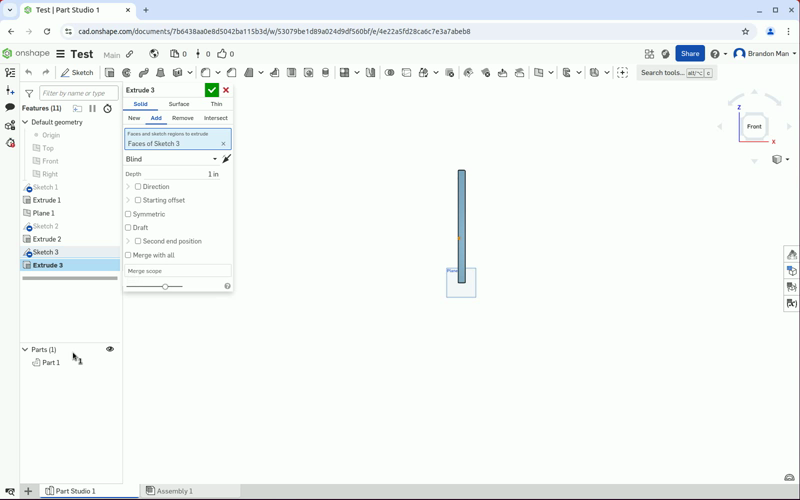
mouse_move(143, 106)
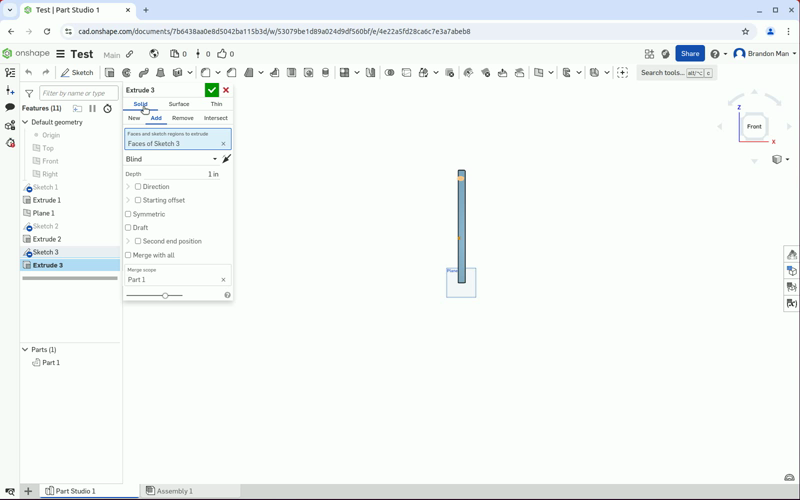
click(143, 106)
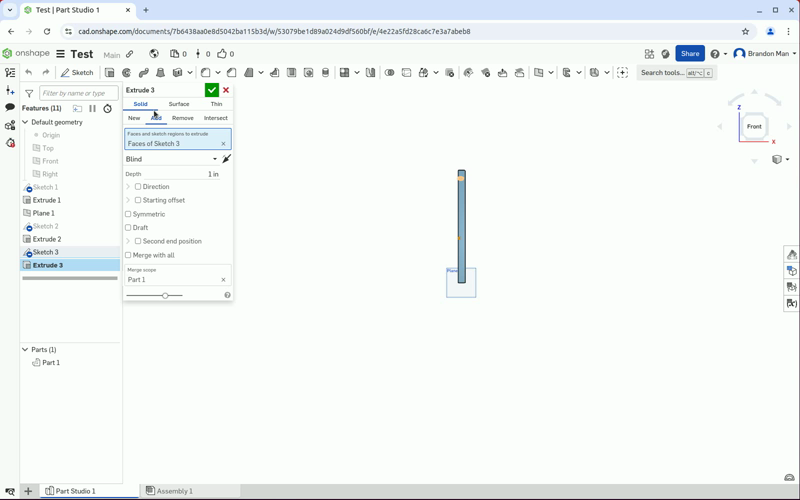
mouse_move(186, 120)
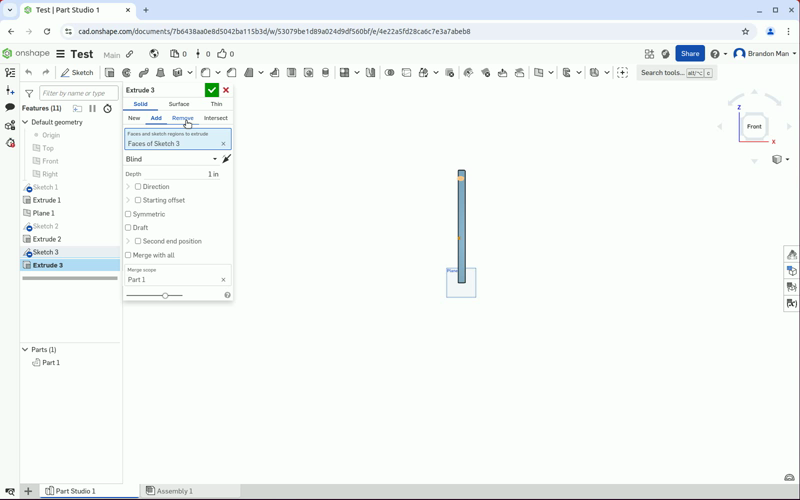
click(186, 120)
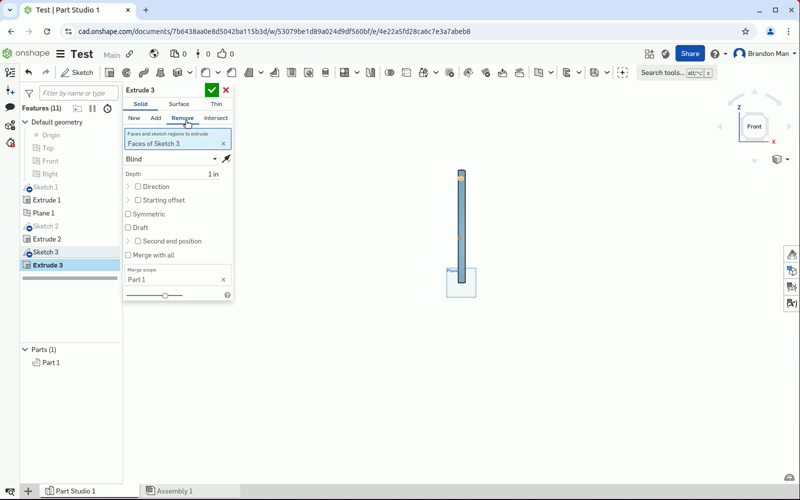
key(tab, 4)
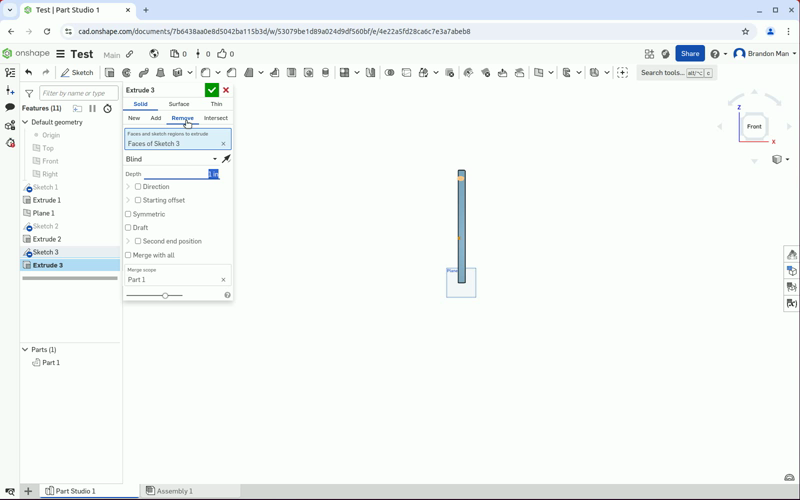
text(0.241)
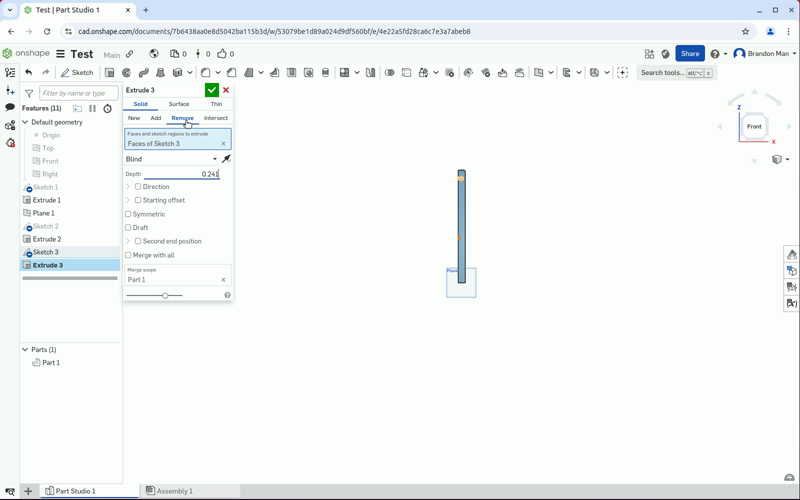
key(tab, 6)
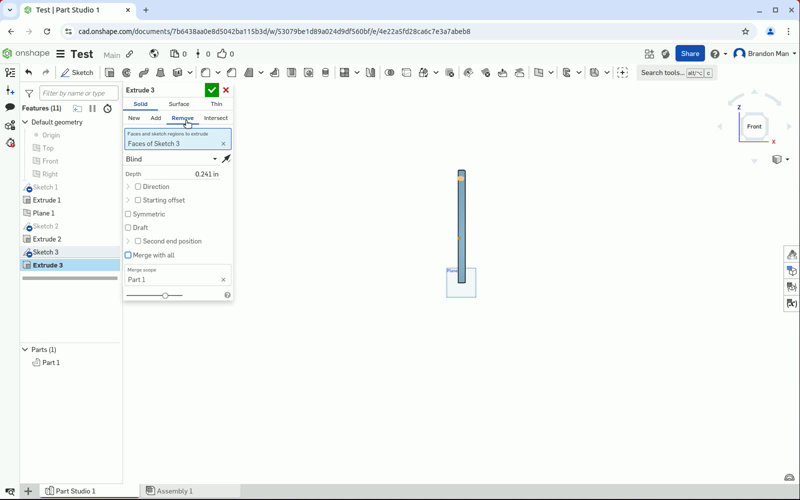
key(space)
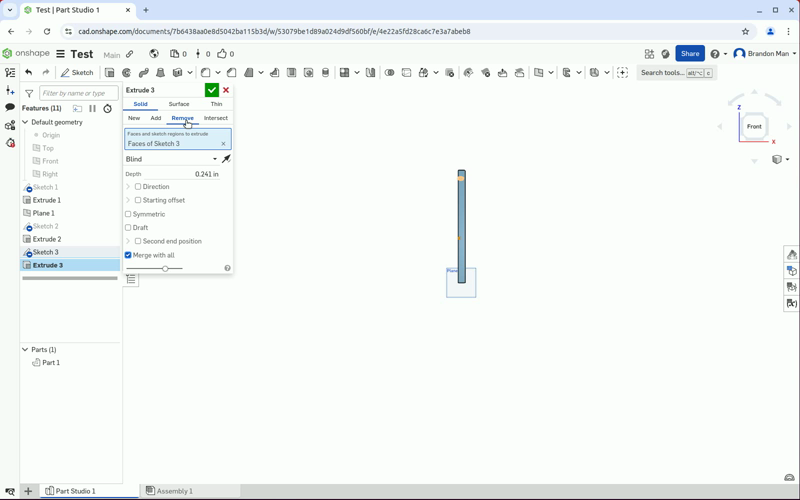
key(enter)
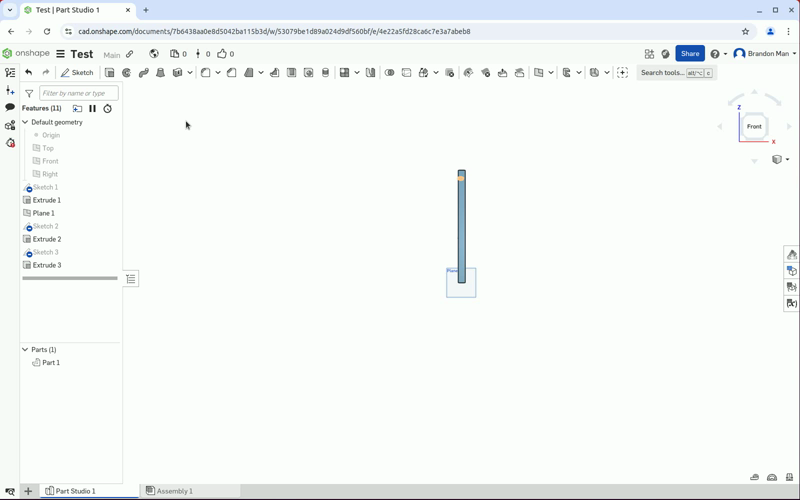
key(shift+h)
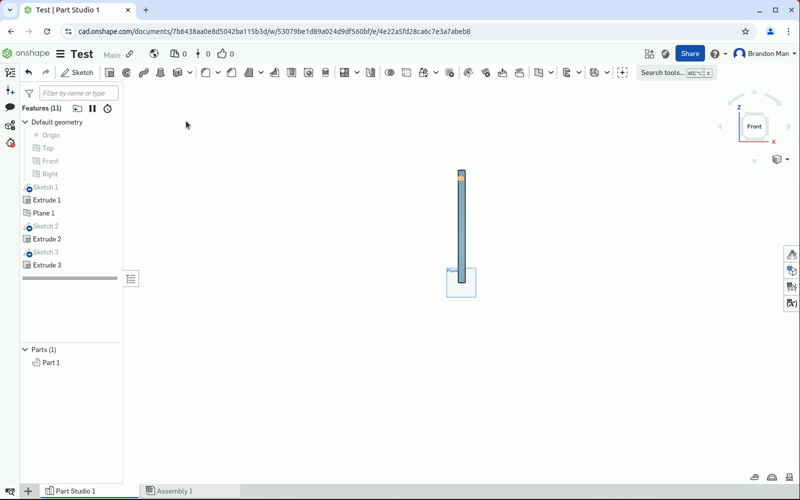
key(shift+h)
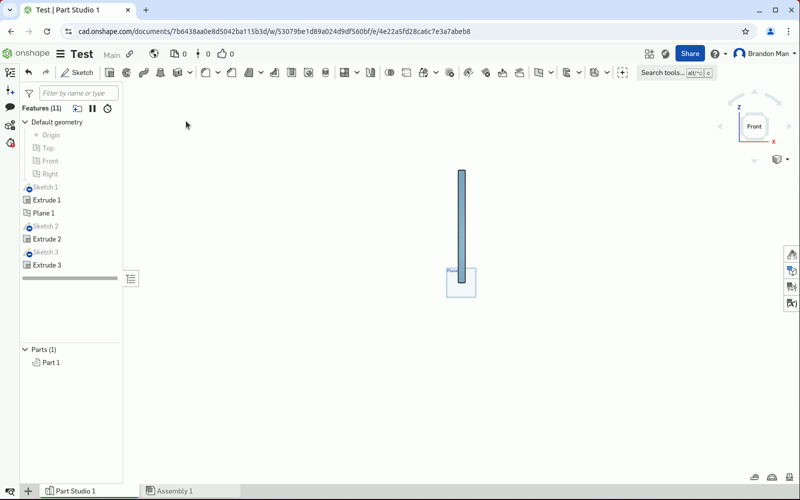
mouse_move(73, 189)
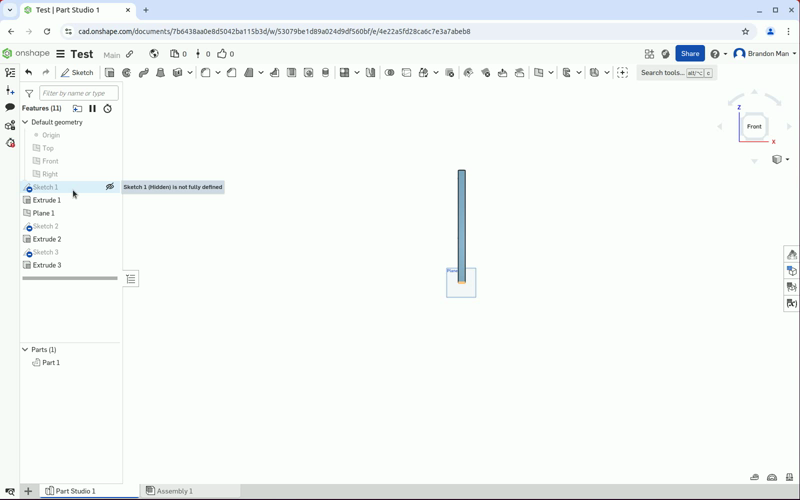
click(73, 189)
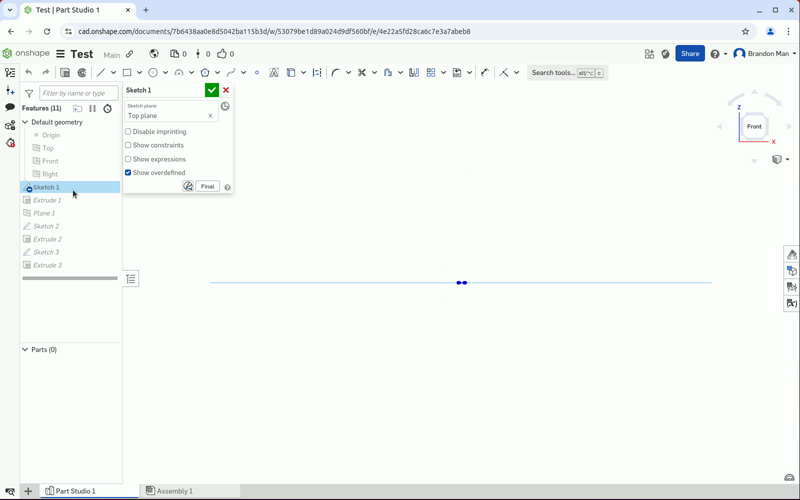
mouse_move(229, 92)
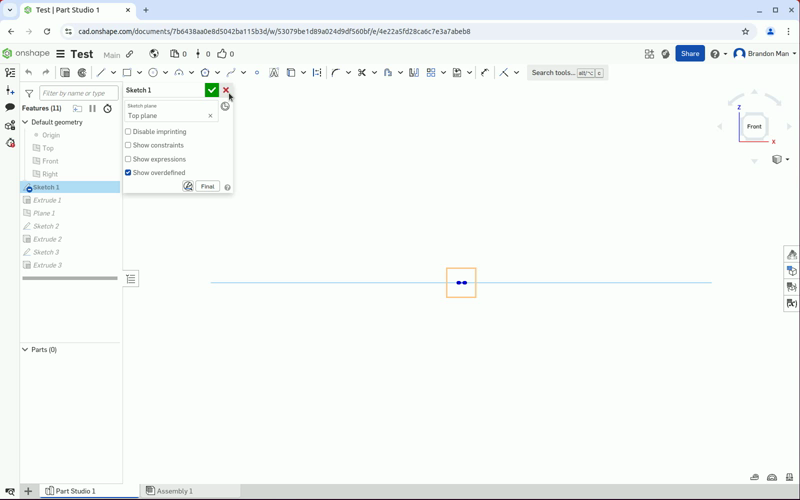
click(229, 92)
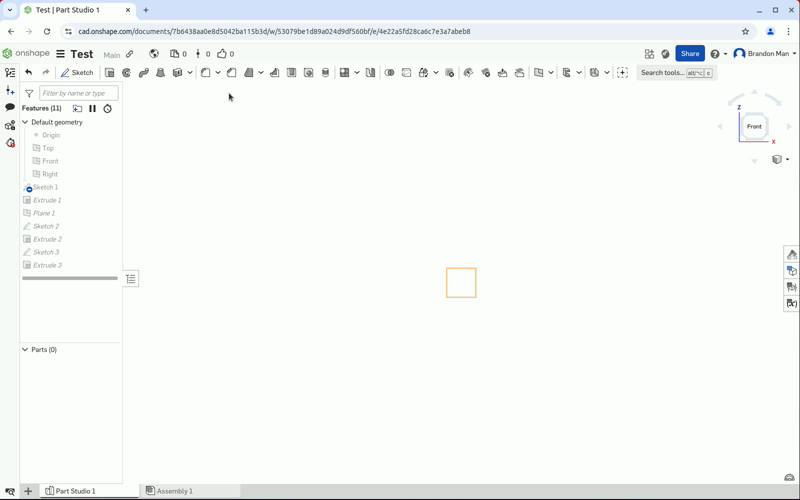
key(shift+s)
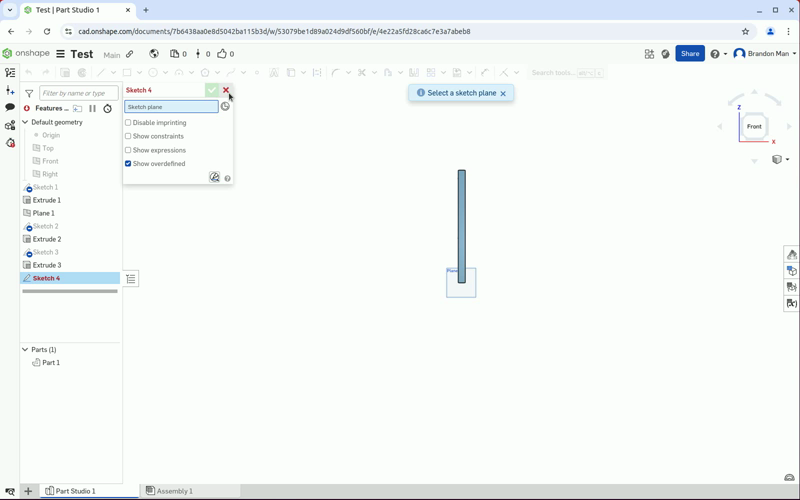
mouse_move(73, 215)
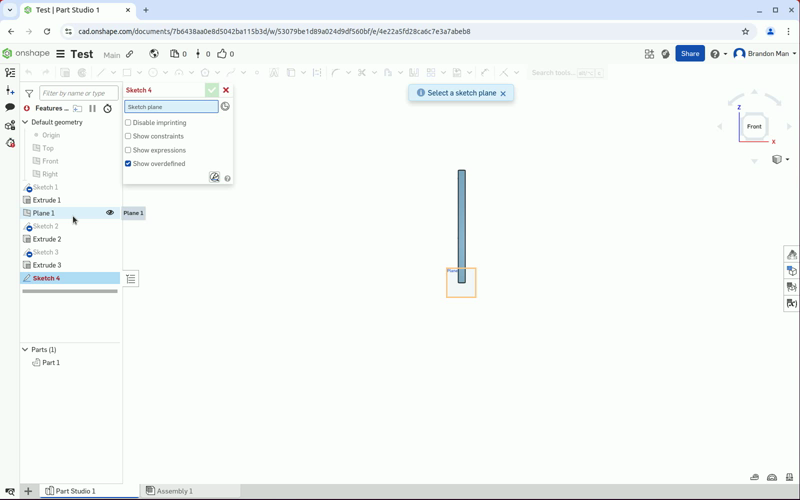
click(73, 215)
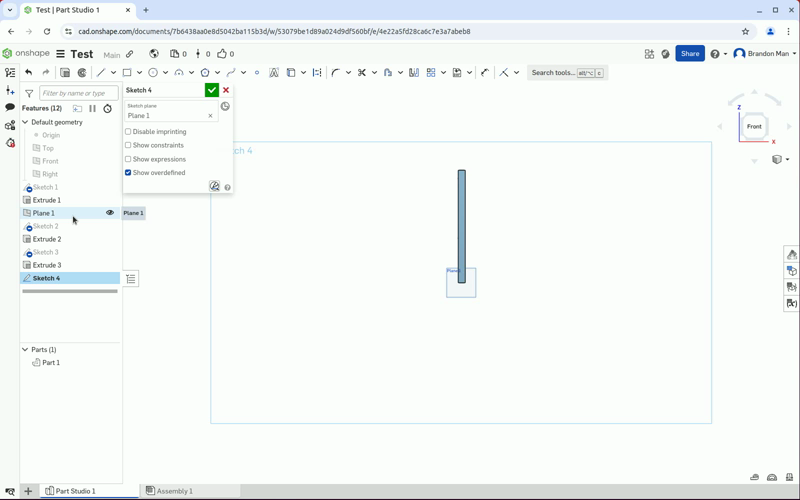
mouse_move(73, 352)
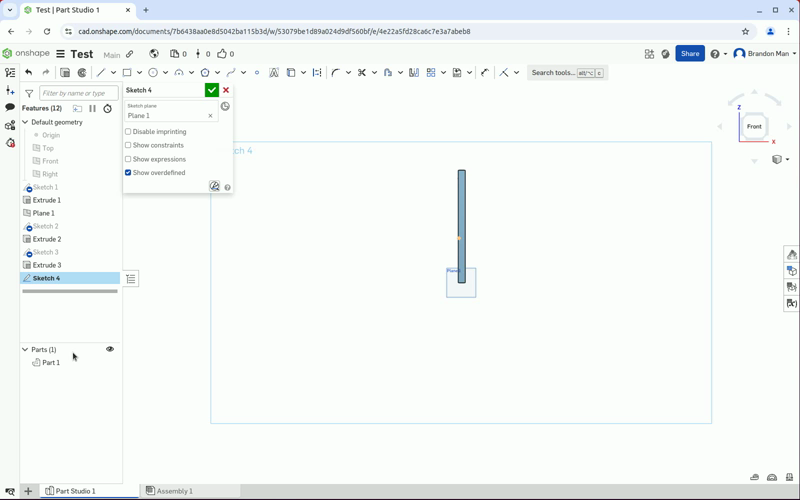
key(y)
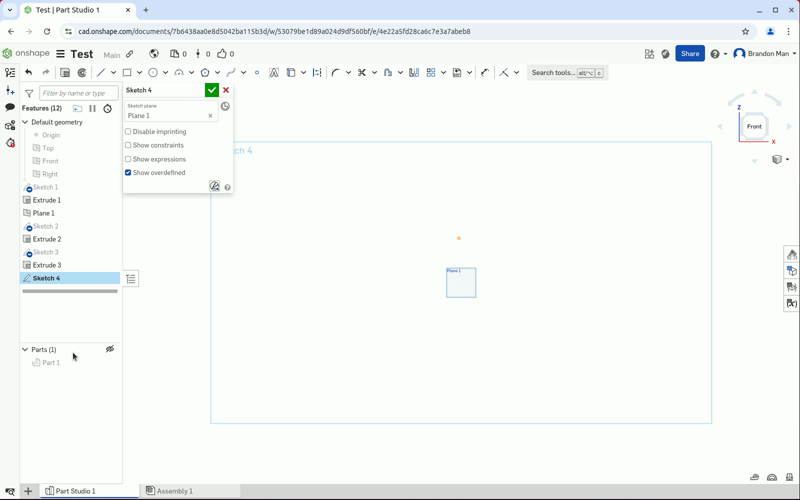
key(l)
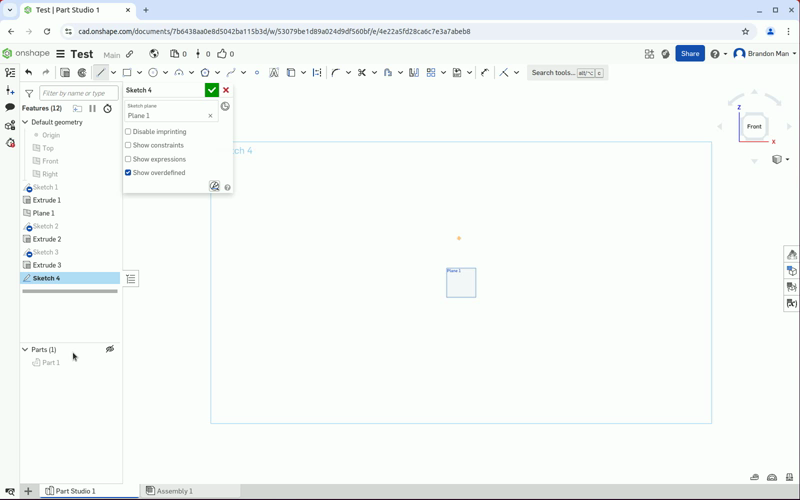
key_down(shift)
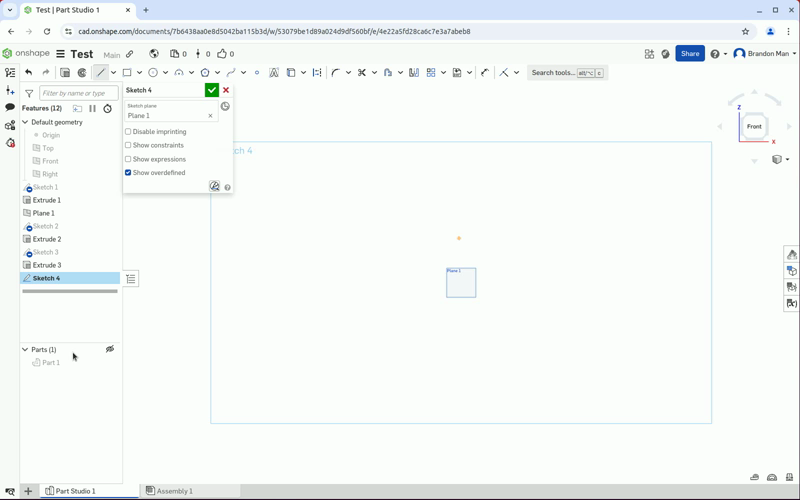
mouse_move(459, 239)
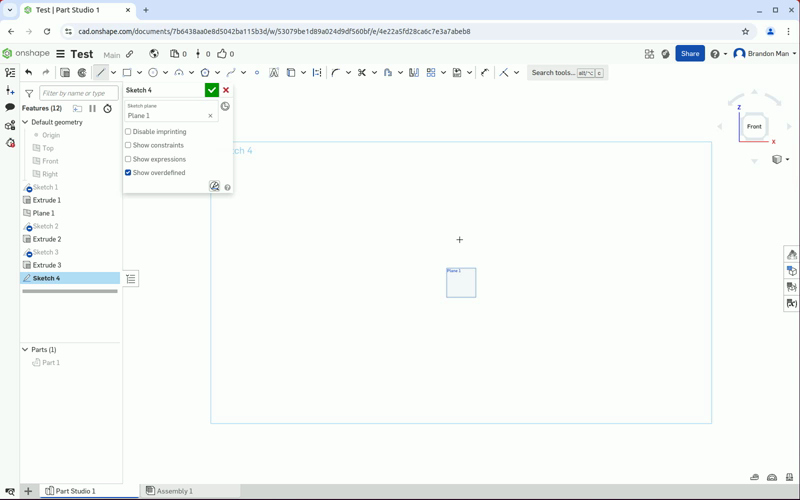
click(459, 239)
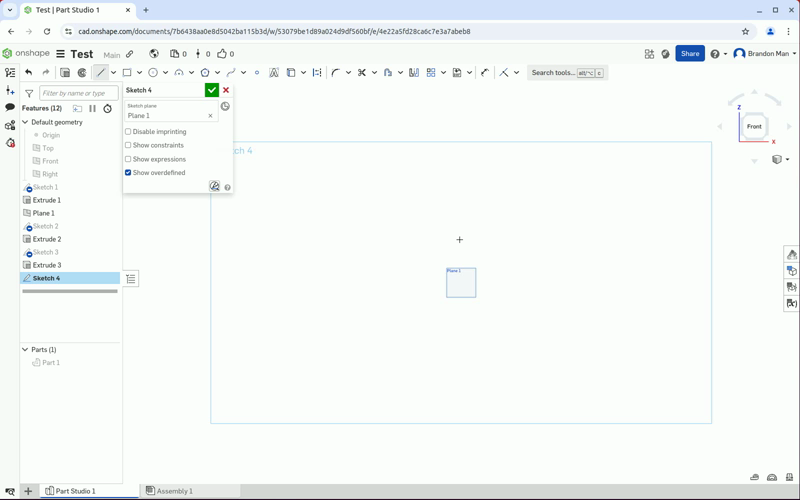
key_up(shift)
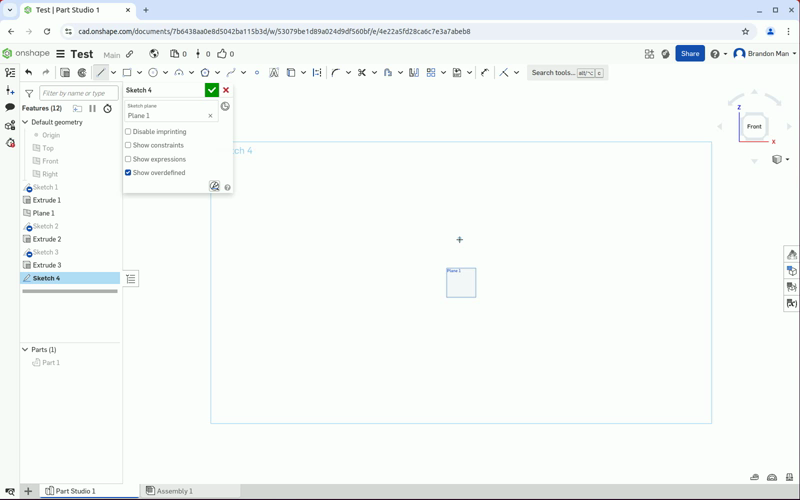
key_down(shift)
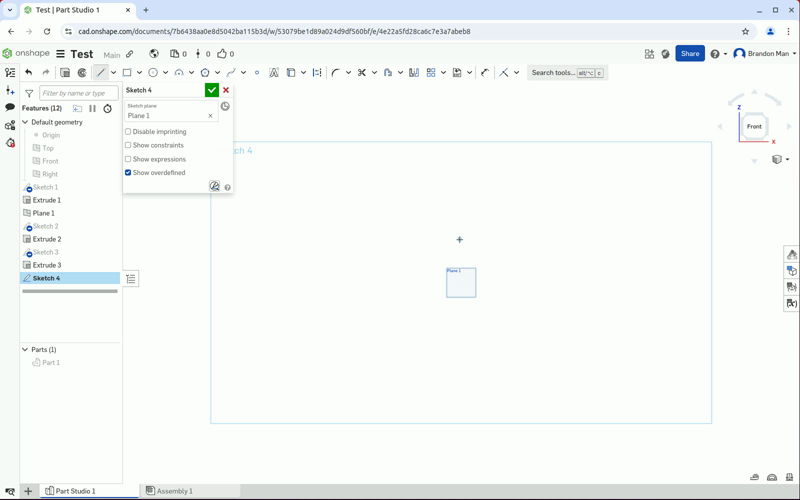
mouse_move(489, 239)
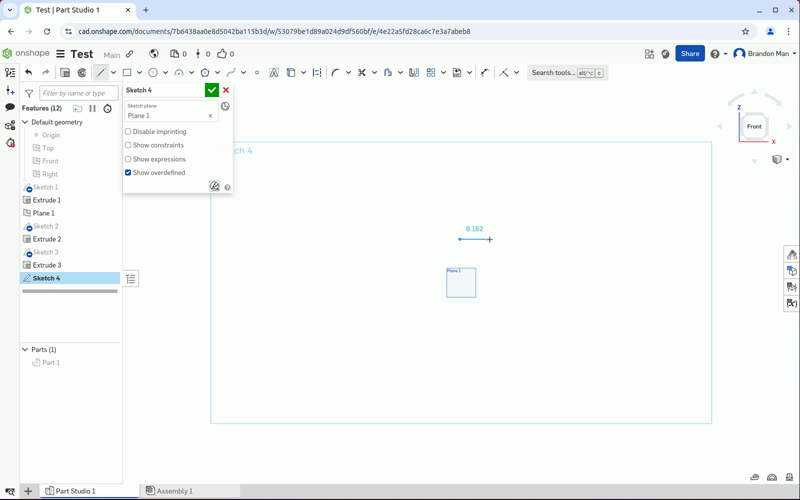
mouse_move(461, 239)
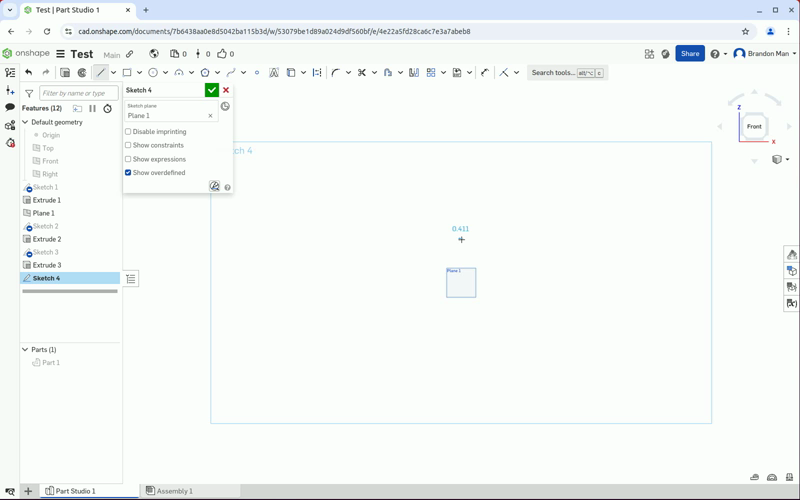
scroll(6)
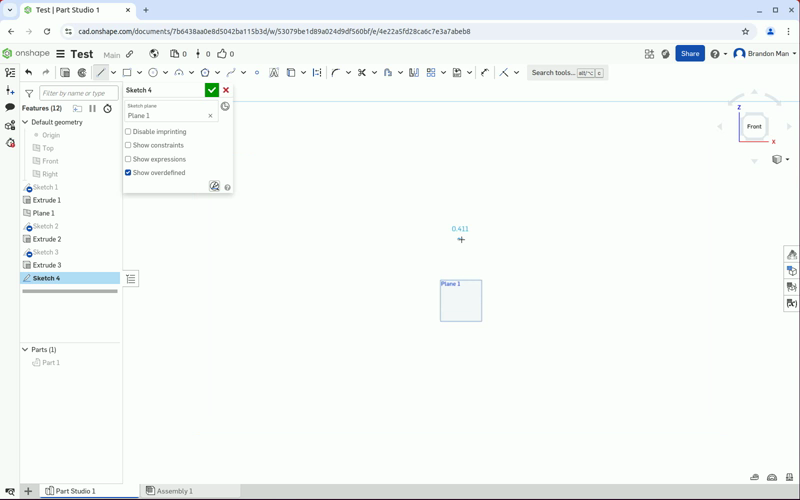
scroll(6)
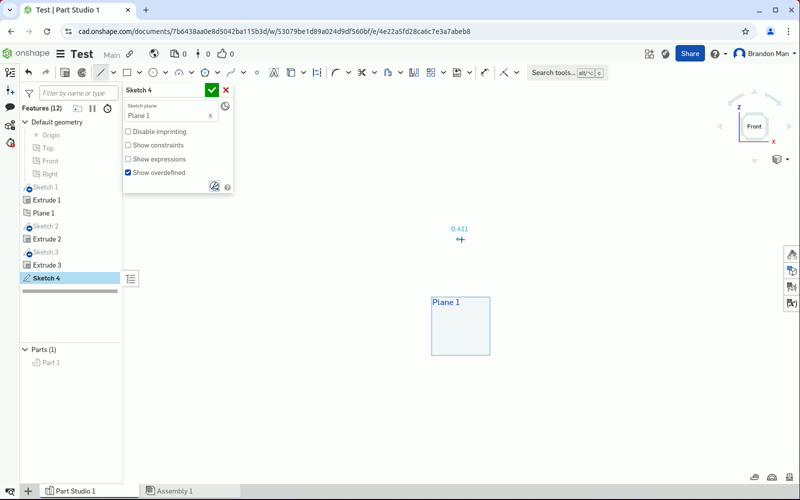
scroll(6)
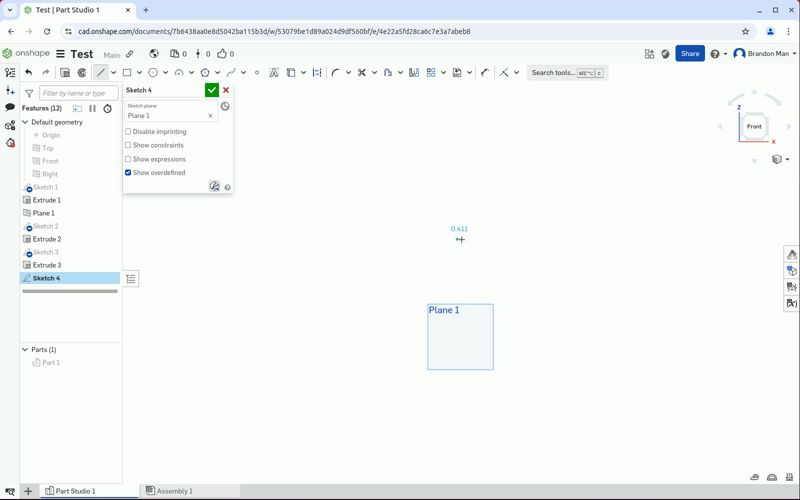
scroll(6)
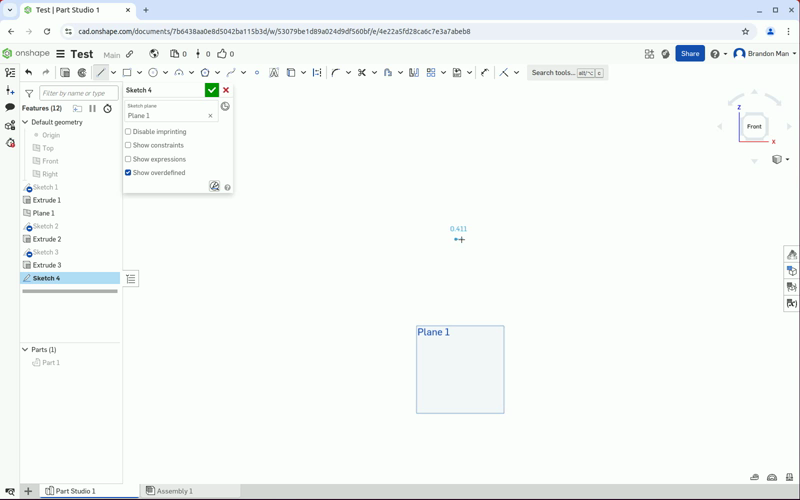
scroll(6)
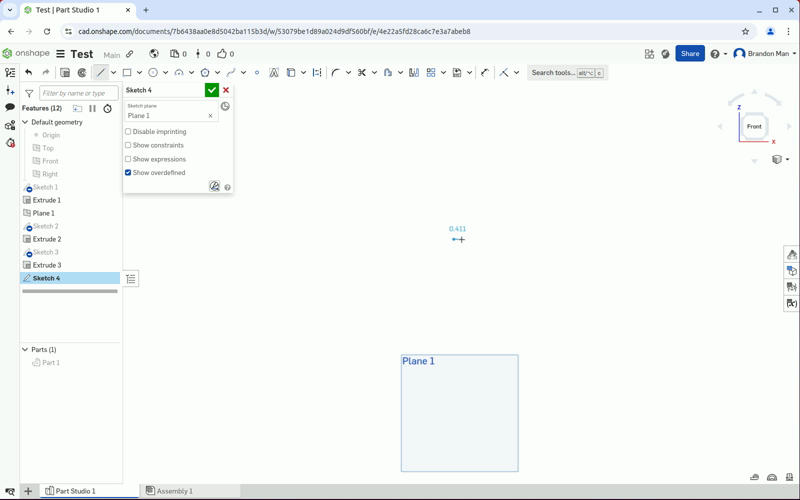
scroll(6)
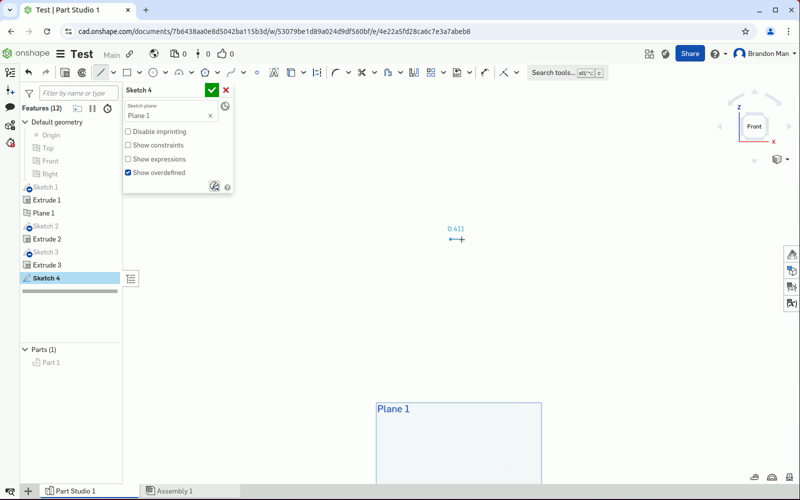
scroll(6)
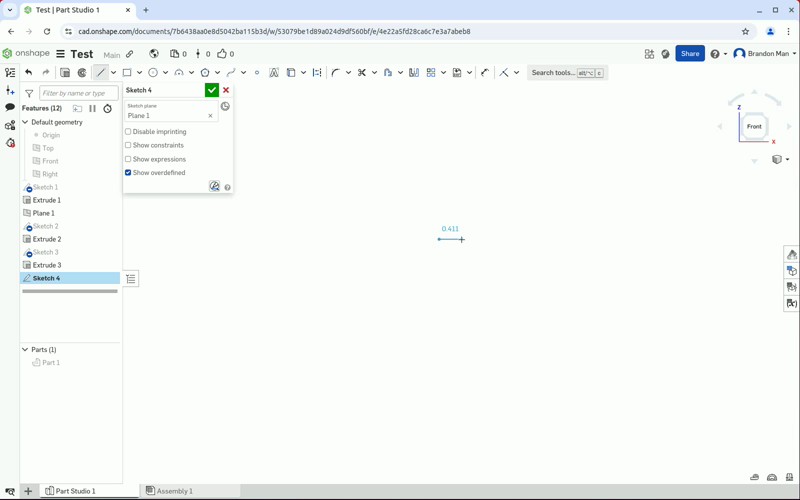
click(461, 239)
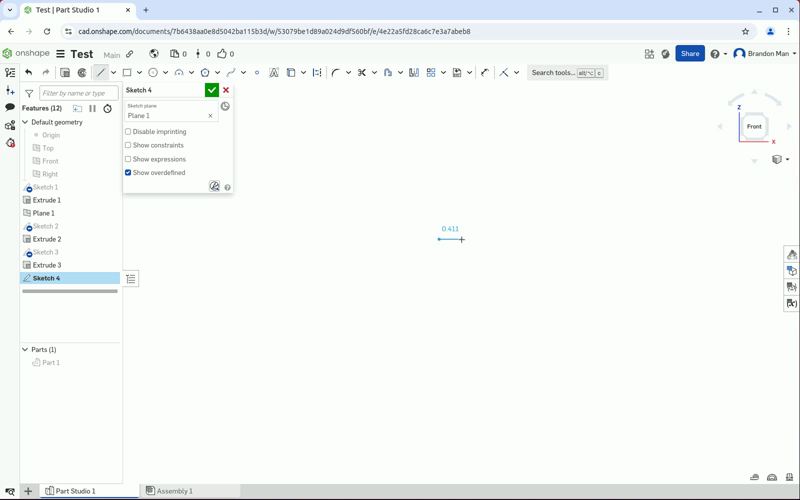
scroll(-6)
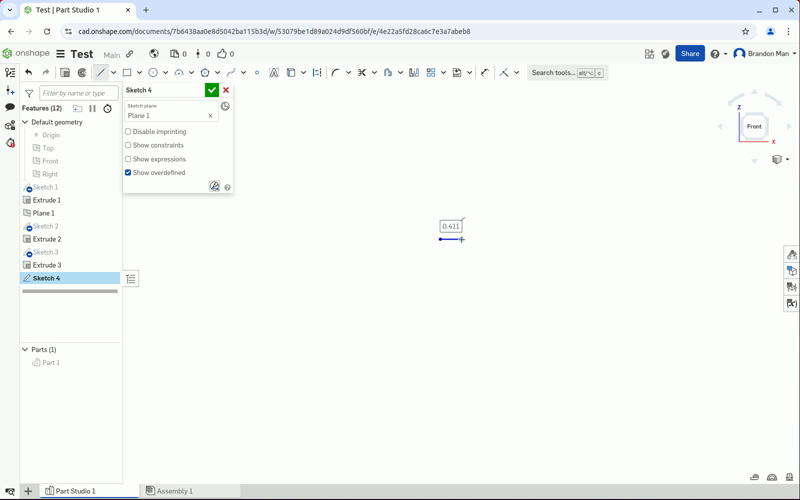
scroll(-6)
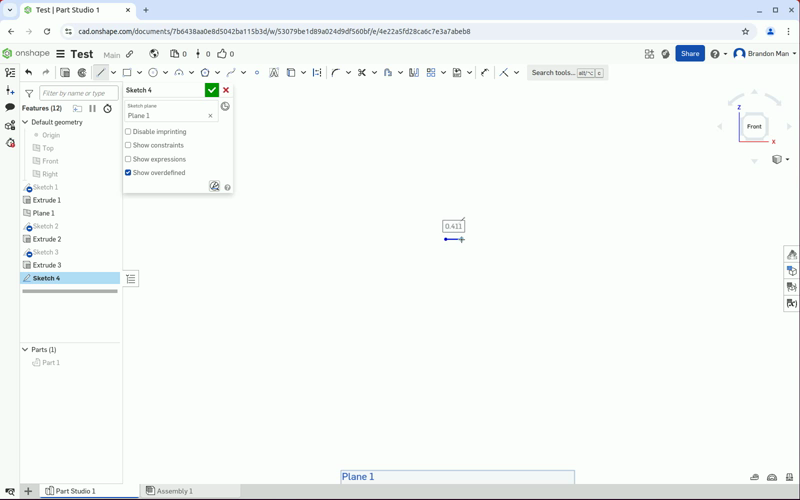
scroll(-6)
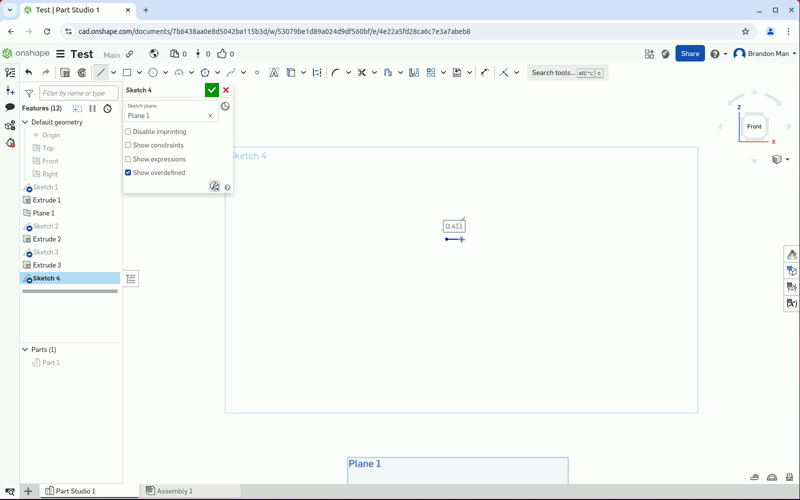
scroll(-6)
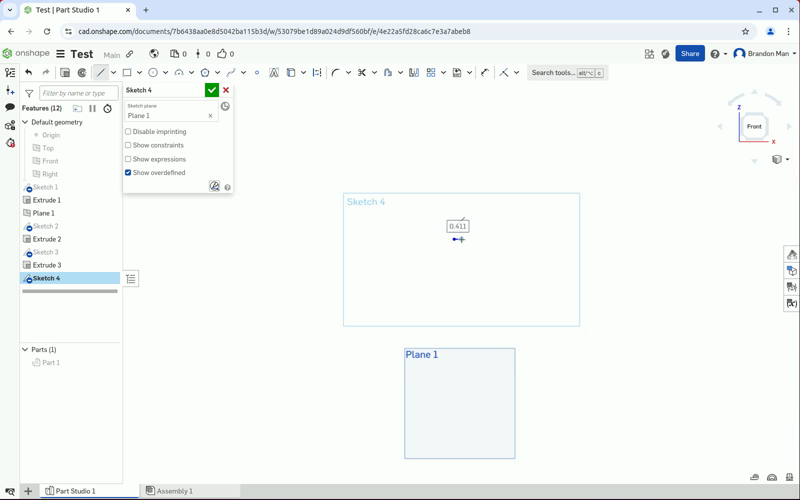
scroll(-6)
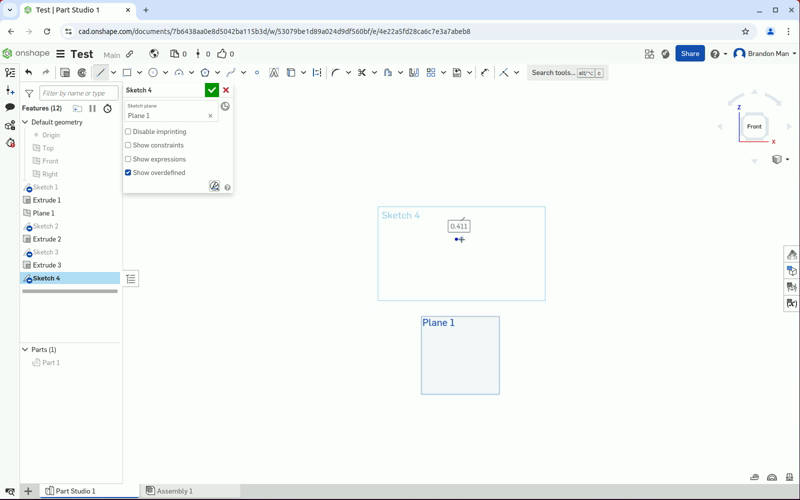
scroll(-6)
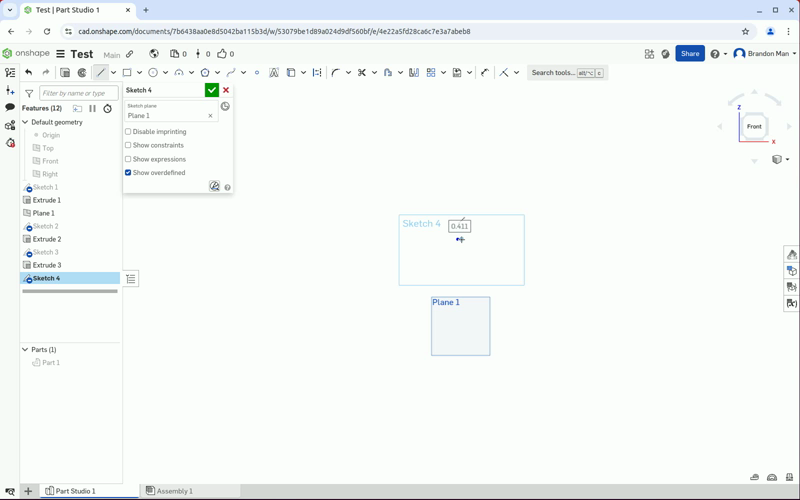
scroll(-6)
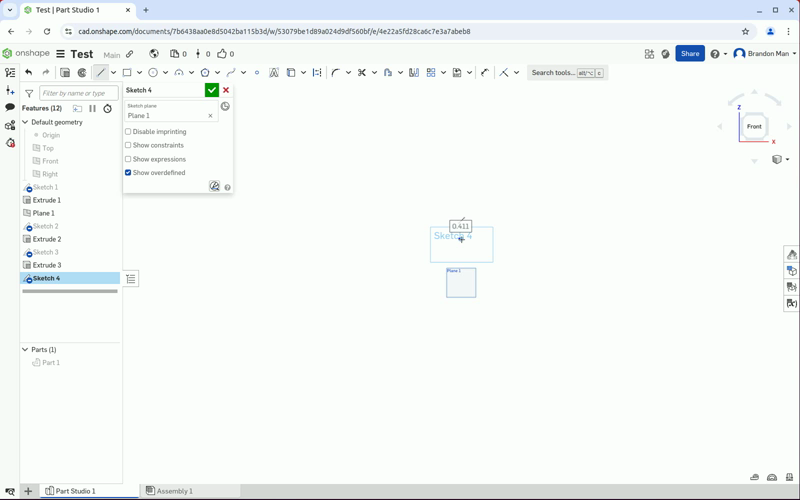
key_up(shift)
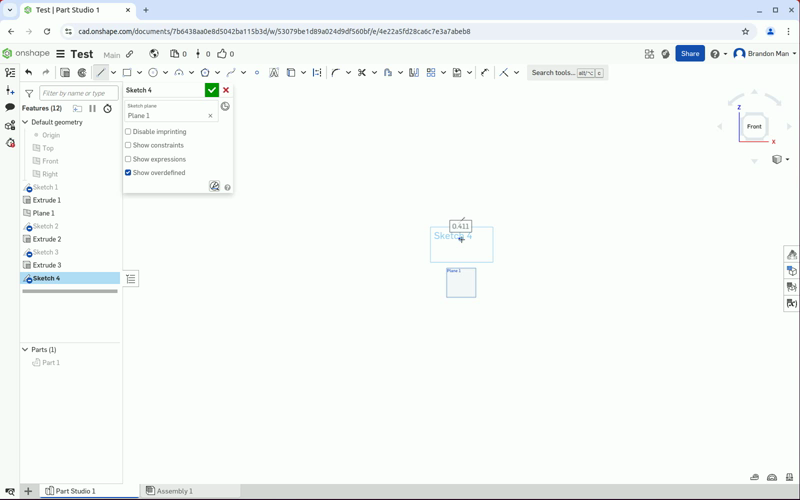
key(esc)
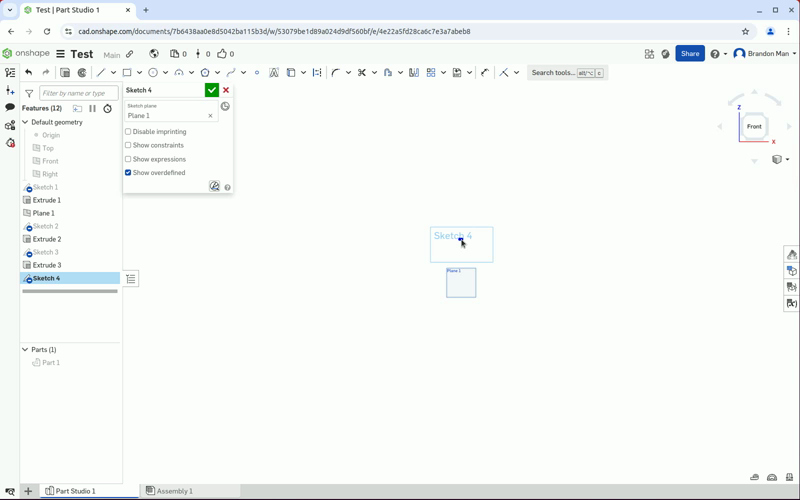
key(a)
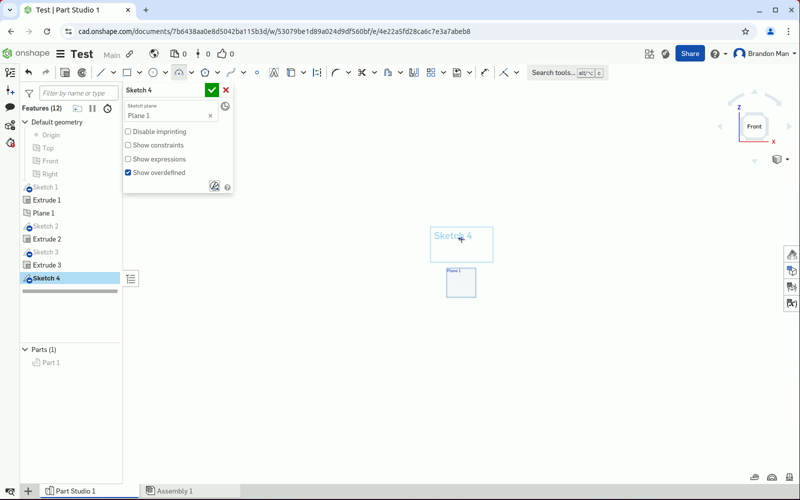
mouse_move(461, 239)
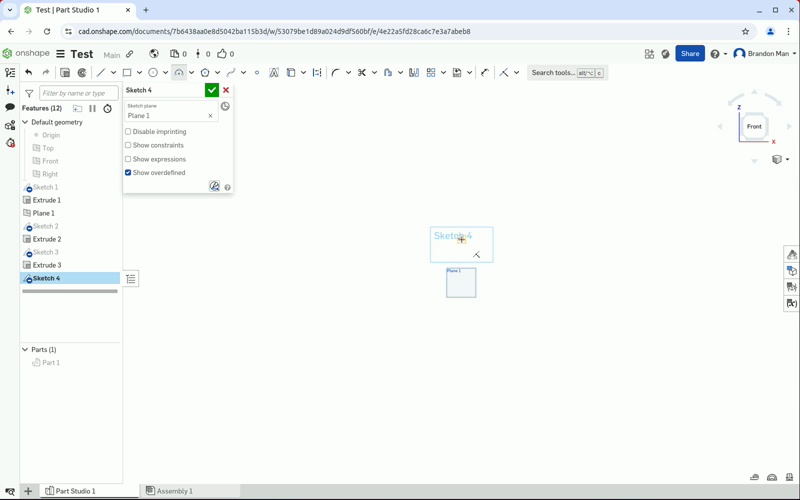
scroll(6)
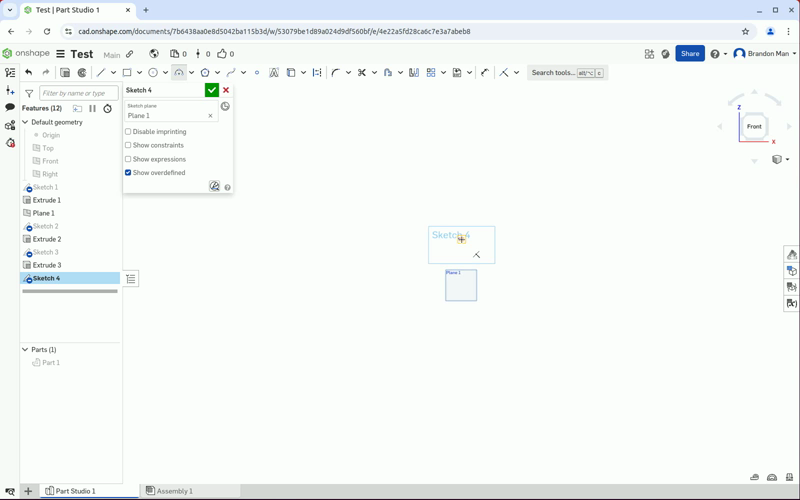
scroll(6)
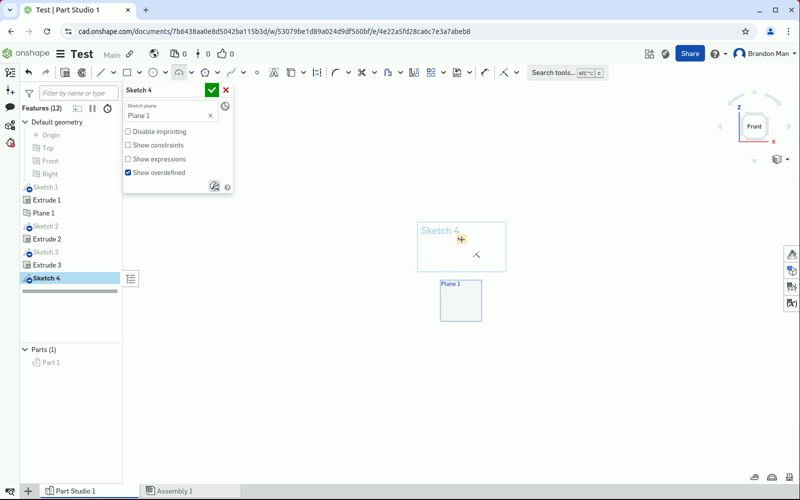
scroll(6)
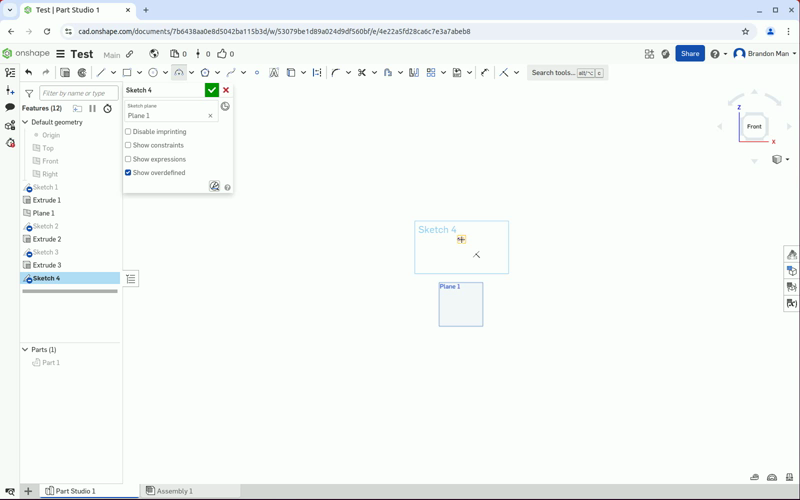
scroll(6)
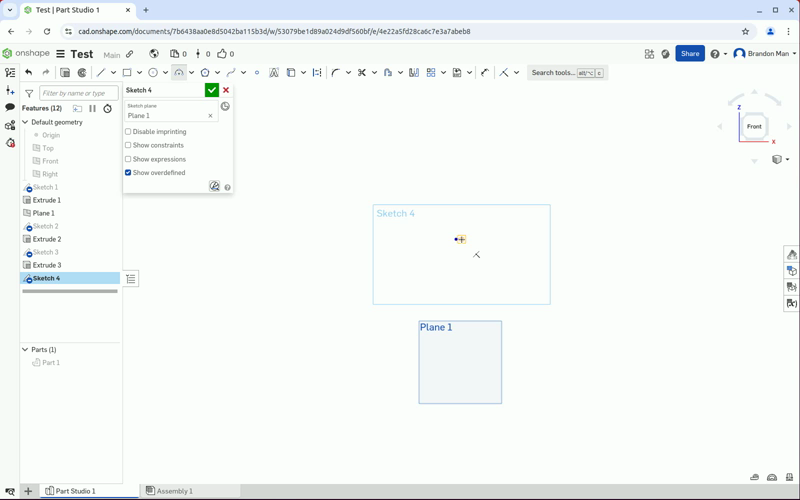
scroll(6)
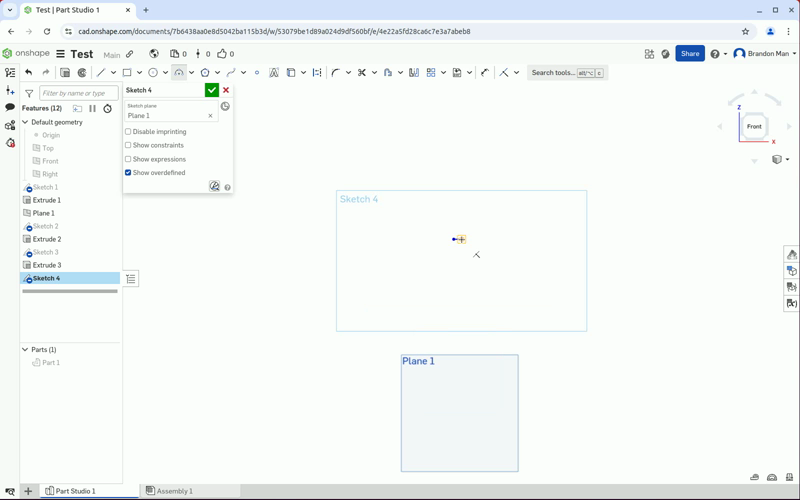
scroll(6)
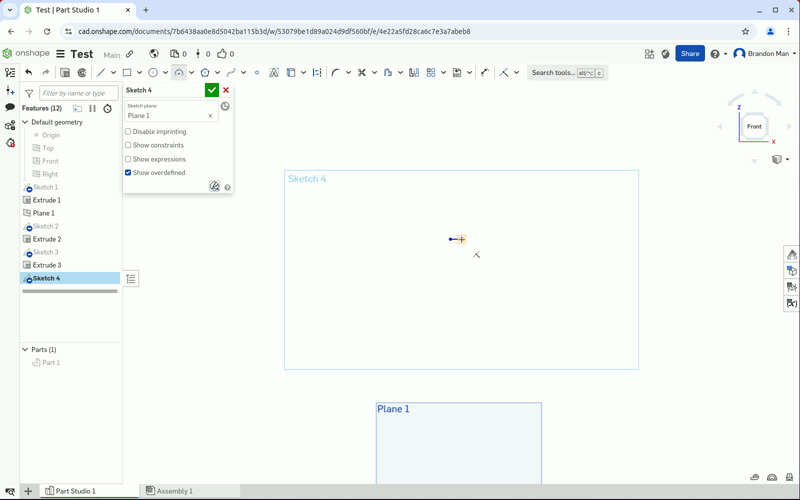
scroll(6)
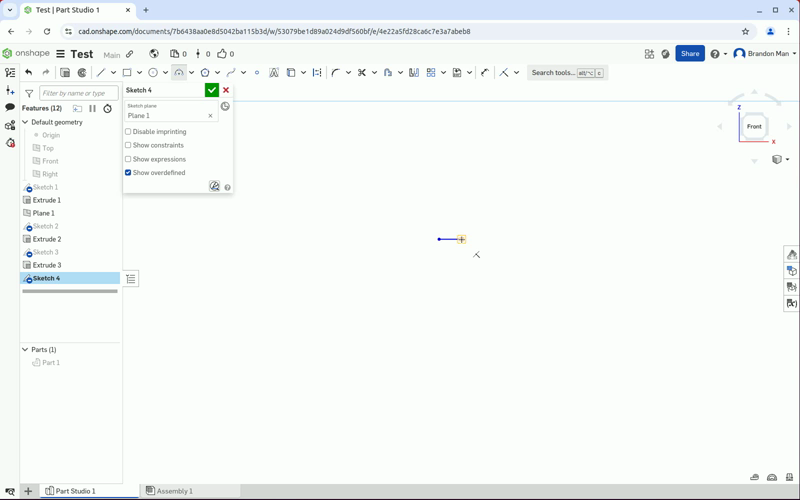
click(461, 239)
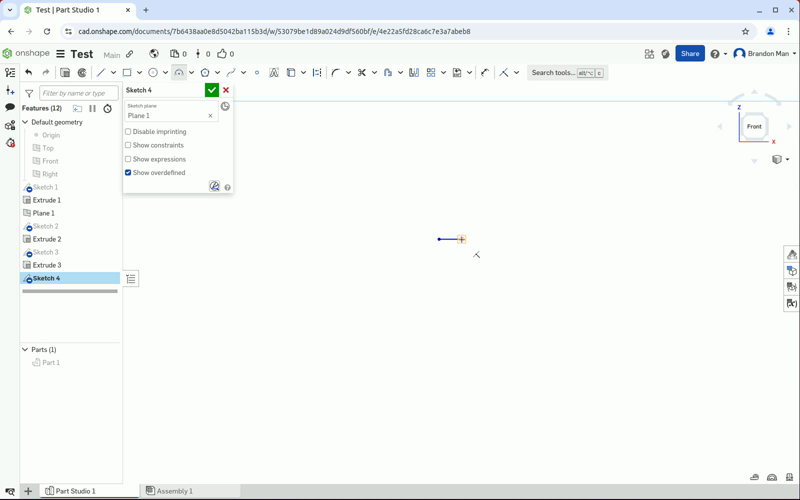
scroll(-6)
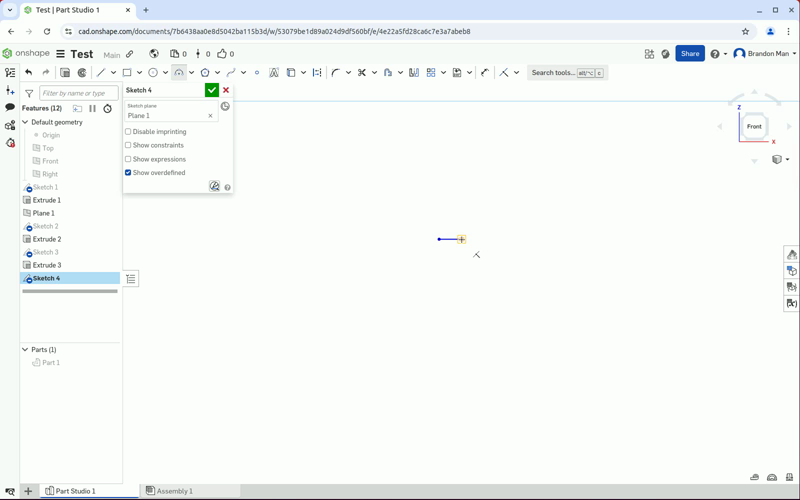
scroll(-6)
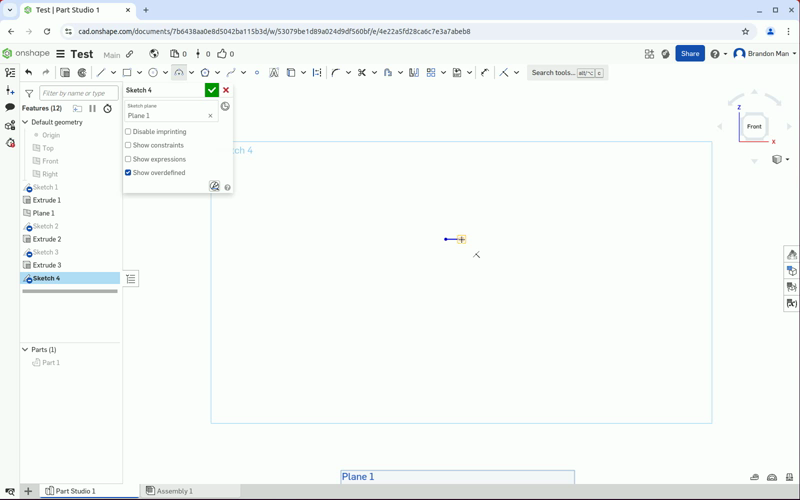
scroll(-6)
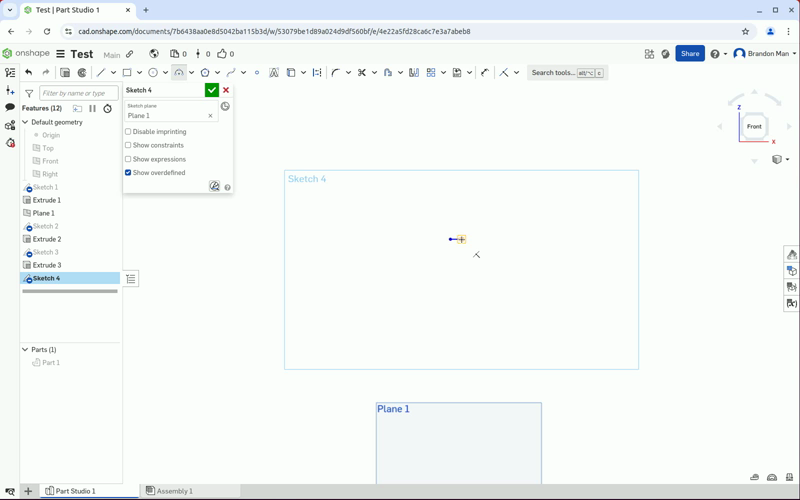
scroll(-6)
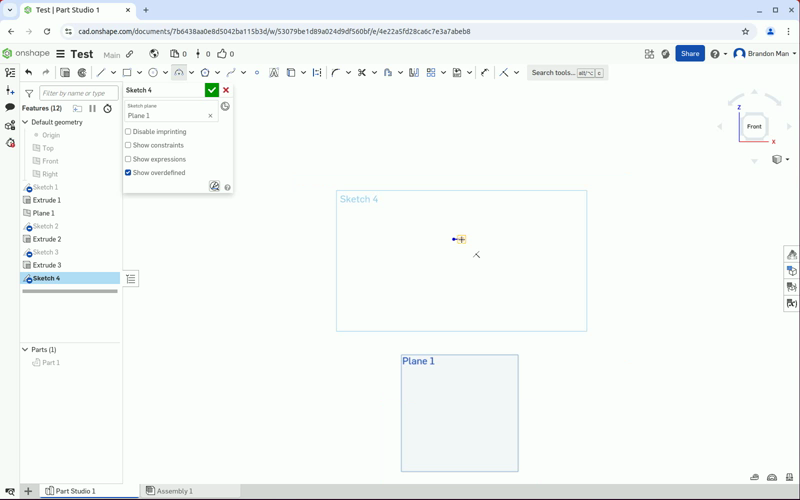
scroll(-6)
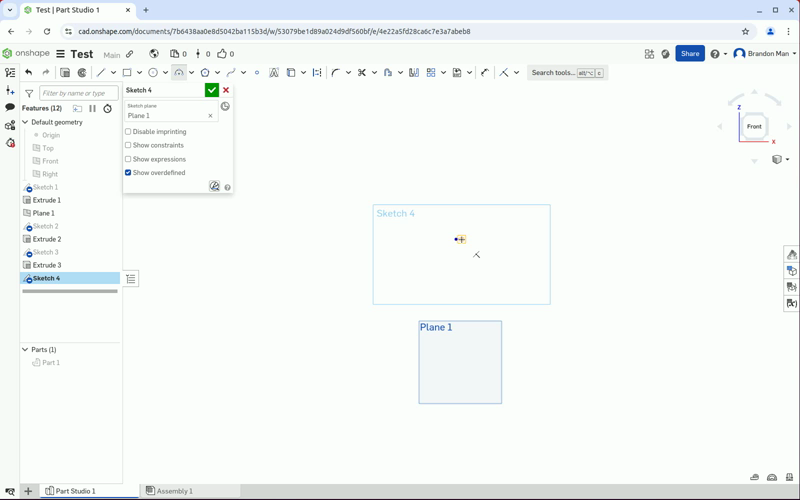
scroll(-6)
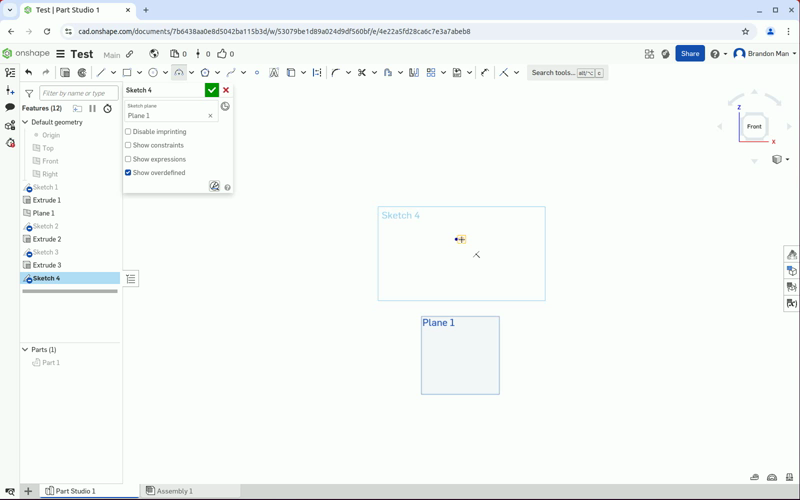
scroll(-6)
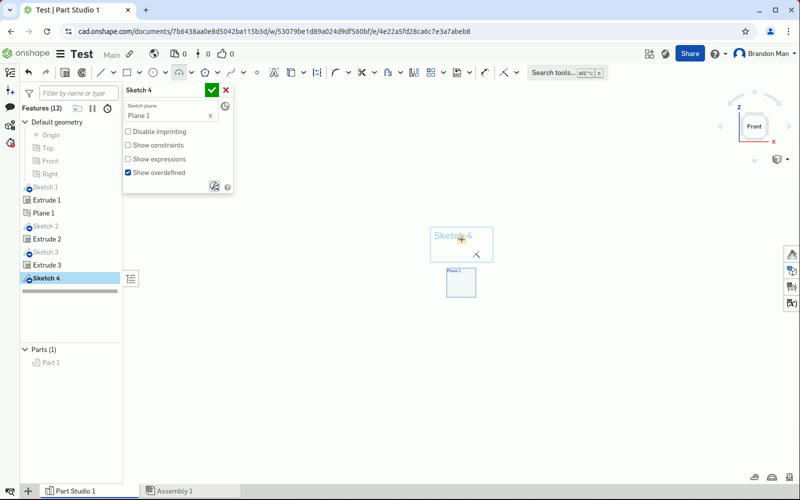
key_down(shift)
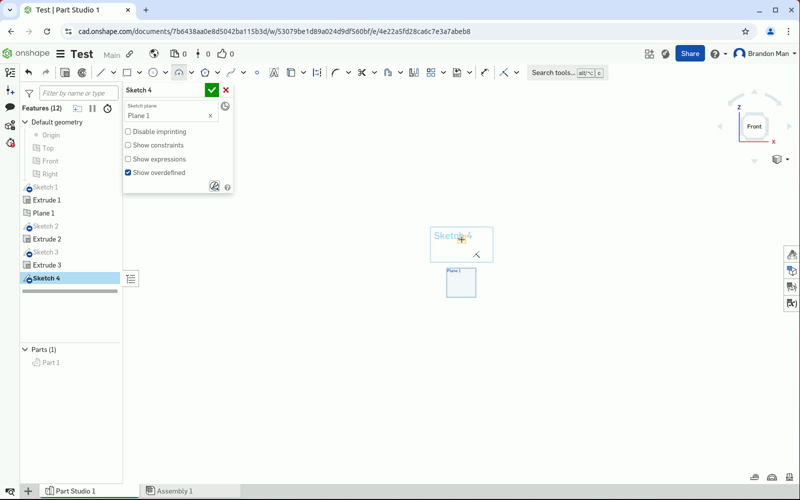
mouse_move(461, 237)
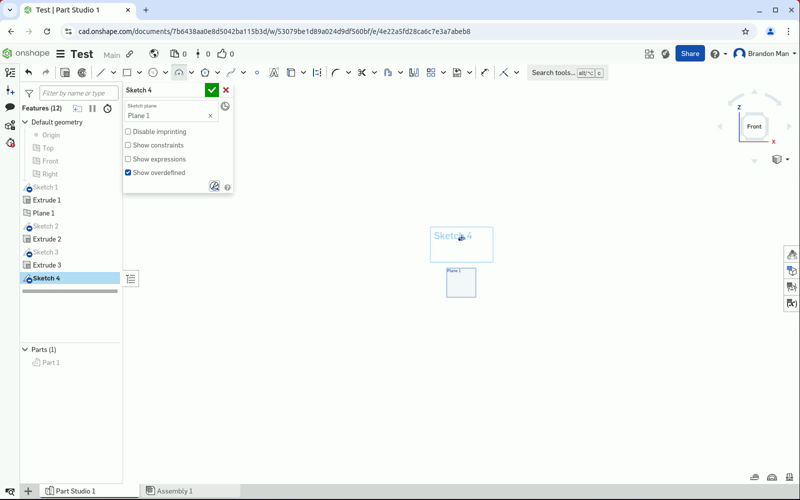
scroll(6)
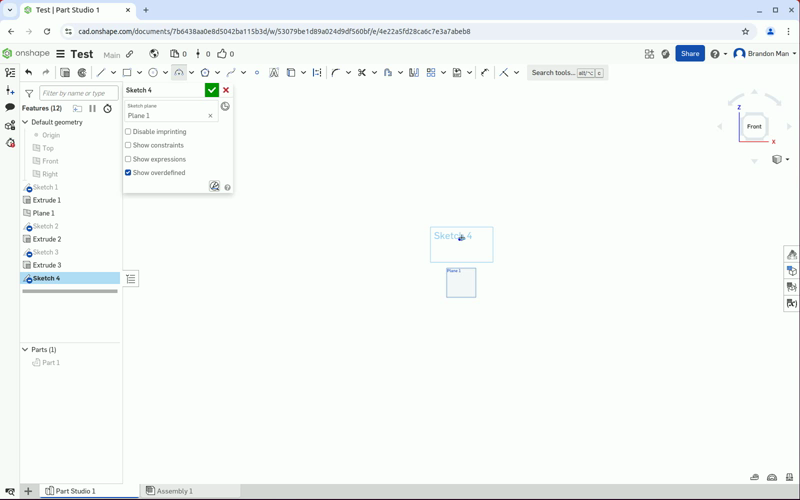
scroll(6)
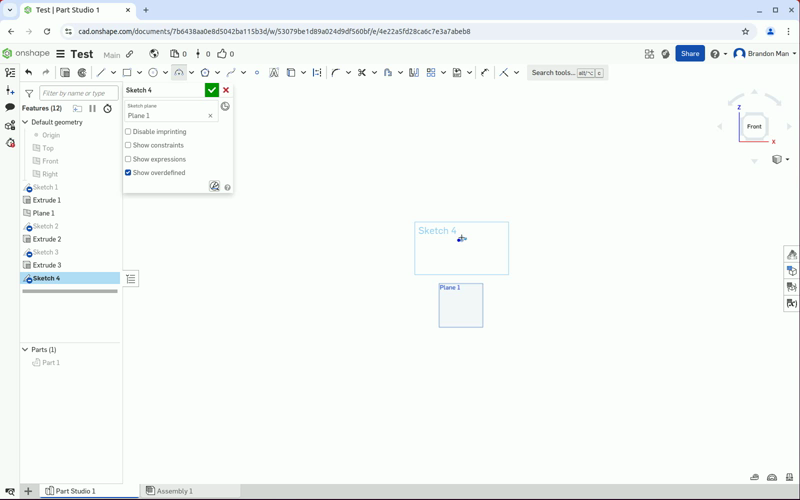
scroll(6)
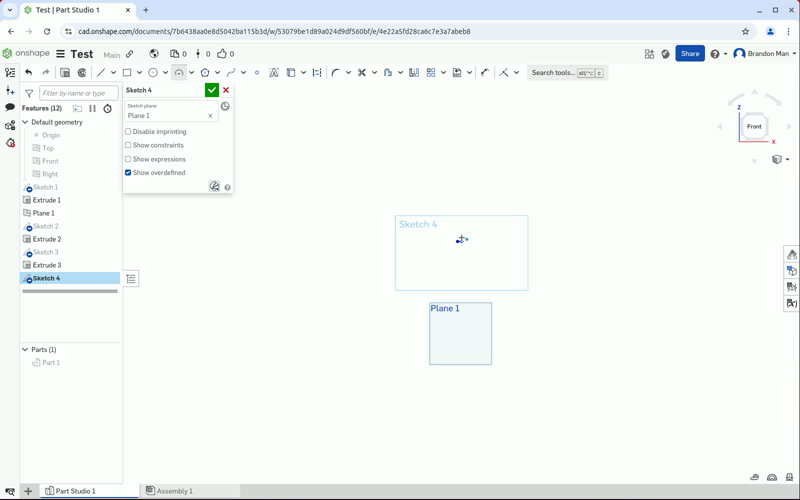
scroll(6)
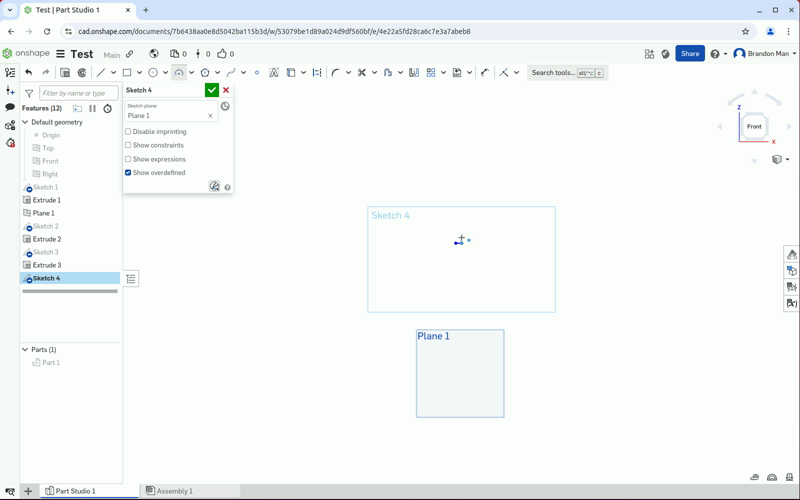
scroll(6)
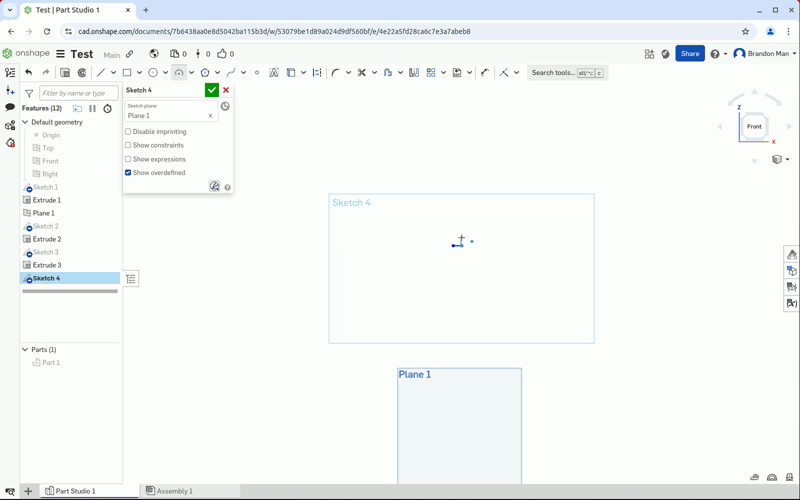
scroll(6)
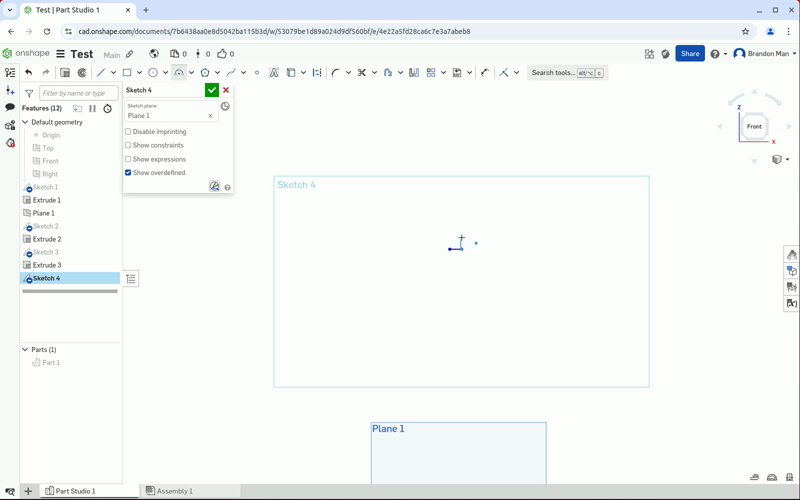
scroll(6)
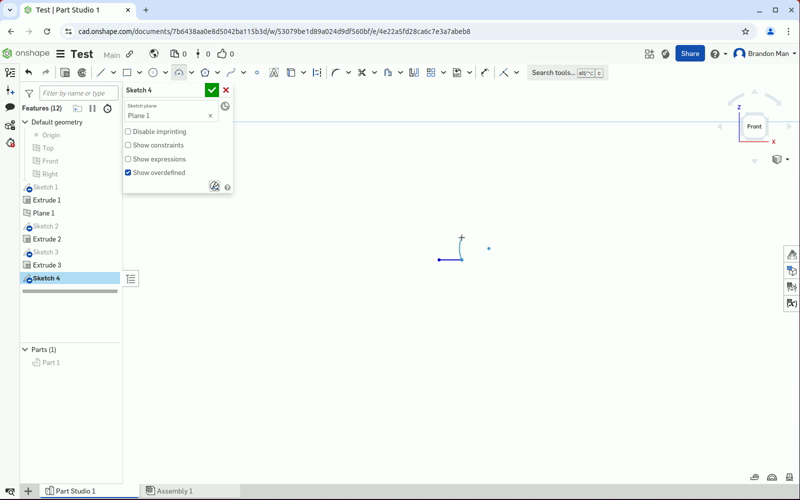
click(461, 237)
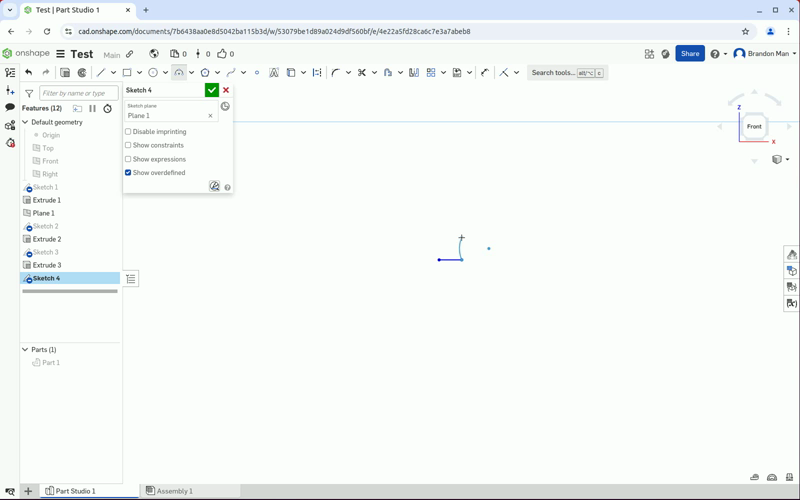
scroll(-6)
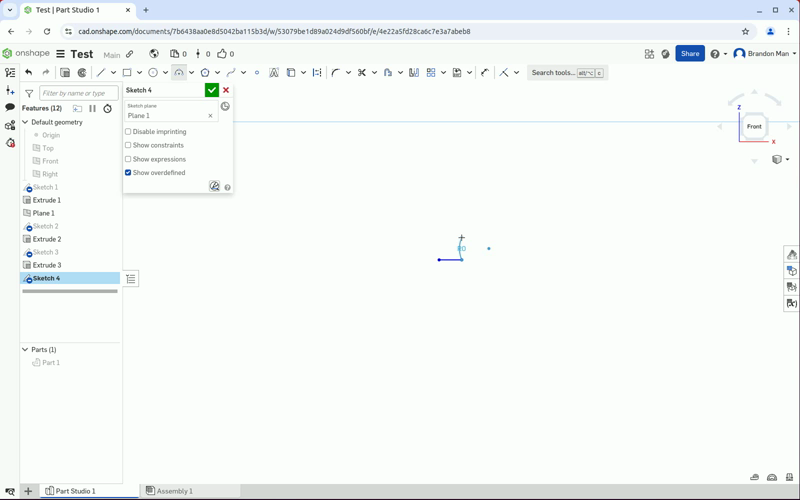
scroll(-6)
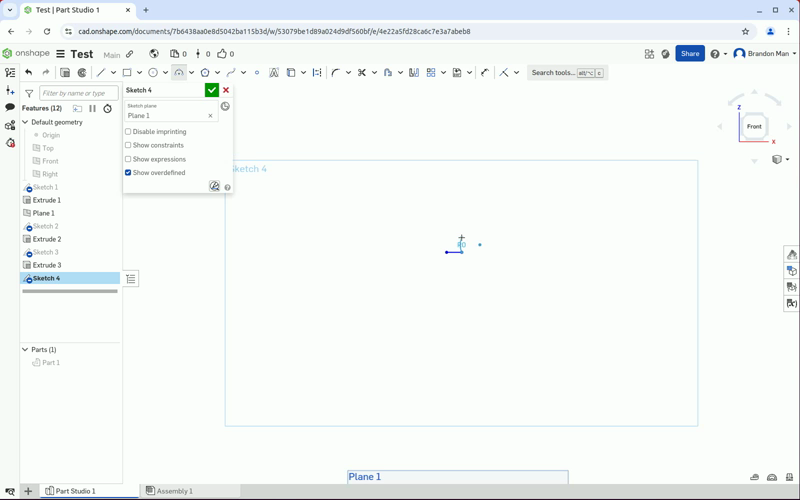
scroll(-6)
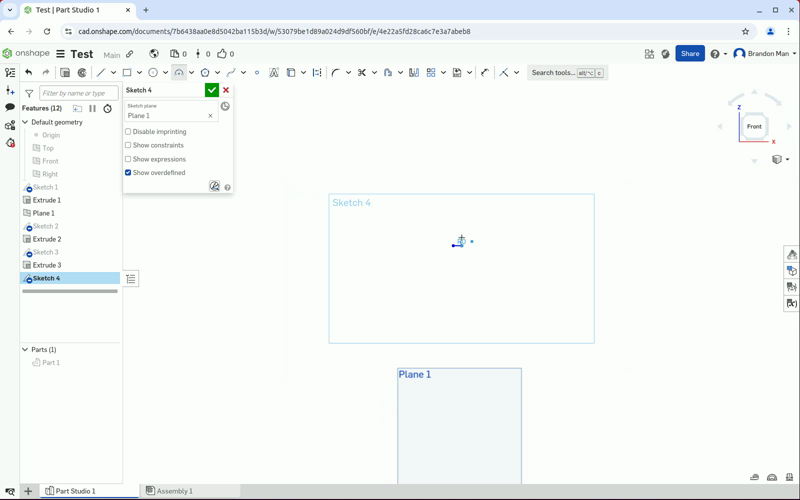
scroll(-6)
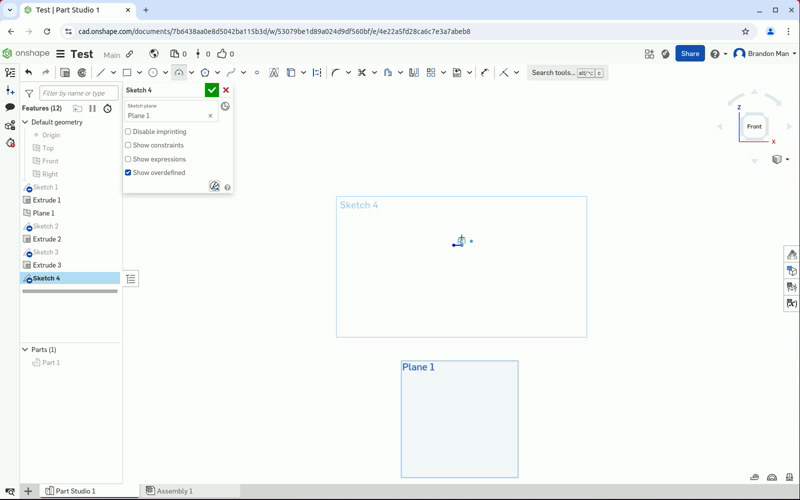
scroll(-6)
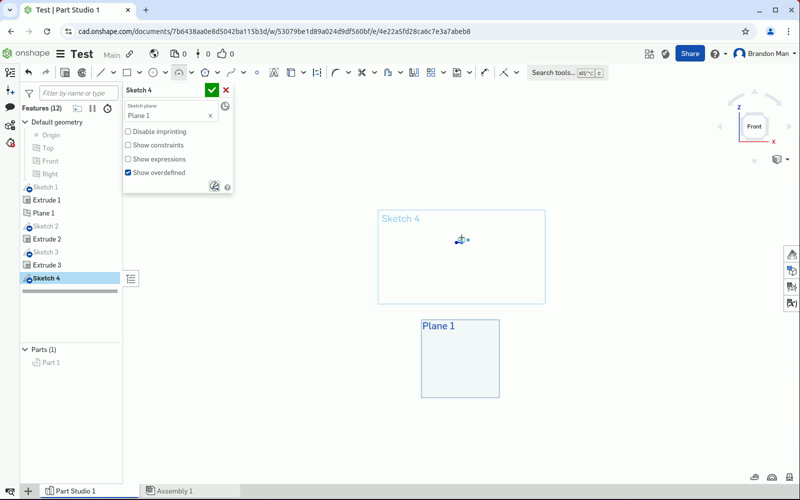
scroll(-6)
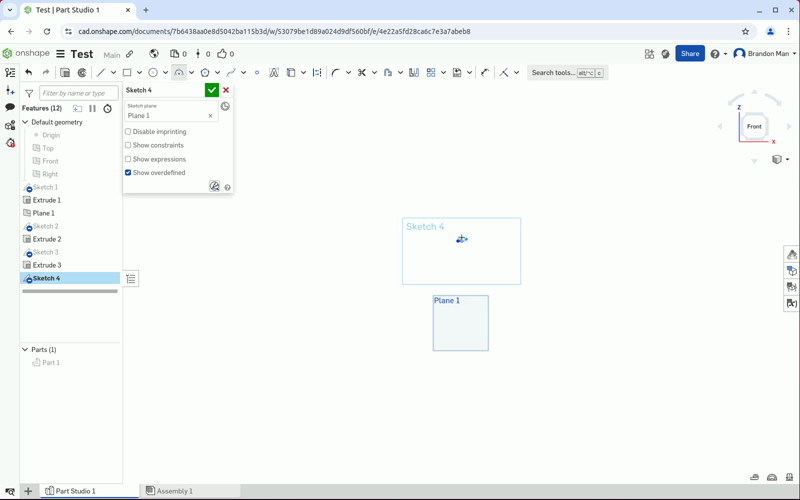
scroll(-6)
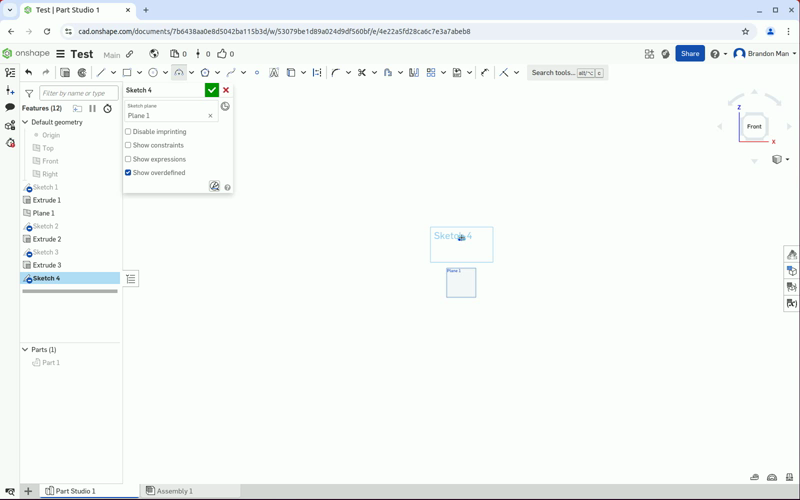
mouse_move(463, 238)
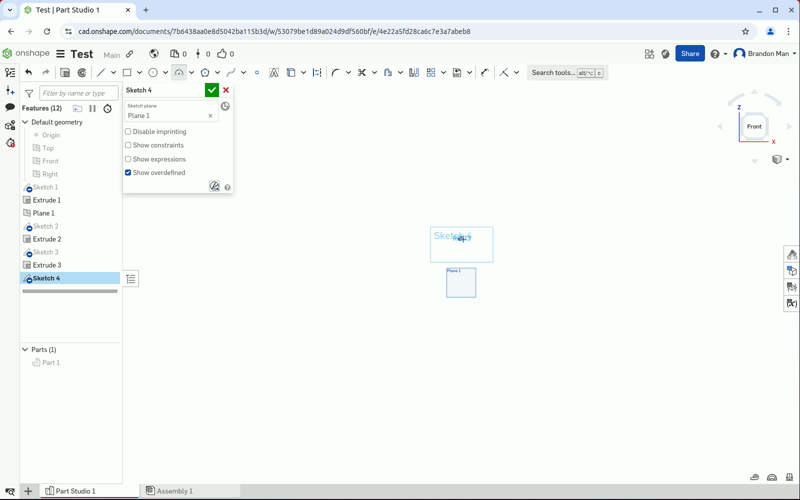
scroll(6)
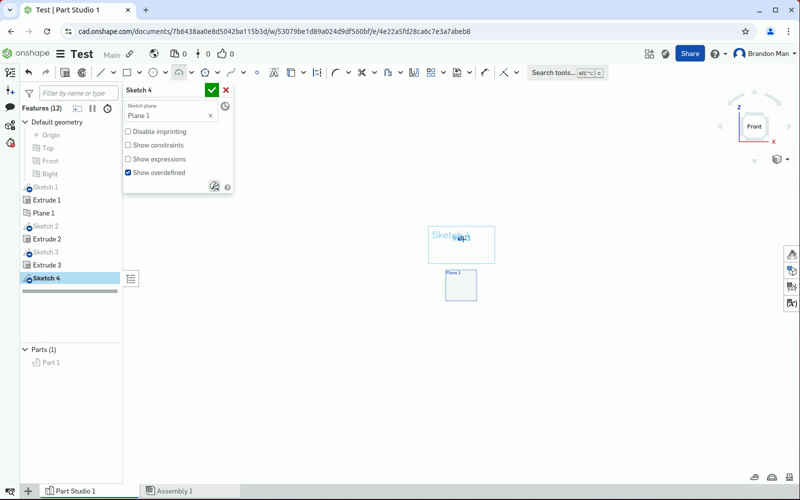
scroll(6)
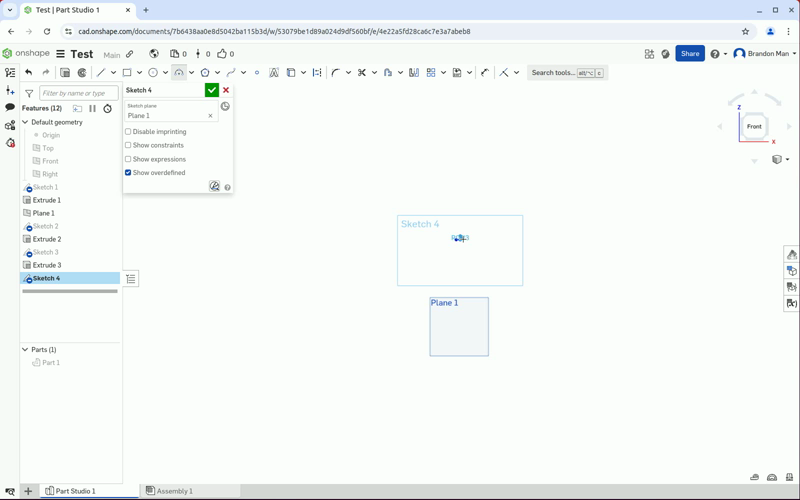
scroll(6)
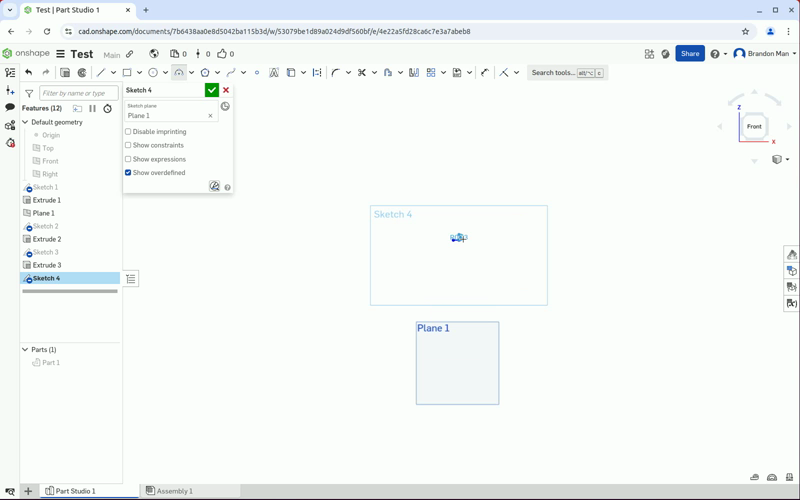
scroll(6)
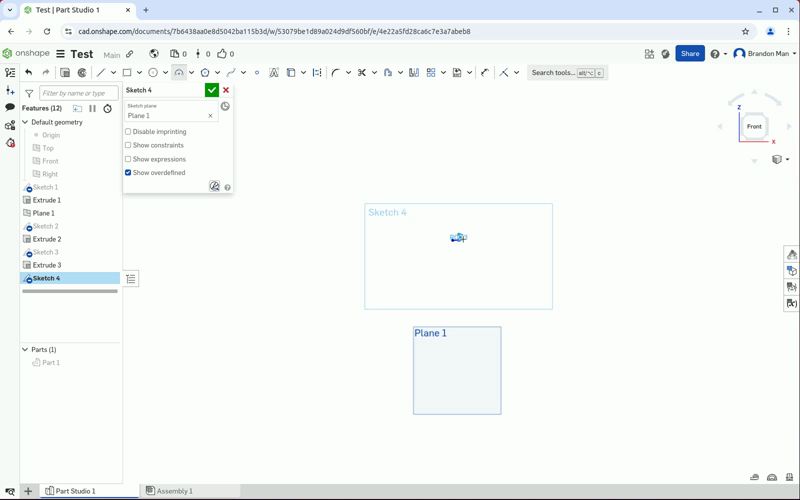
scroll(6)
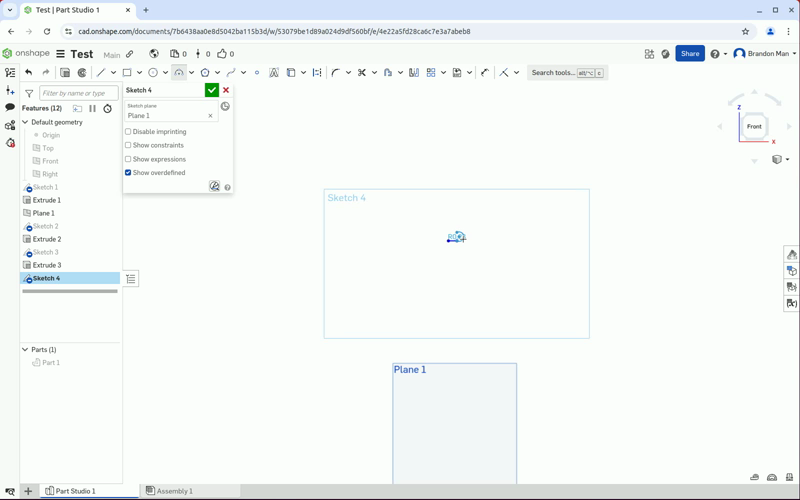
scroll(6)
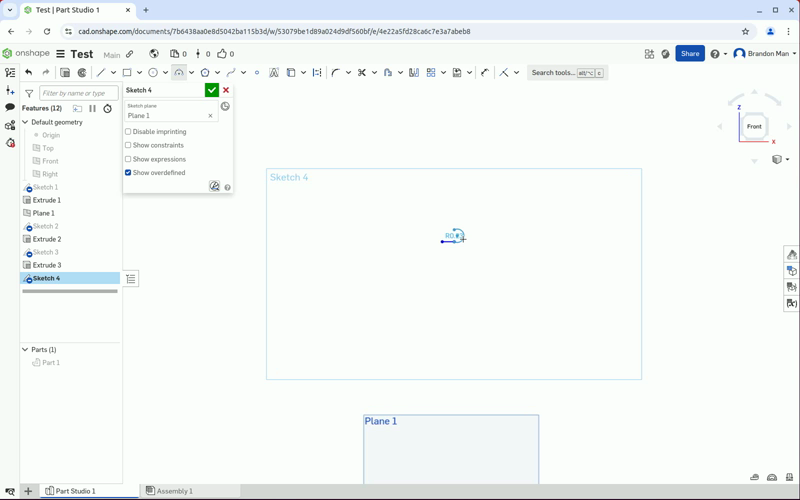
scroll(6)
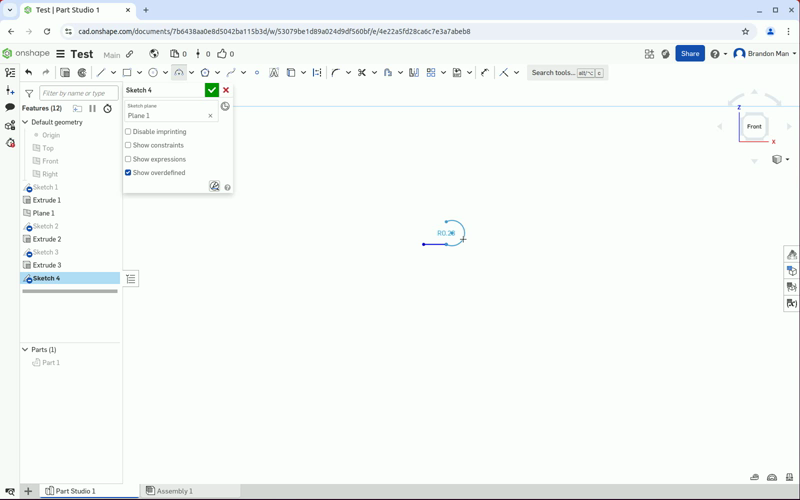
click(463, 238)
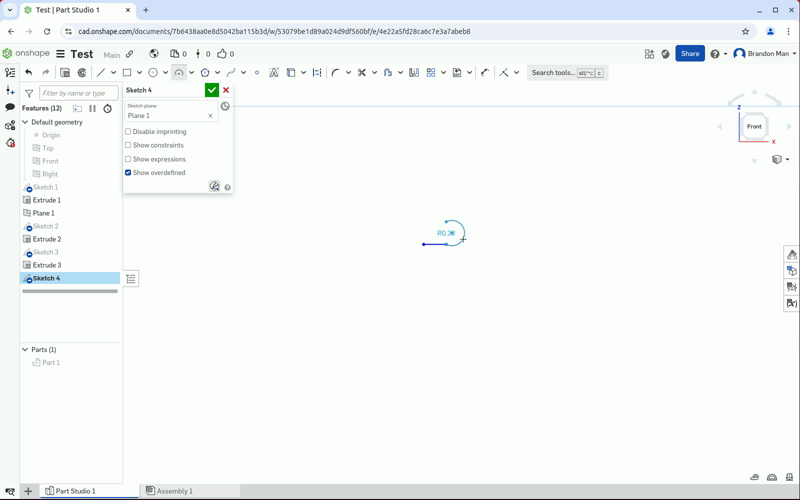
scroll(-6)
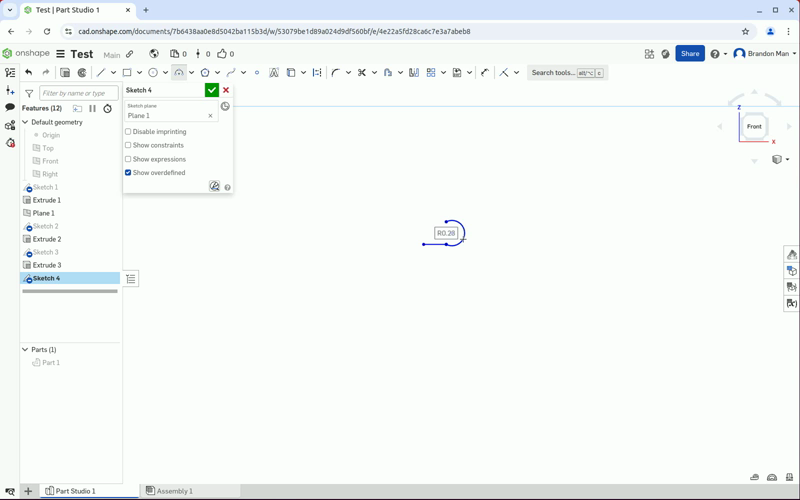
scroll(-6)
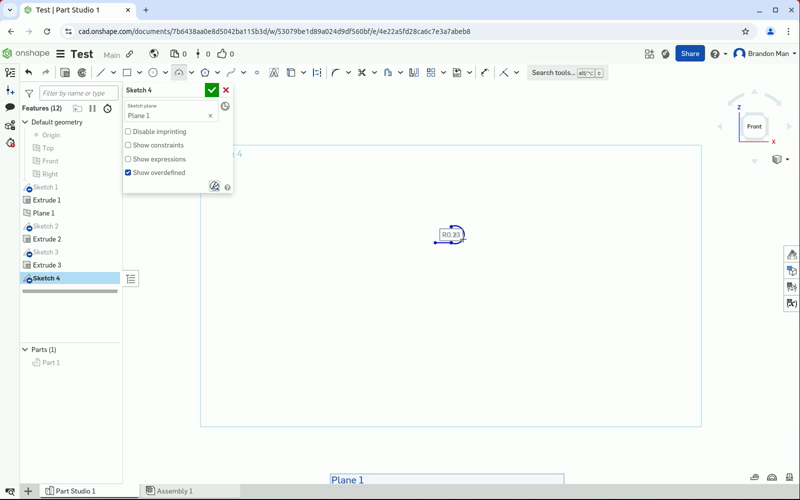
scroll(-6)
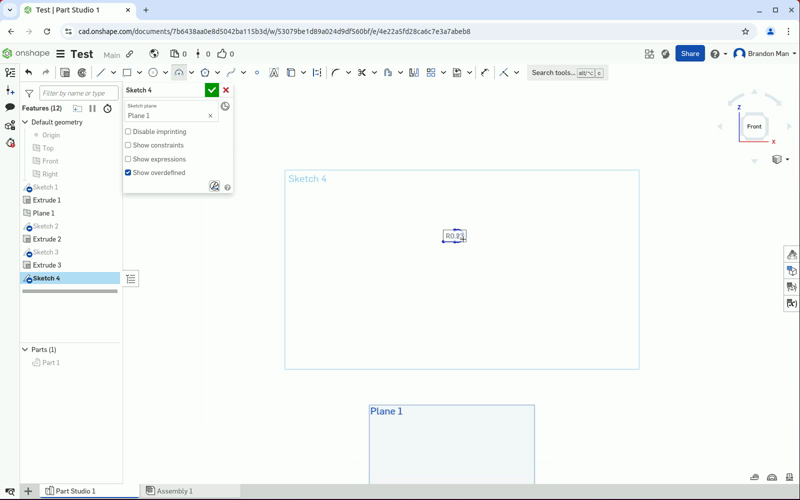
scroll(-6)
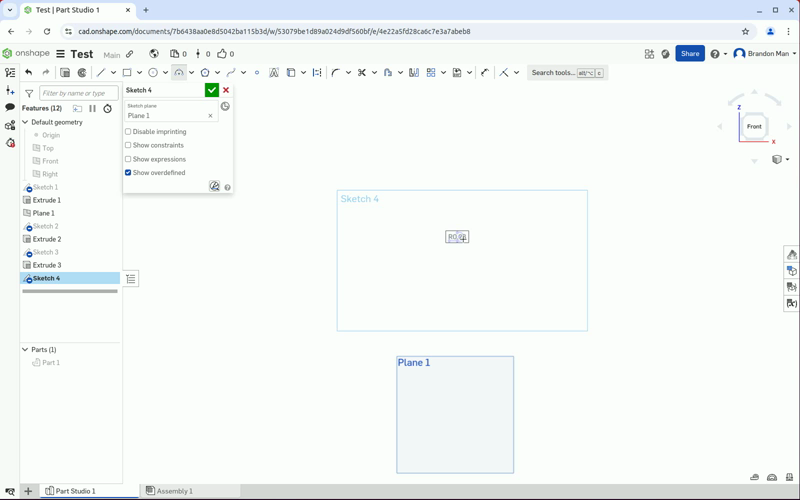
scroll(-6)
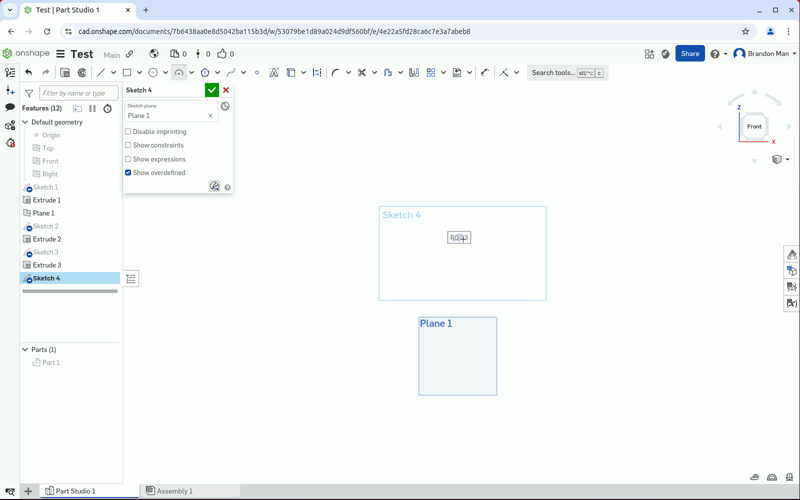
scroll(-6)
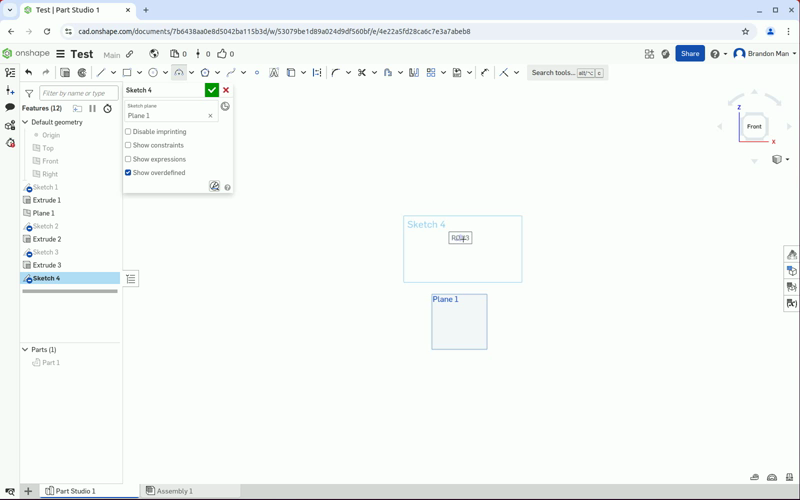
scroll(-6)
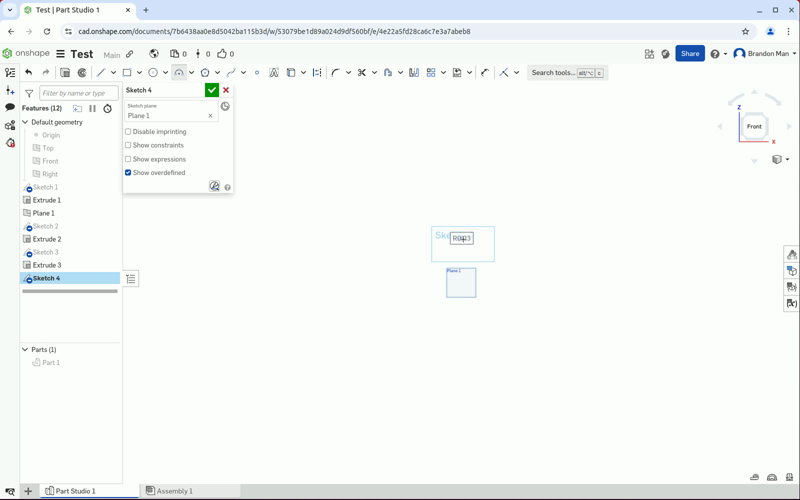
key_up(shift)
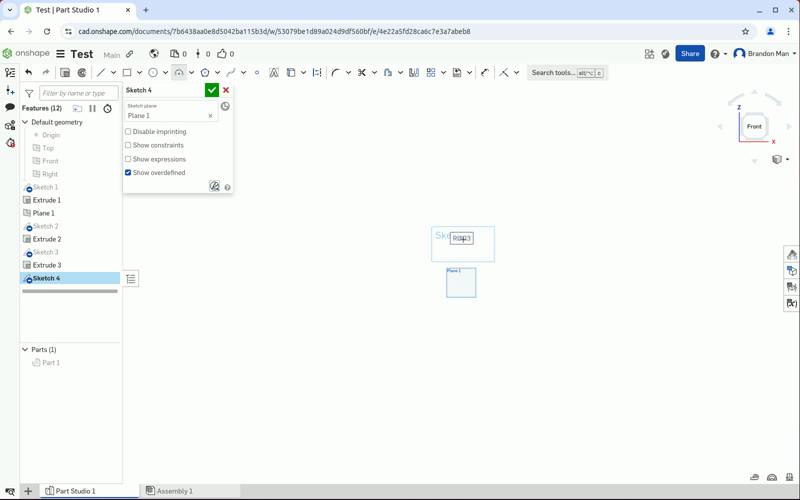
key(esc)
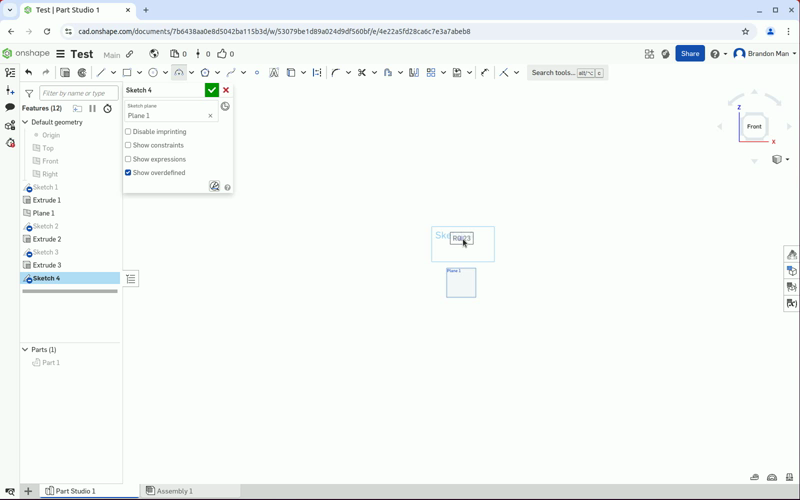
key(l)
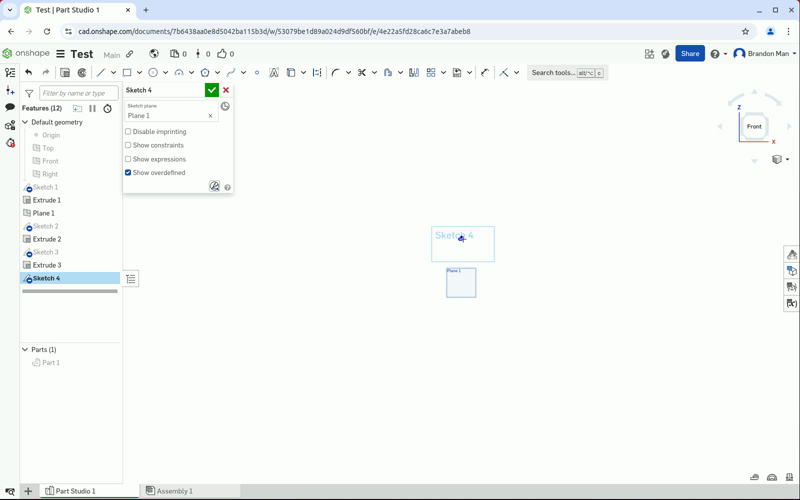
mouse_move(461, 237)
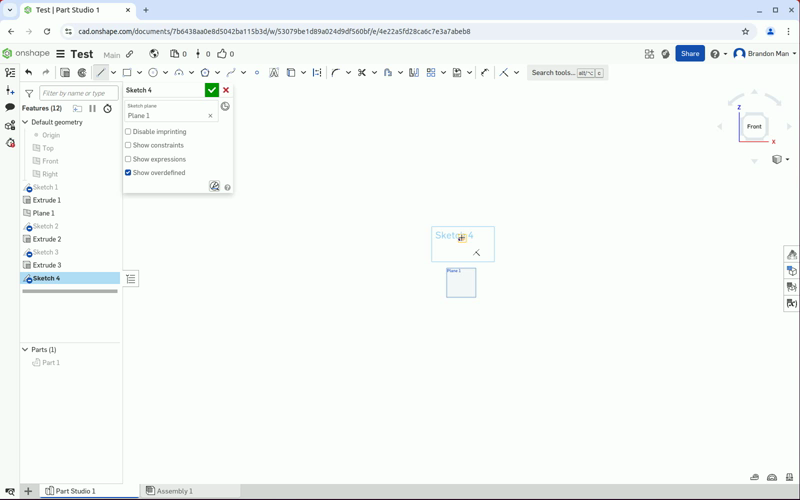
scroll(6)
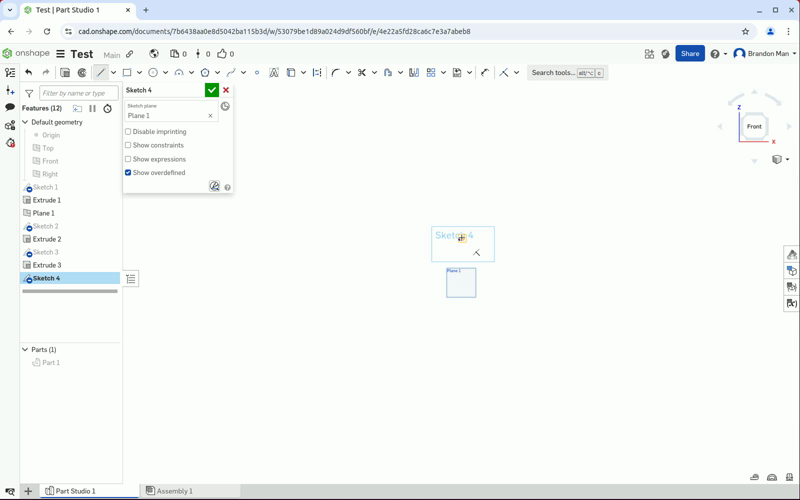
scroll(6)
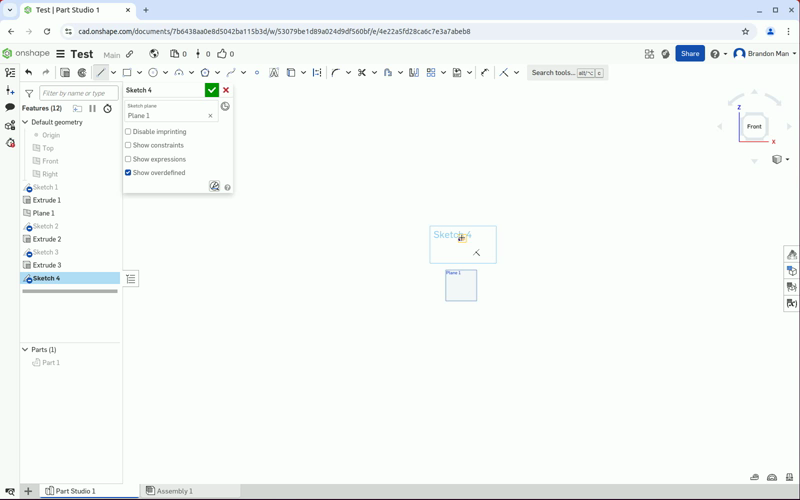
scroll(6)
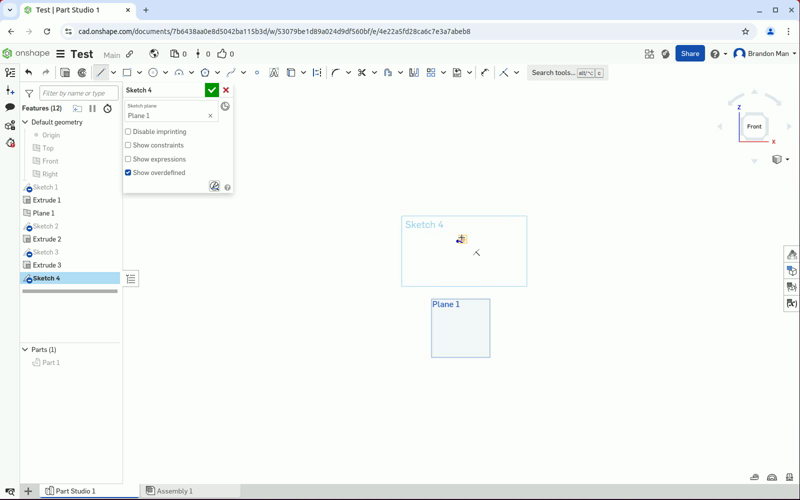
scroll(6)
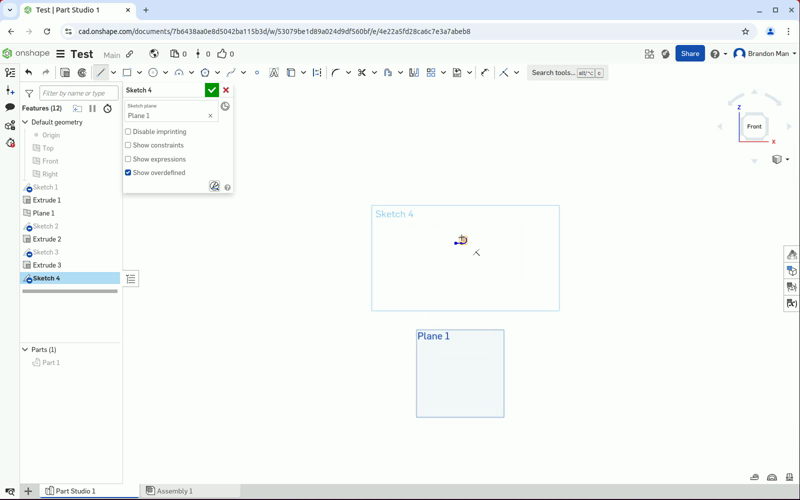
scroll(6)
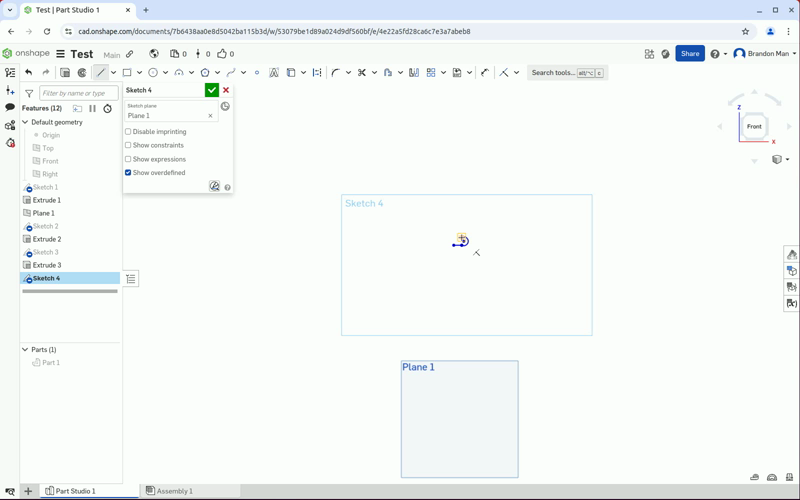
scroll(6)
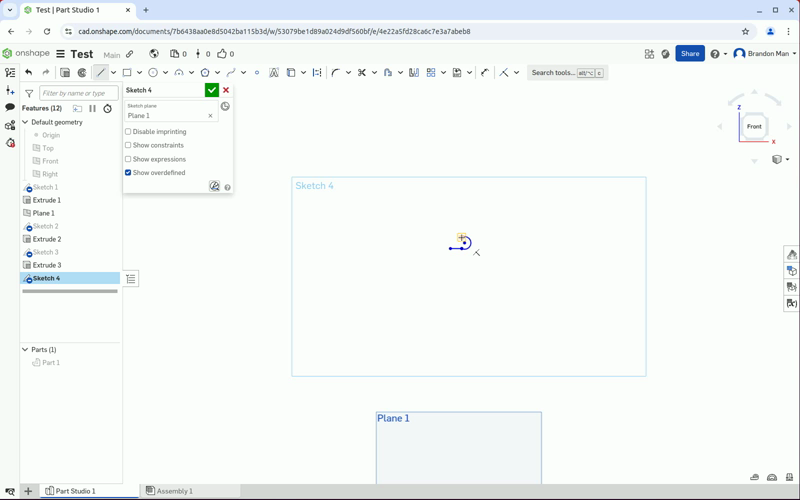
scroll(6)
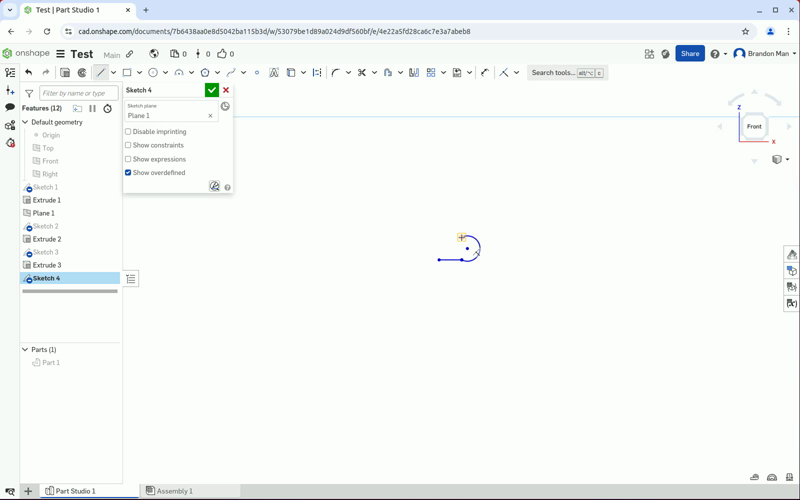
click(461, 237)
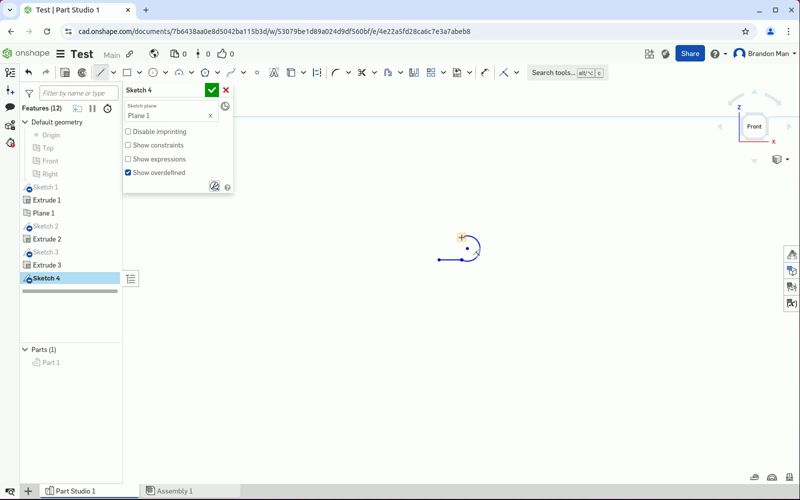
scroll(-6)
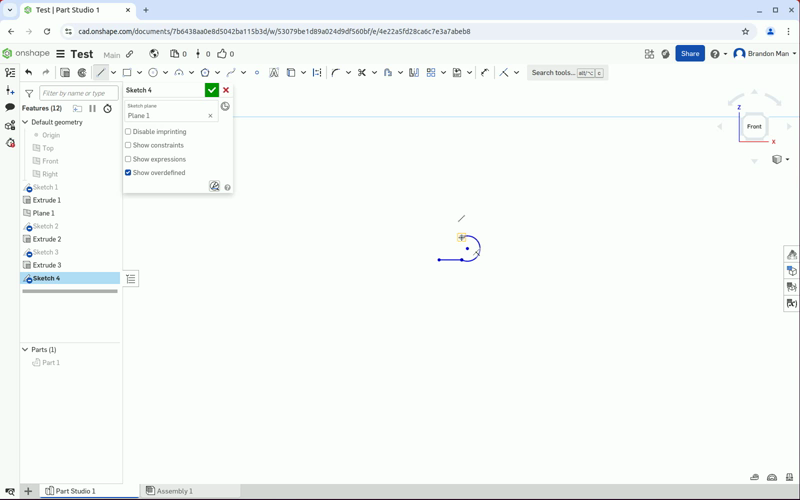
scroll(-6)
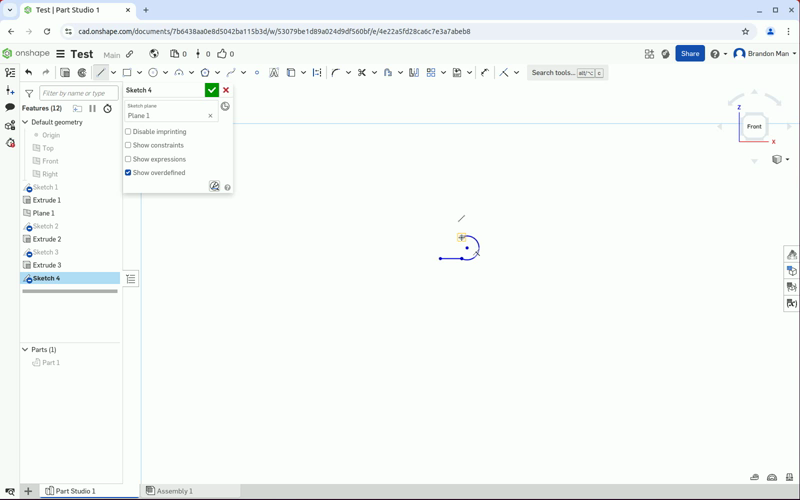
scroll(-6)
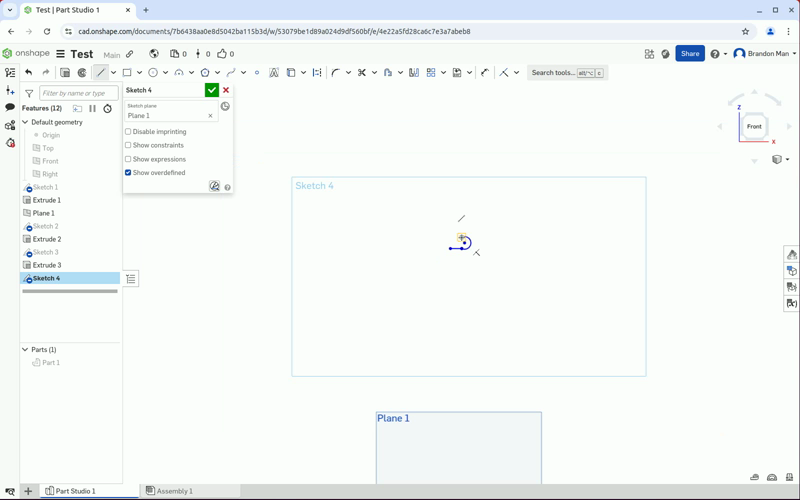
scroll(-6)
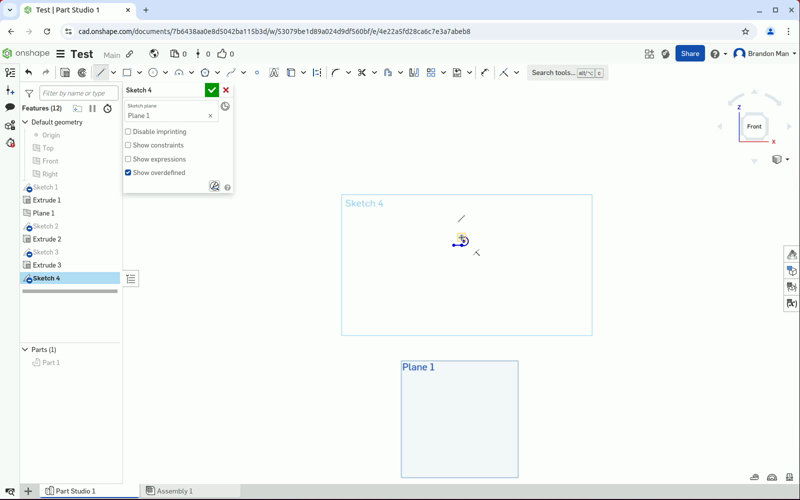
scroll(-6)
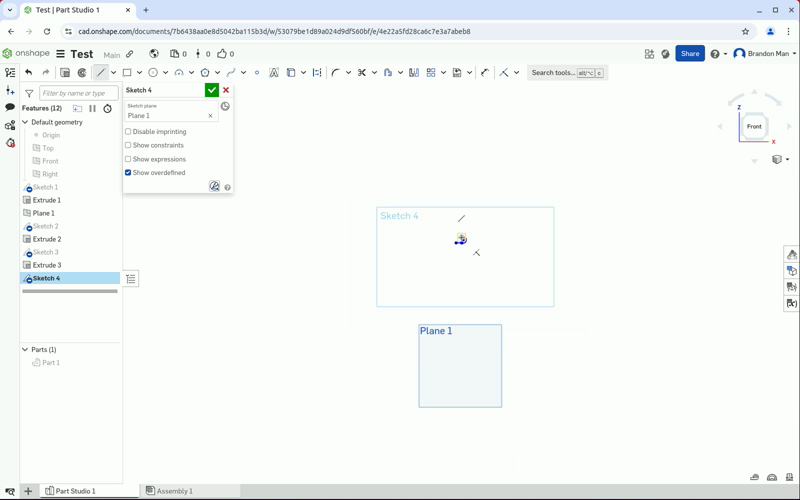
scroll(-6)
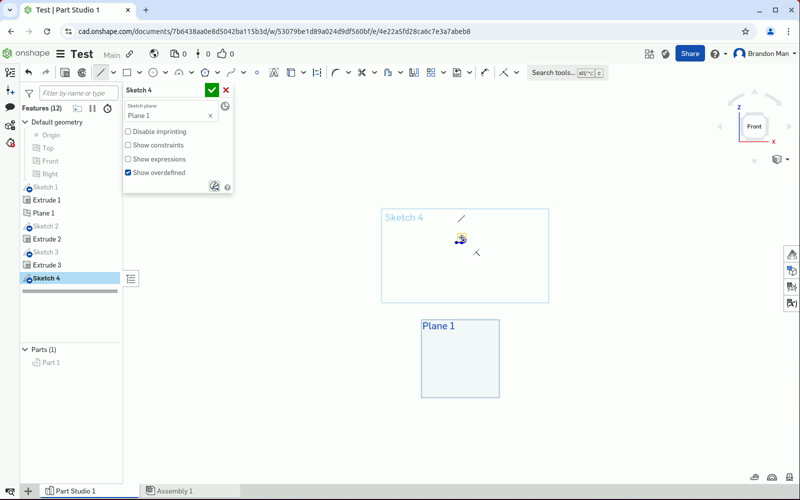
scroll(-6)
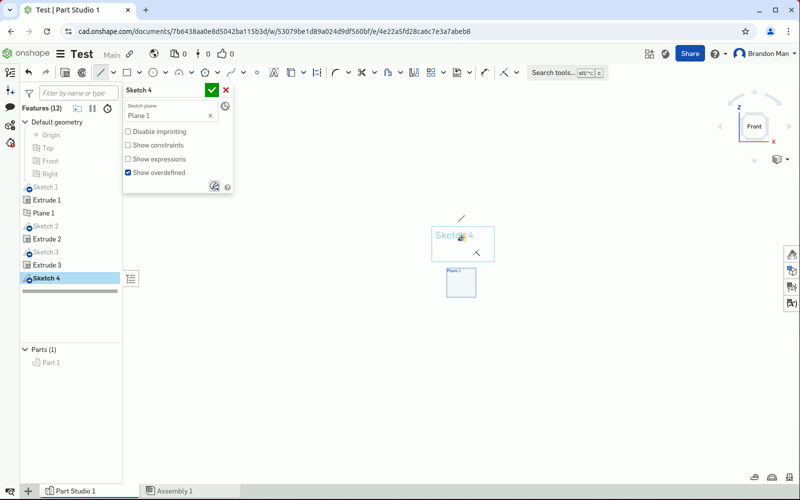
key_down(shift)
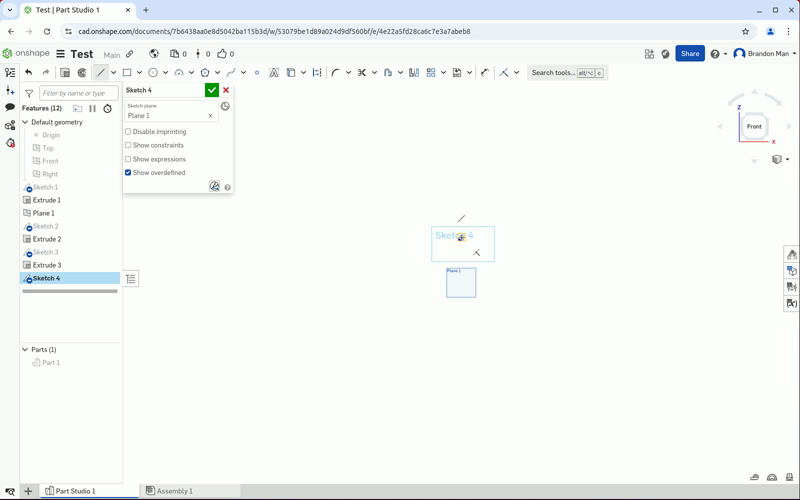
mouse_move(492, 237)
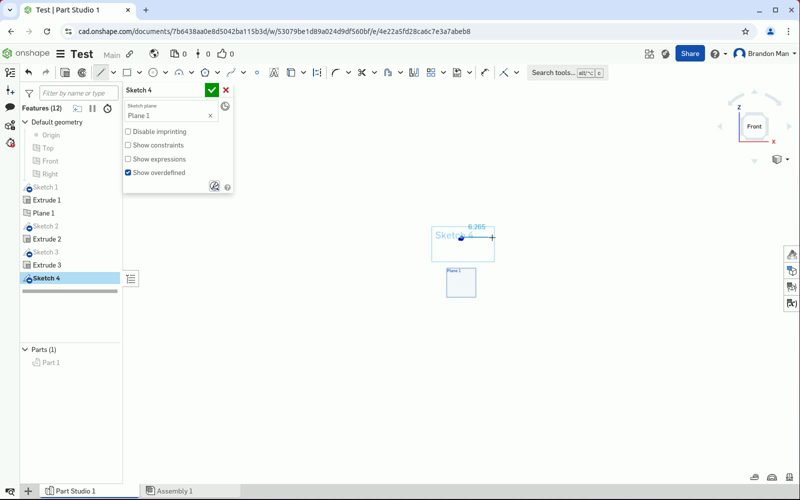
mouse_move(460, 237)
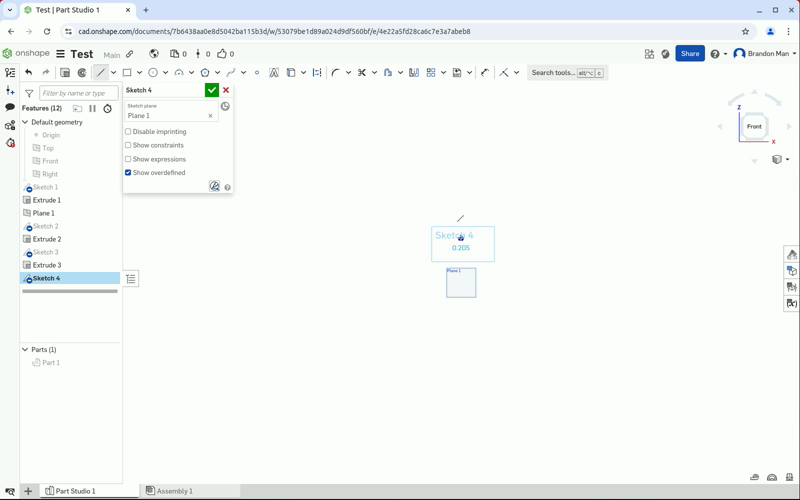
scroll(6)
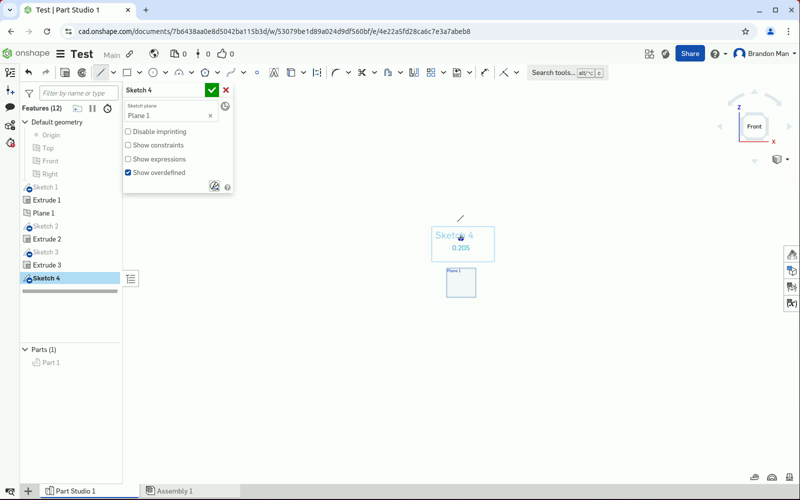
scroll(6)
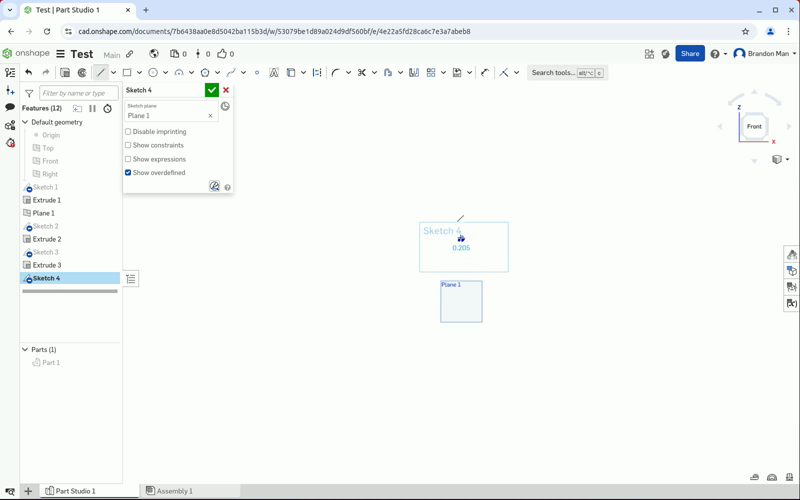
scroll(6)
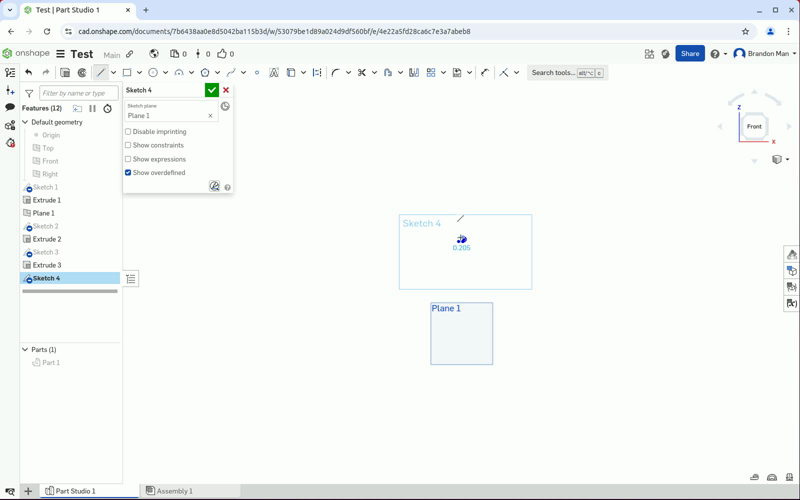
scroll(6)
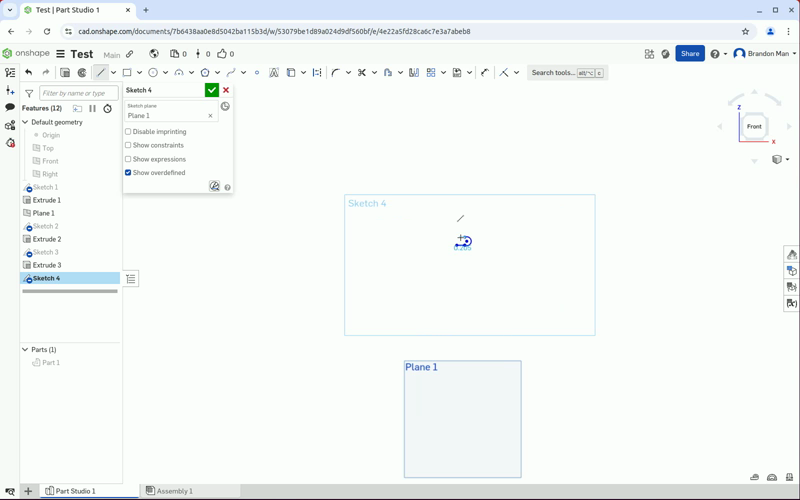
scroll(6)
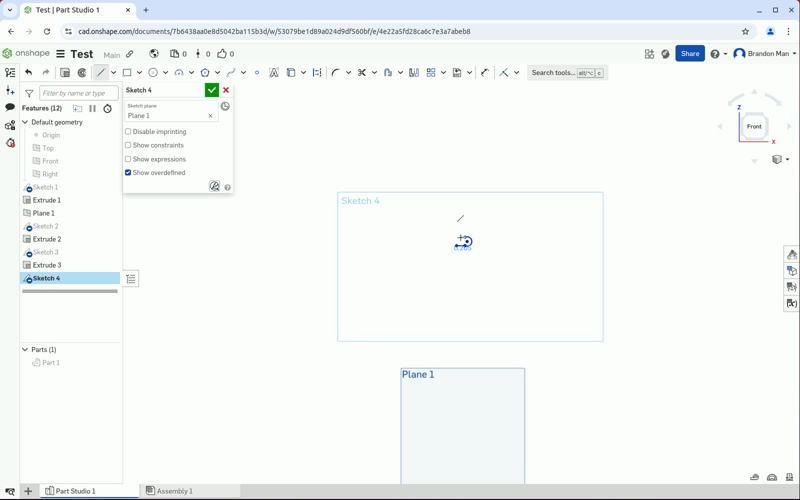
scroll(6)
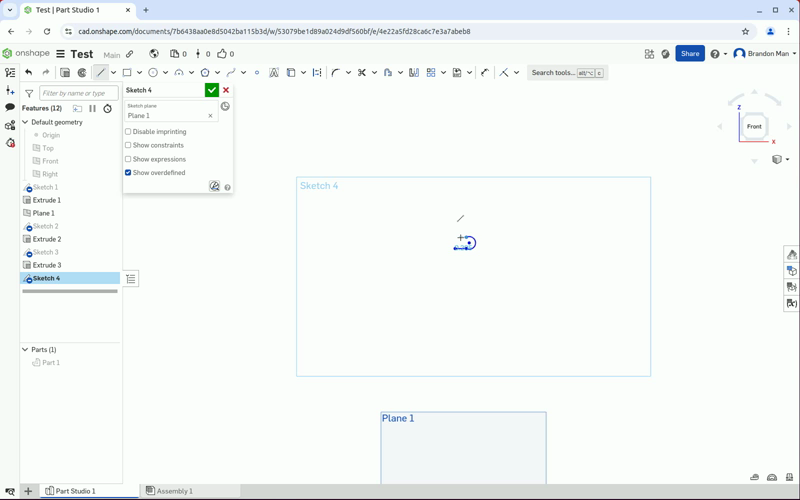
scroll(6)
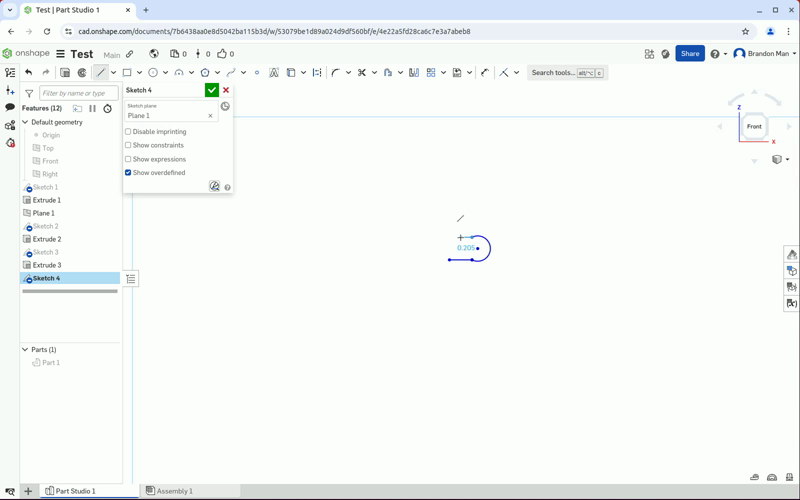
click(460, 237)
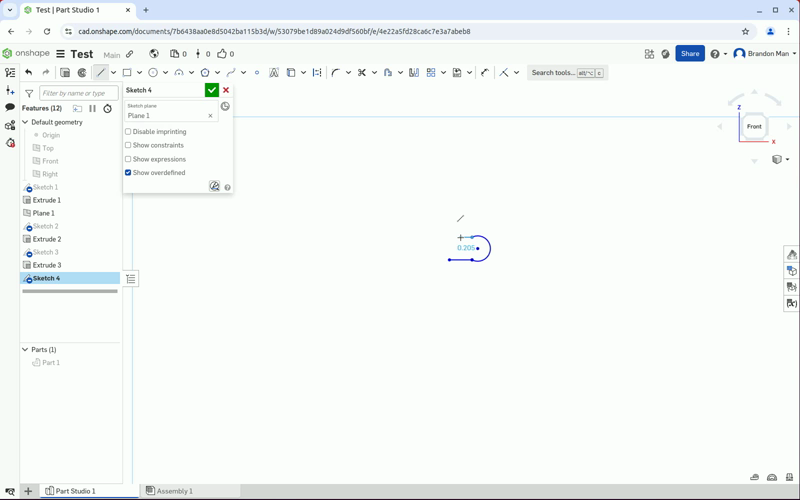
scroll(-6)
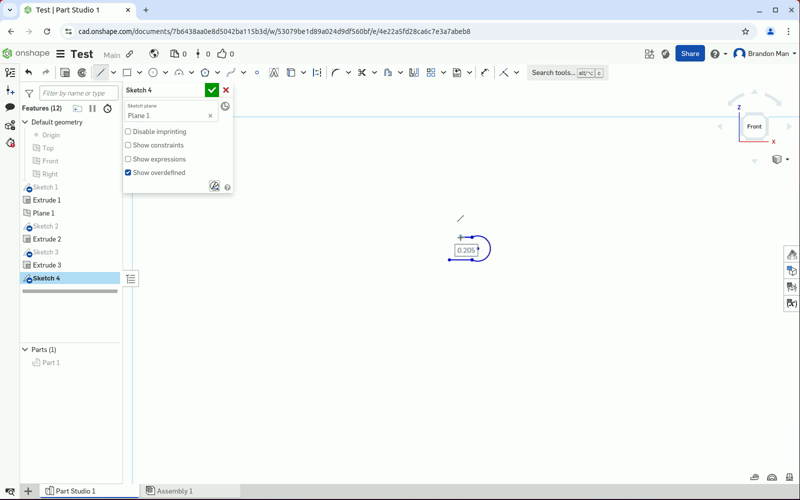
scroll(-6)
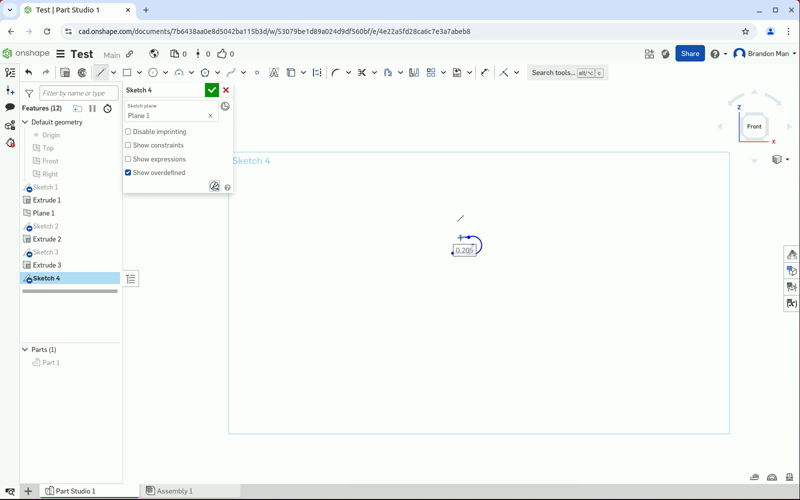
scroll(-6)
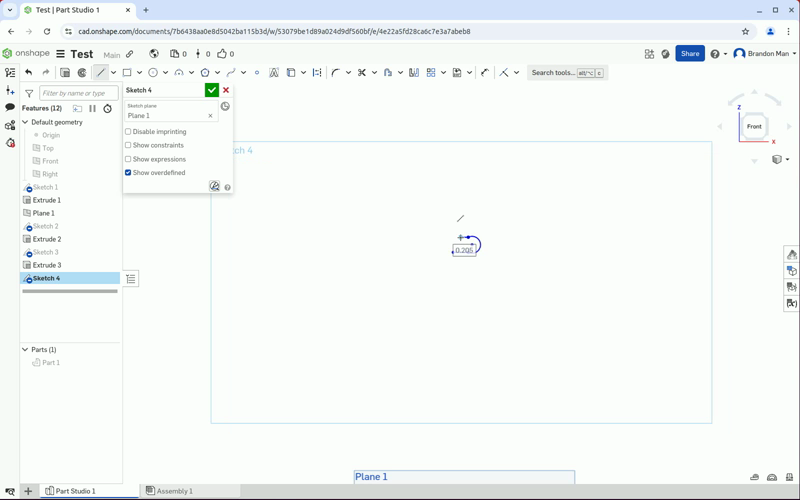
scroll(-6)
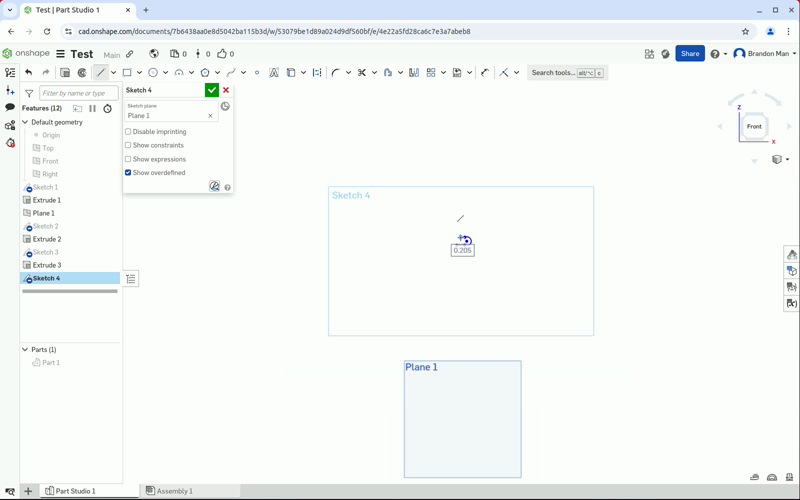
scroll(-6)
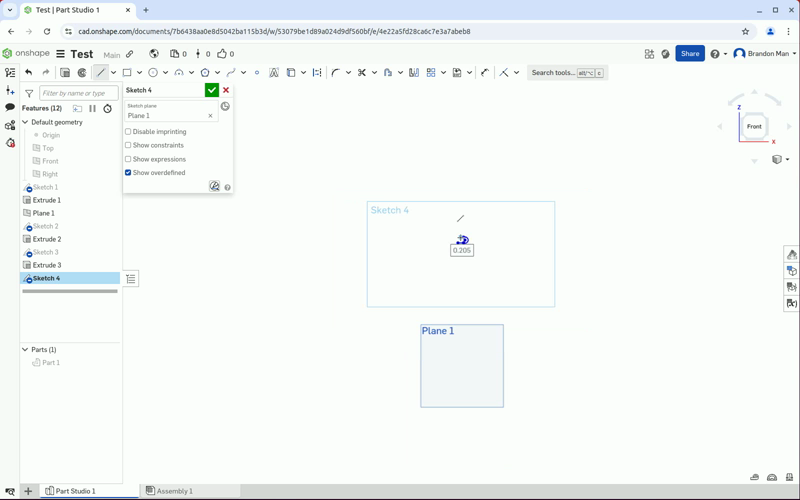
scroll(-6)
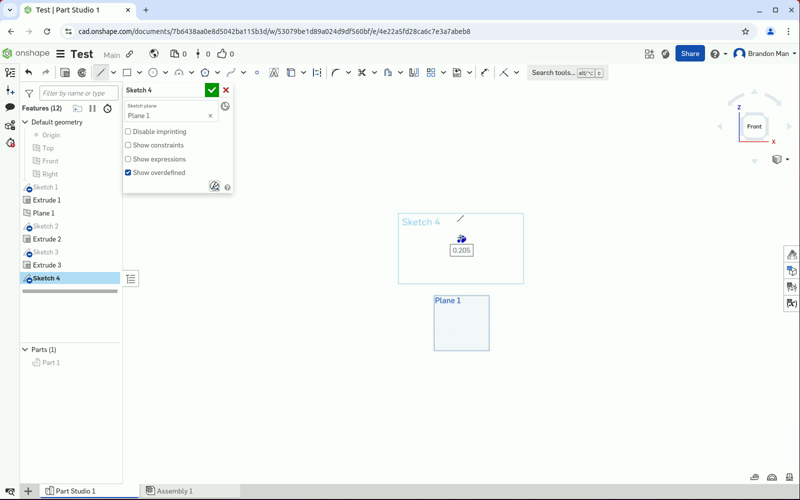
scroll(-6)
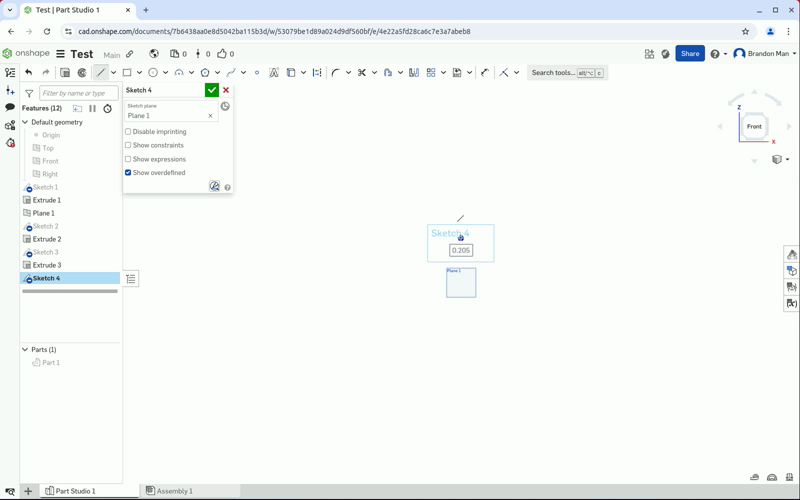
key_up(shift)
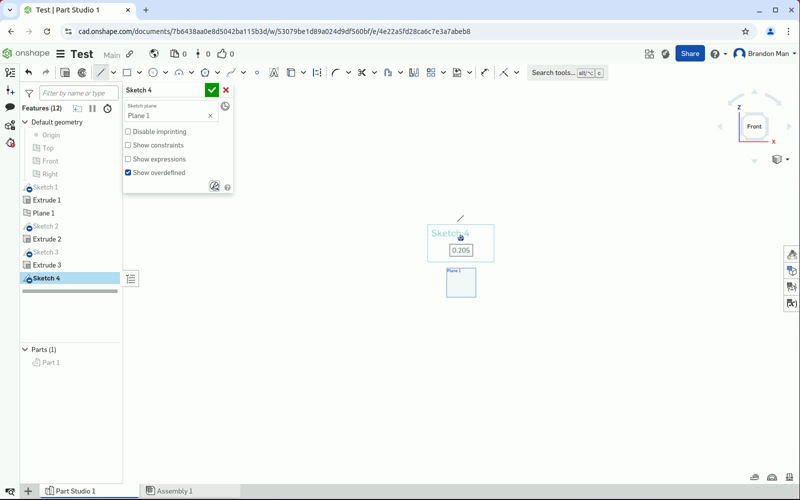
key_down(shift)
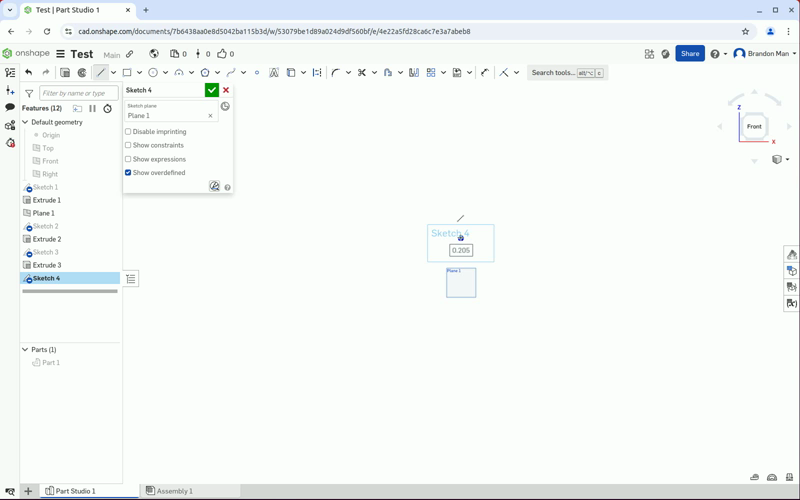
mouse_move(490, 237)
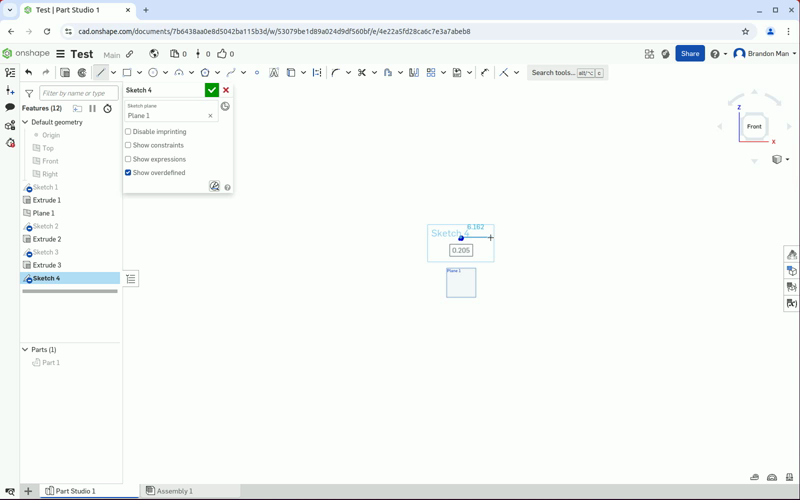
mouse_move(459, 237)
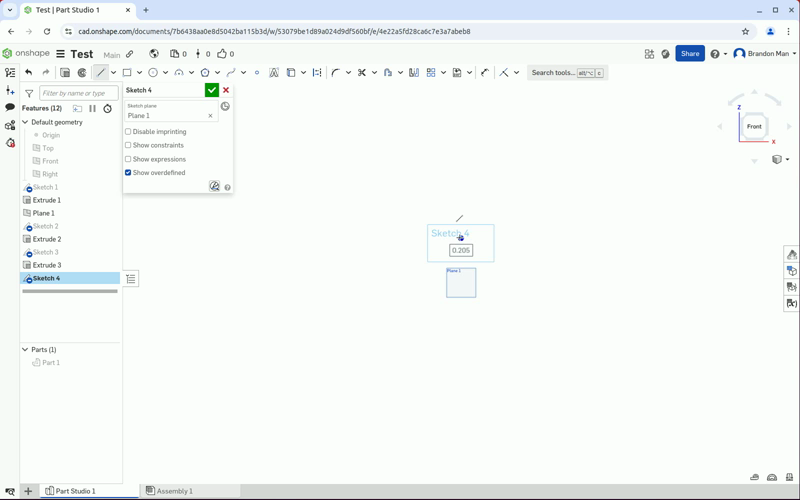
scroll(6)
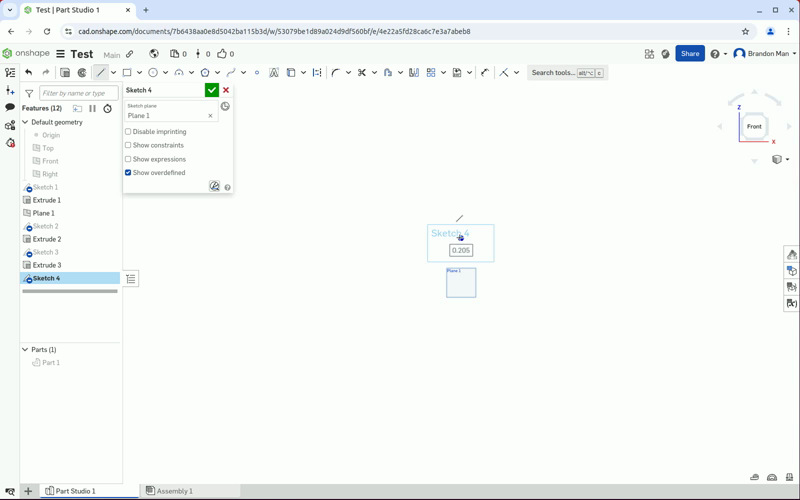
scroll(6)
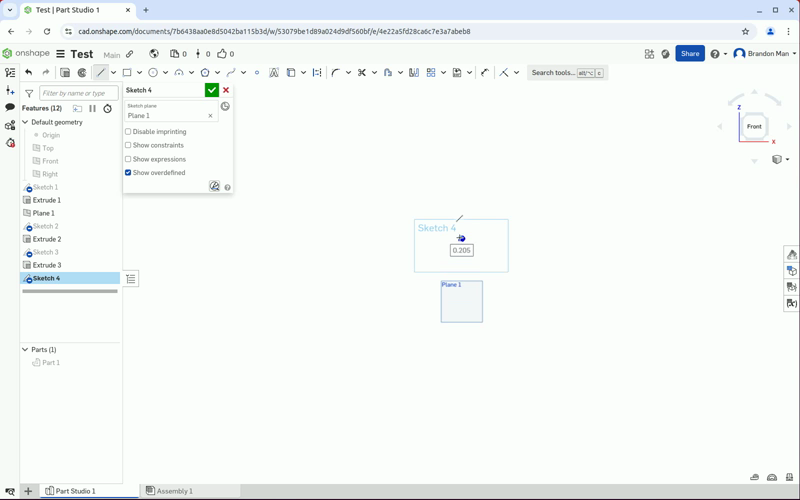
scroll(6)
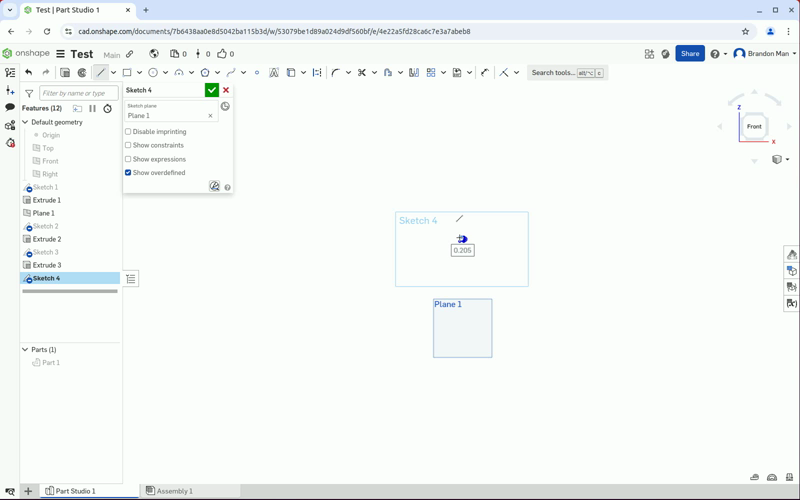
scroll(6)
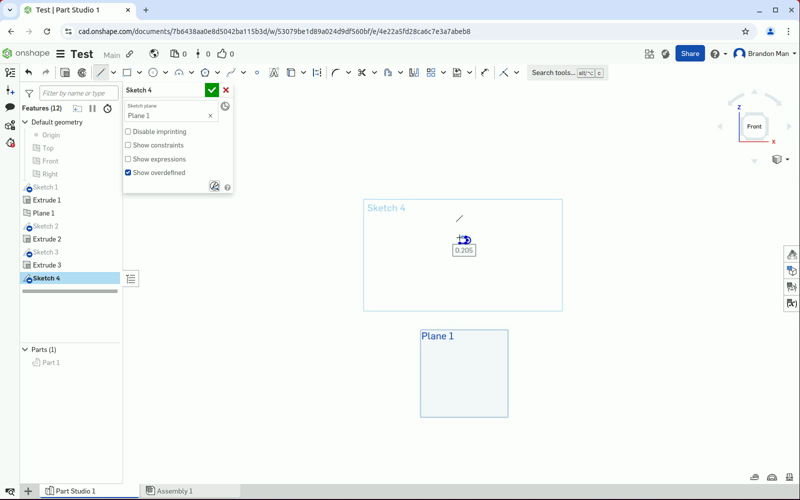
scroll(6)
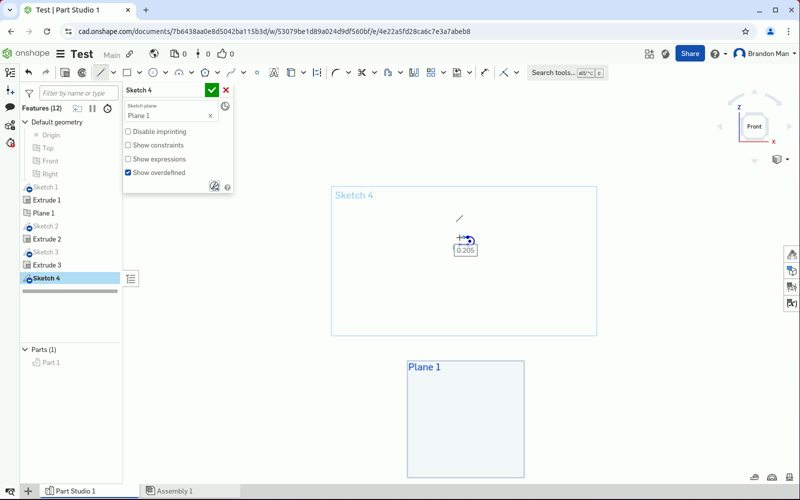
scroll(6)
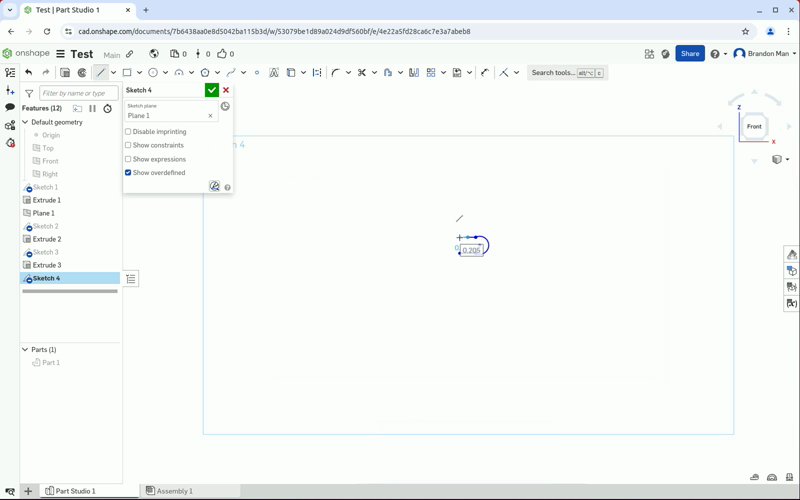
scroll(6)
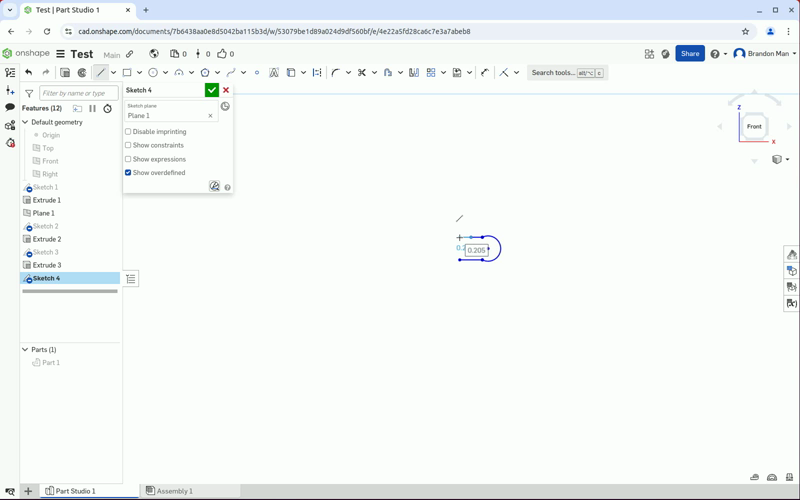
click(459, 237)
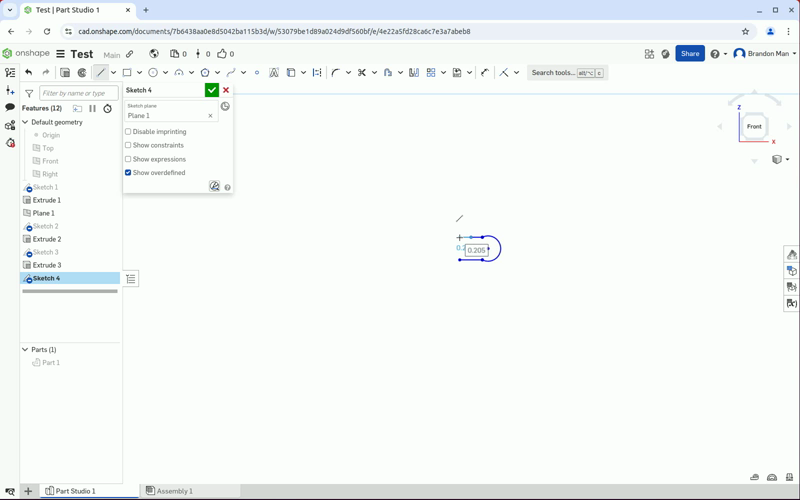
scroll(-6)
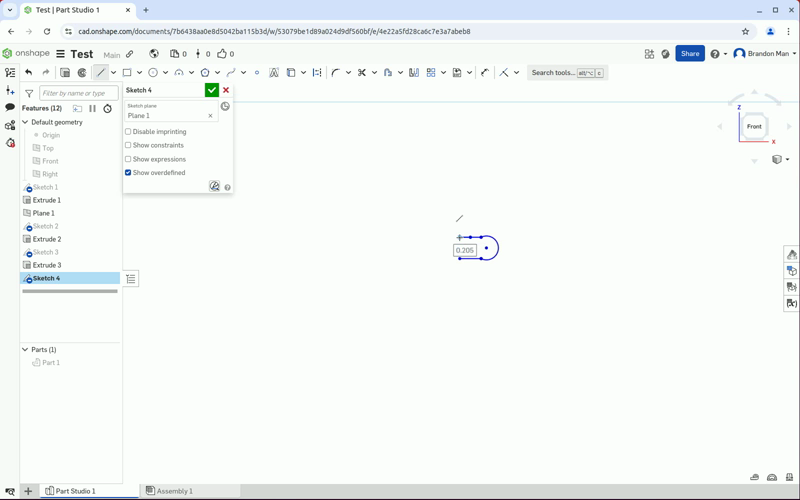
scroll(-6)
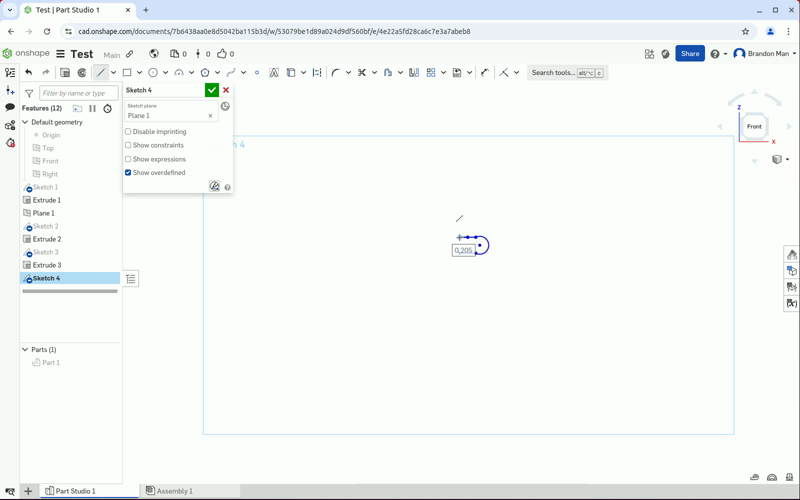
scroll(-6)
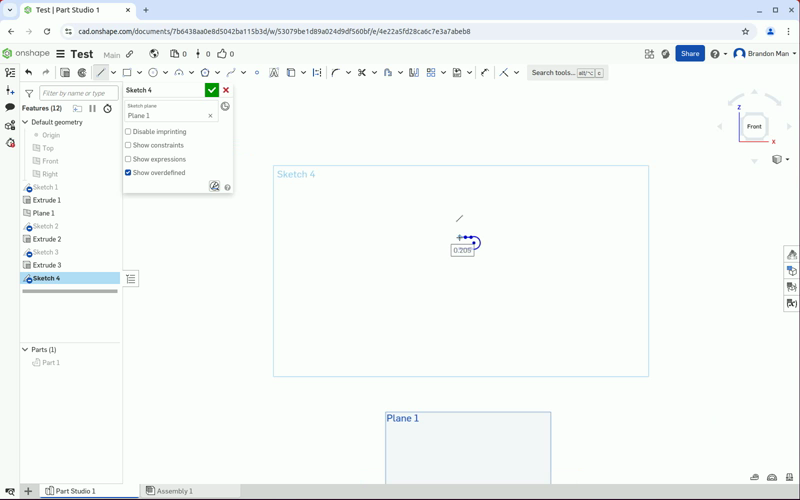
scroll(-6)
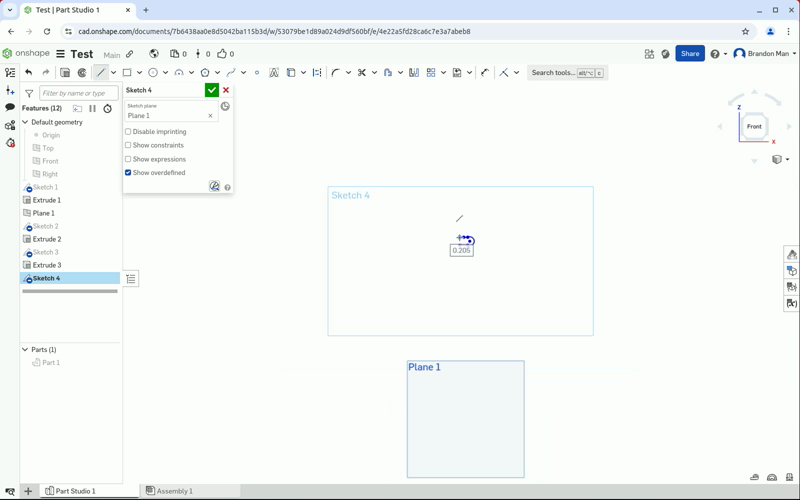
scroll(-6)
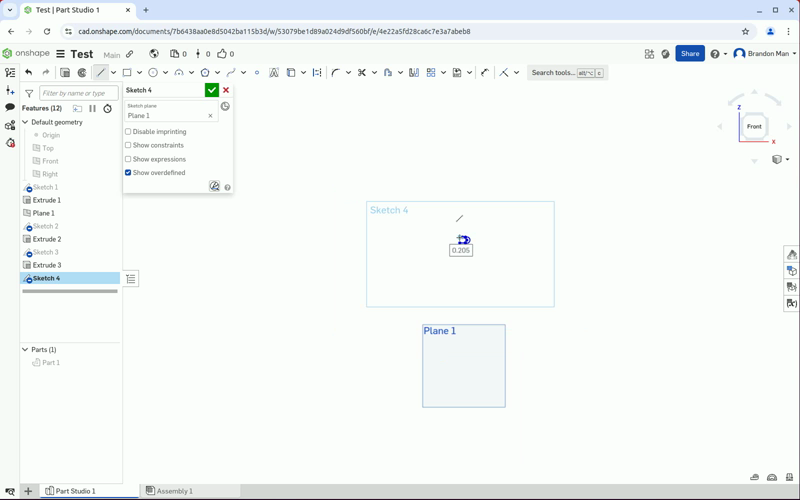
scroll(-6)
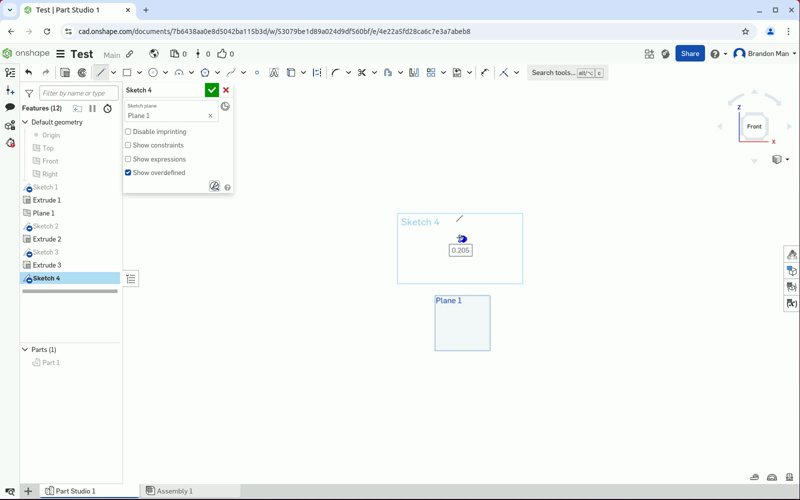
scroll(-6)
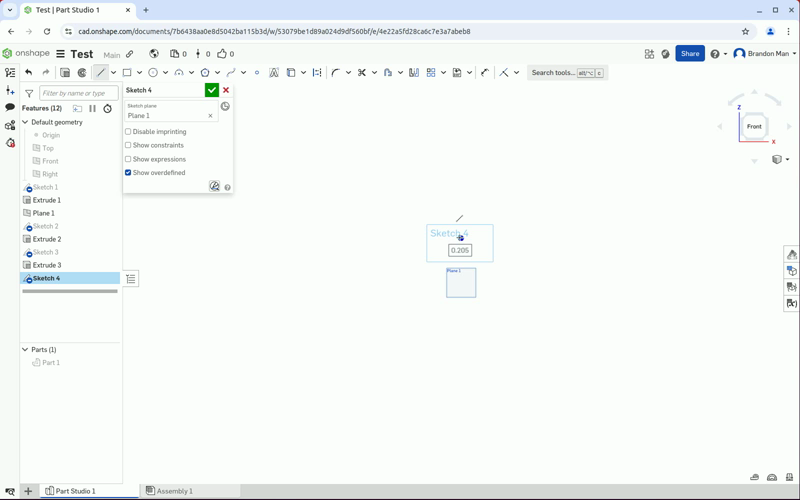
key_up(shift)
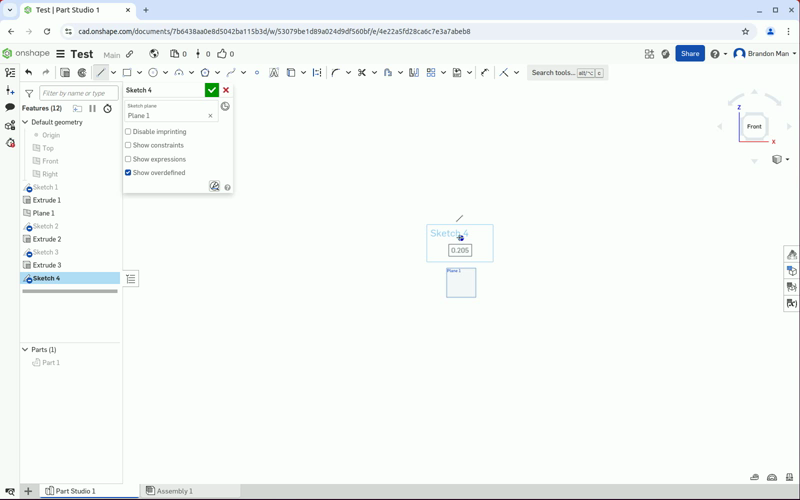
key_down(shift)
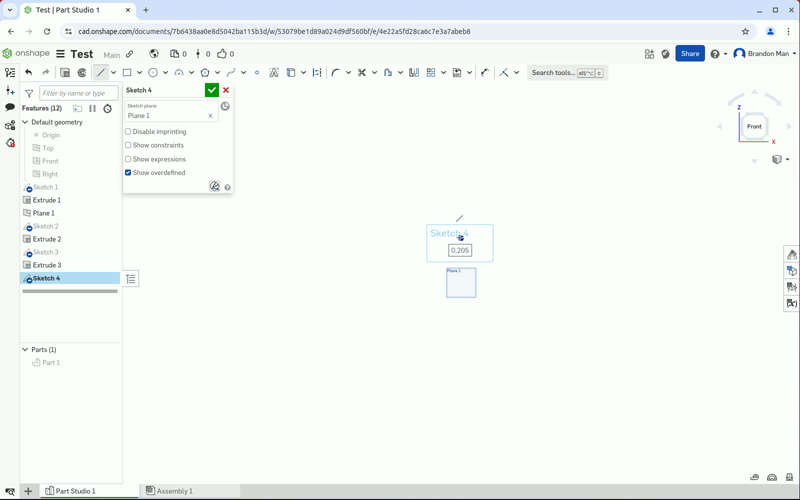
mouse_move(489, 237)
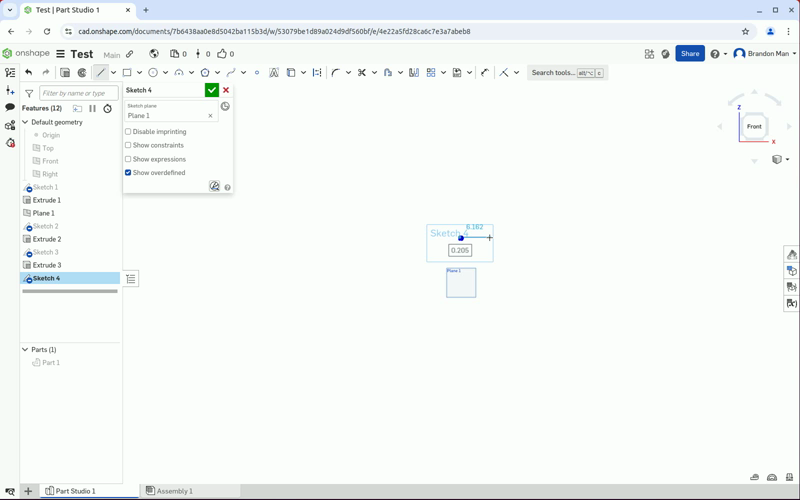
mouse_move(459, 238)
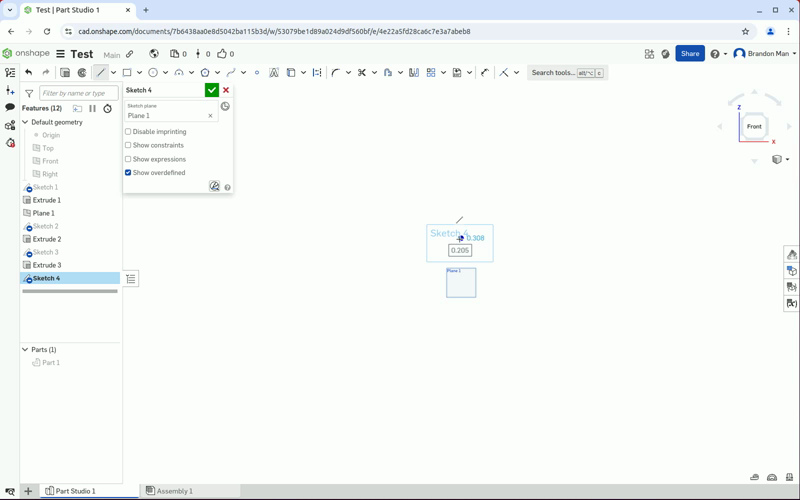
scroll(6)
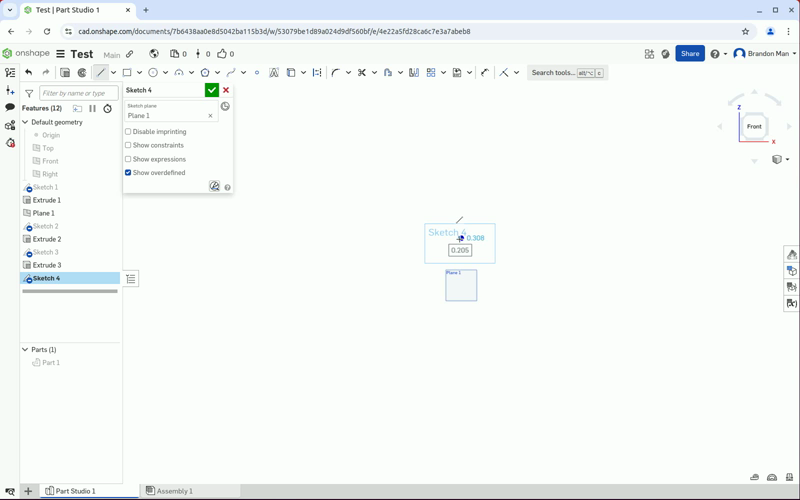
scroll(6)
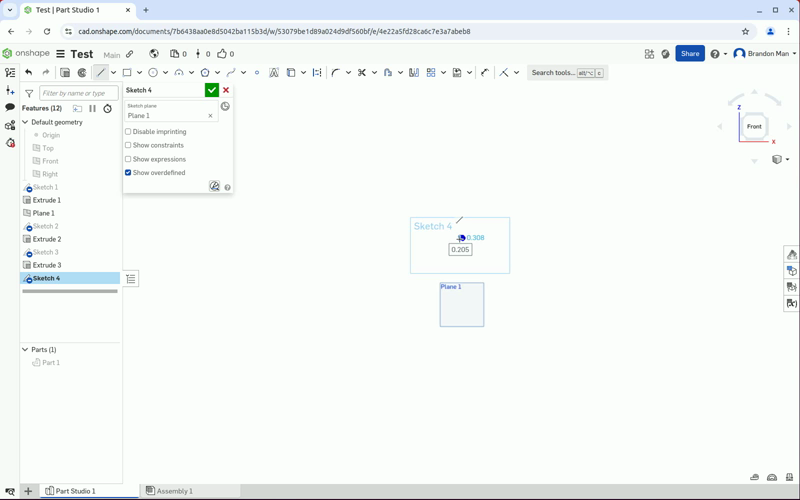
scroll(6)
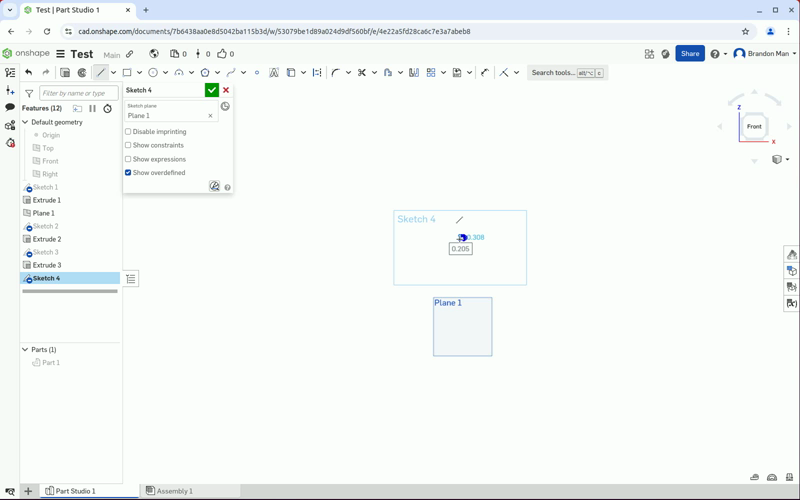
scroll(6)
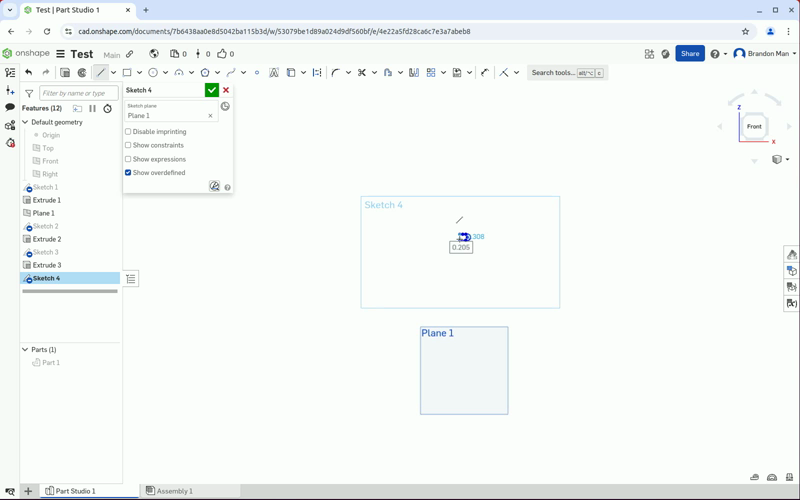
scroll(6)
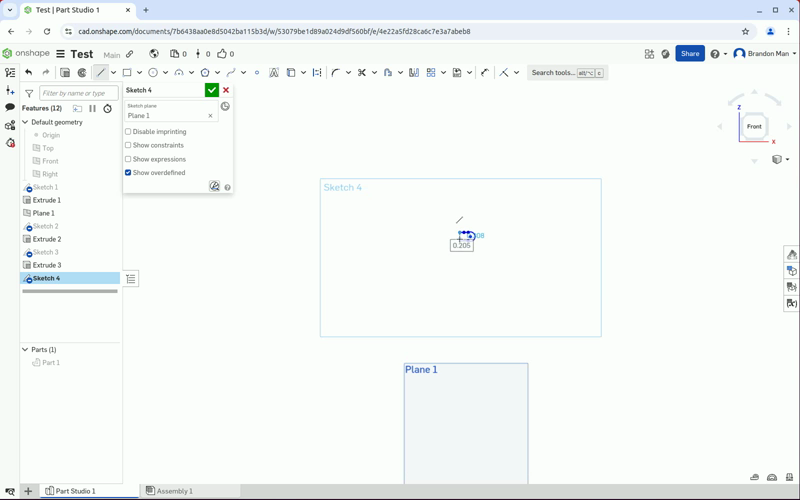
scroll(6)
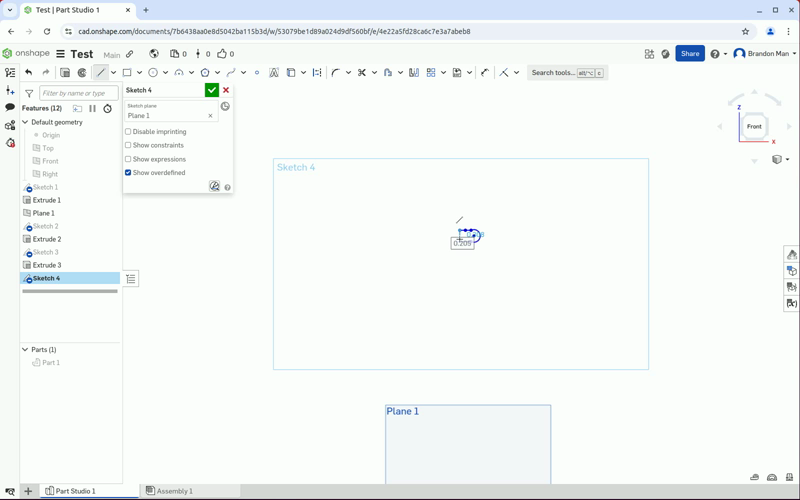
scroll(6)
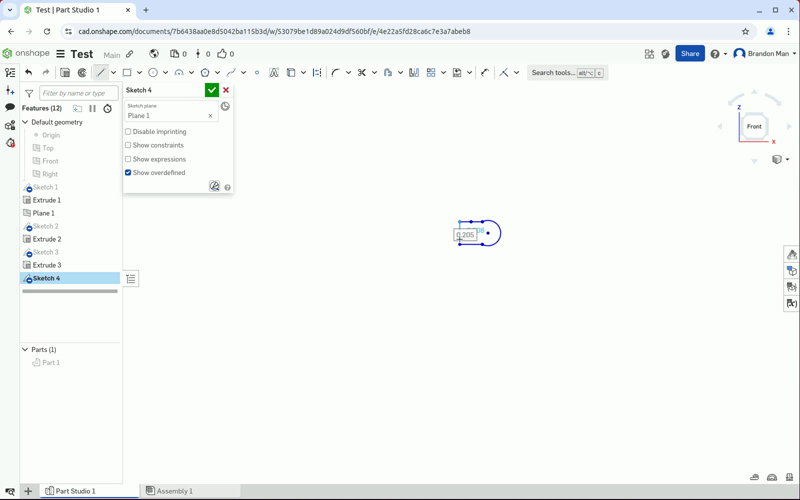
click(459, 238)
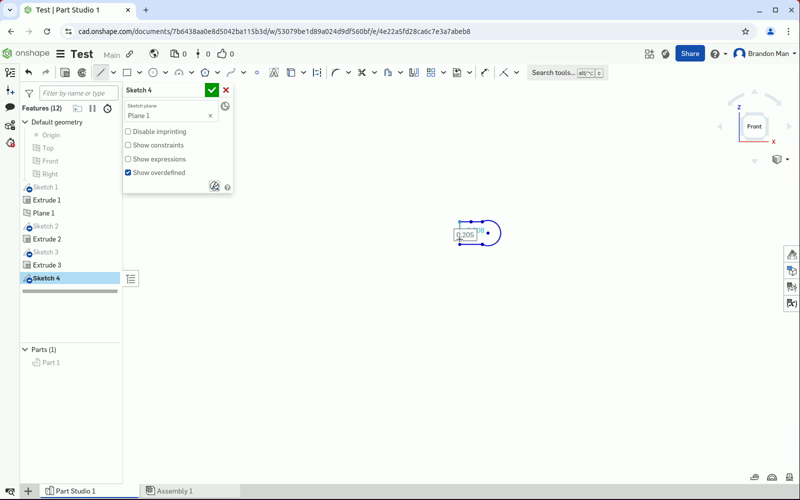
scroll(-6)
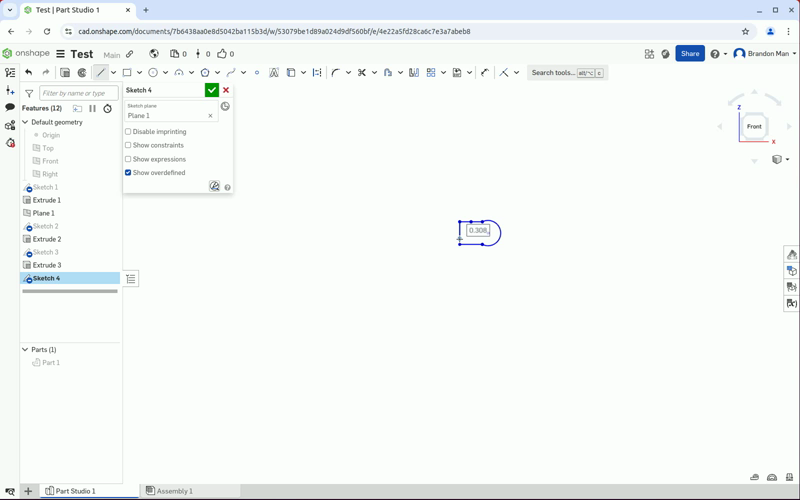
scroll(-6)
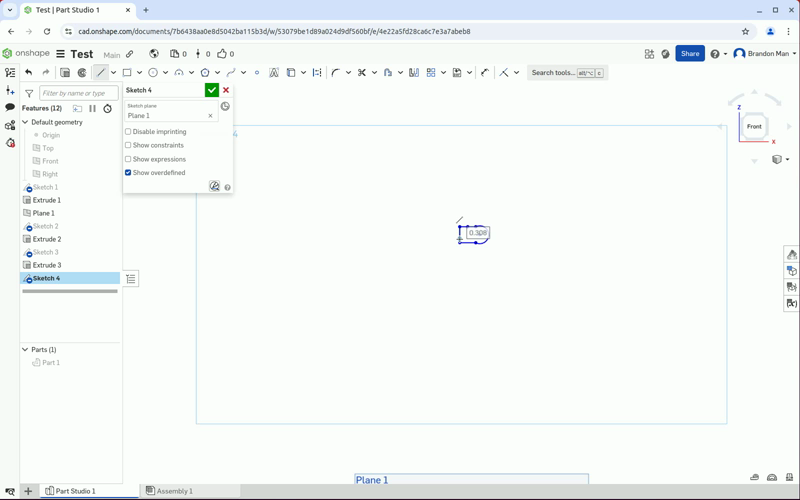
scroll(-6)
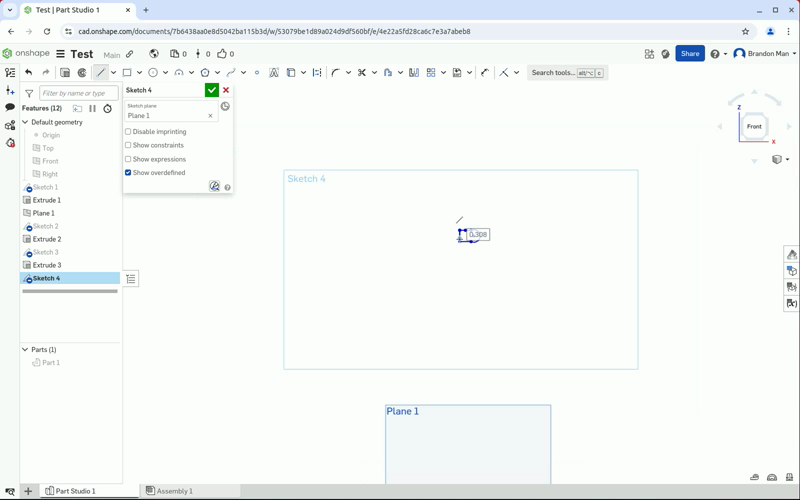
scroll(-6)
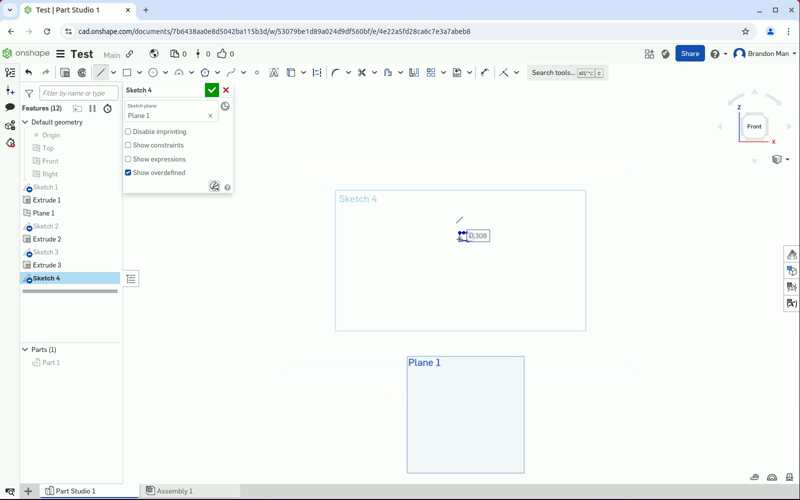
scroll(-6)
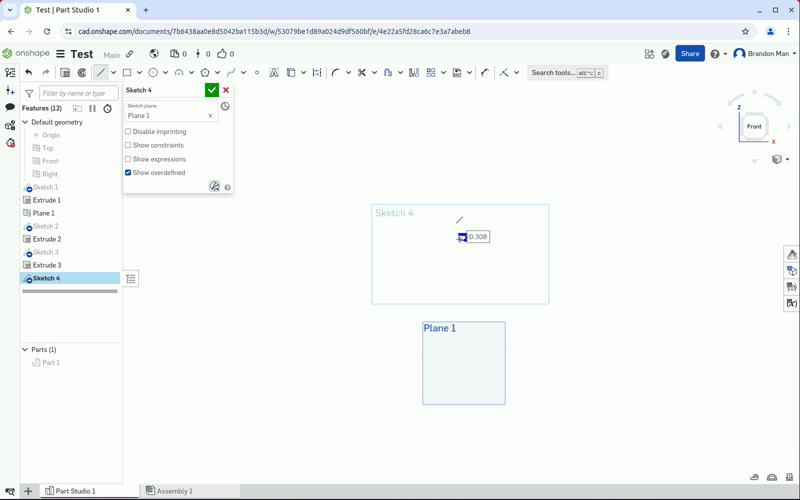
scroll(-6)
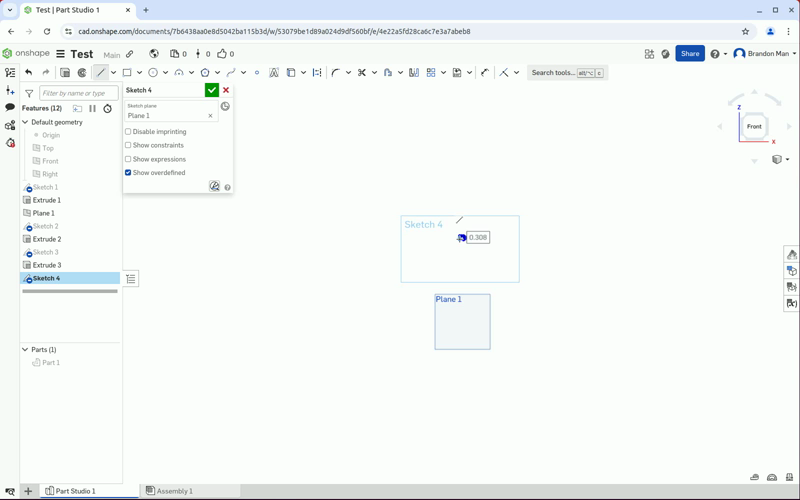
scroll(-6)
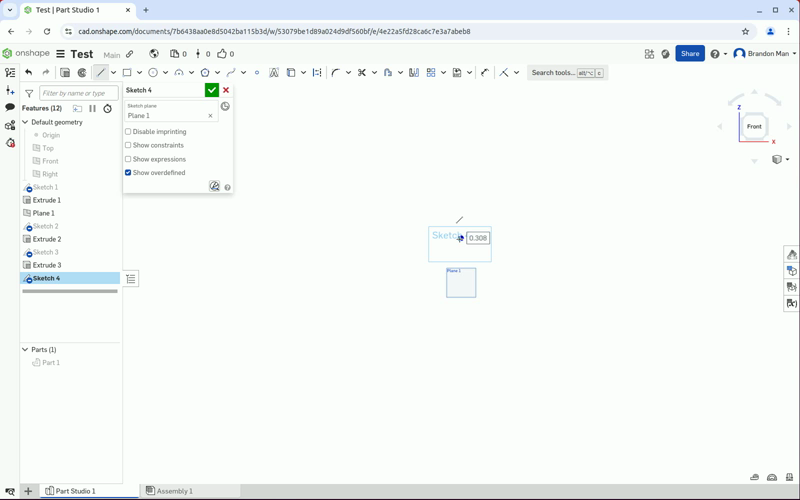
key_up(shift)
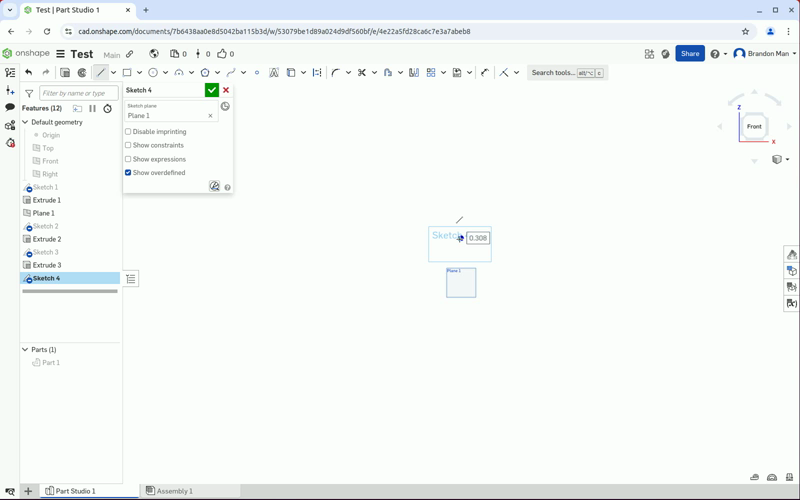
mouse_move(489, 238)
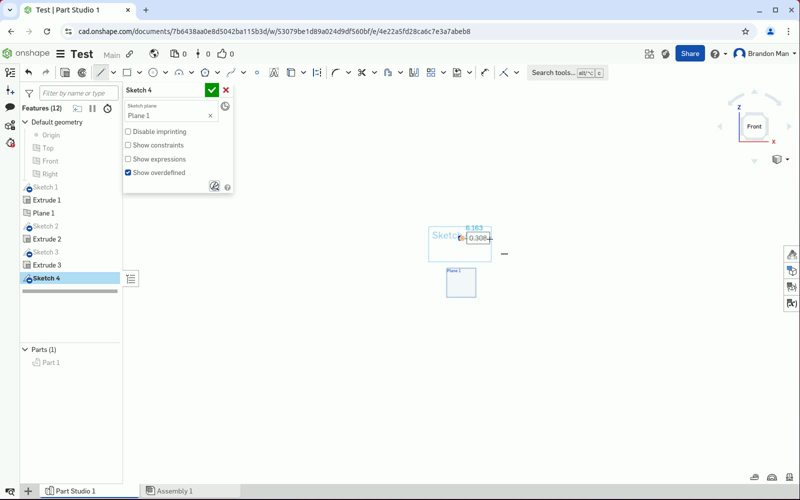
key_down(shift)
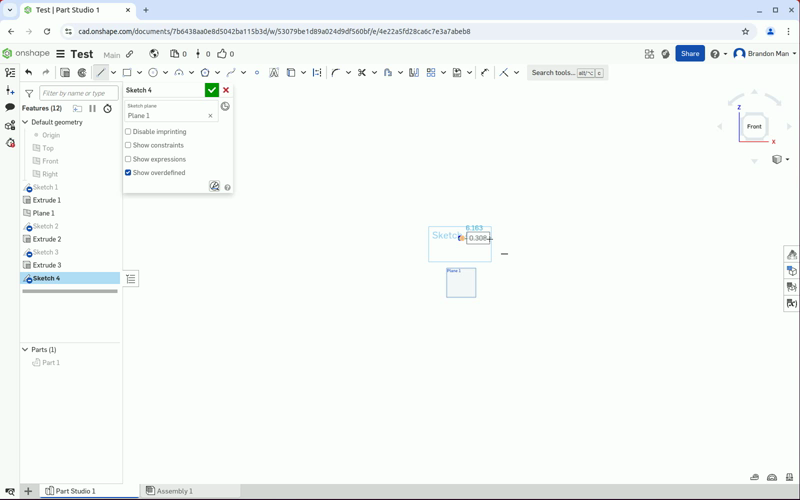
mouse_move(459, 239)
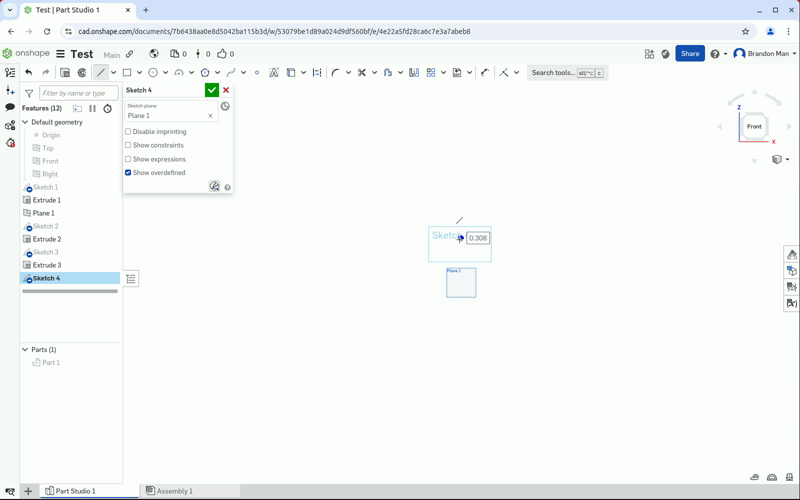
scroll(6)
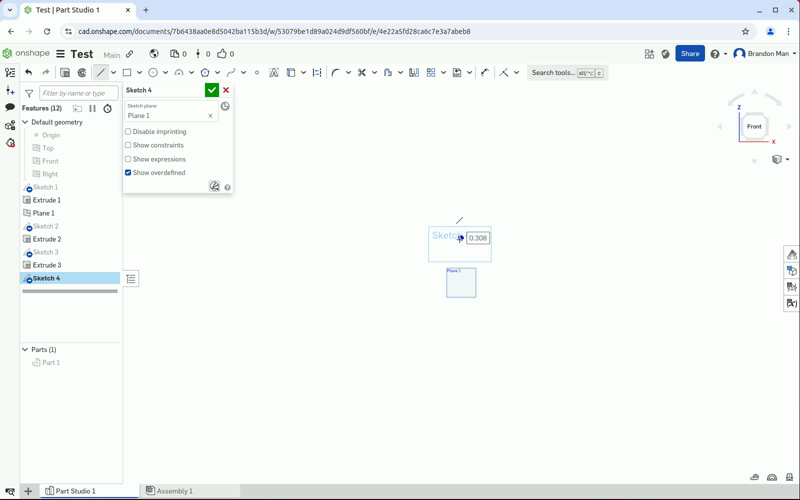
scroll(6)
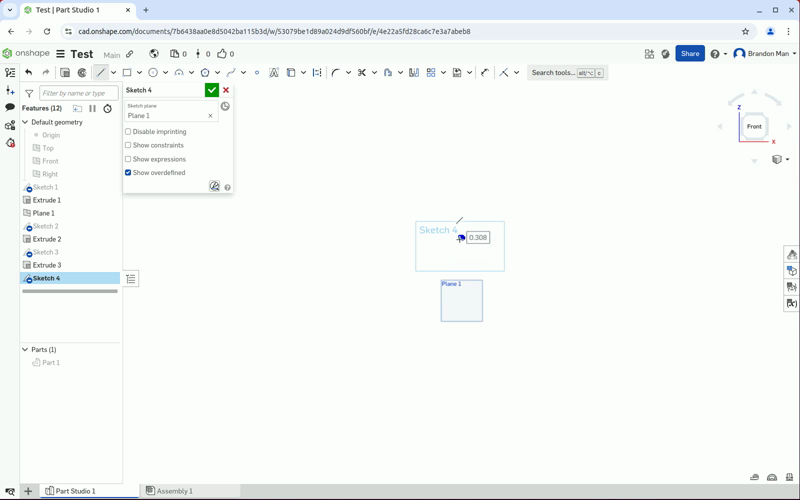
scroll(6)
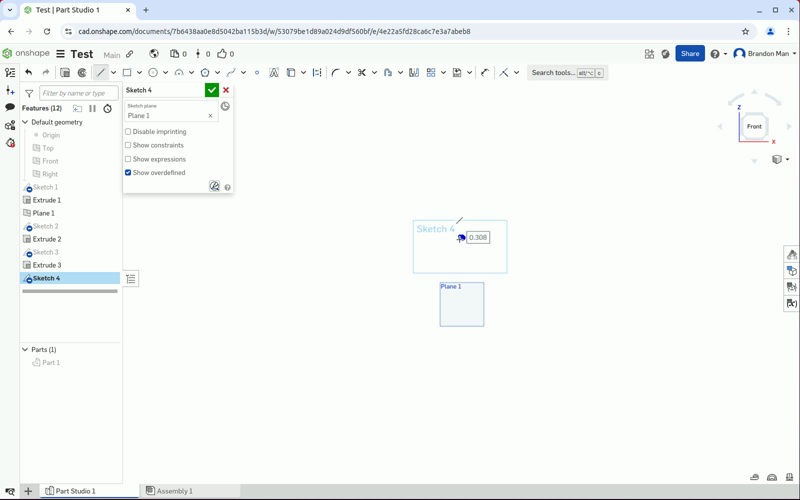
scroll(6)
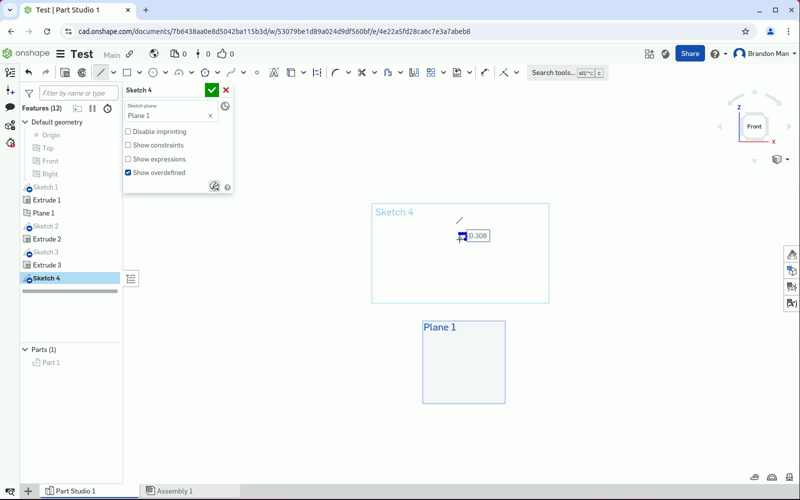
scroll(6)
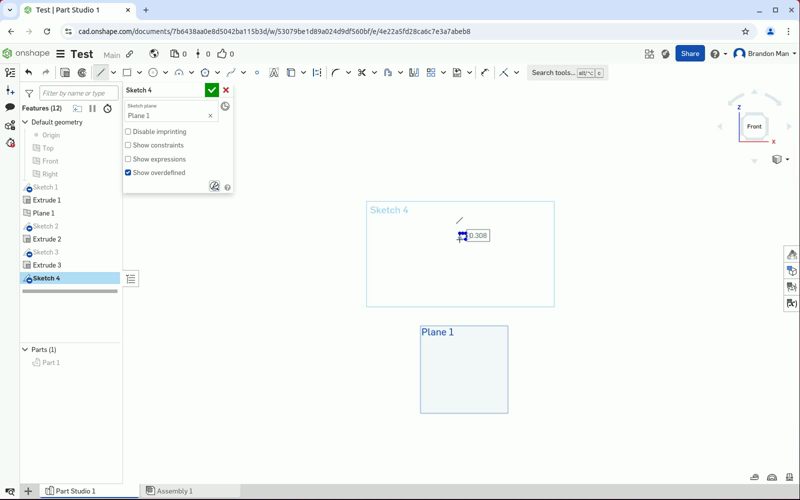
scroll(6)
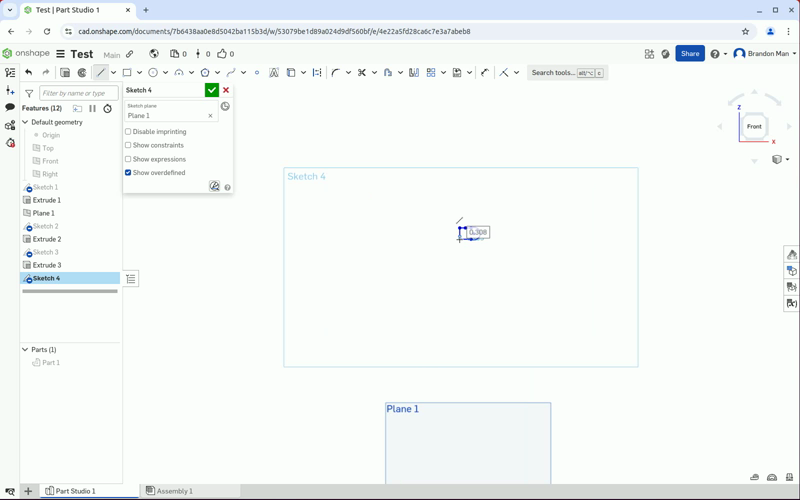
scroll(6)
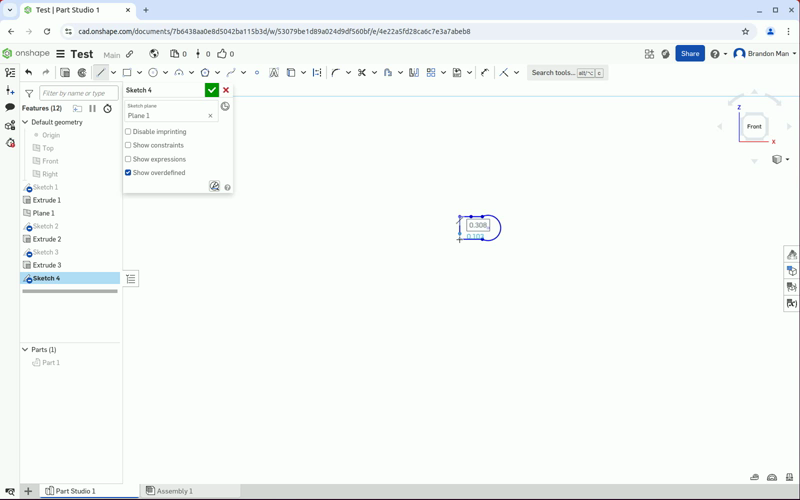
key_up(shift)
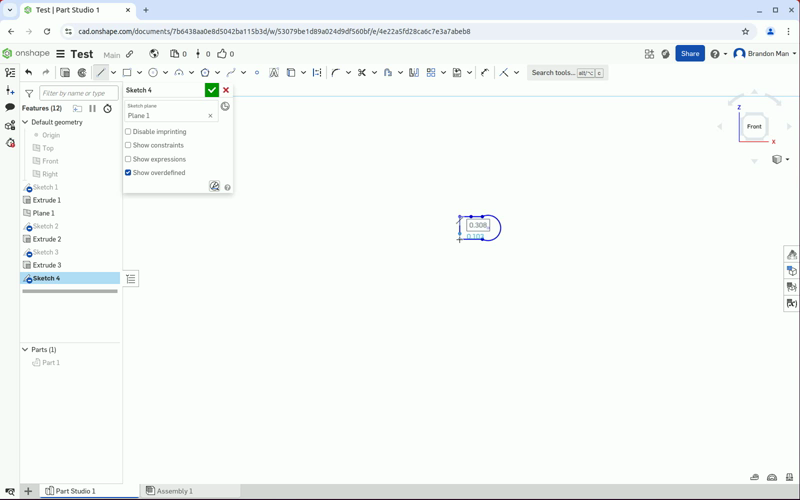
click(459, 239)
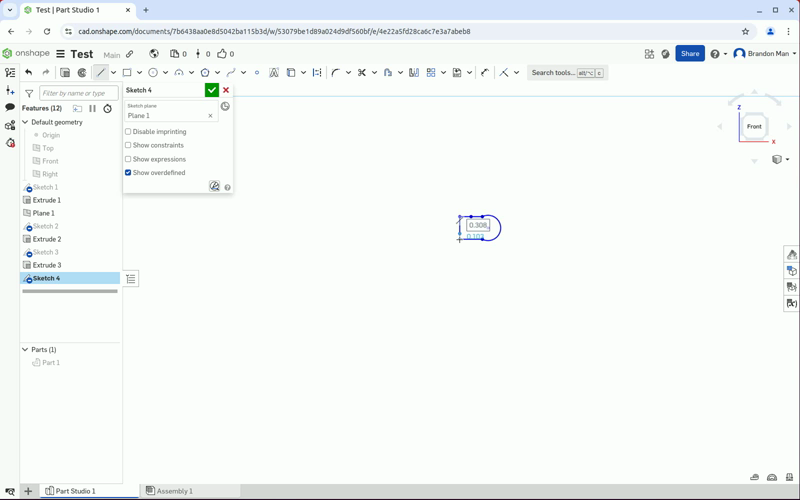
scroll(-6)
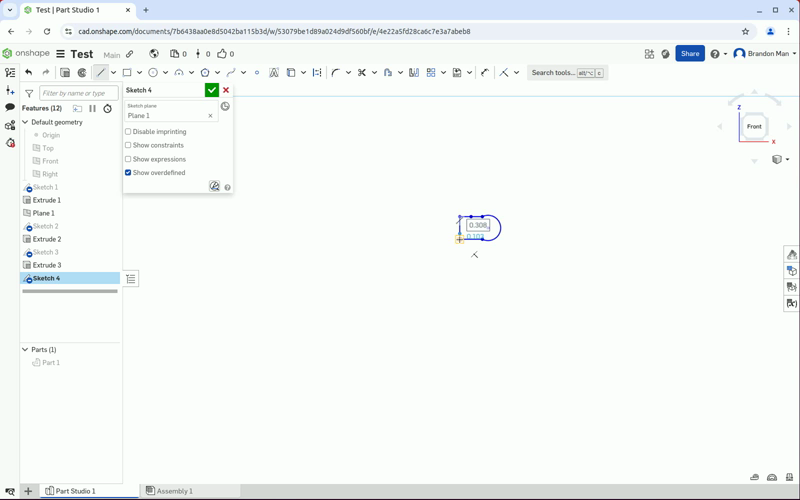
scroll(-6)
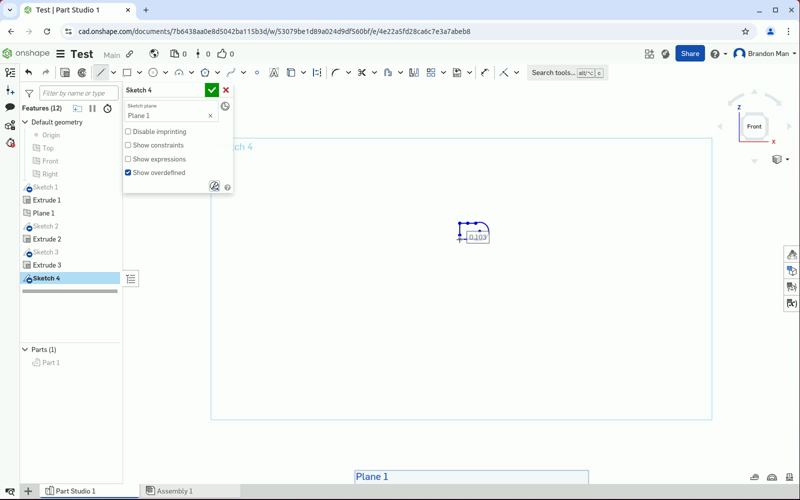
scroll(-6)
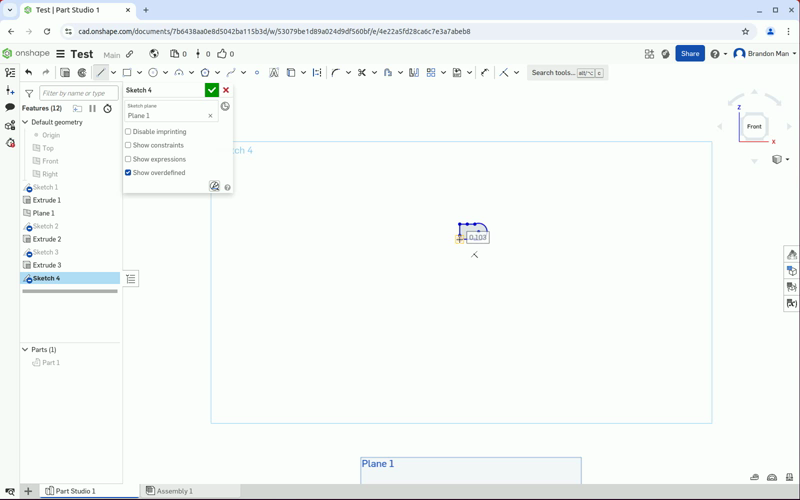
scroll(-6)
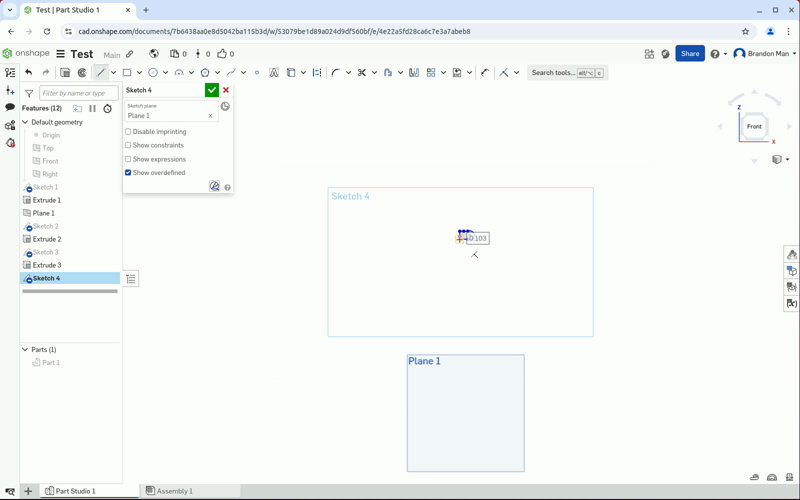
scroll(-6)
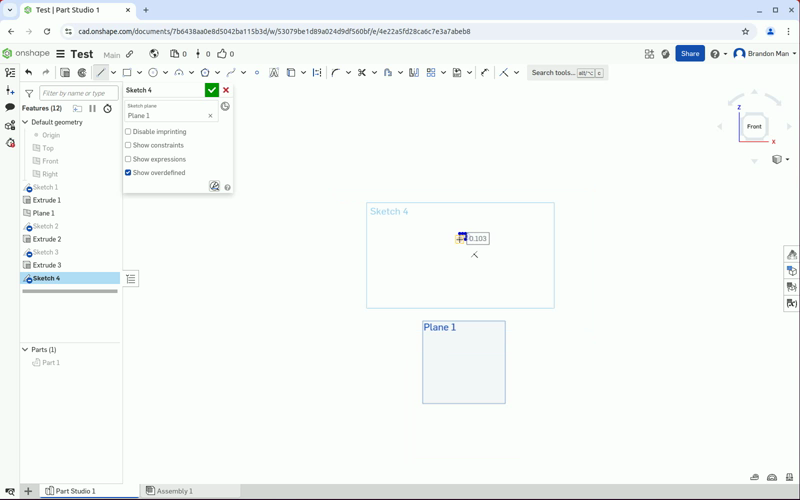
scroll(-6)
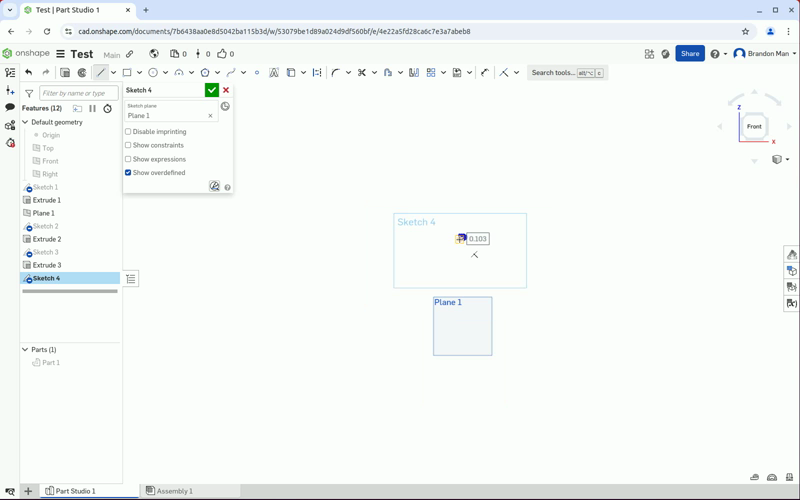
scroll(-6)
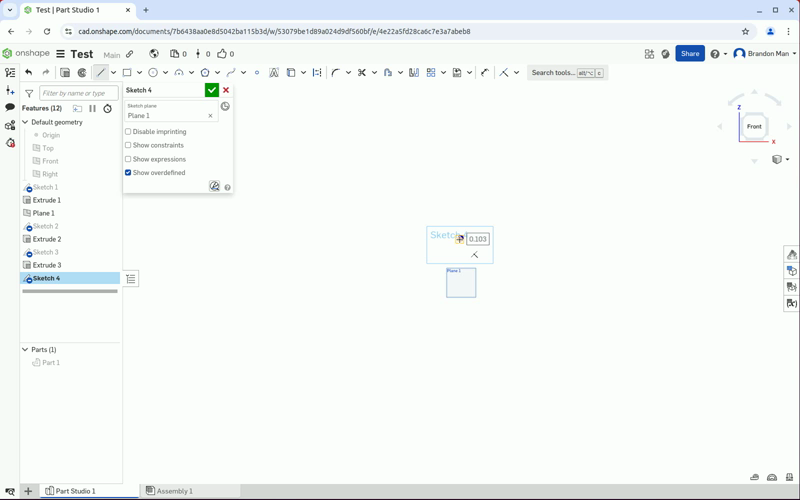
key(esc)
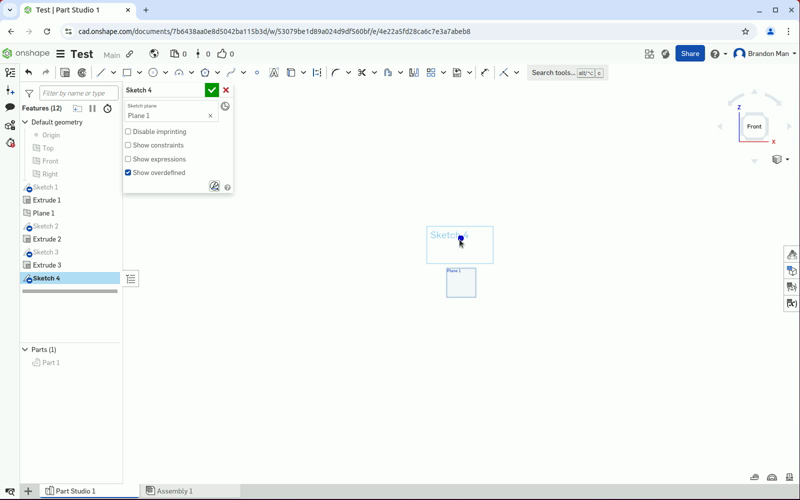
mouse_move(460, 238)
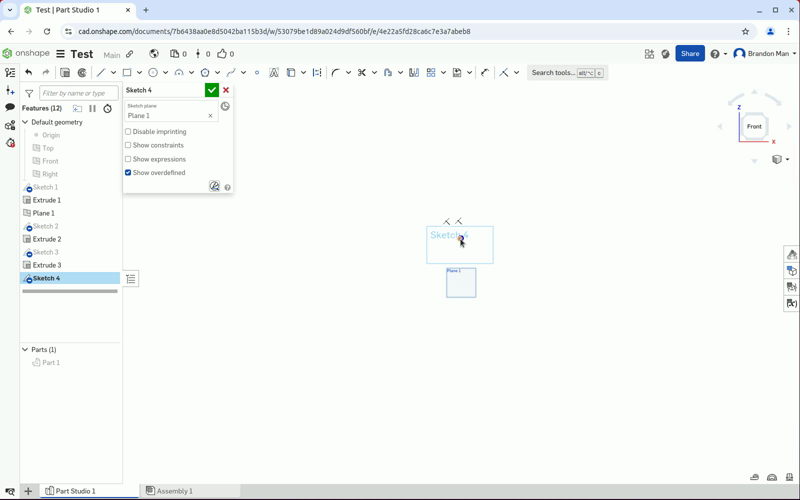
scroll(6)
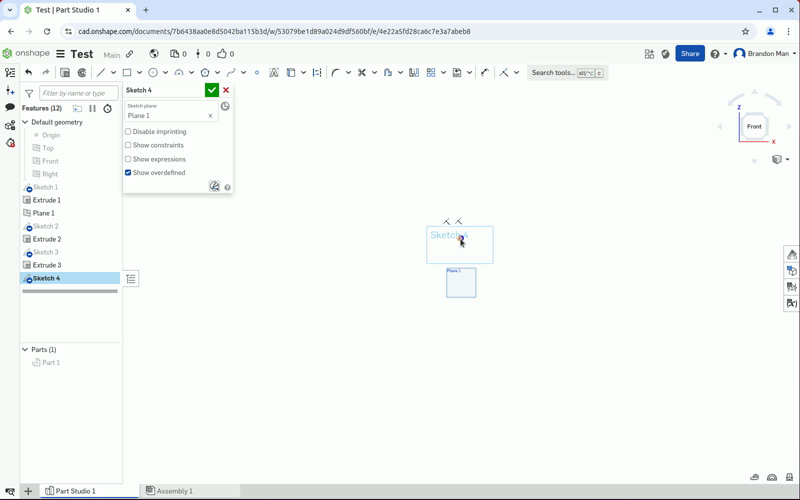
scroll(6)
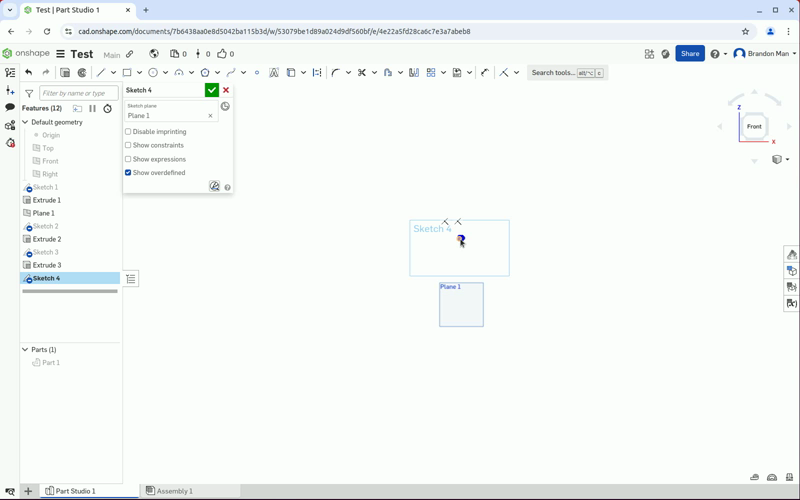
scroll(6)
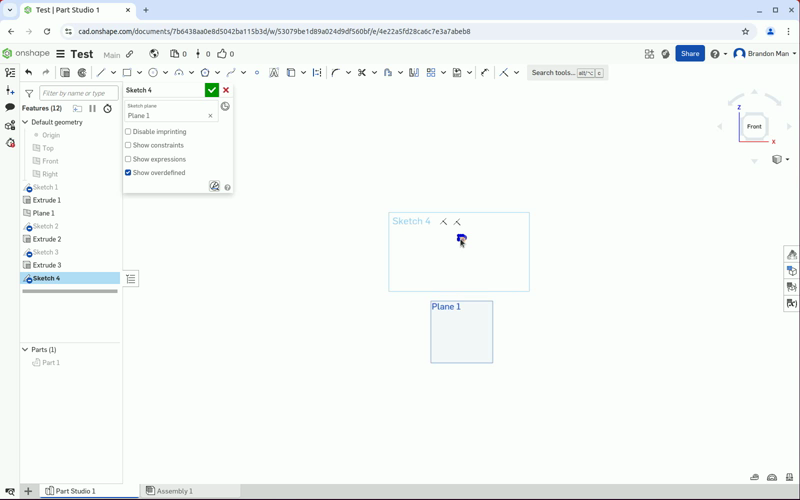
scroll(6)
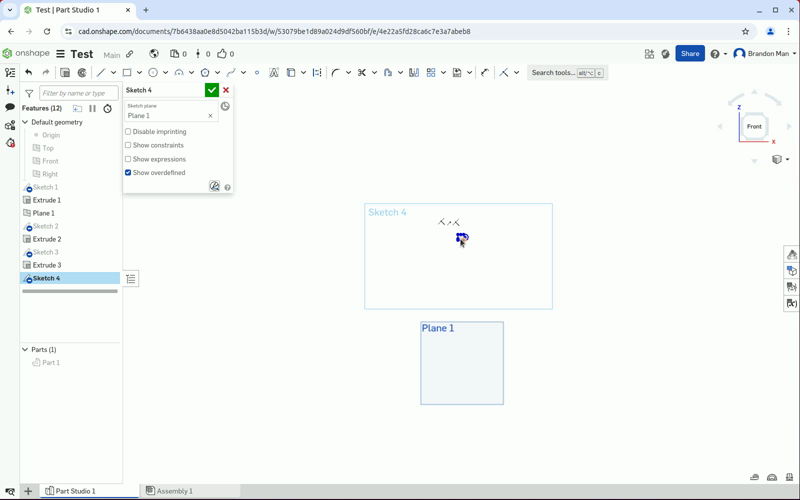
scroll(6)
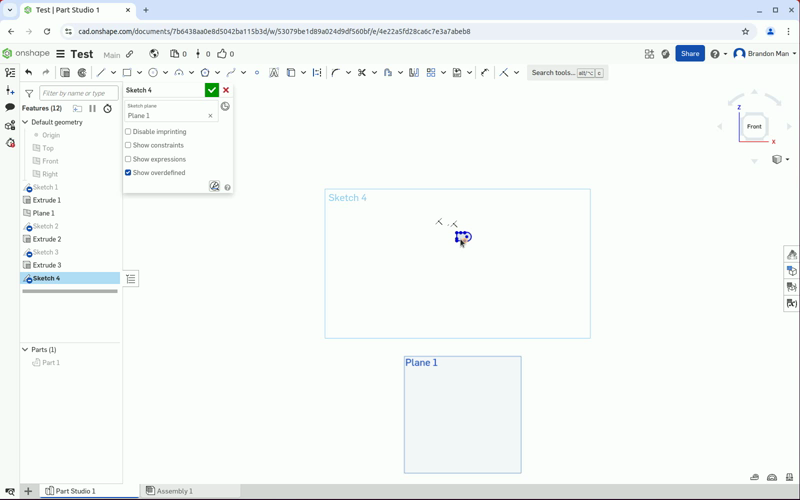
scroll(6)
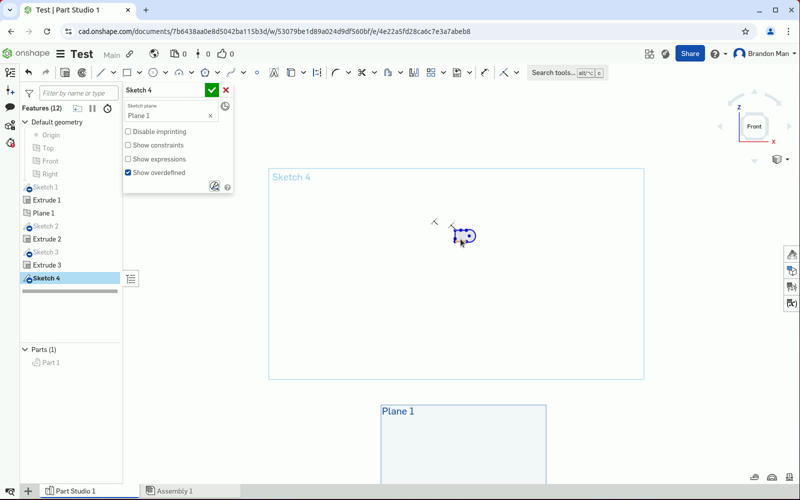
scroll(6)
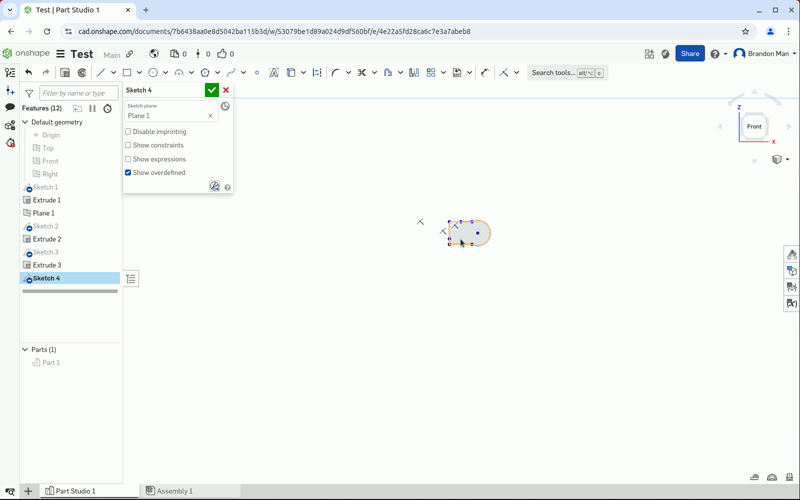
click(460, 238)
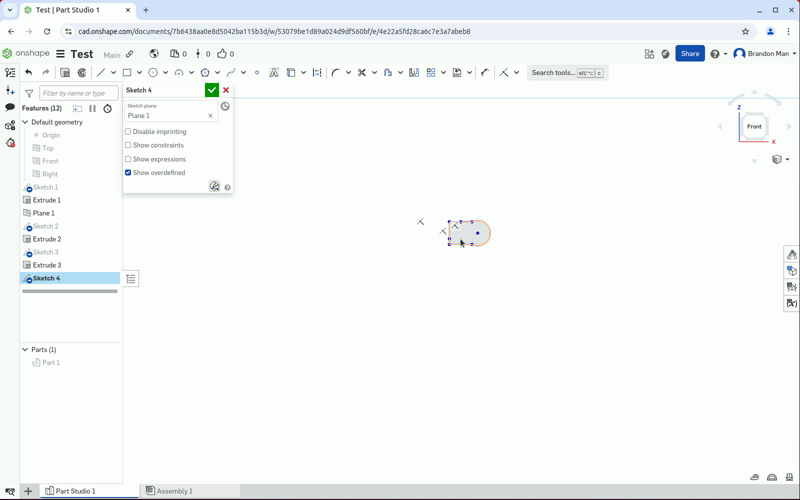
scroll(-6)
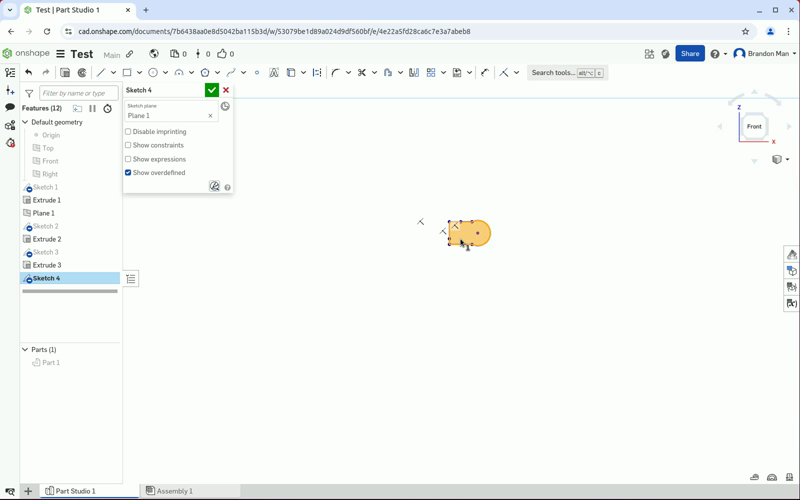
scroll(-6)
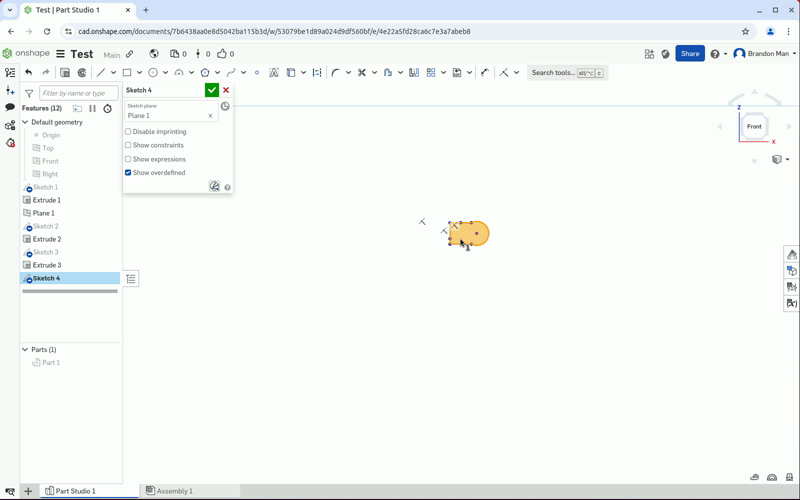
scroll(-6)
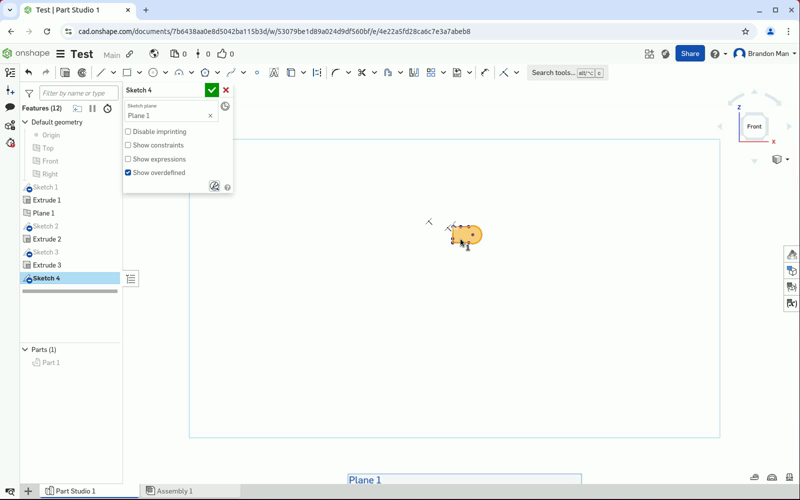
scroll(-6)
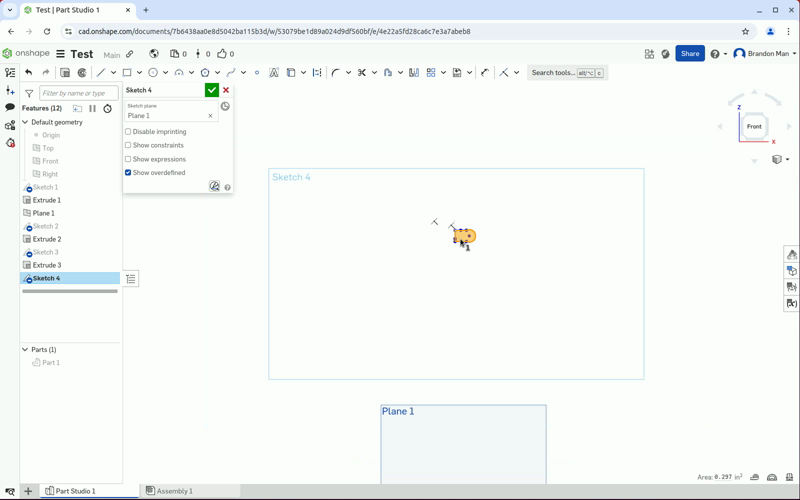
scroll(-6)
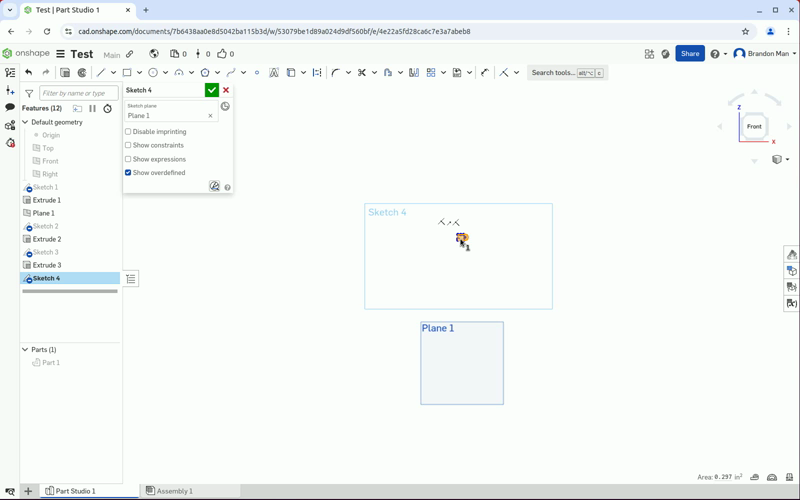
scroll(-6)
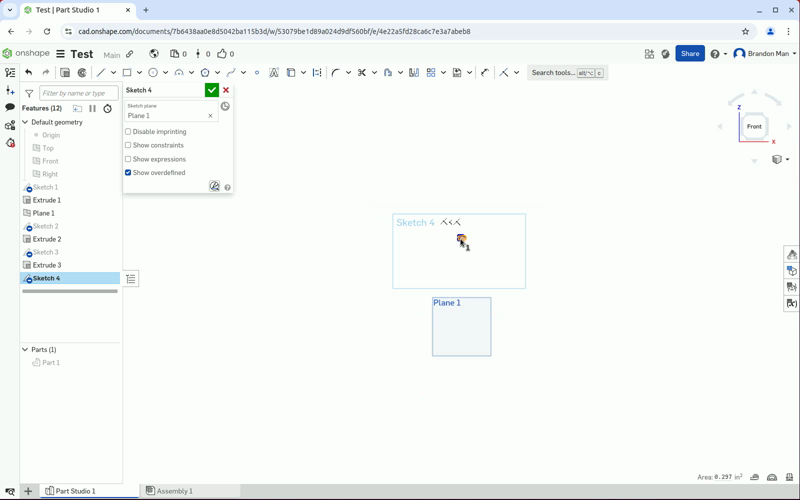
scroll(-6)
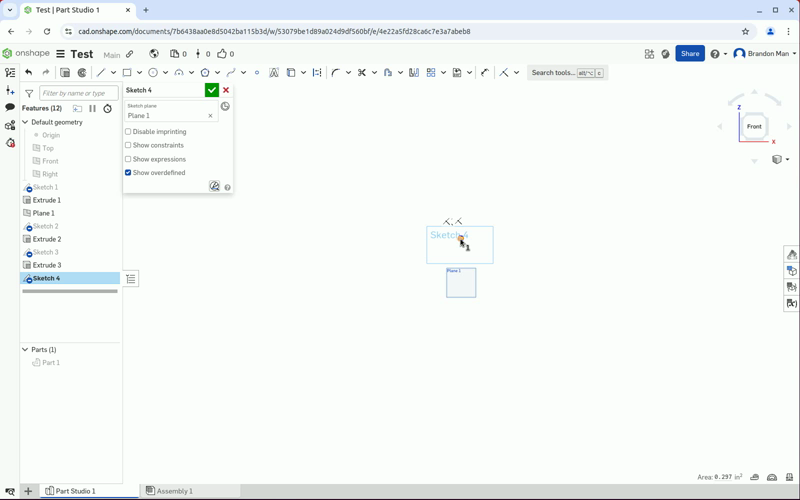
mouse_move(73, 352)
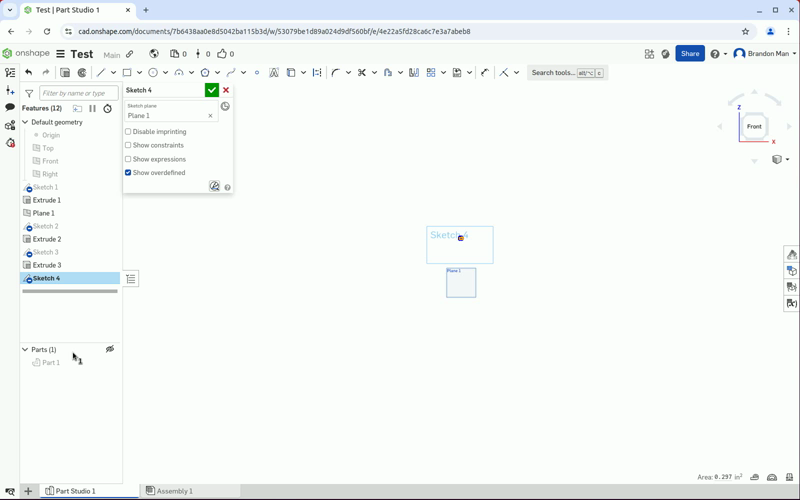
key(shift+y)
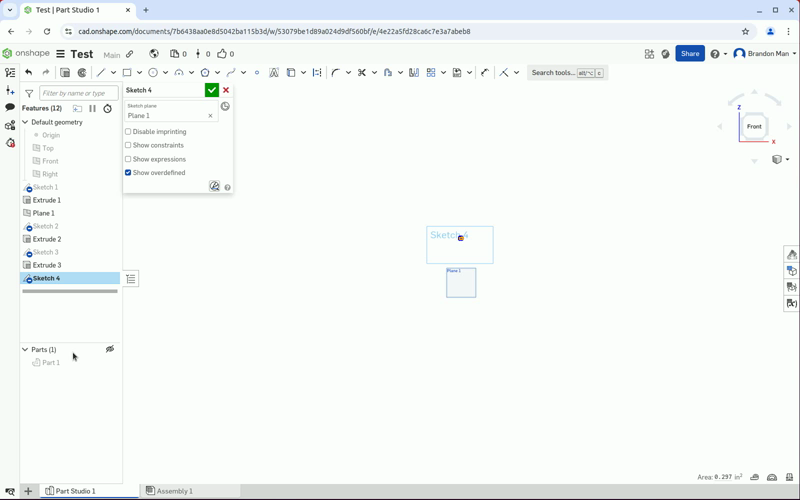
key(shift+e)
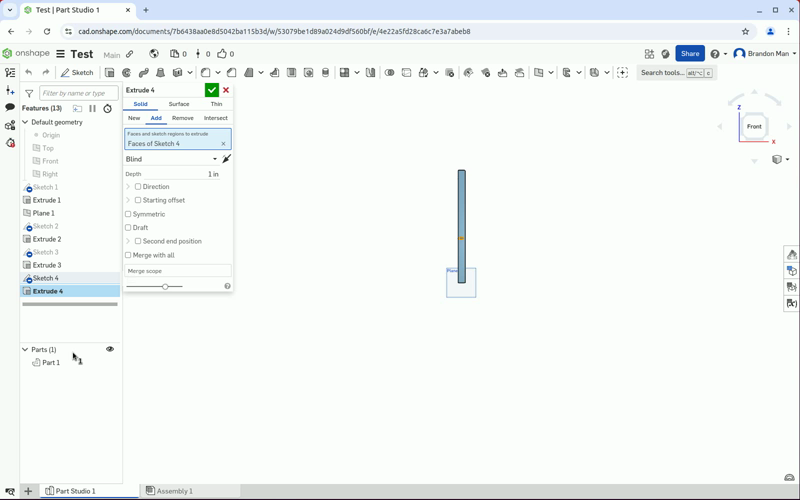
mouse_move(143, 106)
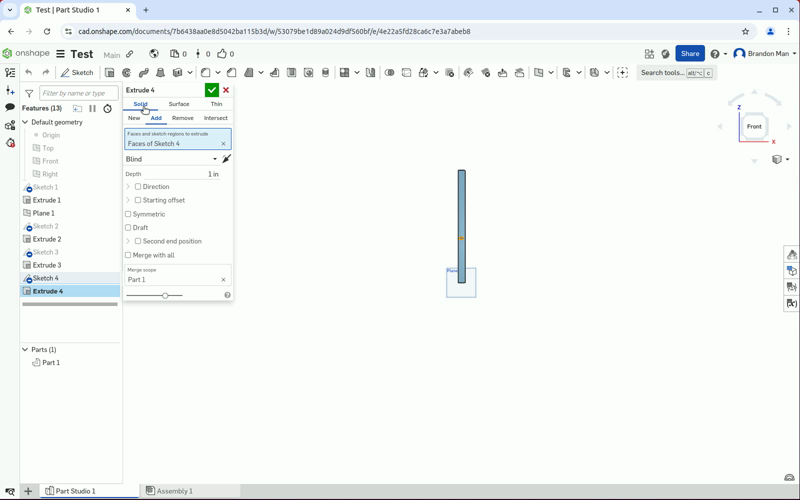
click(143, 106)
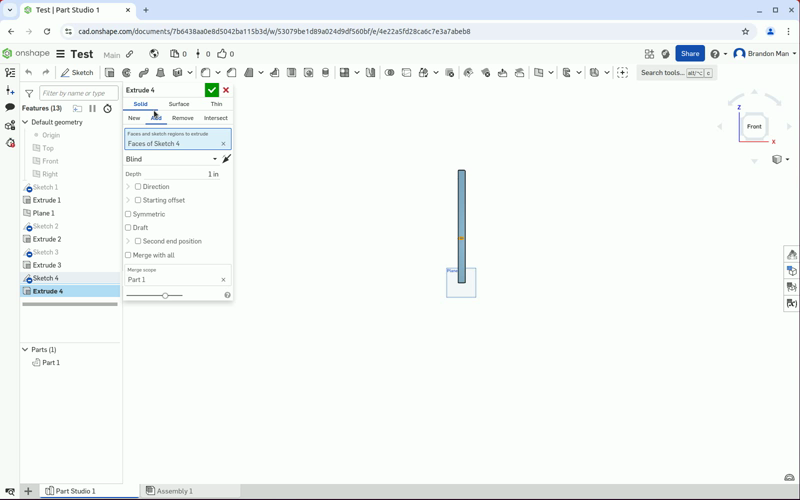
mouse_move(186, 120)
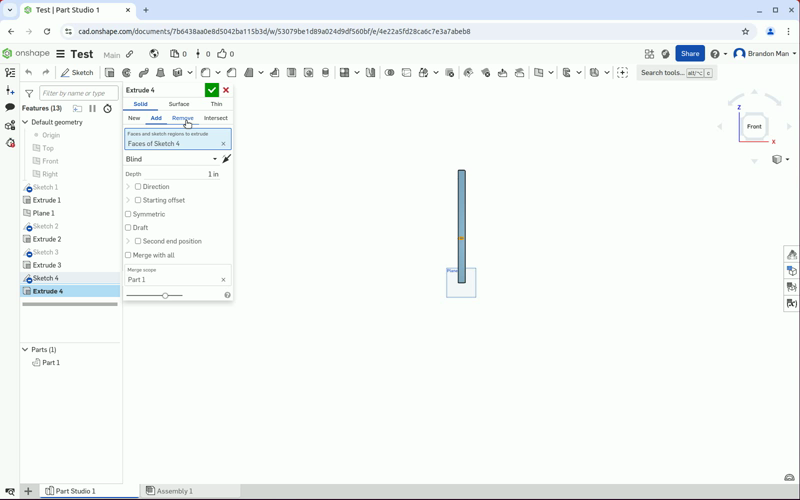
click(186, 120)
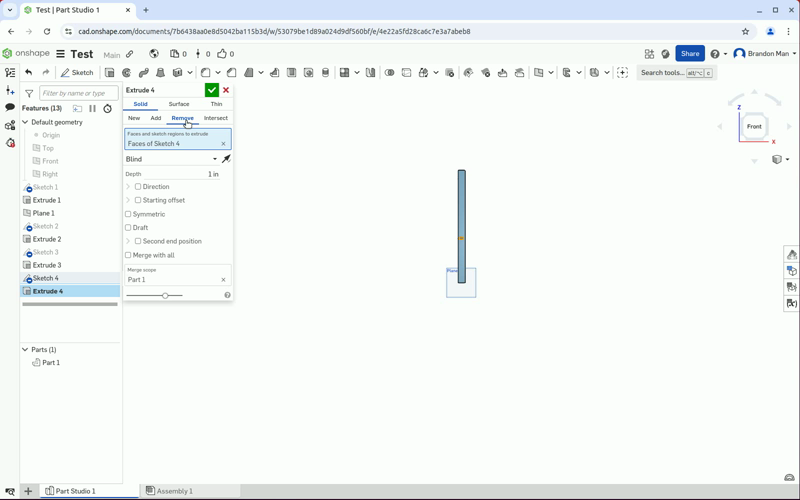
key(tab, 4)
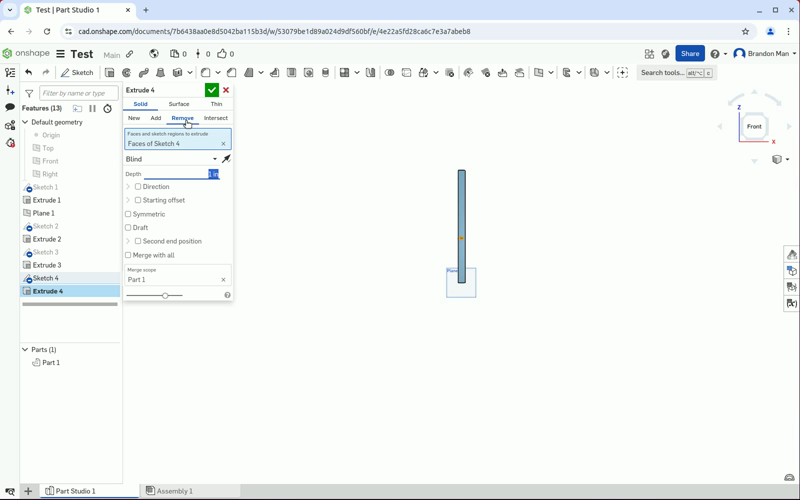
text(0.241)
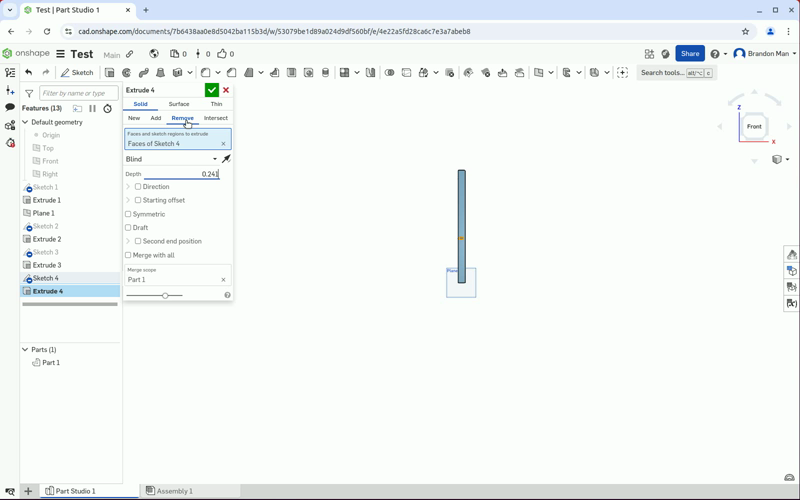
key(tab, 6)
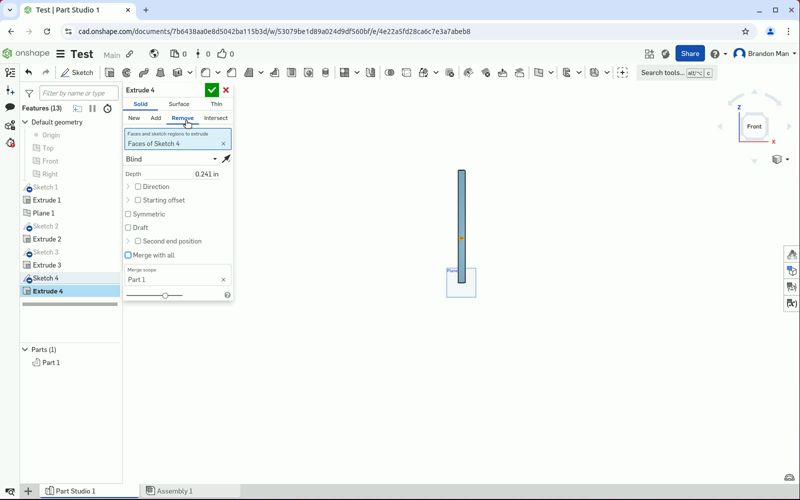
key(space)
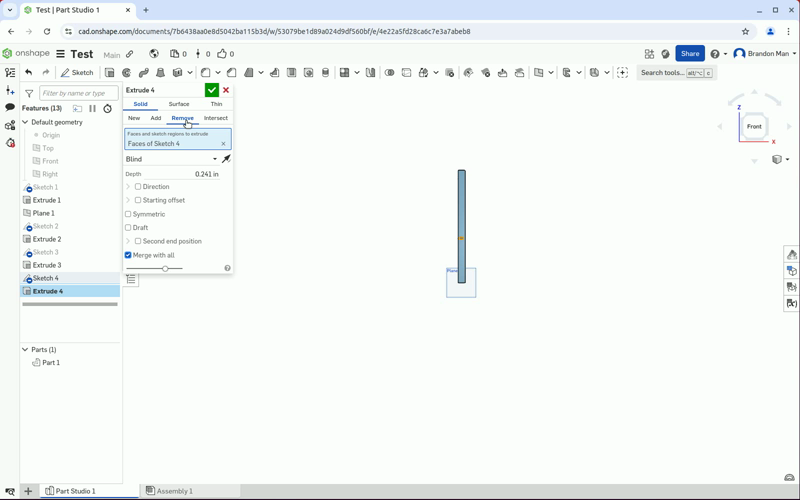
key(enter)
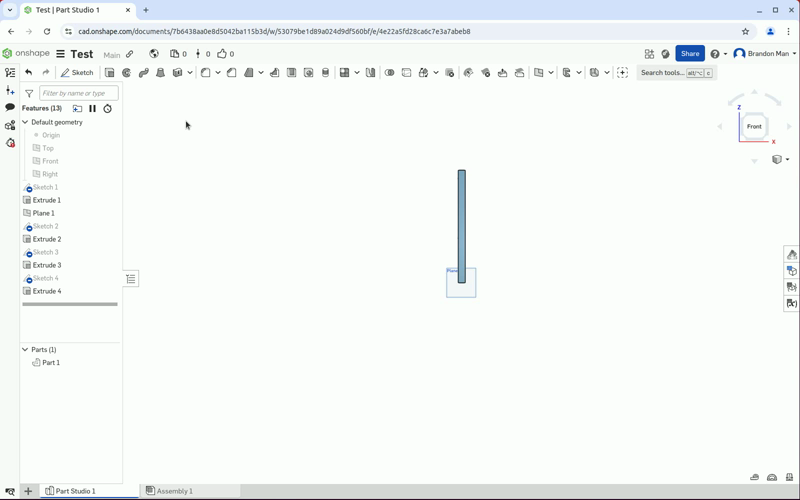
key(shift+h)
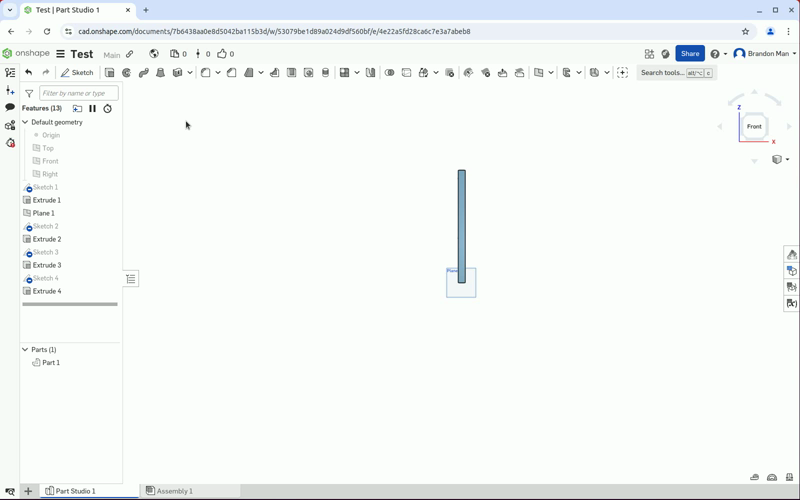
key(shift+h)
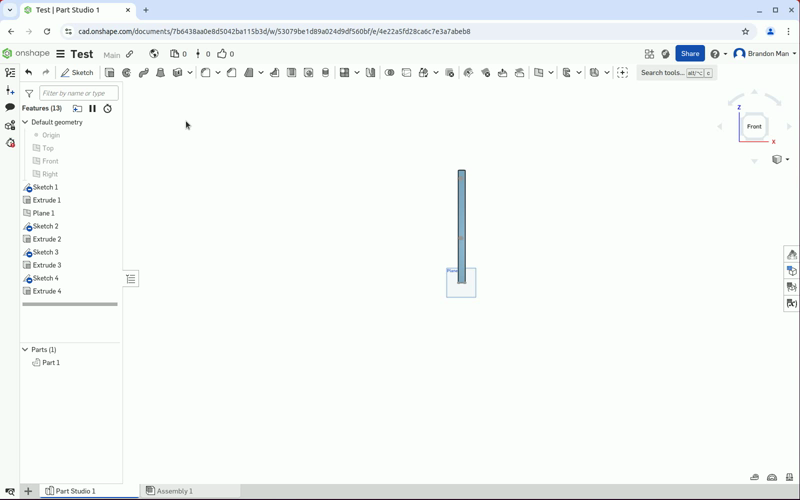
key(shift+7)
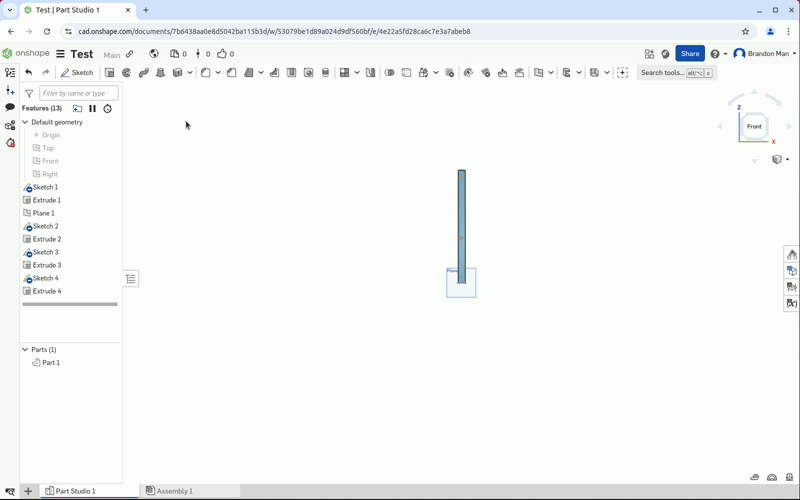
key(left, 2)
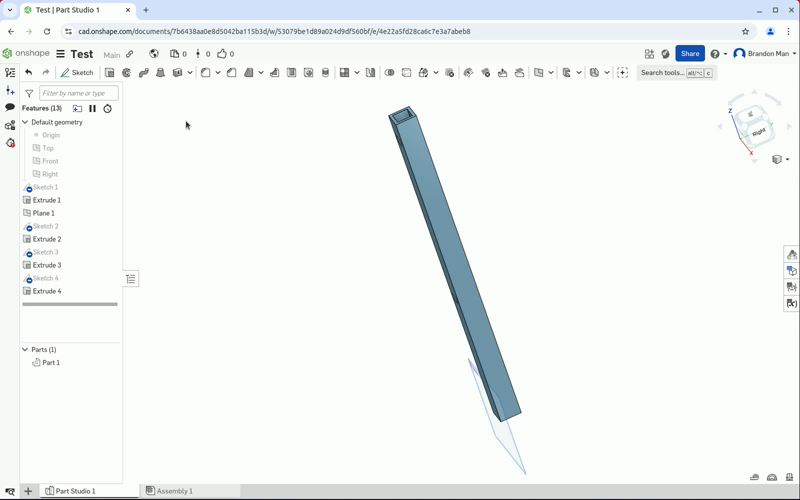
key(down, 2)
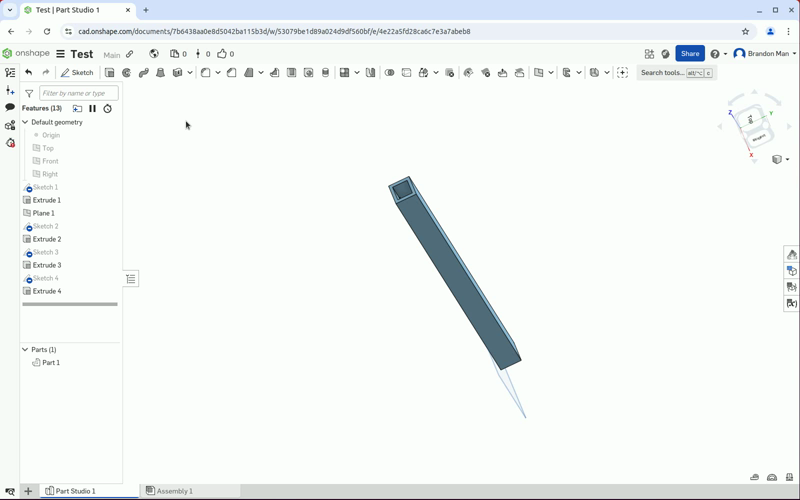
key(up, 2)
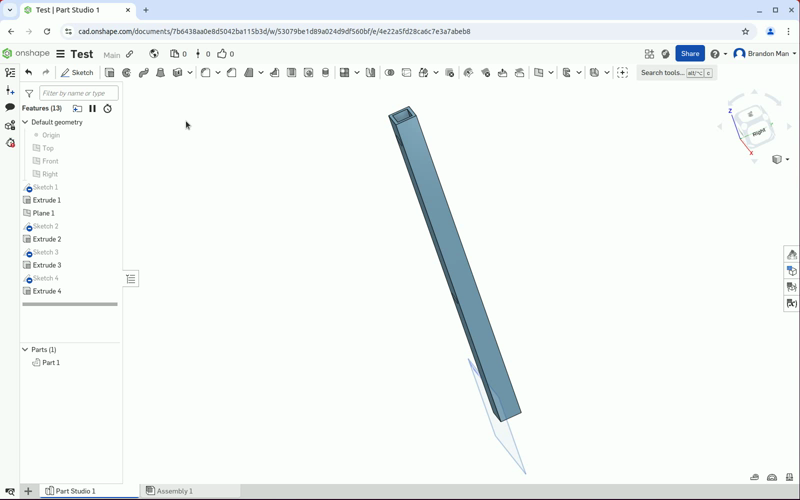
key(right, 2)
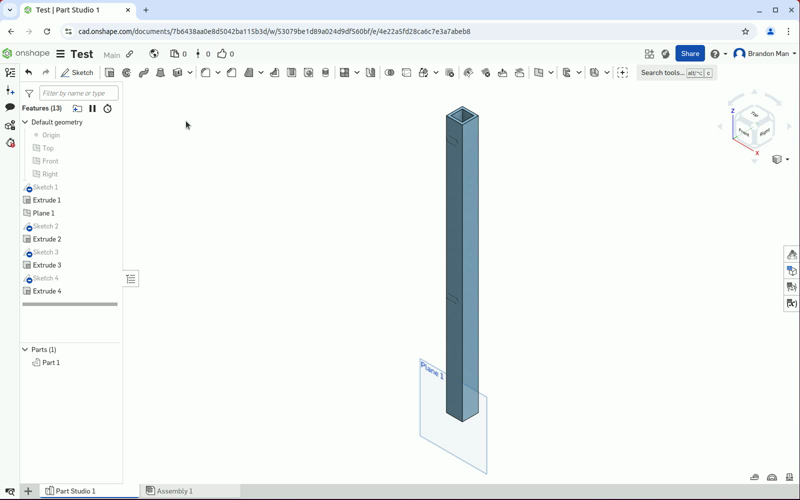
mouse_move(73, 189)
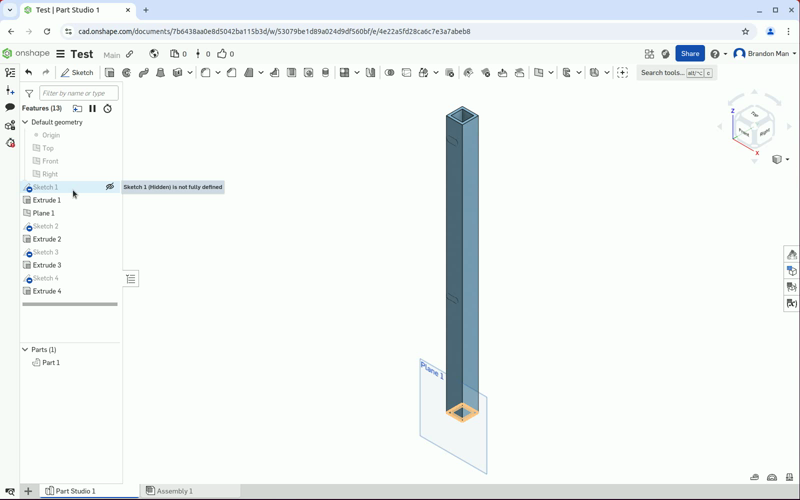
click(73, 189)